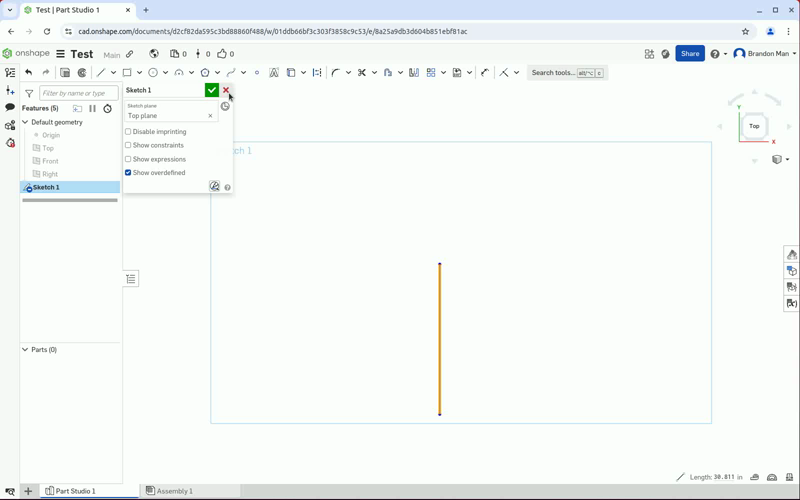
key(shift+h)
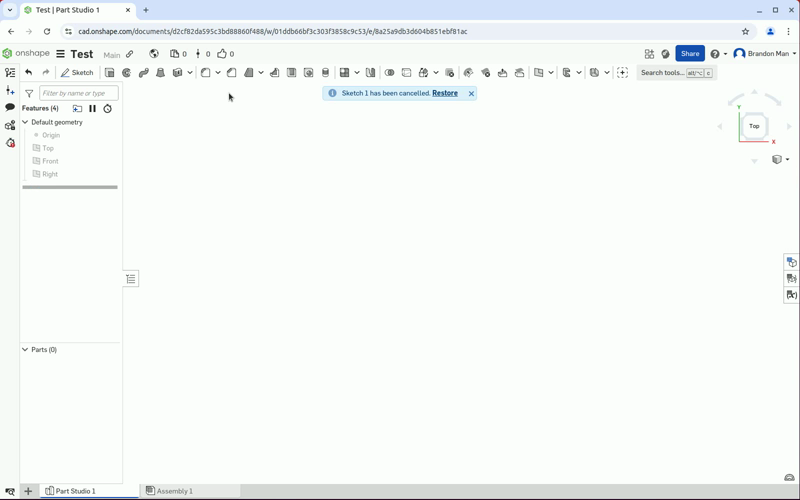
mouse_move(73, 352)
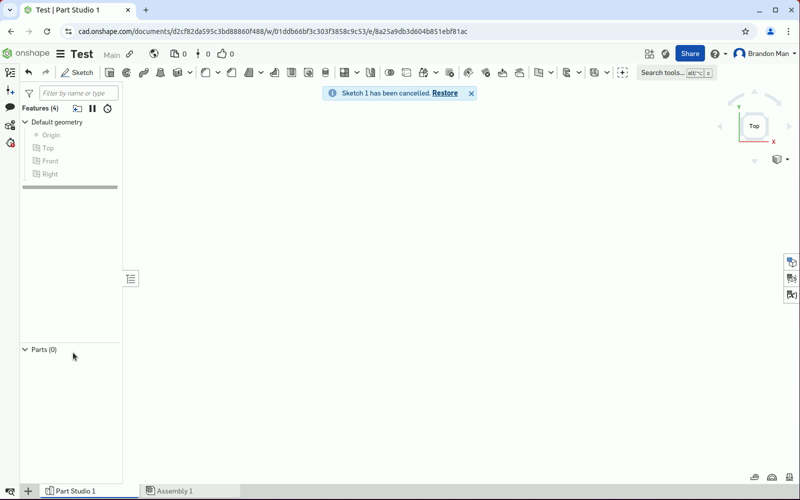
key(y)
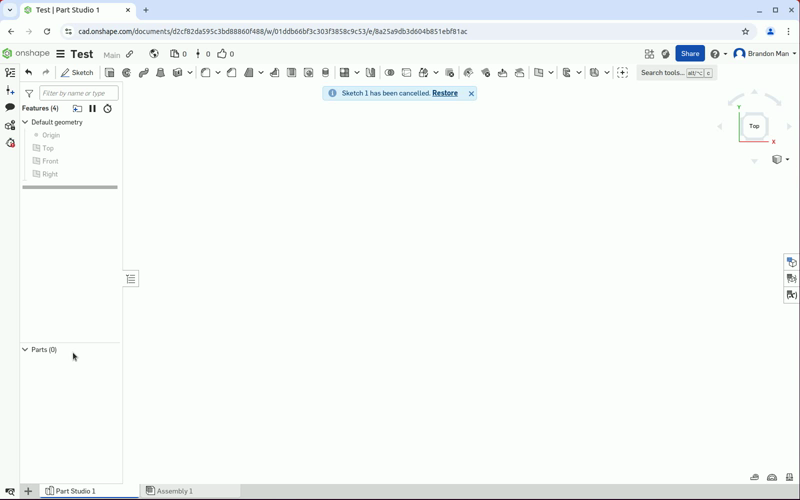
key(shift+p)
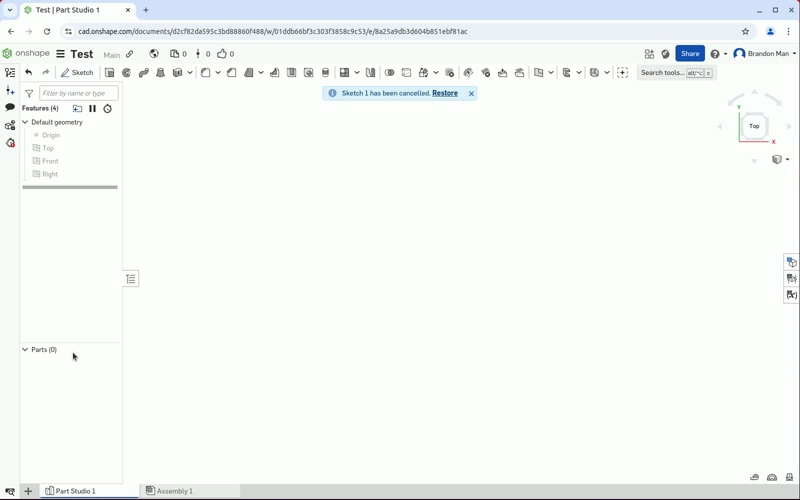
key(space)
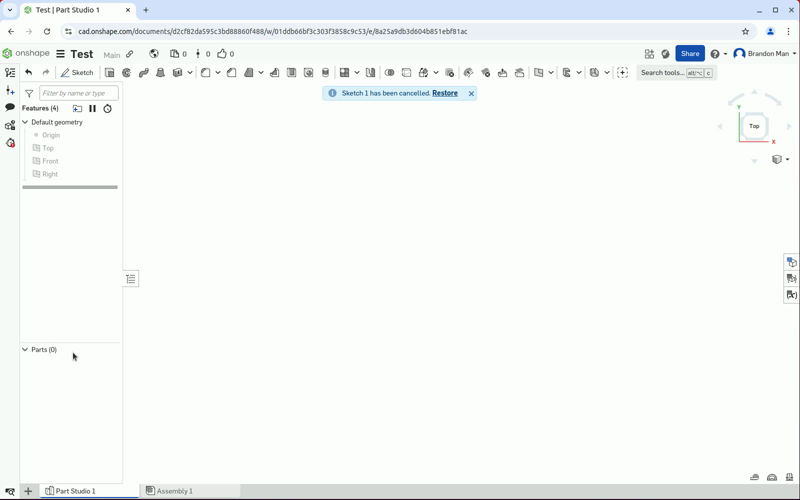
key_down(shift)
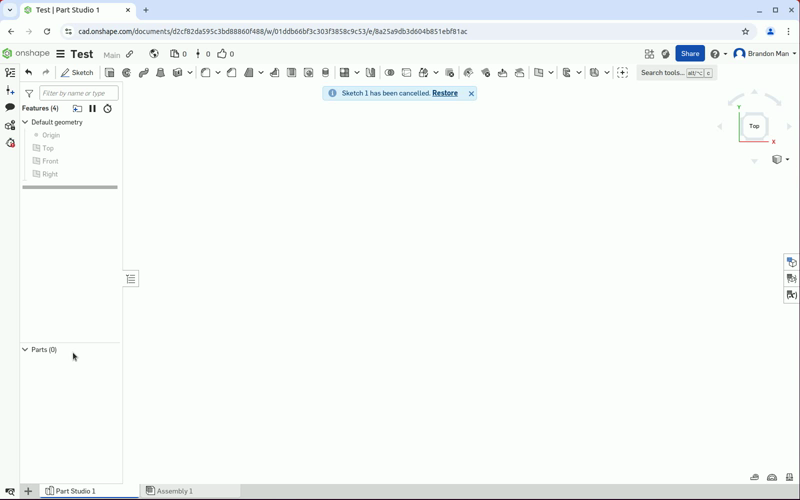
key(up)
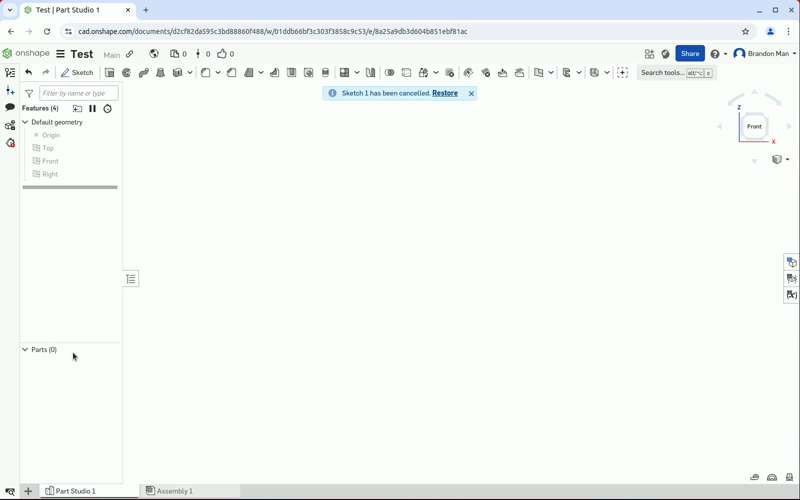
key_up(shift)
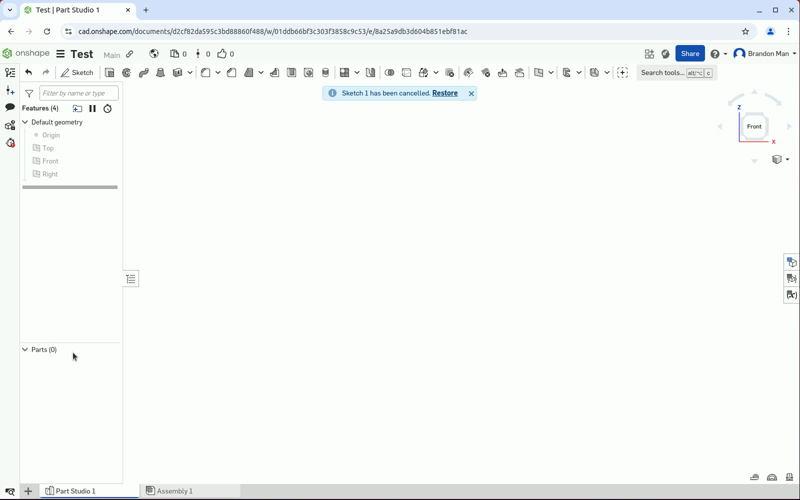
key(space)
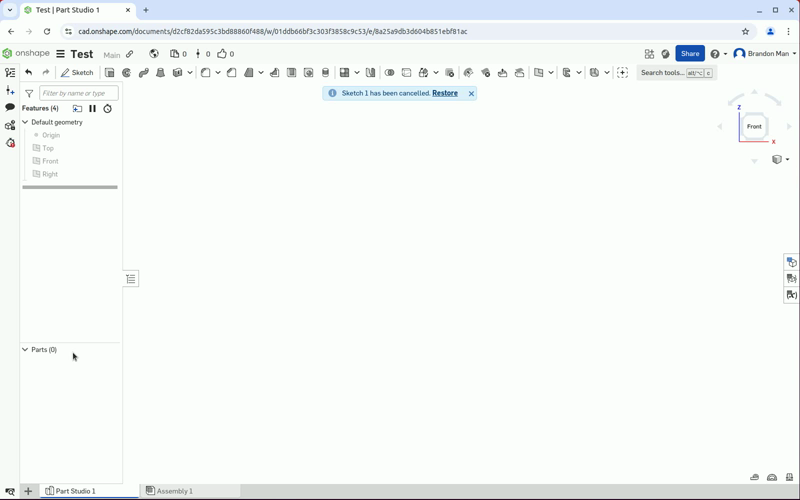
key_down(shift)
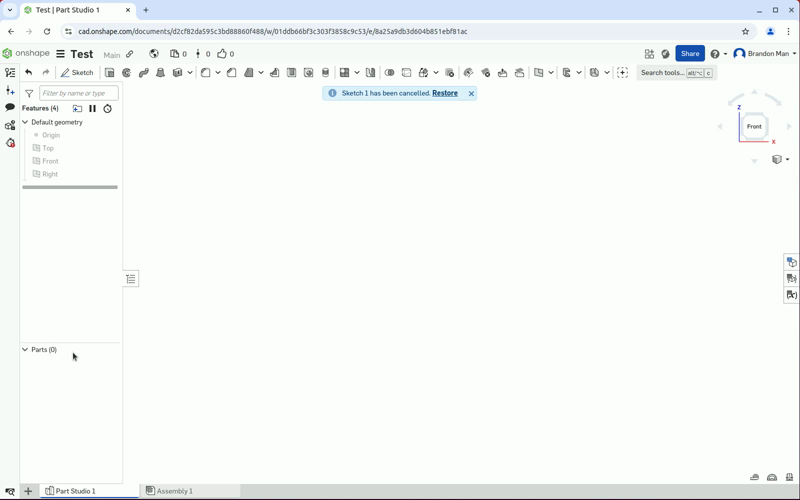
key(left)
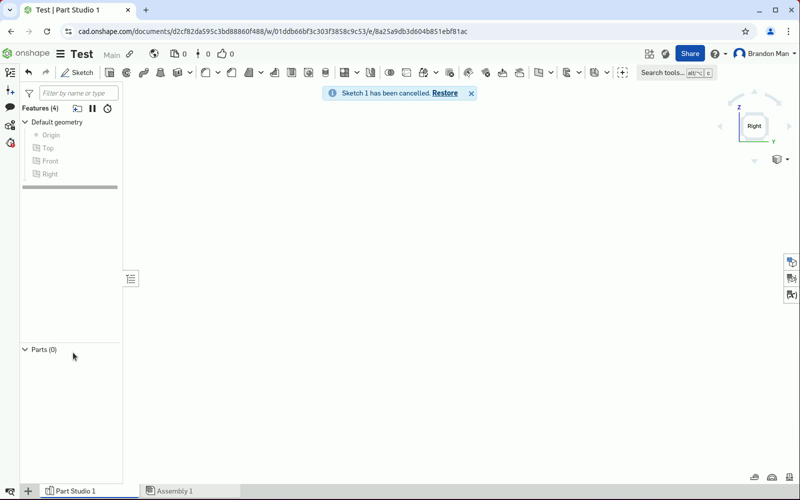
key_up(shift)
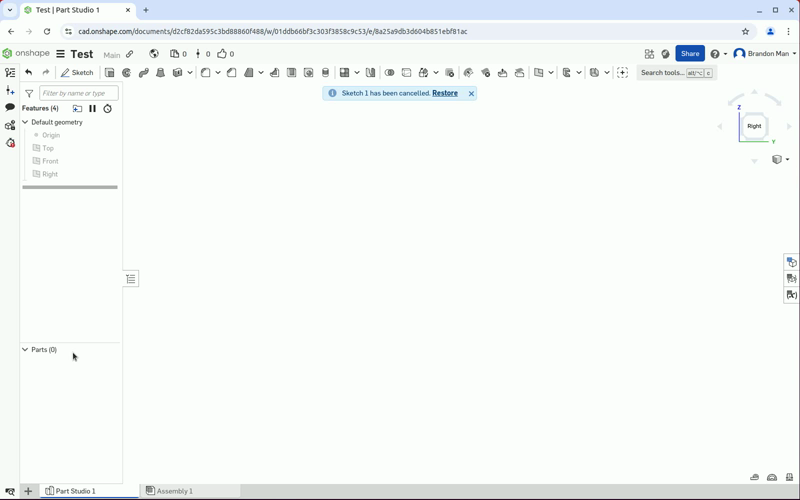
mouse_move(73, 352)
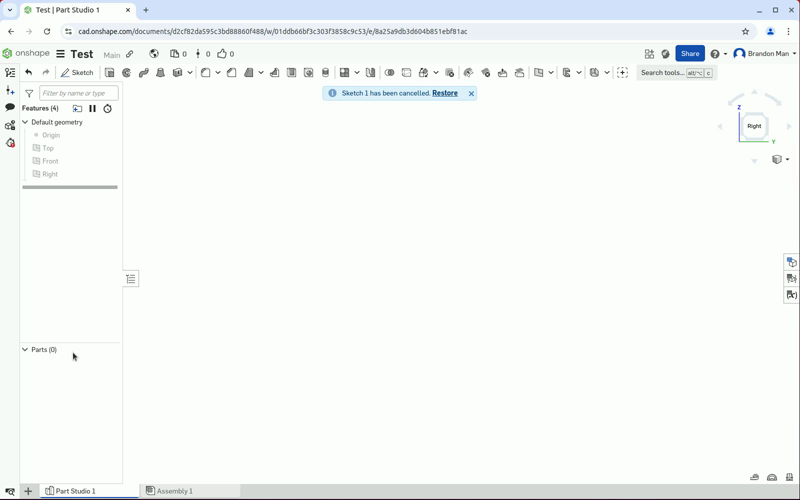
key(shift+y)
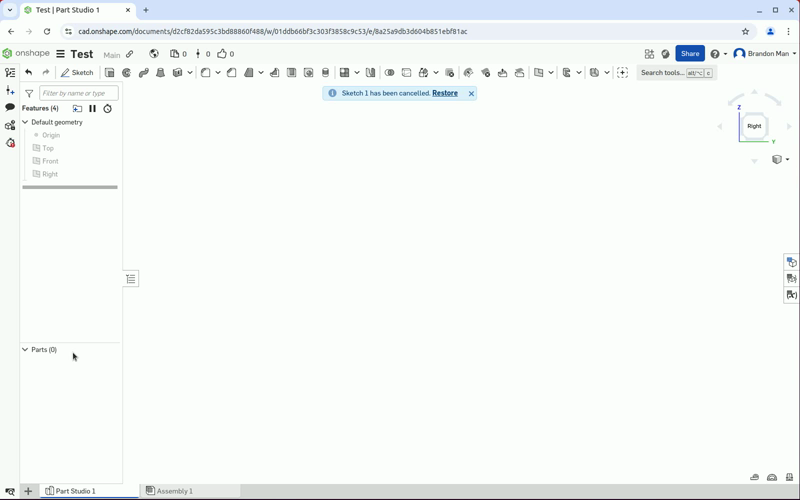
key(shift+s)
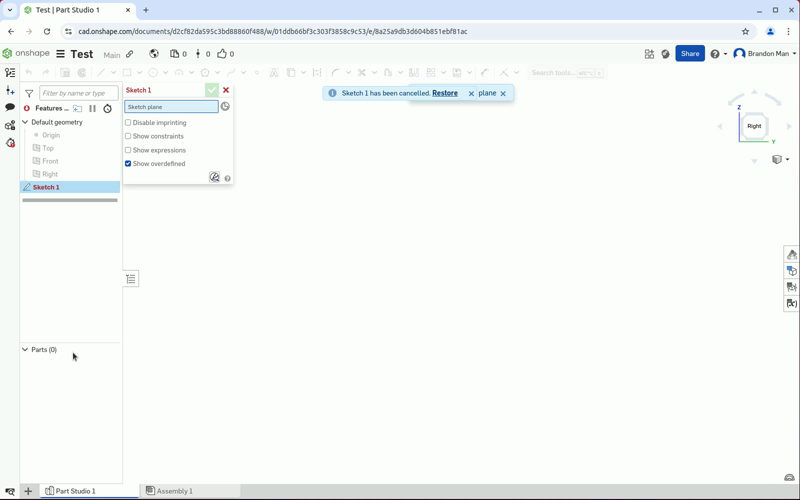
mouse_move(73, 176)
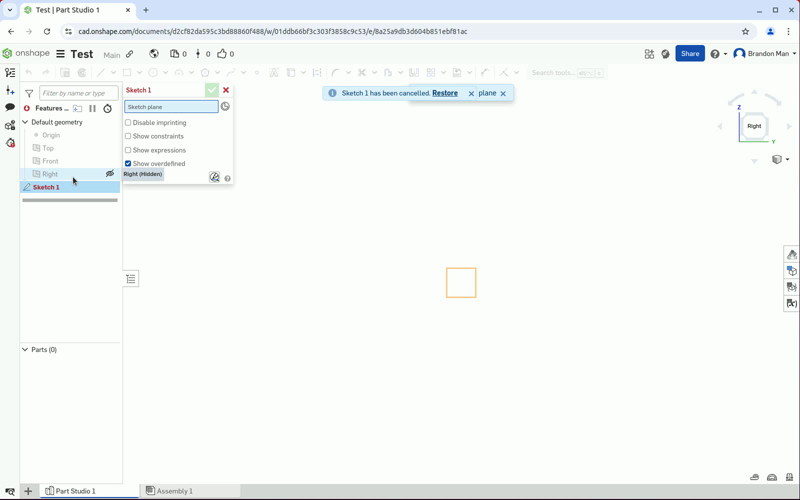
click(73, 176)
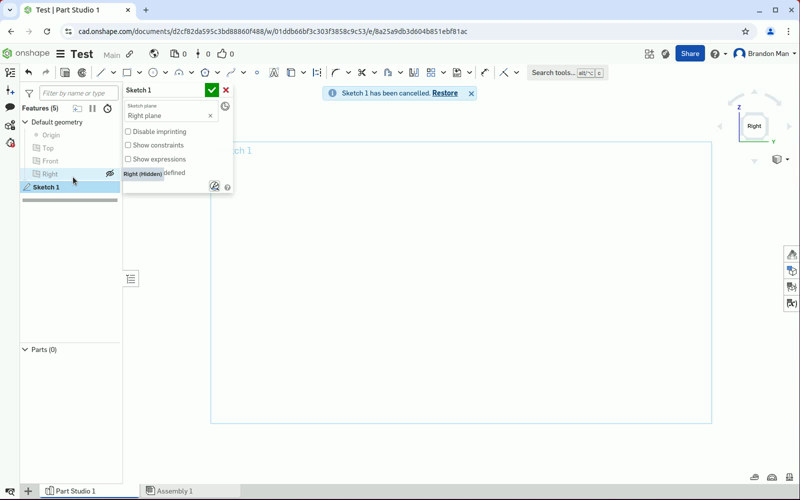
mouse_move(73, 352)
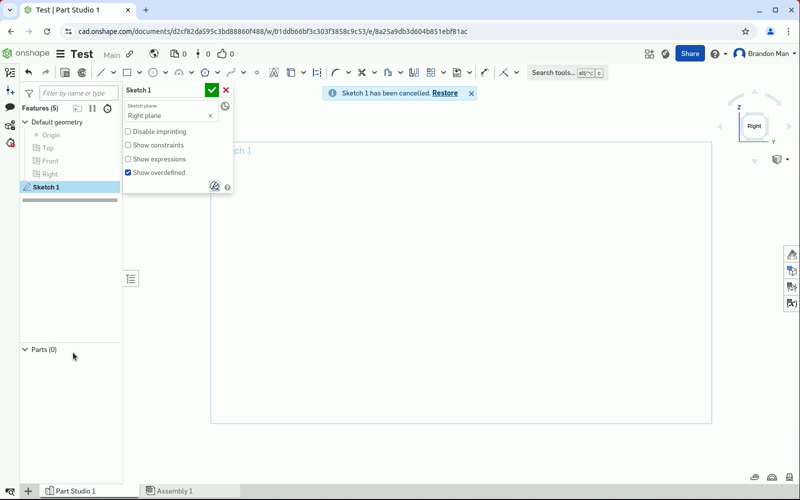
key(y)
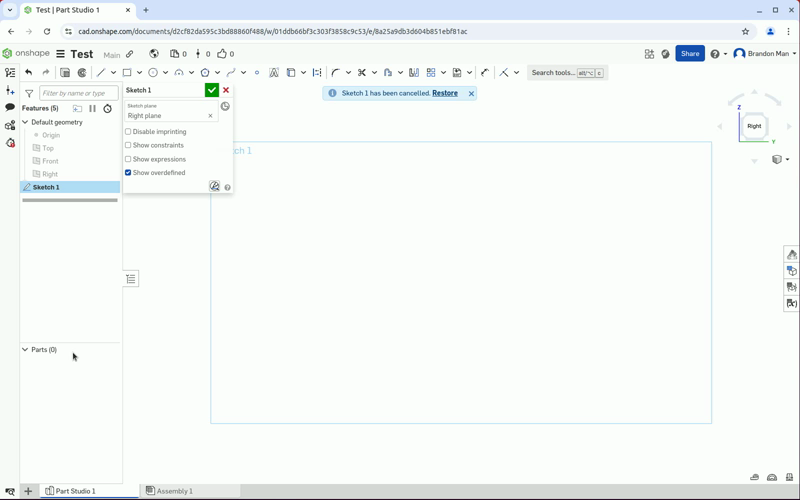
key(l)
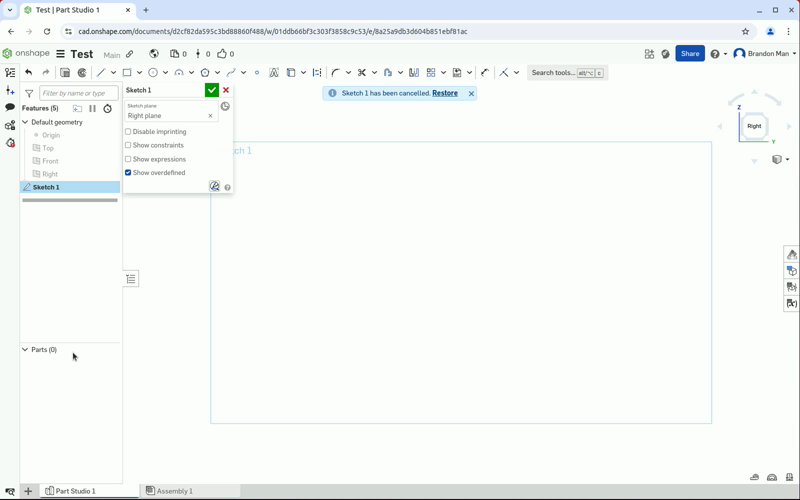
key_down(shift)
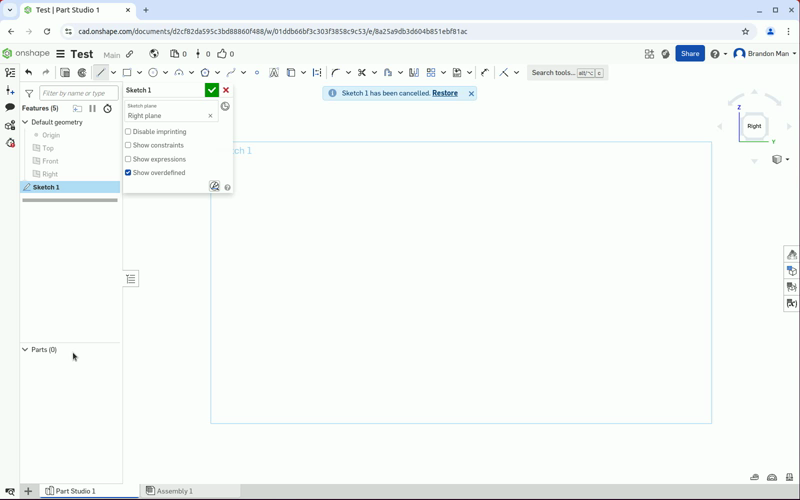
mouse_move(458, 254)
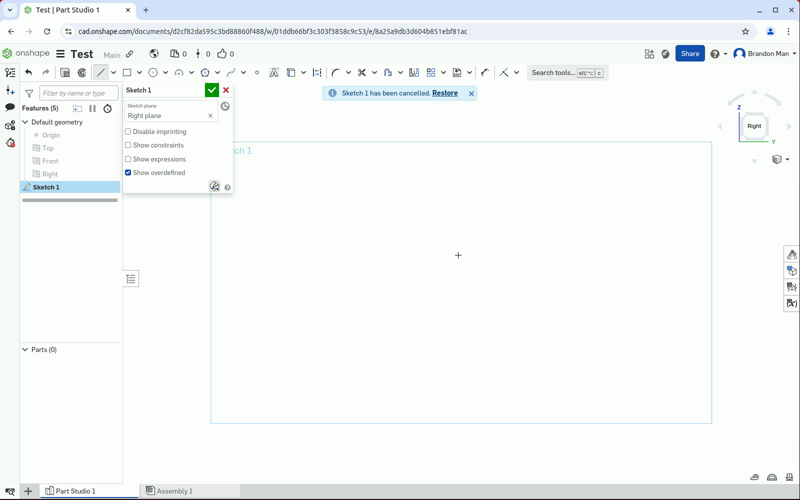
click(458, 254)
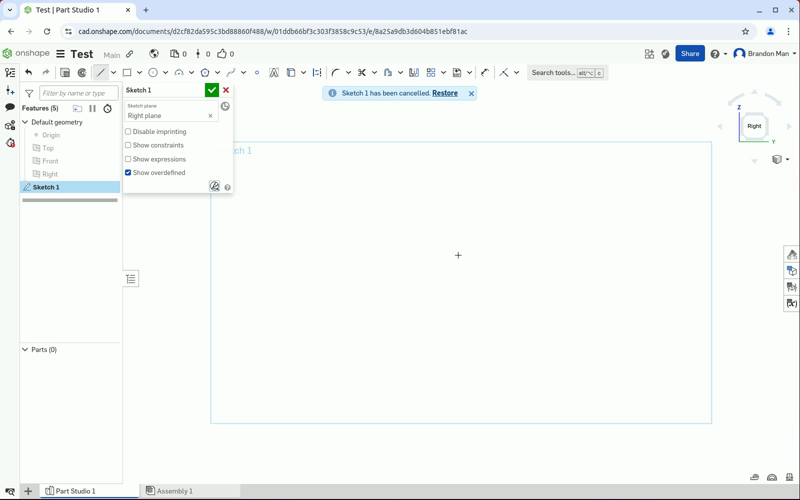
key_up(shift)
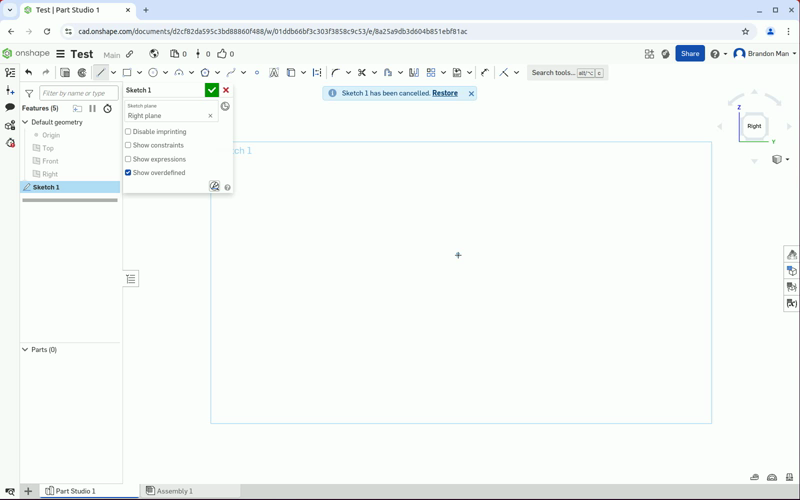
key_down(shift)
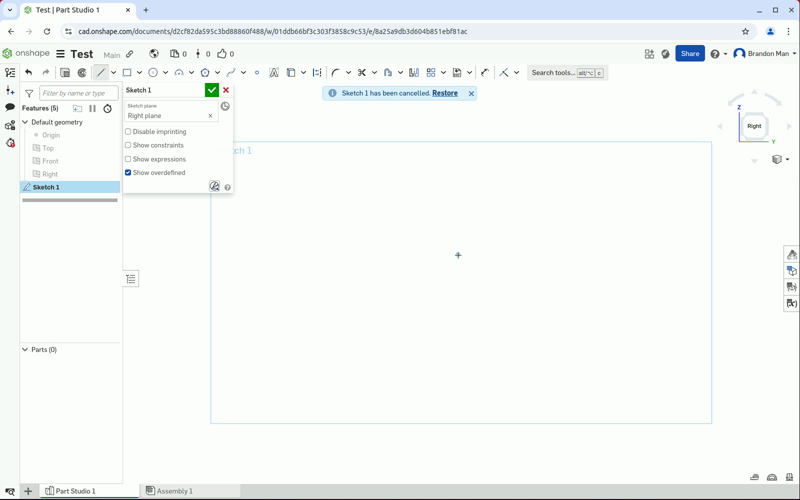
mouse_move(488, 254)
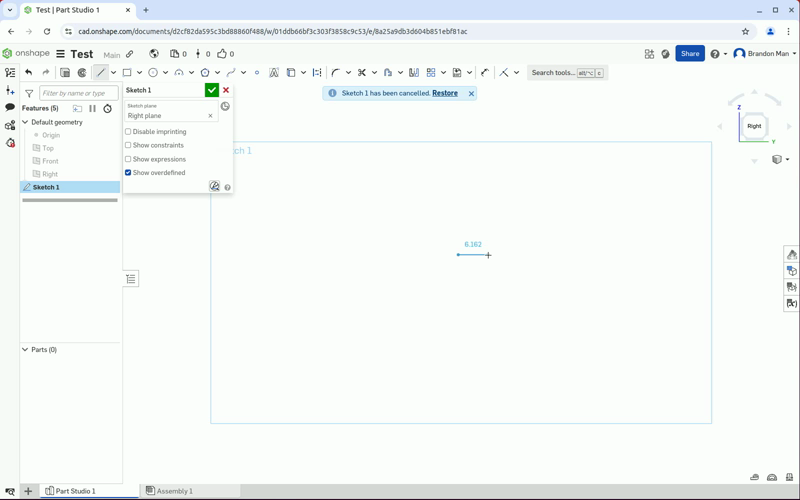
mouse_move(463, 276)
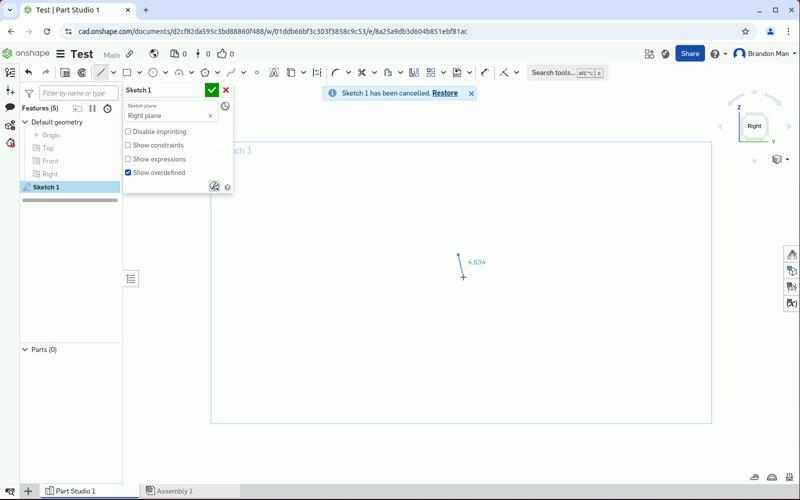
click(463, 276)
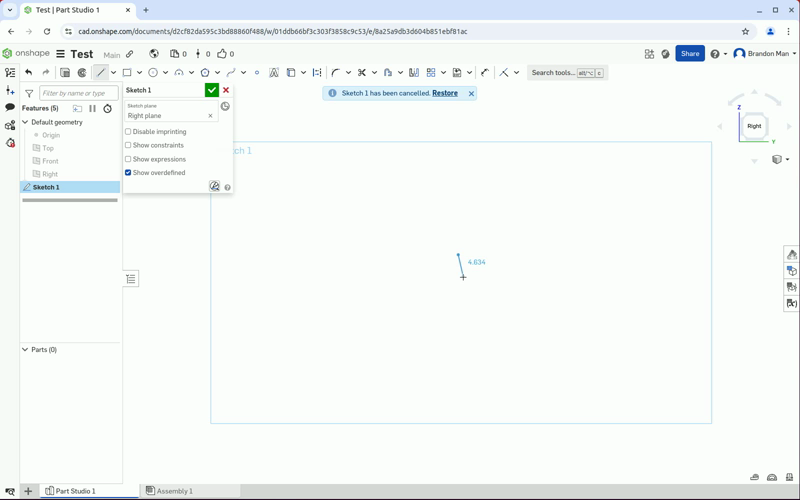
key_up(shift)
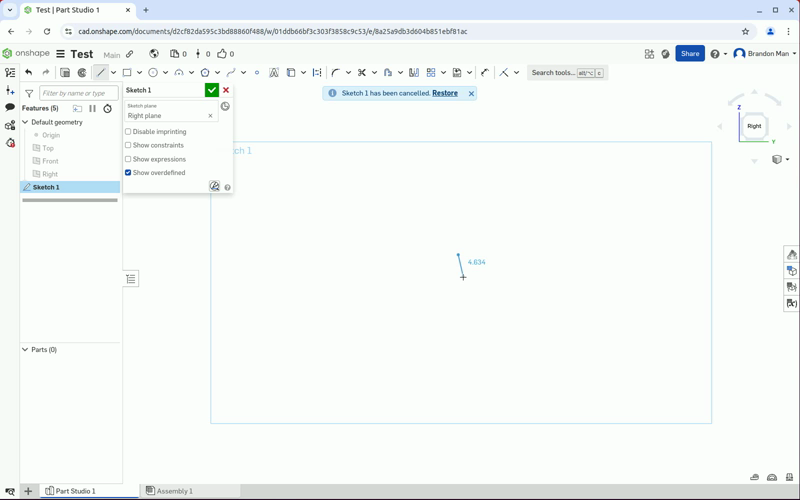
key(esc)
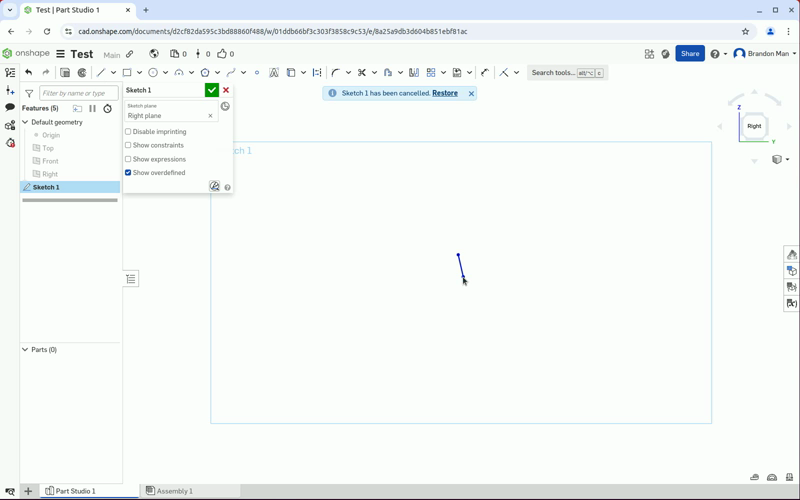
key(a)
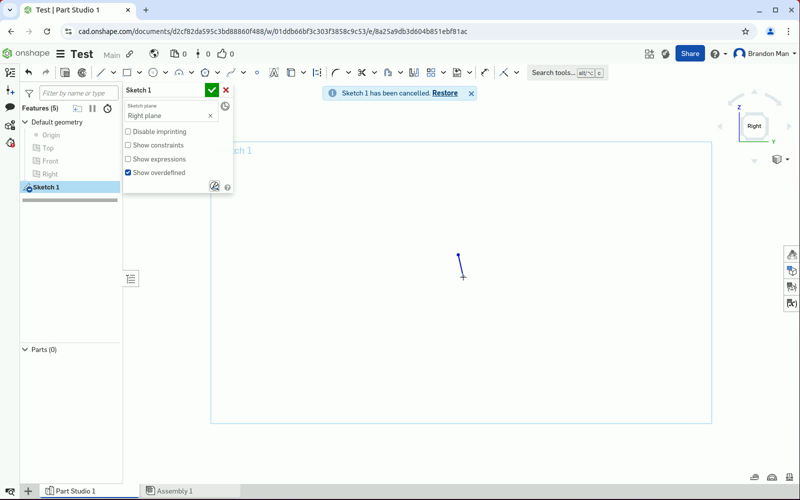
mouse_move(463, 276)
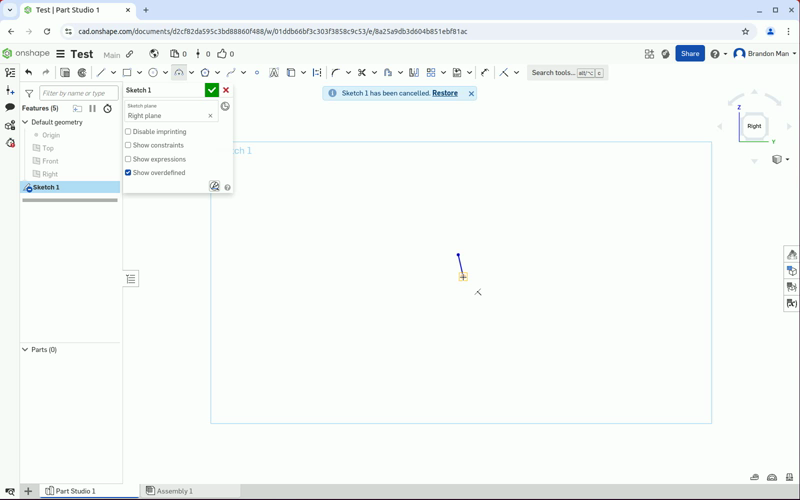
click(463, 276)
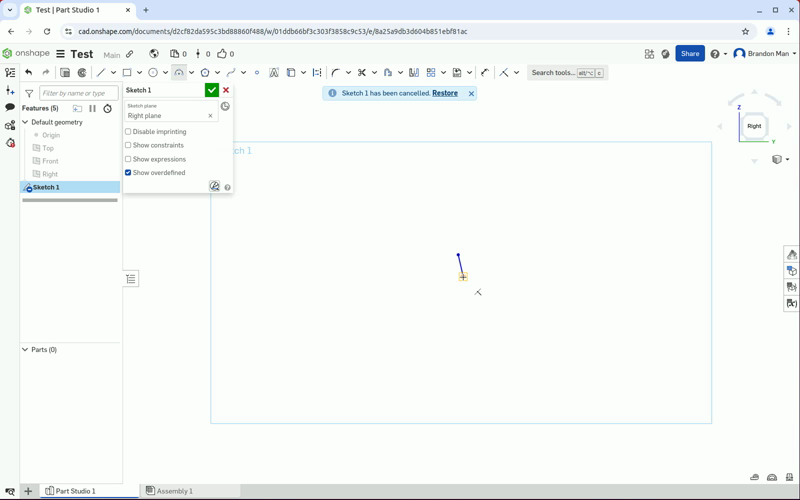
key_down(shift)
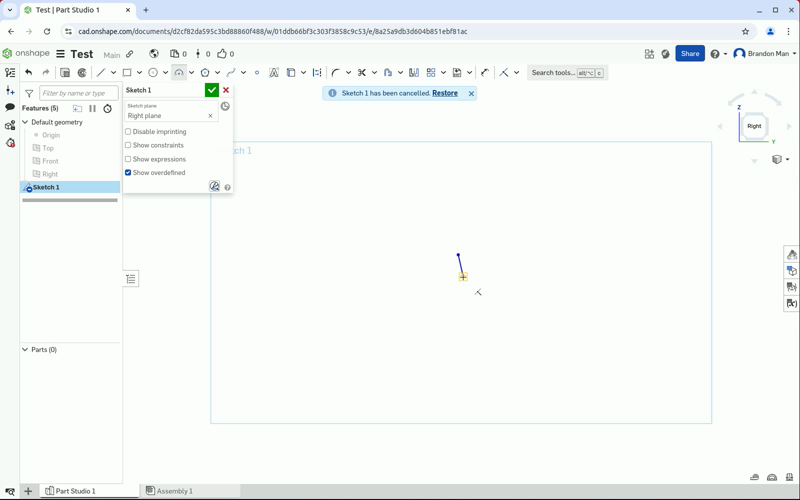
mouse_move(475, 282)
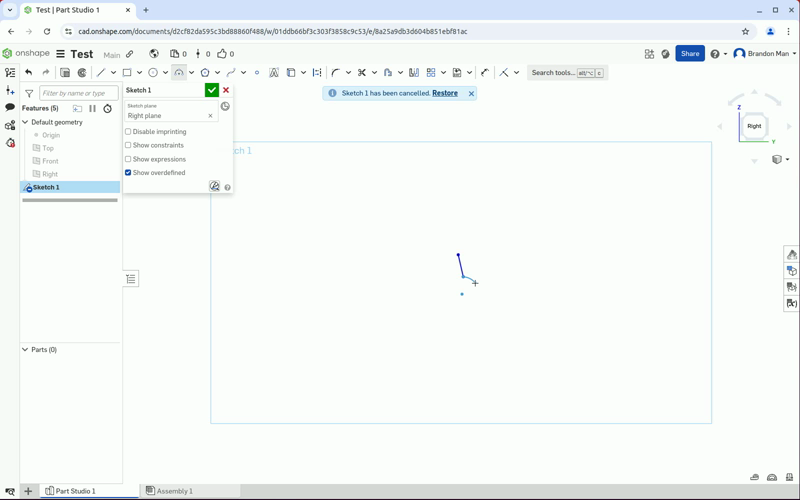
click(475, 282)
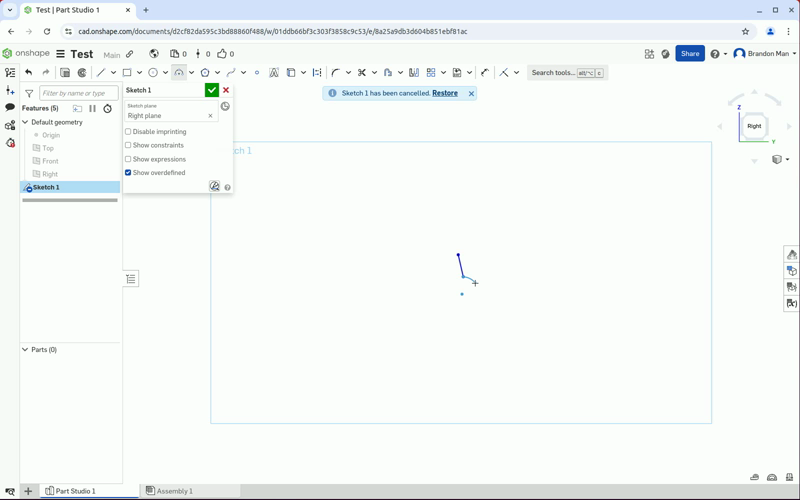
mouse_move(468, 281)
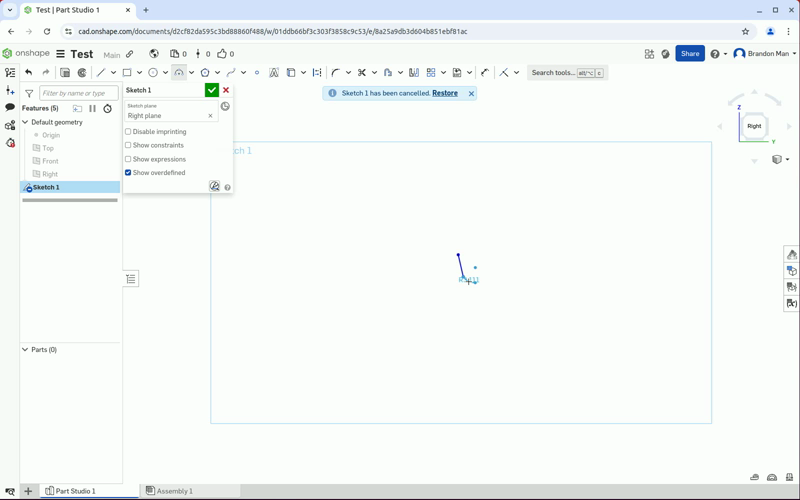
click(468, 281)
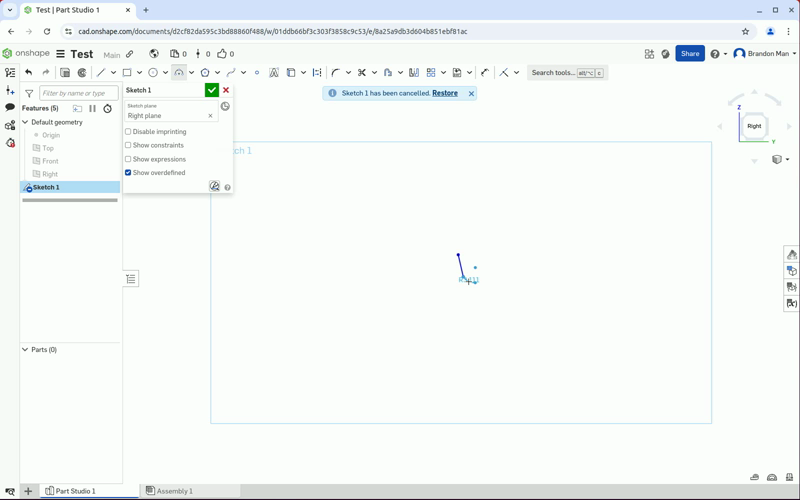
key_up(shift)
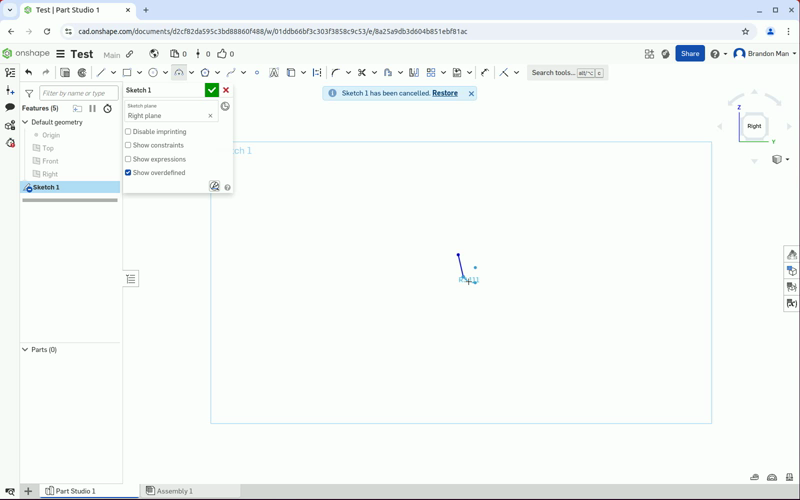
key(esc)
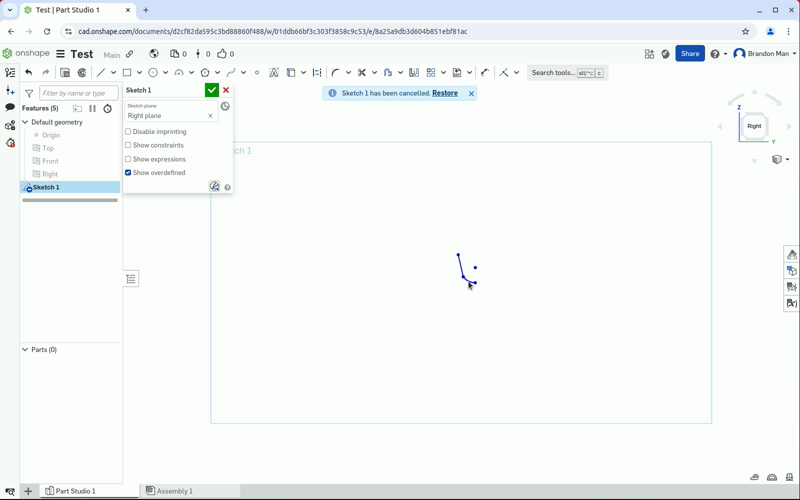
key(l)
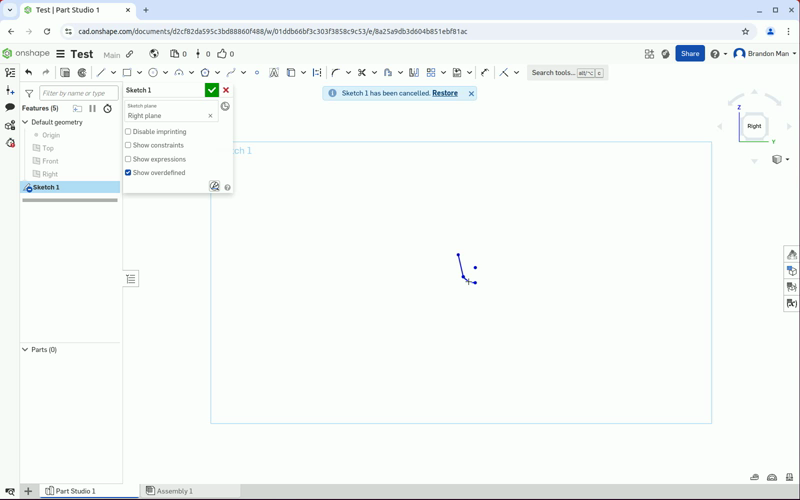
mouse_move(475, 282)
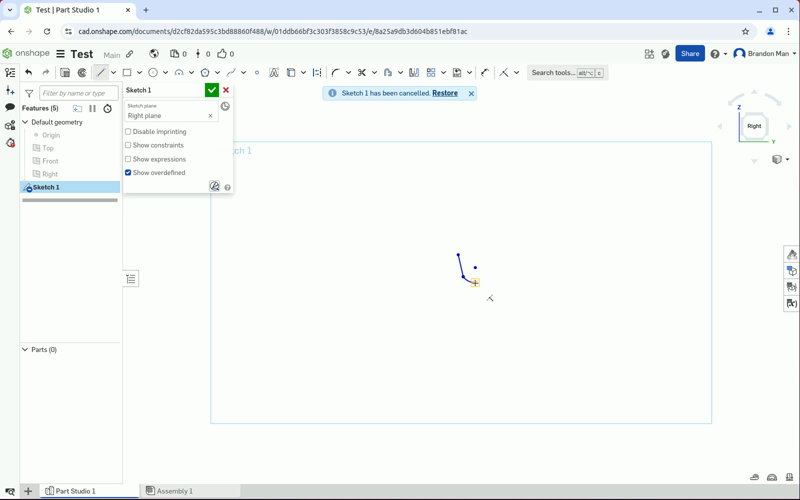
click(475, 282)
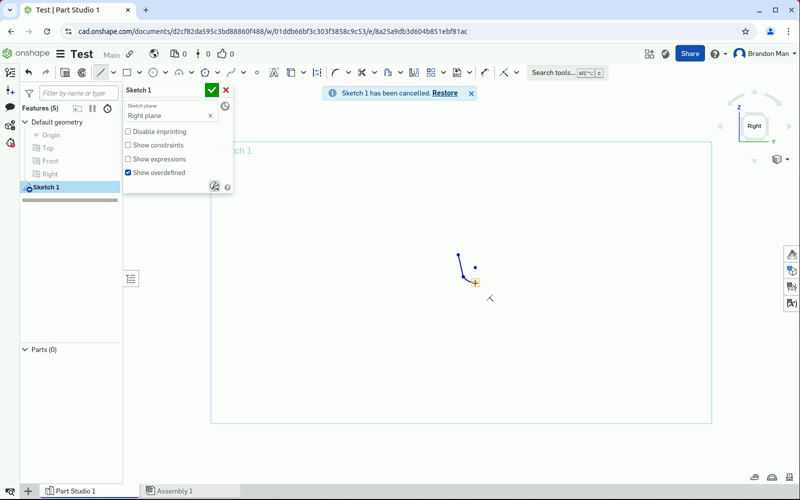
key_down(shift)
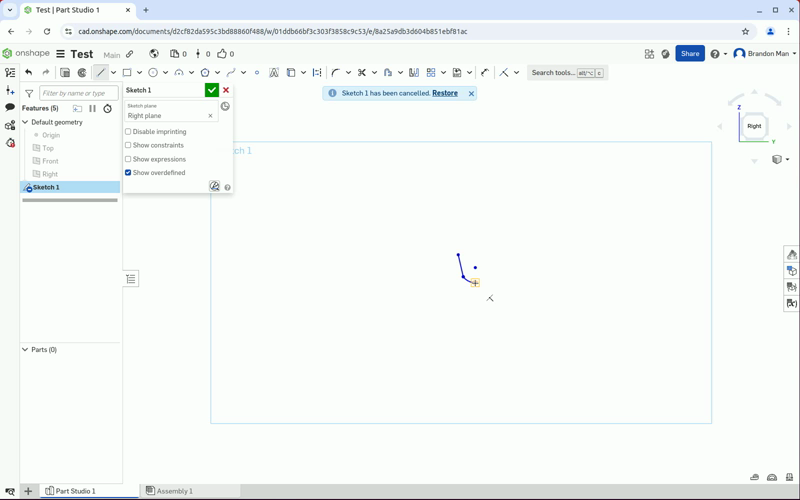
mouse_move(558, 282)
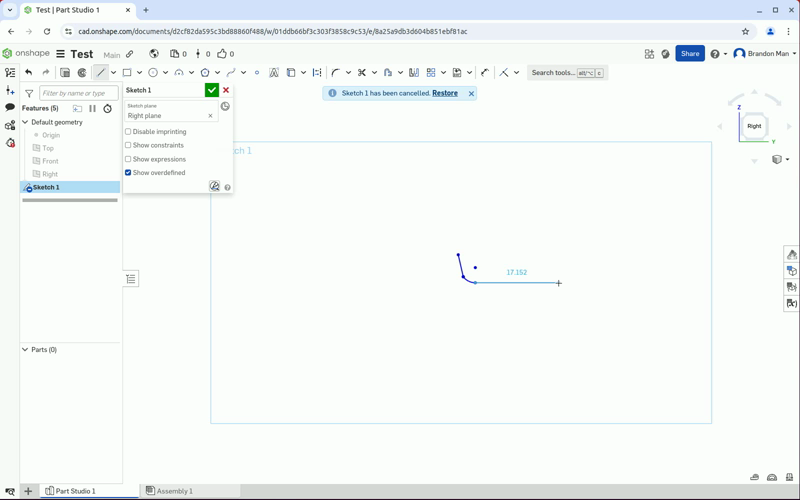
click(558, 282)
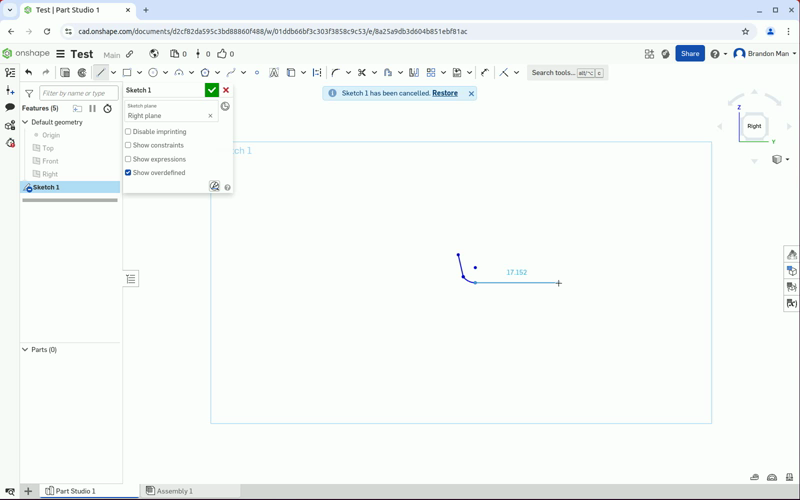
key_up(shift)
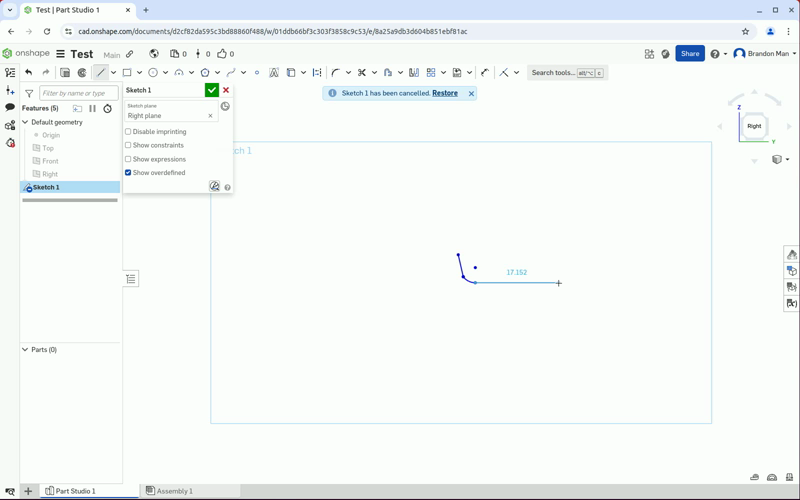
key(esc)
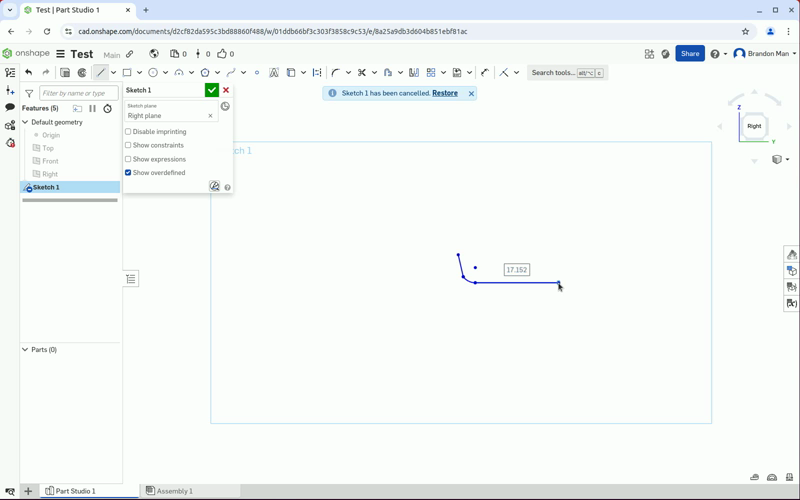
key(a)
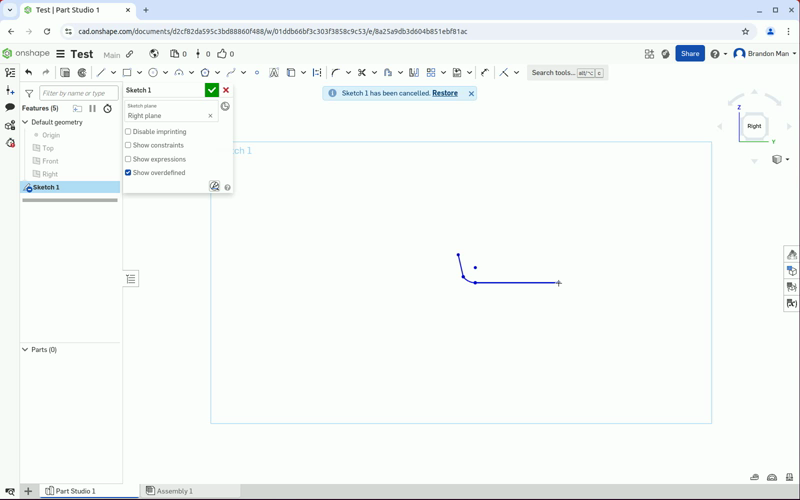
mouse_move(558, 282)
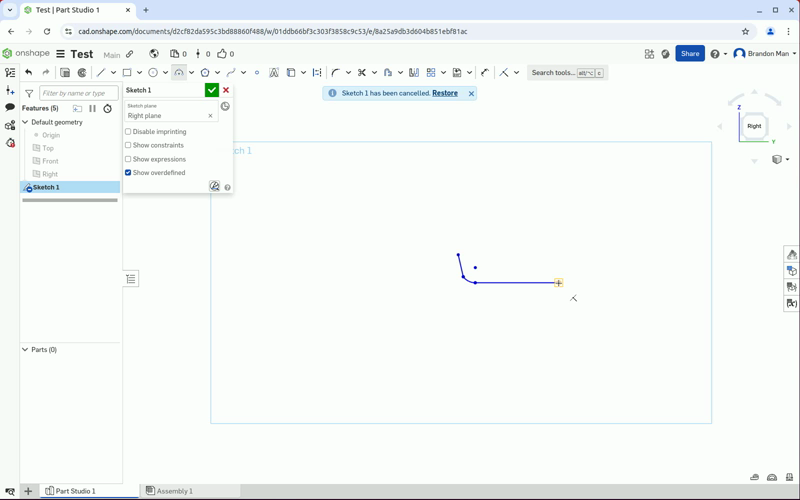
click(558, 282)
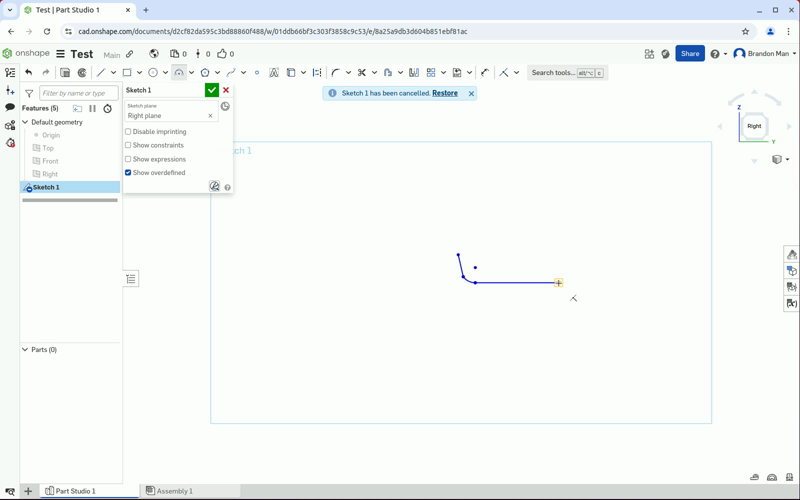
key_down(shift)
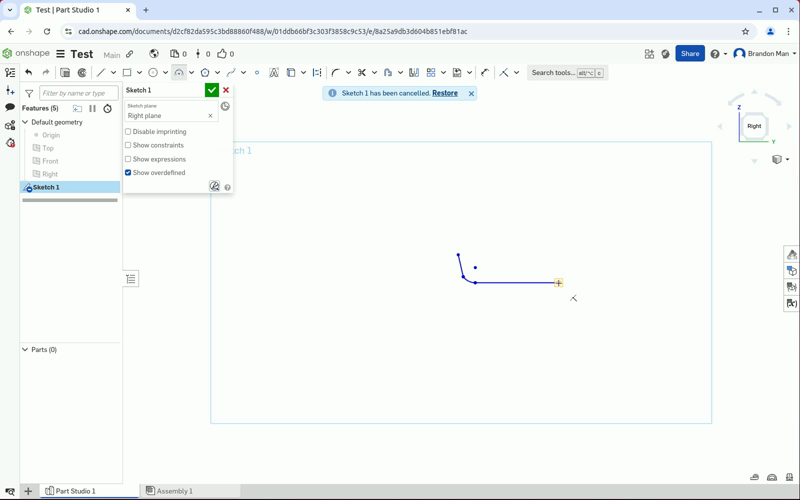
mouse_move(558, 254)
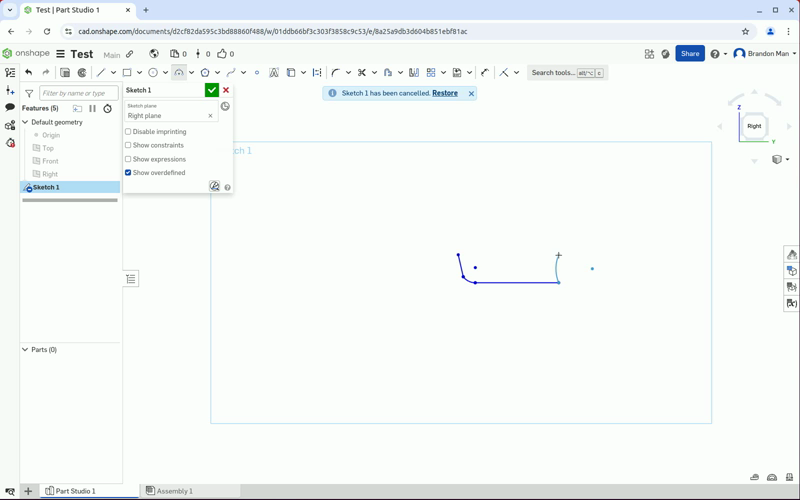
click(558, 254)
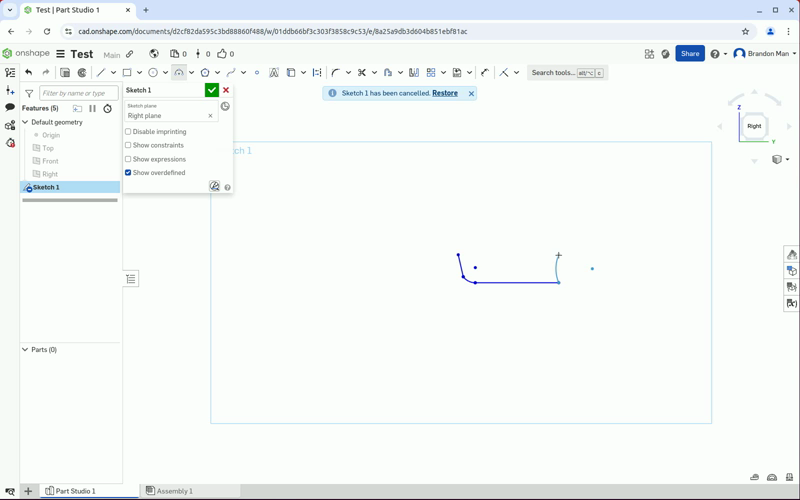
mouse_move(572, 268)
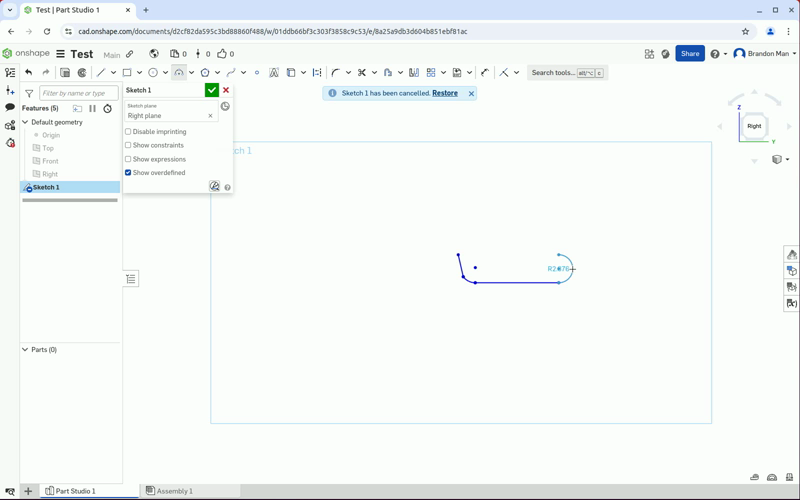
click(572, 268)
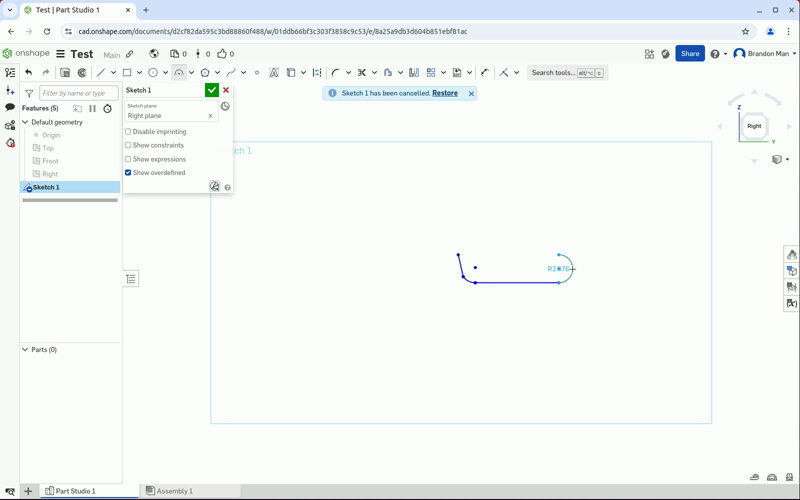
key_up(shift)
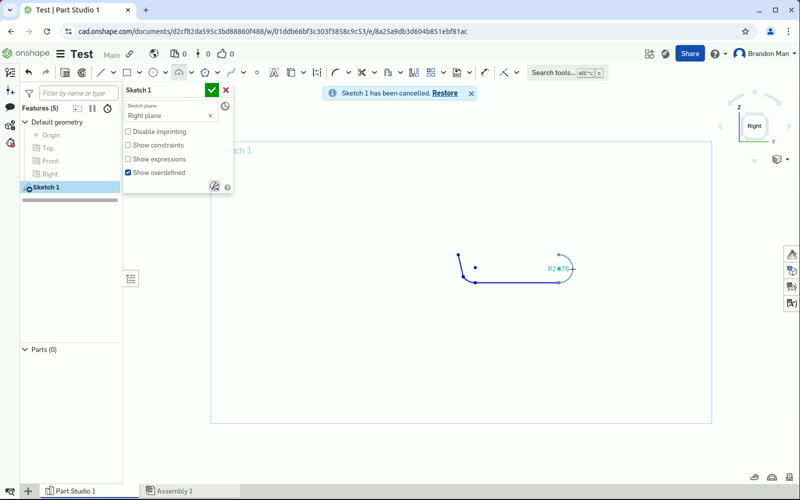
key(esc)
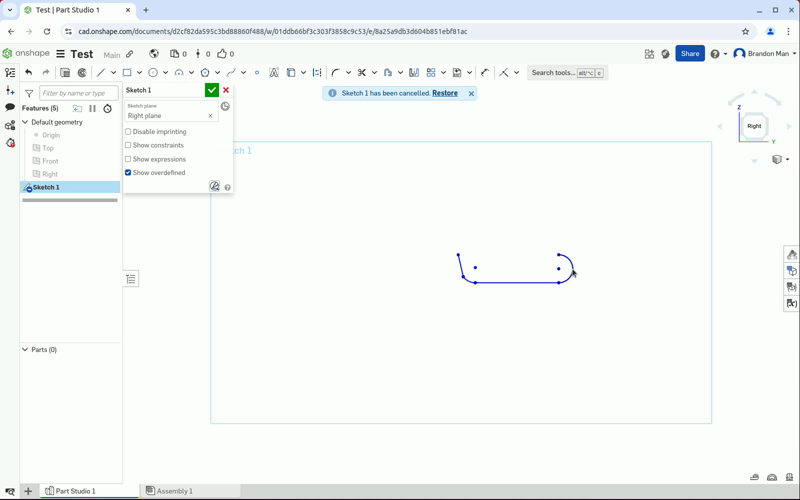
key(l)
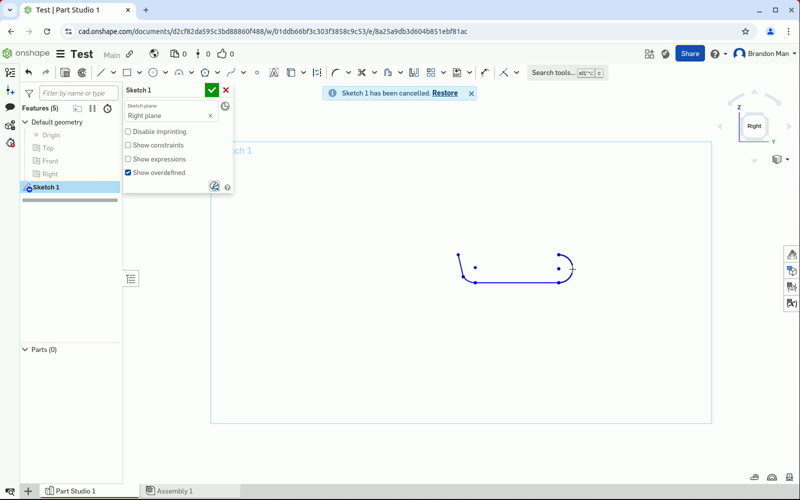
mouse_move(558, 254)
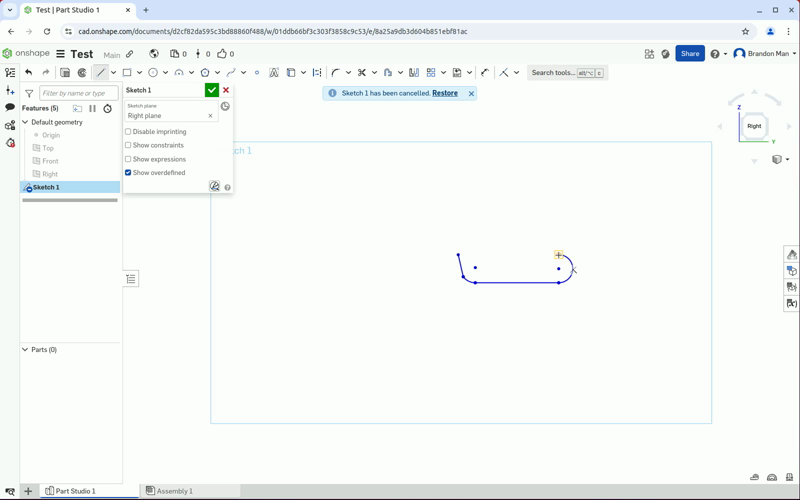
click(558, 254)
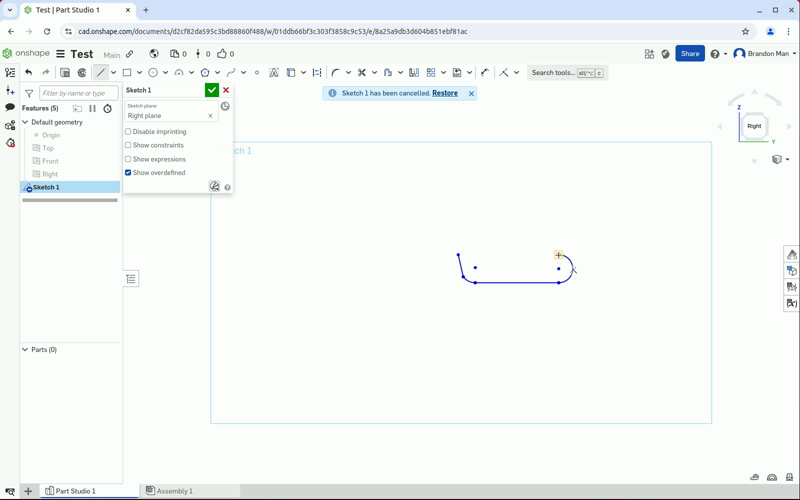
key_down(shift)
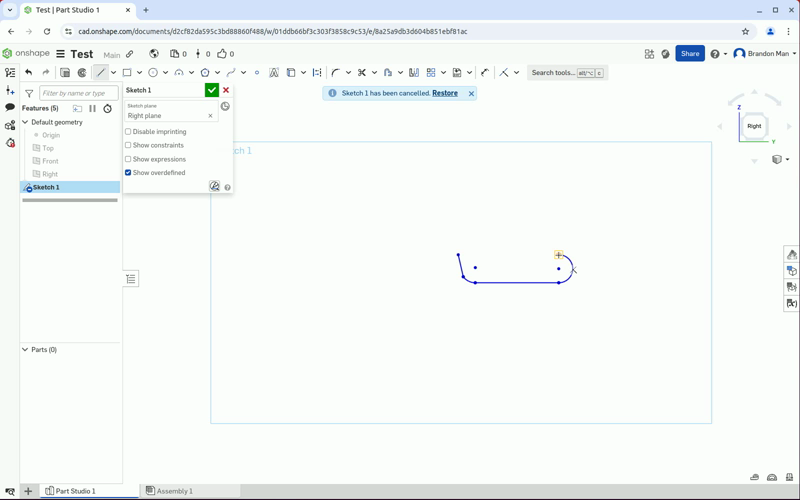
mouse_move(460, 254)
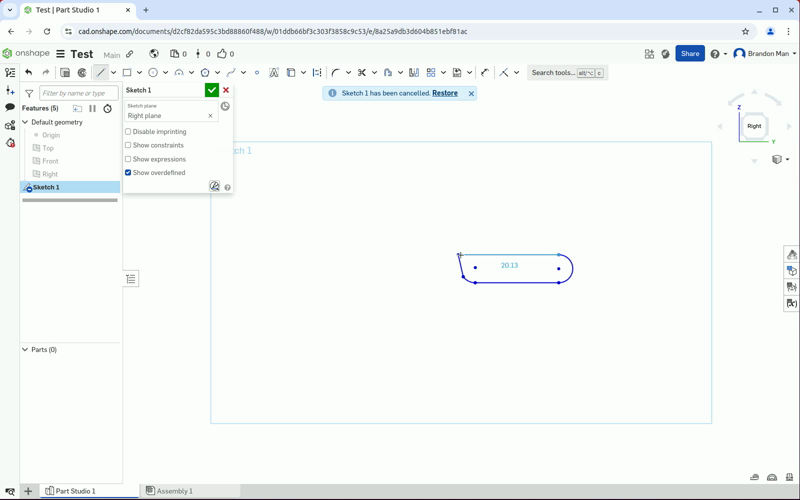
scroll(6)
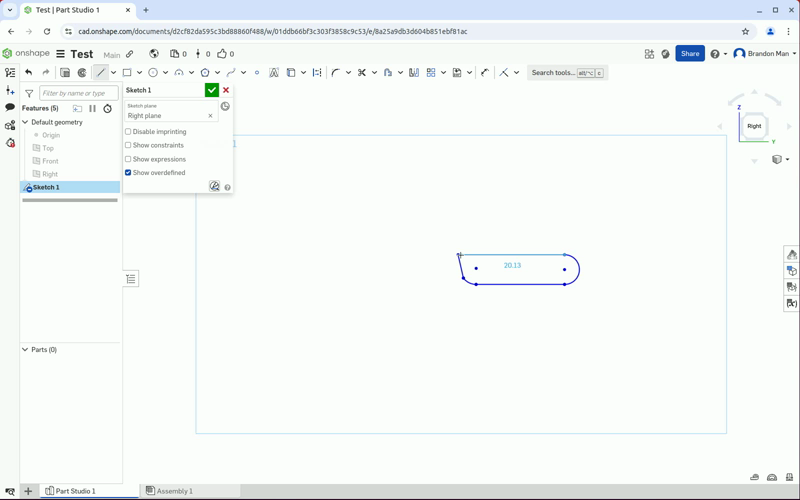
scroll(6)
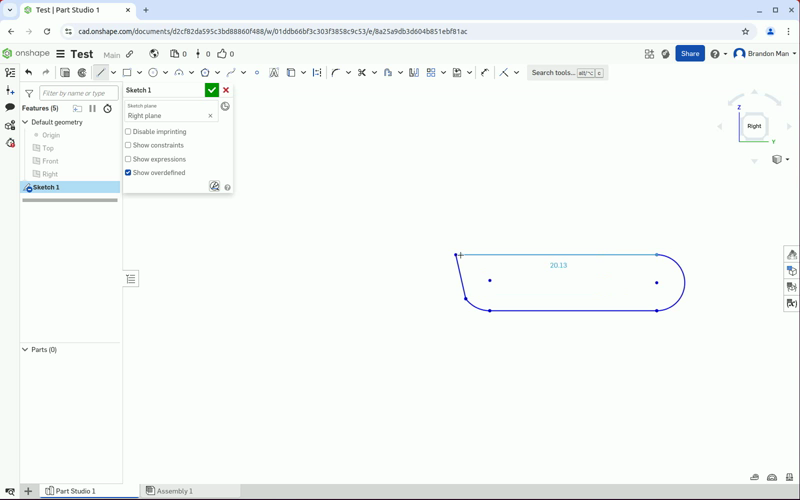
scroll(6)
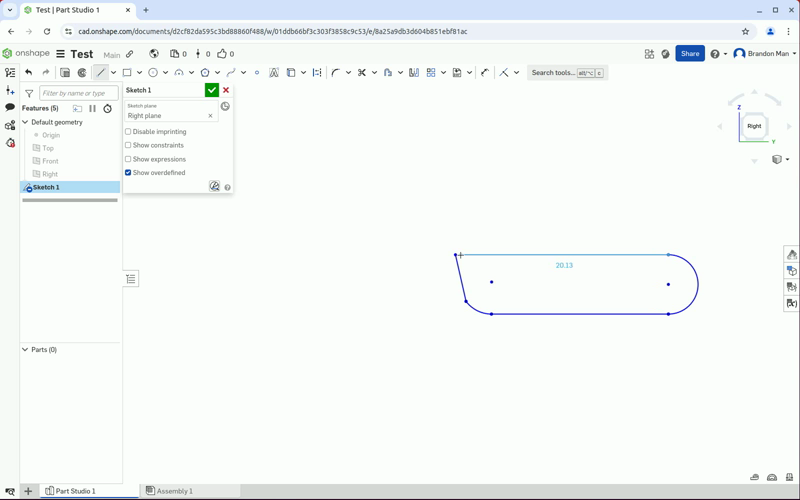
scroll(6)
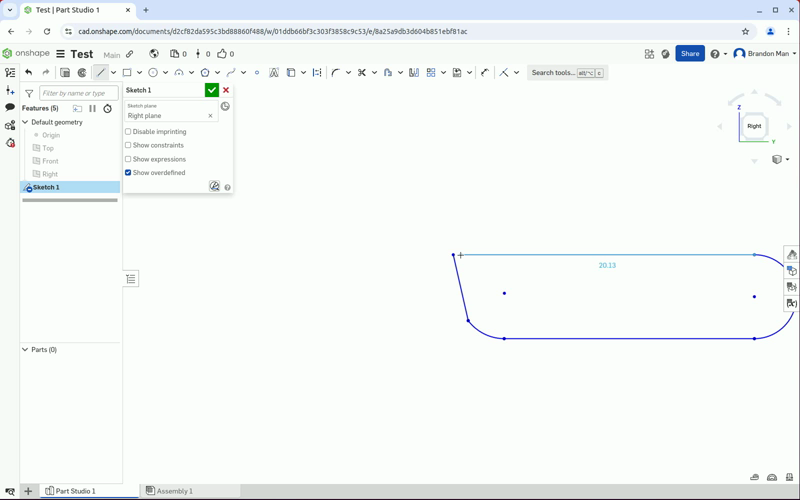
scroll(6)
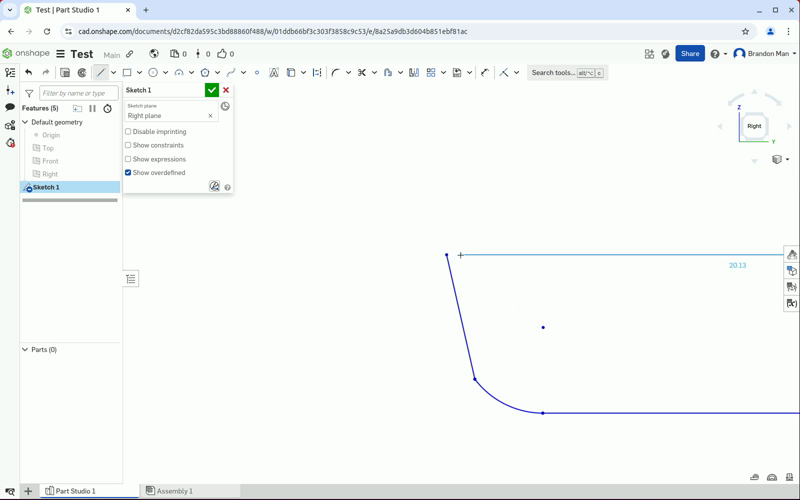
scroll(6)
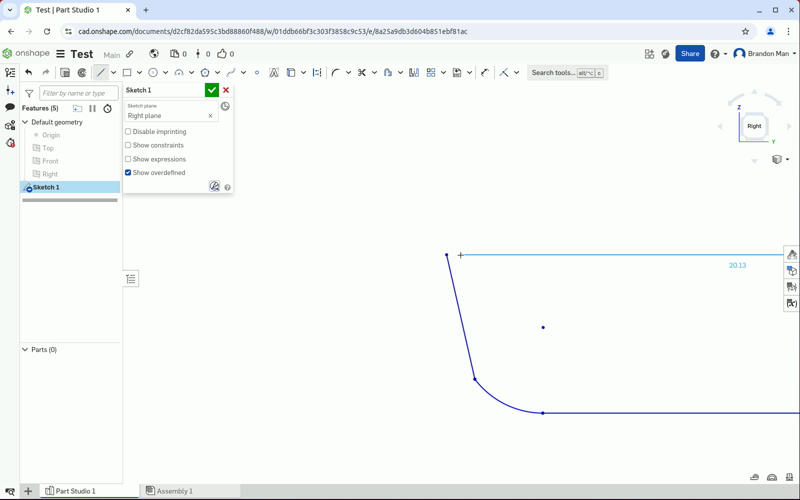
scroll(6)
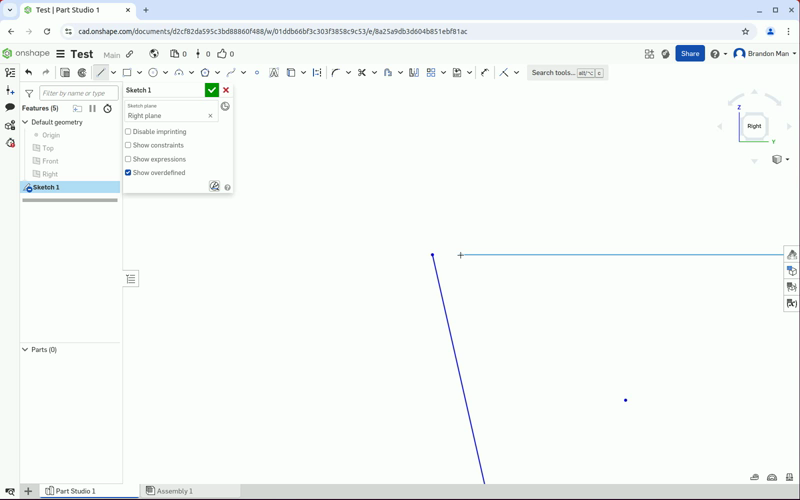
click(460, 254)
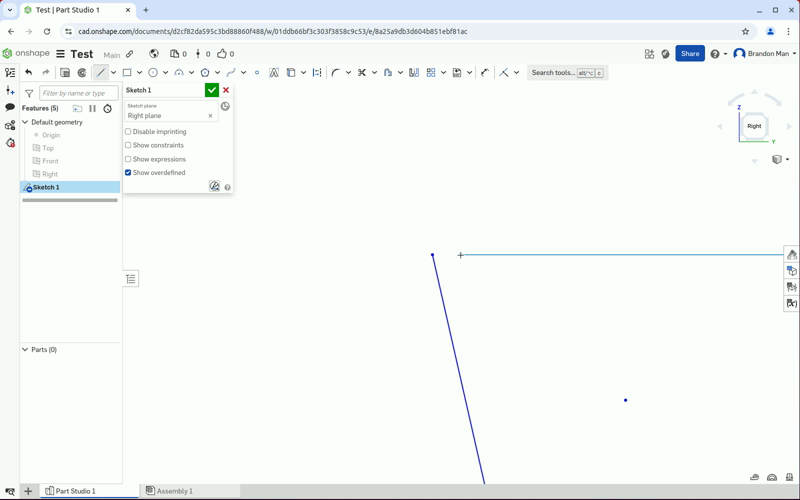
scroll(-6)
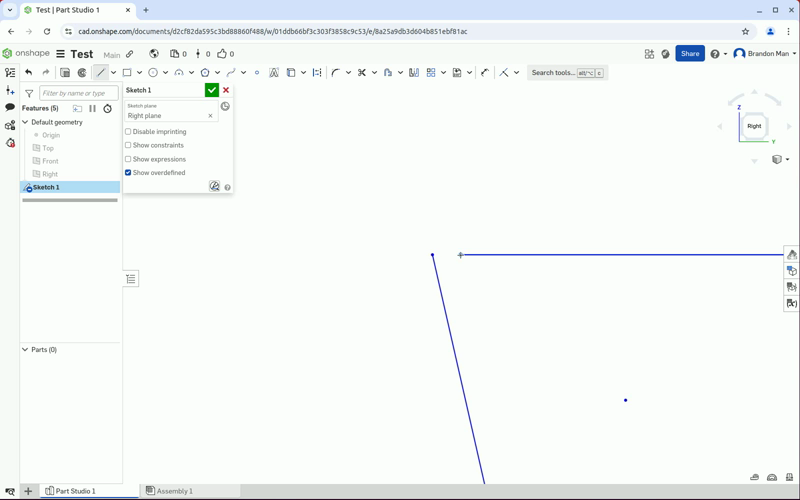
scroll(-6)
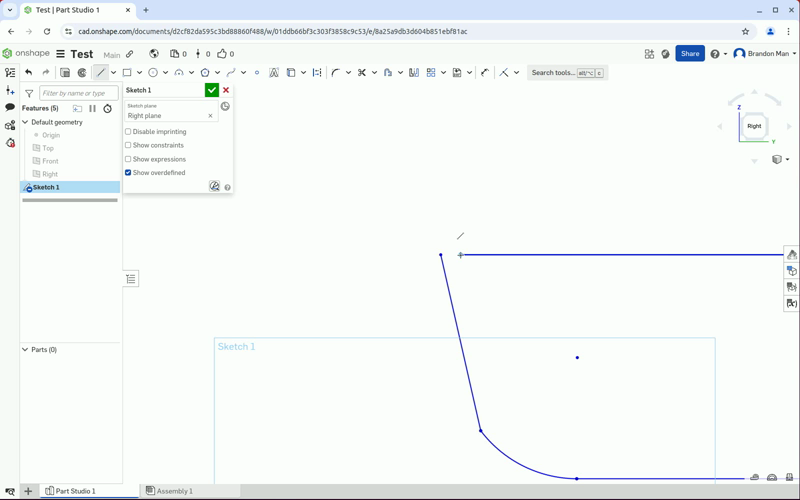
scroll(-6)
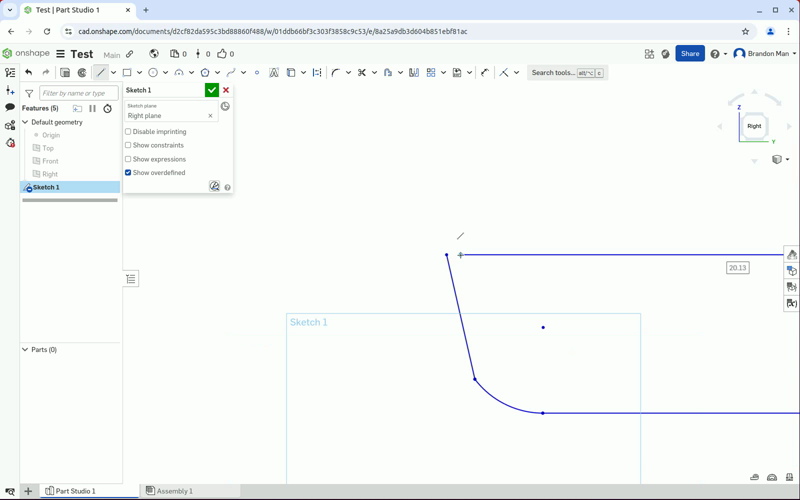
scroll(-6)
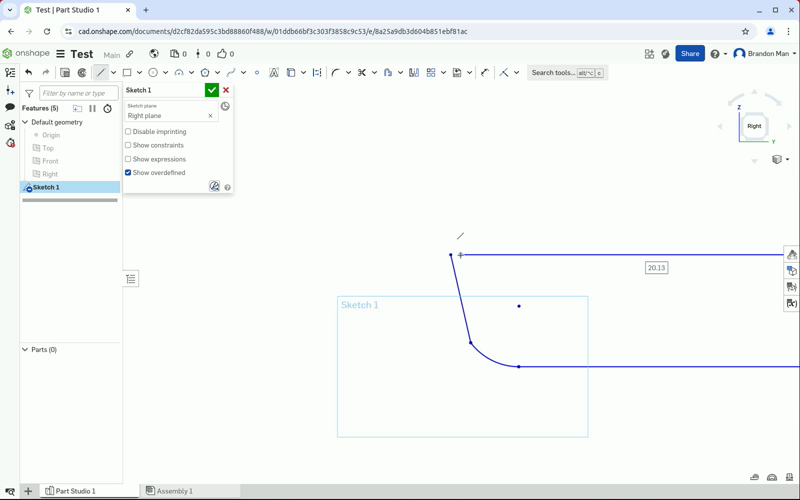
scroll(-6)
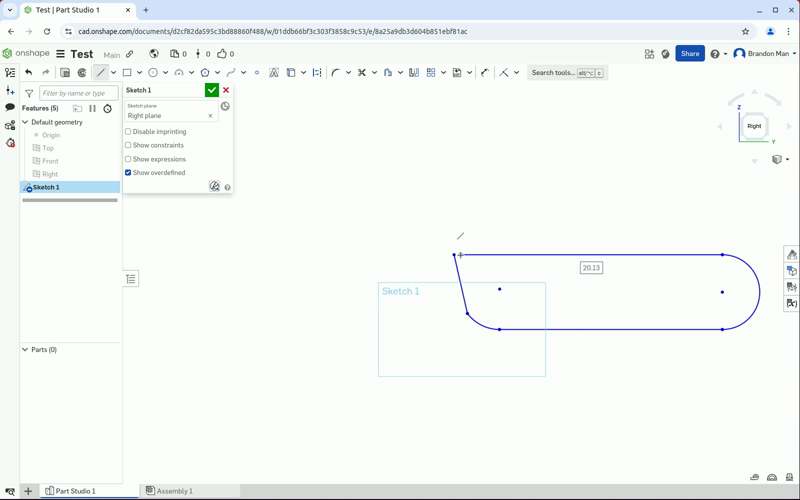
scroll(-6)
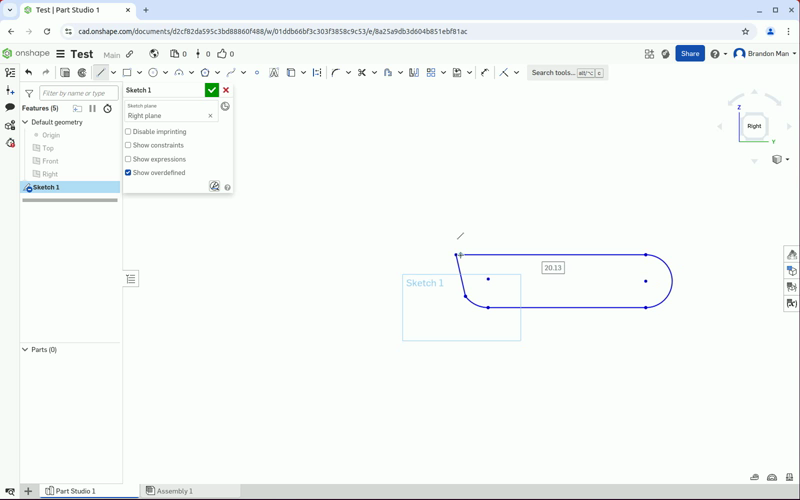
scroll(-6)
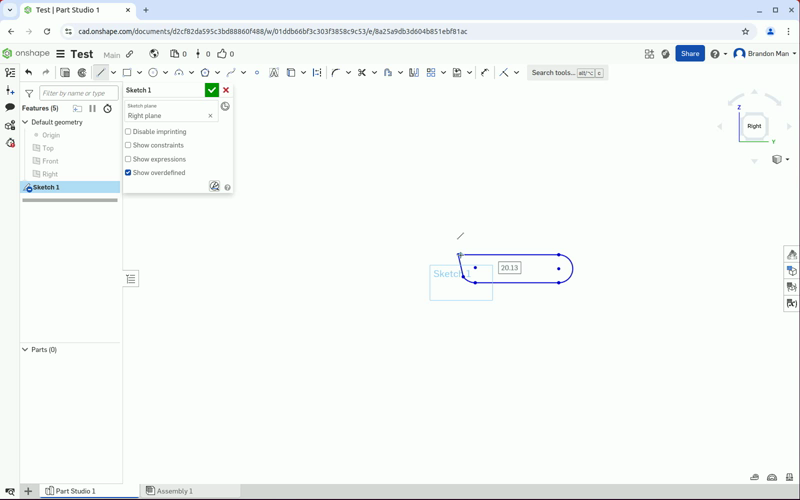
key_up(shift)
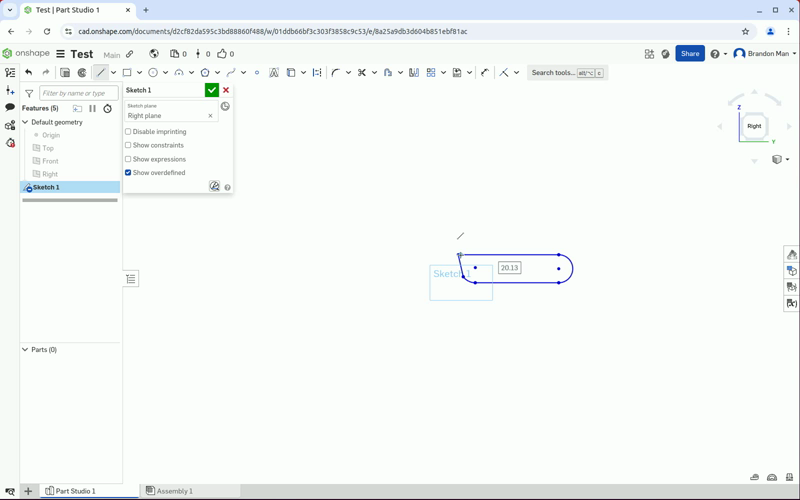
mouse_move(490, 254)
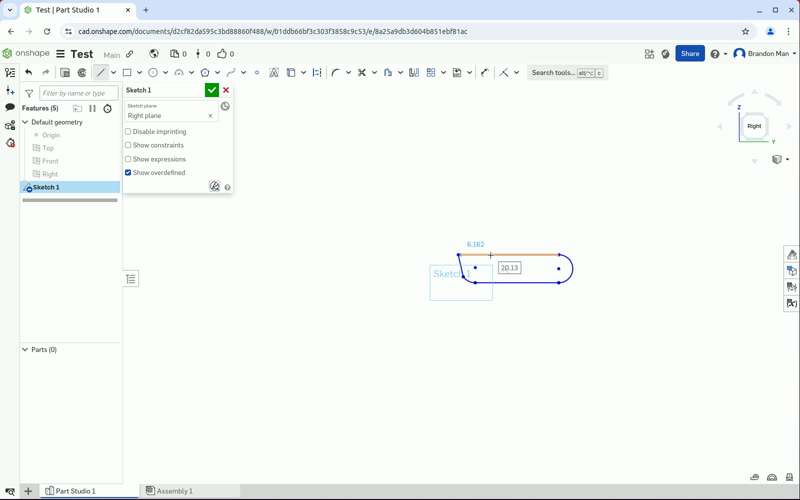
key_down(shift)
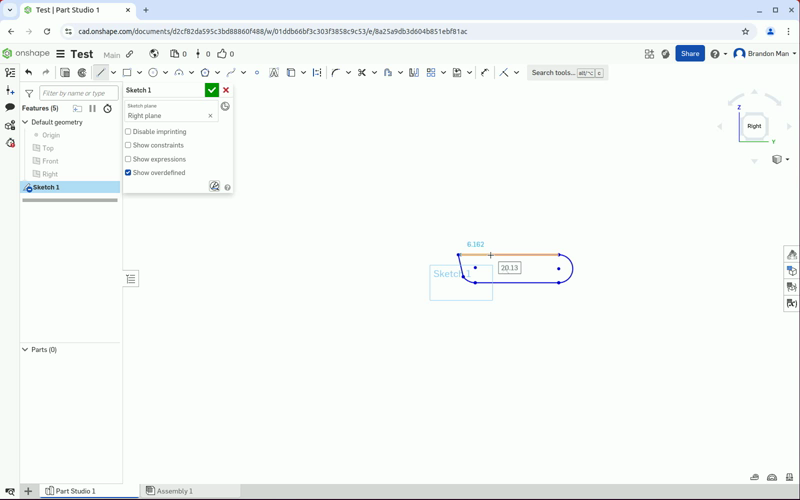
mouse_move(458, 254)
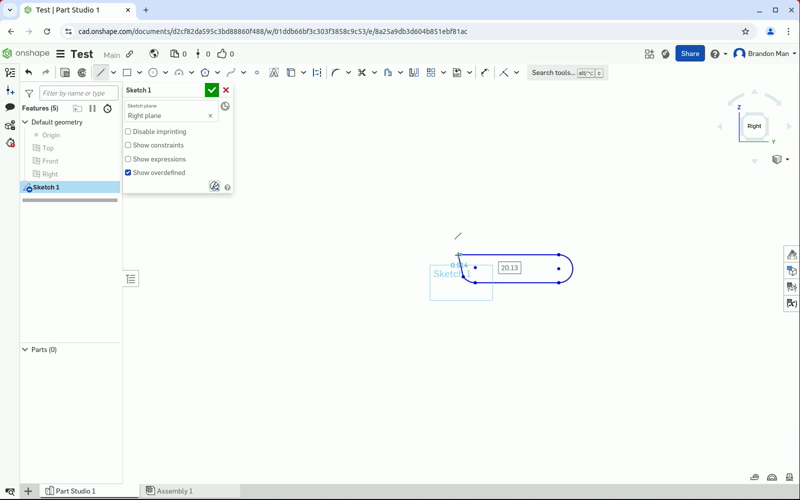
scroll(6)
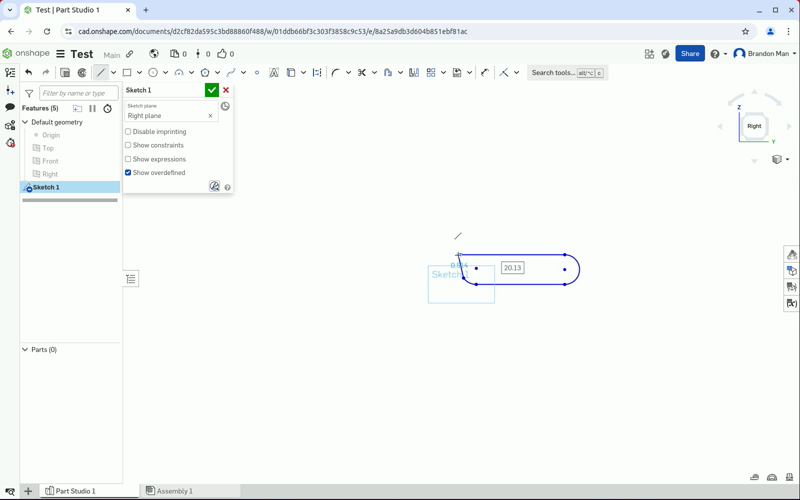
scroll(6)
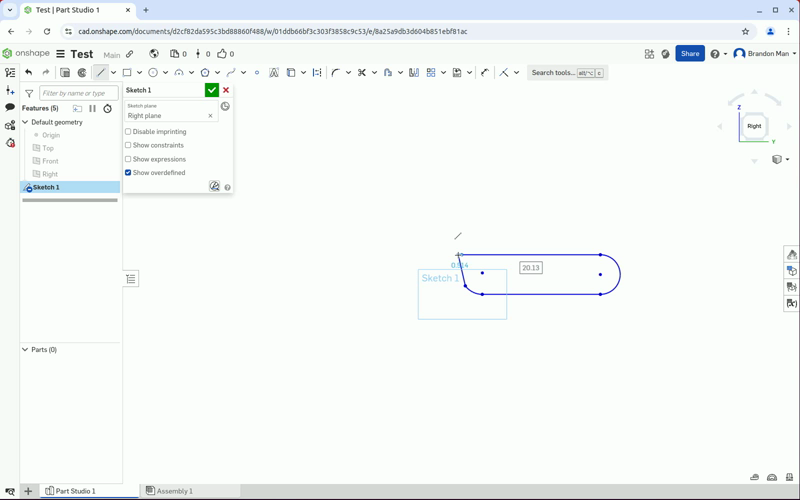
scroll(6)
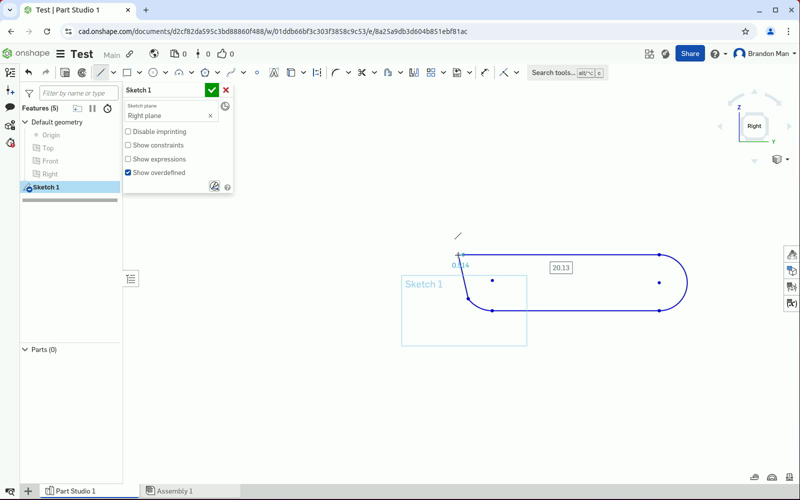
scroll(6)
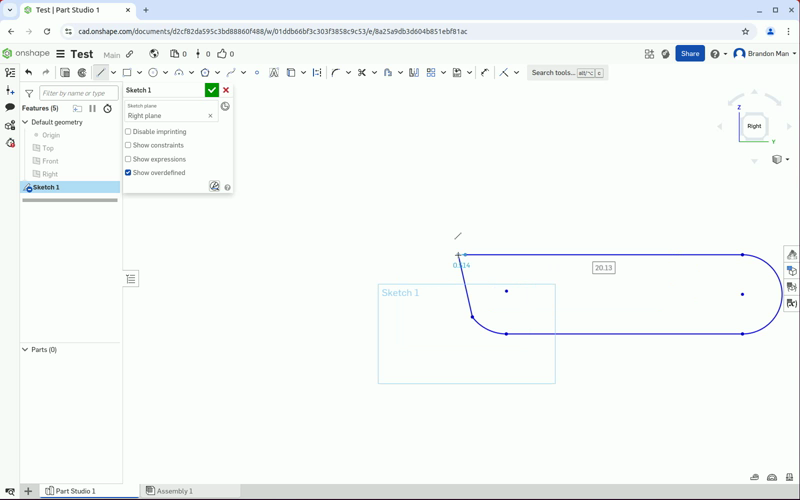
scroll(6)
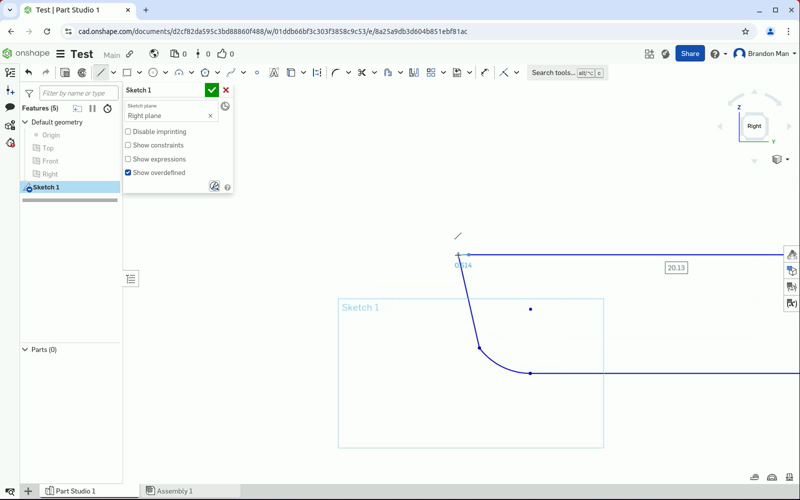
scroll(6)
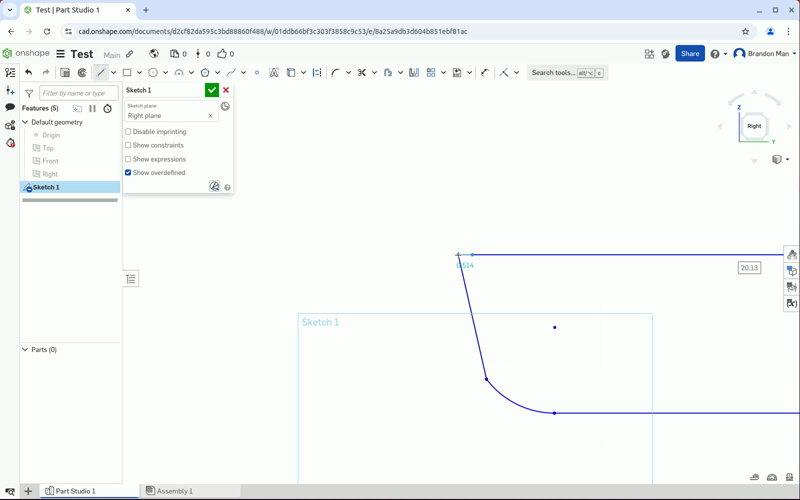
scroll(6)
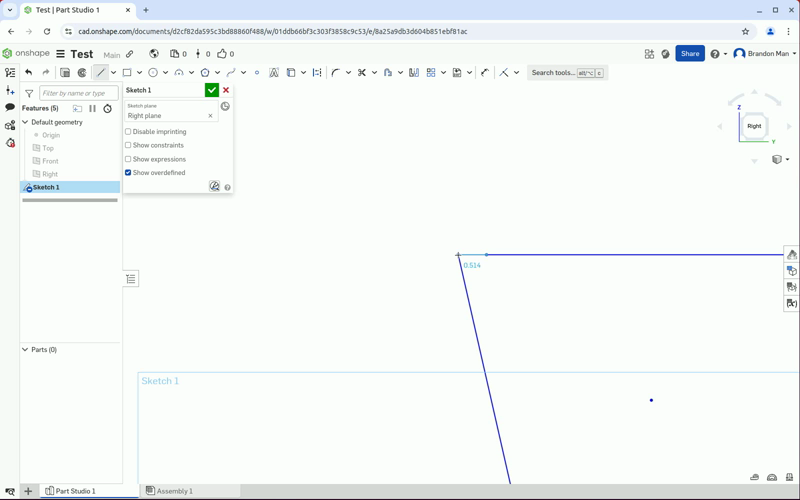
key_up(shift)
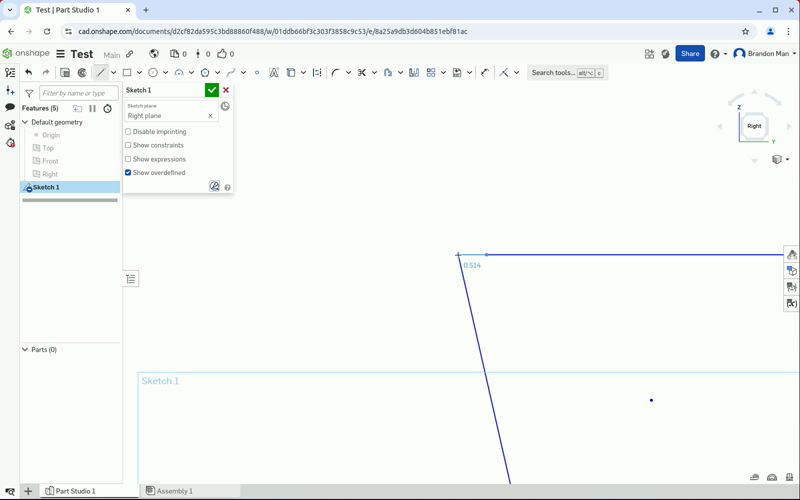
click(458, 254)
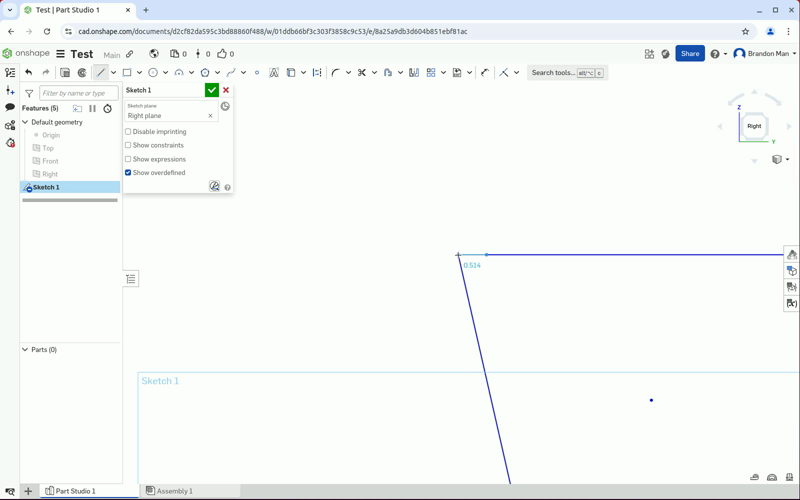
scroll(-6)
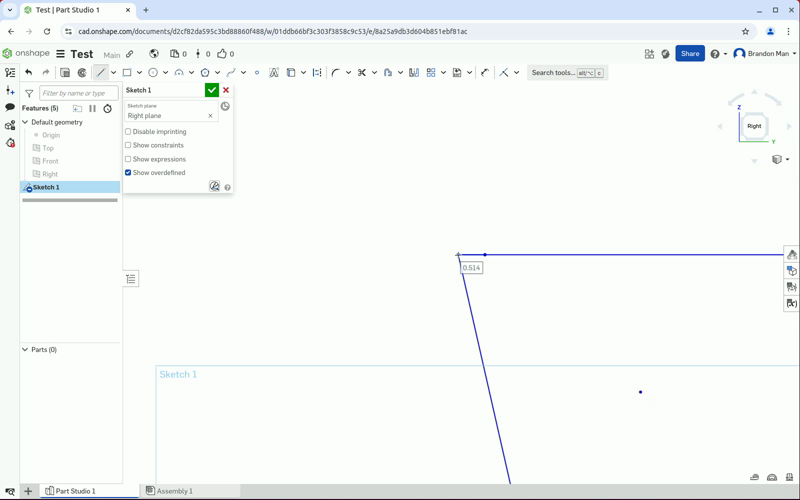
scroll(-6)
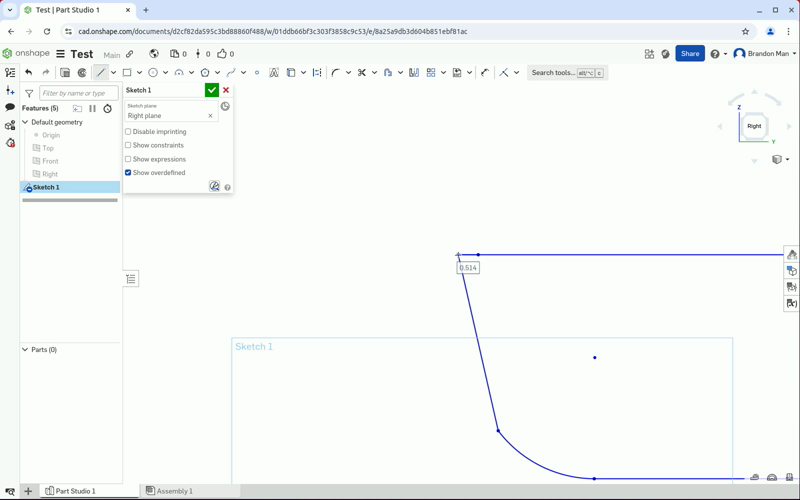
scroll(-6)
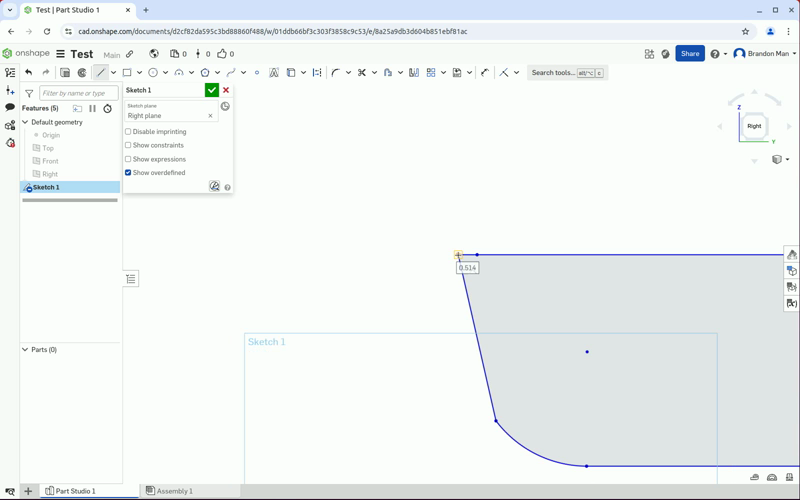
scroll(-6)
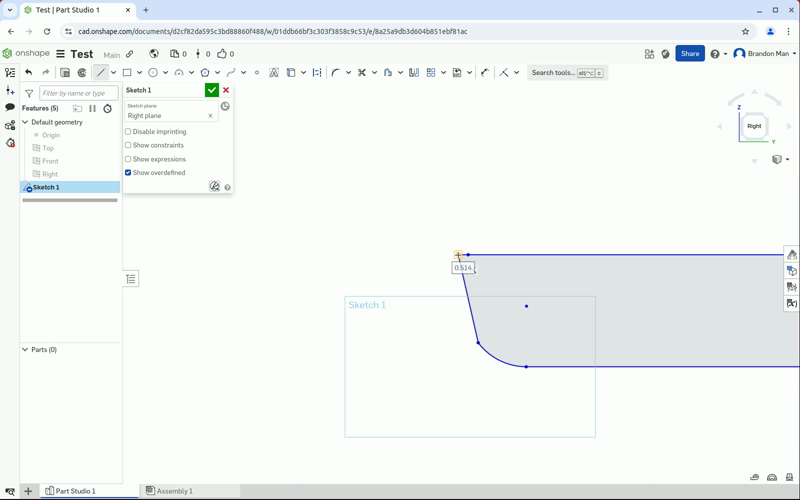
scroll(-6)
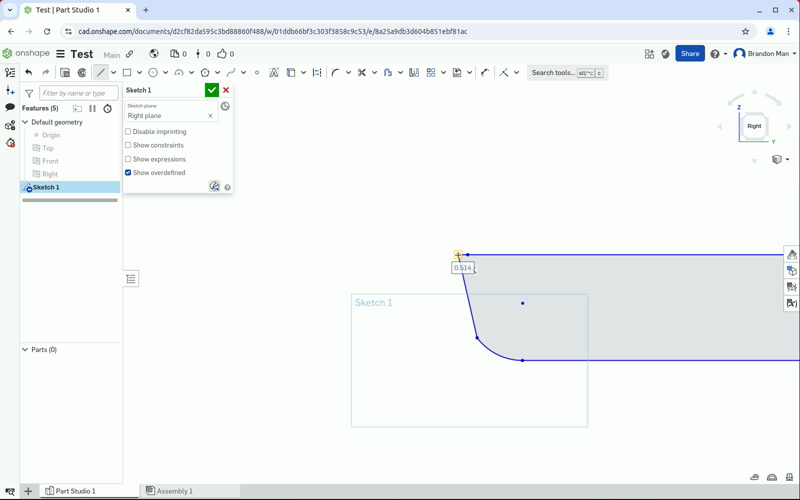
scroll(-6)
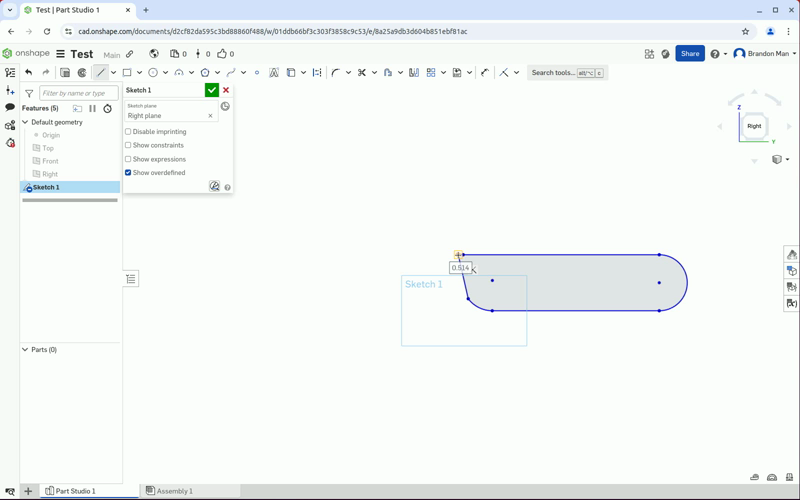
scroll(-6)
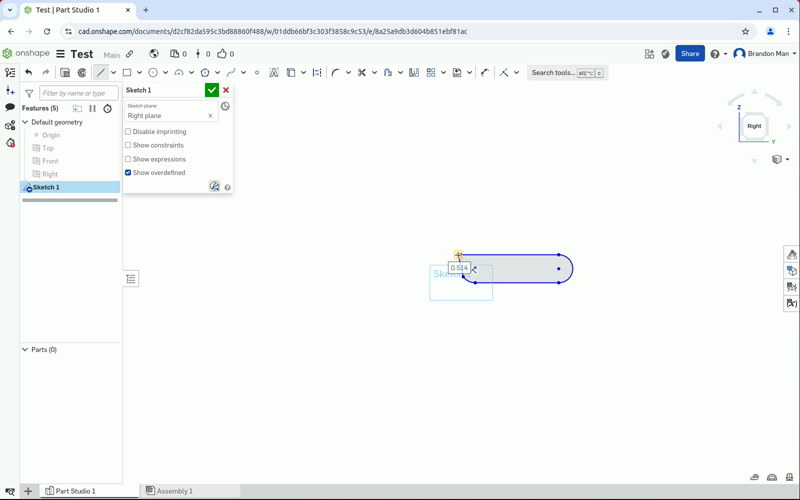
key(esc)
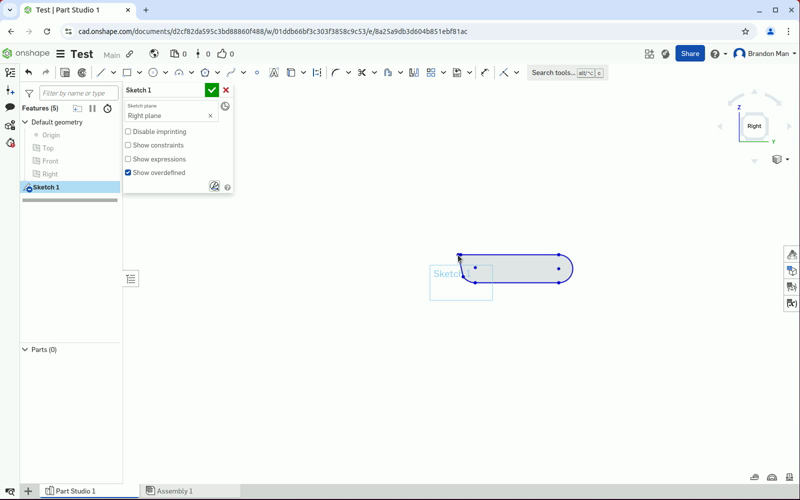
key(c)
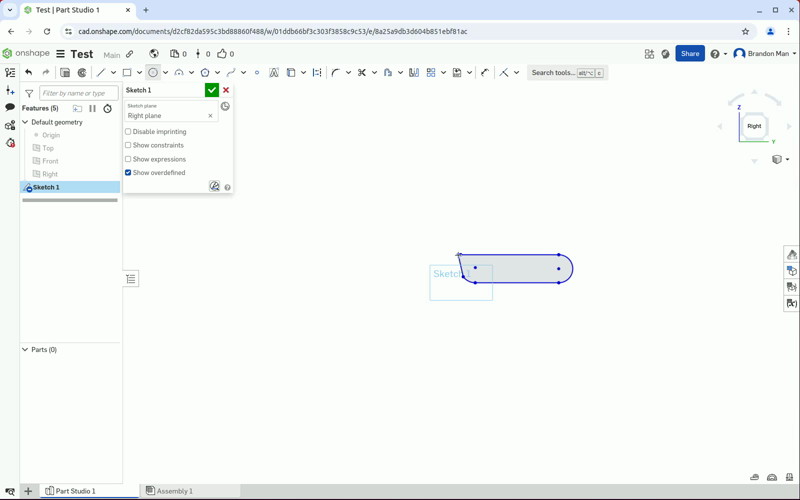
key_down(shift)
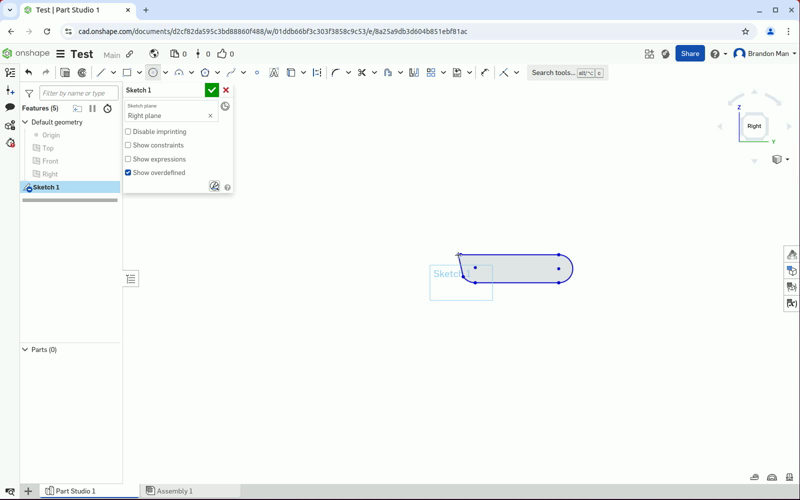
mouse_move(475, 269)
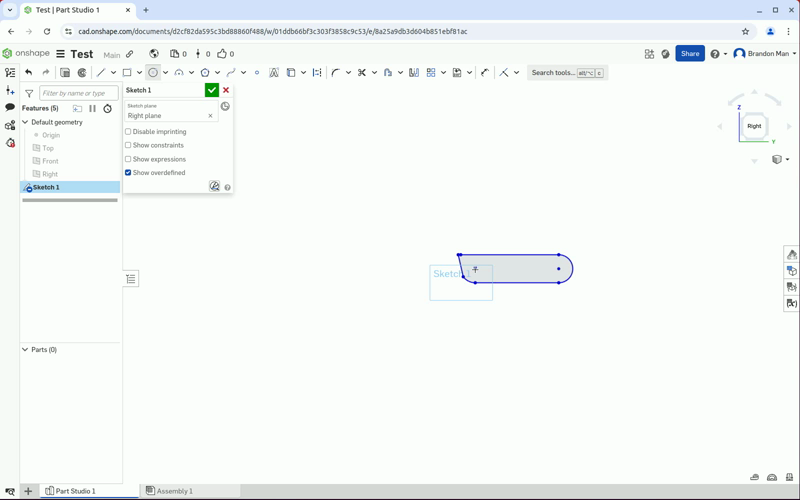
scroll(6)
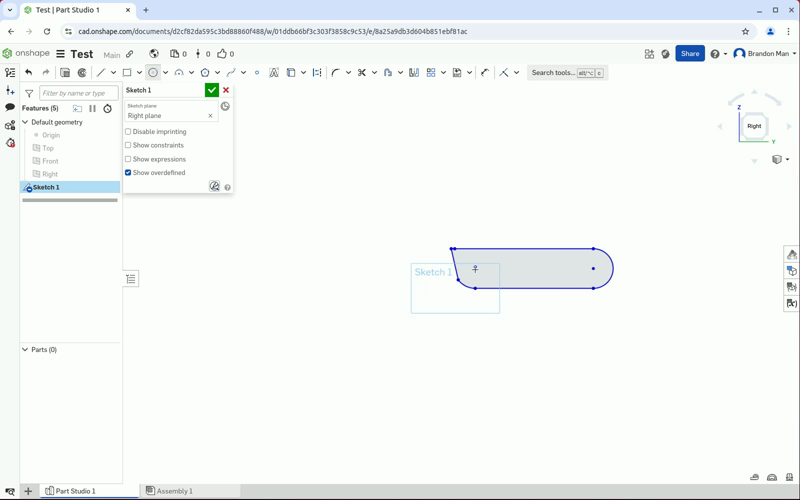
scroll(6)
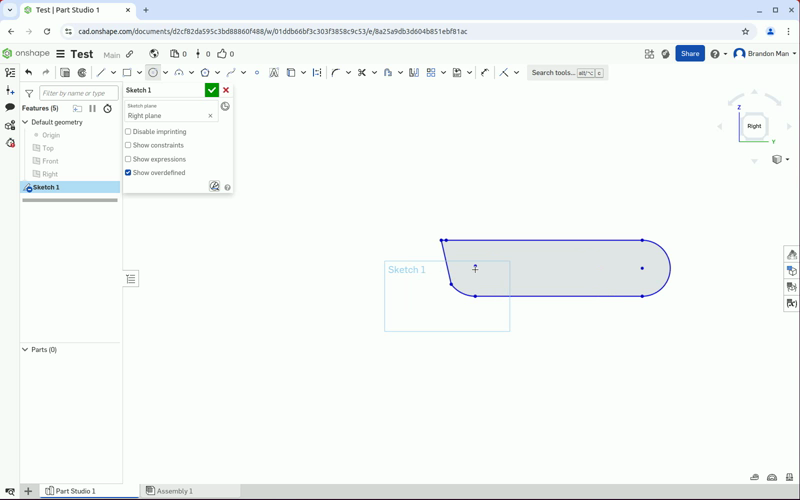
scroll(6)
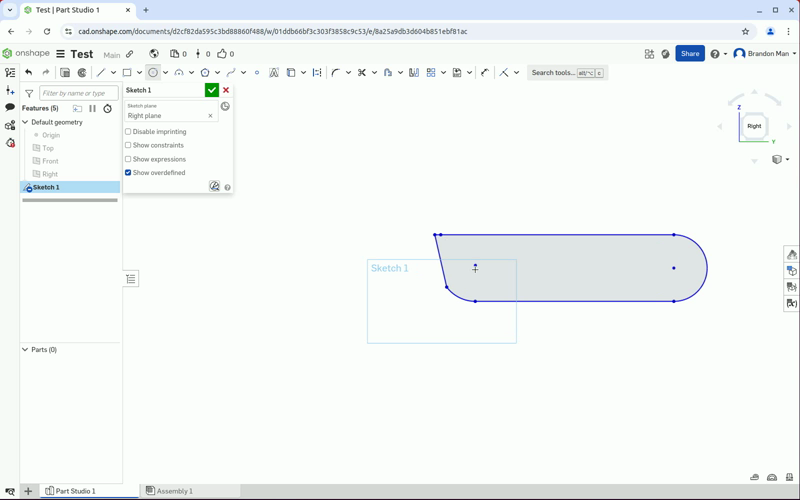
scroll(6)
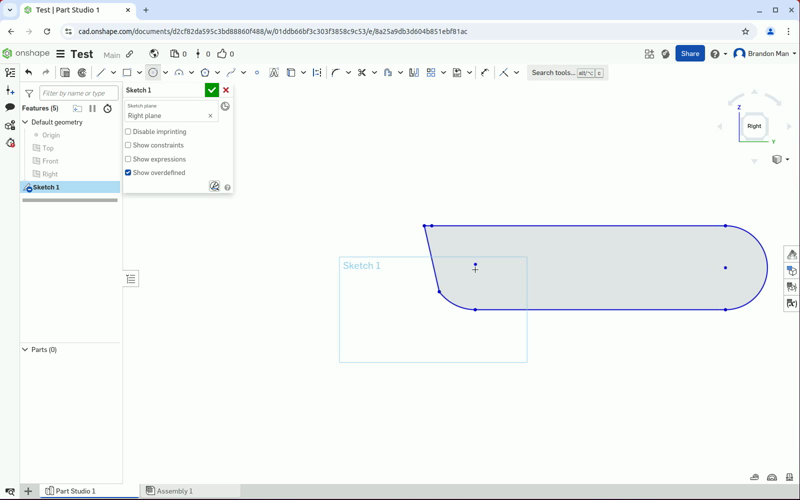
scroll(6)
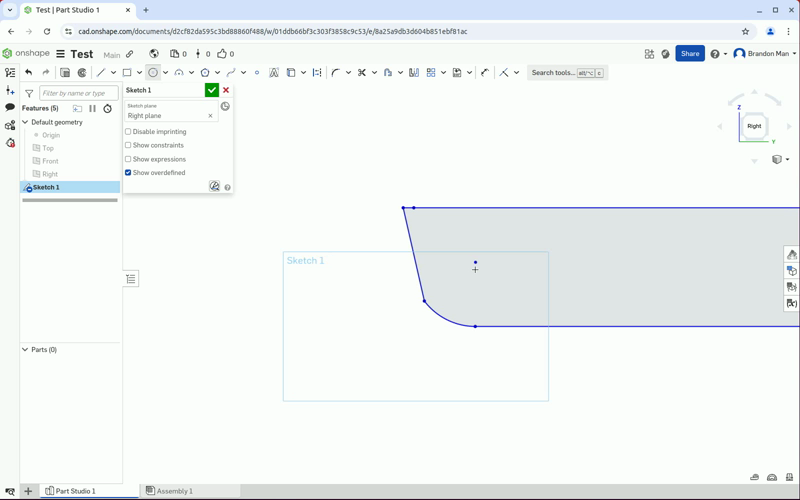
scroll(6)
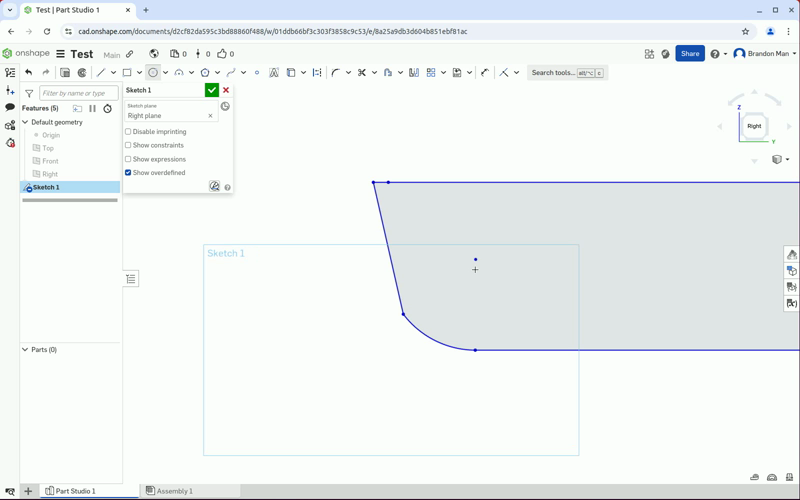
scroll(6)
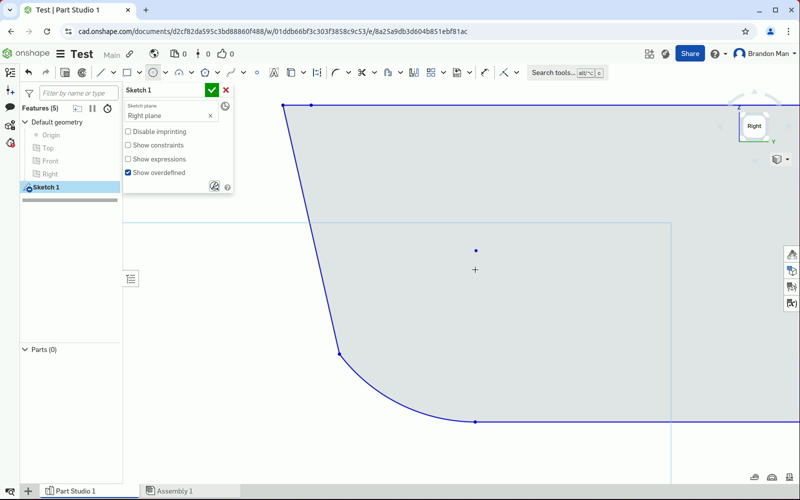
click(475, 269)
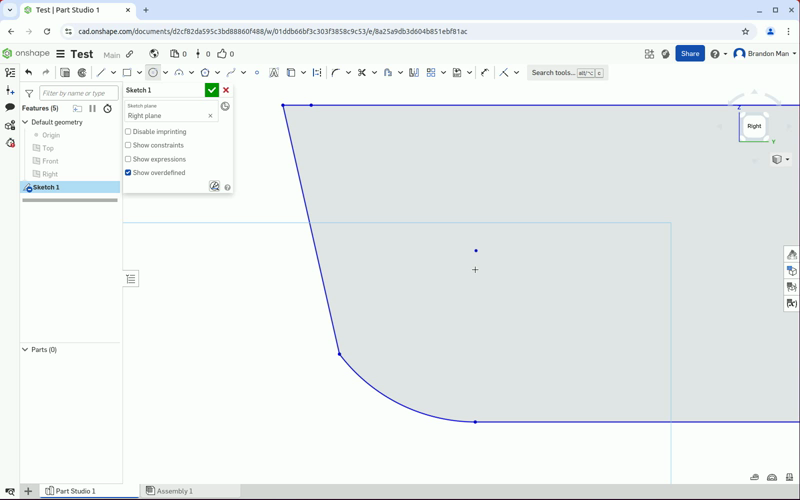
scroll(-6)
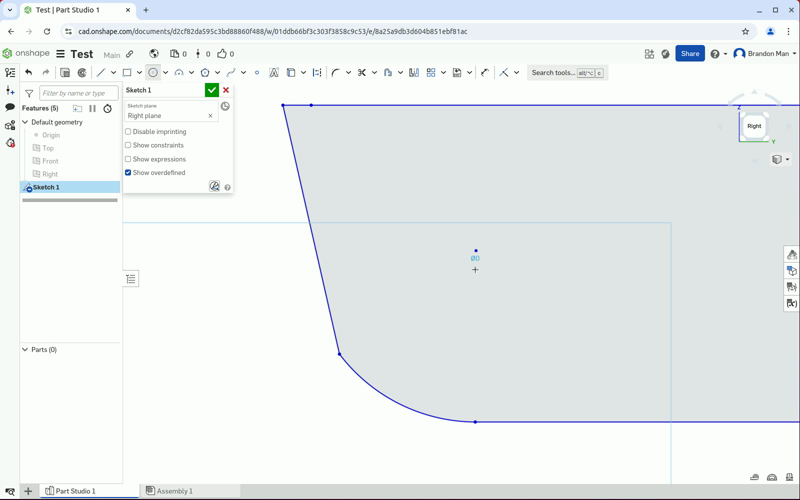
scroll(-6)
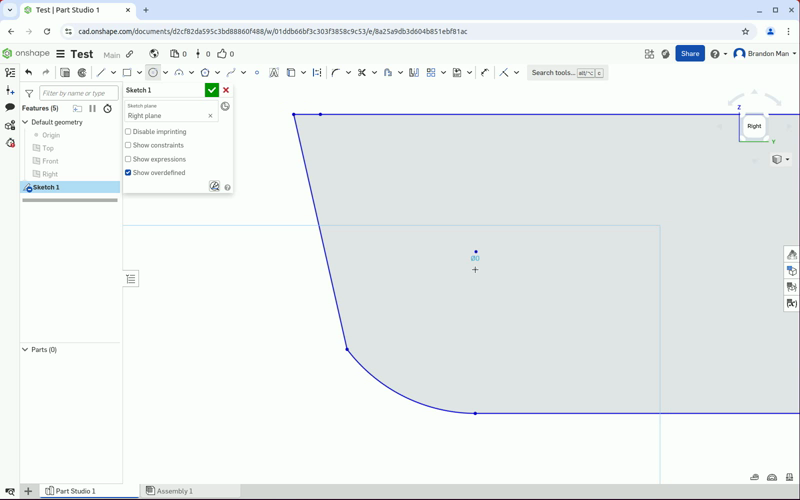
scroll(-6)
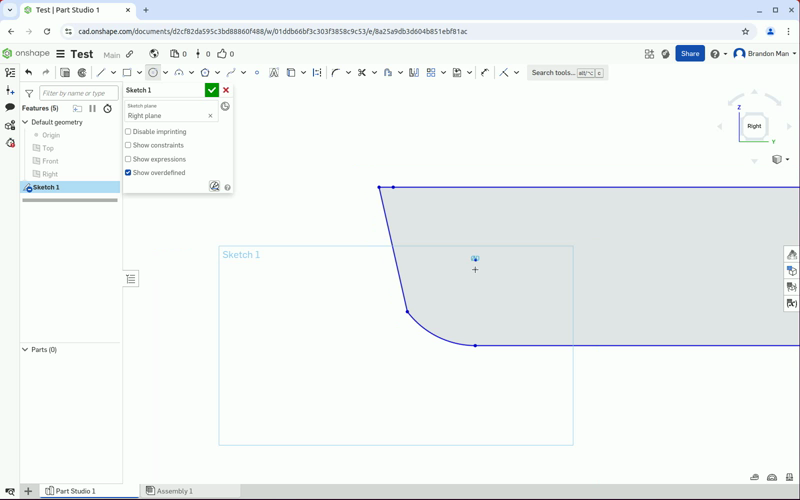
scroll(-6)
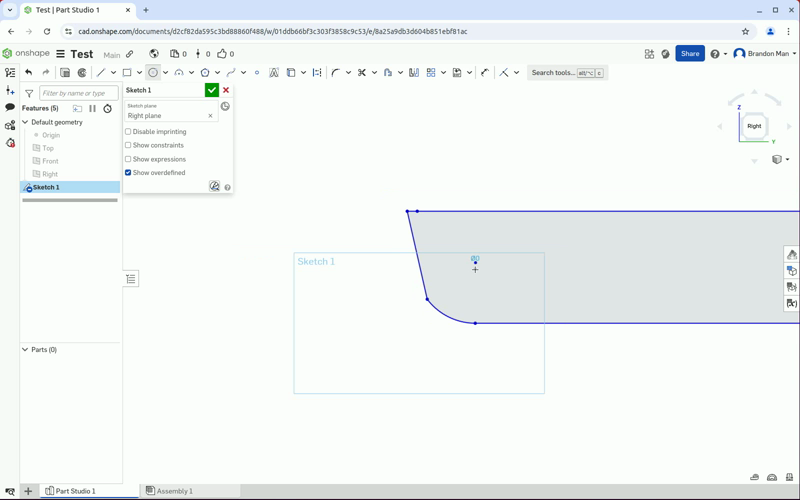
scroll(-6)
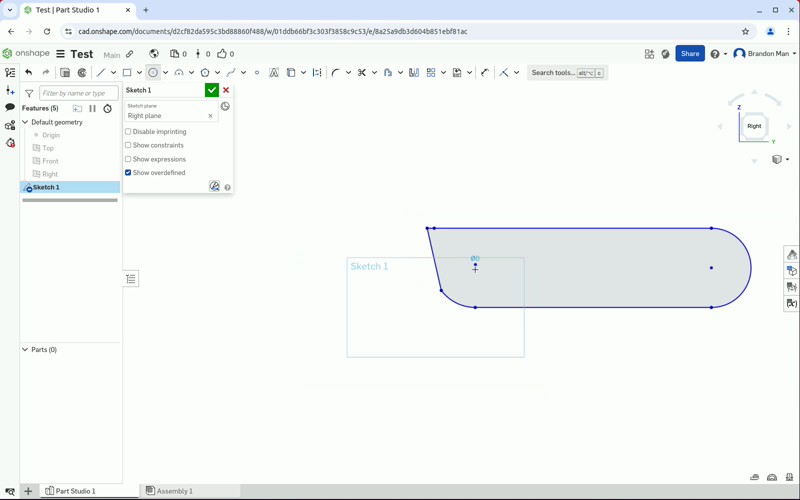
scroll(-6)
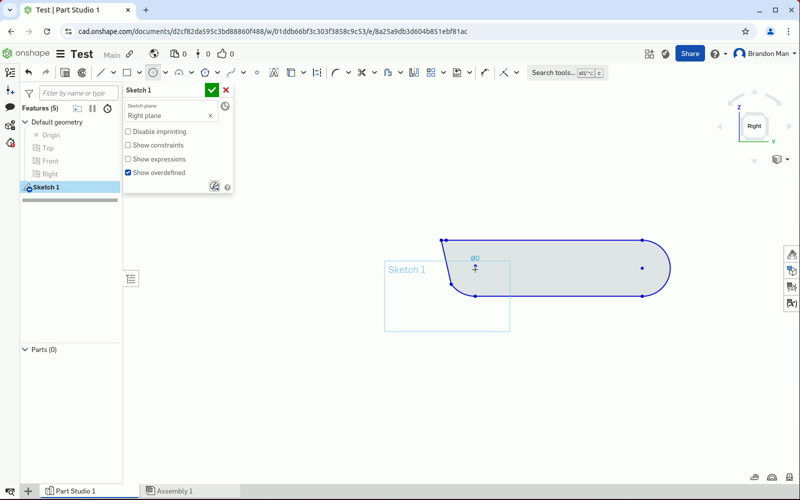
scroll(-6)
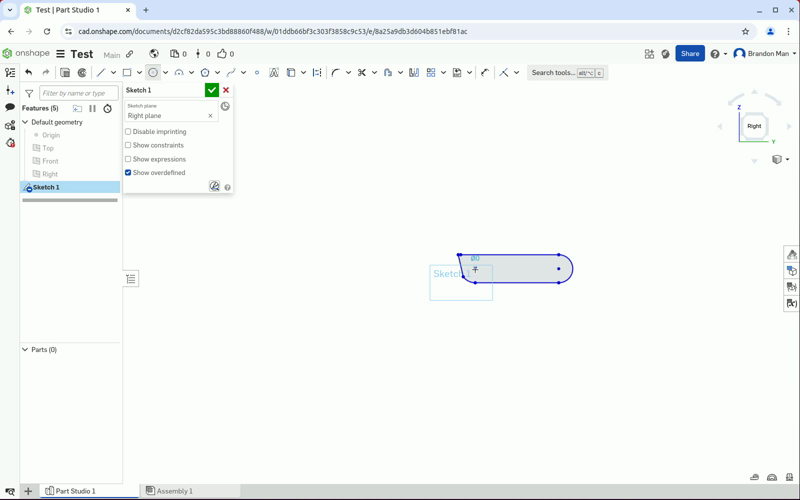
key_up(shift)
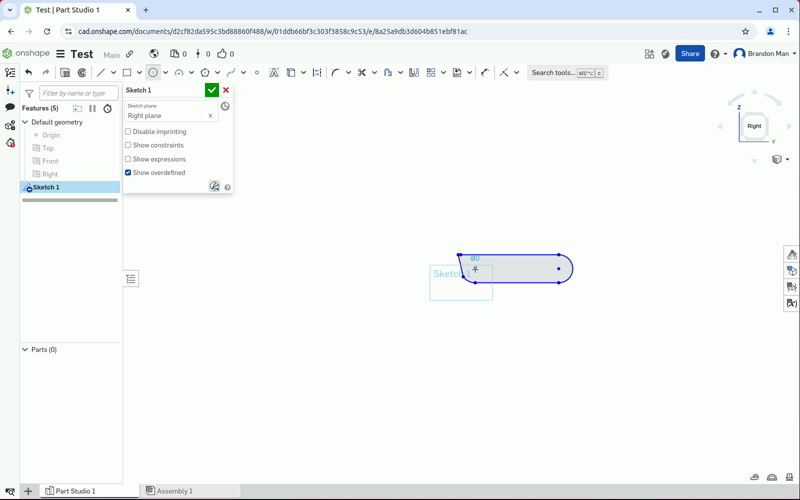
mouse_move(482, 269)
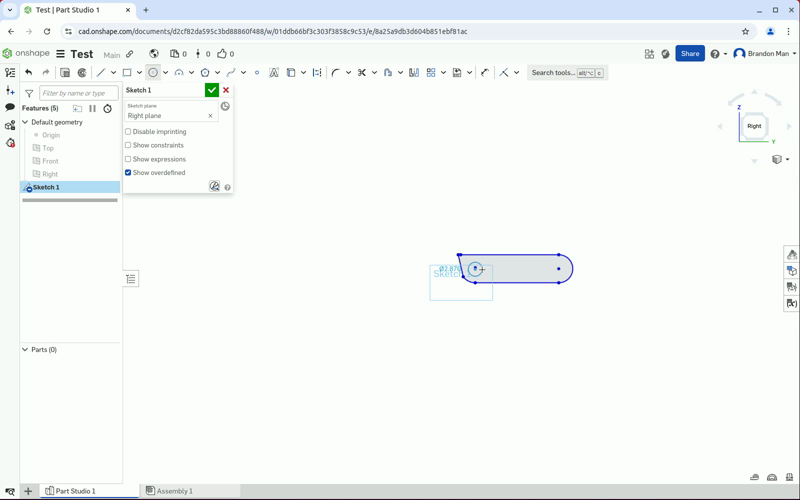
click(482, 269)
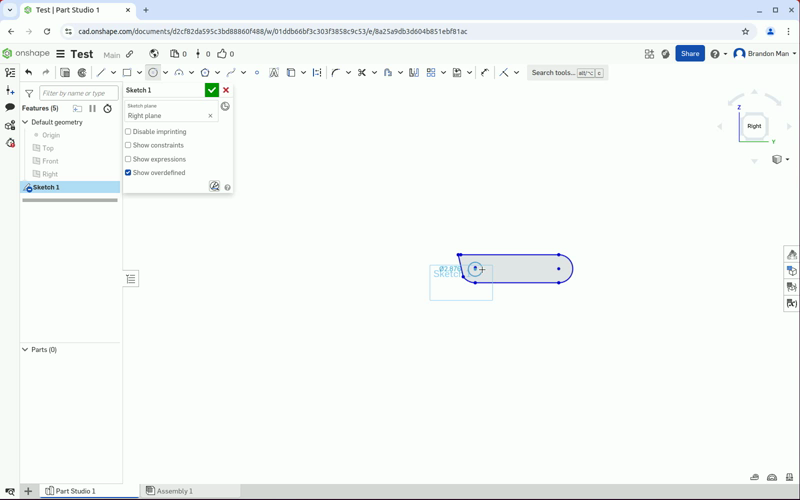
key(esc)
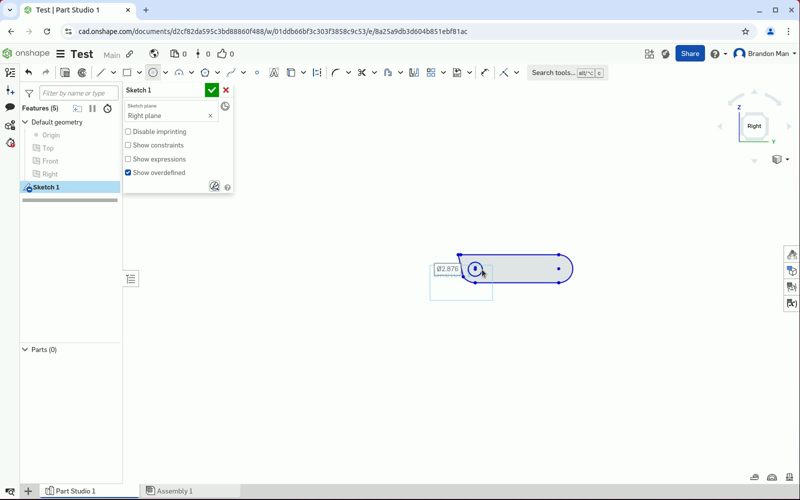
key(c)
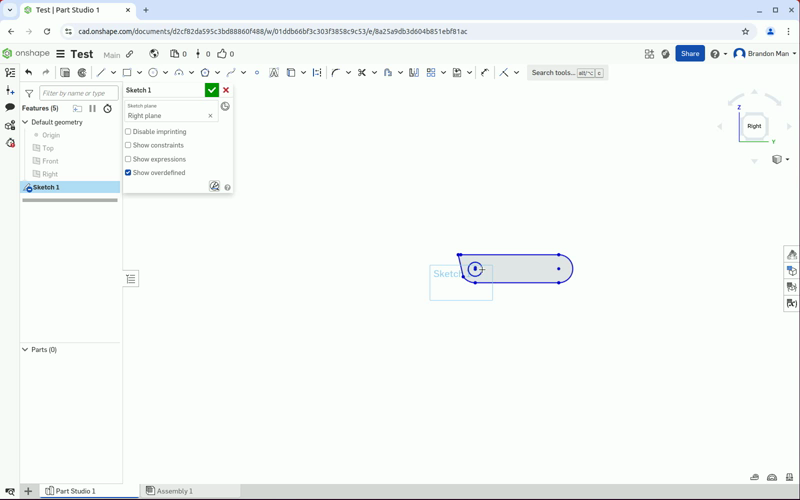
key_down(shift)
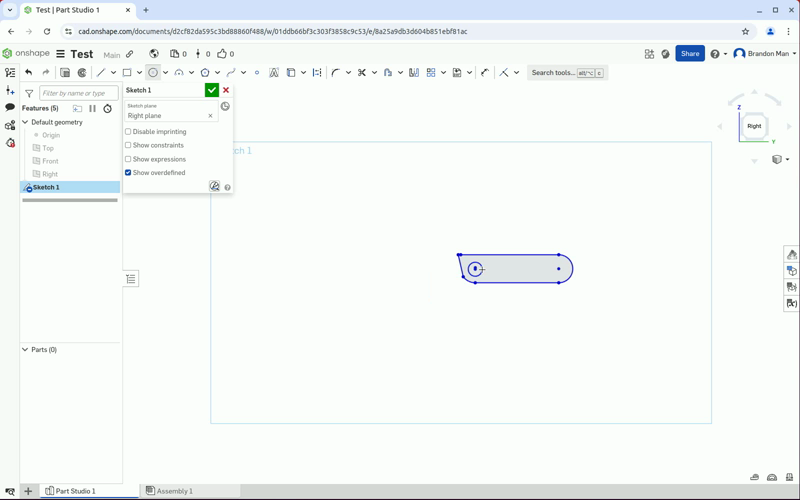
mouse_move(558, 269)
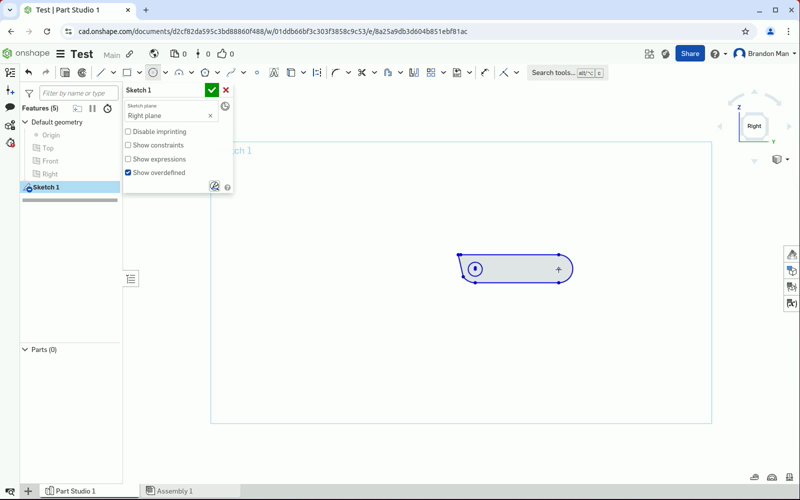
scroll(6)
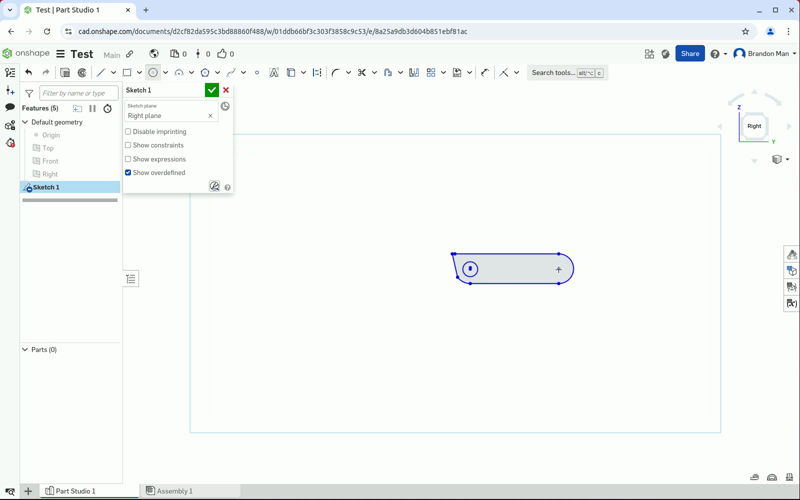
scroll(6)
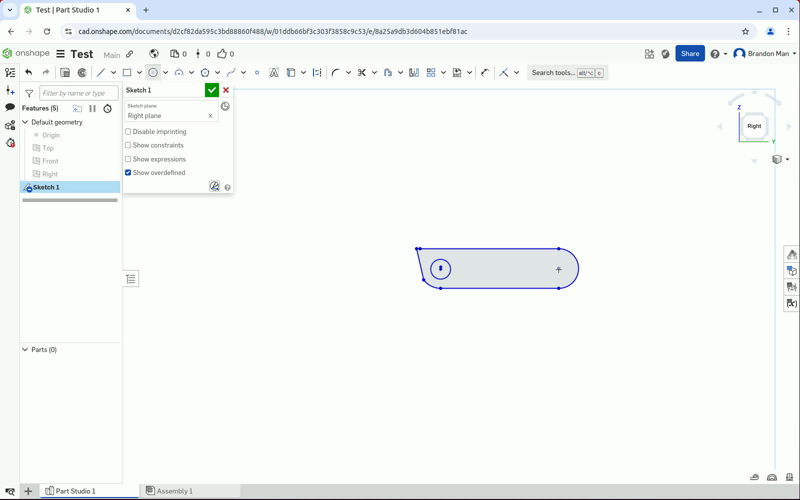
scroll(6)
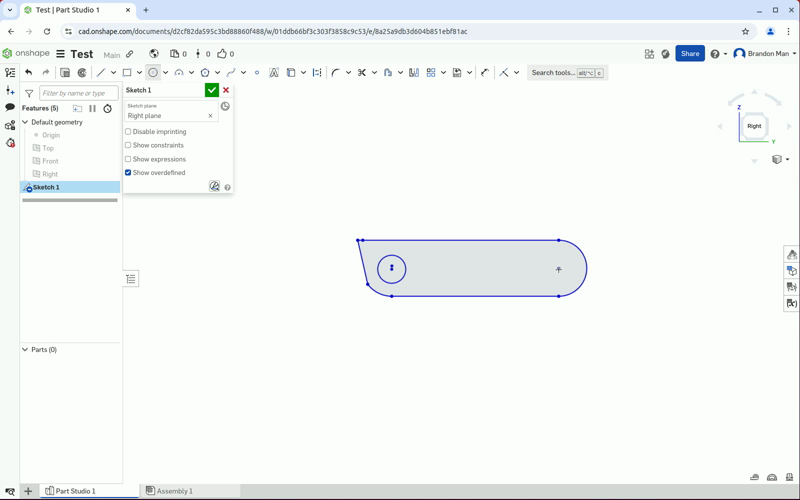
scroll(6)
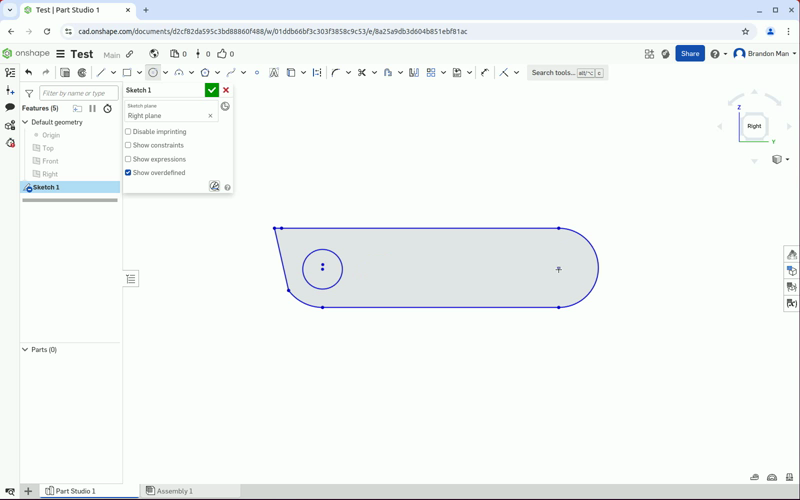
scroll(6)
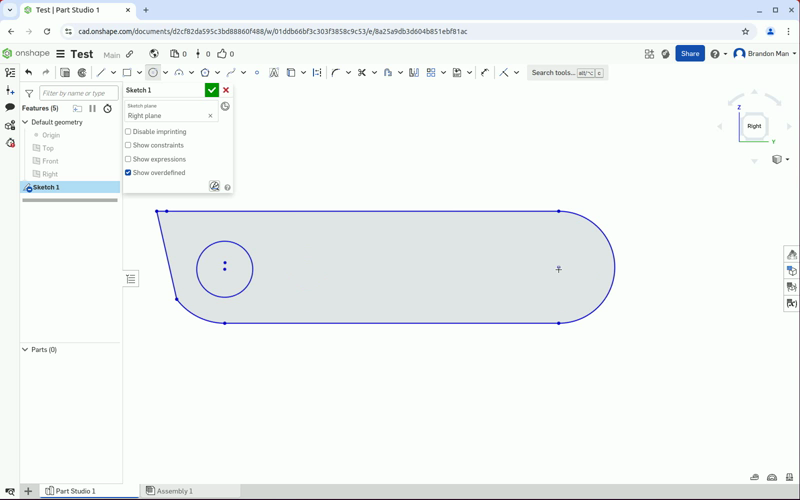
scroll(6)
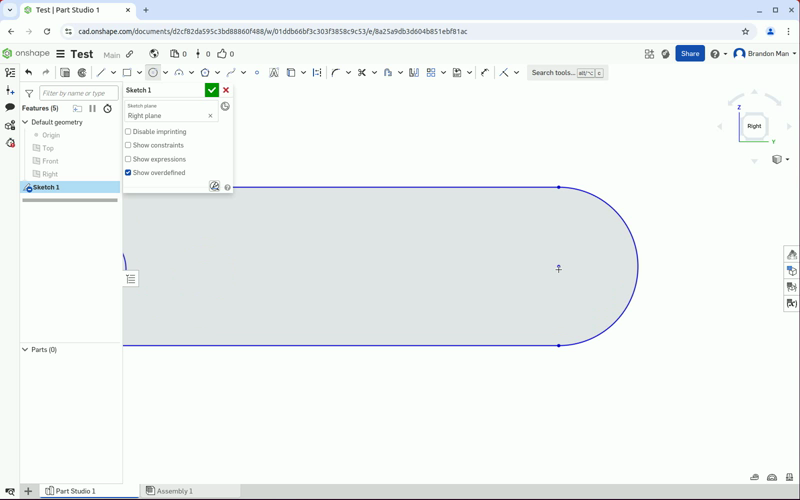
scroll(6)
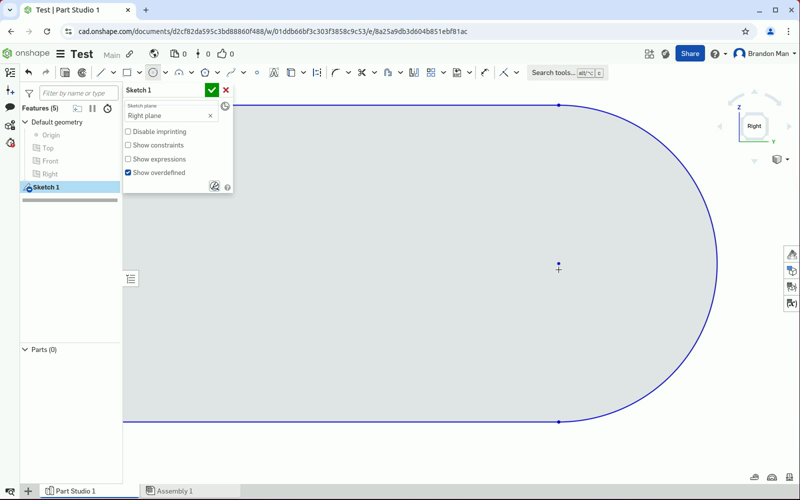
click(558, 269)
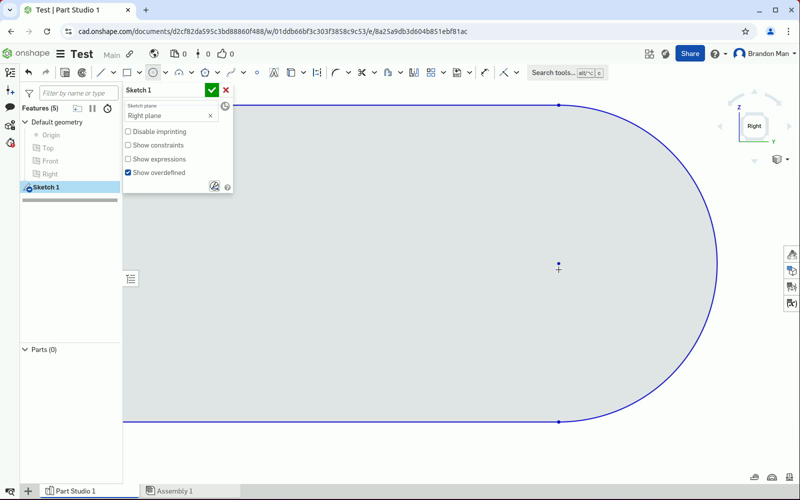
scroll(-6)
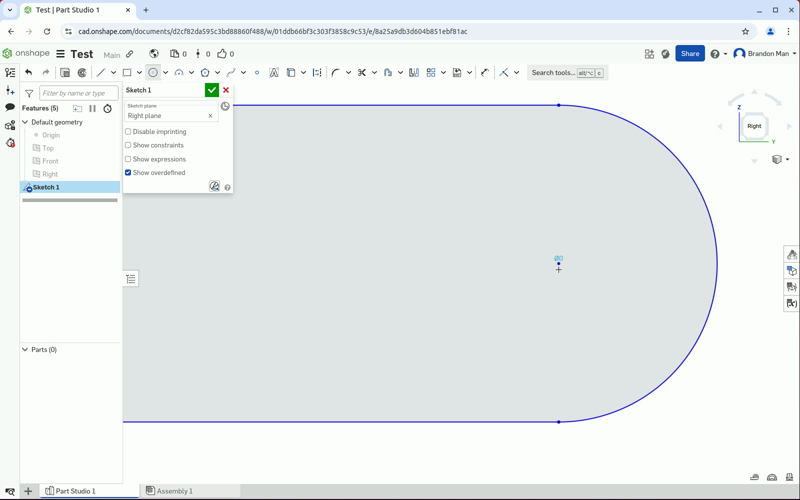
scroll(-6)
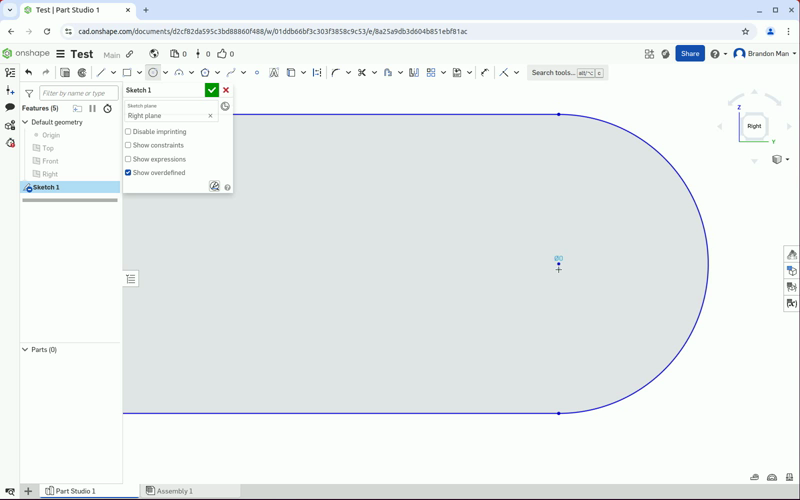
scroll(-6)
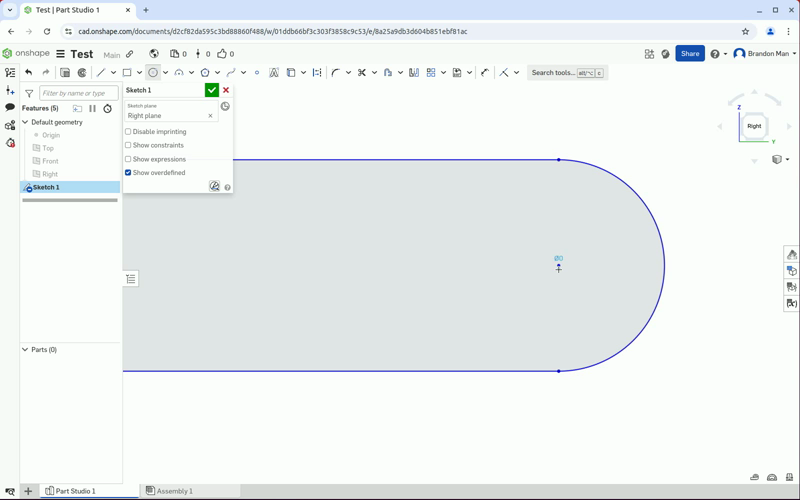
scroll(-6)
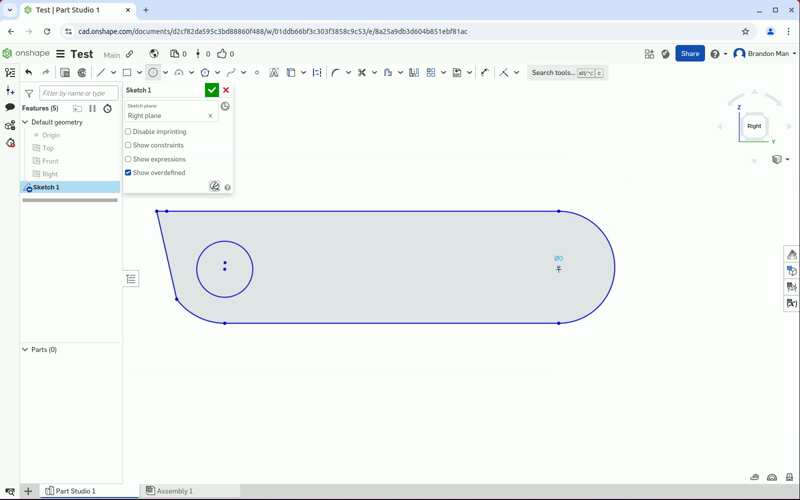
scroll(-6)
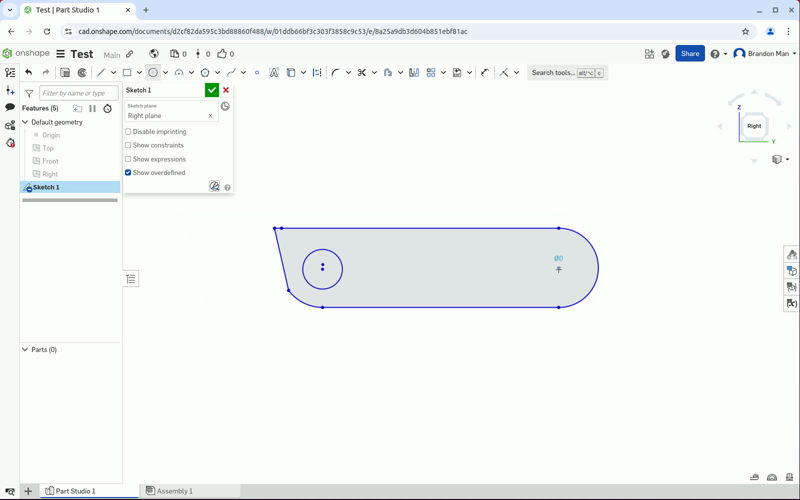
scroll(-6)
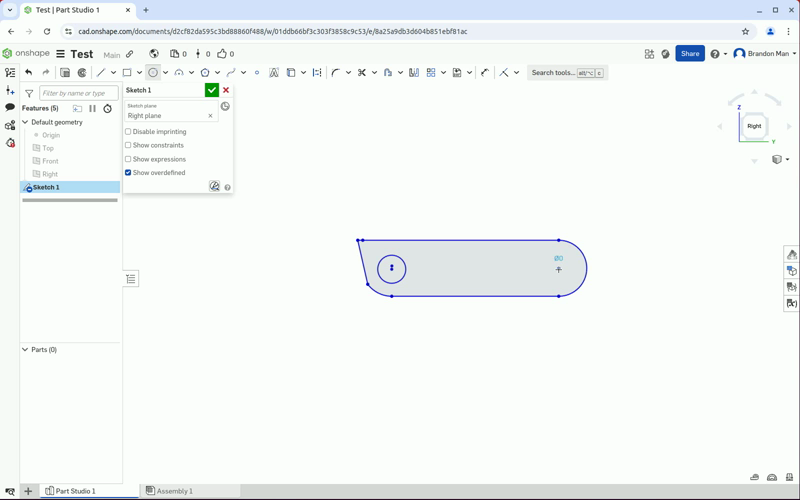
scroll(-6)
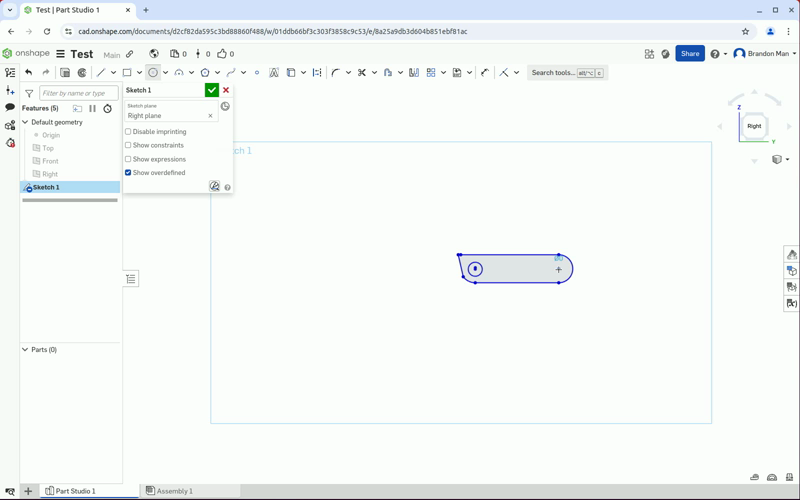
key_up(shift)
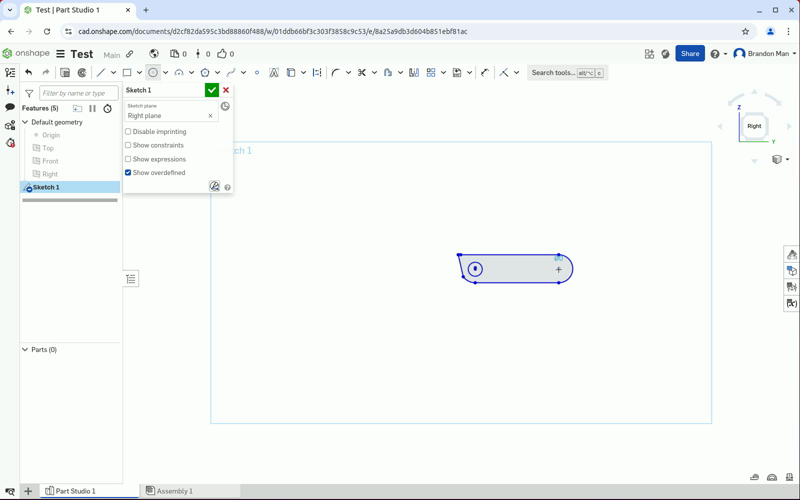
mouse_move(565, 269)
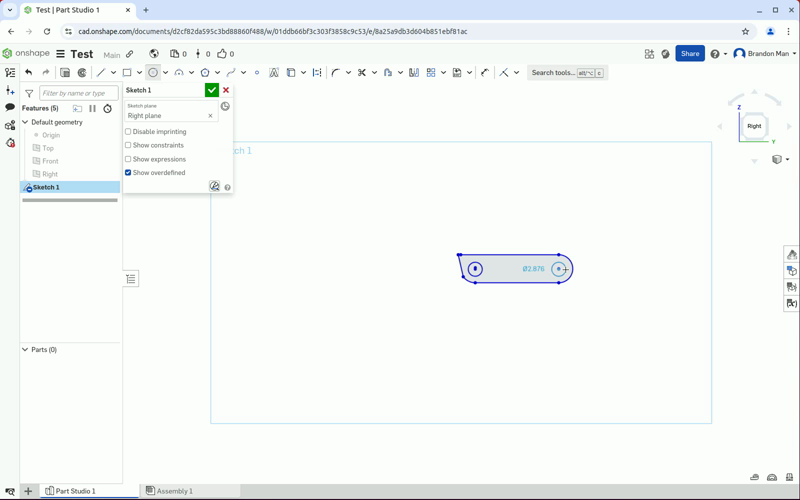
click(565, 269)
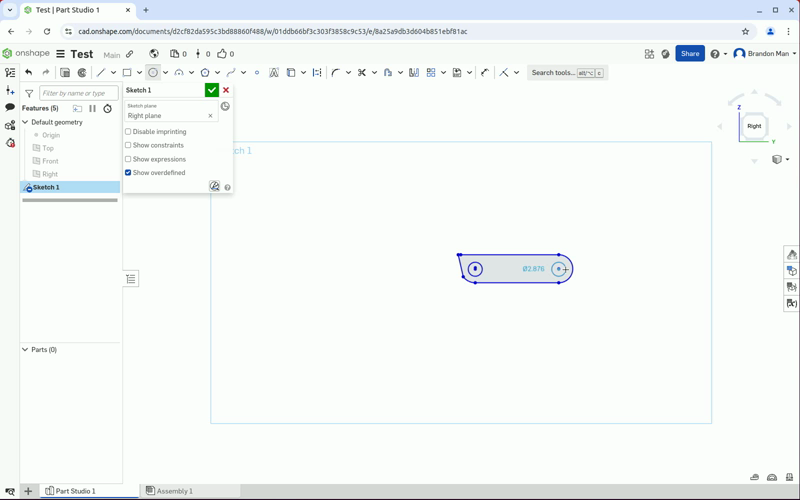
key(esc)
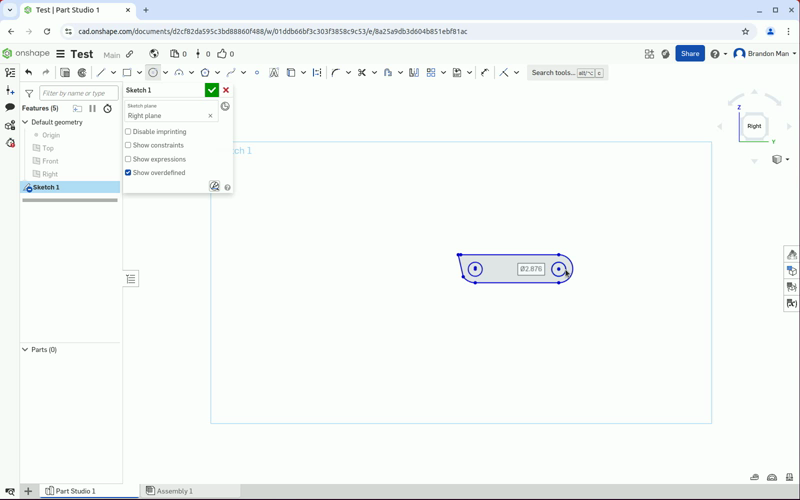
mouse_move(491, 273)
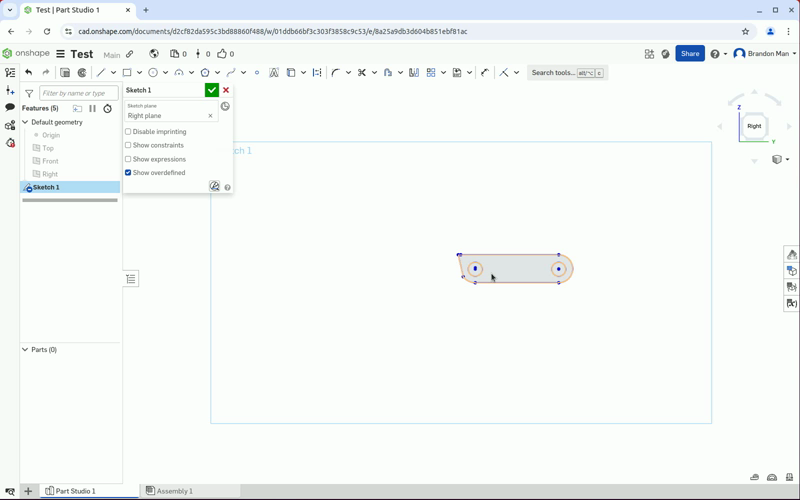
click(491, 273)
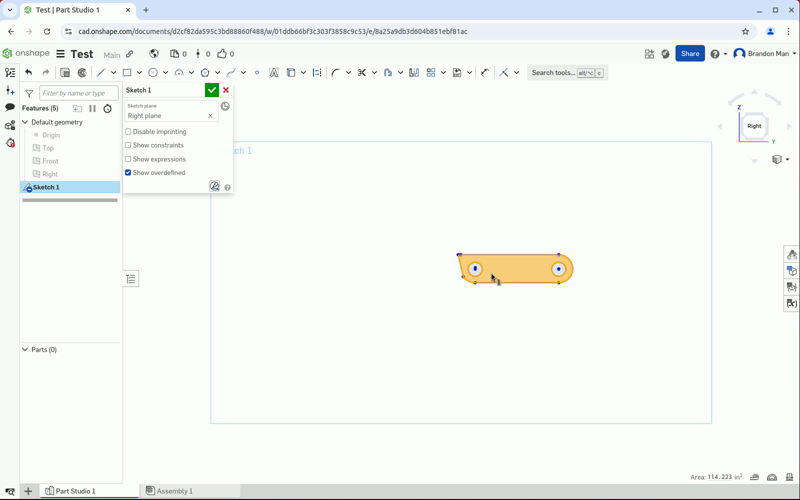
mouse_move(73, 352)
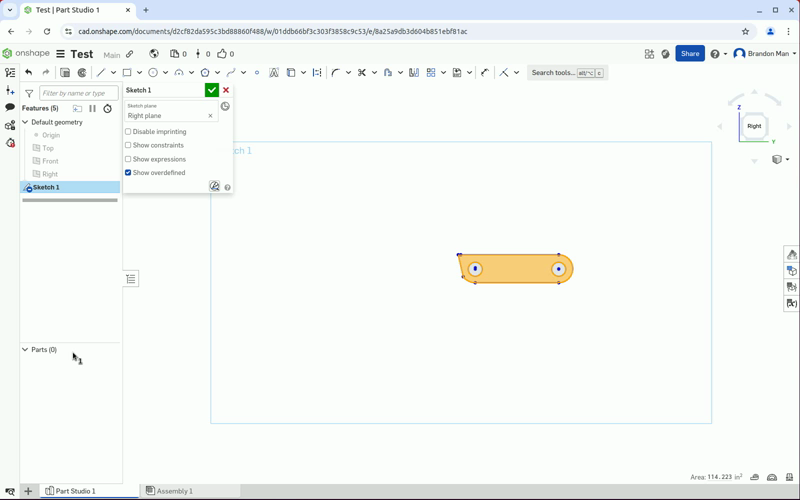
key(shift+y)
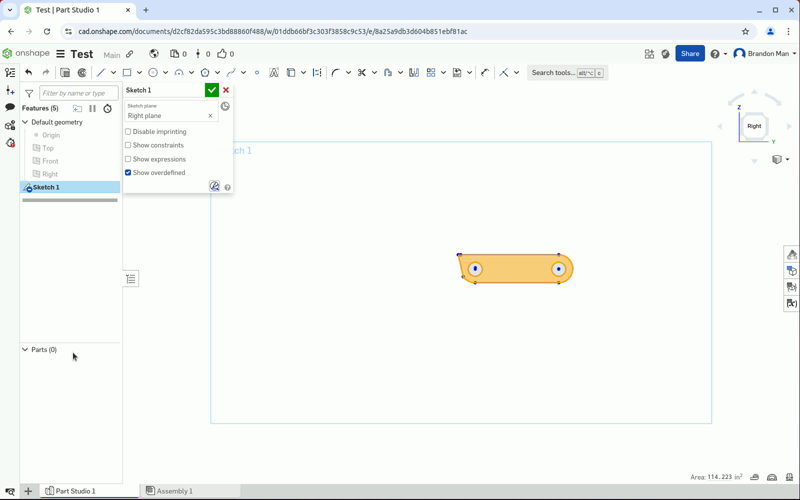
key(shift+e)
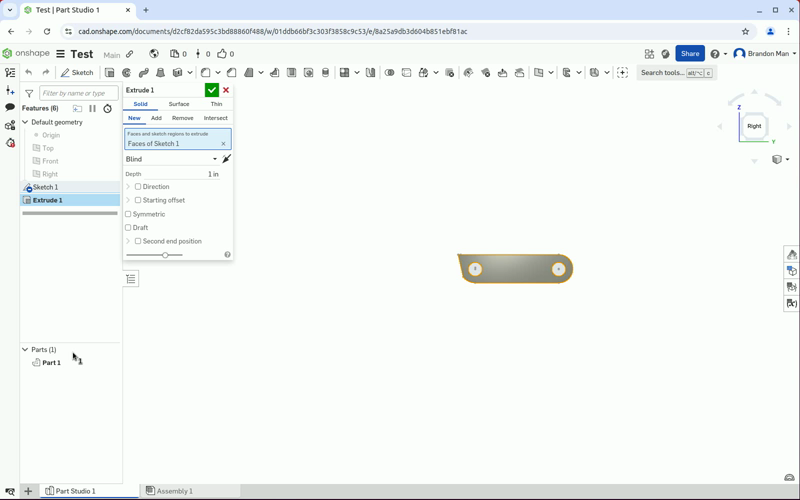
mouse_move(143, 106)
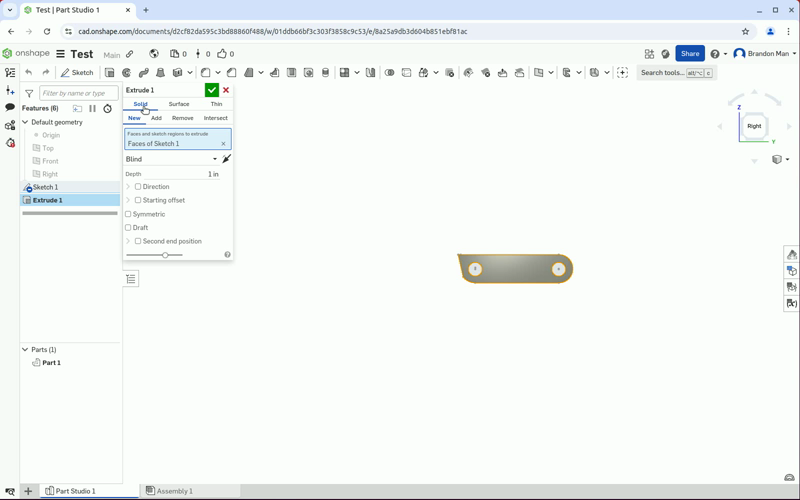
click(143, 106)
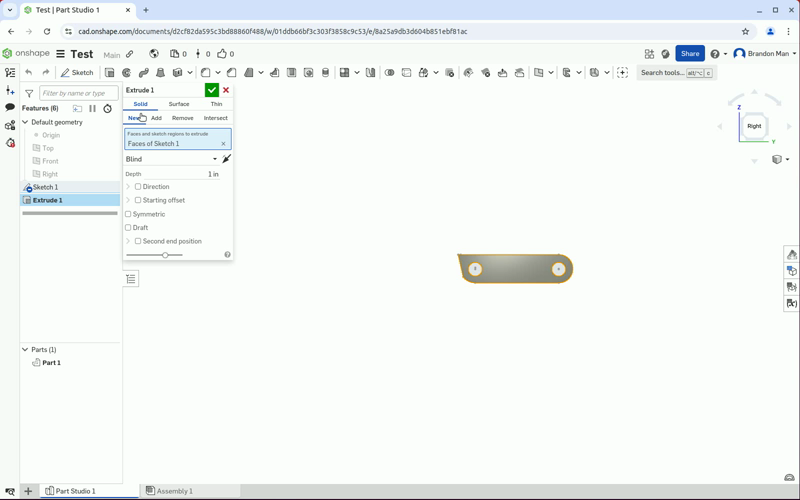
mouse_move(137, 120)
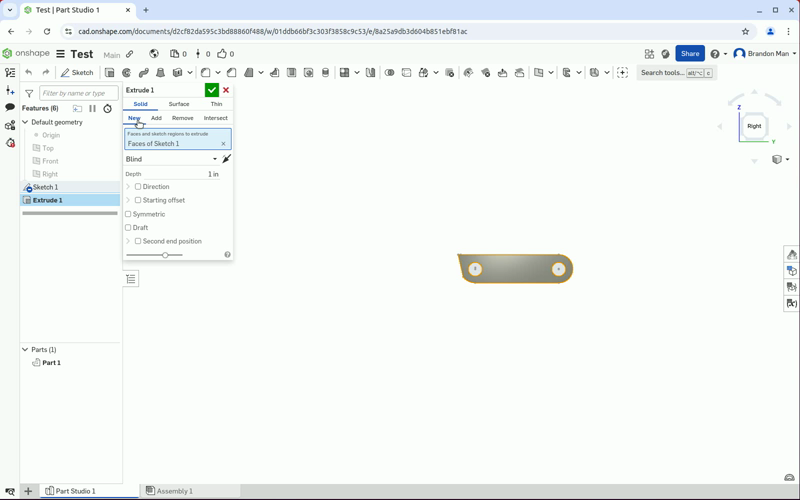
click(137, 120)
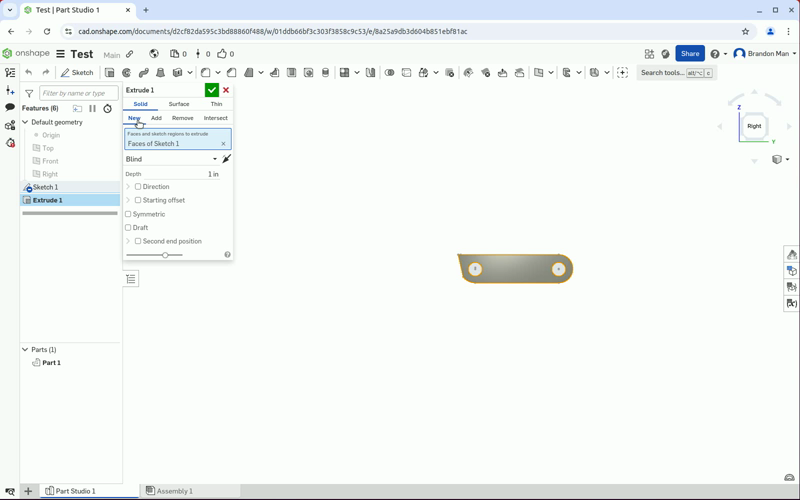
key(tab, 4)
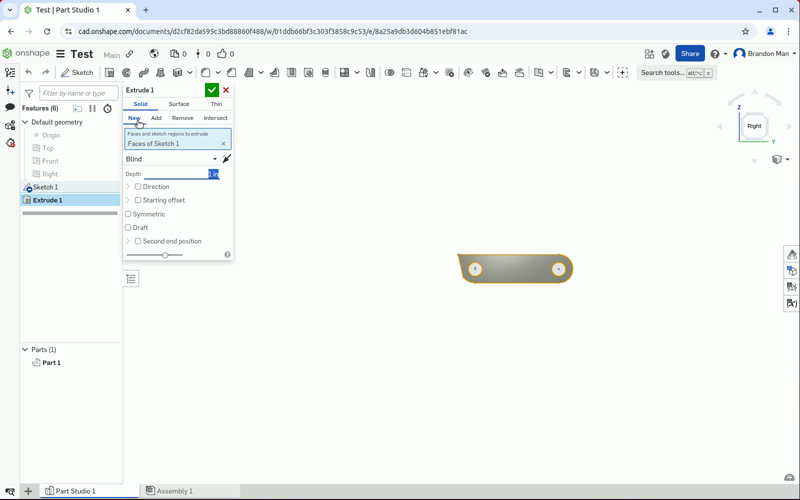
text(5.777)
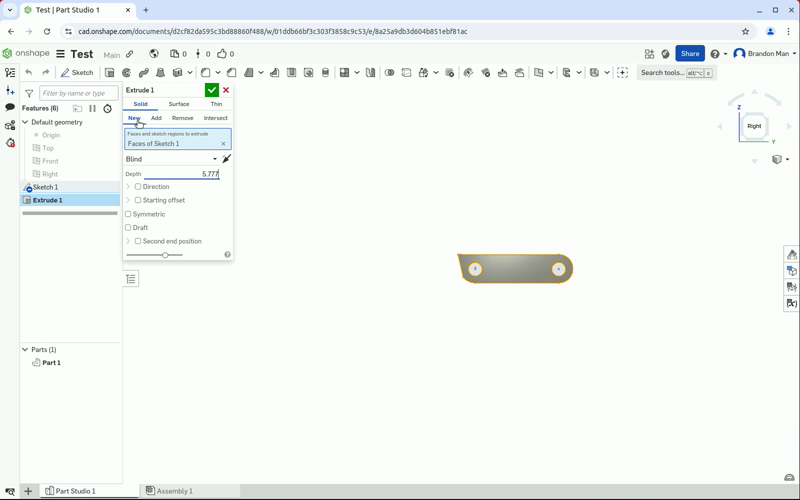
key(enter)
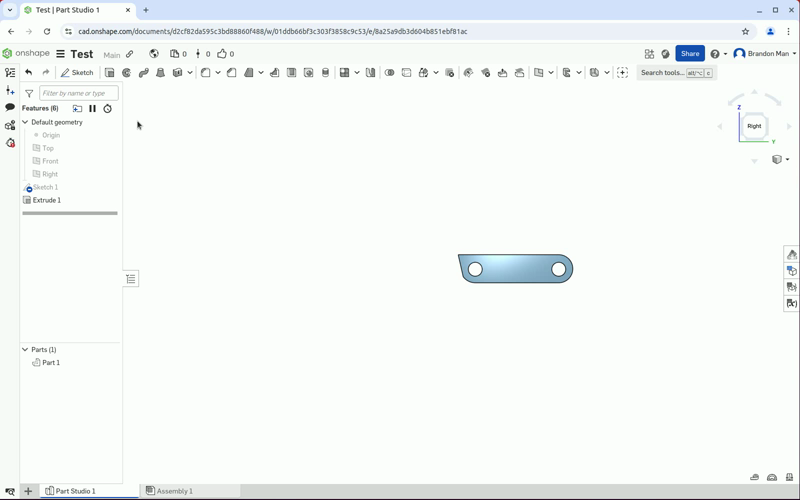
key(shift+h)
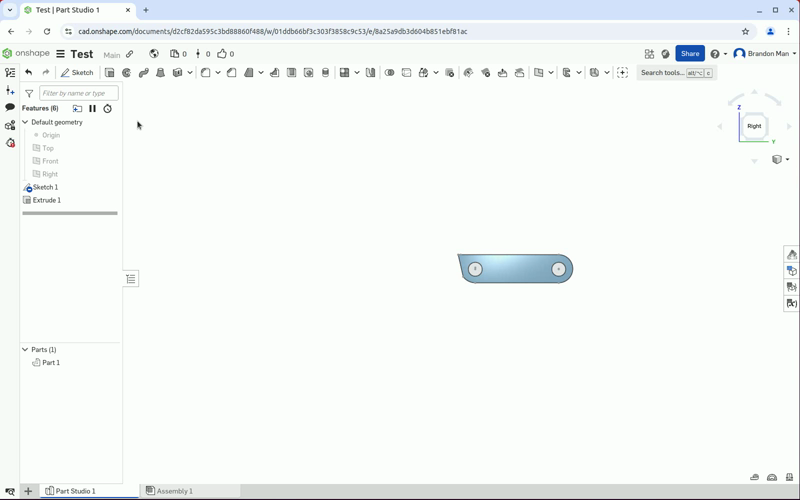
key(shift+h)
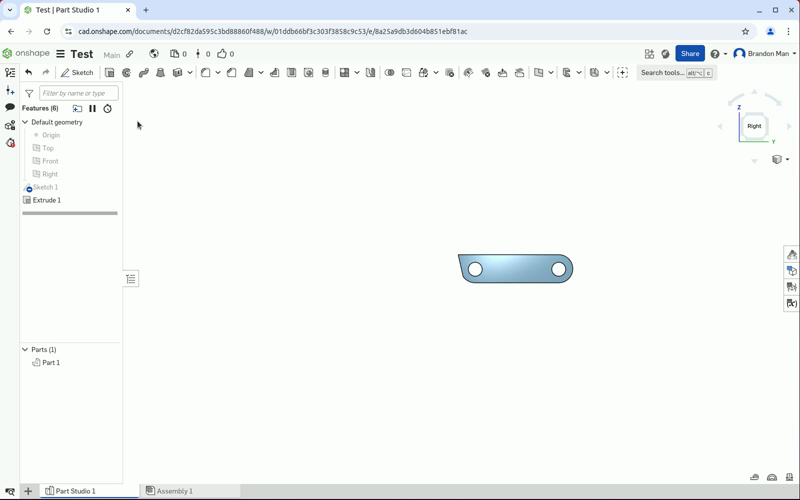
mouse_move(73, 189)
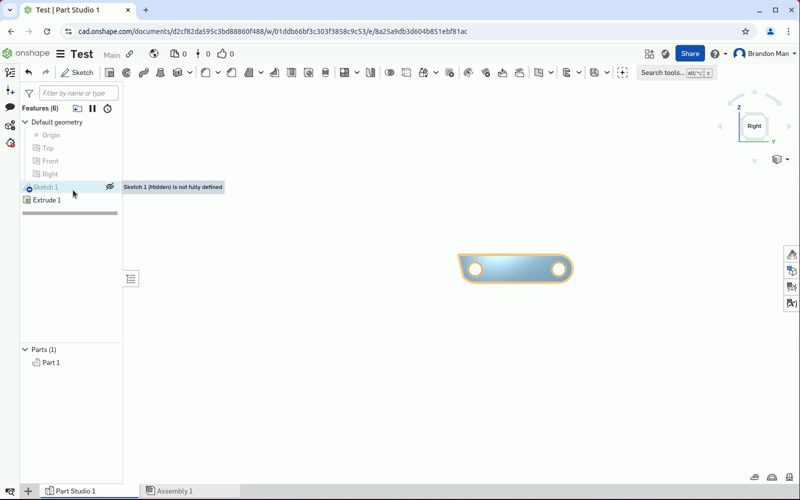
click(73, 189)
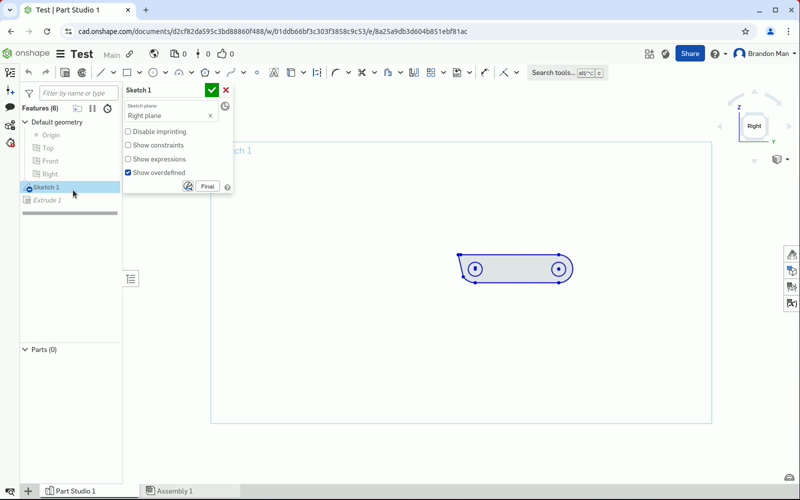
mouse_move(229, 92)
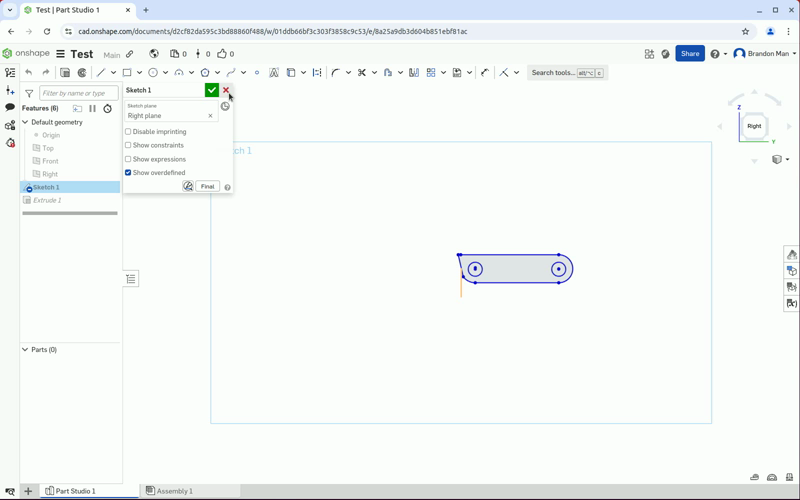
click(229, 92)
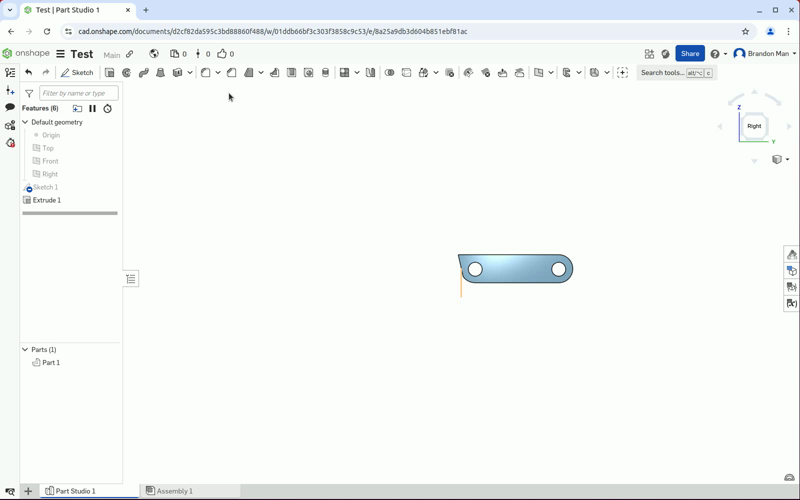
mouse_move(73, 352)
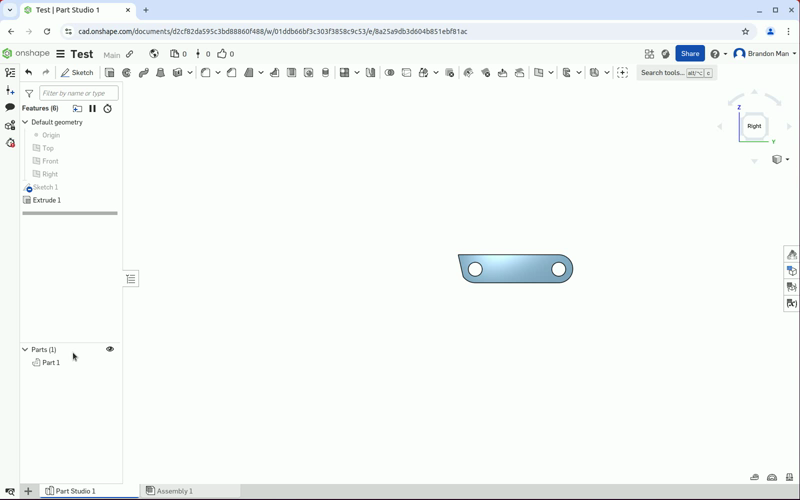
key(y)
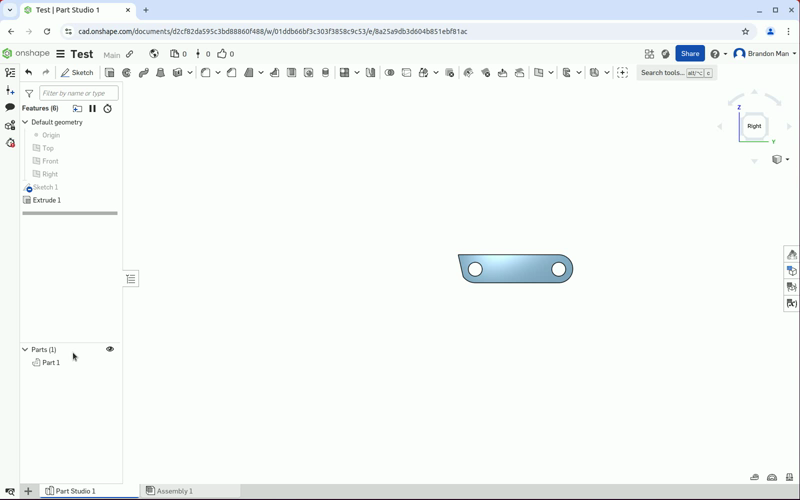
key(shift+p)
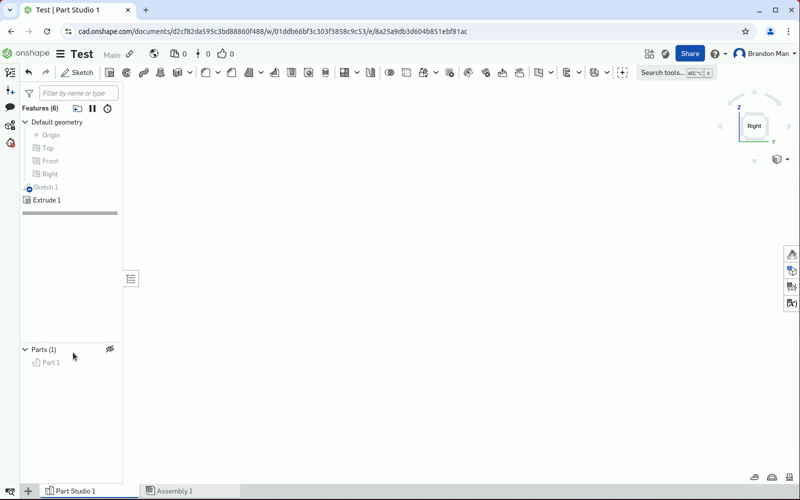
key(space)
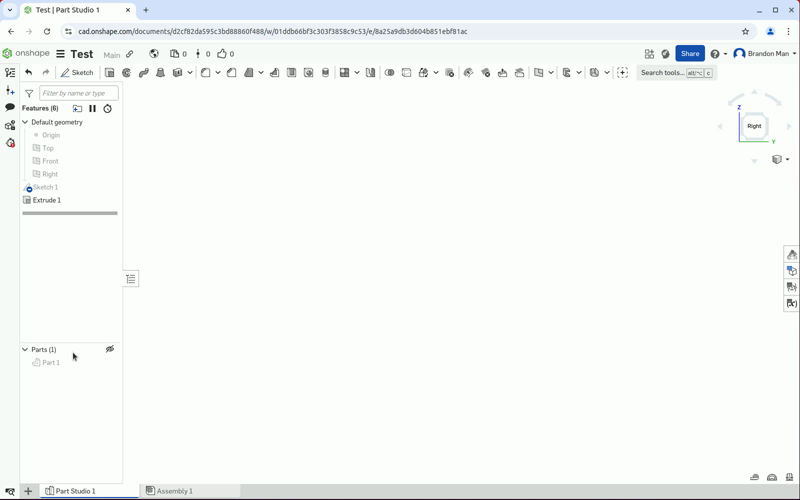
key_down(shift)
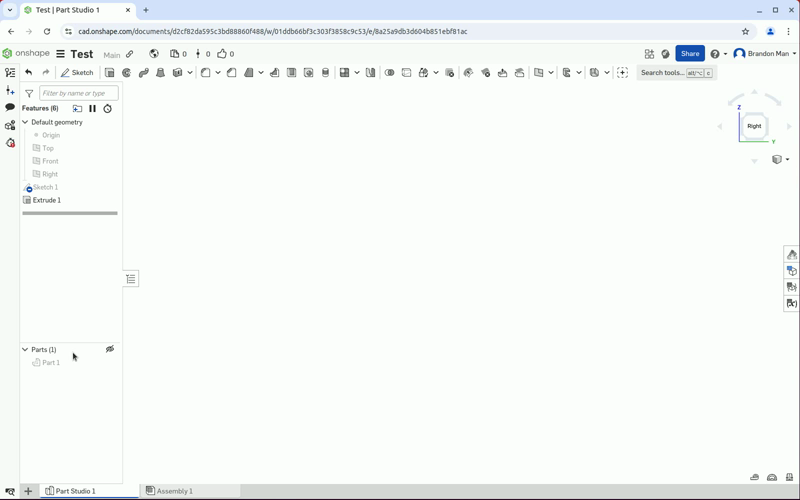
key(right)
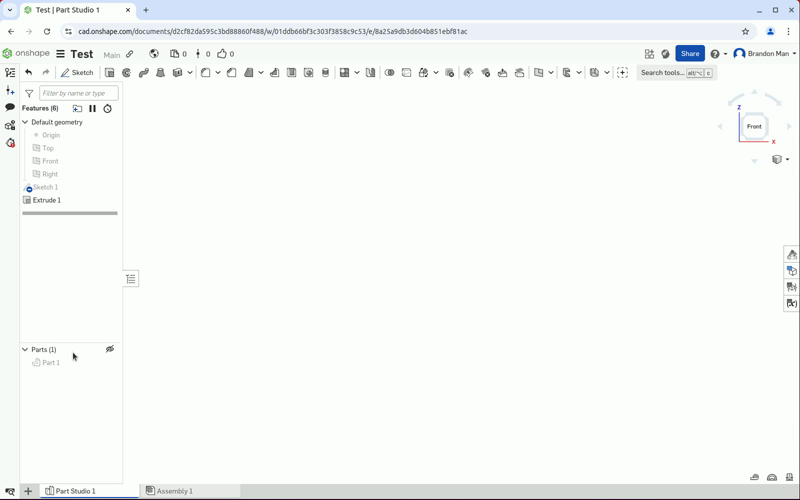
key_up(shift)
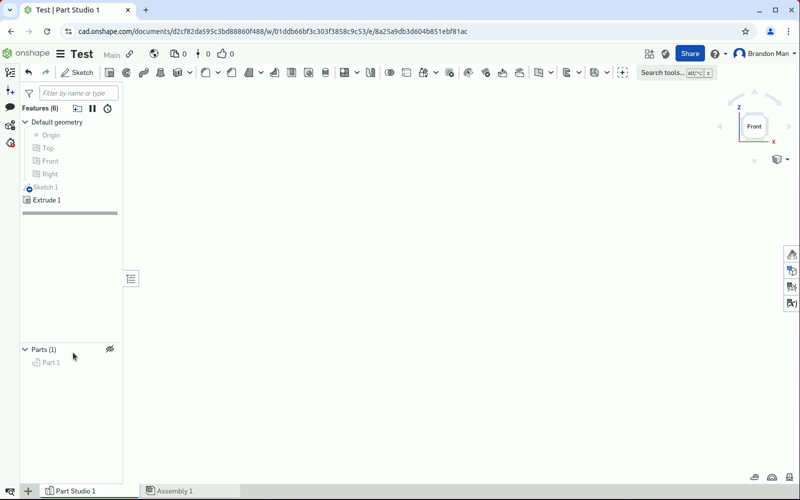
key(space)
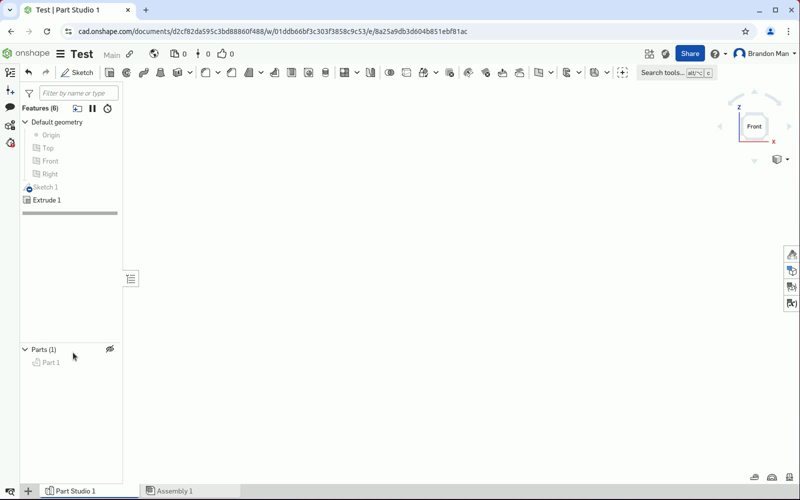
key_down(shift)
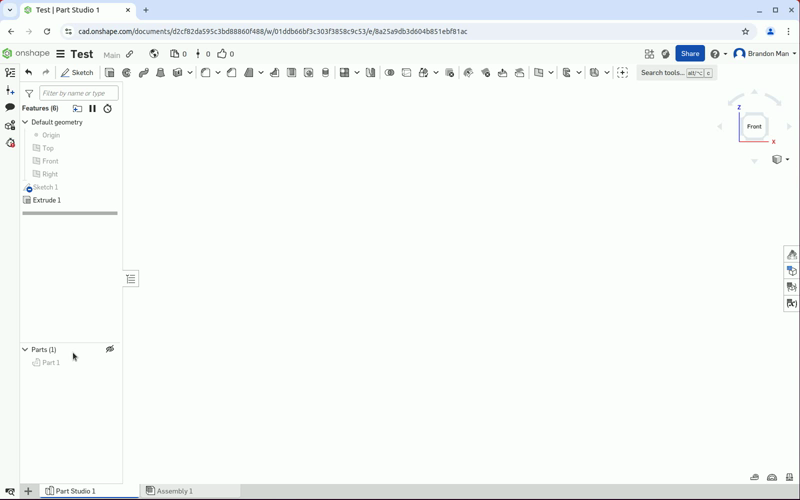
key(down)
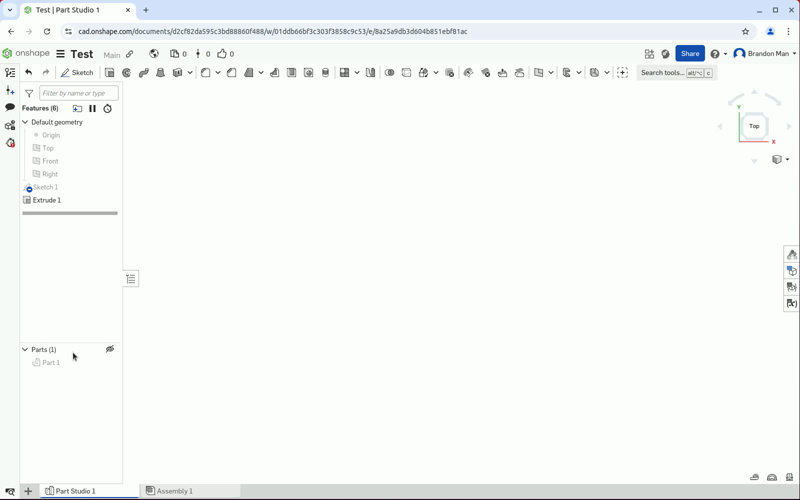
key_up(shift)
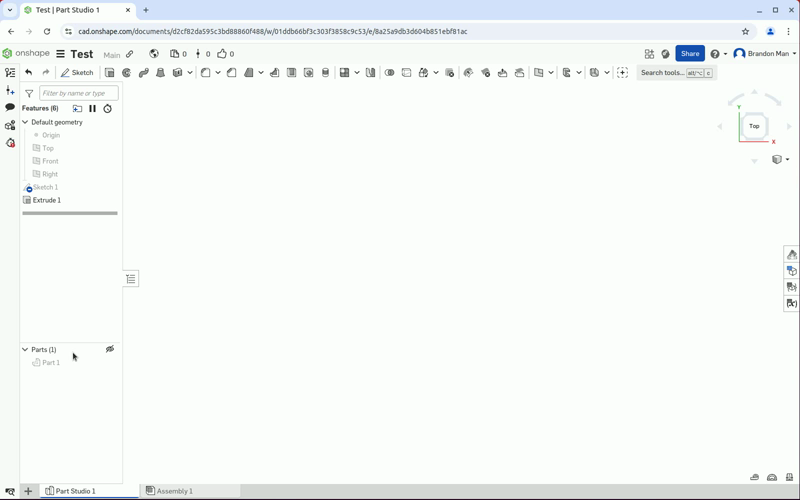
mouse_move(73, 352)
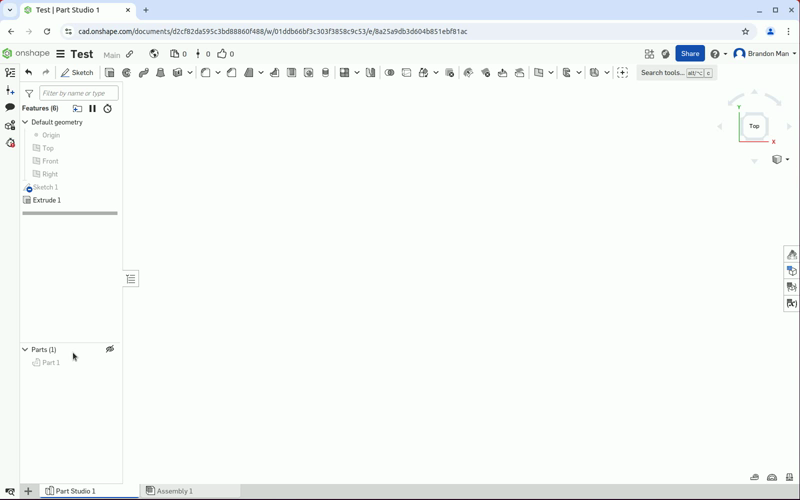
key(shift+y)
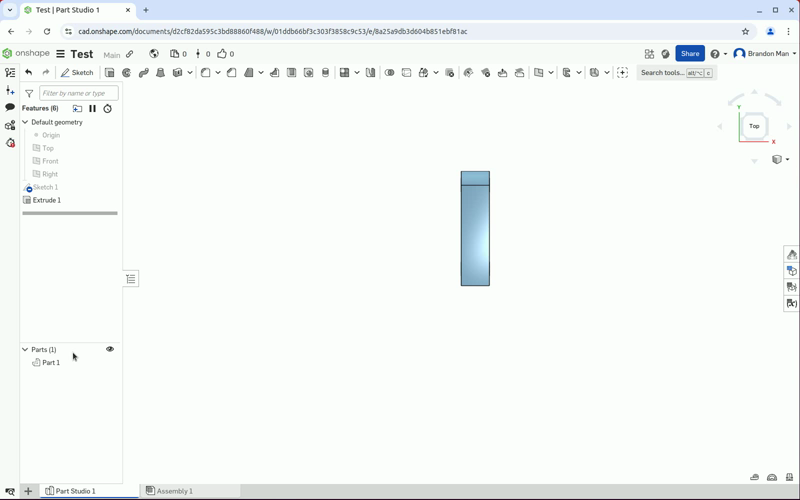
mouse_move(541, 75)
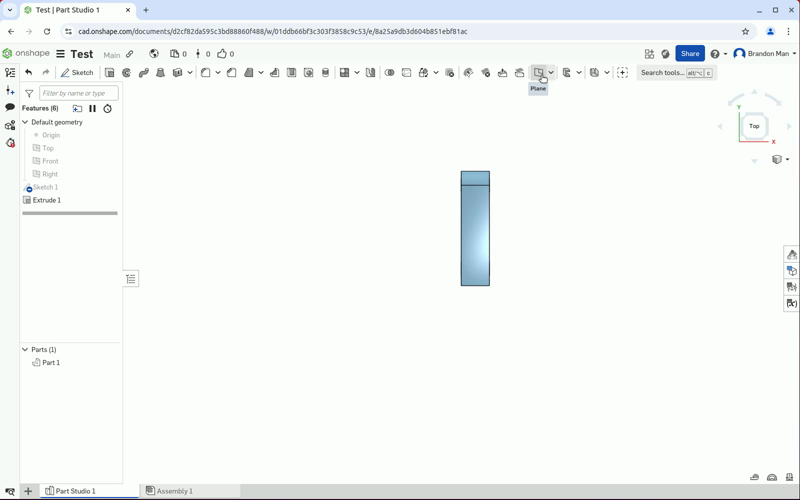
click(541, 75)
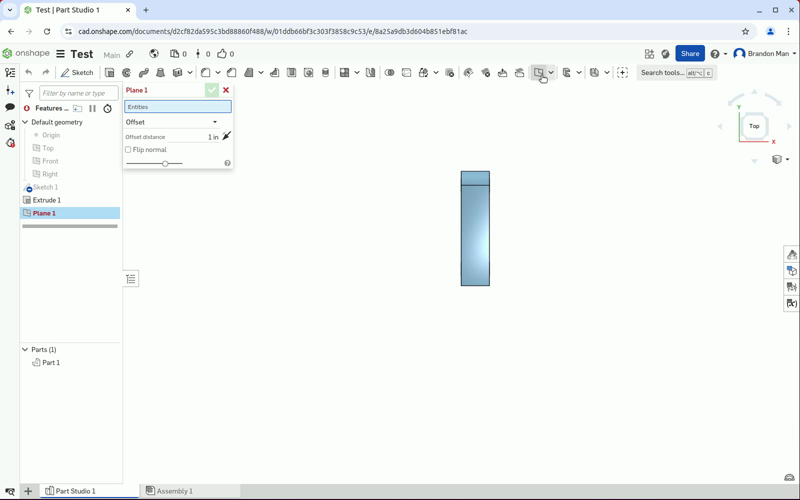
mouse_move(73, 150)
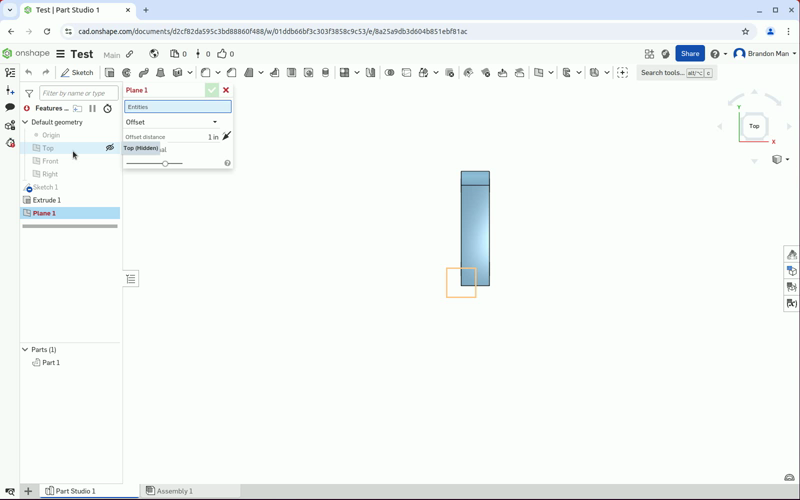
click(73, 150)
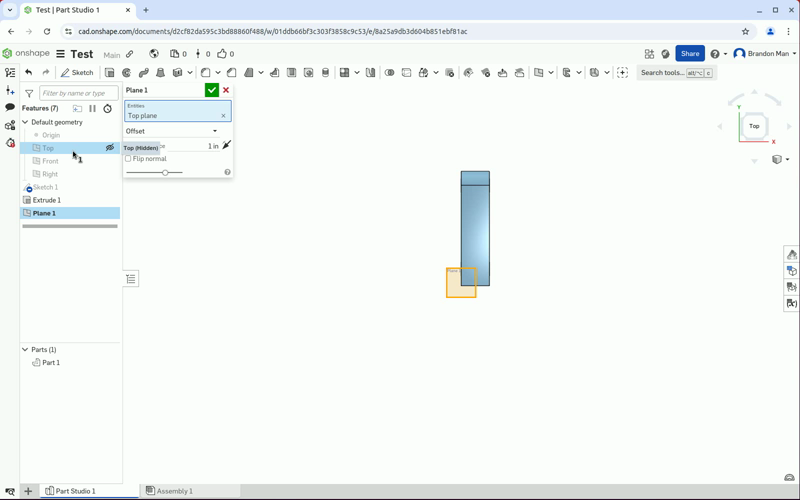
key(tab, 2)
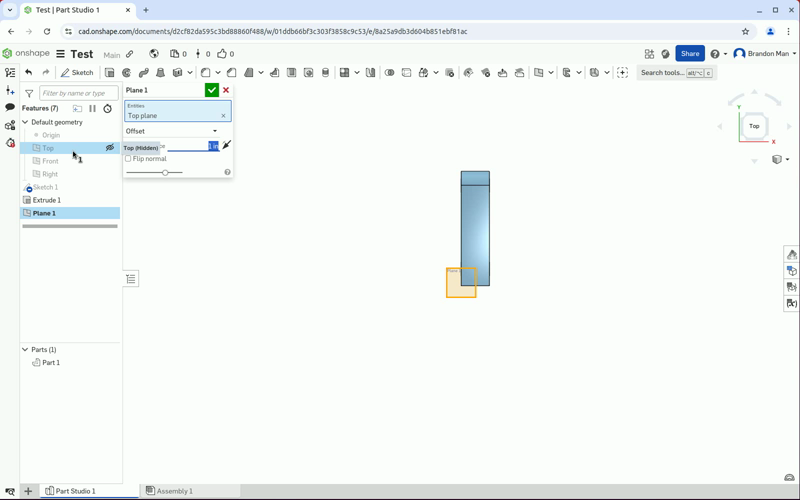
text(5.792)
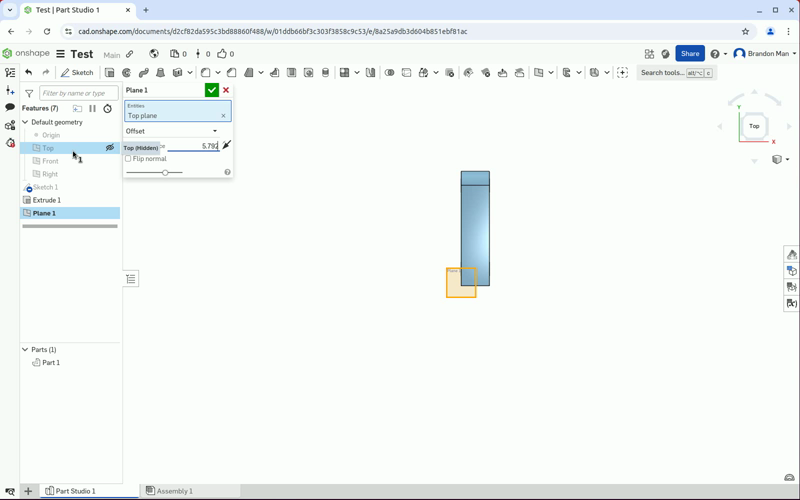
key(enter, 2)
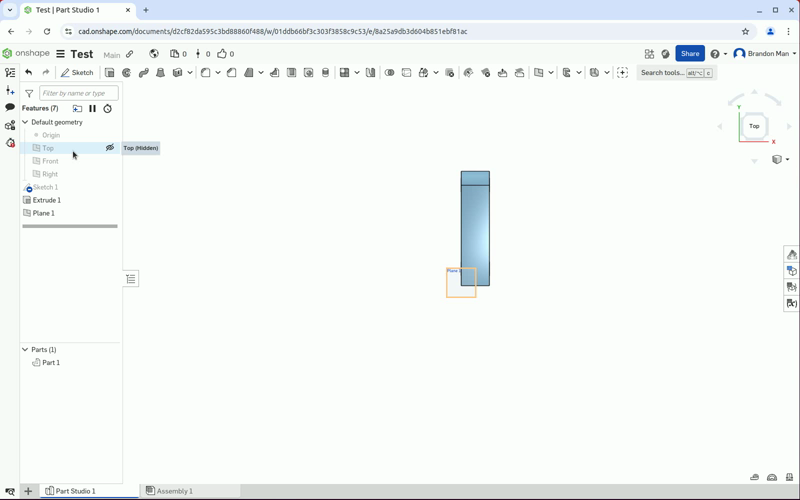
key(shift+s)
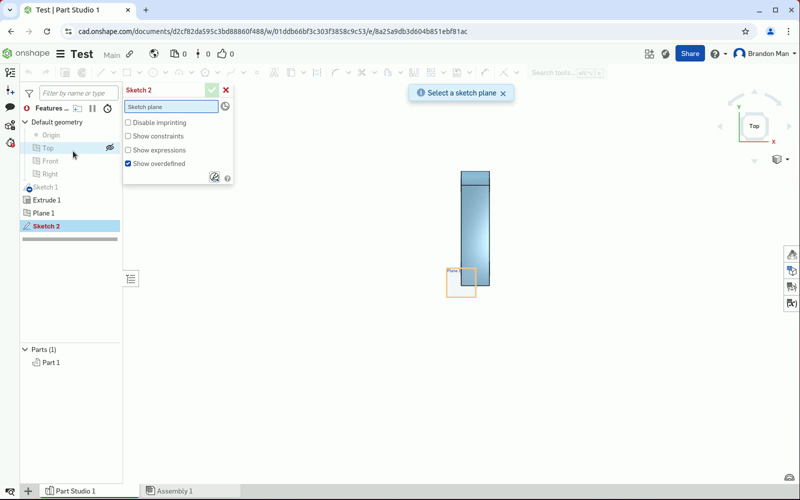
mouse_move(73, 215)
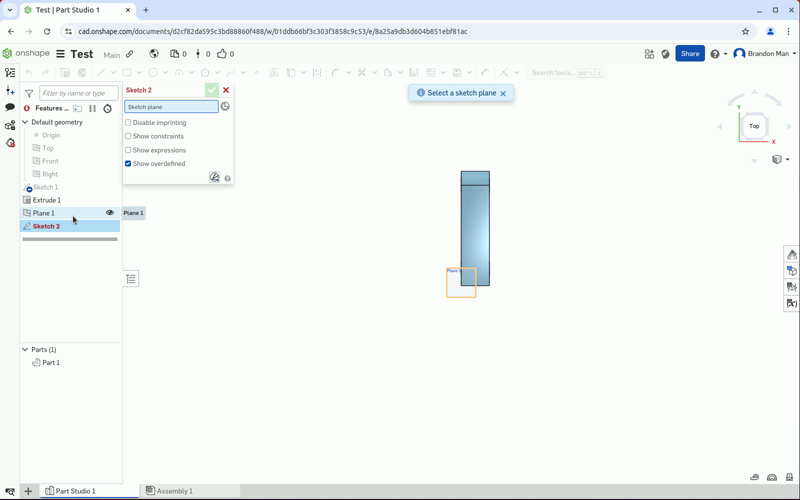
click(73, 215)
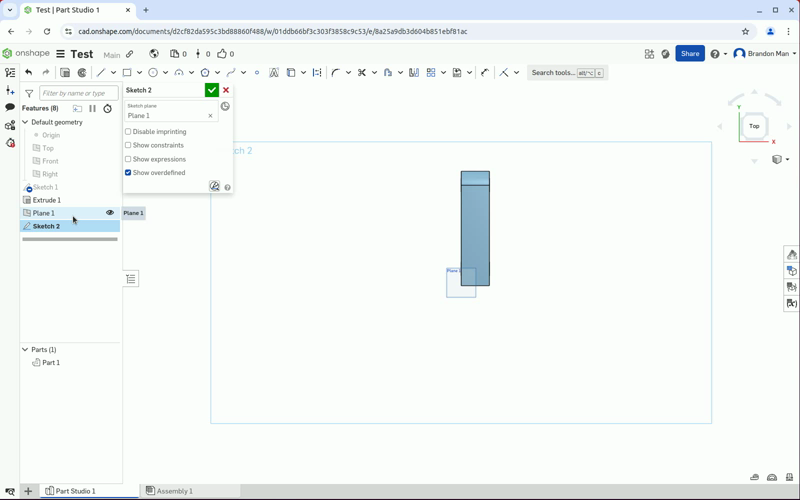
mouse_move(73, 352)
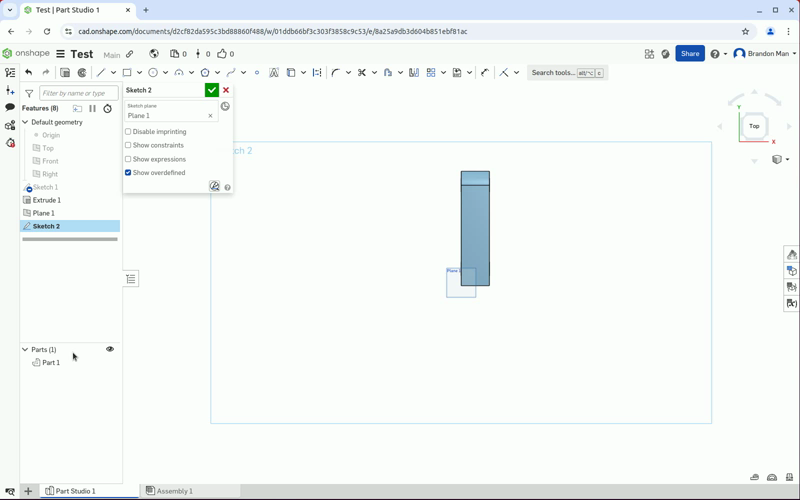
key(y)
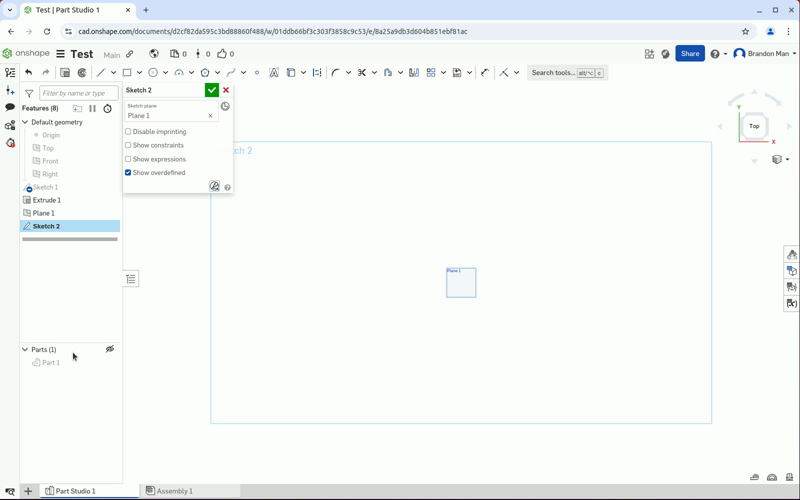
key(l)
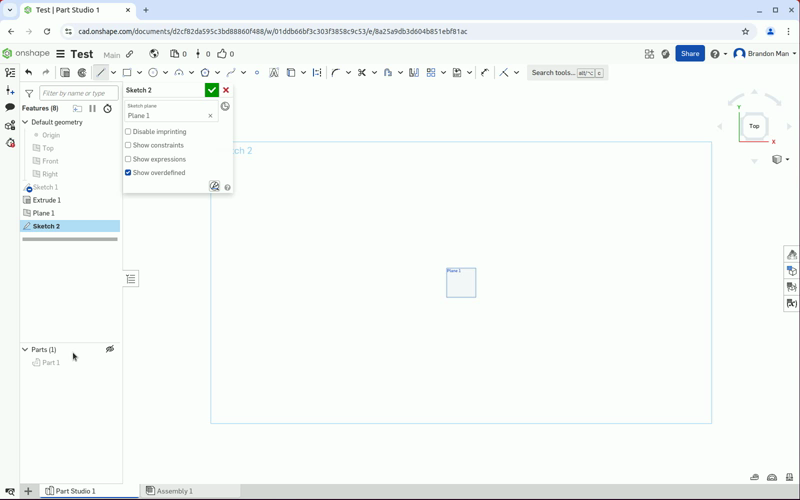
key_down(shift)
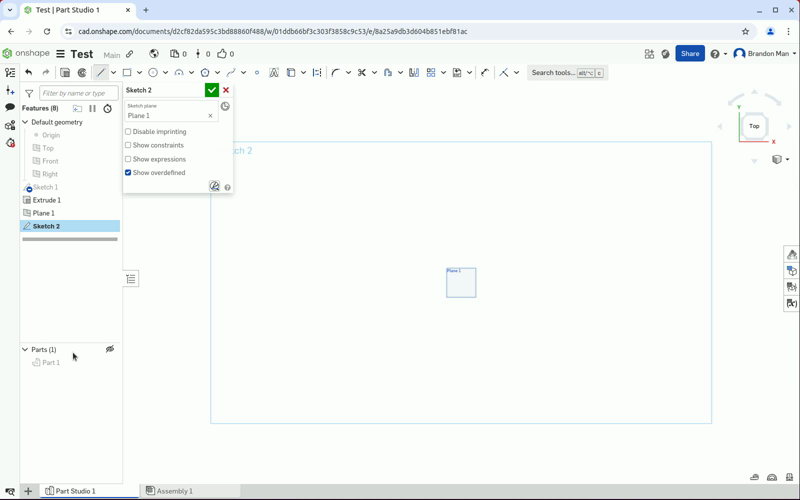
mouse_move(467, 303)
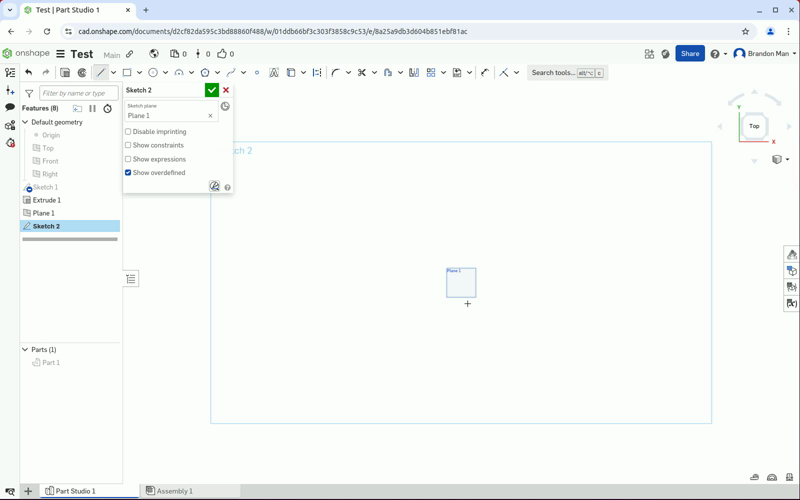
click(467, 303)
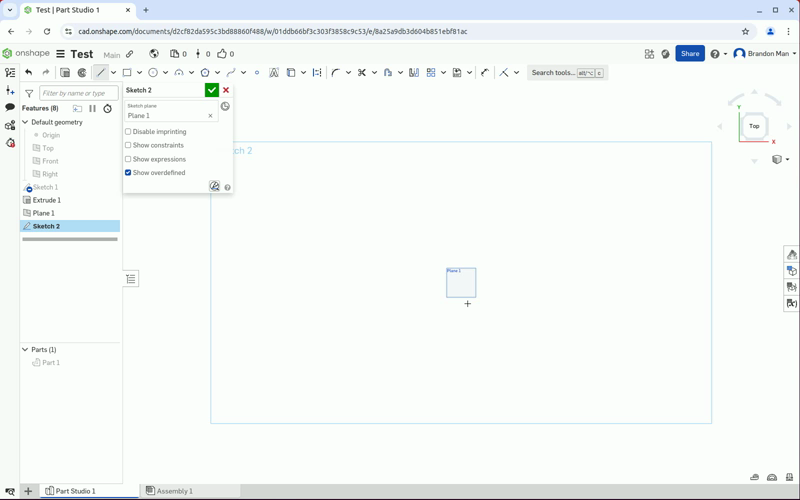
key_up(shift)
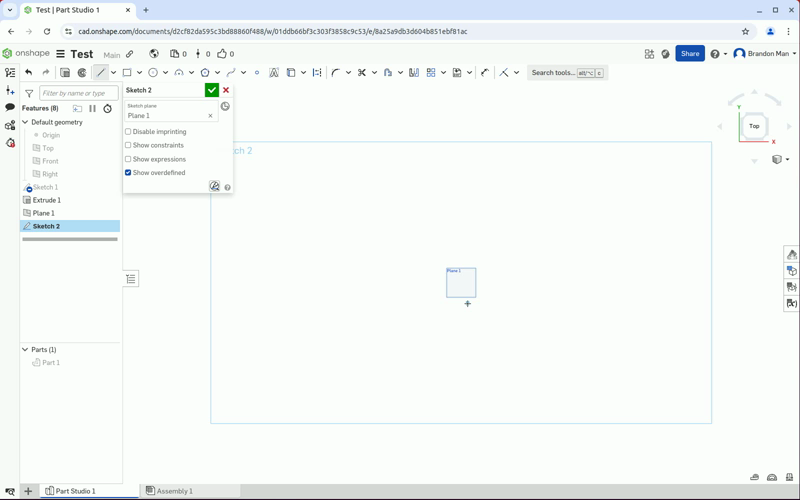
key_down(shift)
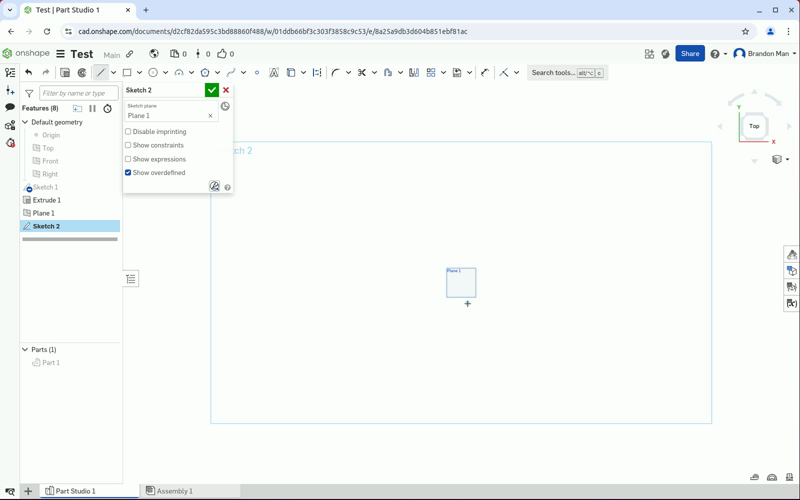
mouse_move(497, 303)
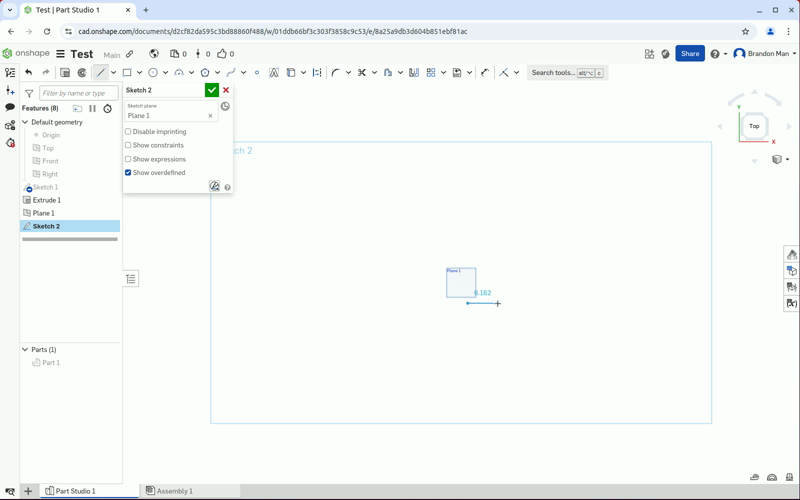
mouse_move(482, 303)
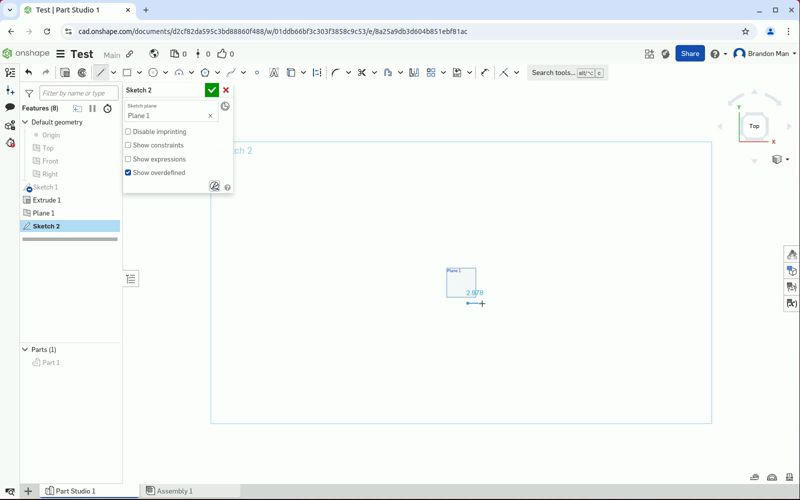
click(482, 303)
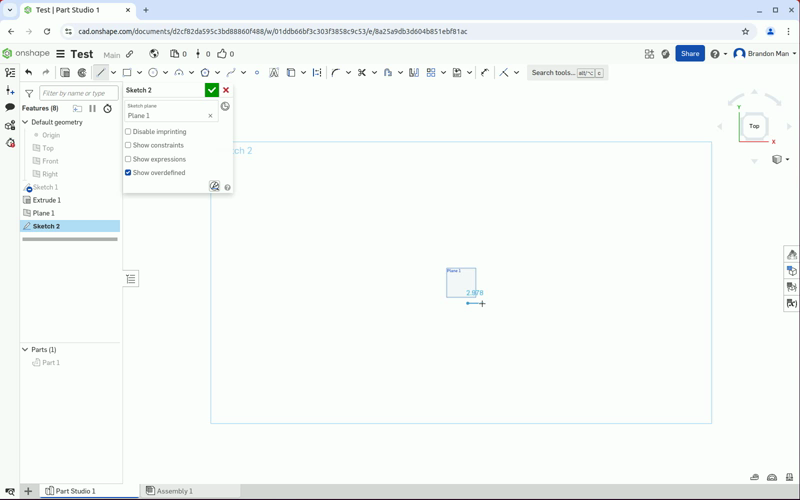
key_up(shift)
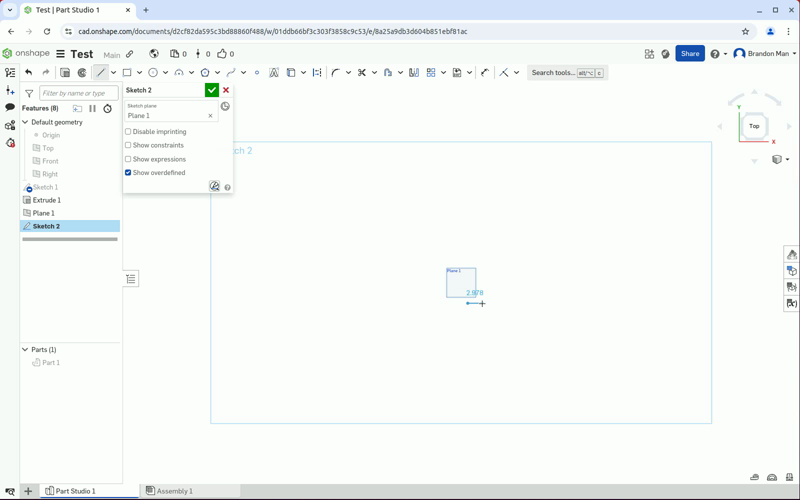
key_down(shift)
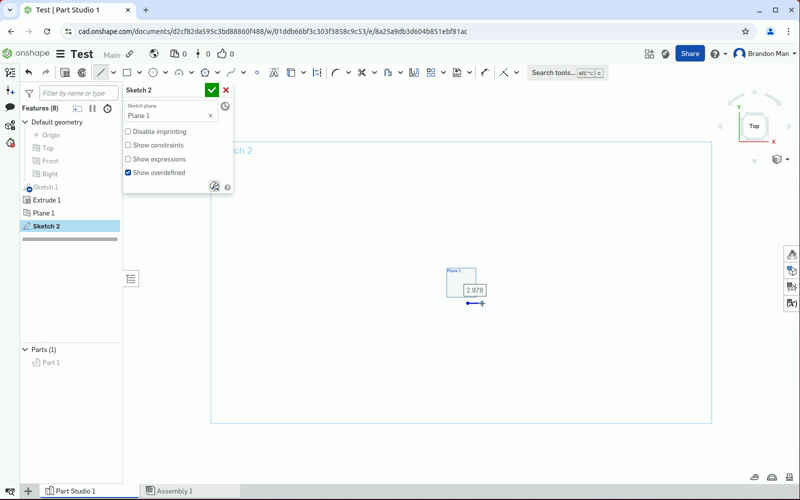
mouse_move(512, 303)
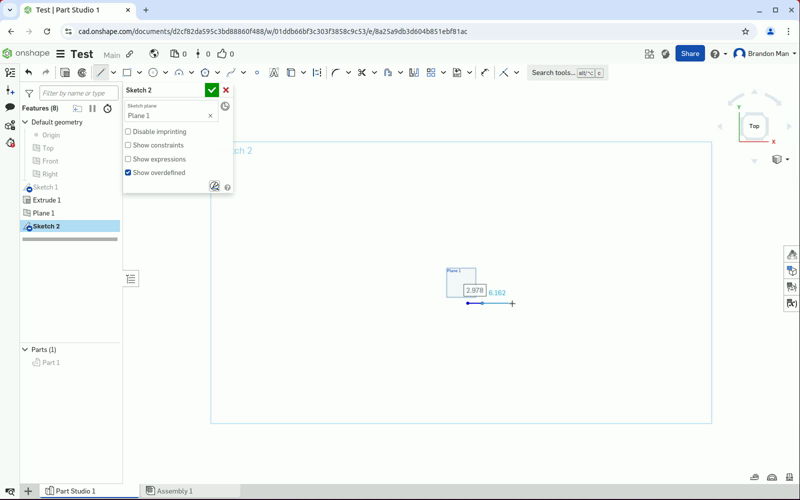
mouse_move(482, 284)
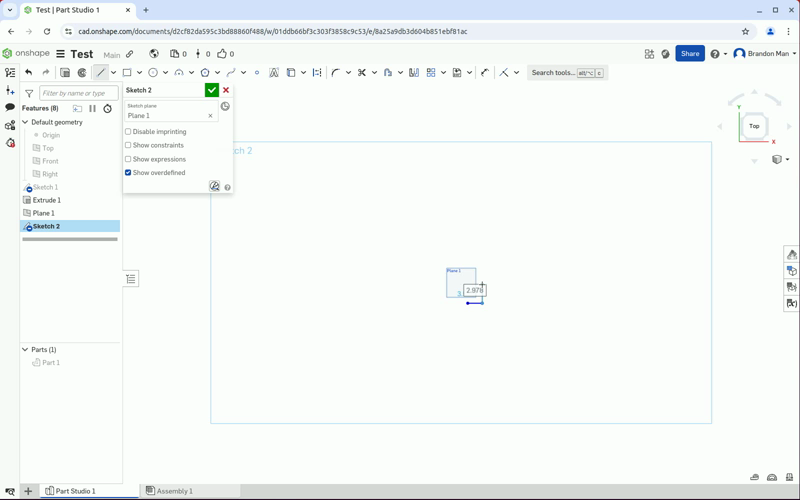
click(482, 284)
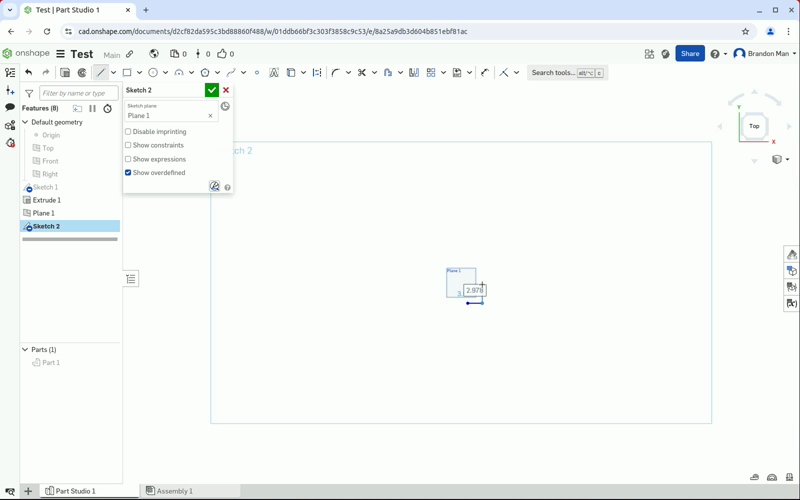
key_up(shift)
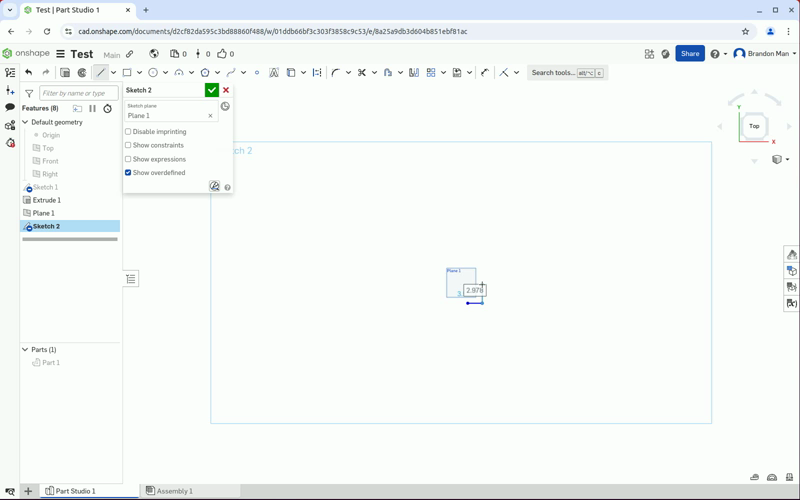
key_down(shift)
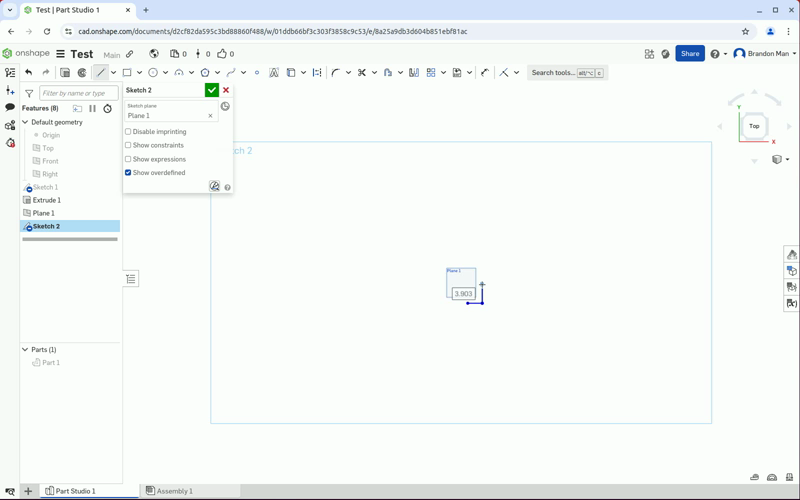
mouse_move(512, 284)
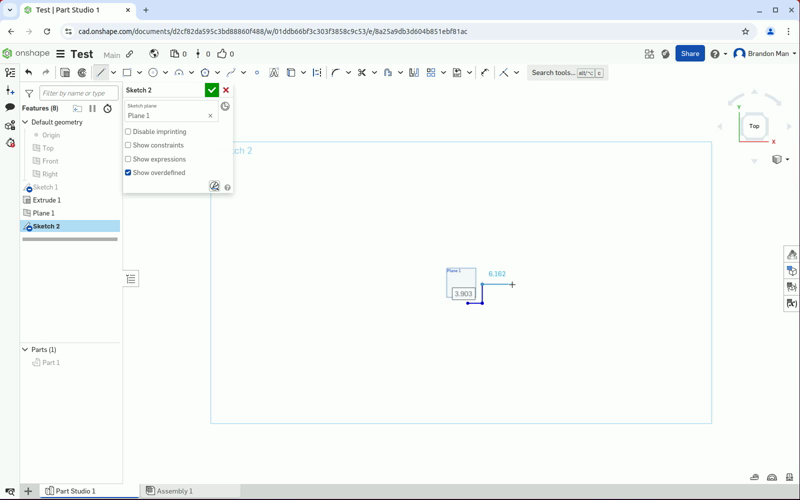
mouse_move(467, 284)
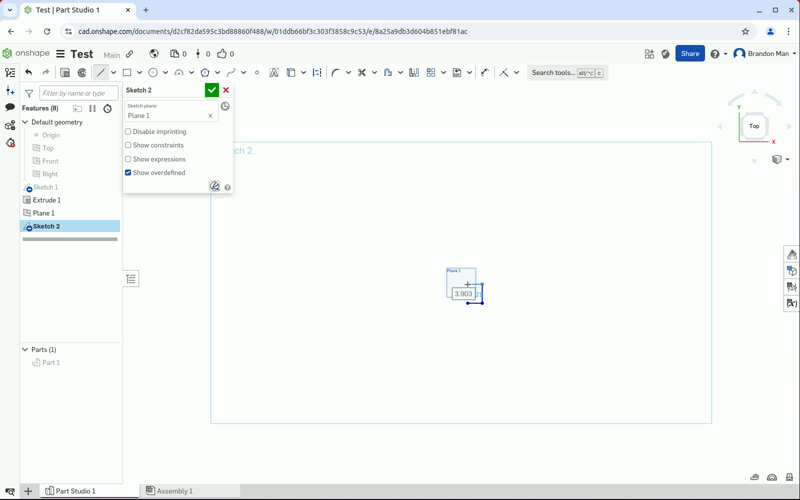
click(467, 284)
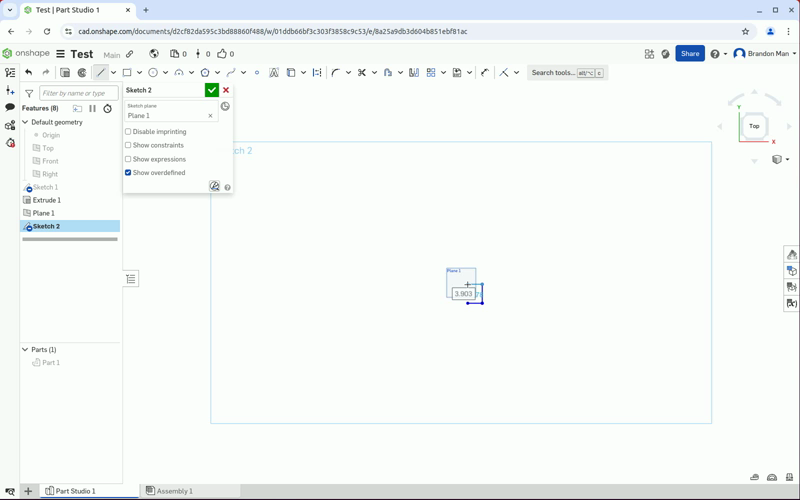
key_up(shift)
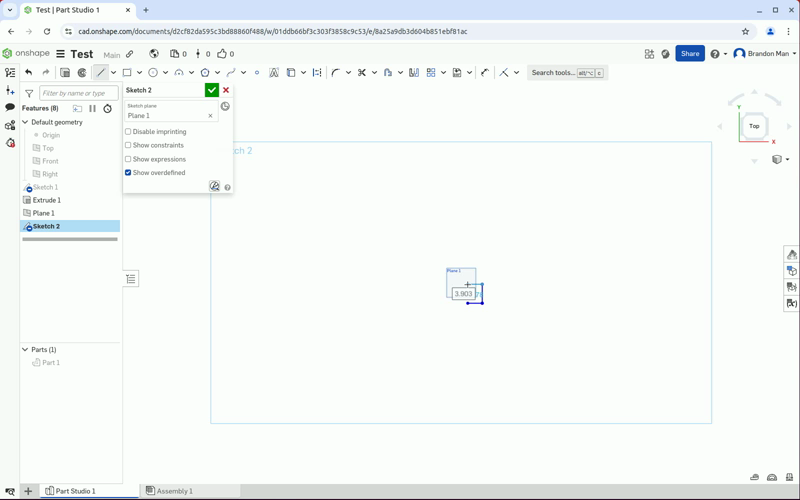
mouse_move(497, 284)
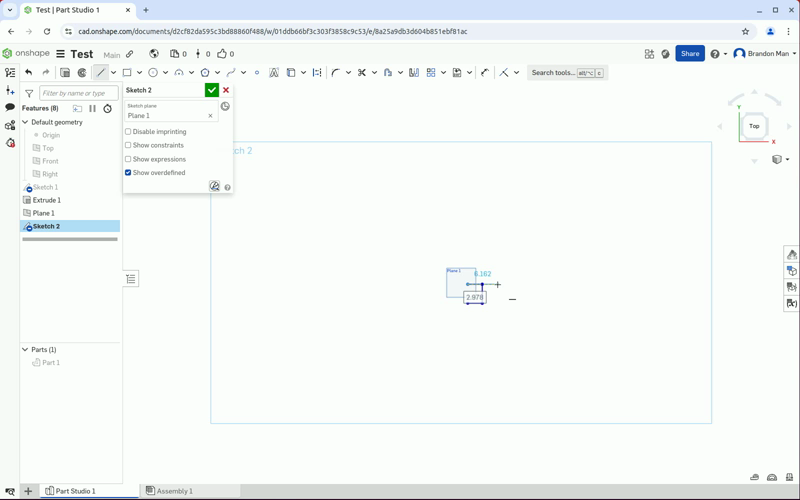
key_down(shift)
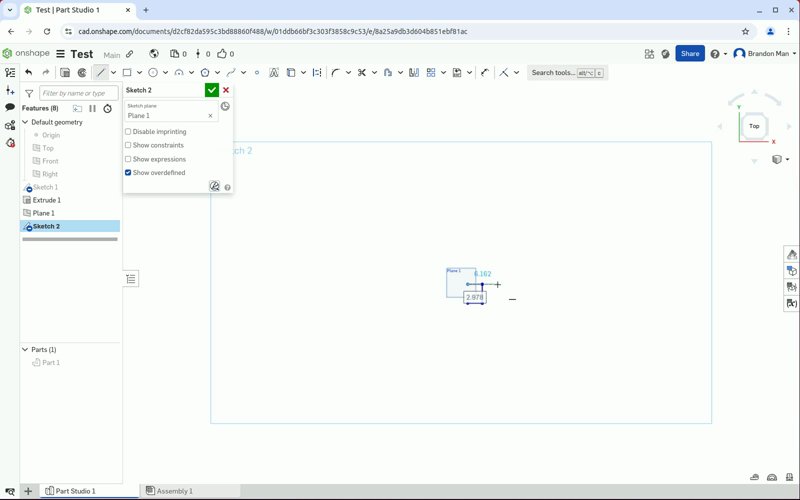
mouse_move(467, 303)
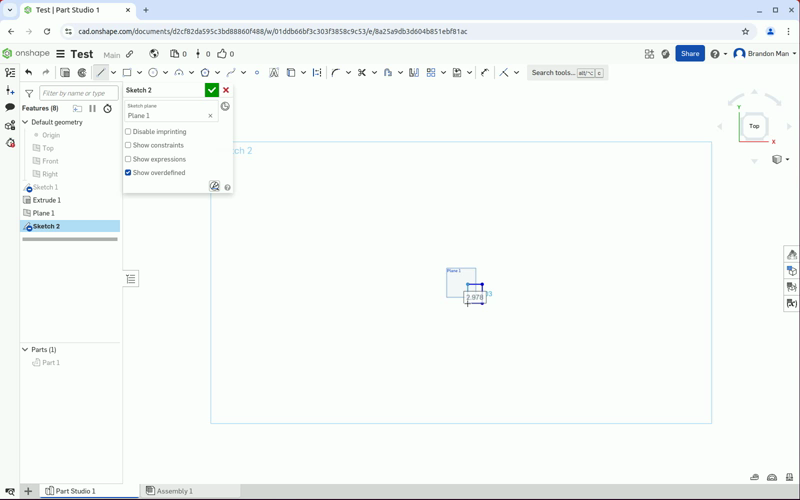
key_up(shift)
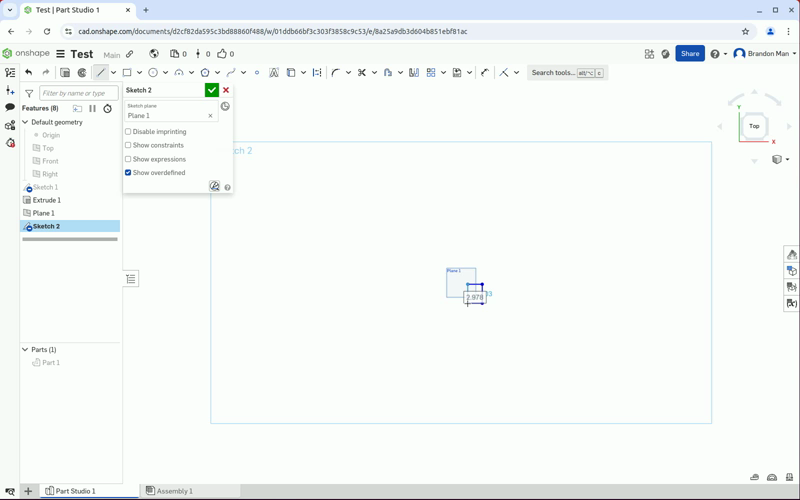
click(467, 303)
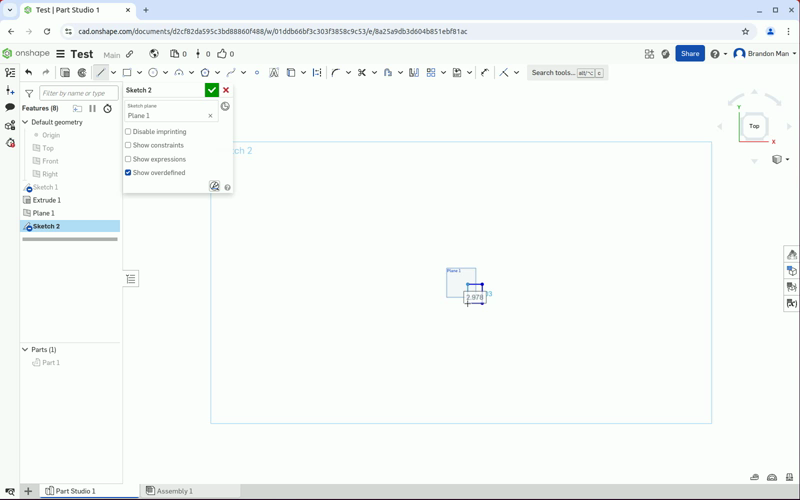
key(esc)
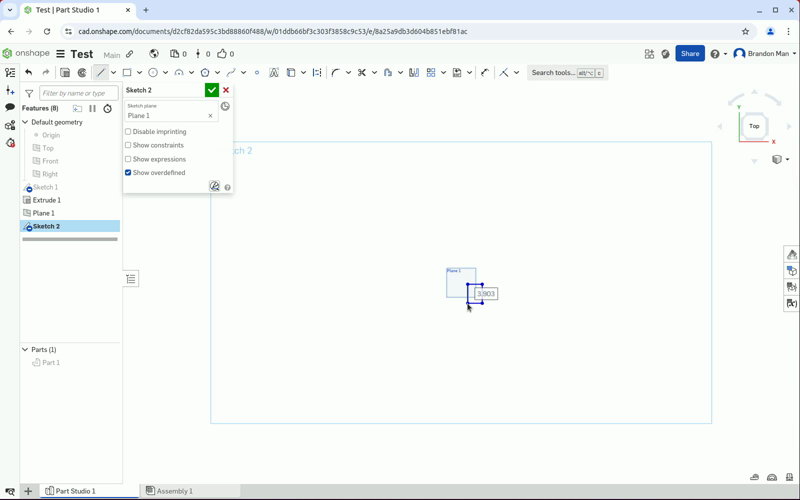
mouse_move(480, 298)
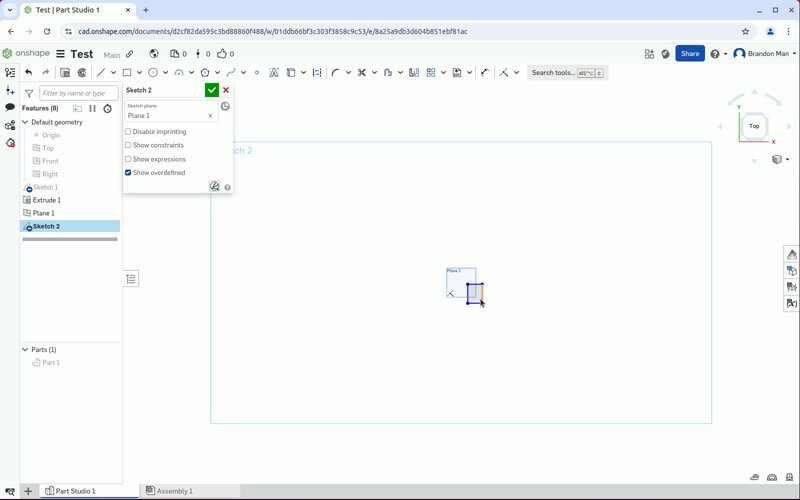
scroll(6)
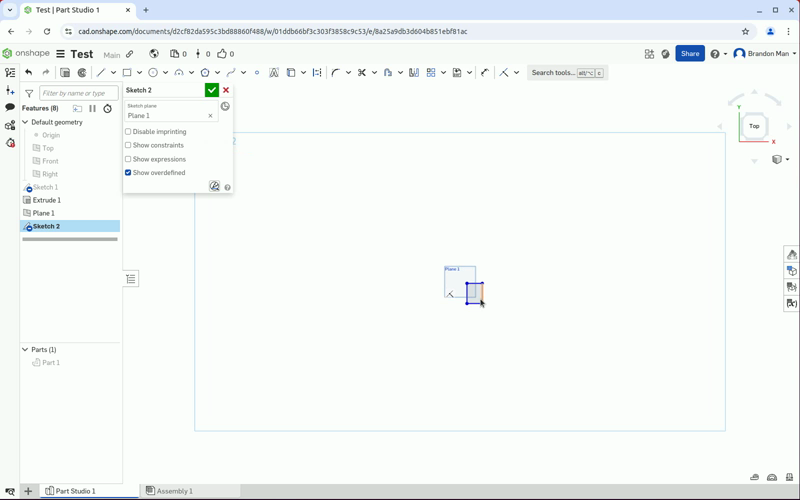
scroll(6)
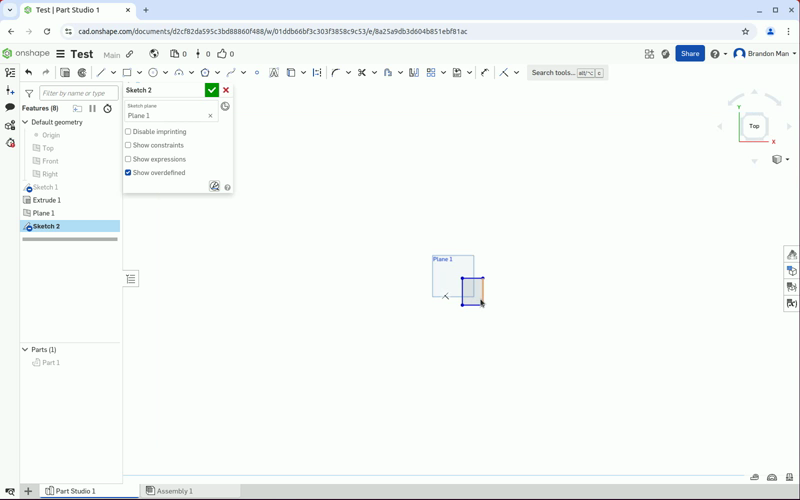
scroll(6)
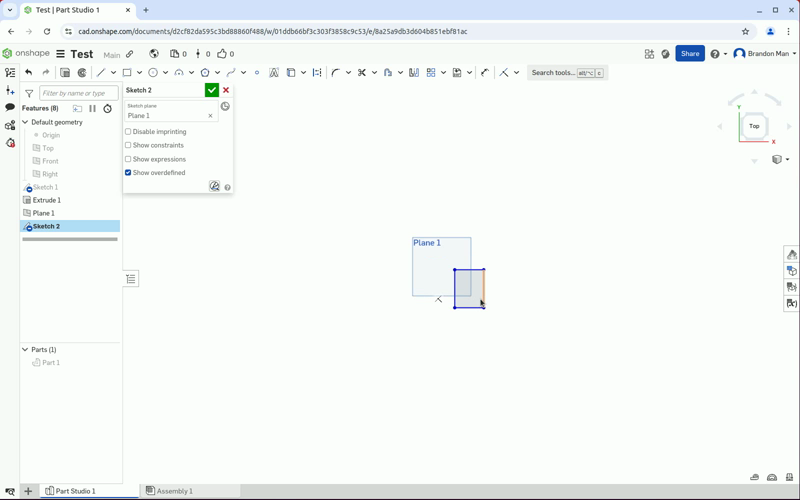
scroll(6)
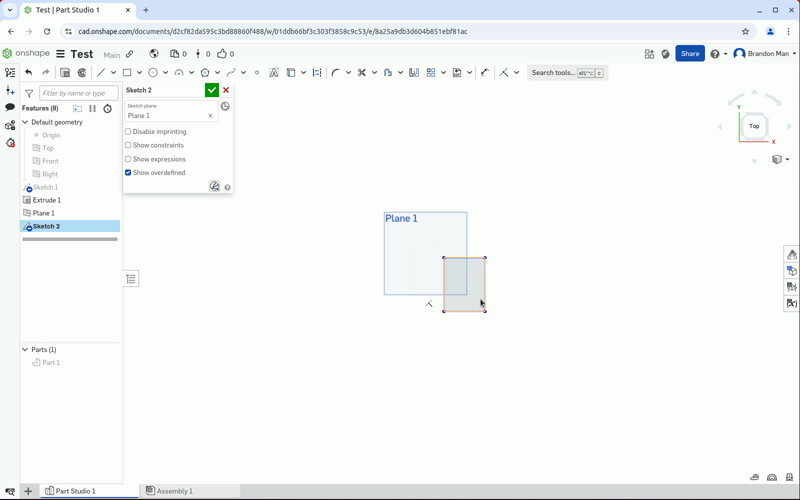
scroll(6)
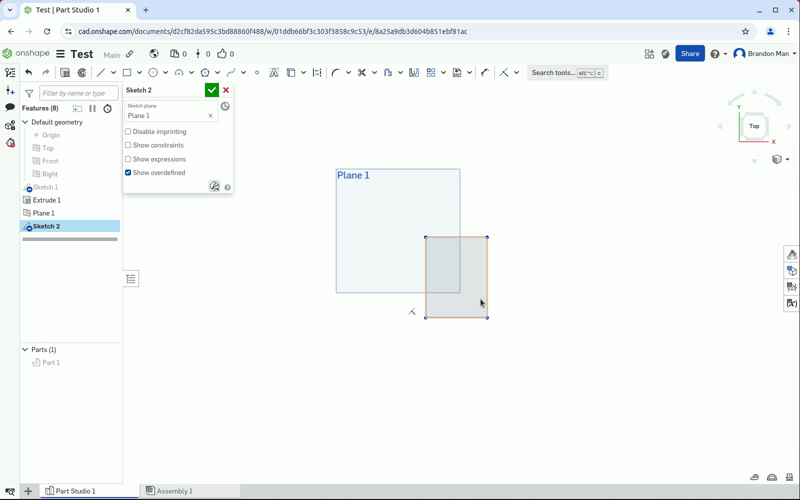
scroll(6)
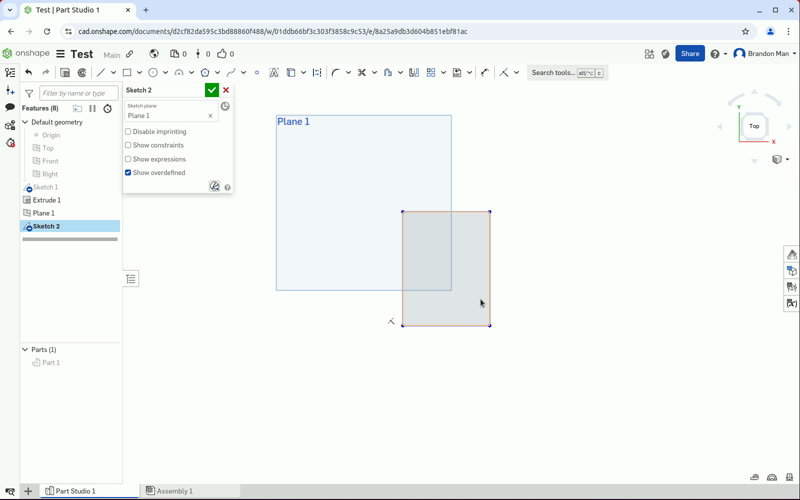
scroll(6)
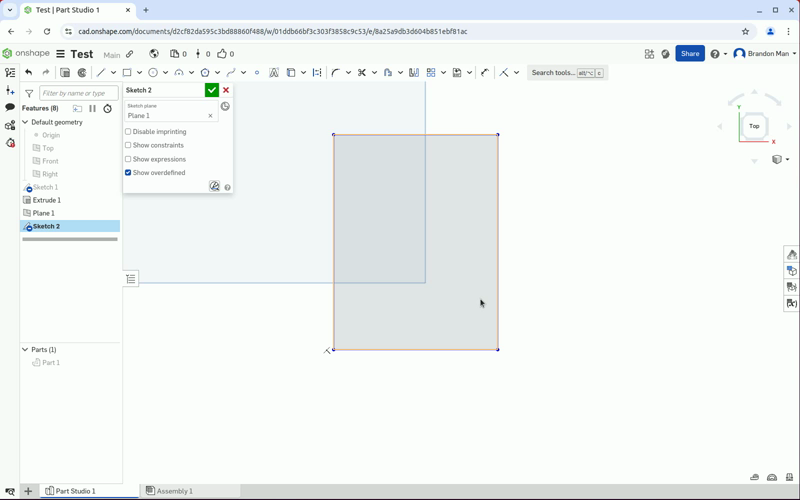
click(480, 298)
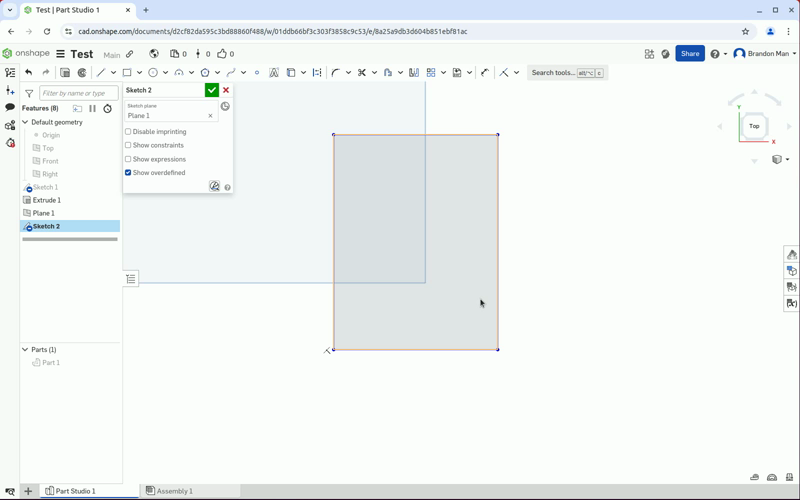
scroll(-6)
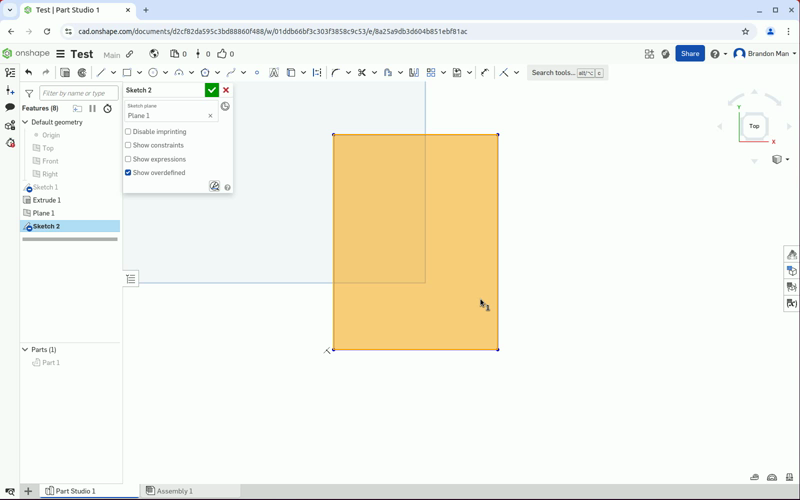
scroll(-6)
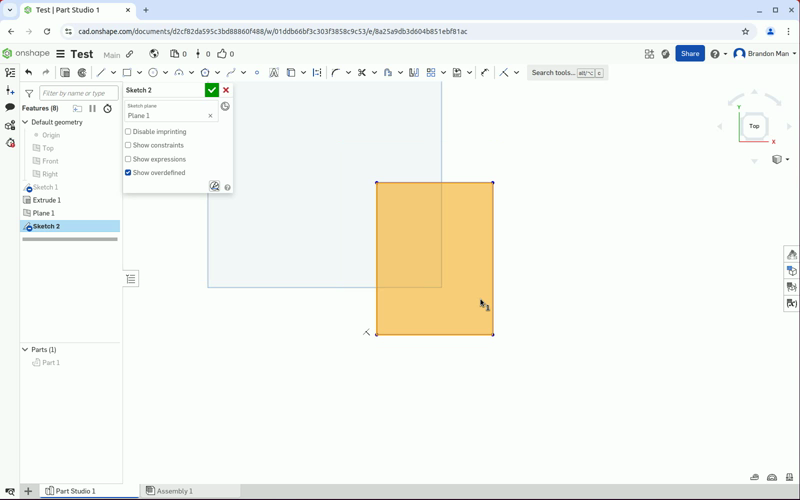
scroll(-6)
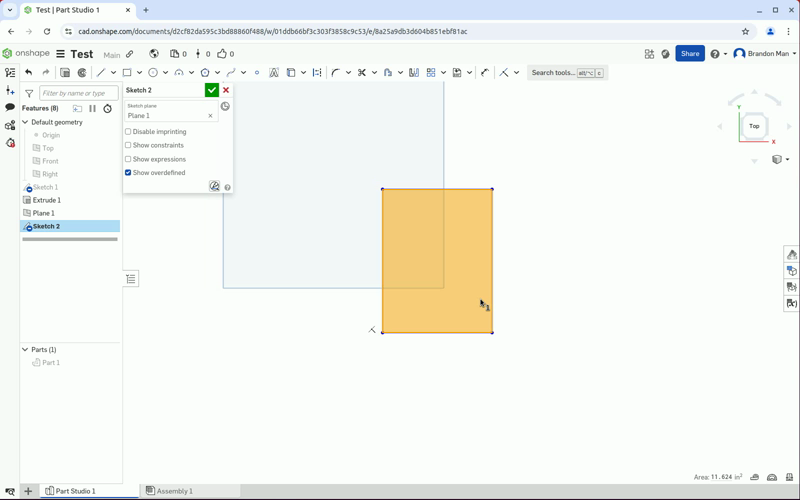
scroll(-6)
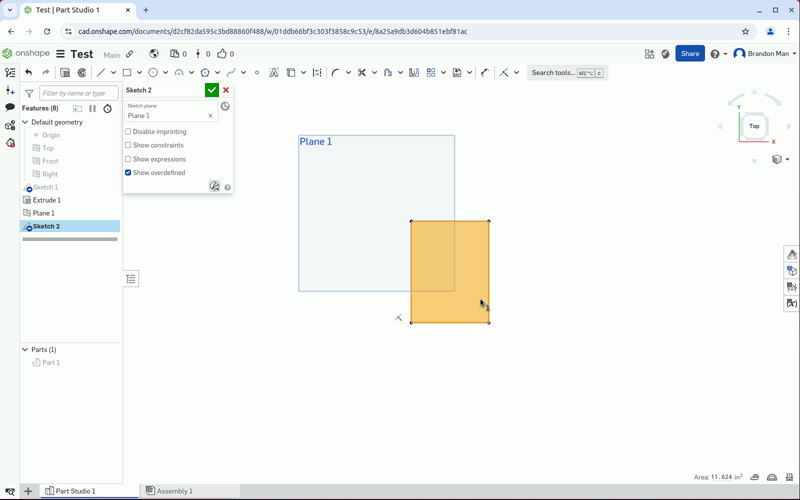
scroll(-6)
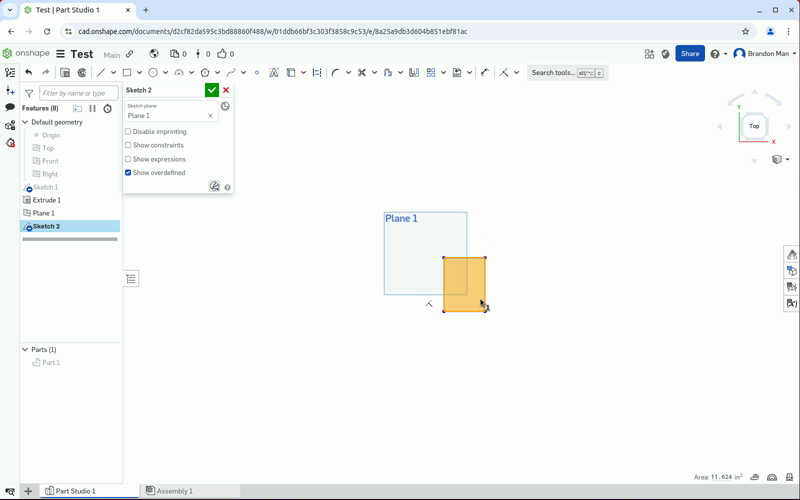
scroll(-6)
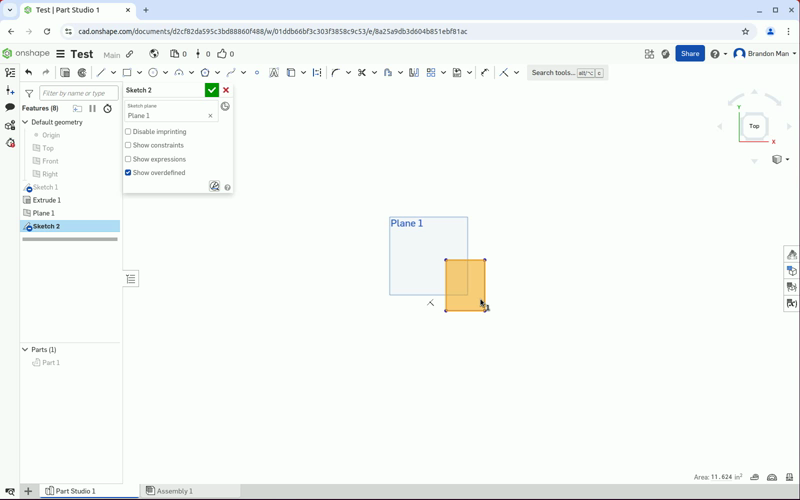
scroll(-6)
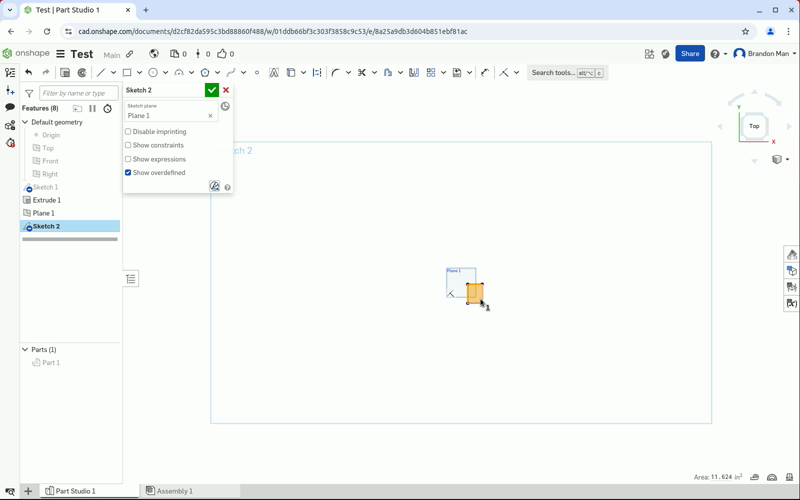
mouse_move(73, 352)
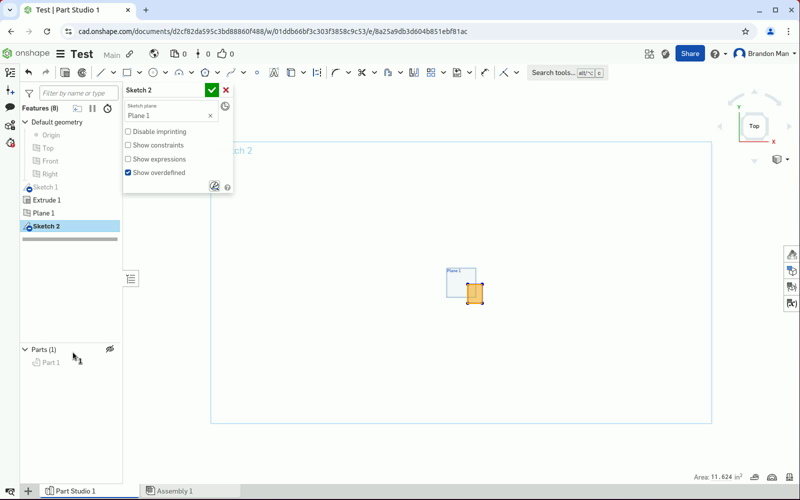
key(shift+y)
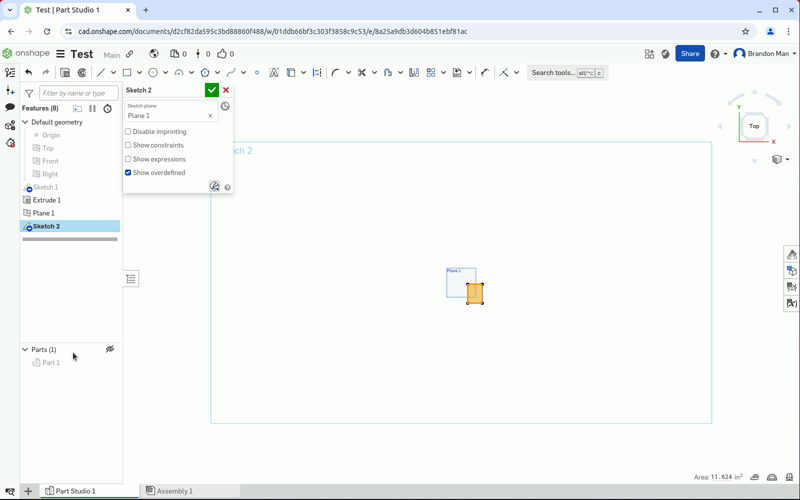
key(shift+e)
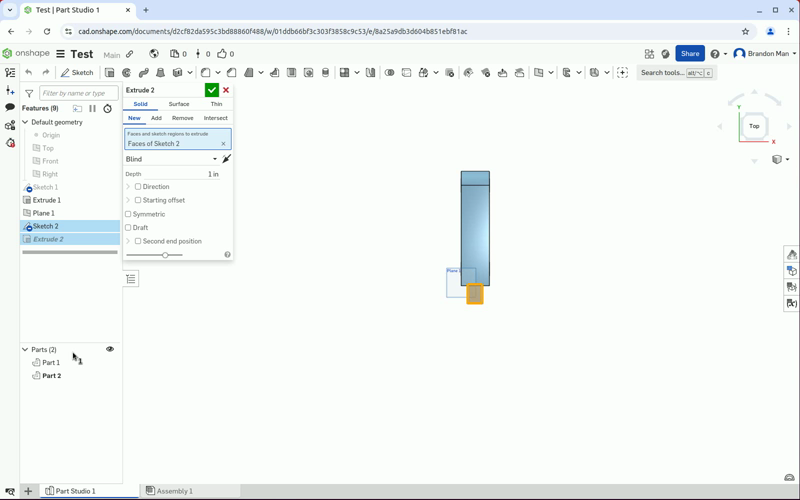
mouse_move(143, 106)
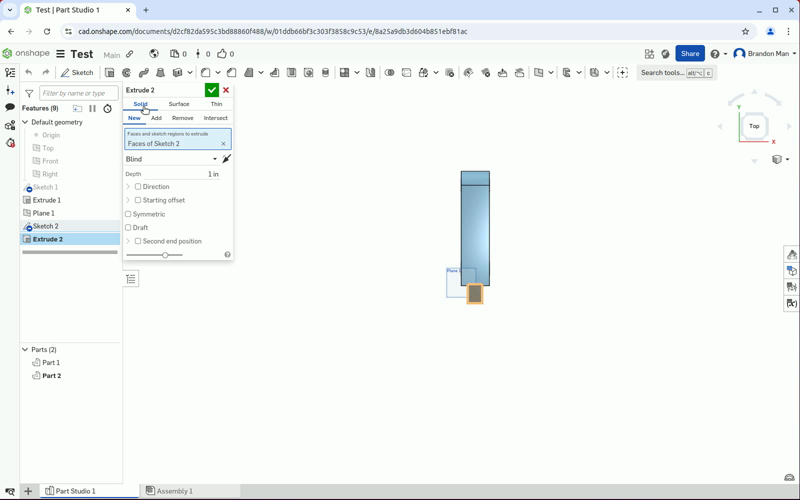
click(143, 106)
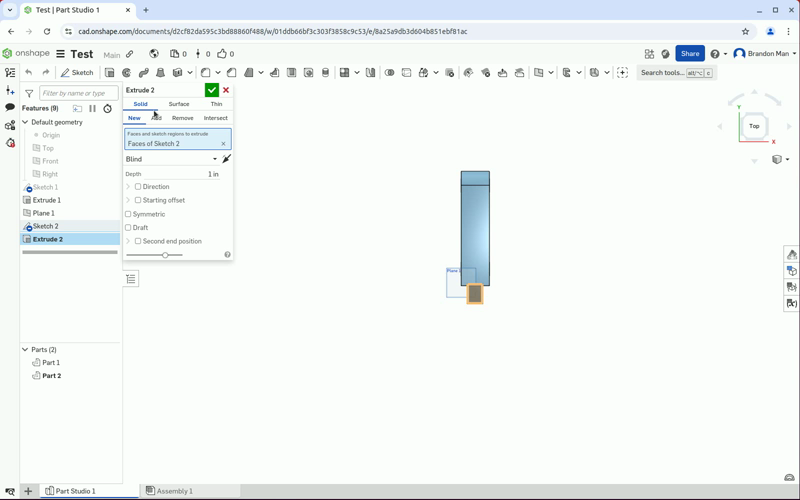
mouse_move(186, 120)
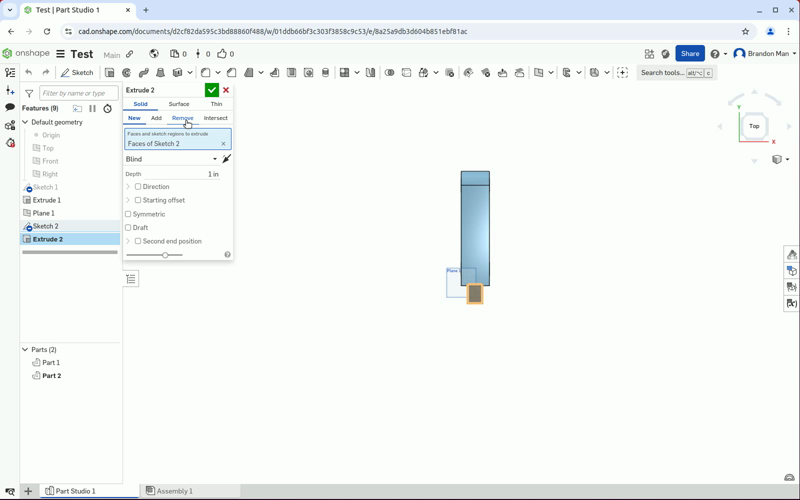
click(186, 120)
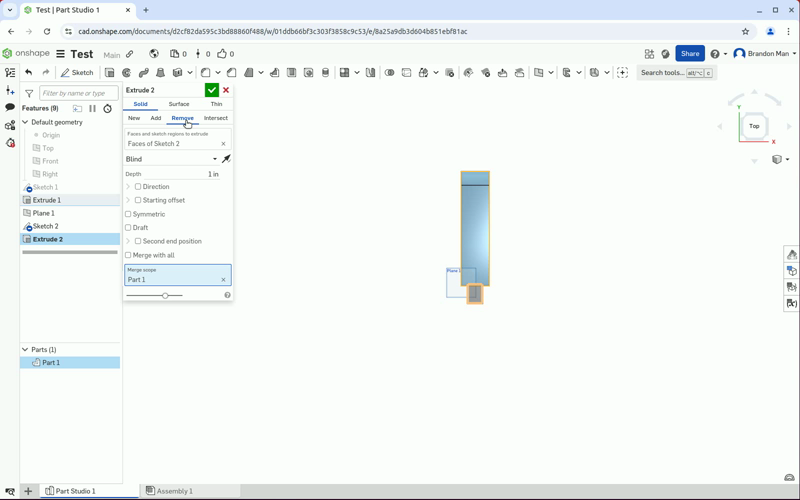
key(tab, 4)
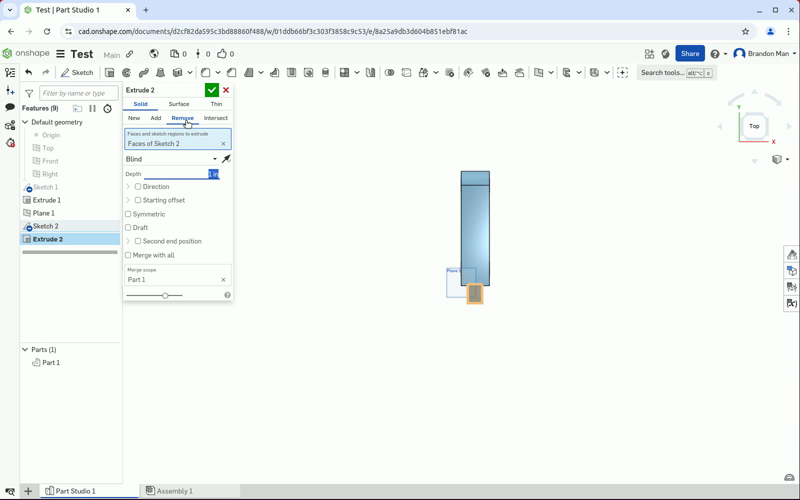
text(11.554)
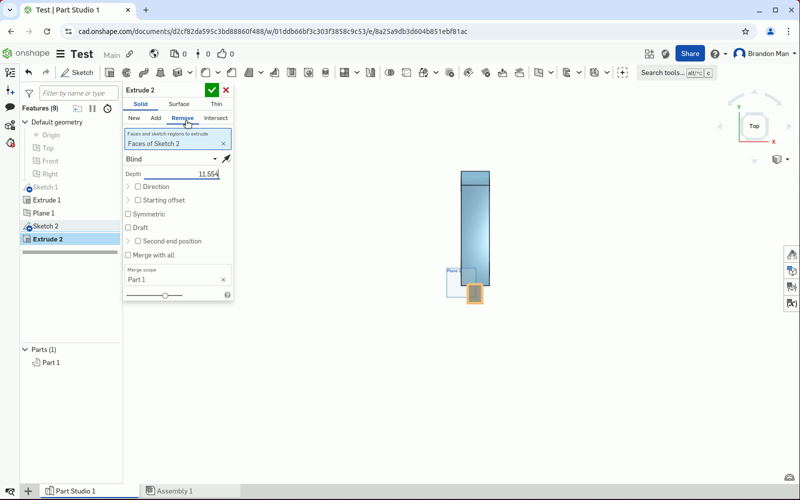
key(tab, 6)
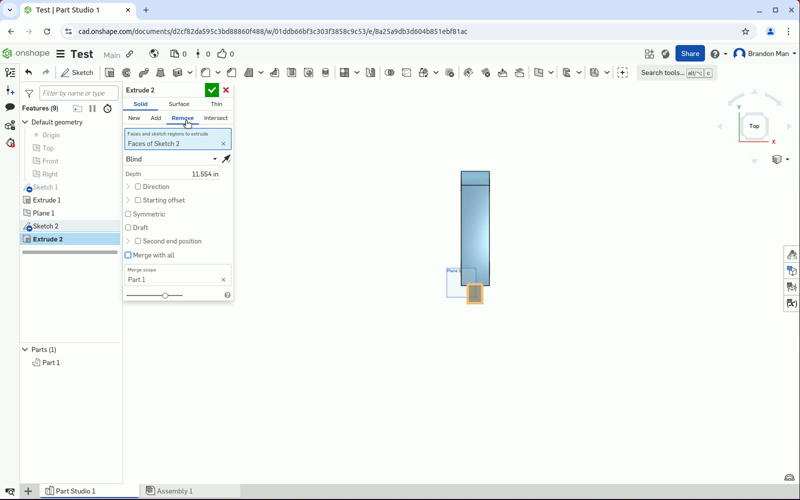
key(space)
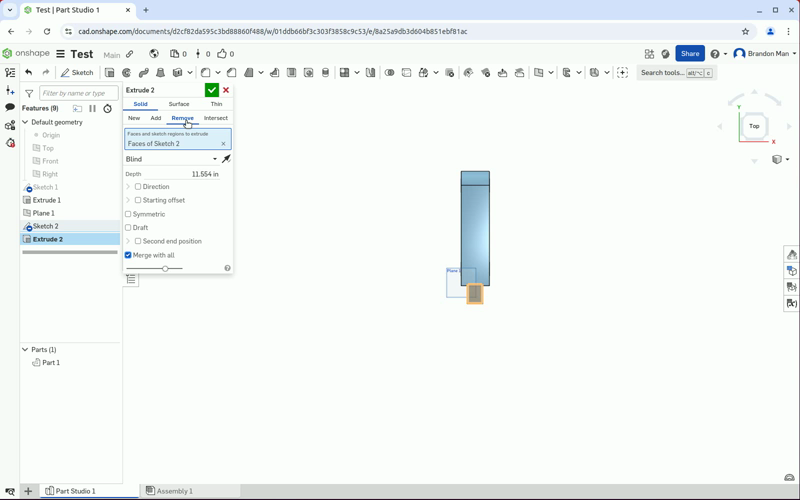
key(enter)
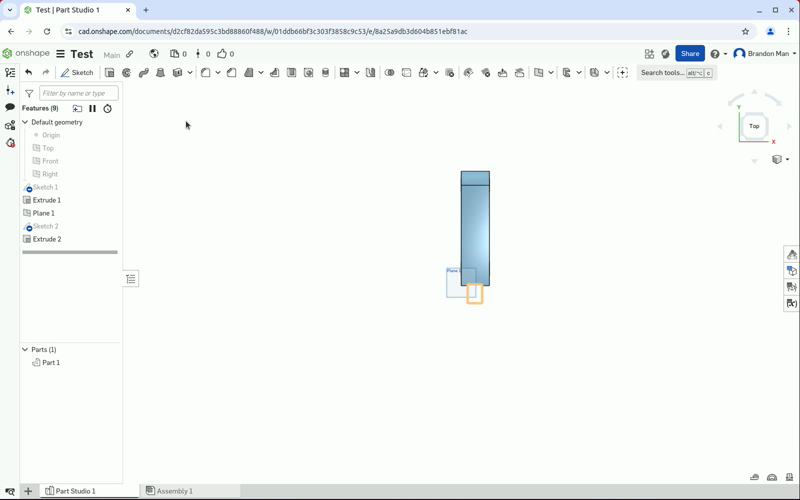
key(shift+h)
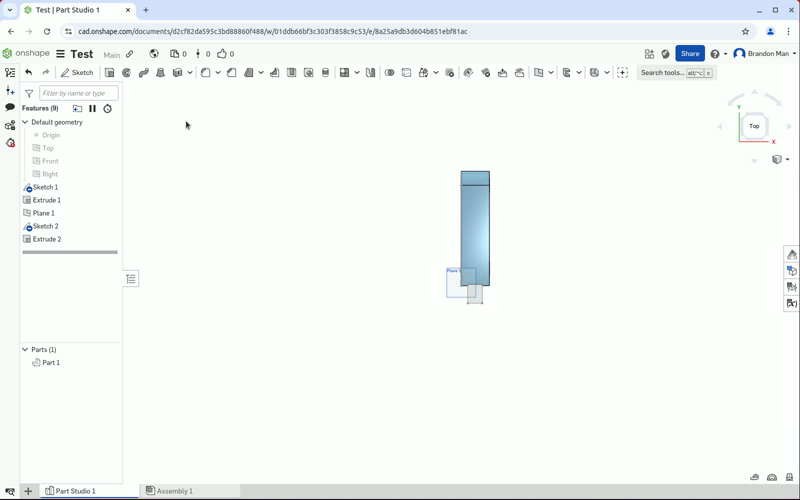
key(shift+h)
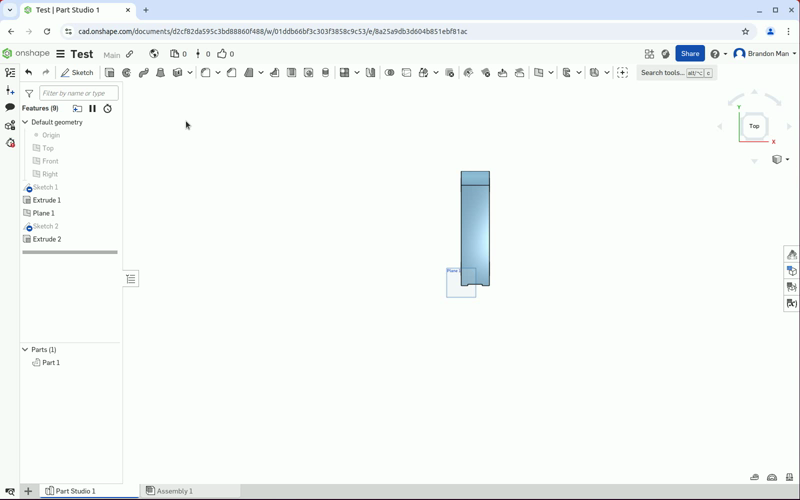
mouse_move(73, 189)
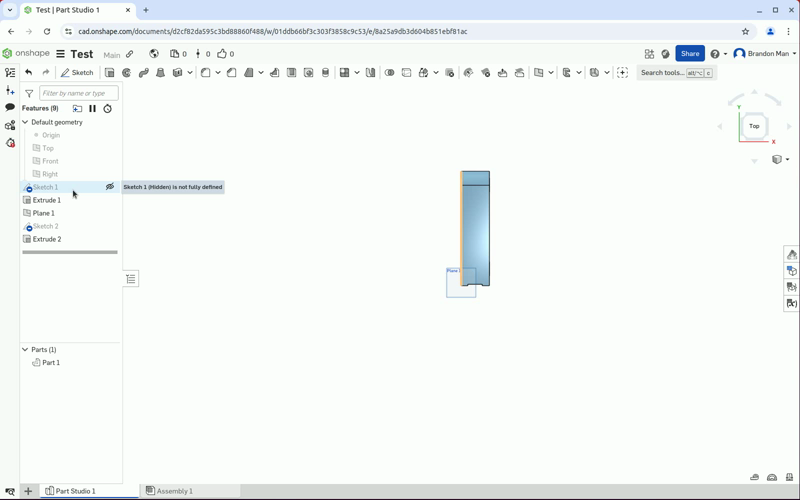
click(73, 189)
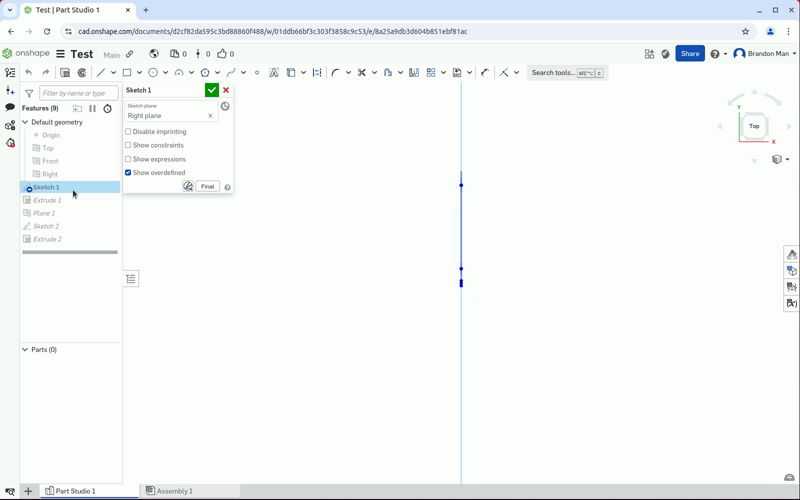
mouse_move(229, 92)
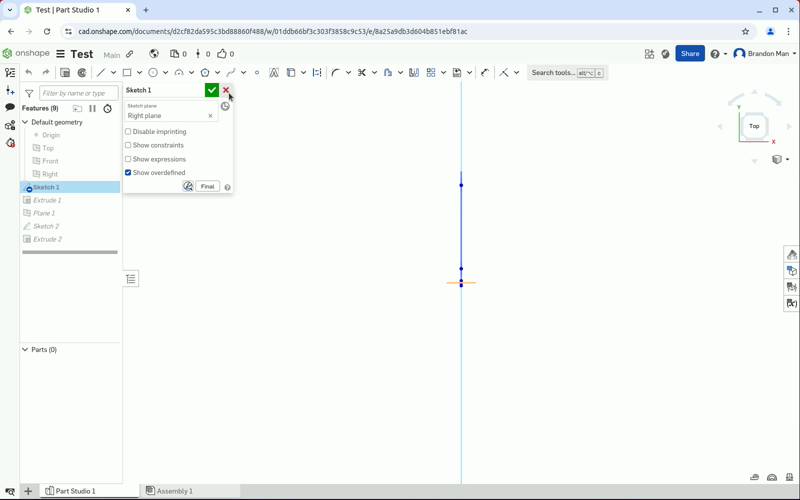
click(229, 92)
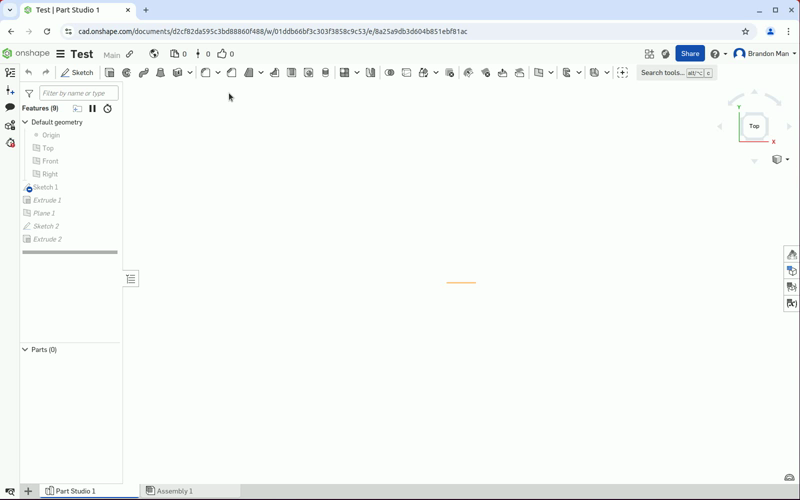
key(shift+s)
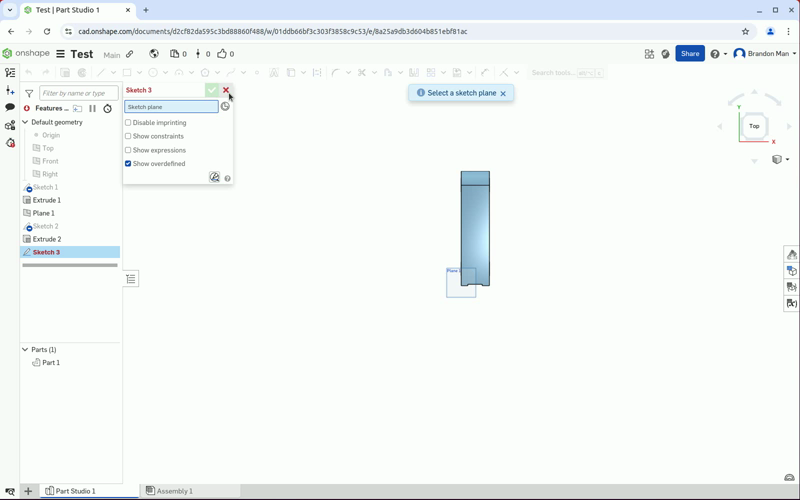
mouse_move(73, 215)
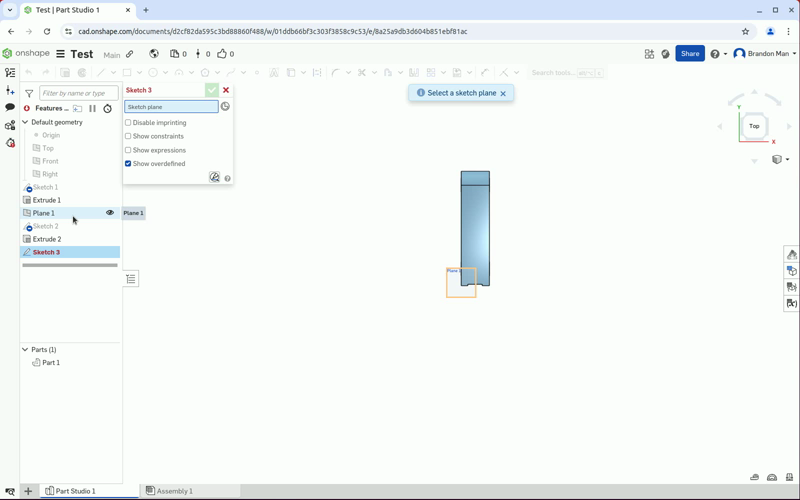
click(73, 215)
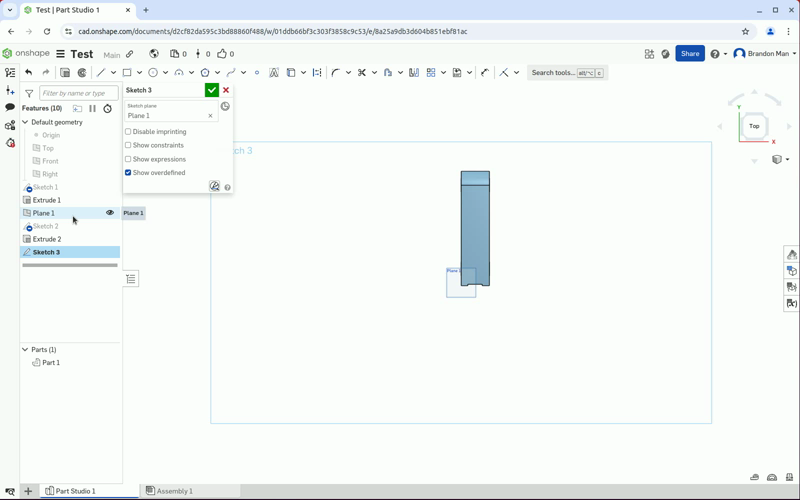
mouse_move(73, 352)
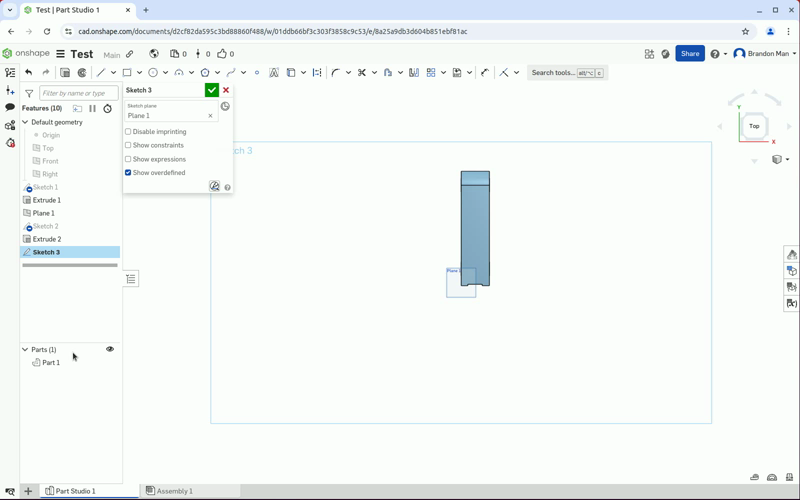
key(y)
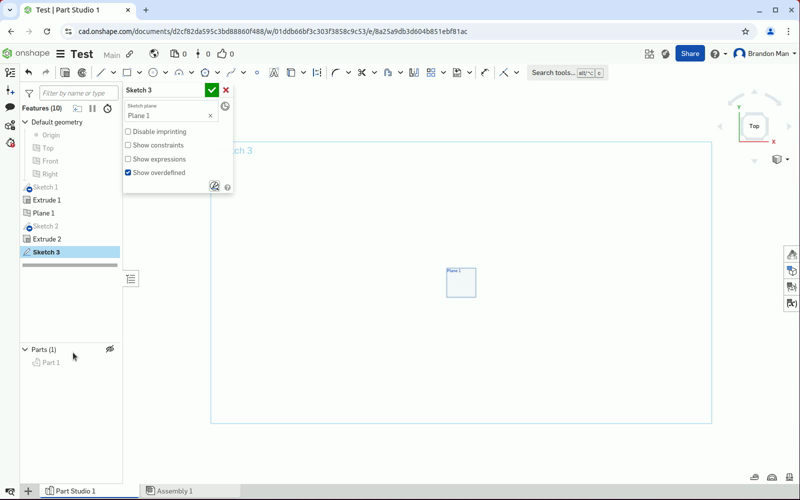
key(l)
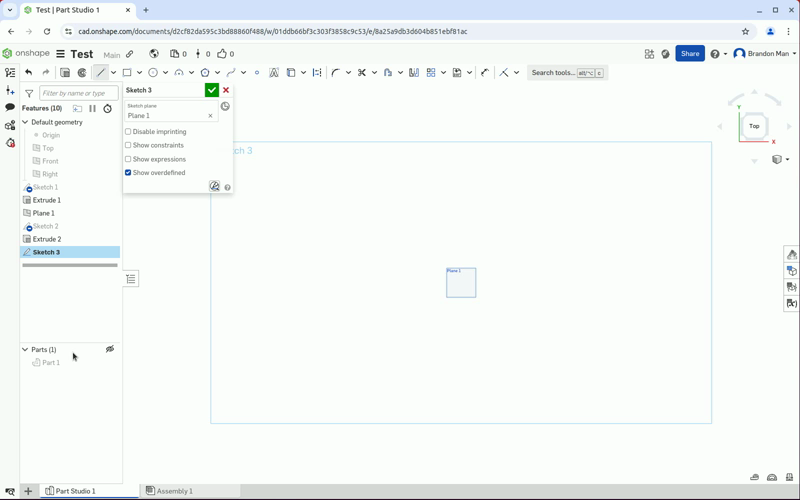
key_down(shift)
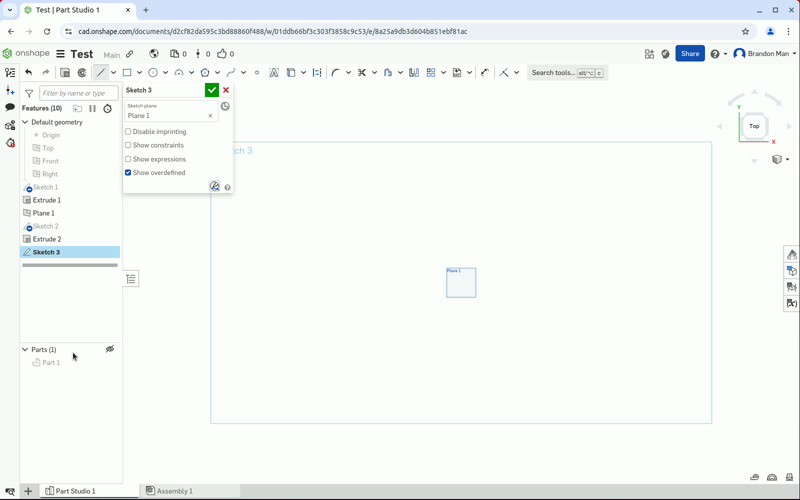
mouse_move(460, 184)
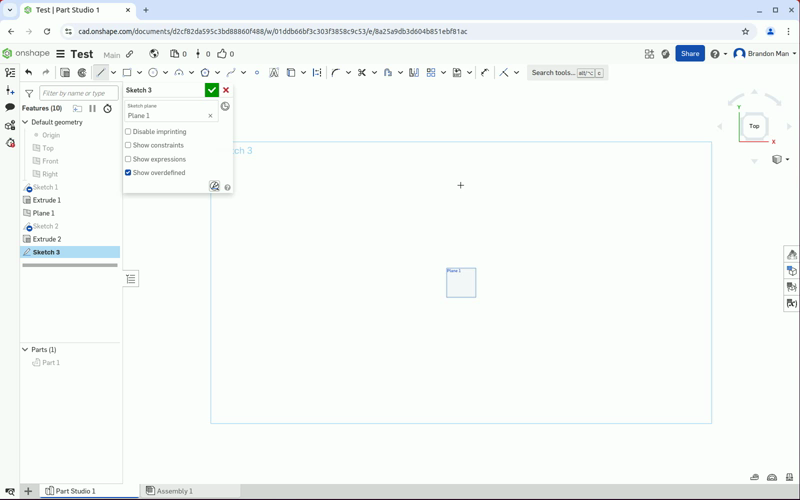
click(460, 184)
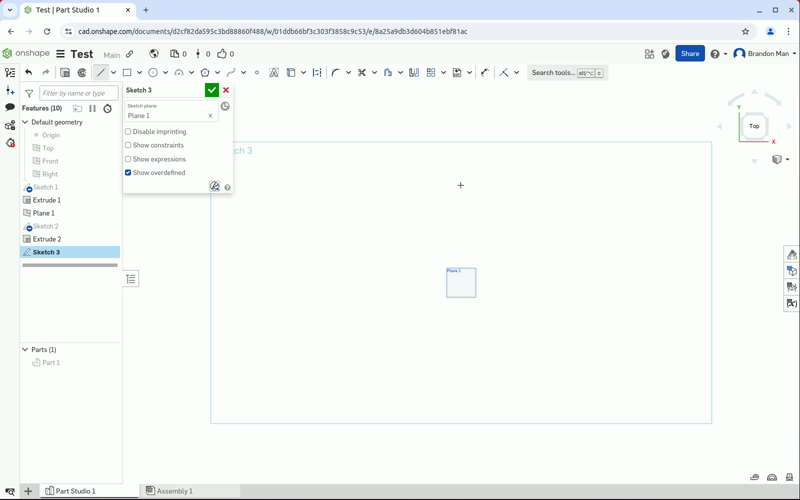
key_up(shift)
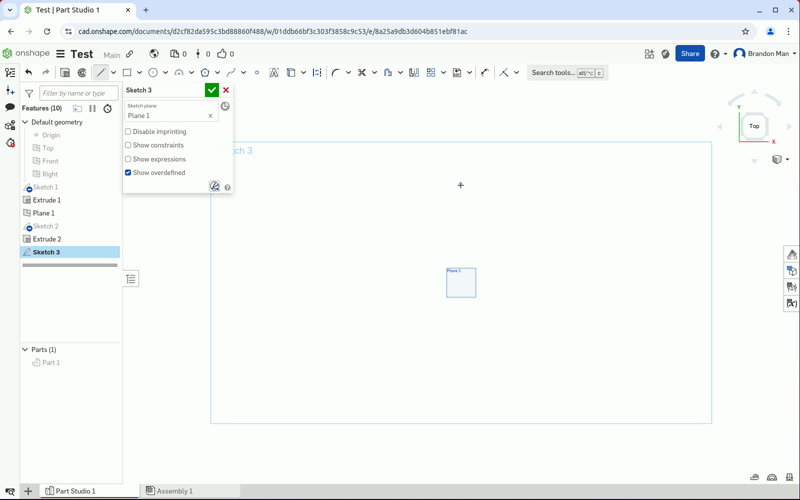
key_down(shift)
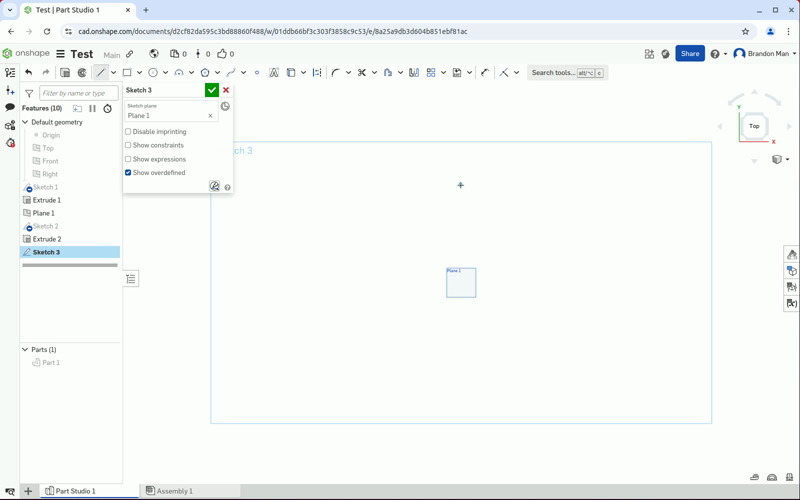
mouse_move(490, 184)
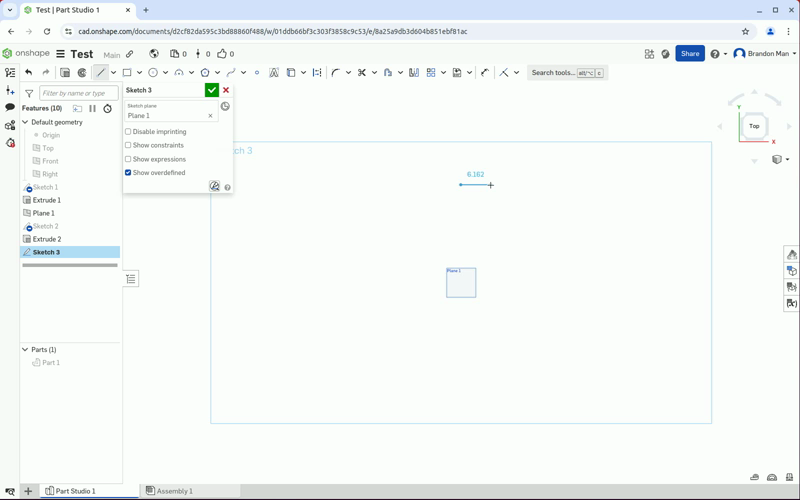
mouse_move(470, 184)
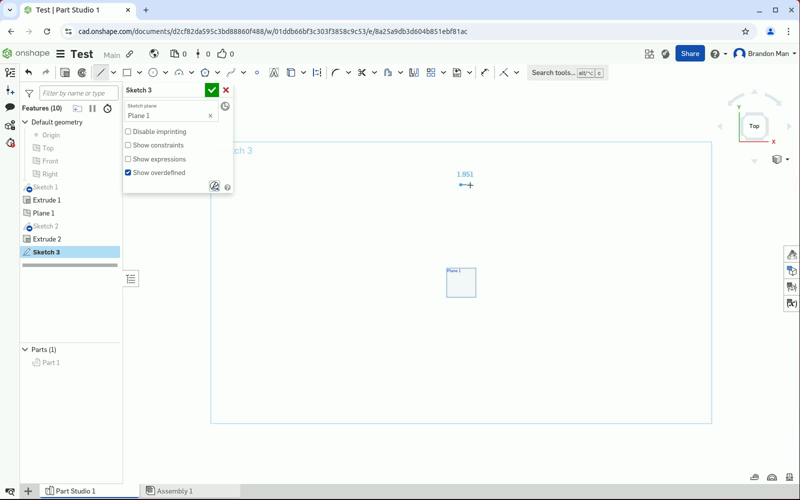
click(470, 184)
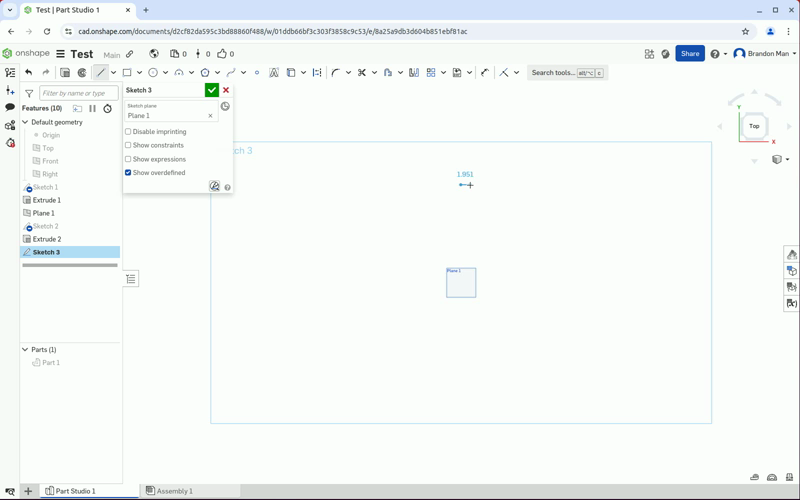
key_up(shift)
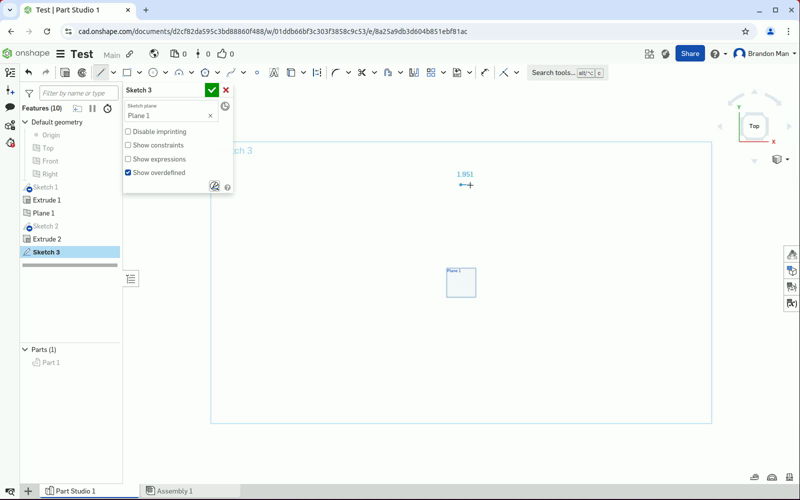
key_down(shift)
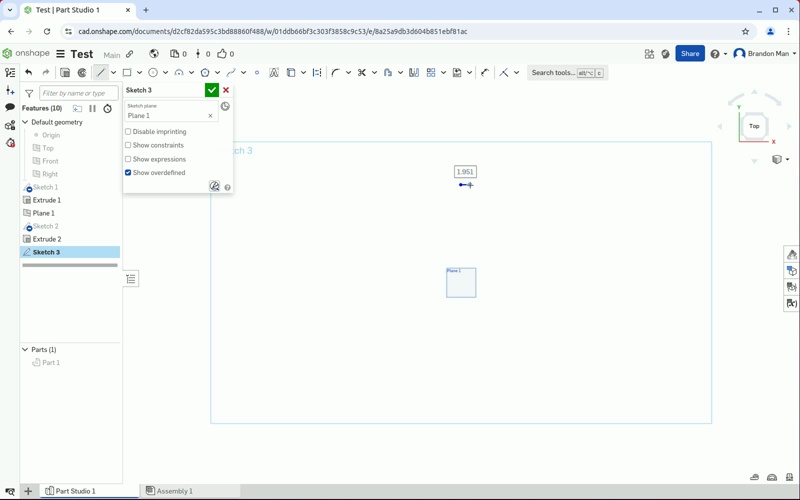
mouse_move(500, 184)
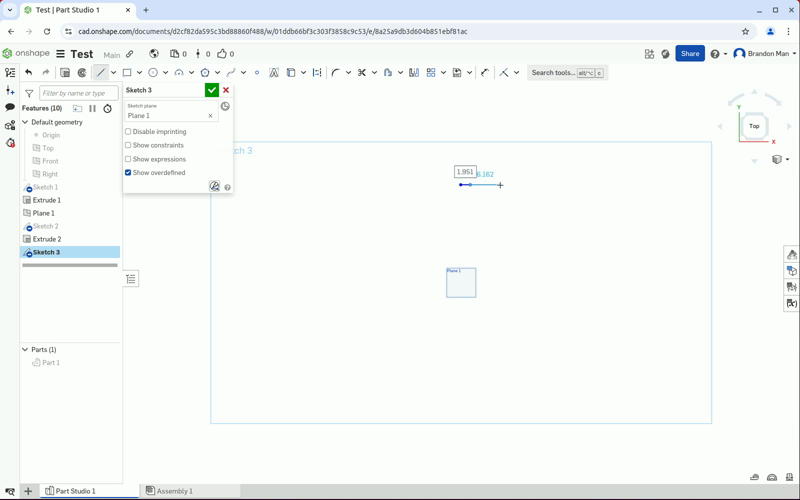
mouse_move(470, 168)
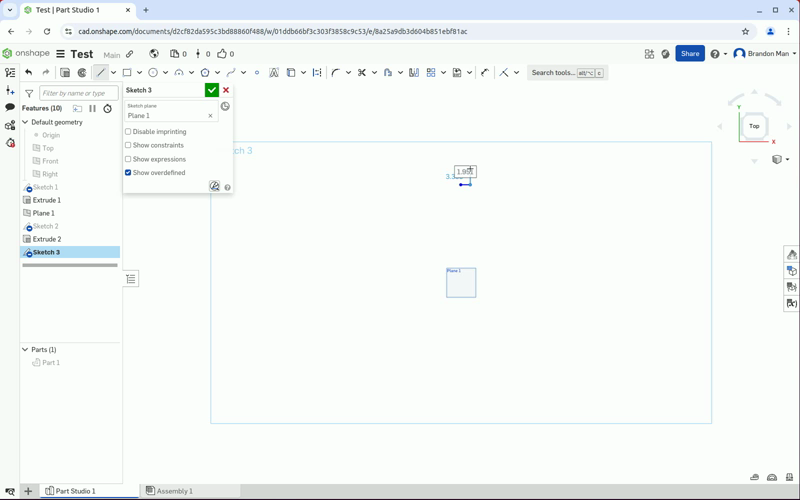
click(470, 168)
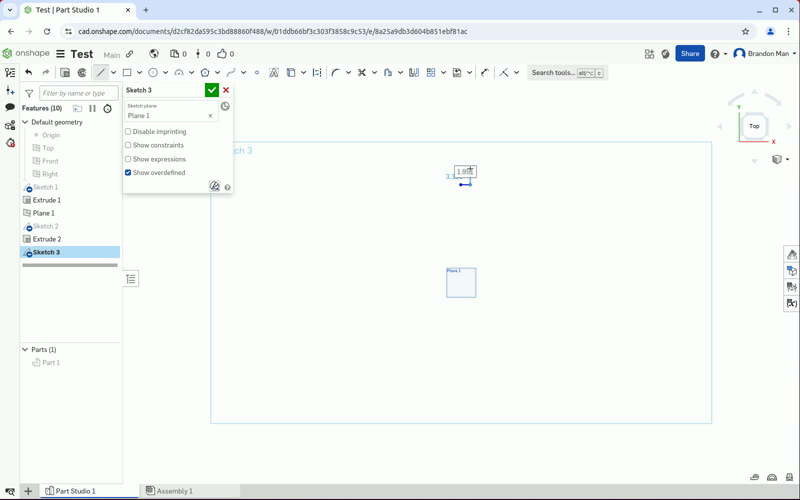
key_up(shift)
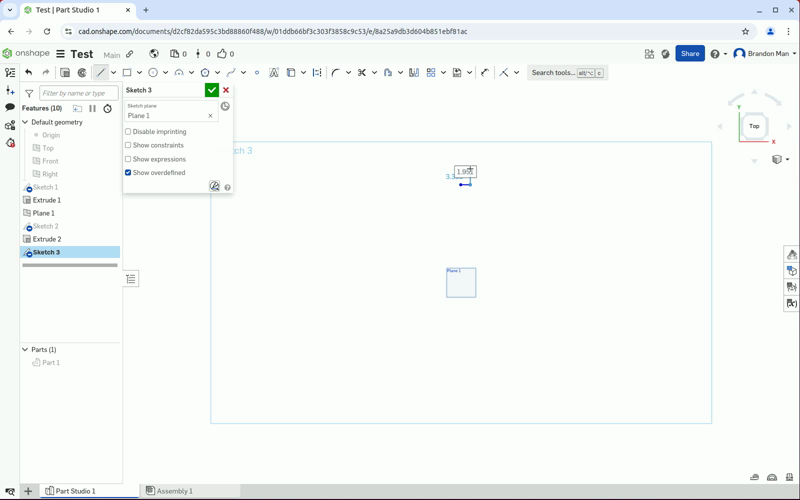
key_down(shift)
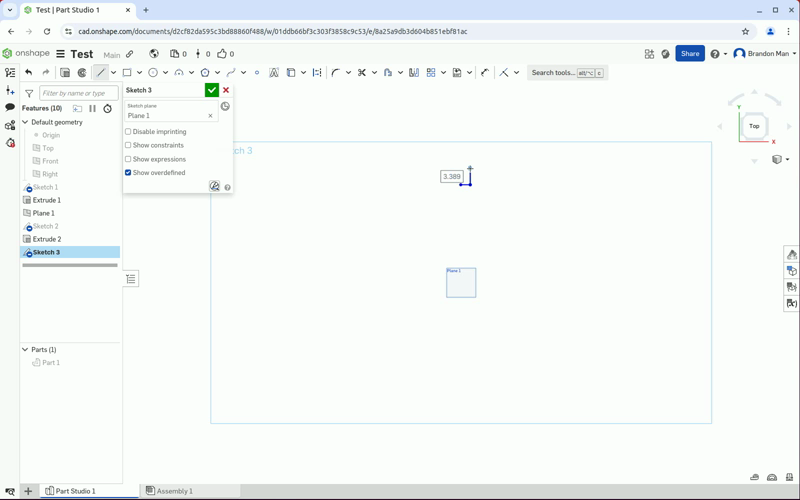
mouse_move(500, 168)
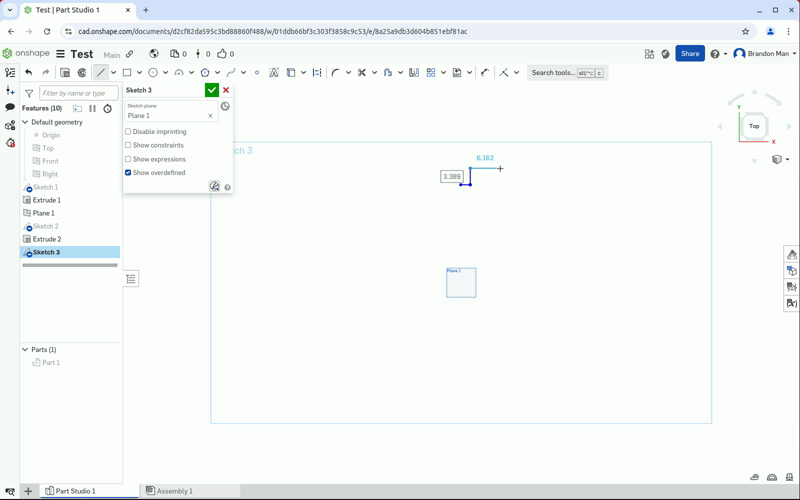
mouse_move(460, 168)
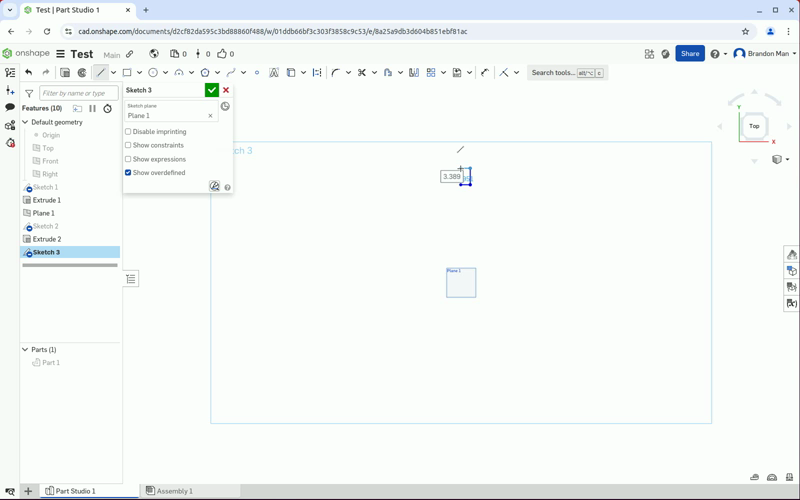
click(460, 168)
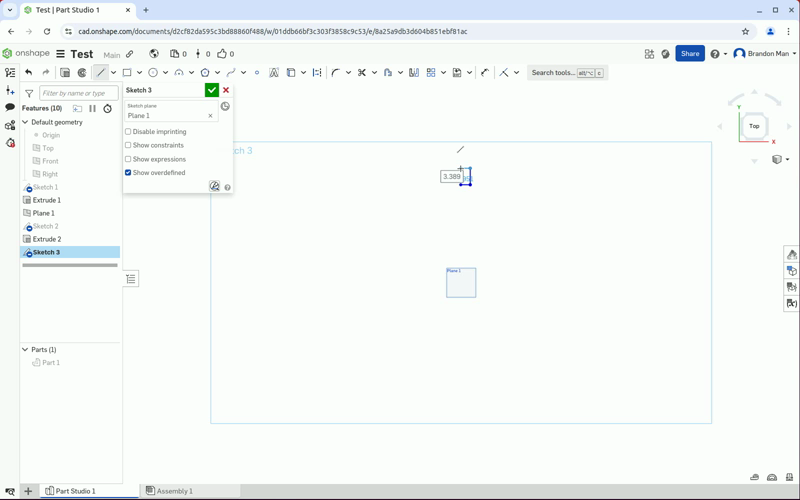
key_up(shift)
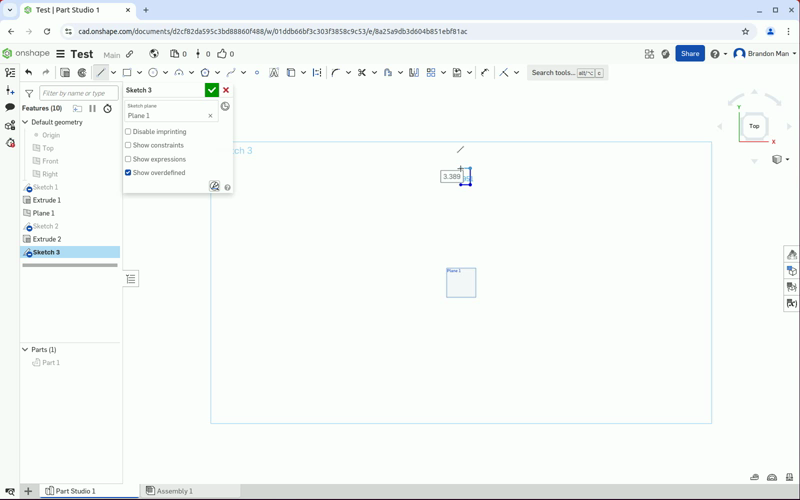
mouse_move(490, 168)
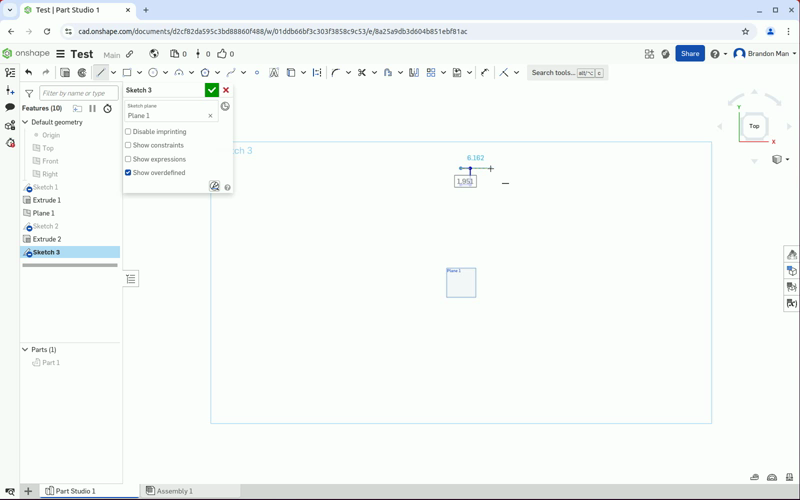
key_down(shift)
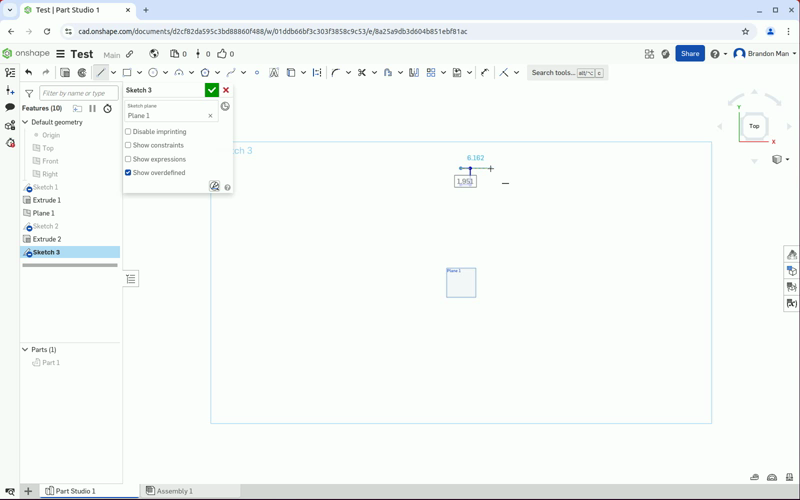
mouse_move(460, 184)
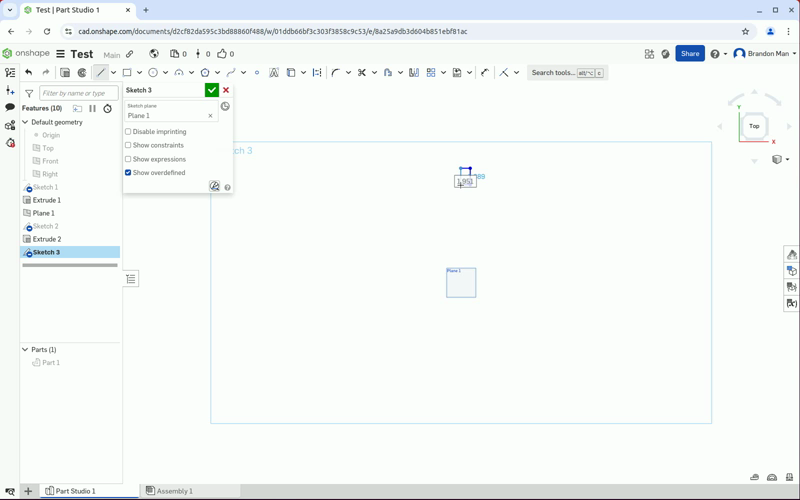
key_up(shift)
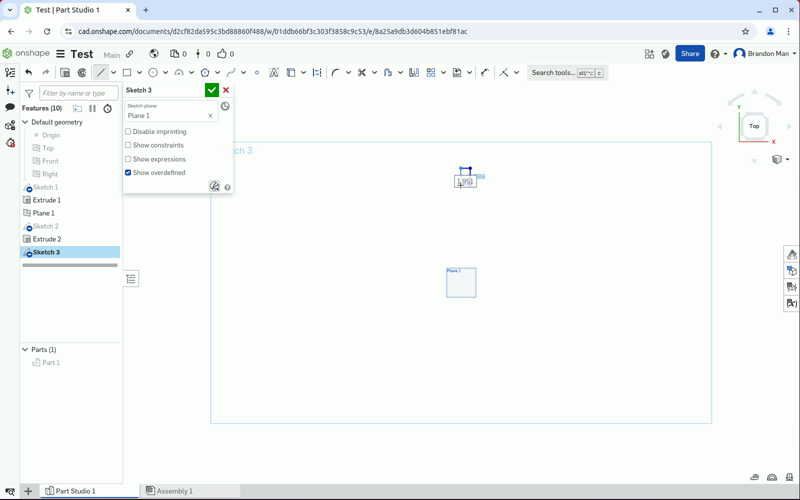
click(460, 184)
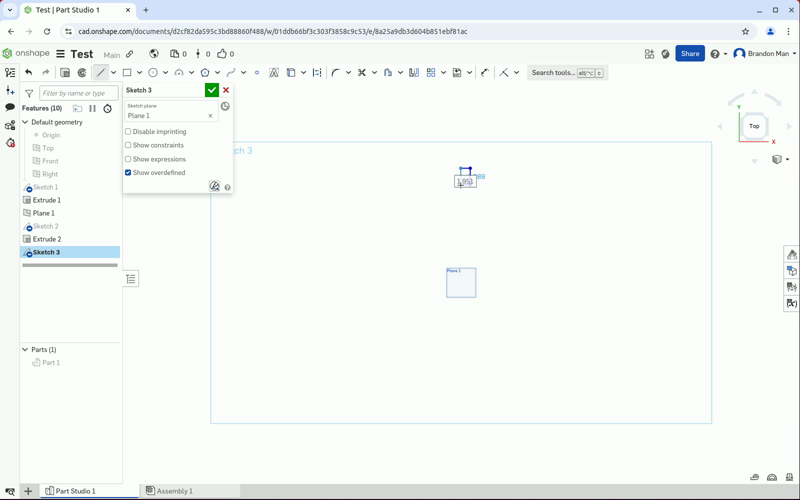
key(esc)
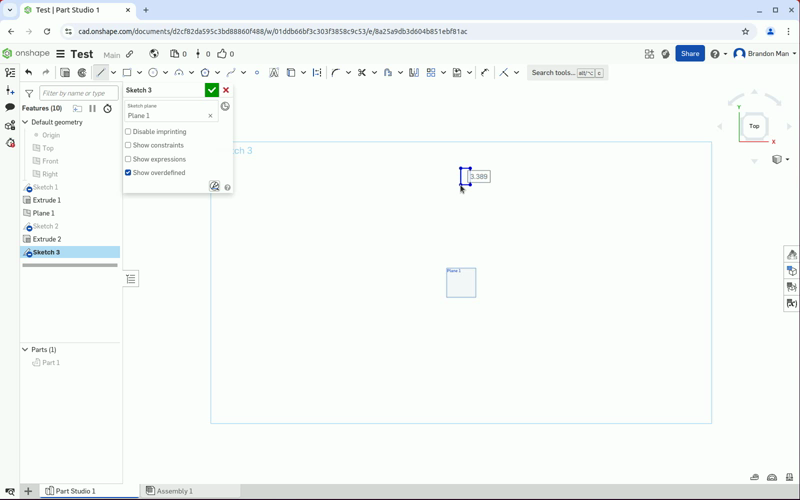
mouse_move(461, 182)
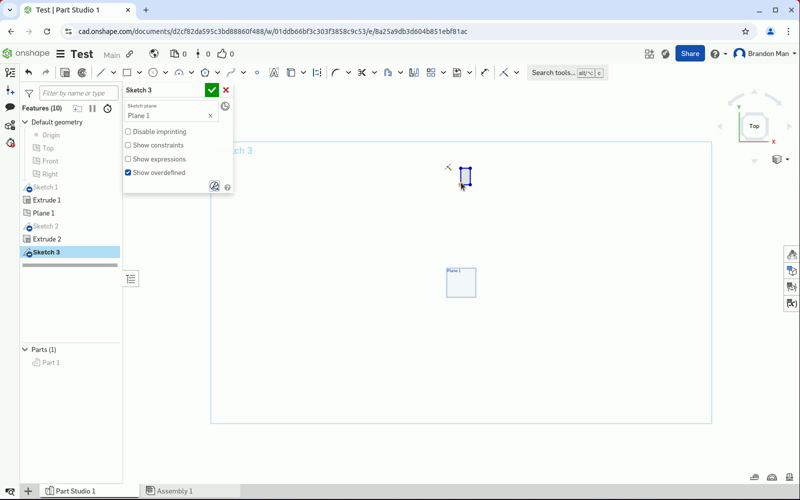
scroll(6)
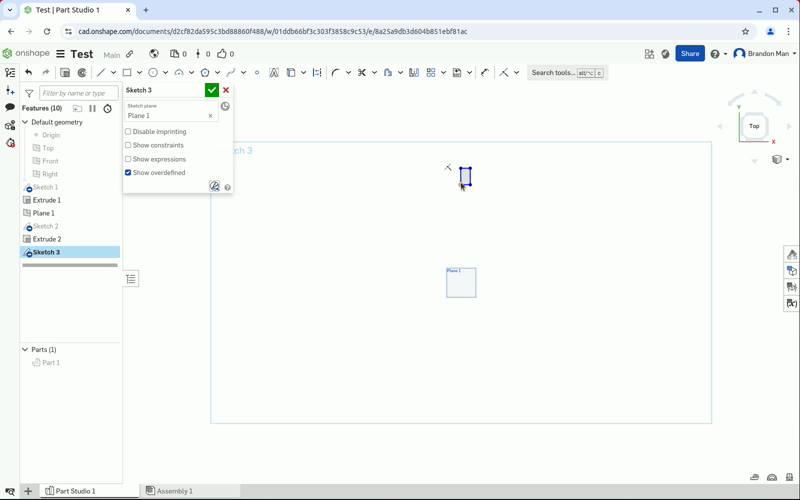
scroll(6)
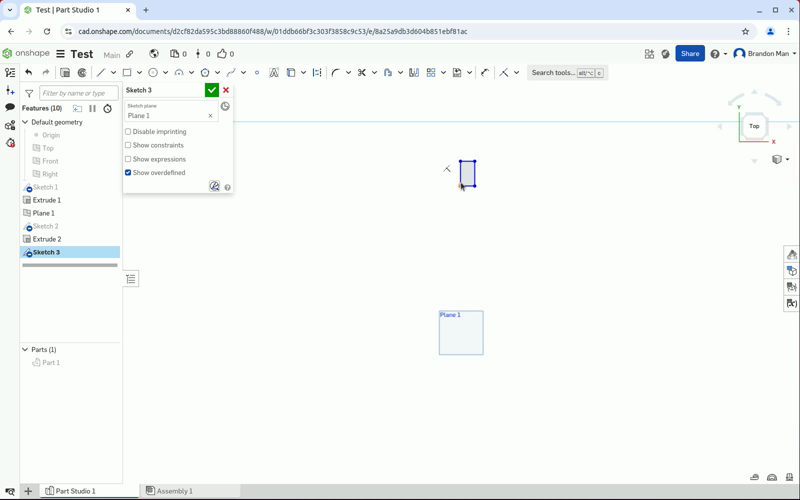
scroll(6)
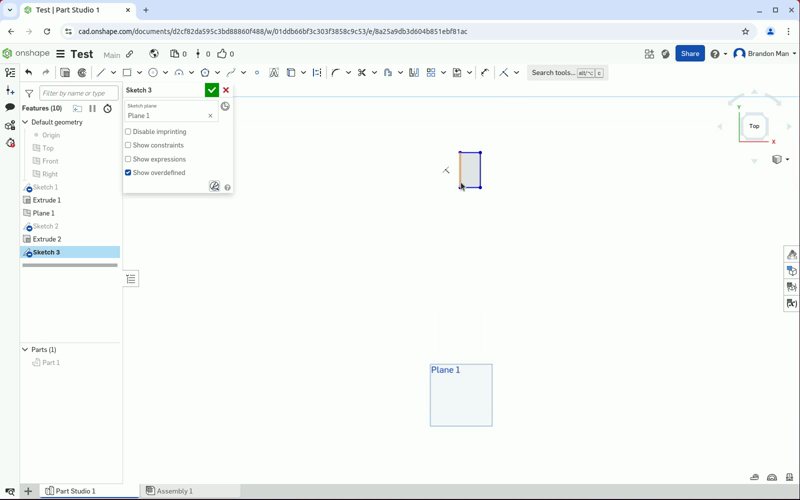
scroll(6)
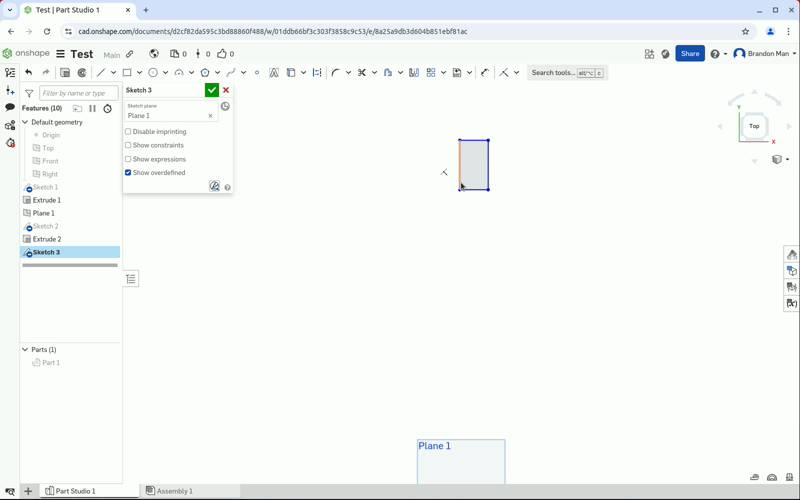
scroll(6)
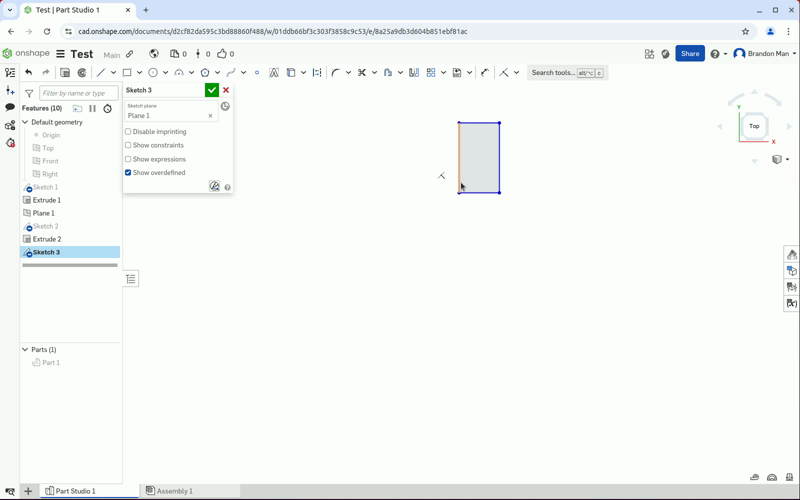
scroll(6)
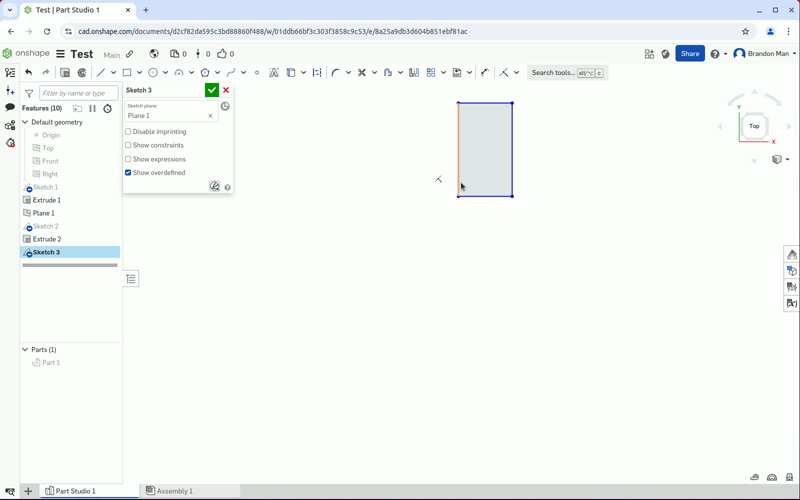
scroll(6)
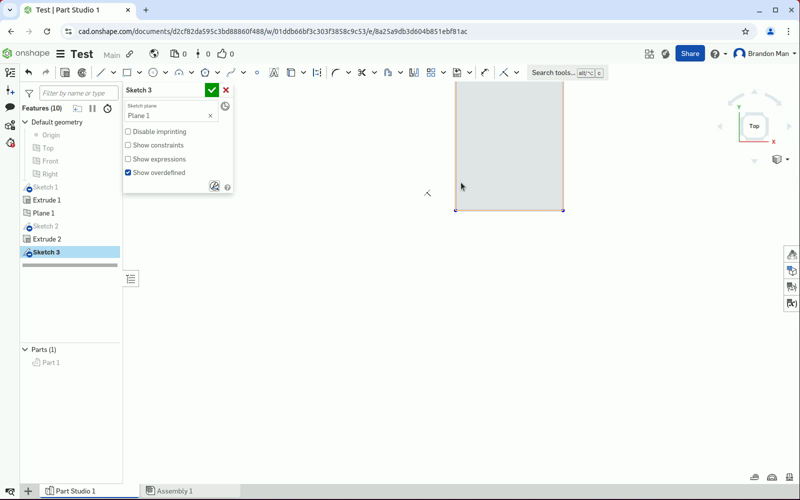
click(461, 182)
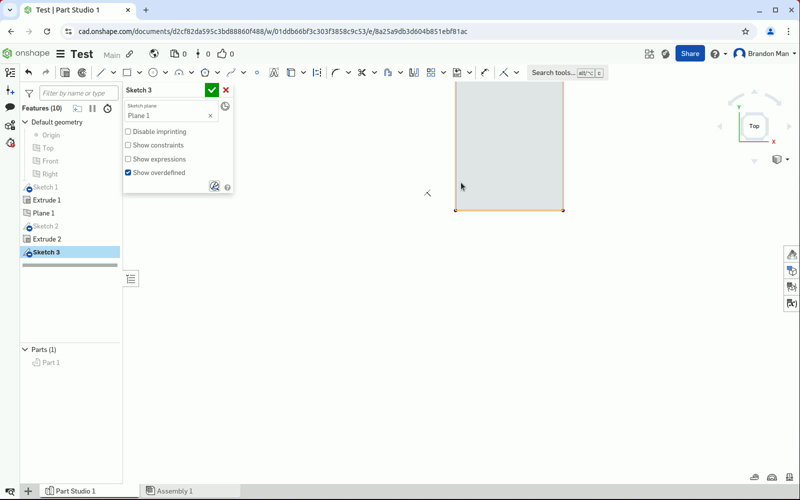
scroll(-6)
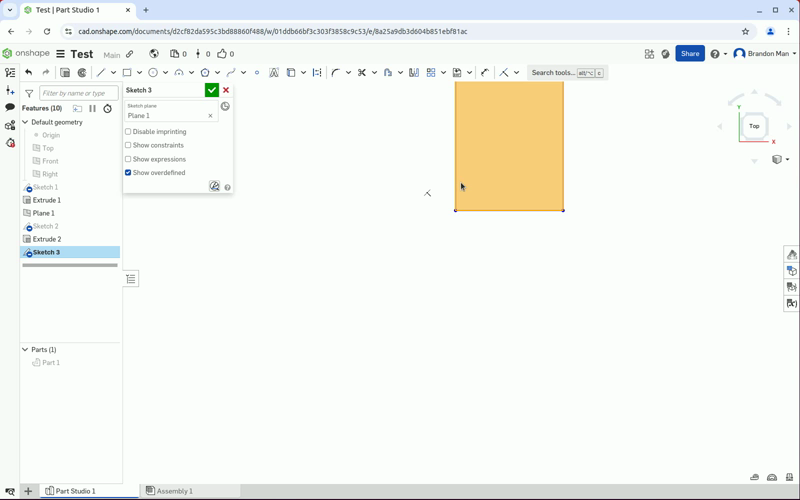
scroll(-6)
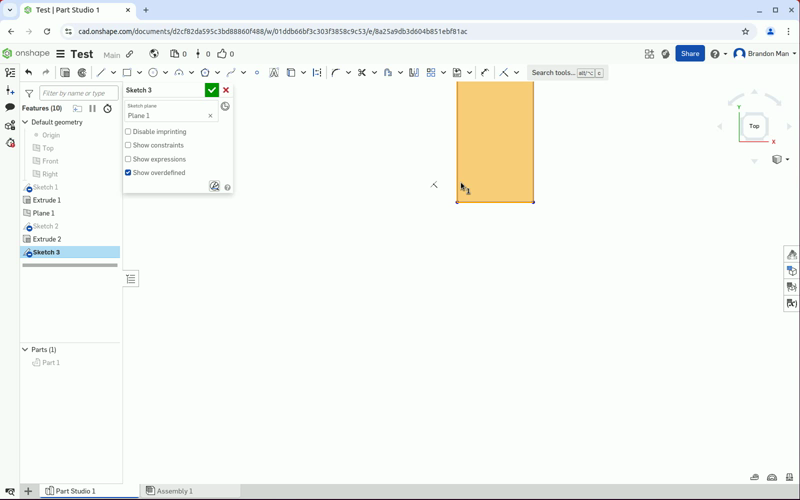
scroll(-6)
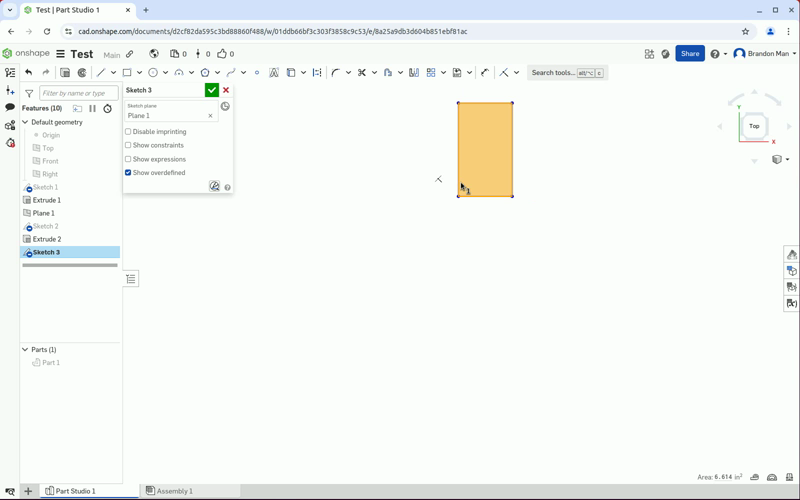
scroll(-6)
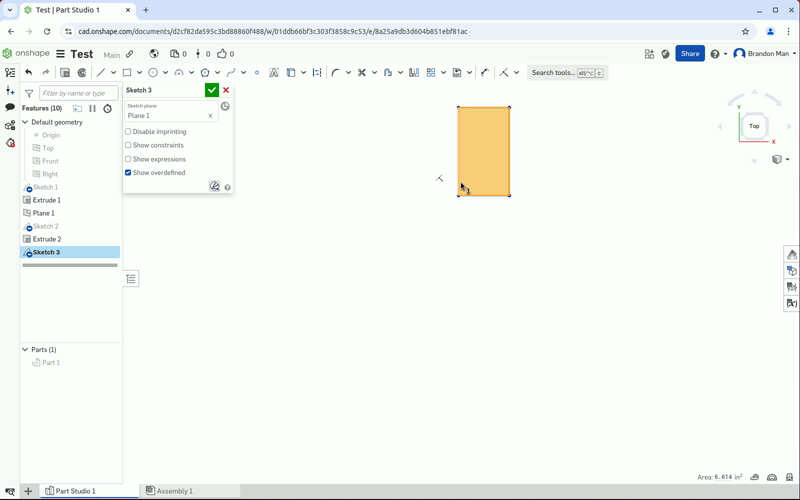
scroll(-6)
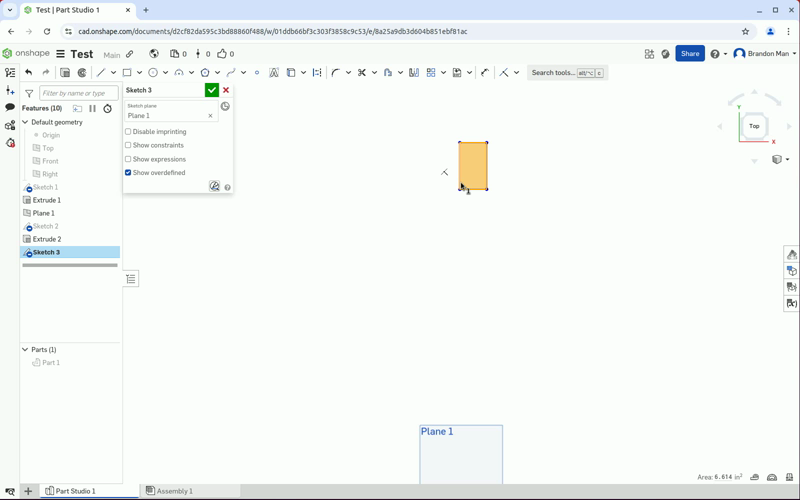
scroll(-6)
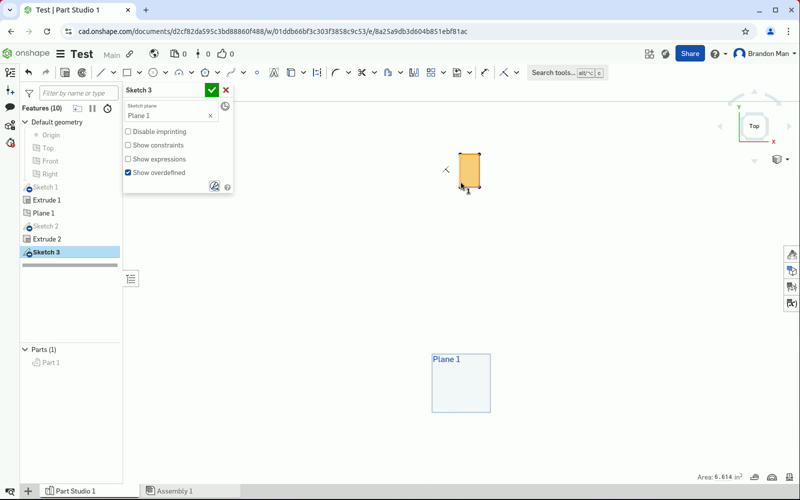
scroll(-6)
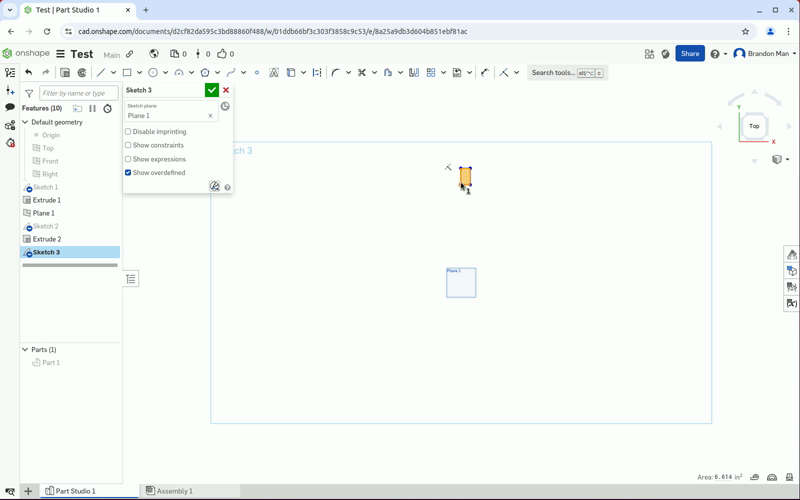
mouse_move(73, 352)
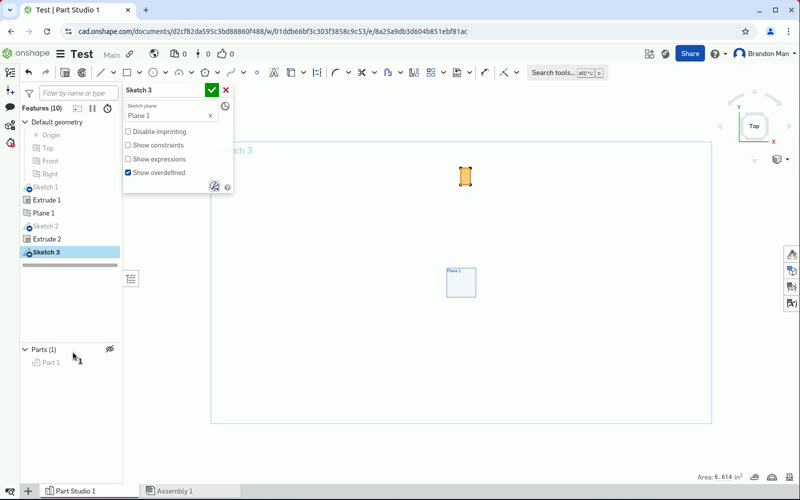
key(shift+y)
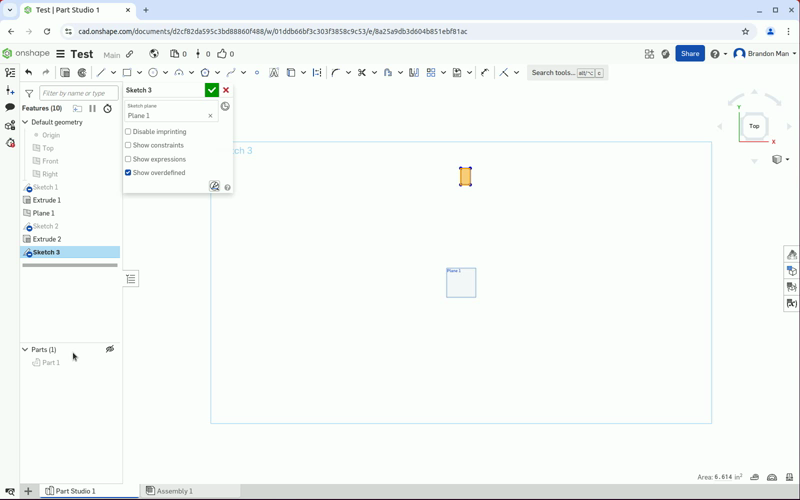
key(shift+e)
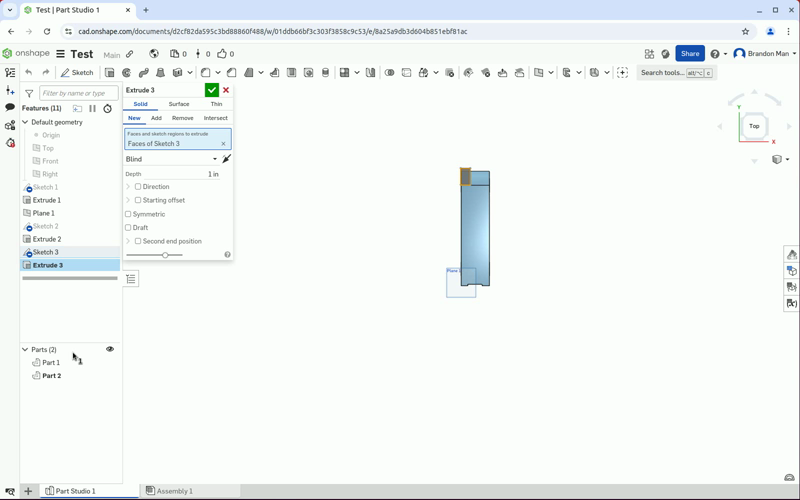
mouse_move(143, 106)
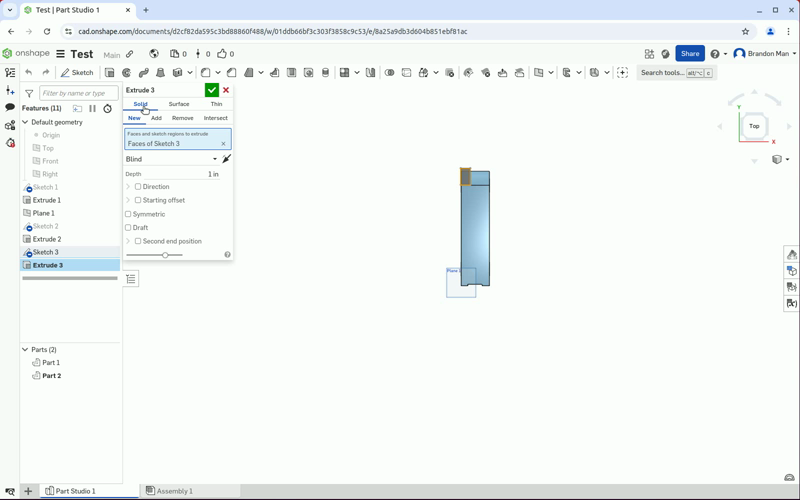
click(143, 106)
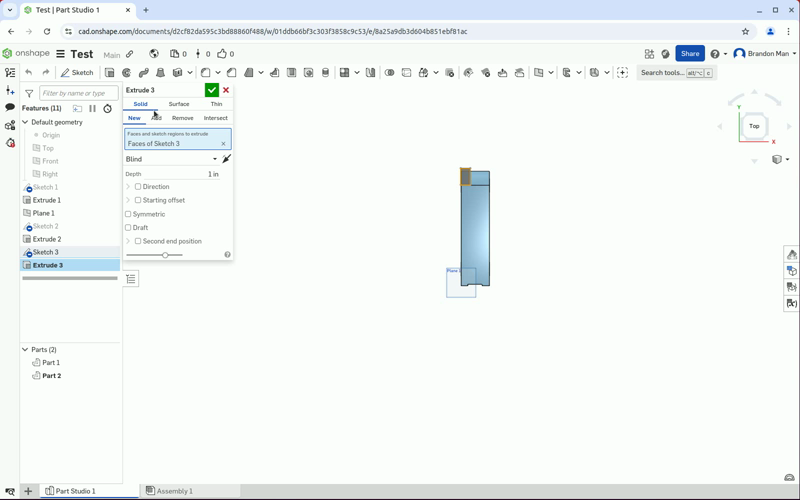
mouse_move(186, 120)
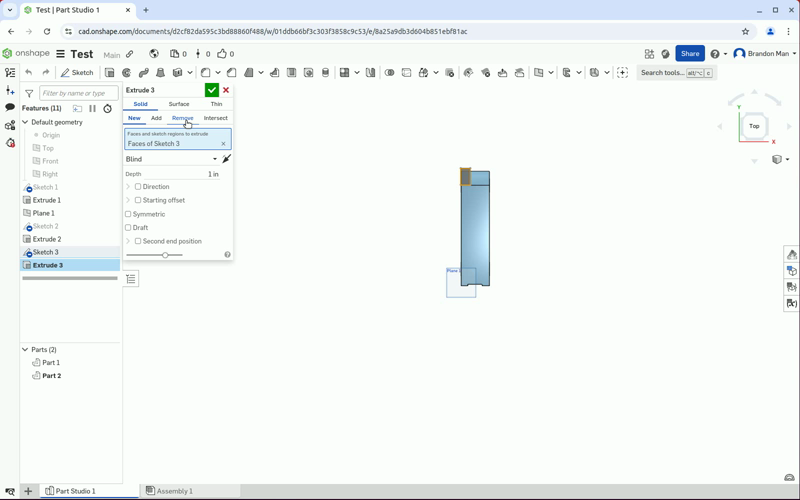
click(186, 120)
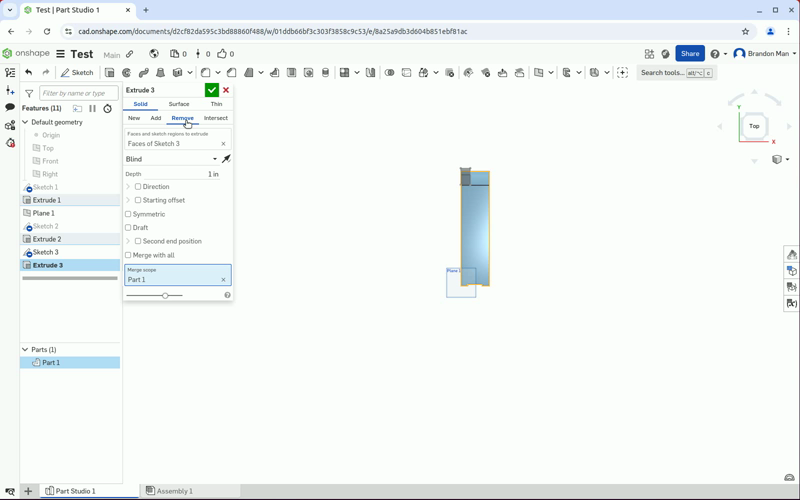
key(tab, 4)
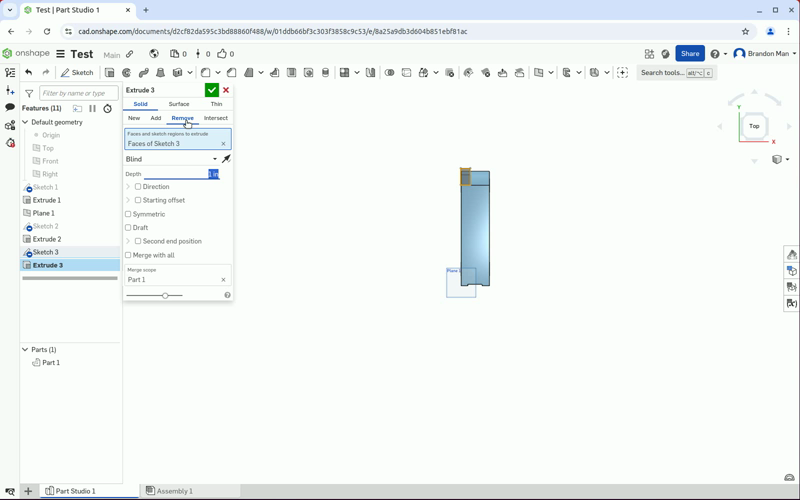
text(11.554)
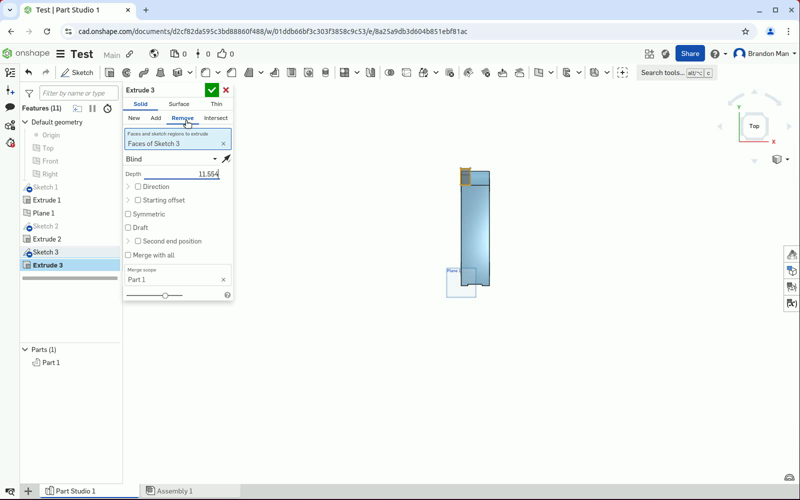
key(tab, 6)
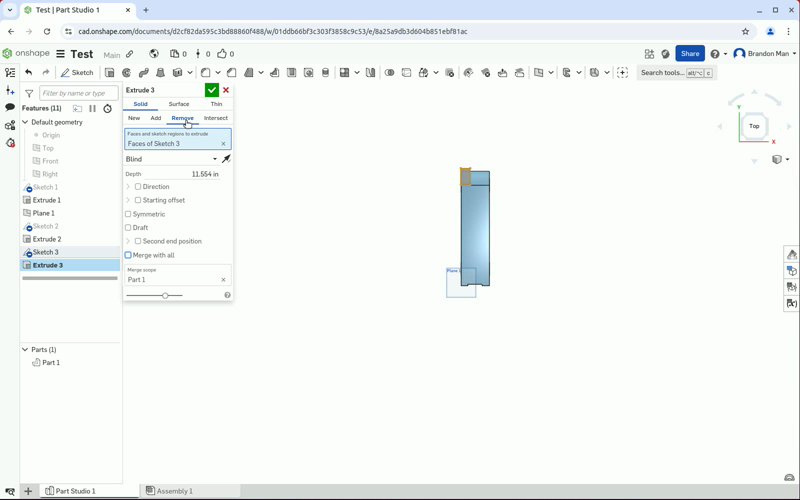
key(space)
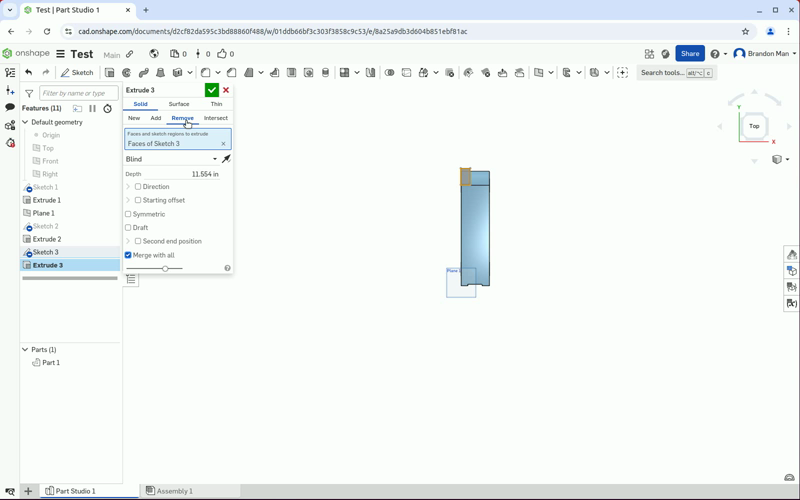
key(enter)
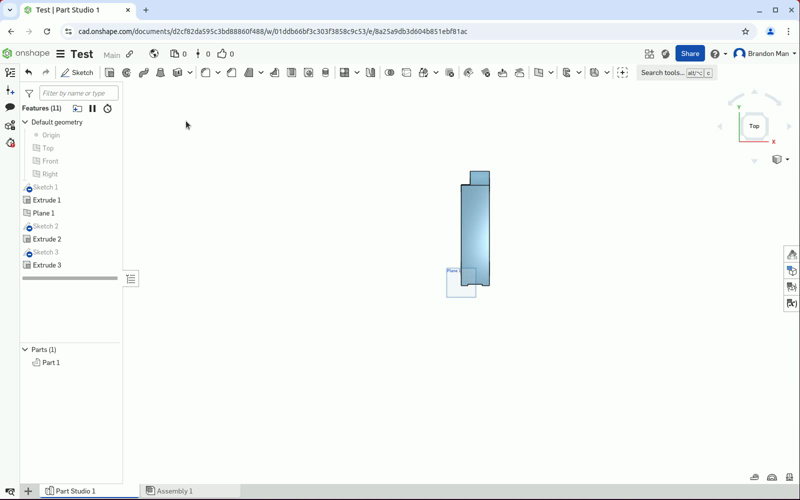
key(shift+h)
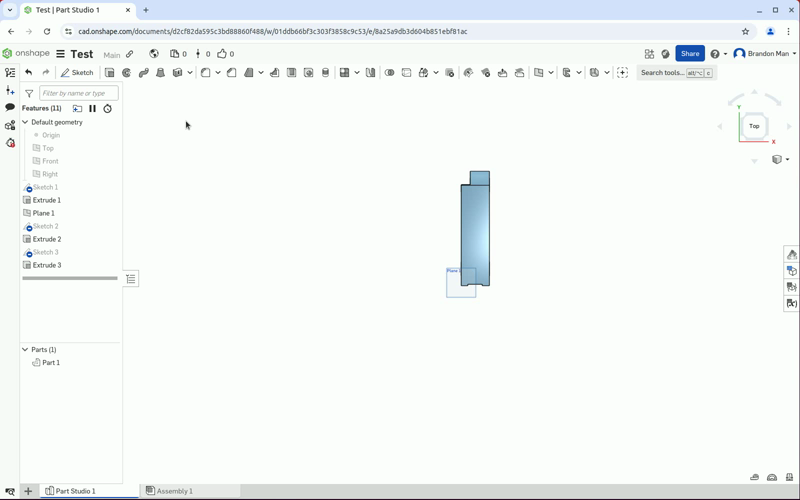
key(shift+h)
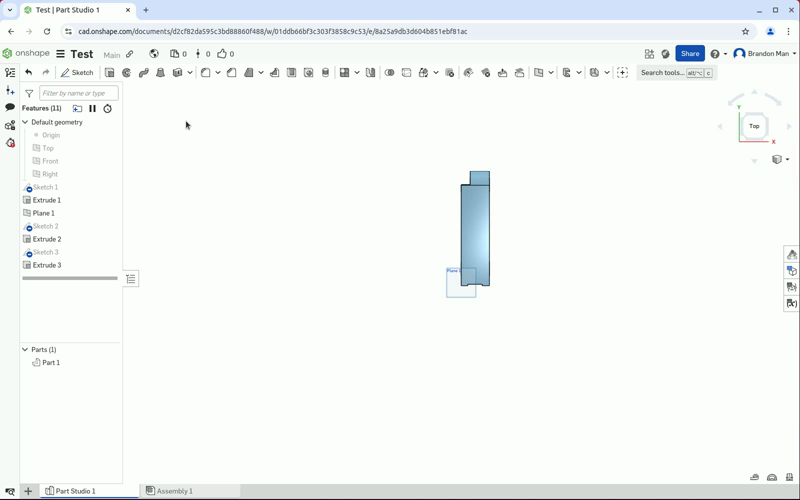
mouse_move(73, 189)
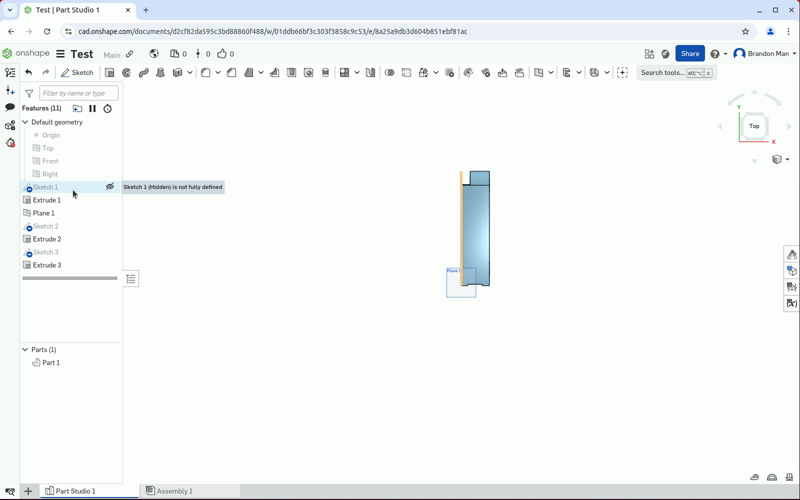
click(73, 189)
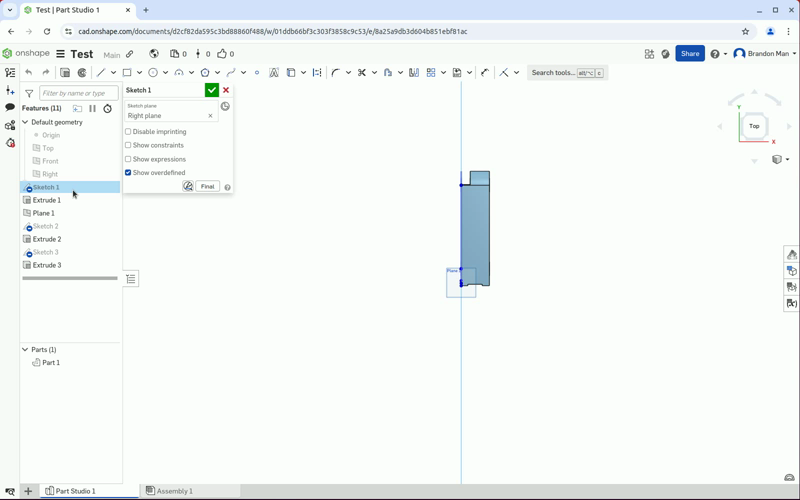
mouse_move(229, 92)
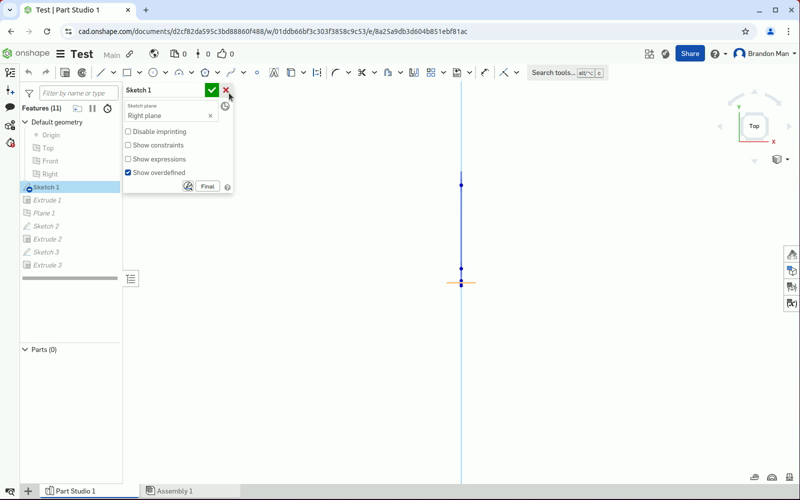
click(229, 92)
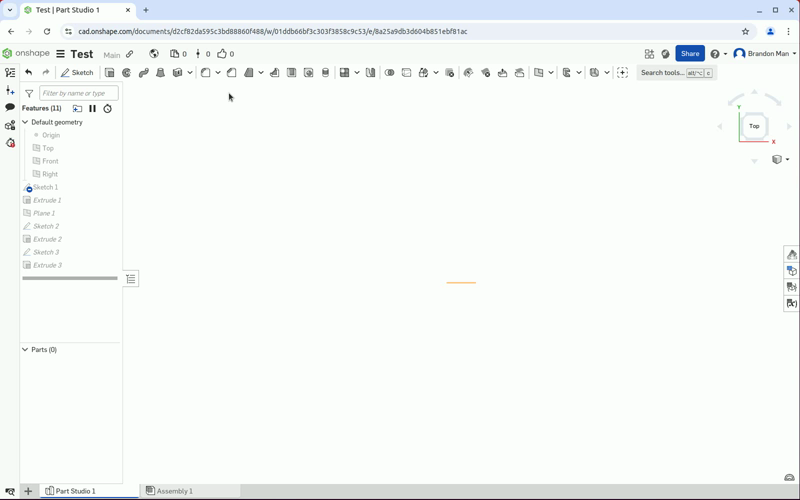
key(shift+s)
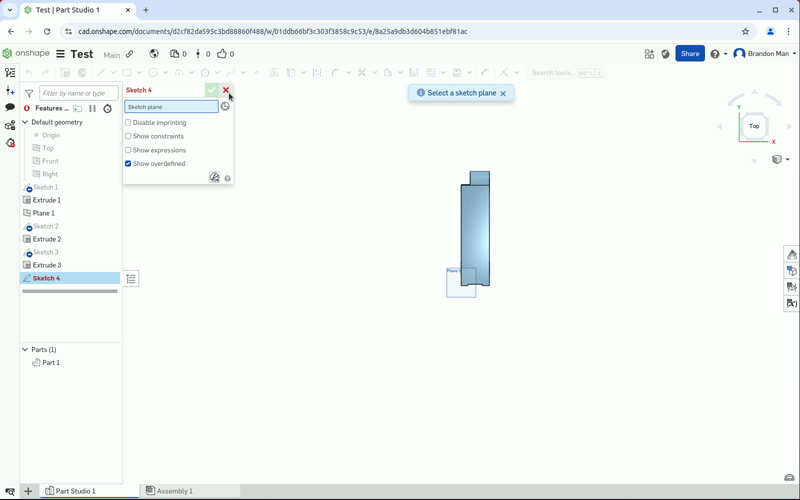
mouse_move(73, 215)
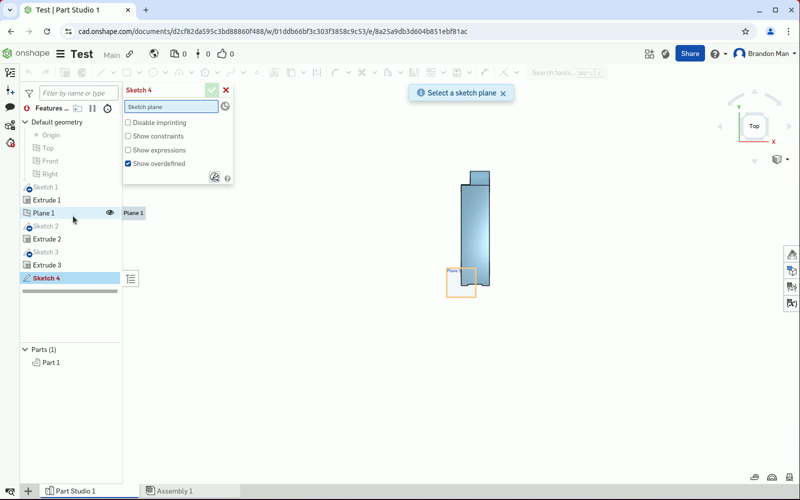
click(73, 215)
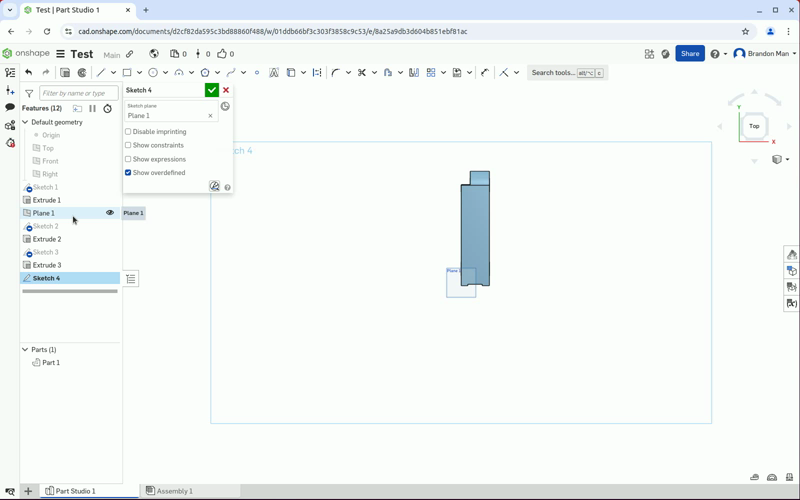
mouse_move(73, 352)
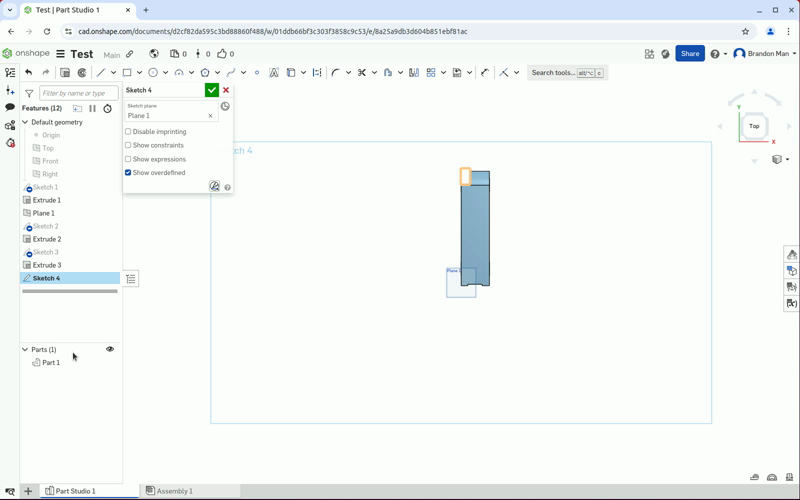
key(y)
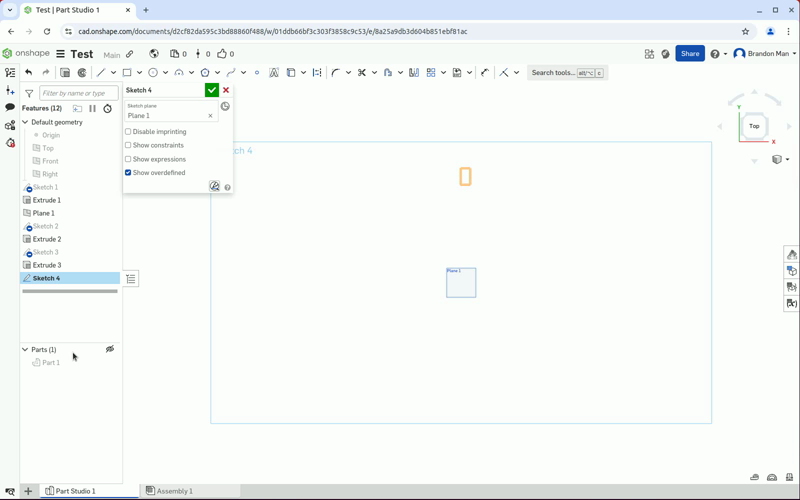
key(l)
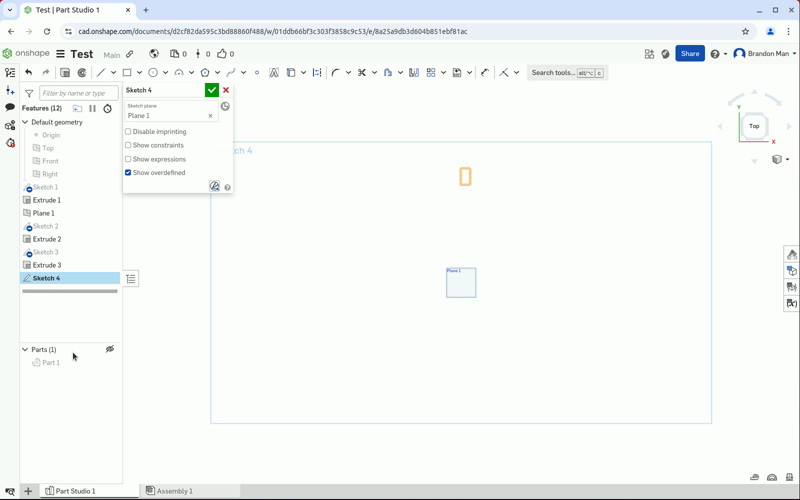
key_down(shift)
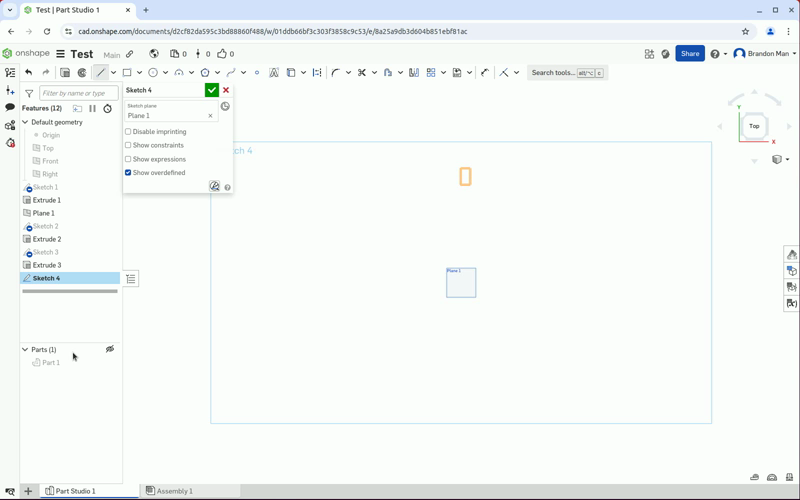
mouse_move(480, 184)
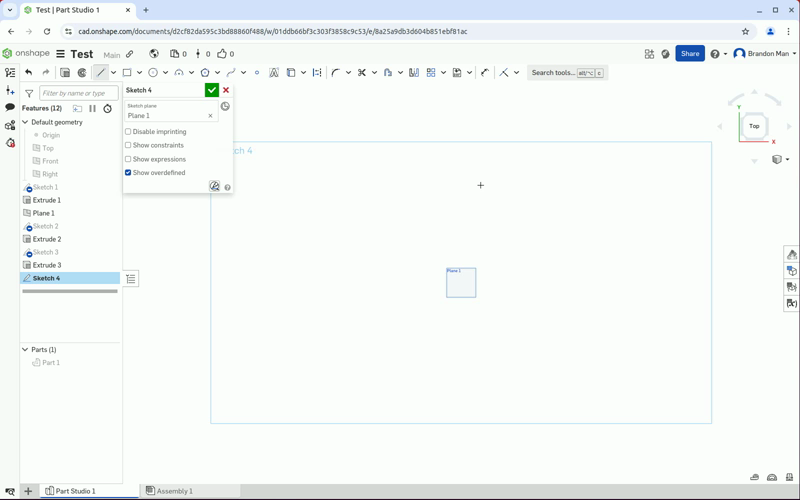
click(480, 184)
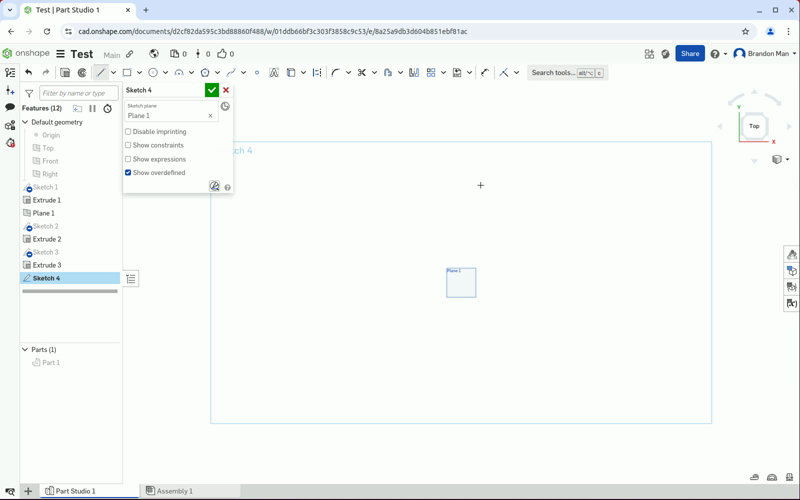
key_up(shift)
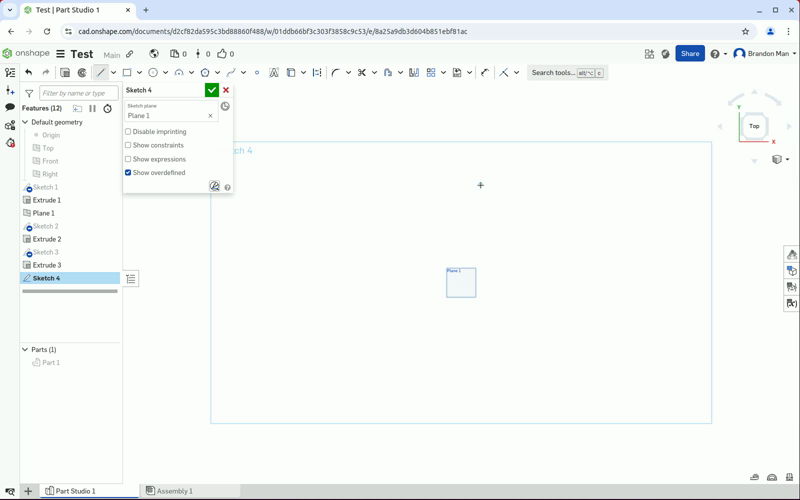
key_down(shift)
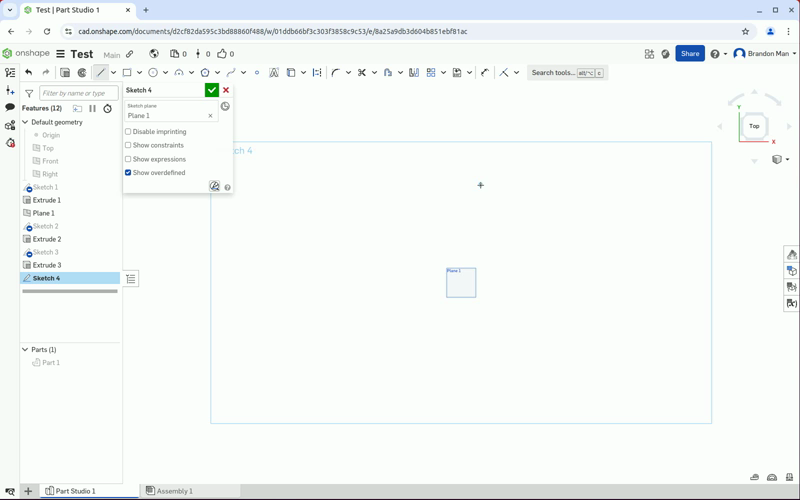
mouse_move(510, 184)
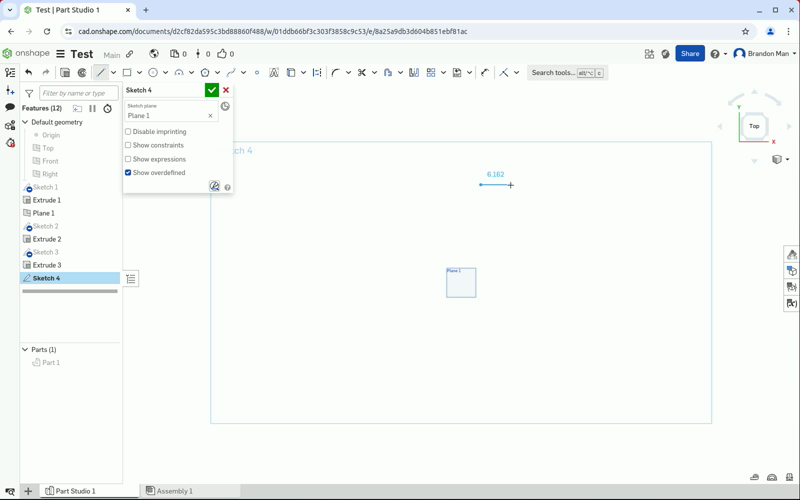
mouse_move(490, 184)
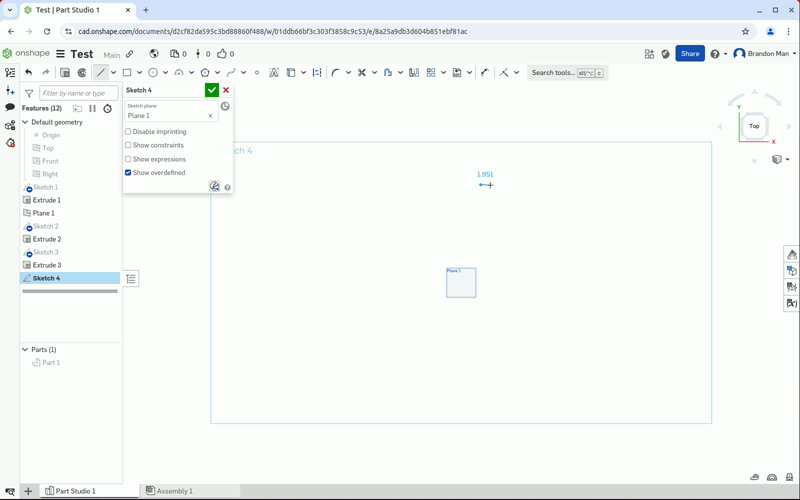
click(490, 184)
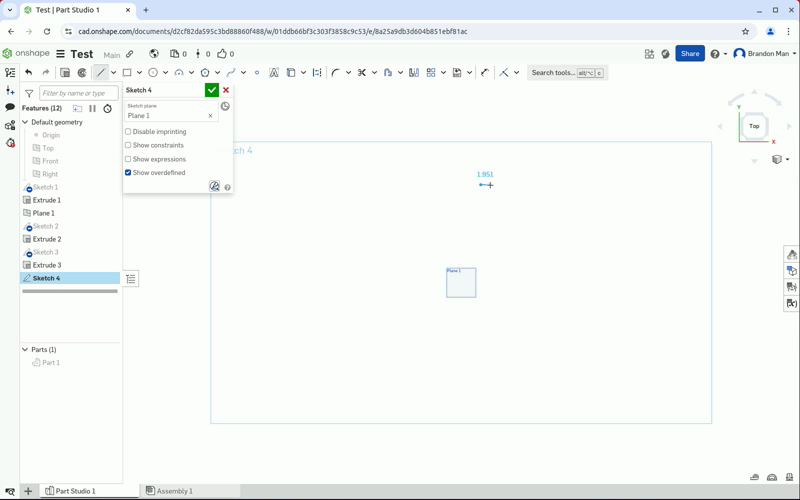
key_up(shift)
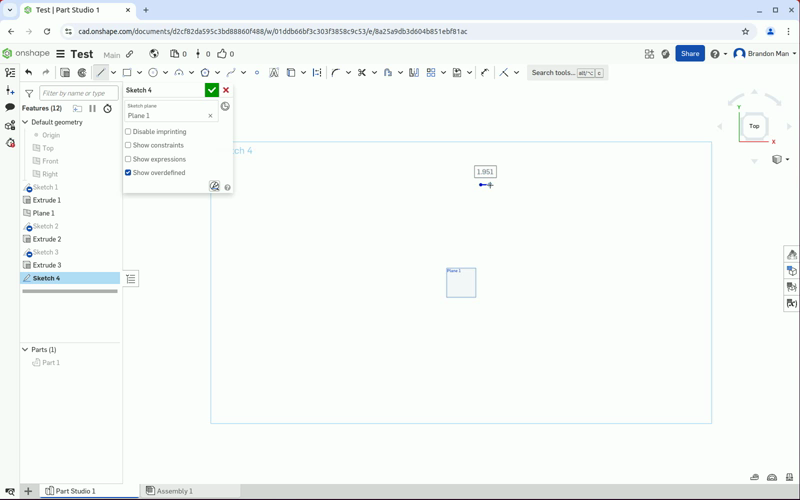
key_down(shift)
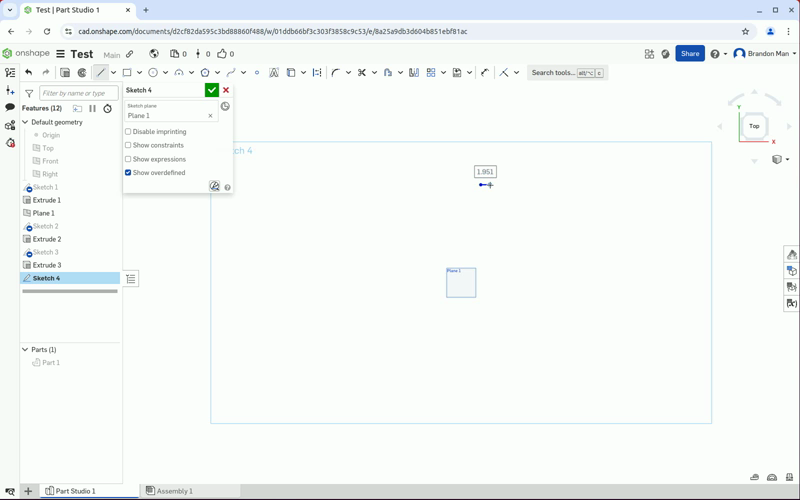
mouse_move(520, 184)
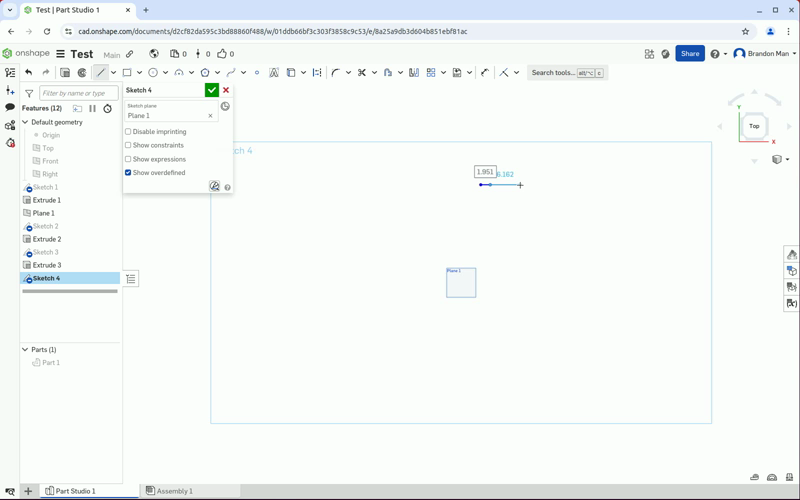
mouse_move(490, 168)
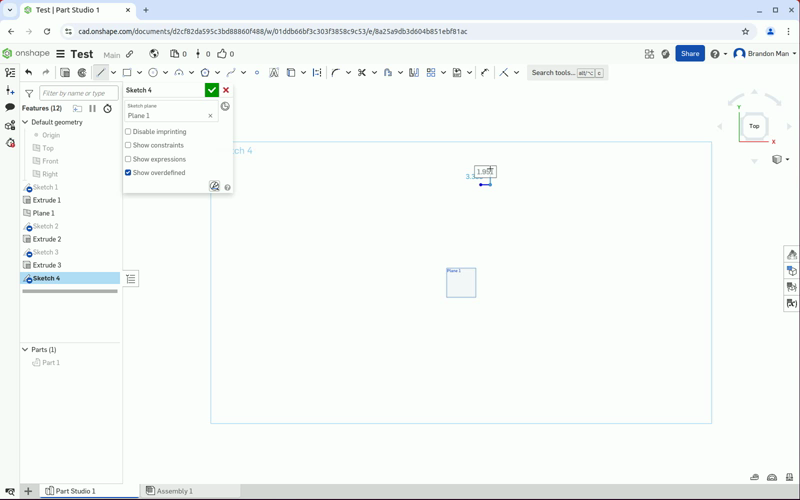
click(490, 168)
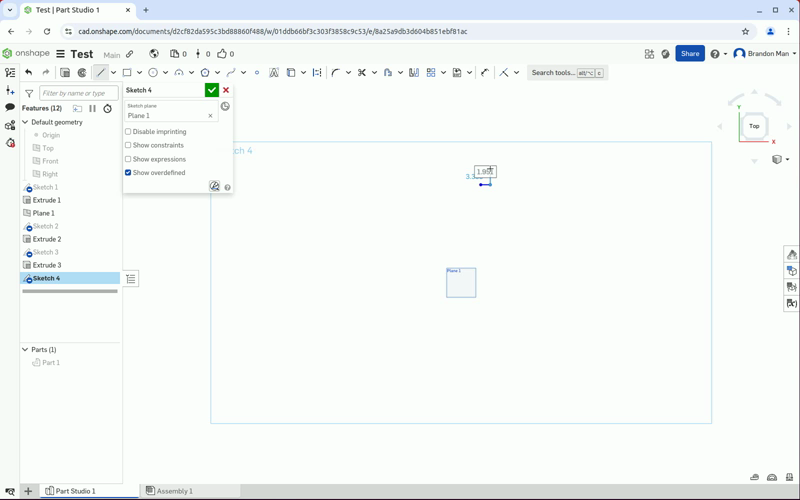
key_up(shift)
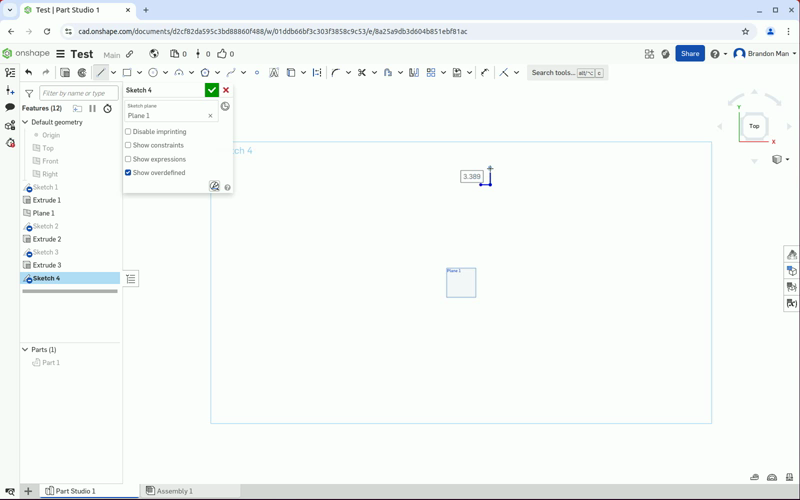
key_down(shift)
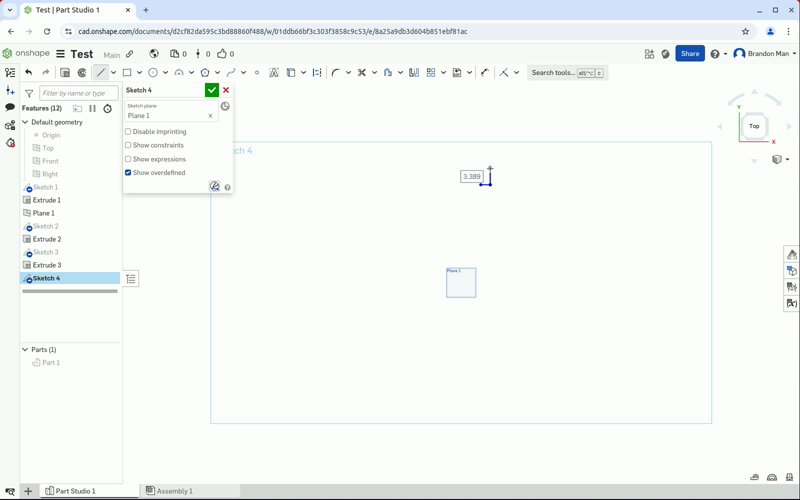
mouse_move(520, 168)
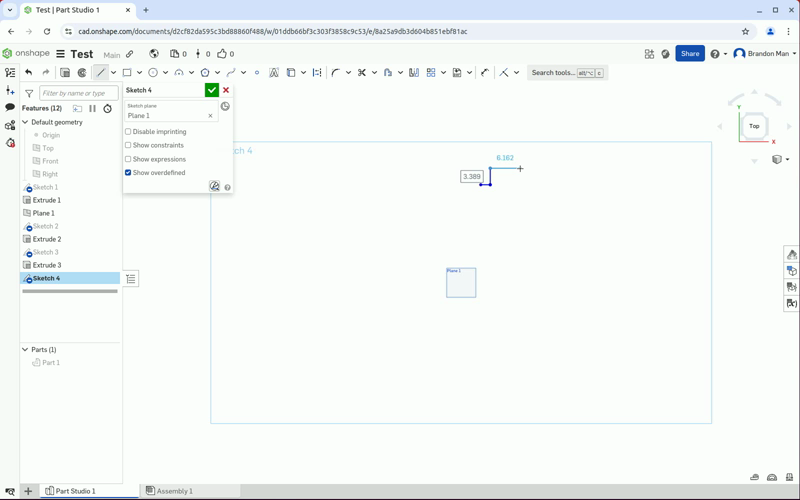
mouse_move(480, 168)
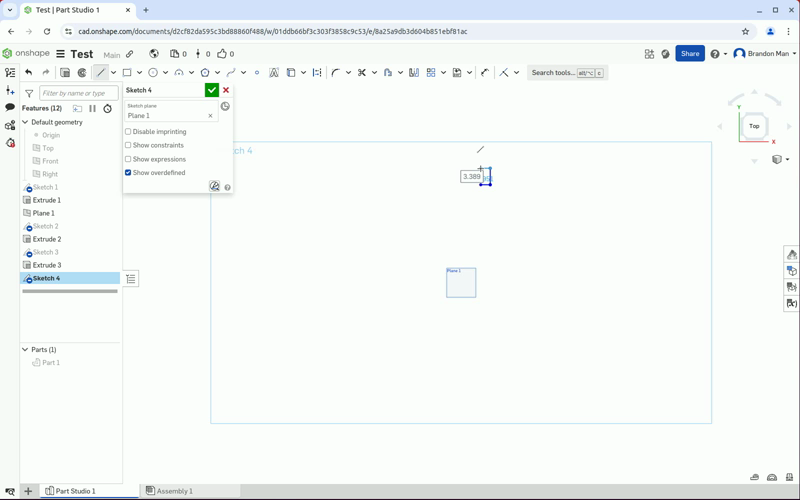
click(480, 168)
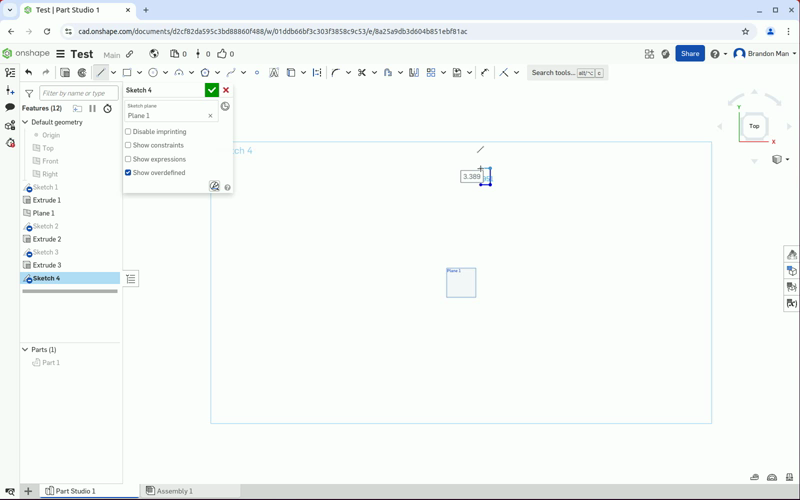
key_up(shift)
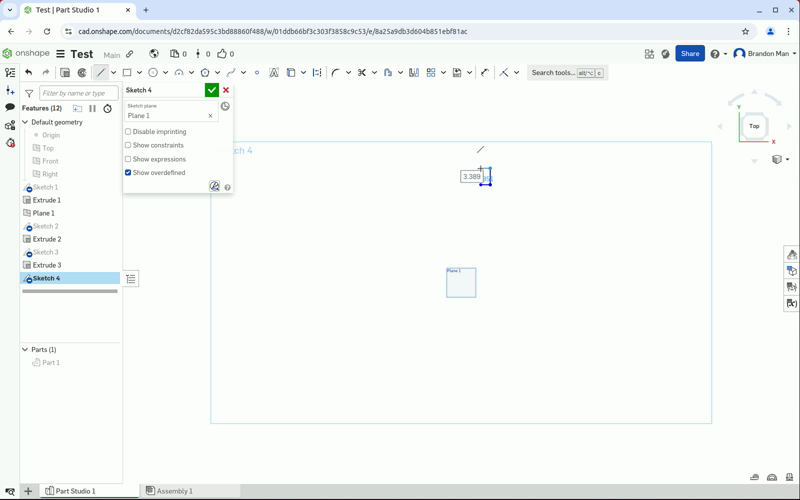
mouse_move(510, 168)
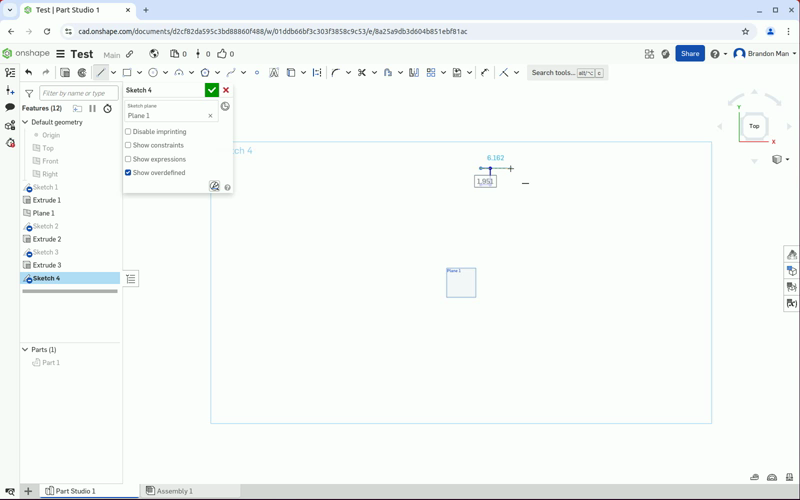
key_down(shift)
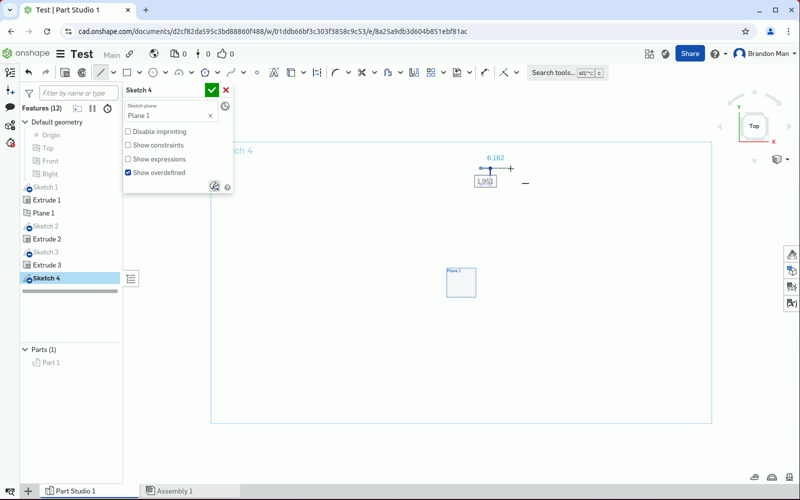
mouse_move(480, 184)
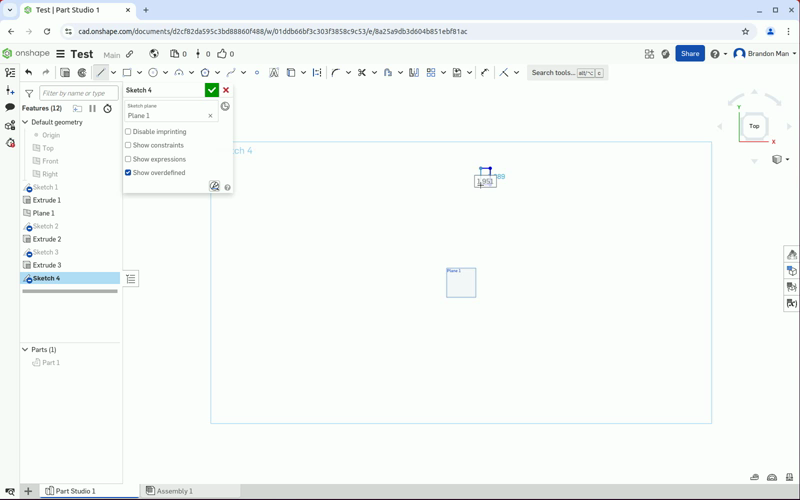
key_up(shift)
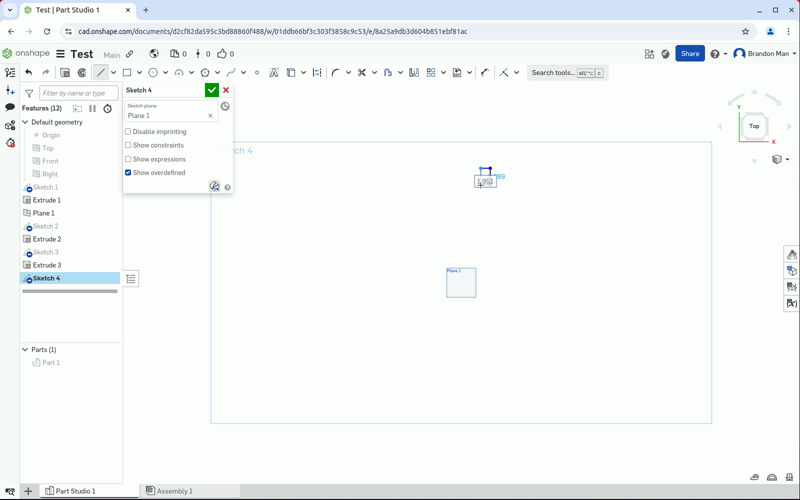
click(480, 184)
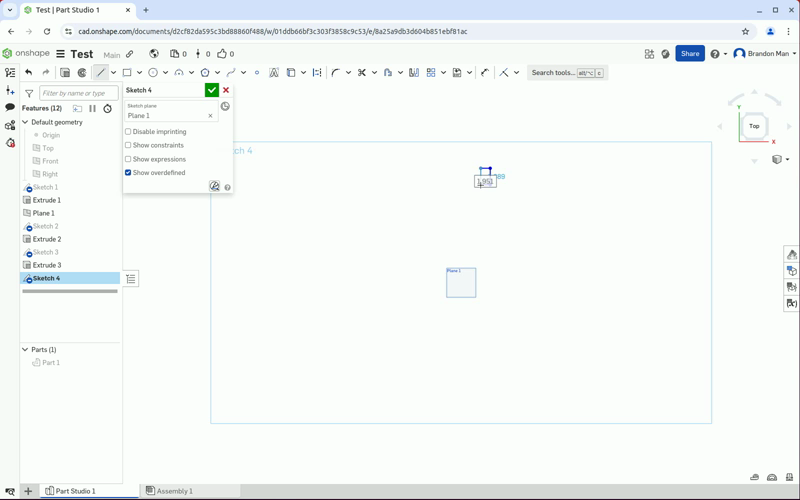
key(esc)
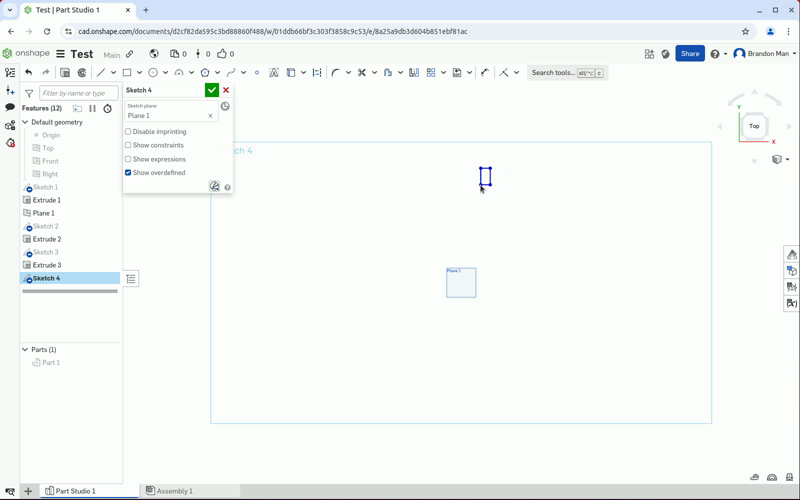
mouse_move(488, 174)
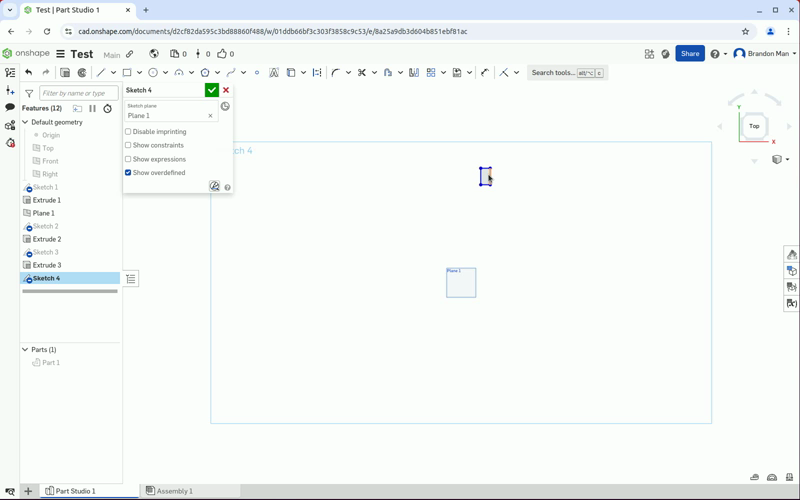
scroll(6)
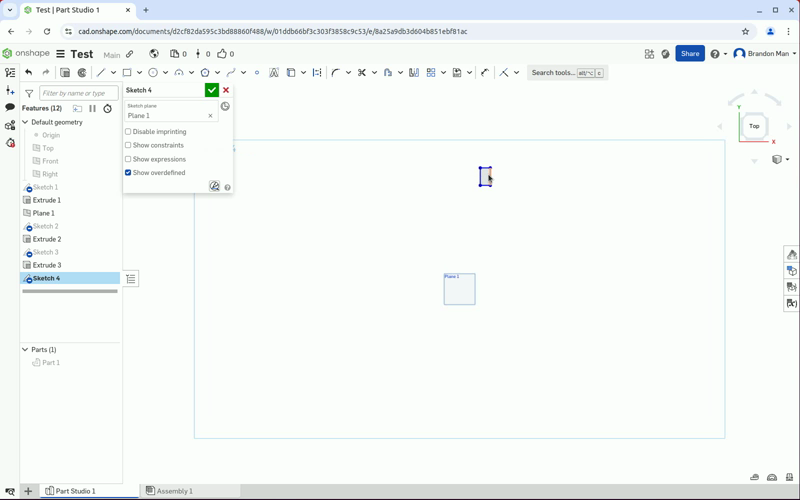
scroll(6)
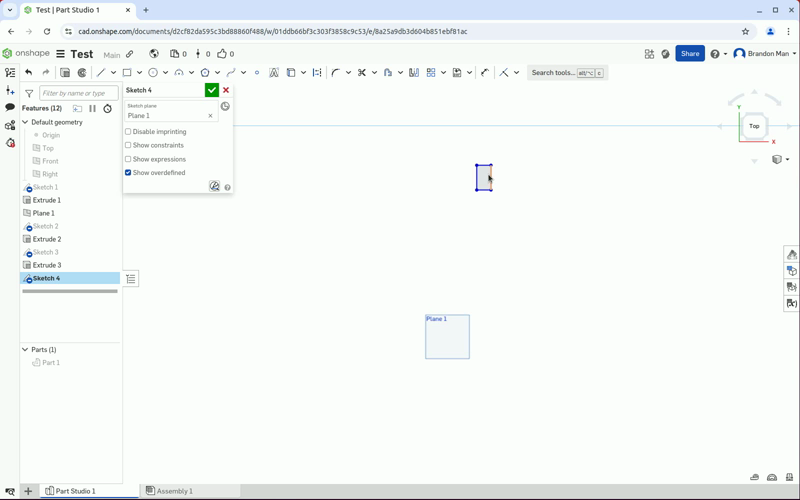
scroll(6)
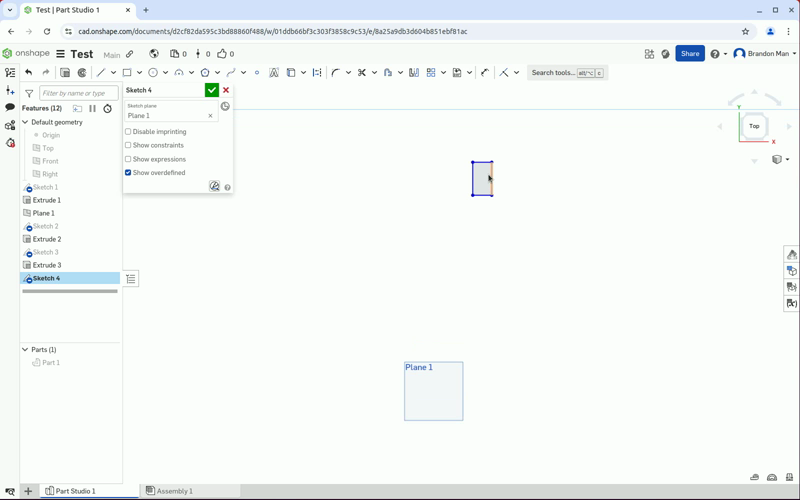
scroll(6)
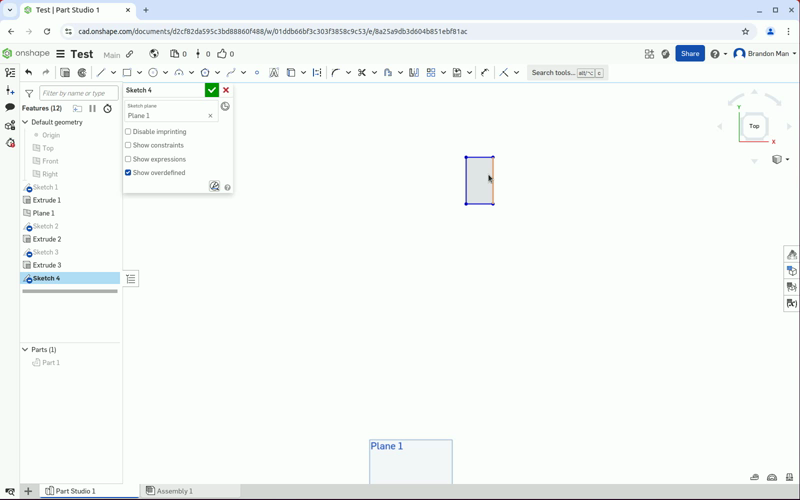
scroll(6)
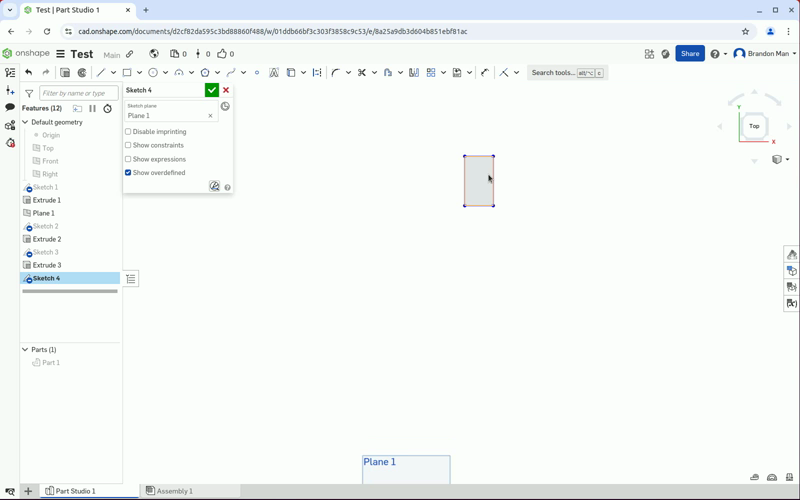
scroll(6)
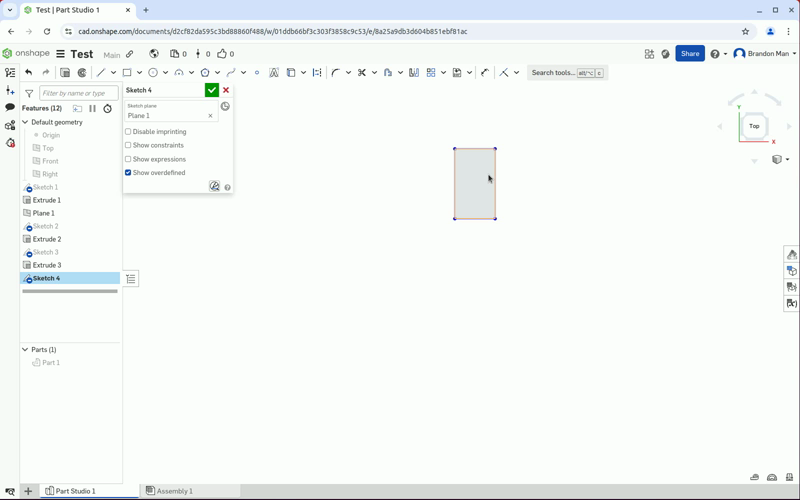
scroll(6)
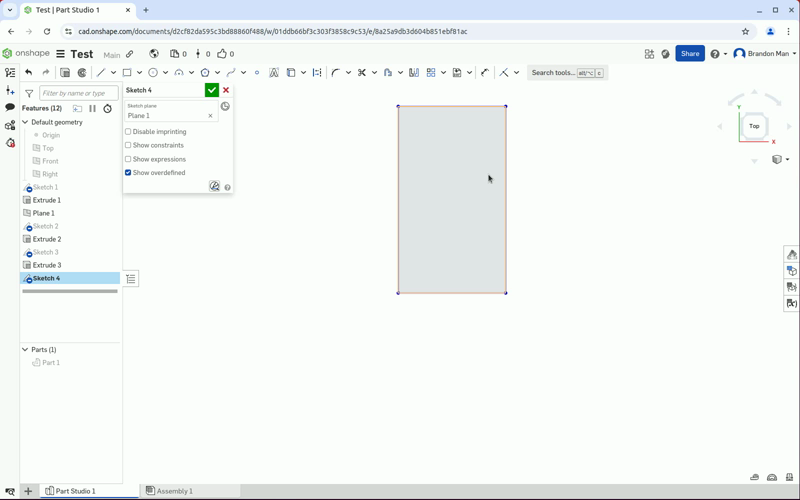
click(488, 174)
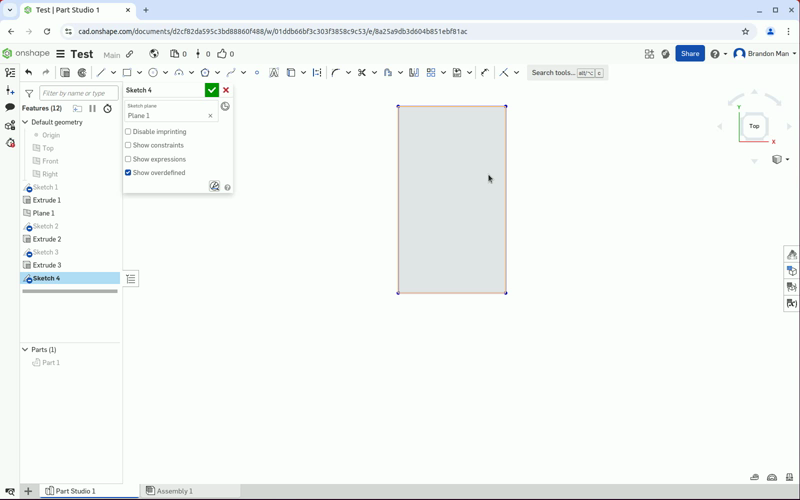
scroll(-6)
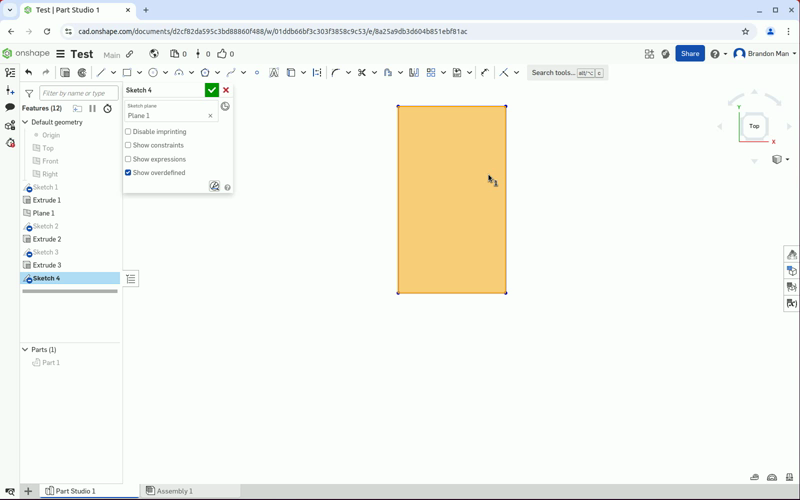
scroll(-6)
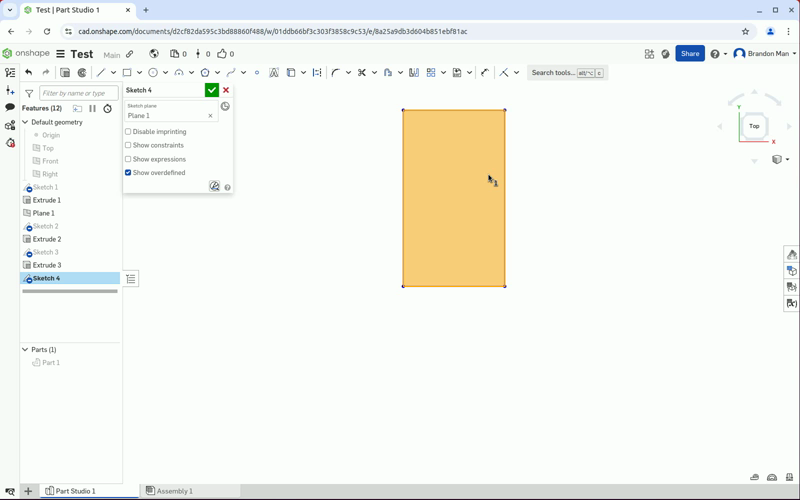
scroll(-6)
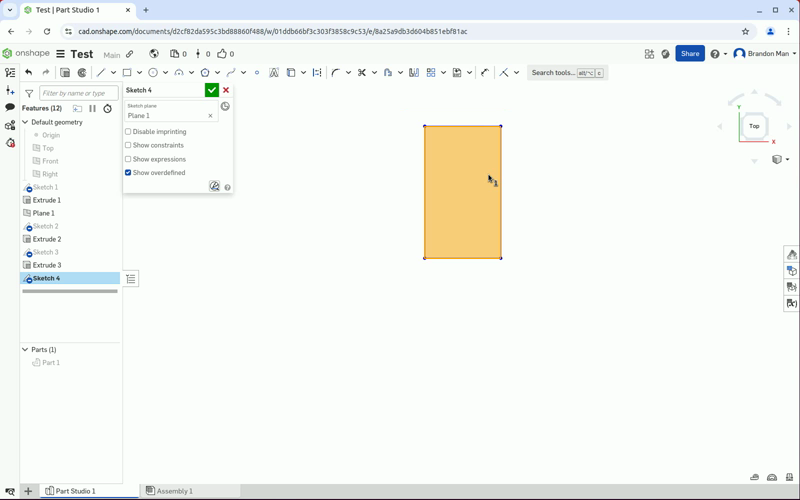
scroll(-6)
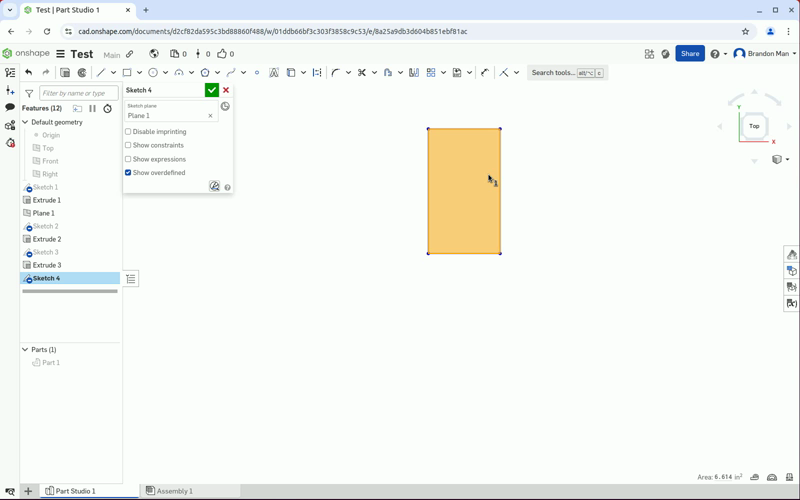
scroll(-6)
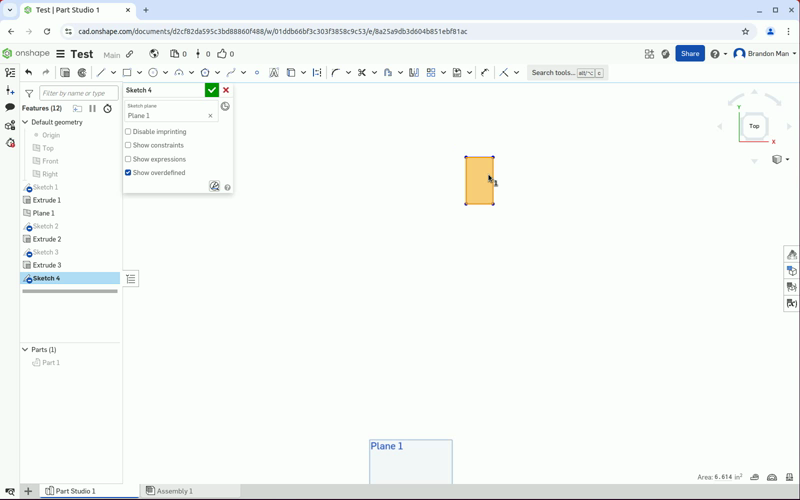
scroll(-6)
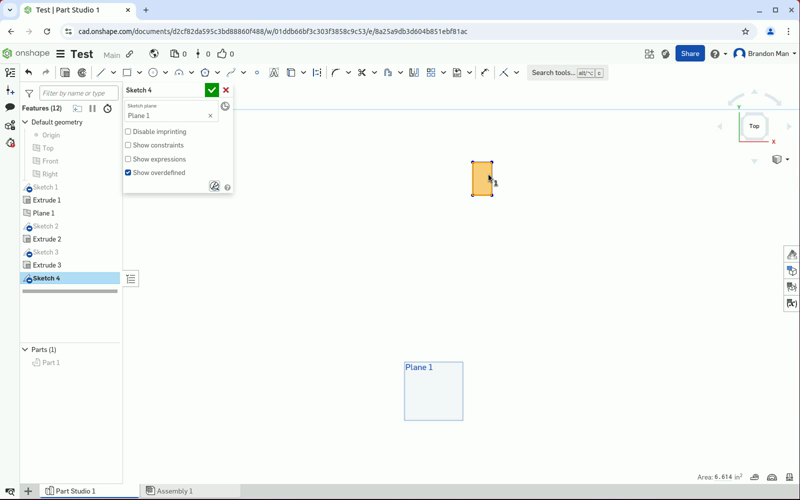
scroll(-6)
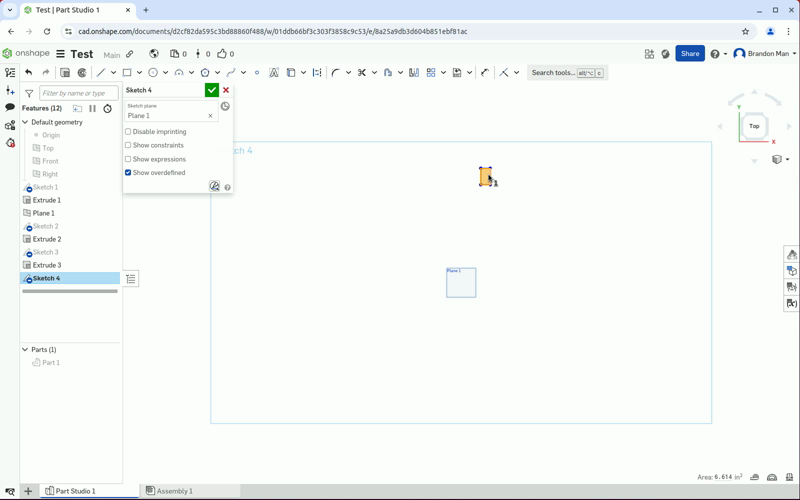
mouse_move(73, 352)
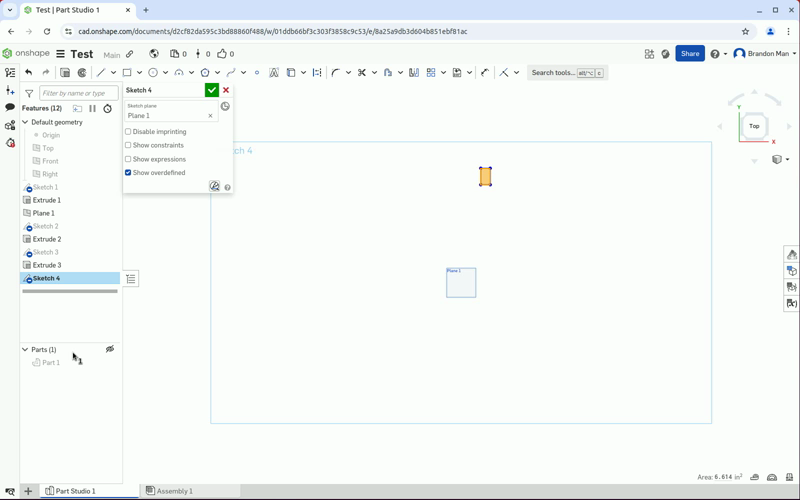
key(shift+y)
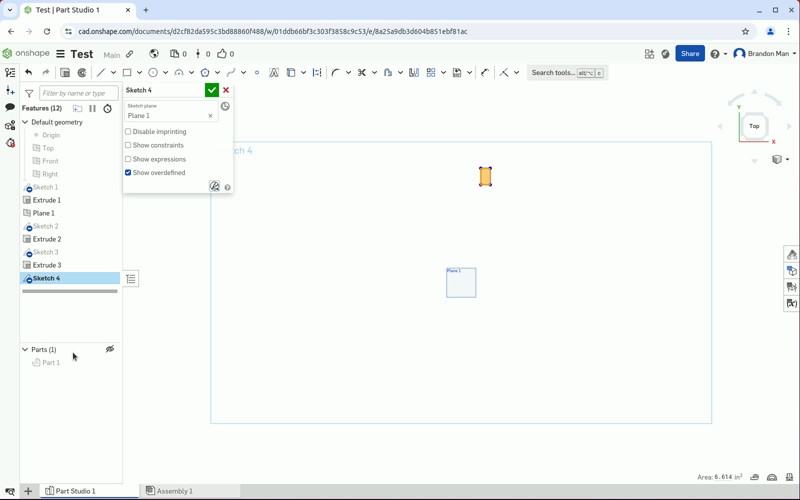
key(shift+e)
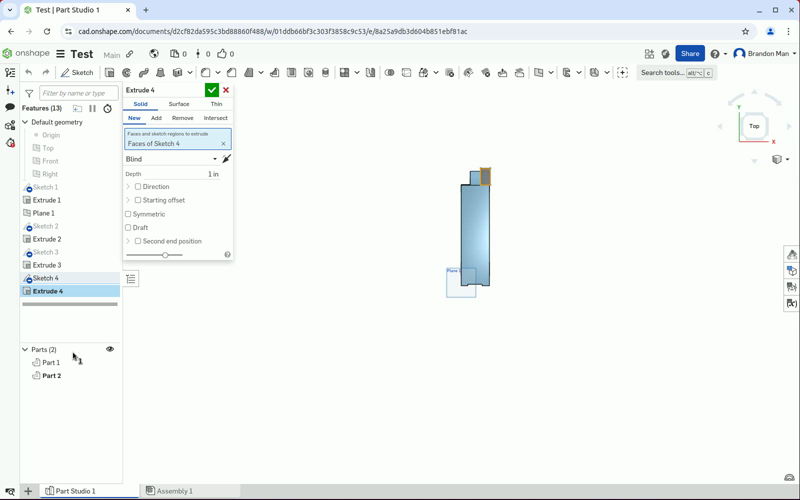
mouse_move(143, 106)
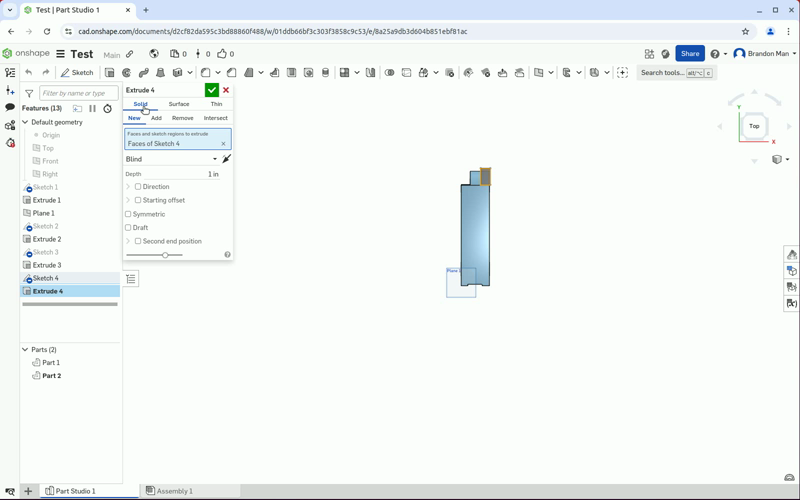
click(143, 106)
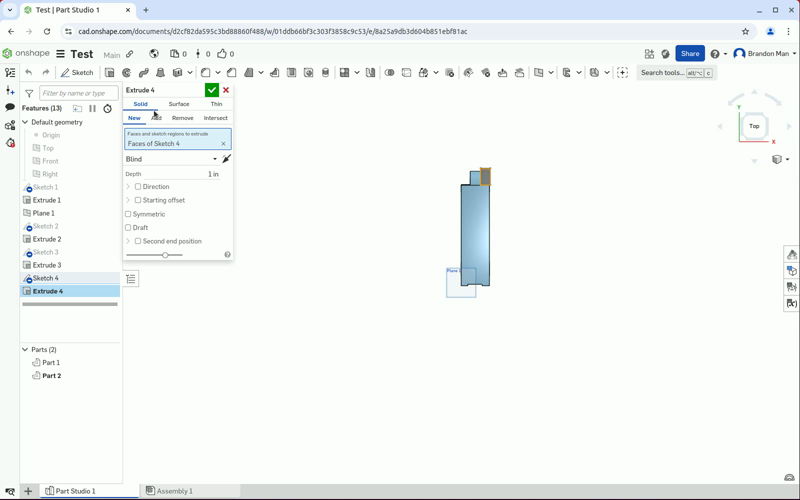
mouse_move(186, 120)
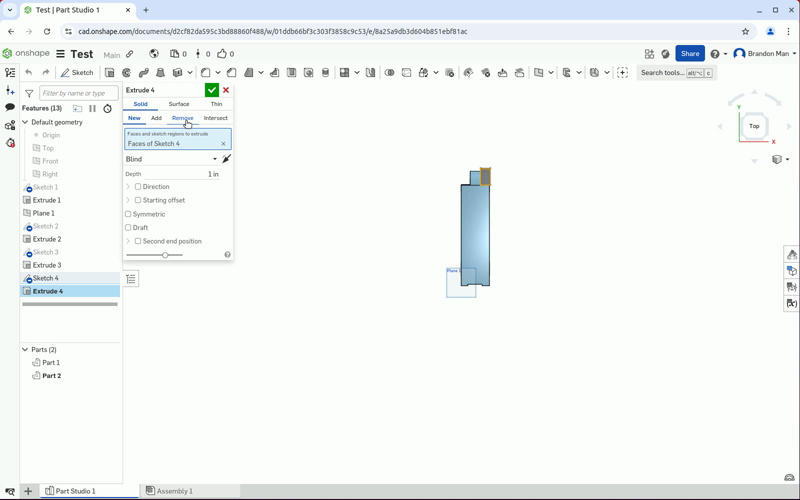
click(186, 120)
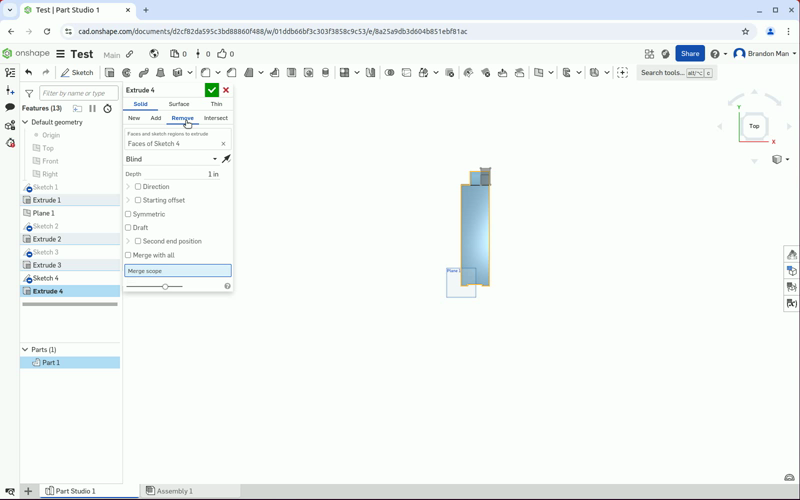
key(tab, 4)
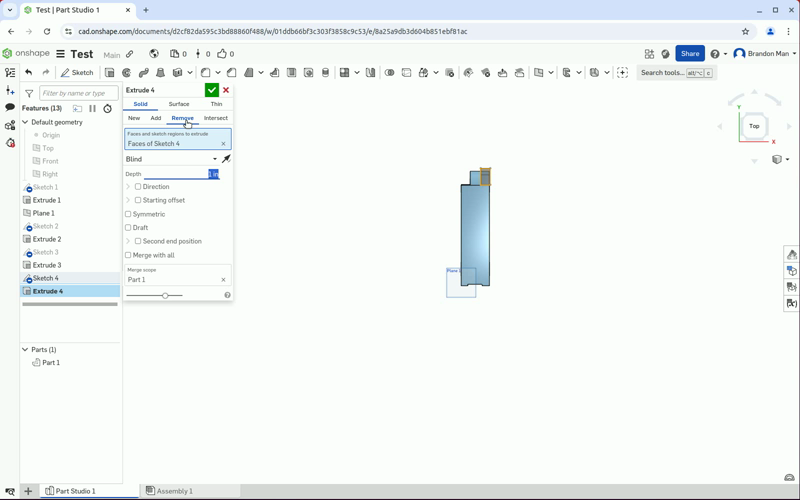
text(11.554)
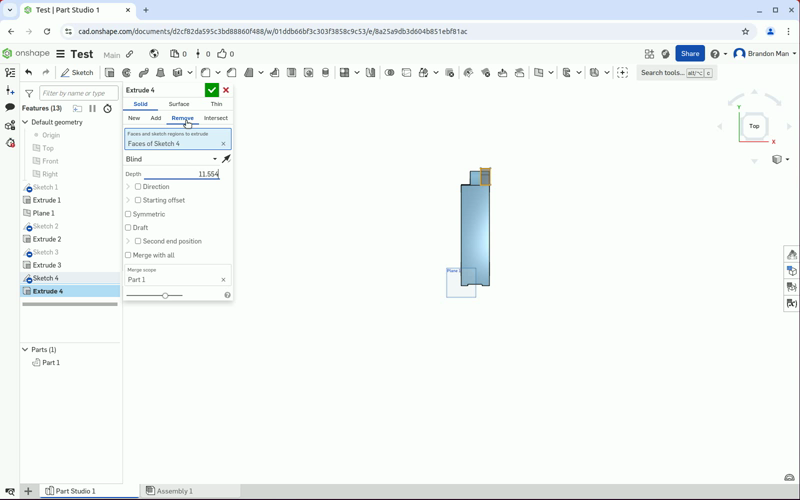
key(tab, 6)
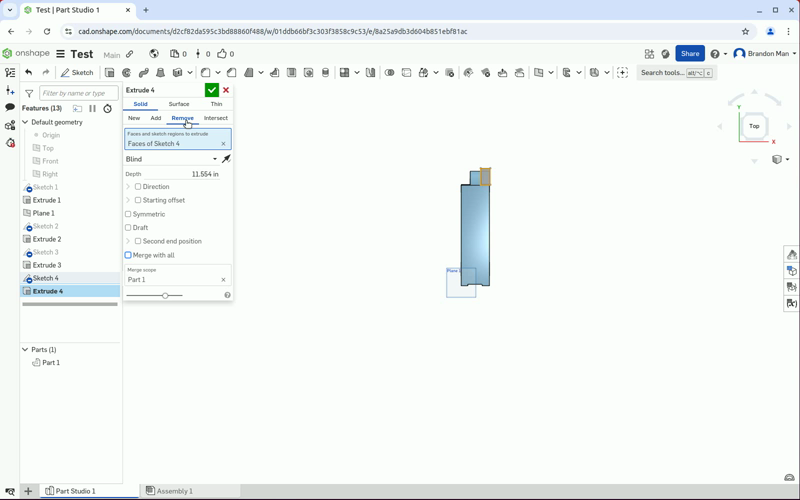
key(space)
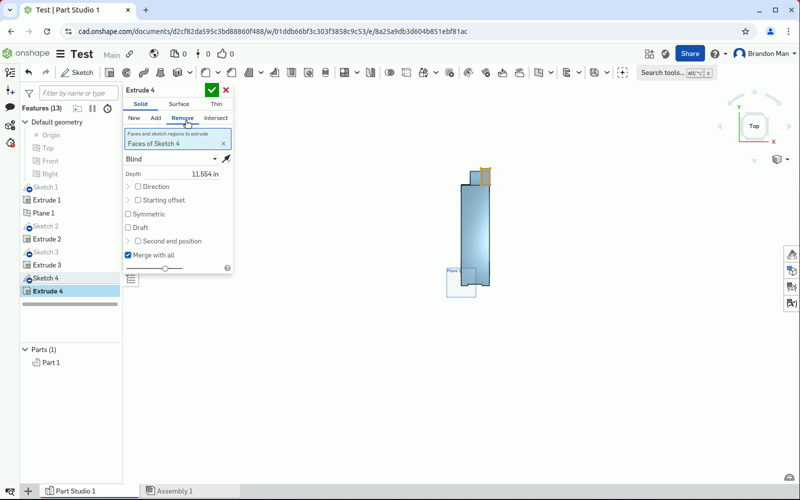
key(enter)
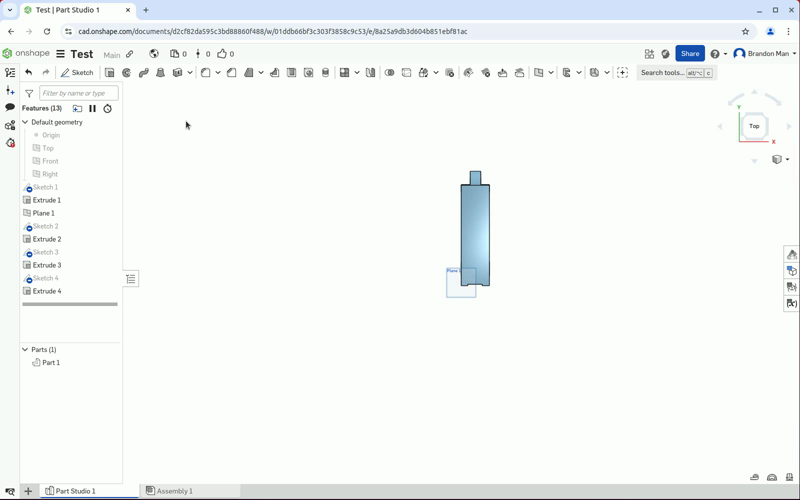
key(shift+h)
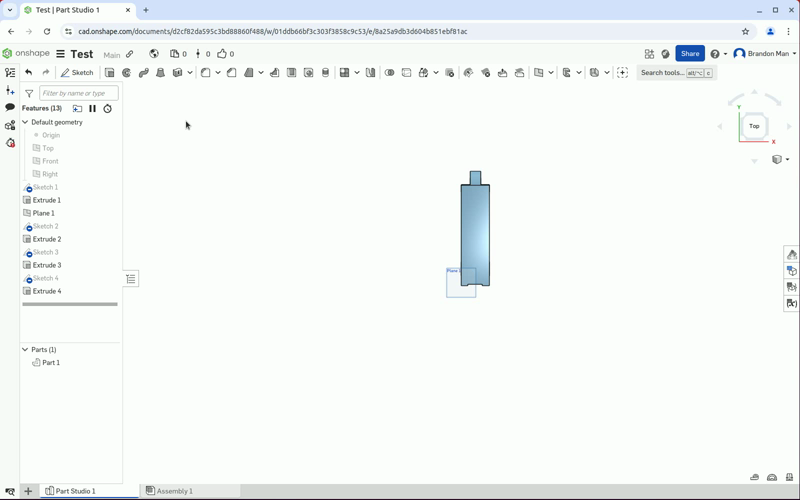
key(shift+h)
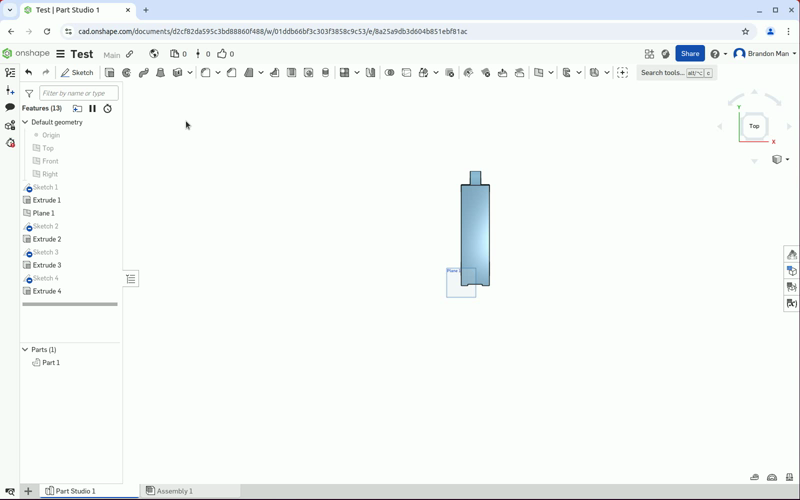
mouse_move(73, 189)
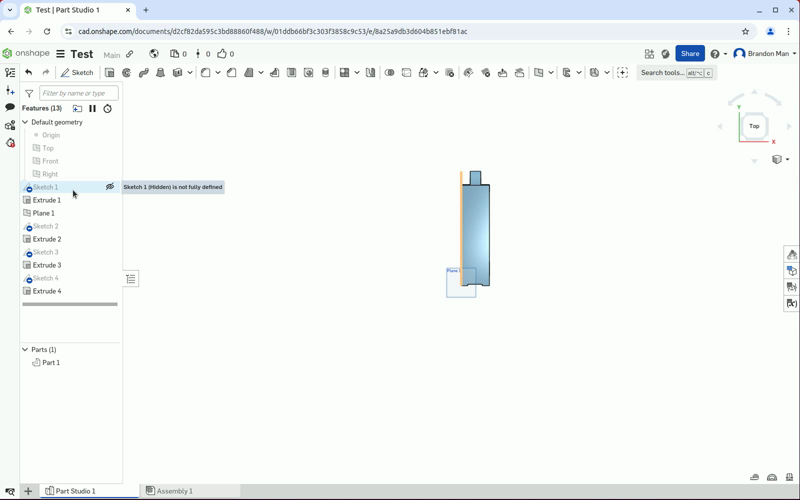
click(73, 189)
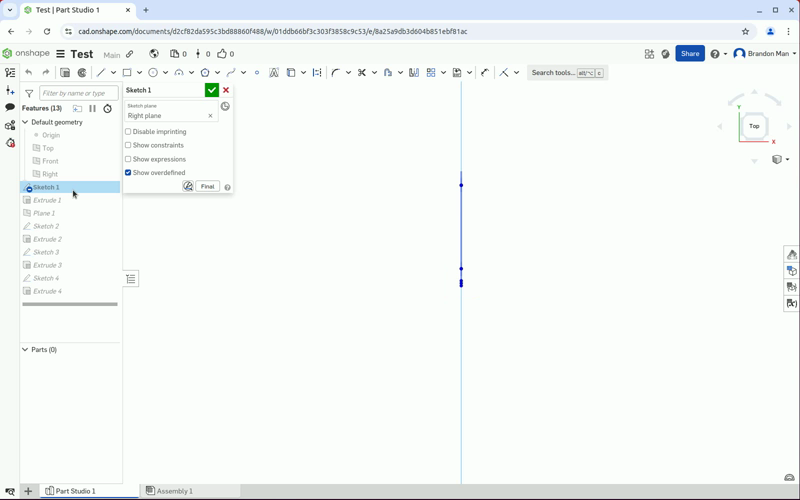
mouse_move(229, 92)
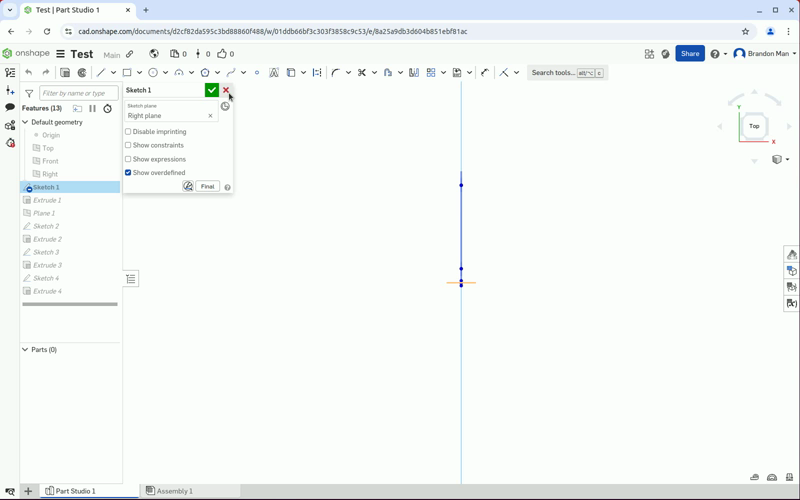
click(229, 92)
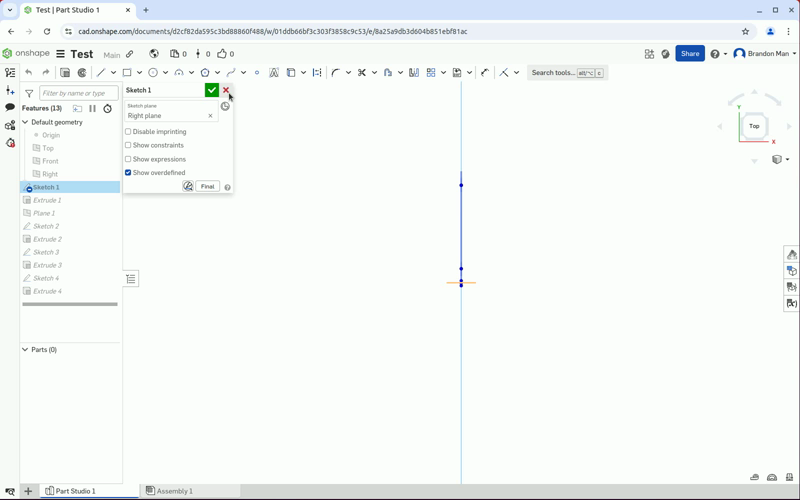
key(shift+s)
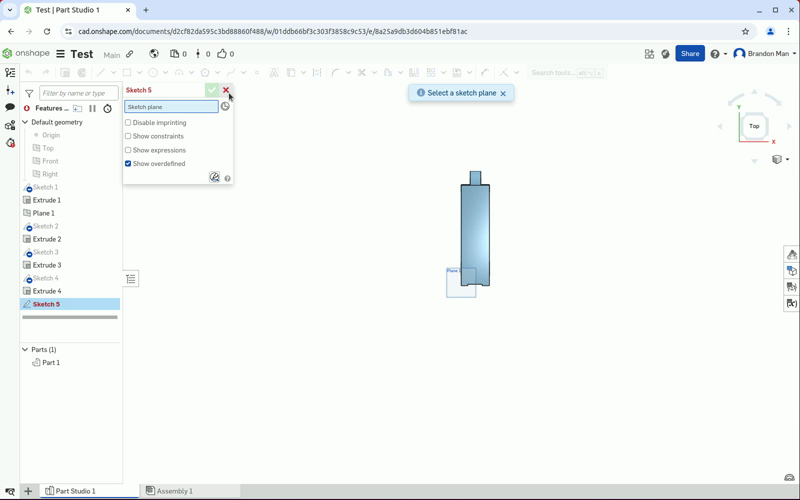
mouse_move(73, 215)
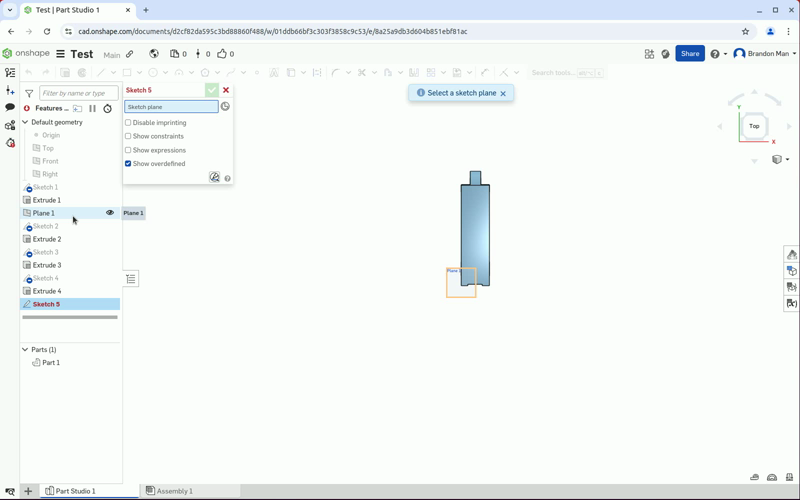
click(73, 215)
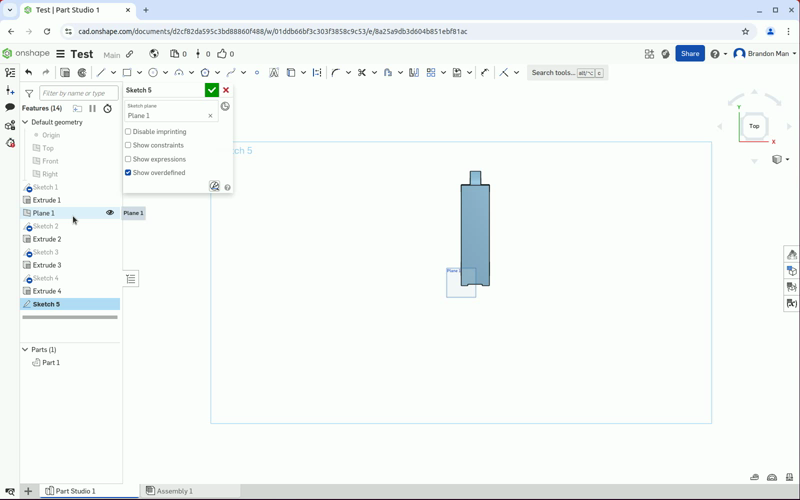
mouse_move(73, 352)
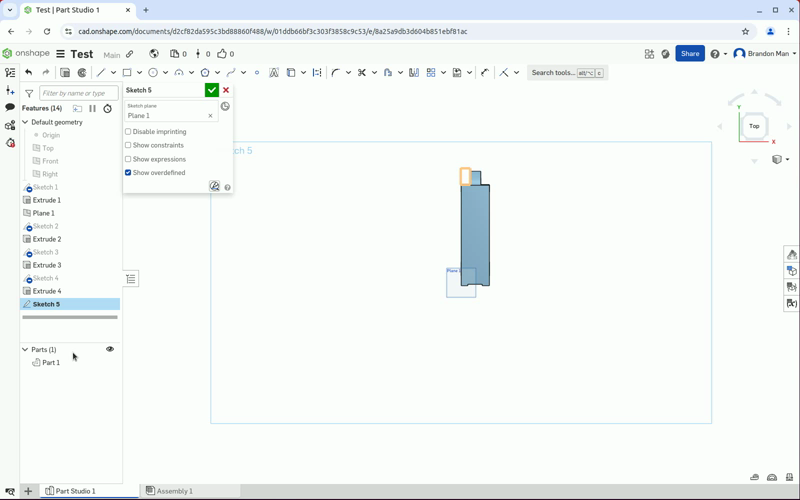
key(y)
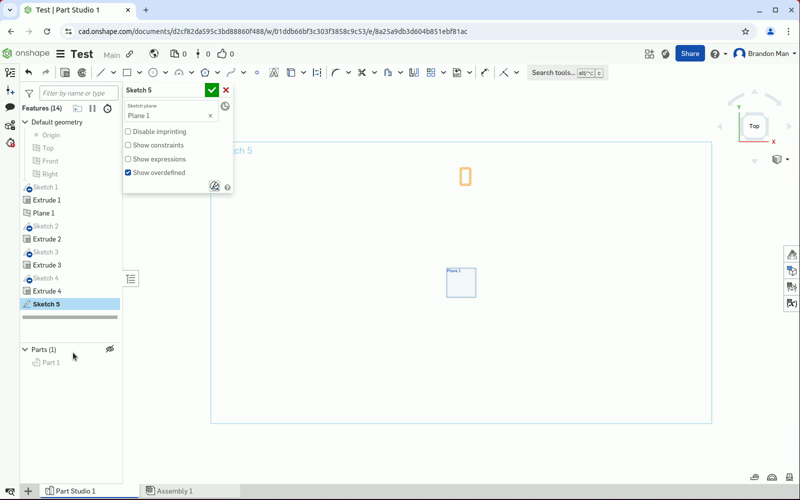
key(l)
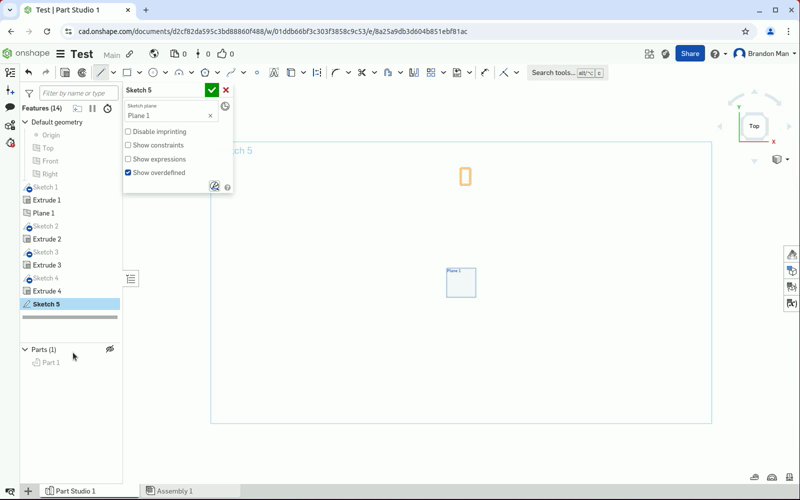
key_down(shift)
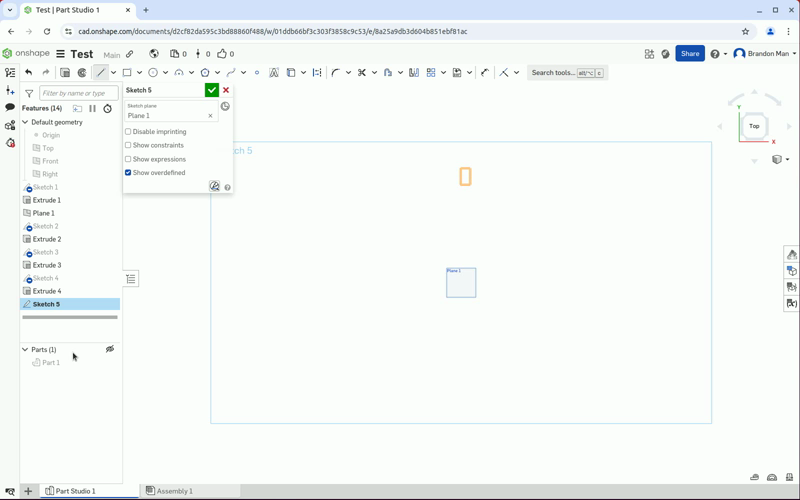
mouse_move(467, 285)
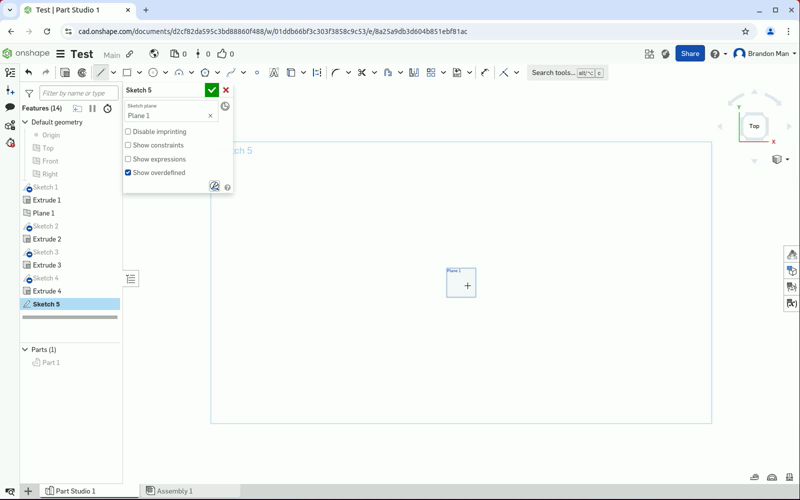
click(467, 285)
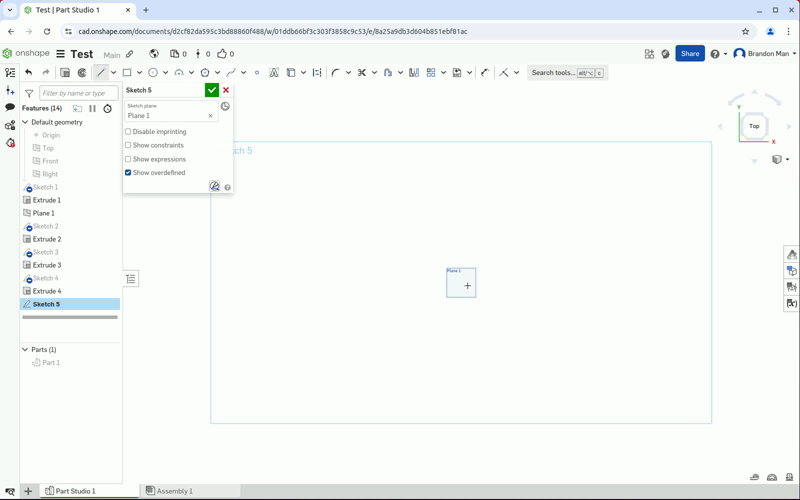
key_up(shift)
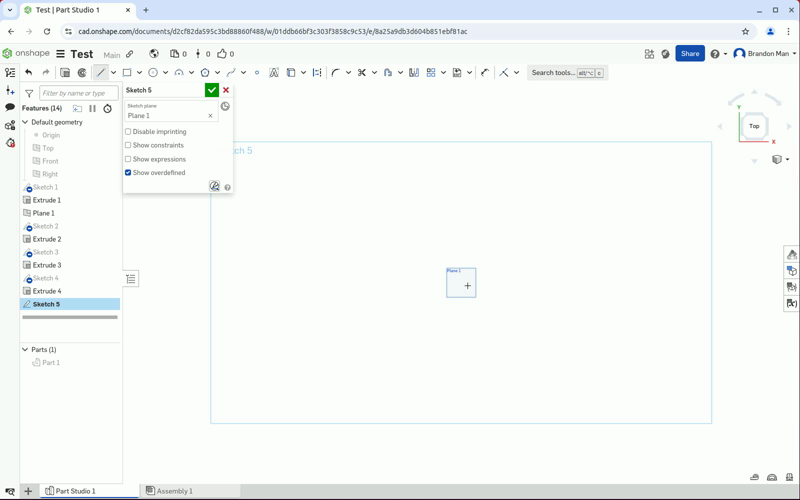
key_down(shift)
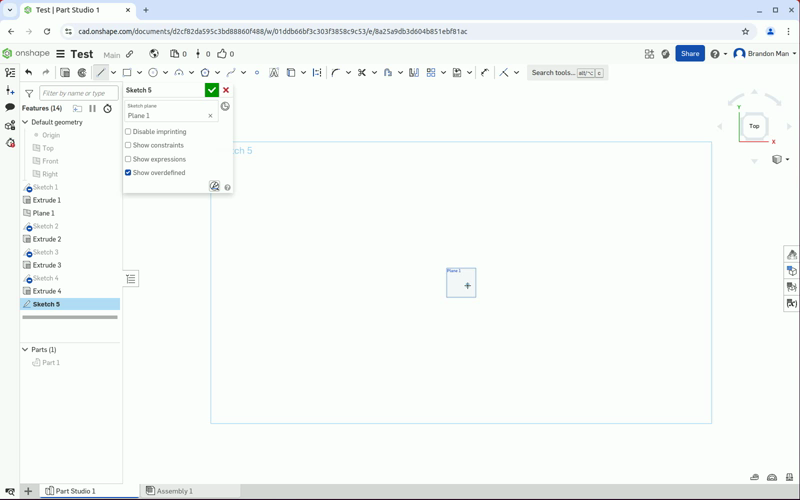
mouse_move(497, 285)
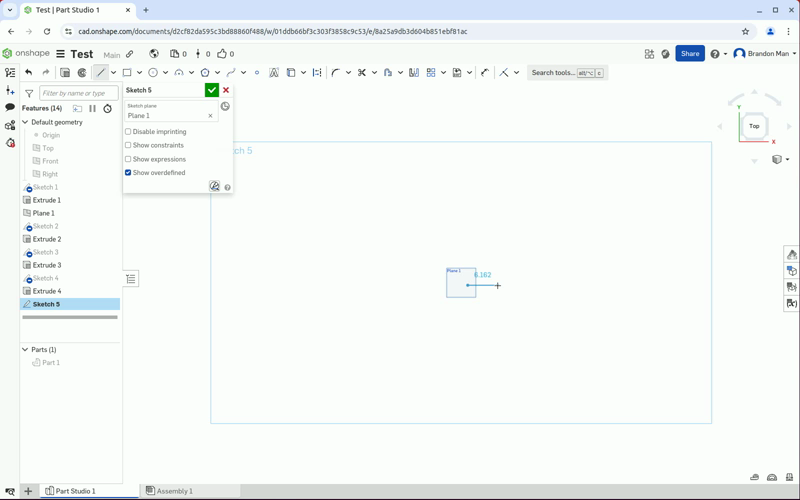
mouse_move(481, 285)
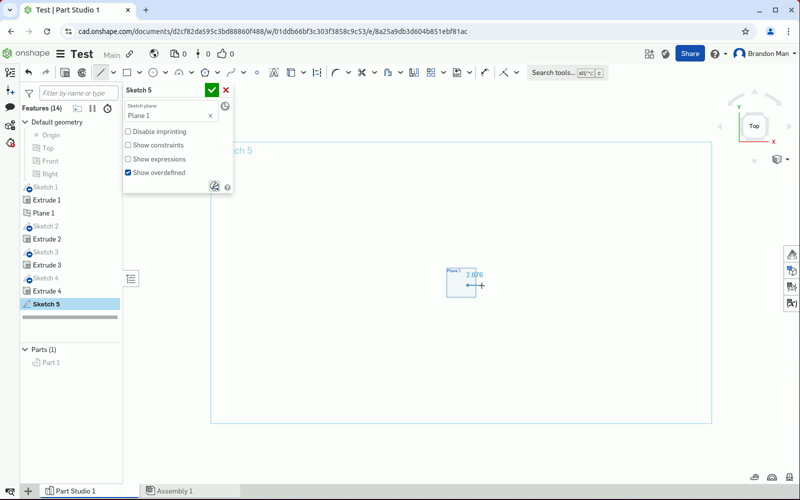
click(481, 285)
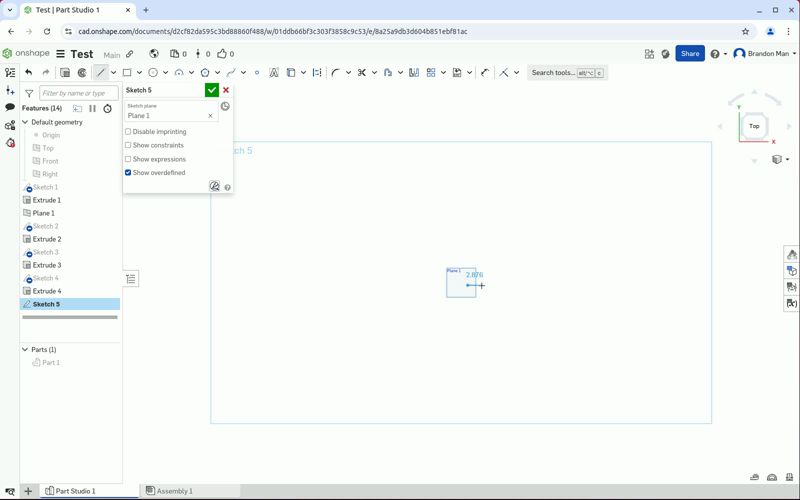
key_up(shift)
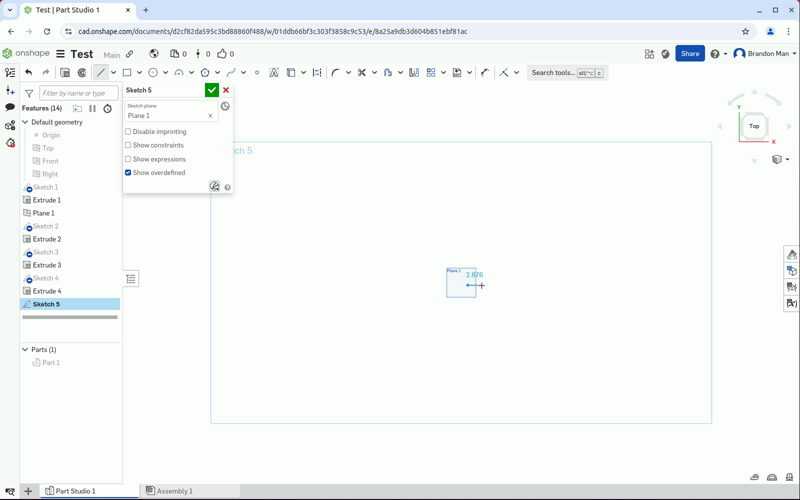
key_down(shift)
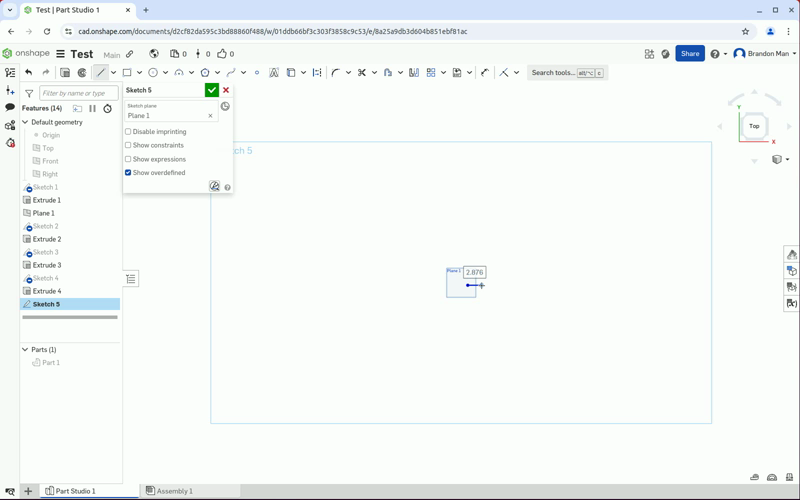
mouse_move(511, 285)
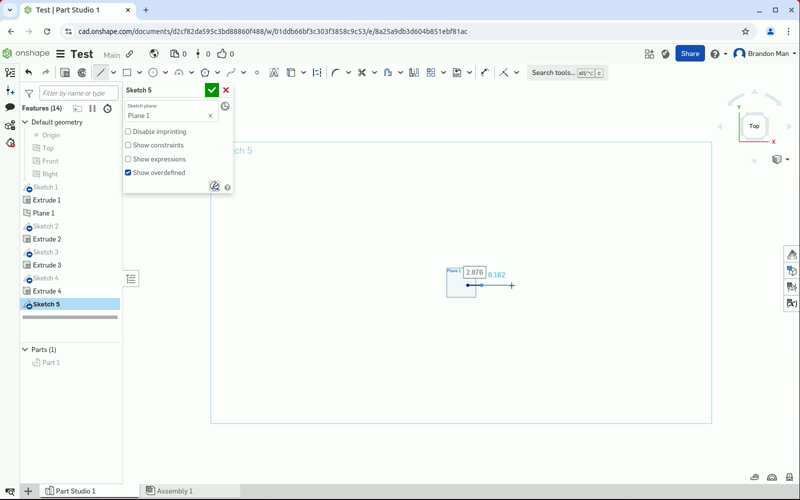
mouse_move(481, 254)
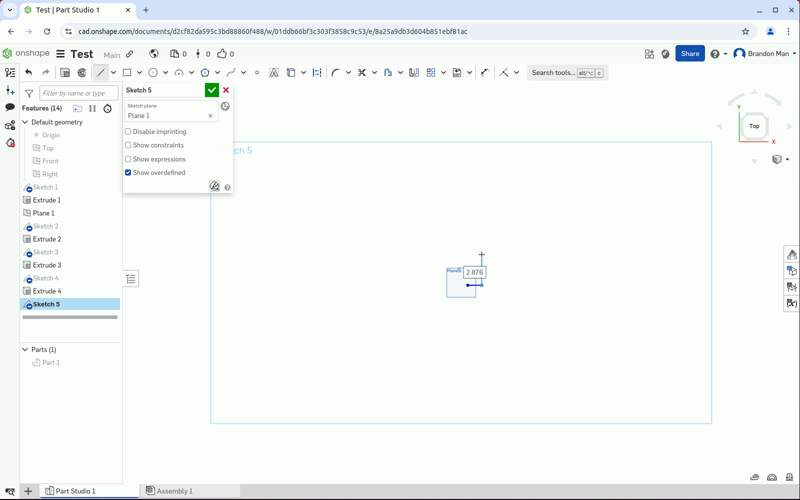
click(481, 254)
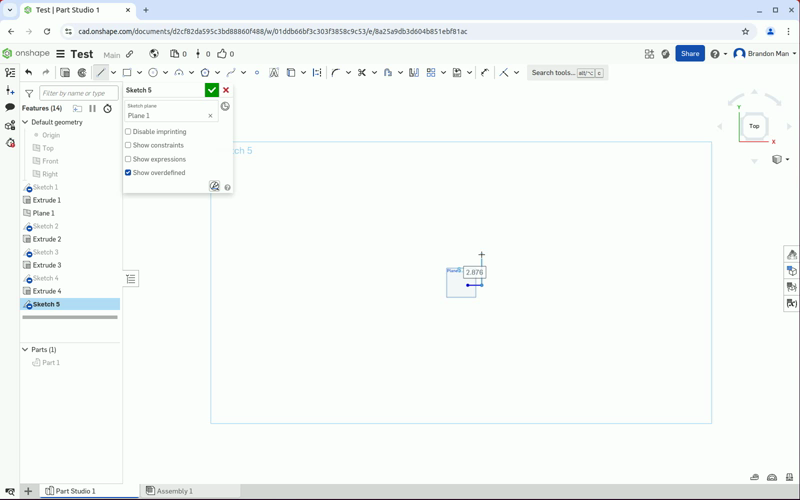
key_up(shift)
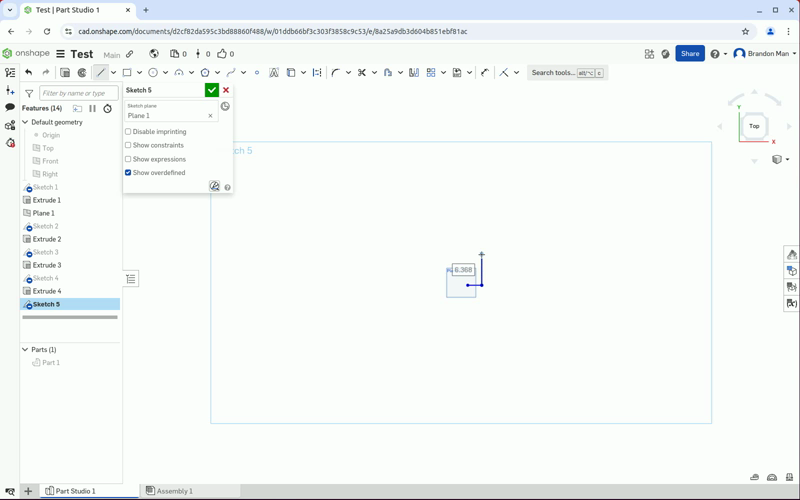
key_down(shift)
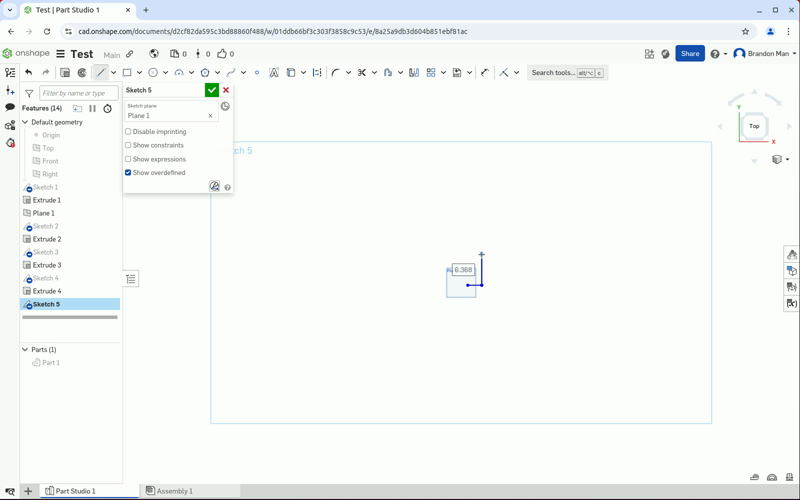
mouse_move(511, 254)
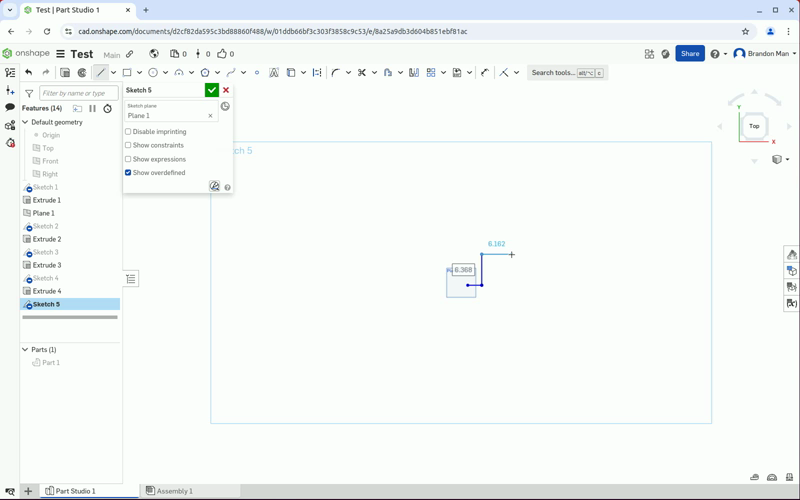
mouse_move(467, 254)
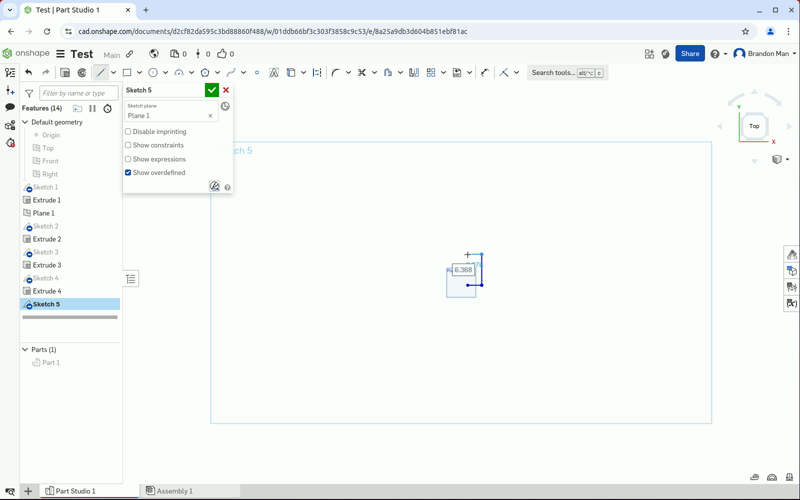
click(467, 254)
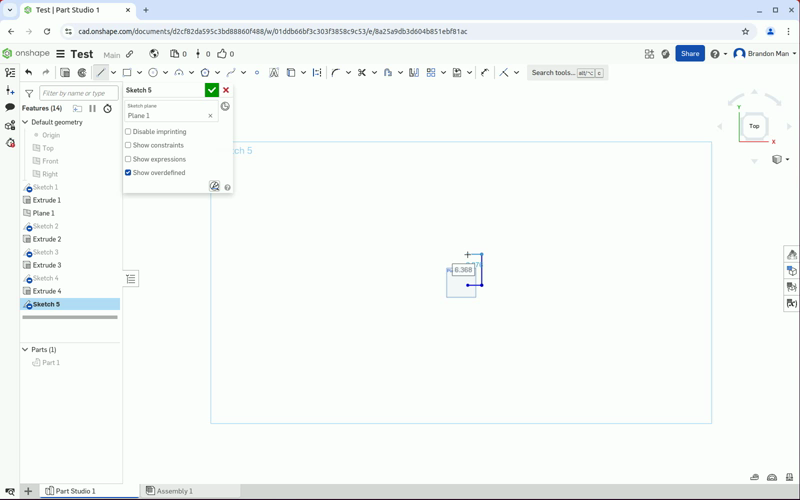
key_up(shift)
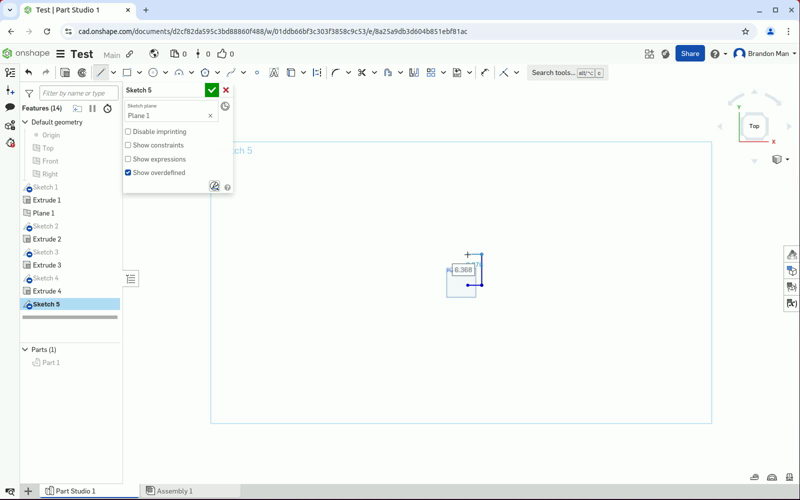
mouse_move(497, 254)
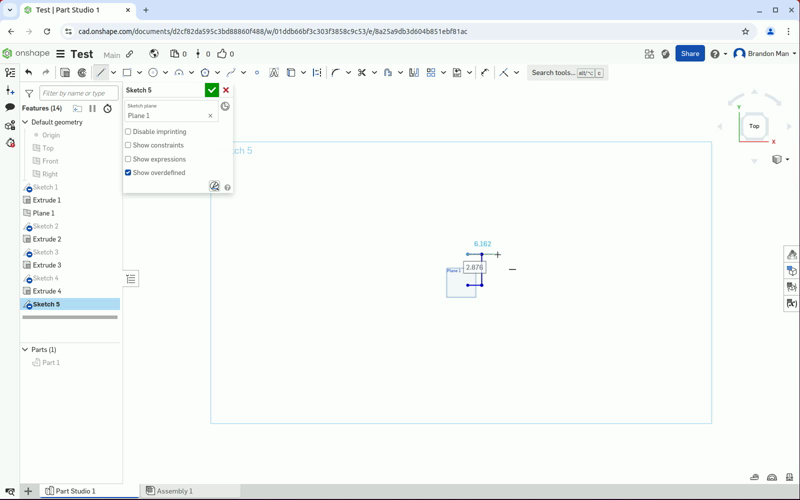
key_down(shift)
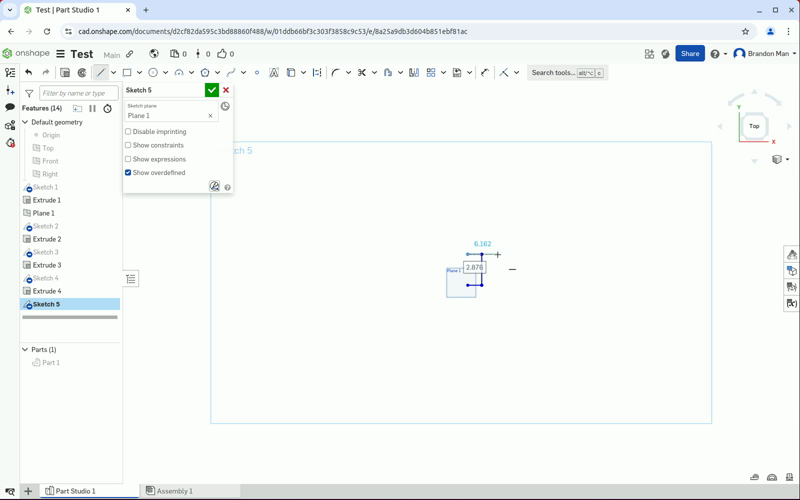
mouse_move(467, 285)
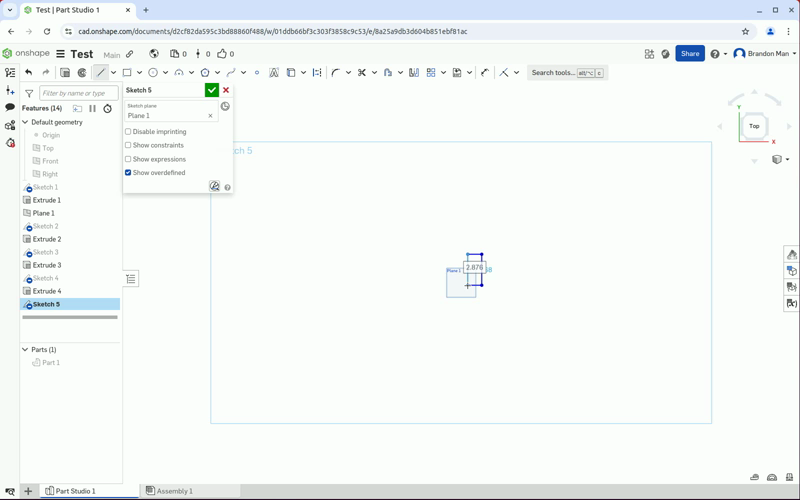
key_up(shift)
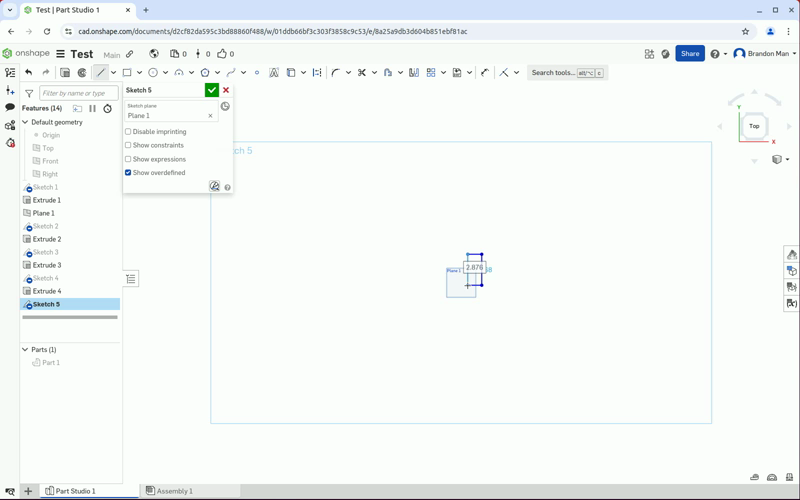
click(467, 285)
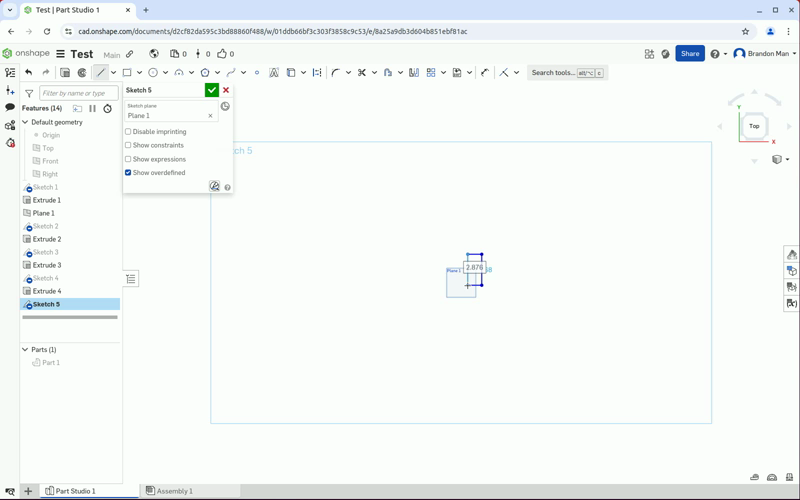
key(esc)
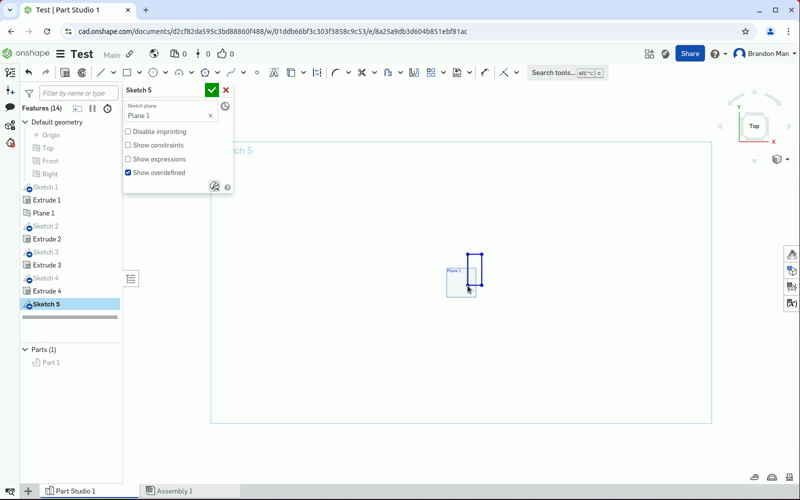
mouse_move(473, 255)
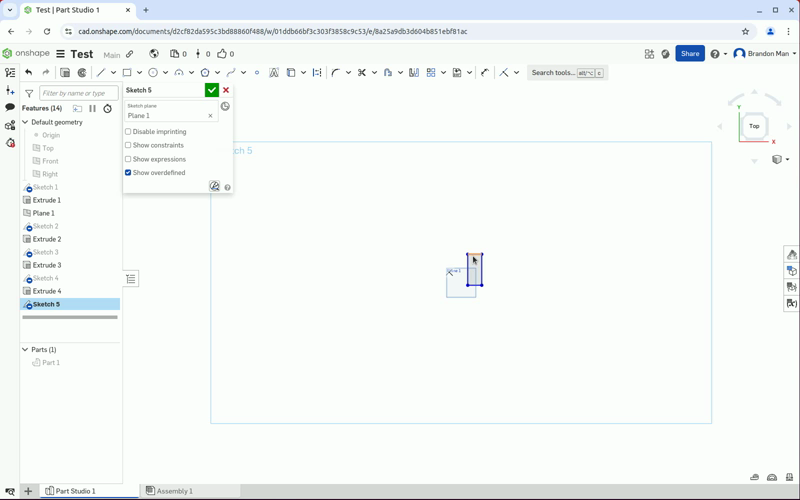
scroll(6)
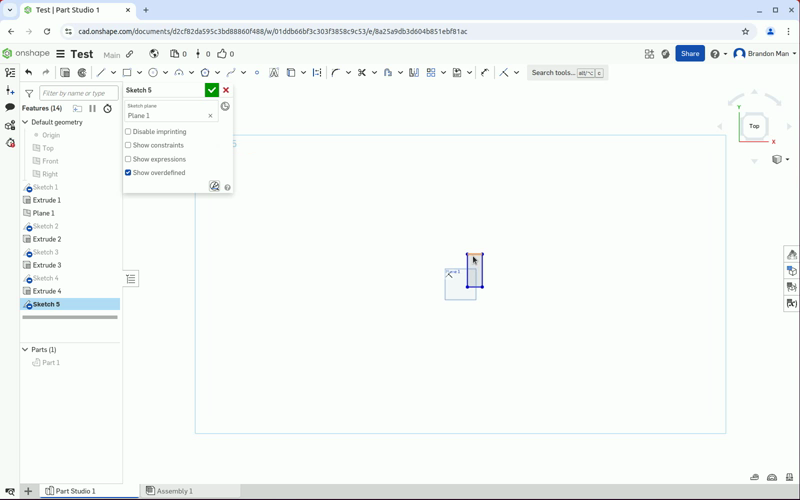
scroll(6)
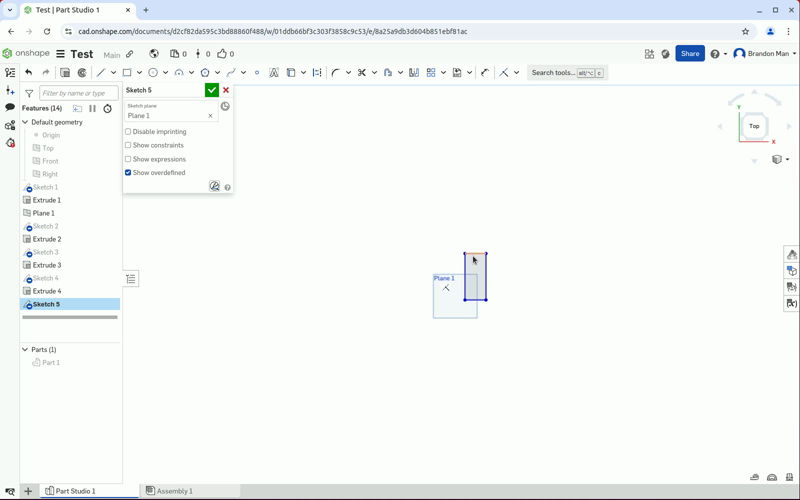
scroll(6)
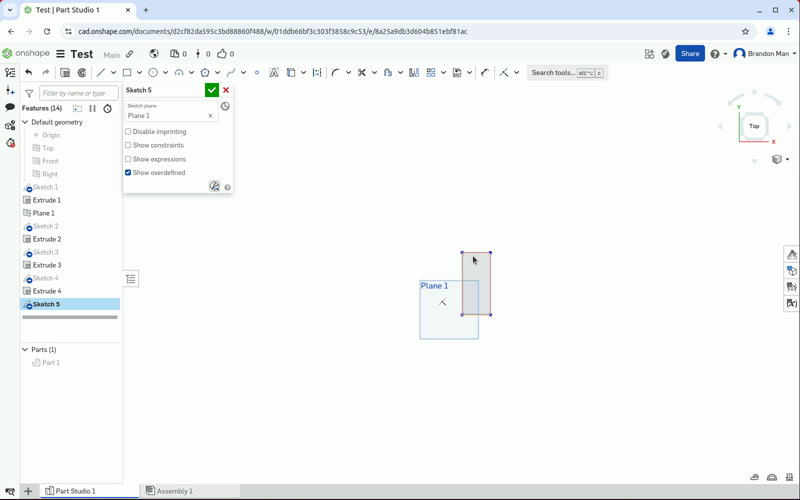
scroll(6)
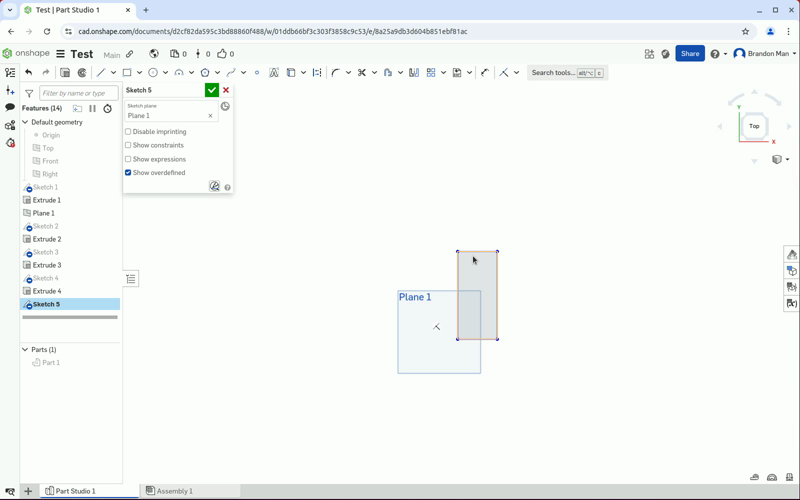
scroll(6)
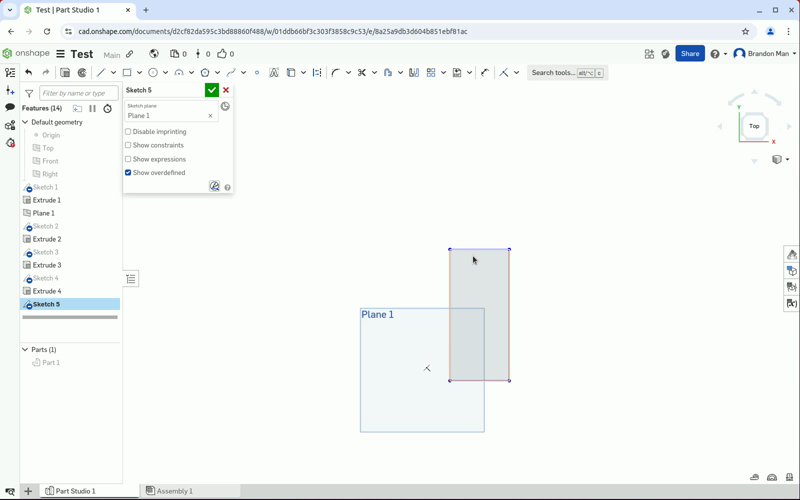
scroll(6)
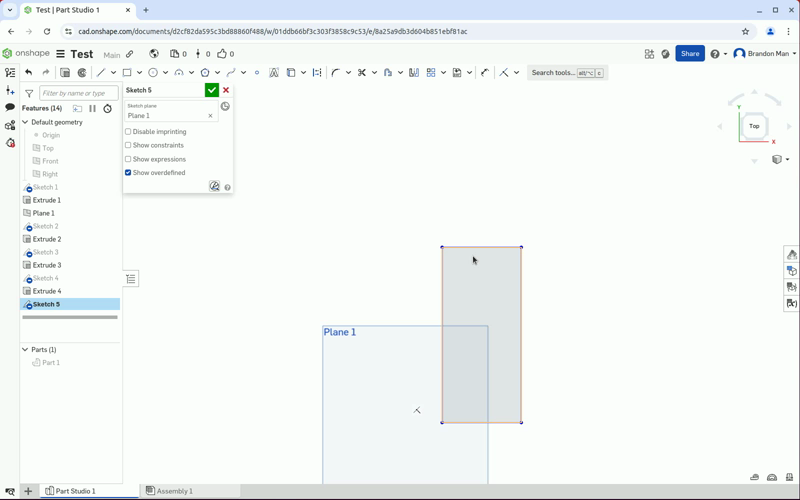
scroll(6)
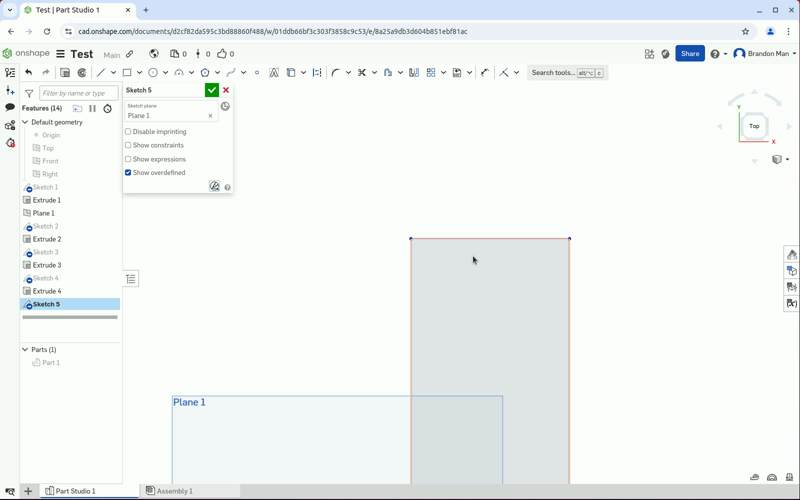
click(473, 255)
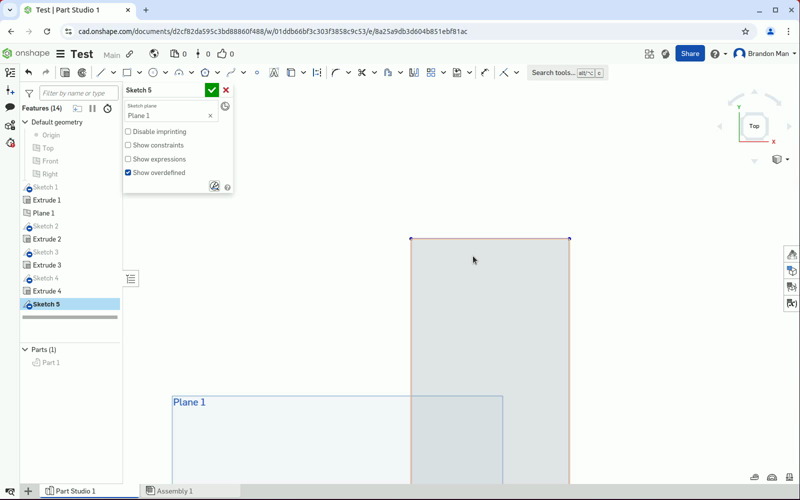
scroll(-6)
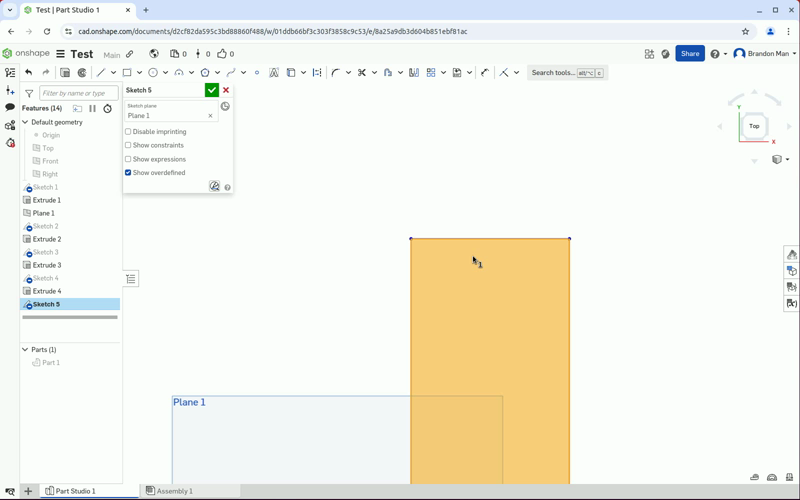
scroll(-6)
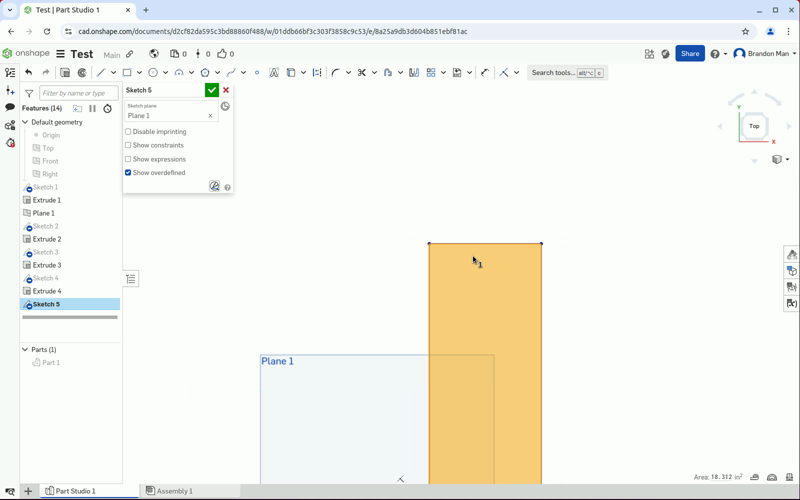
scroll(-6)
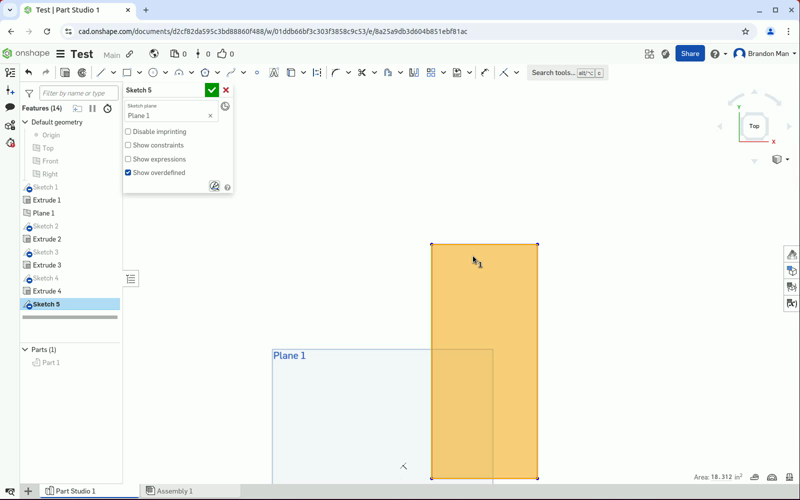
scroll(-6)
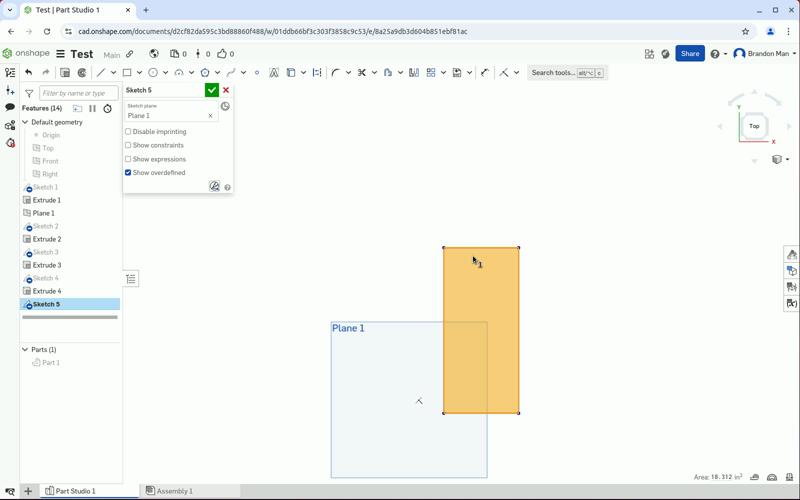
scroll(-6)
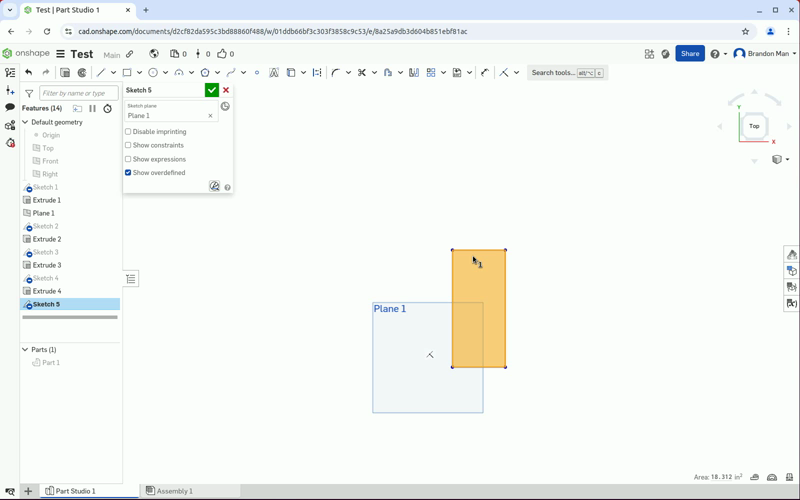
scroll(-6)
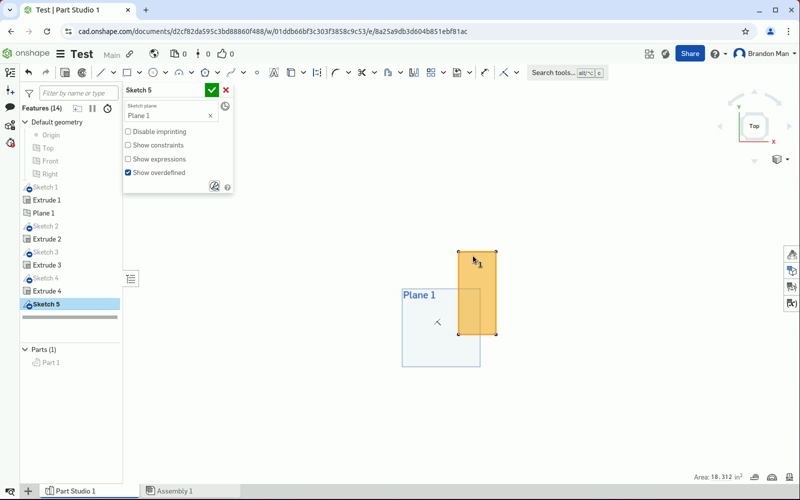
scroll(-6)
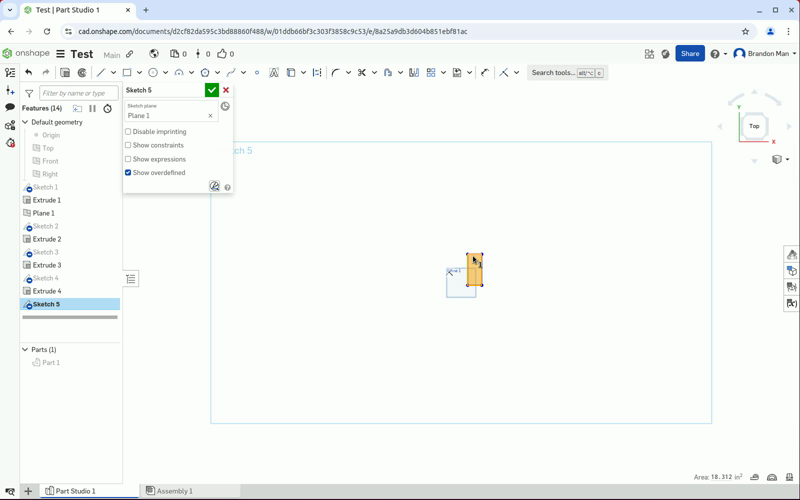
mouse_move(73, 352)
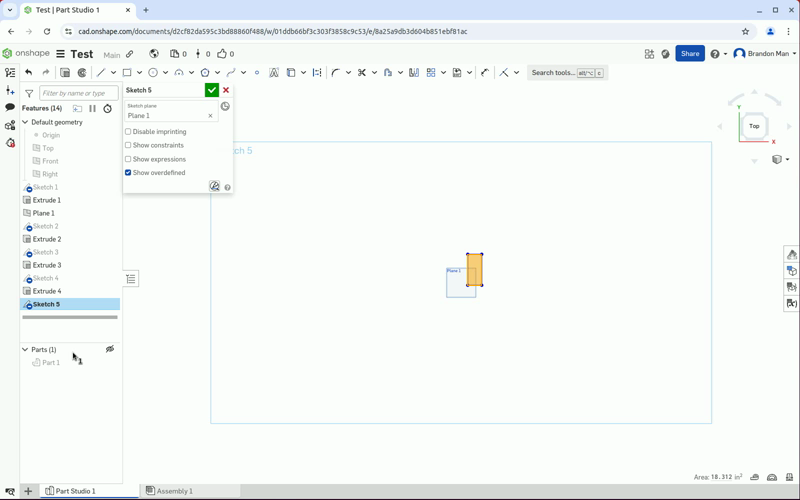
key(shift+y)
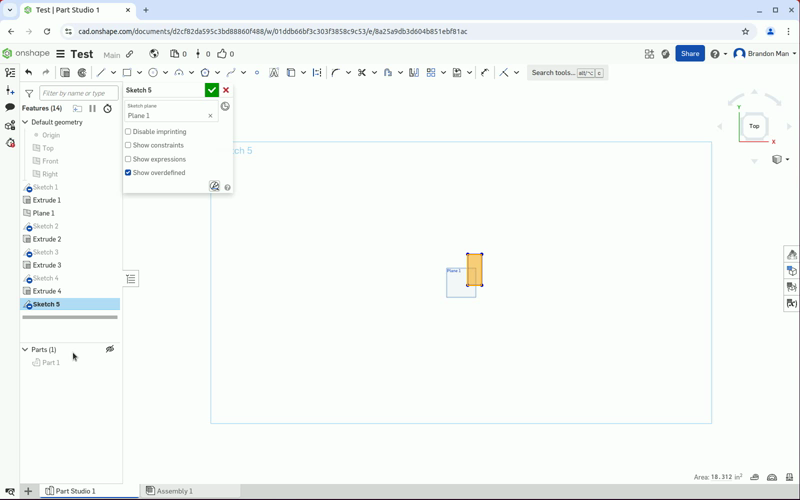
key(shift+e)
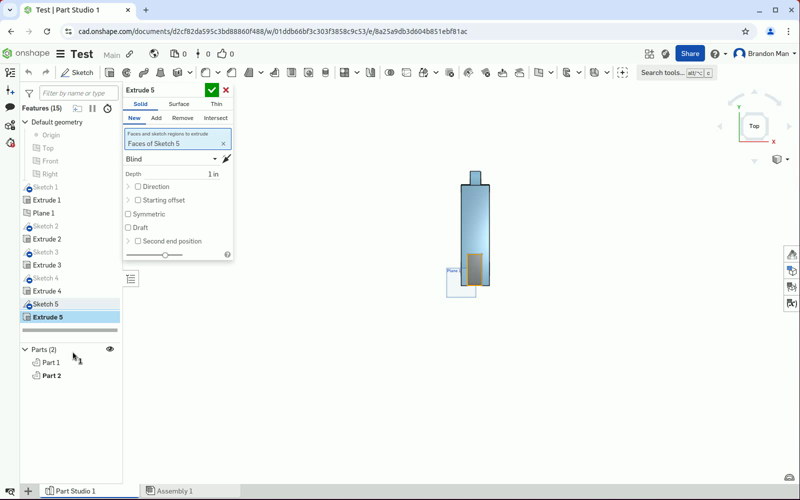
mouse_move(143, 106)
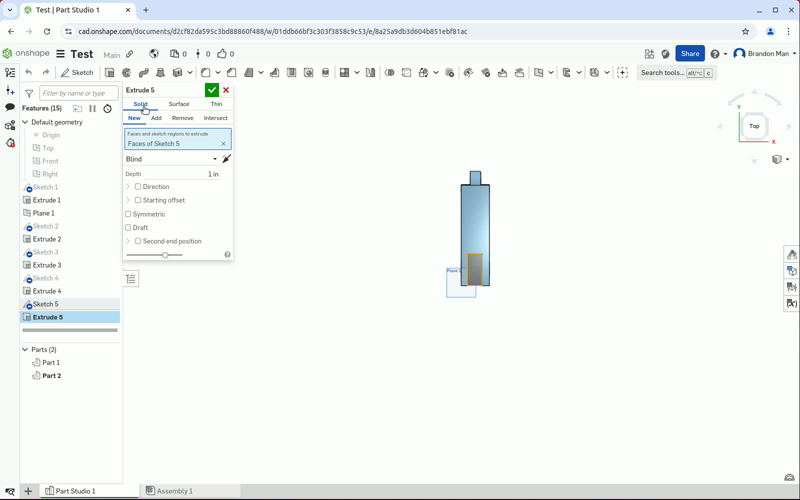
click(143, 106)
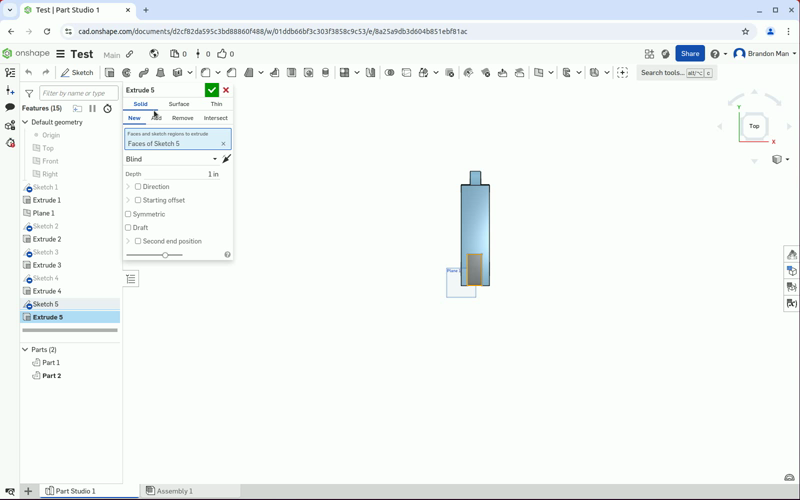
mouse_move(186, 120)
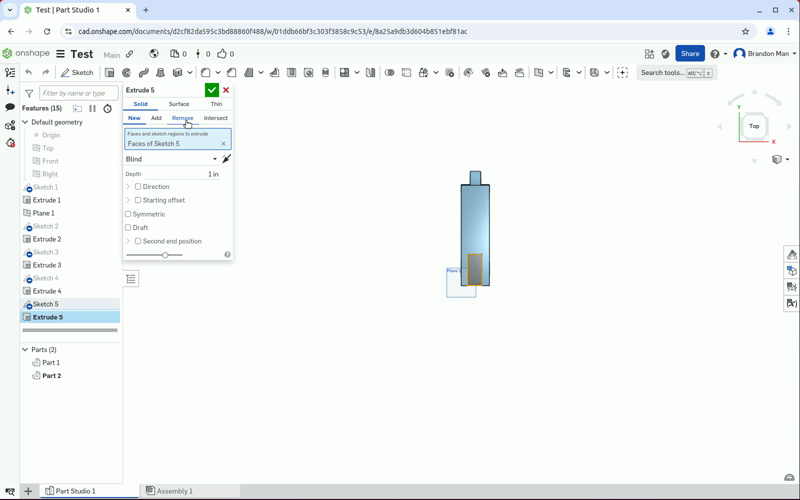
click(186, 120)
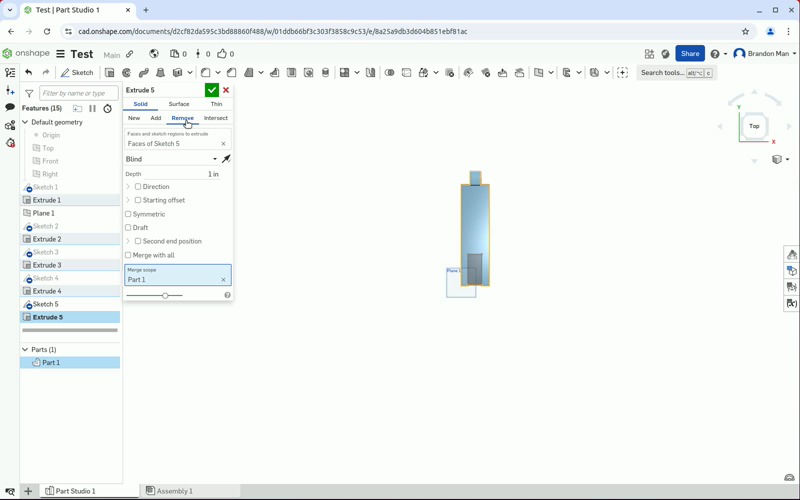
key(tab, 4)
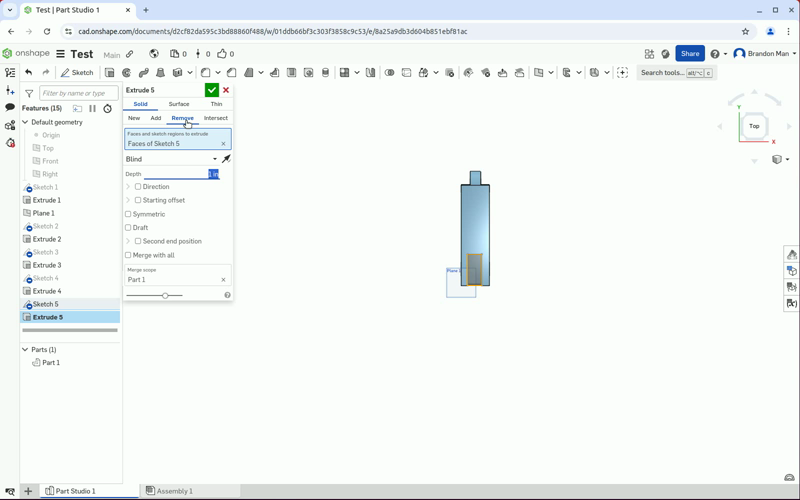
text(11.554)
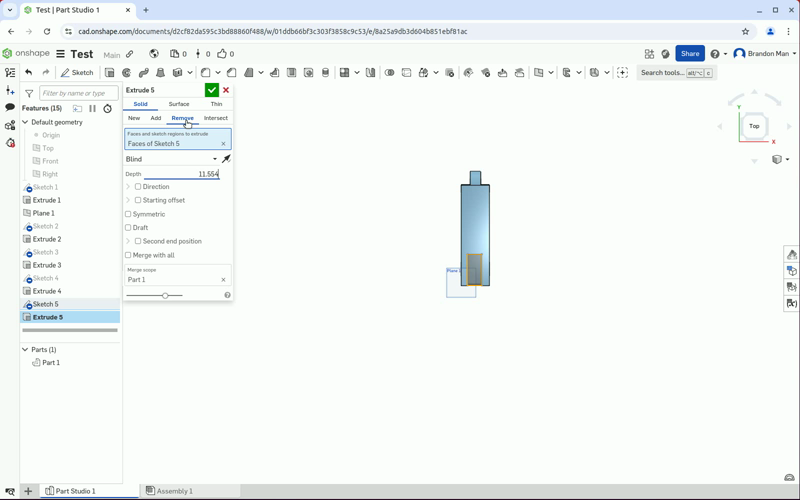
key(tab, 6)
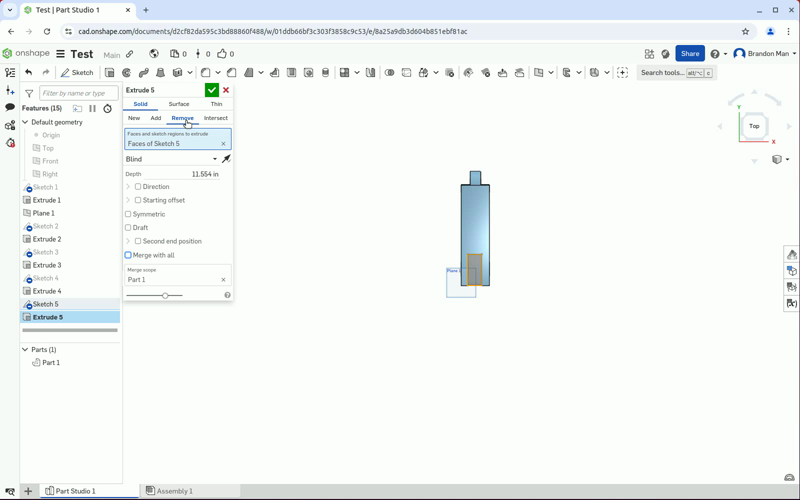
key(space)
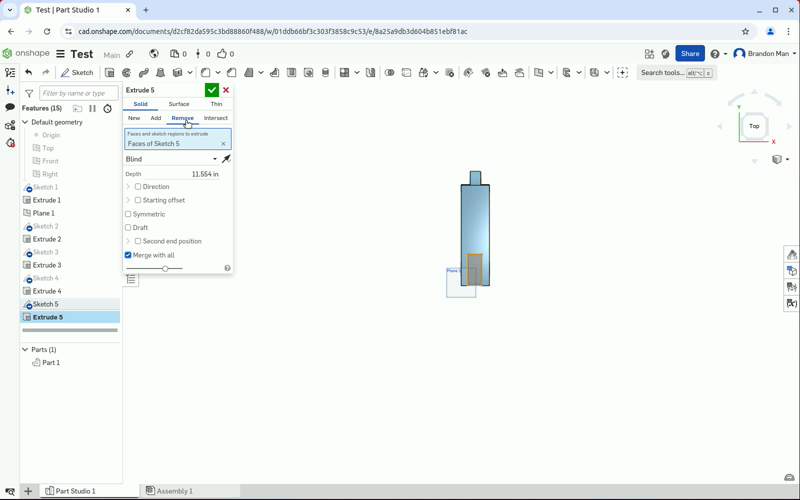
key(enter)
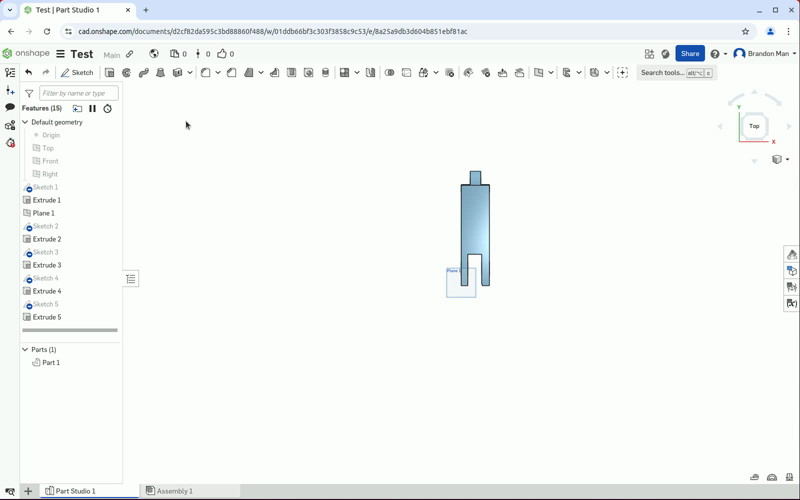
key(shift+h)
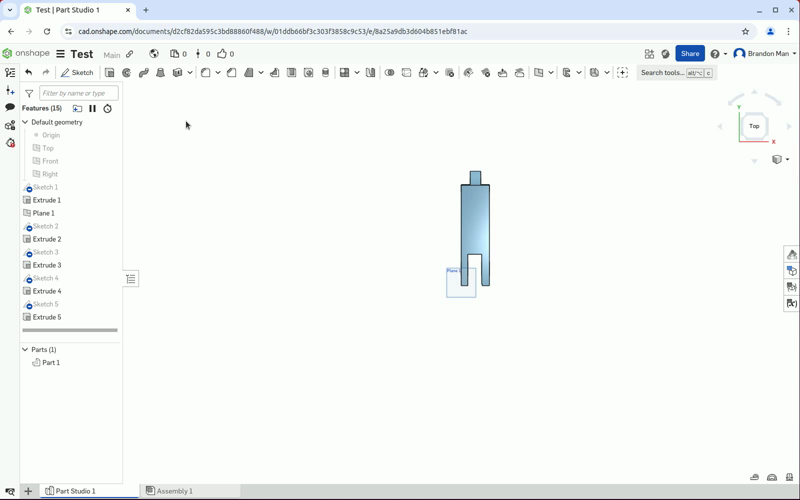
key(shift+h)
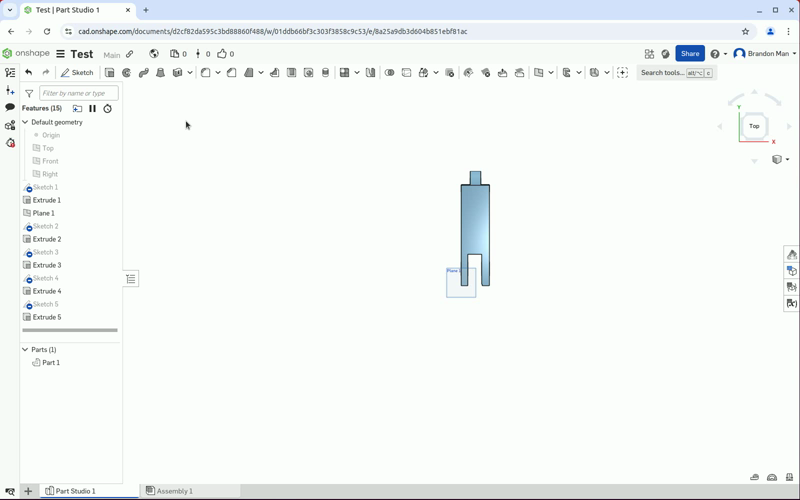
mouse_move(73, 189)
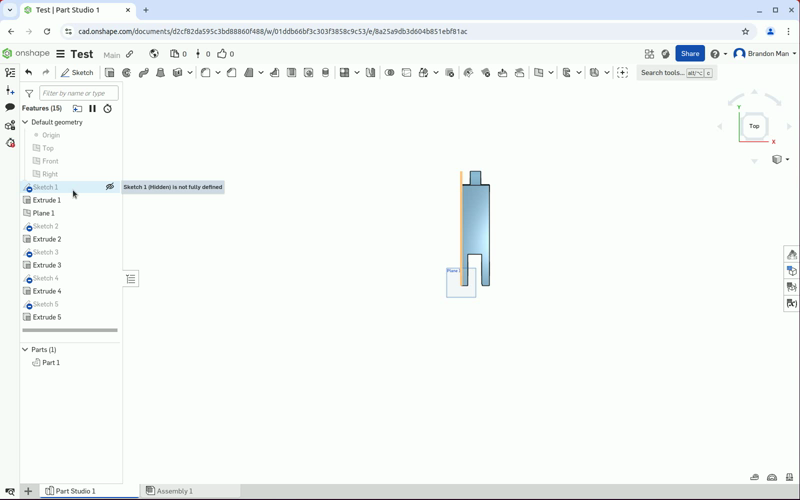
click(73, 189)
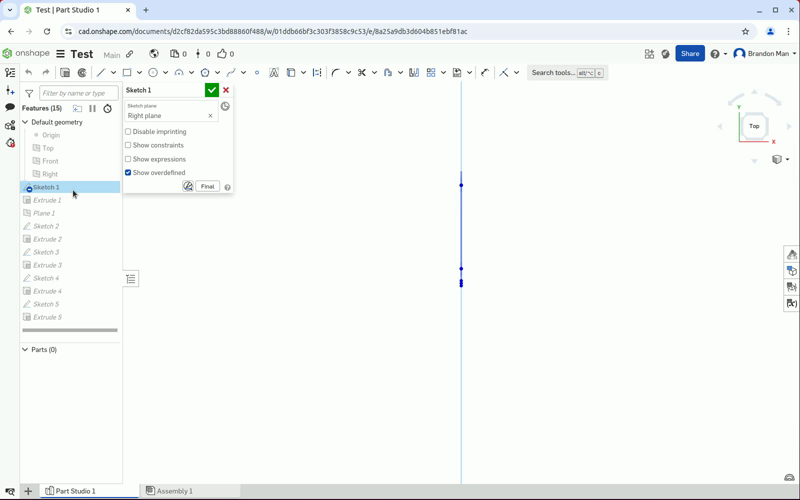
mouse_move(229, 92)
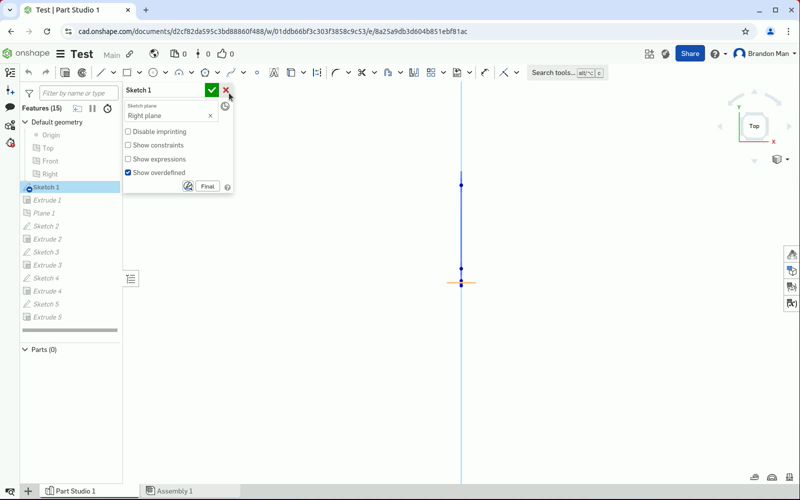
click(229, 92)
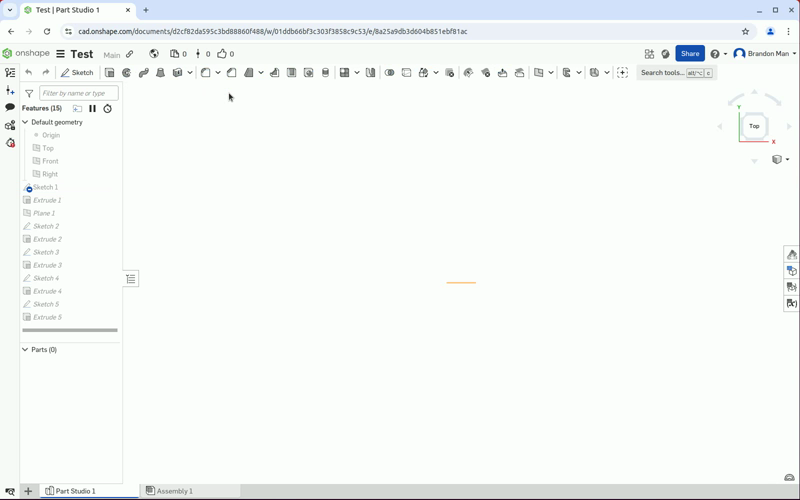
key(shift+s)
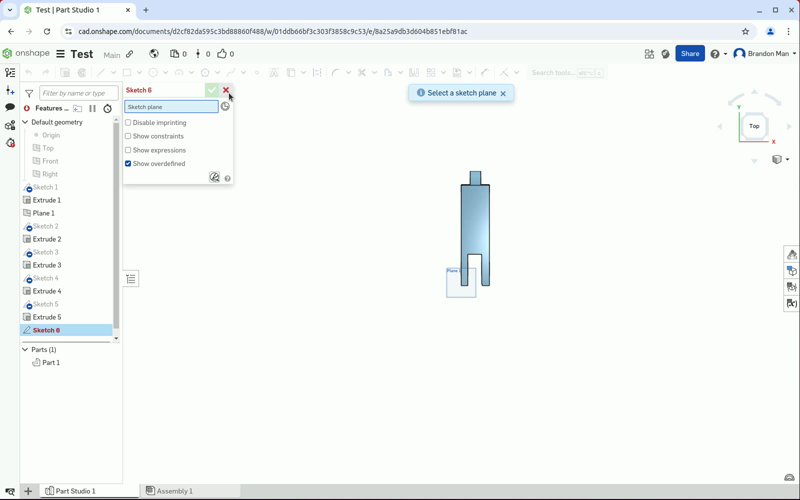
mouse_move(69, 215)
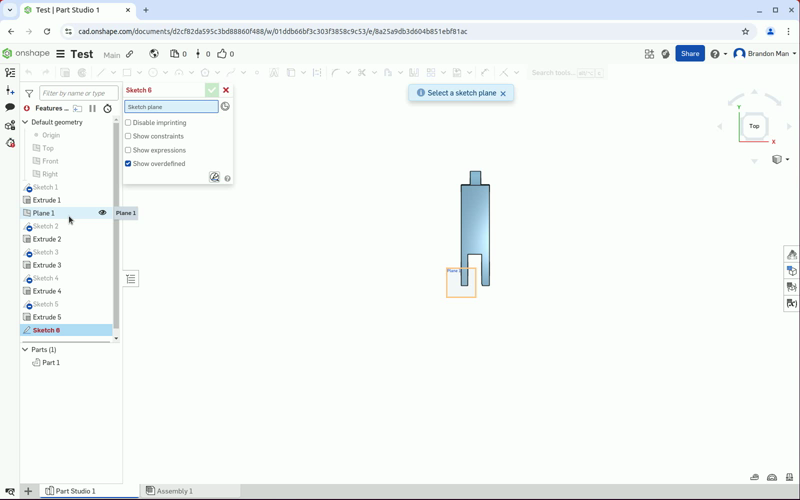
click(69, 215)
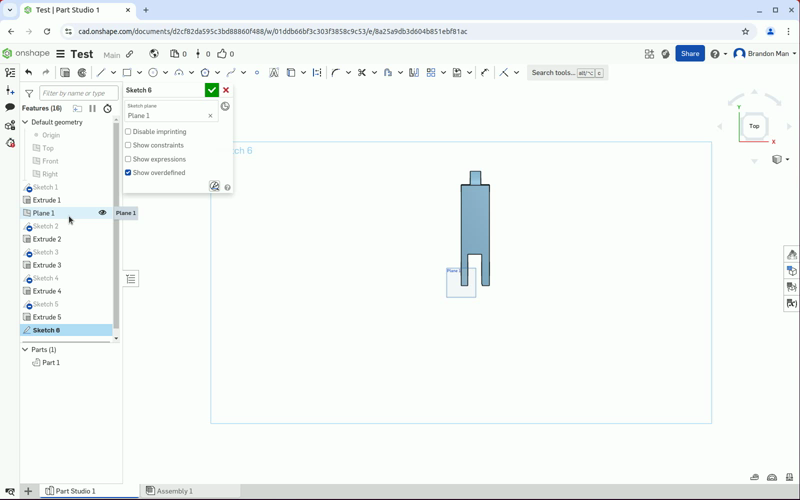
mouse_move(73, 352)
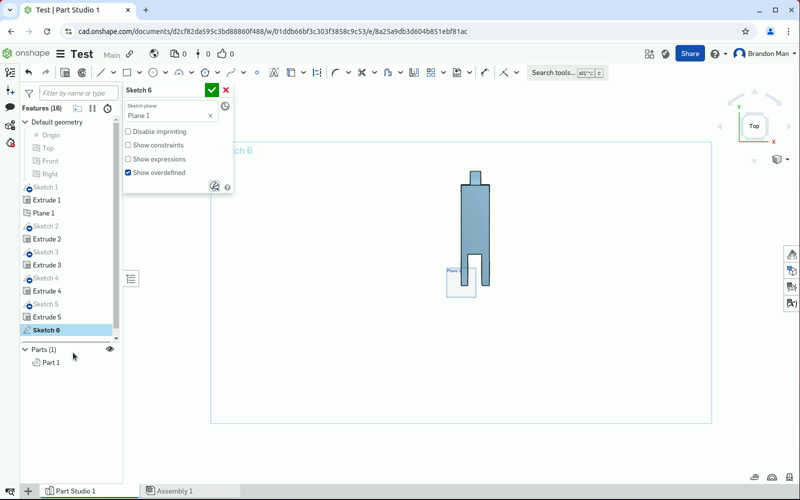
key(y)
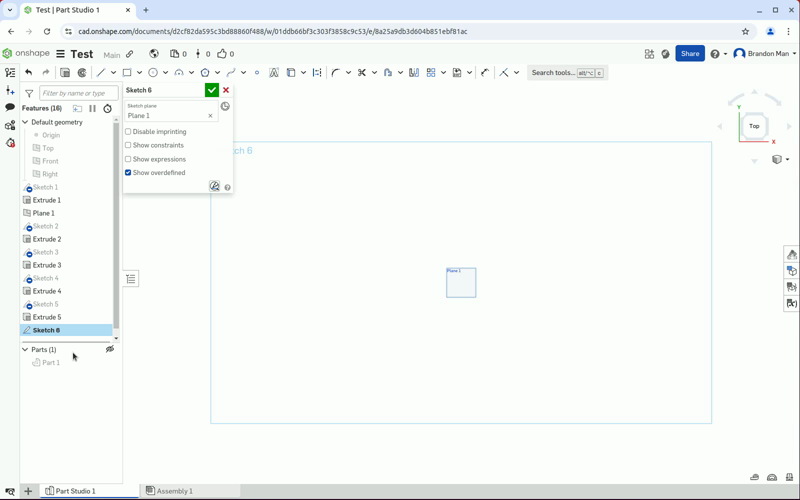
key(l)
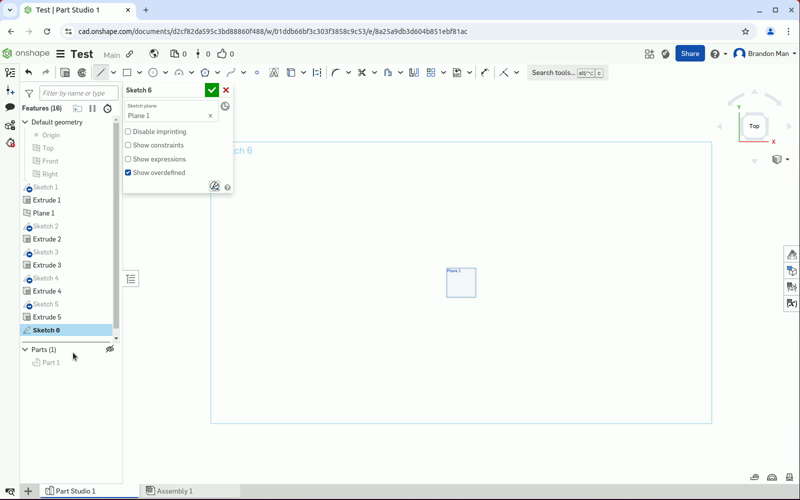
key_down(shift)
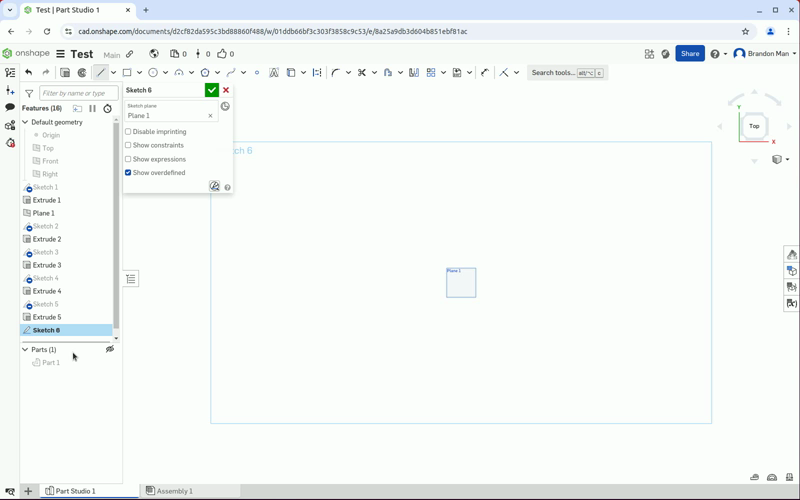
mouse_move(460, 198)
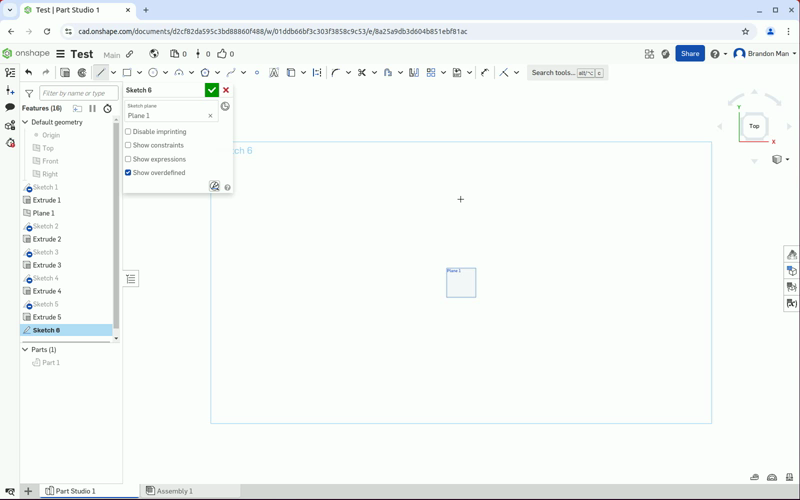
click(460, 198)
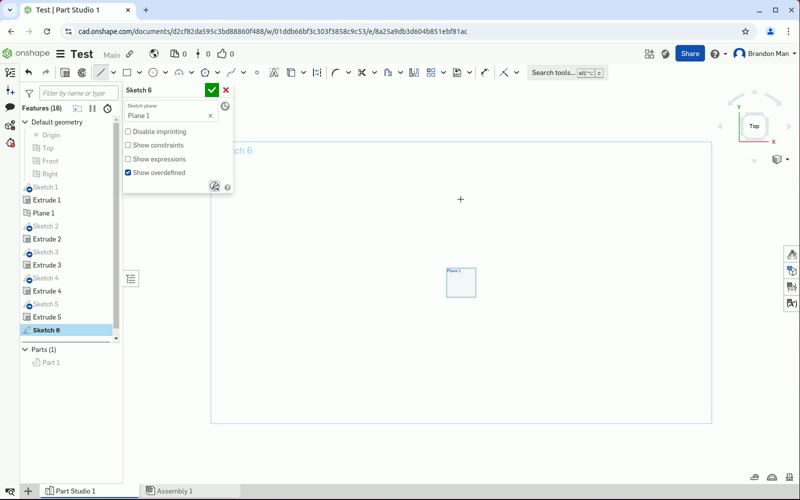
key_up(shift)
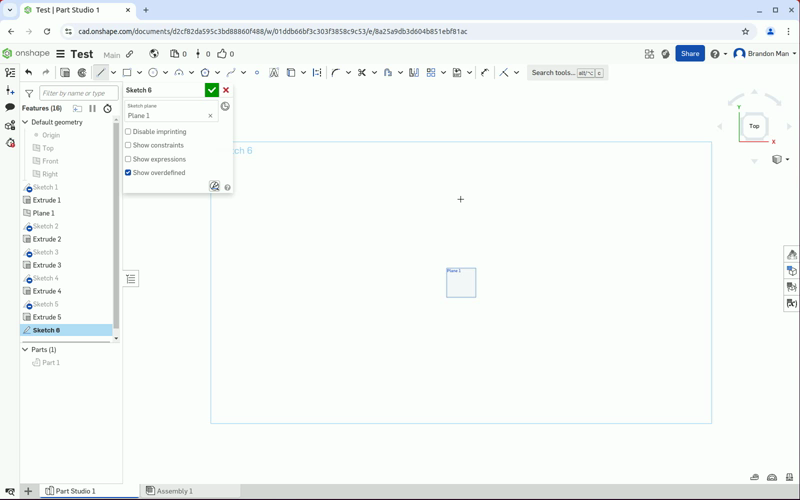
key_down(shift)
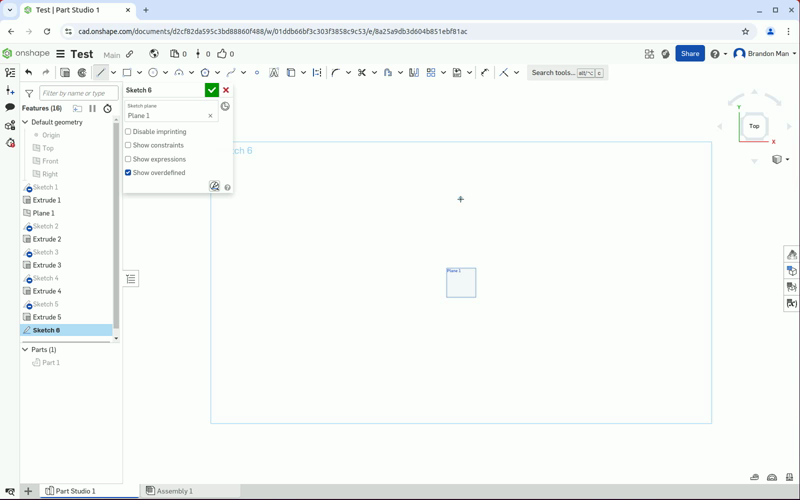
mouse_move(490, 198)
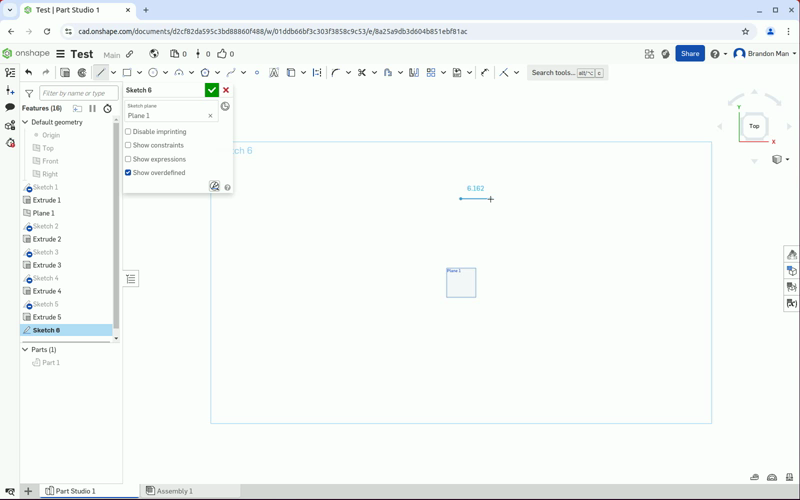
mouse_move(469, 198)
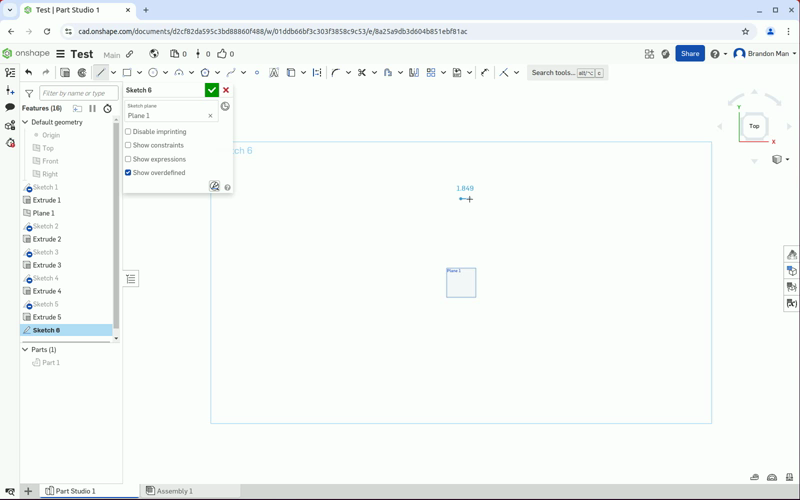
click(469, 198)
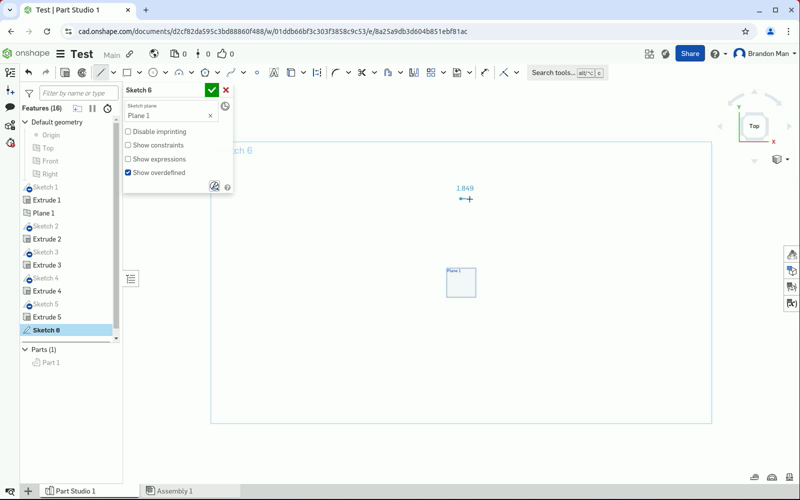
key_up(shift)
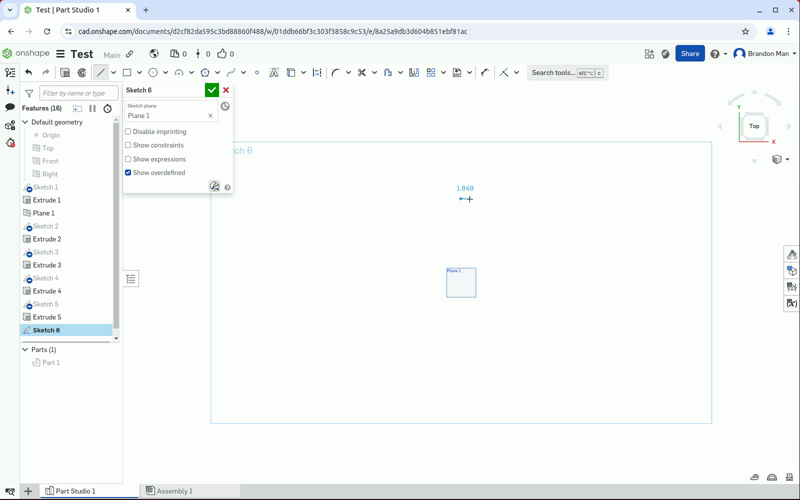
key_down(shift)
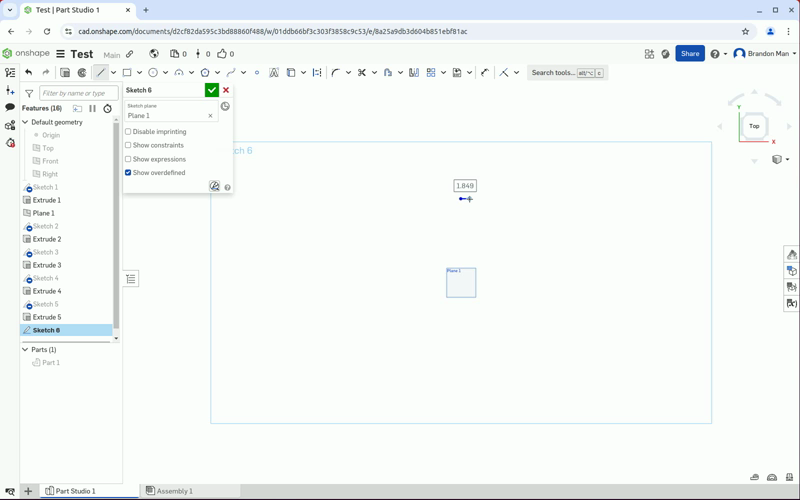
mouse_move(499, 198)
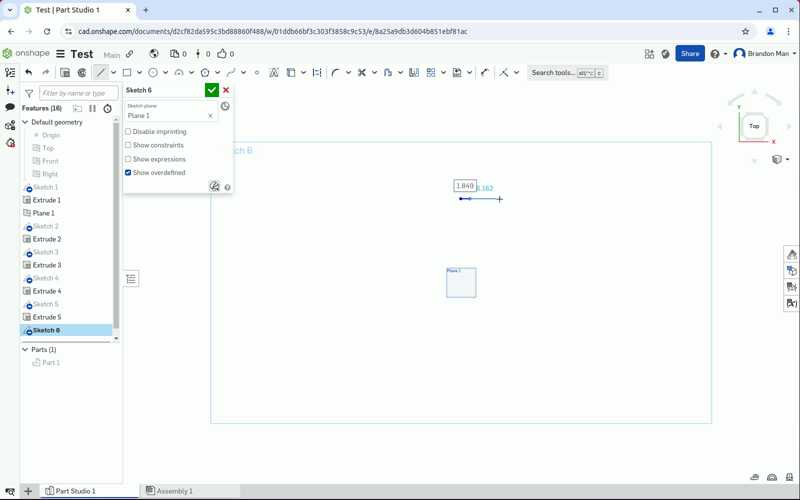
mouse_move(469, 183)
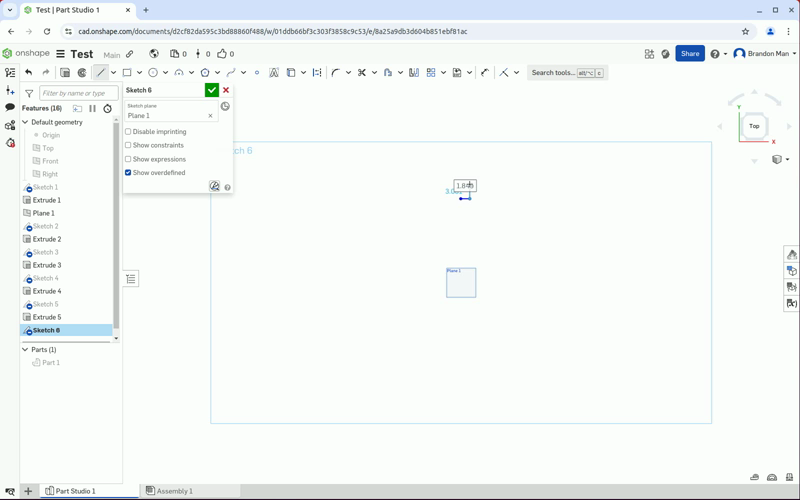
click(469, 183)
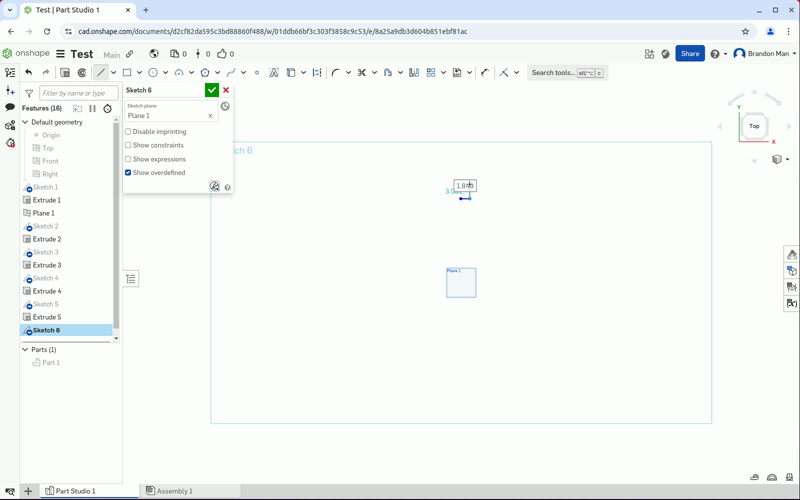
key_up(shift)
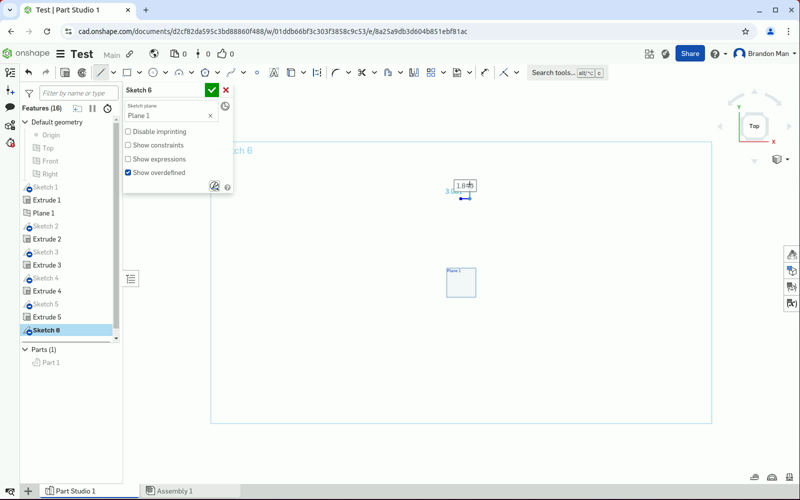
key_down(shift)
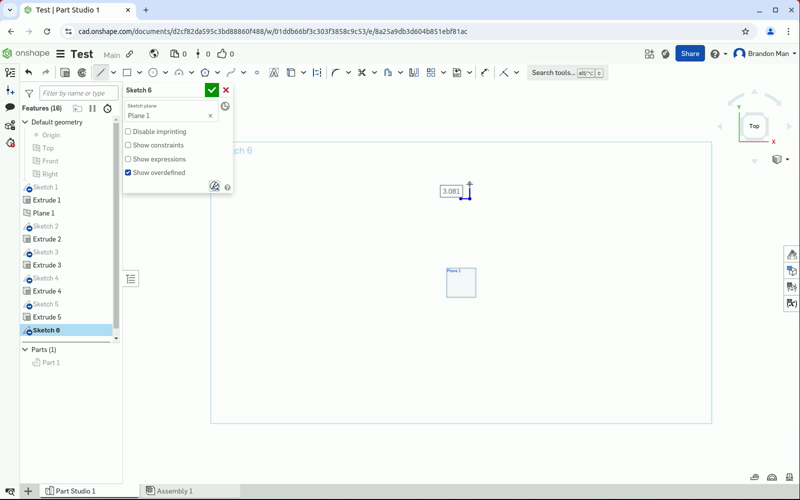
mouse_move(499, 183)
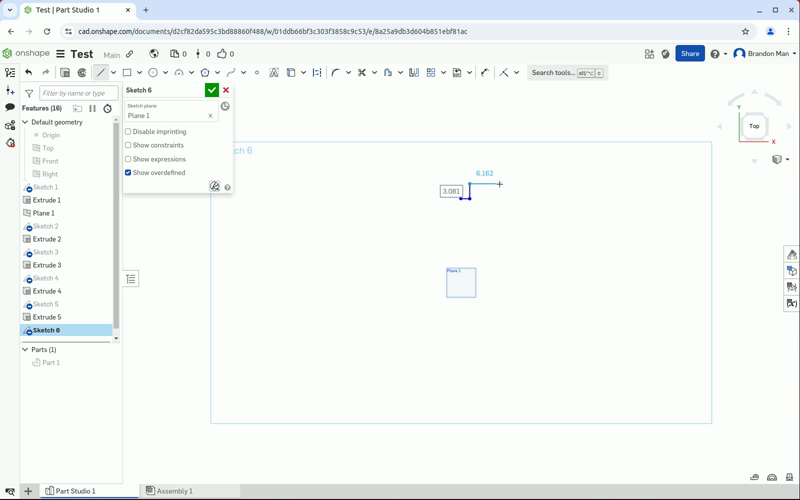
mouse_move(460, 183)
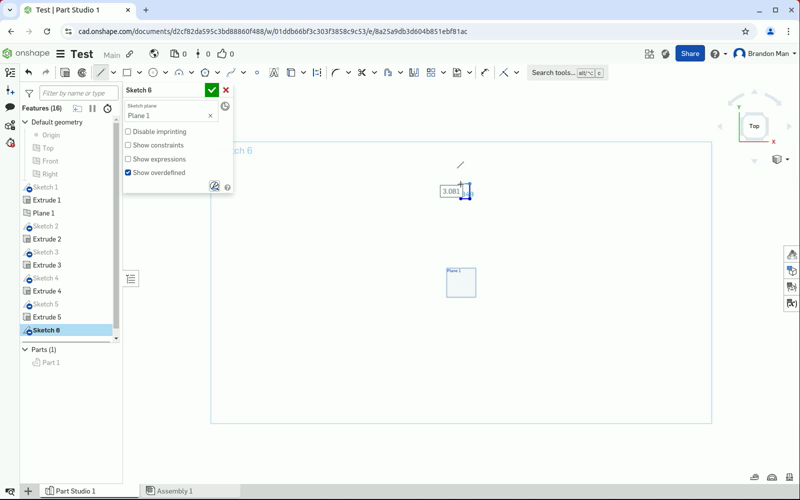
click(460, 183)
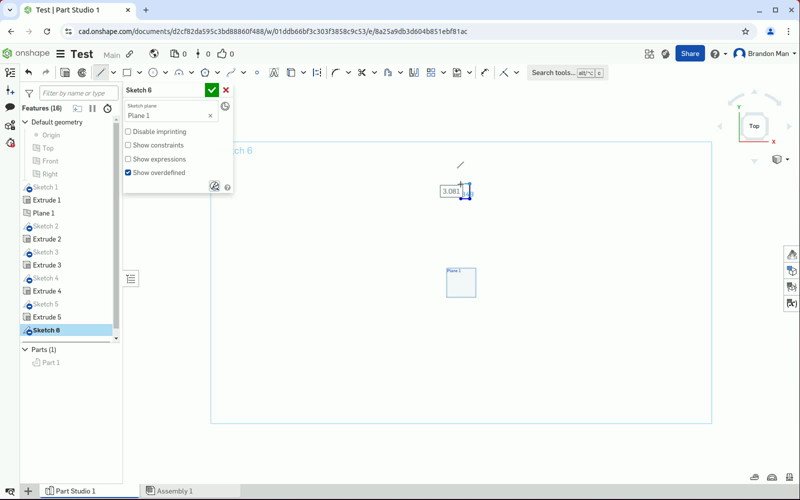
key_up(shift)
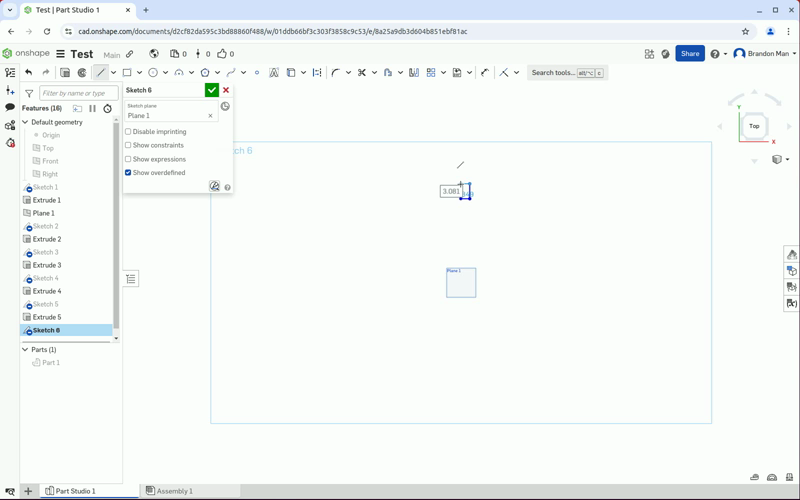
mouse_move(490, 183)
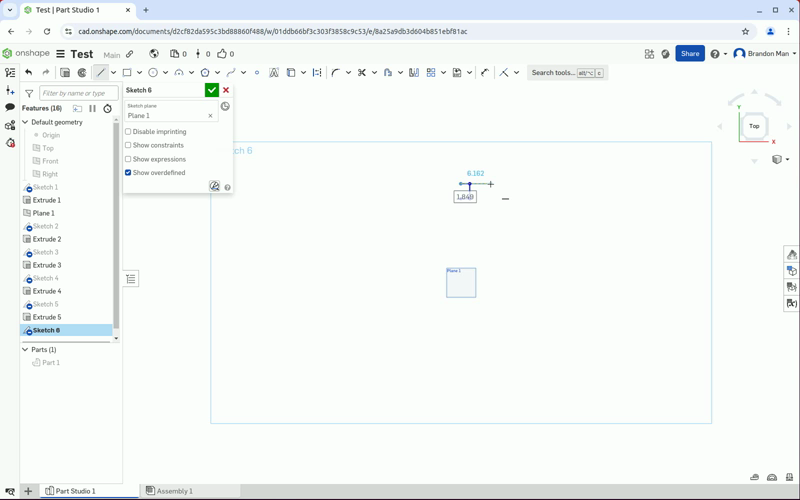
key_down(shift)
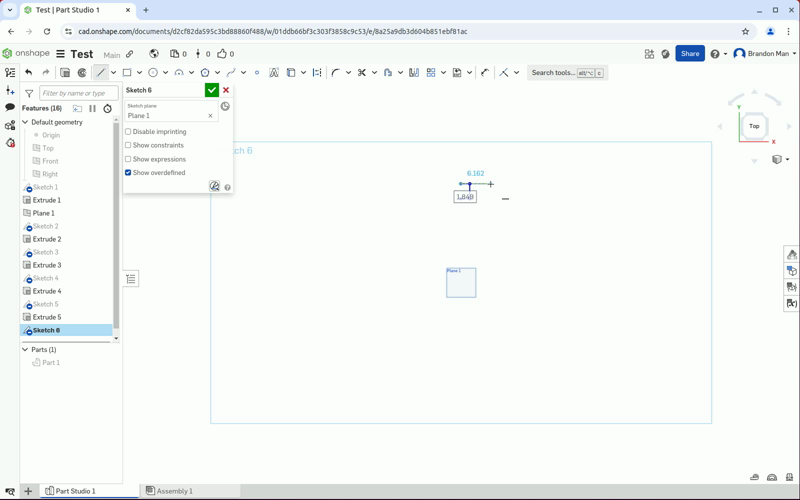
mouse_move(460, 198)
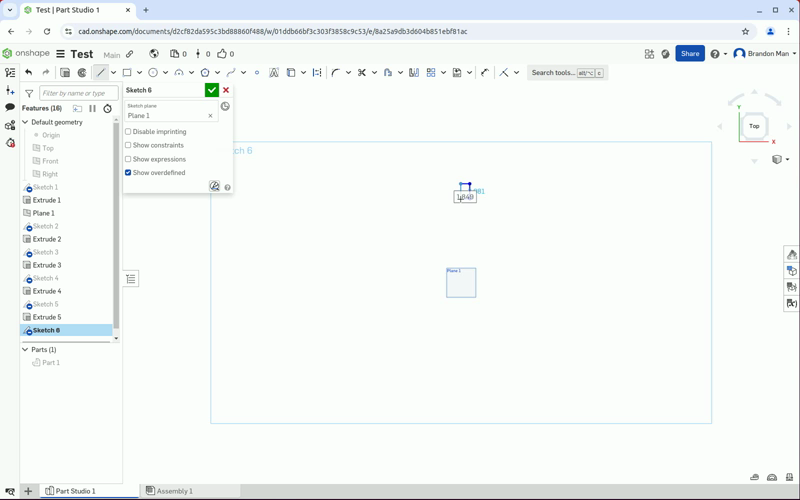
key_up(shift)
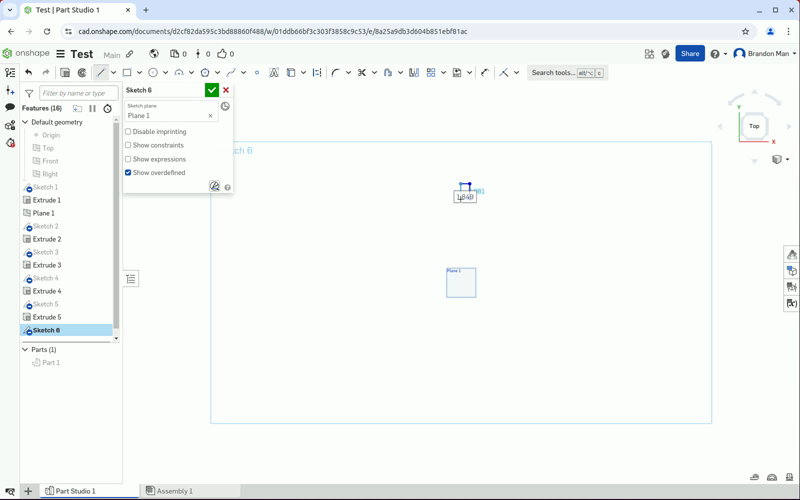
click(460, 198)
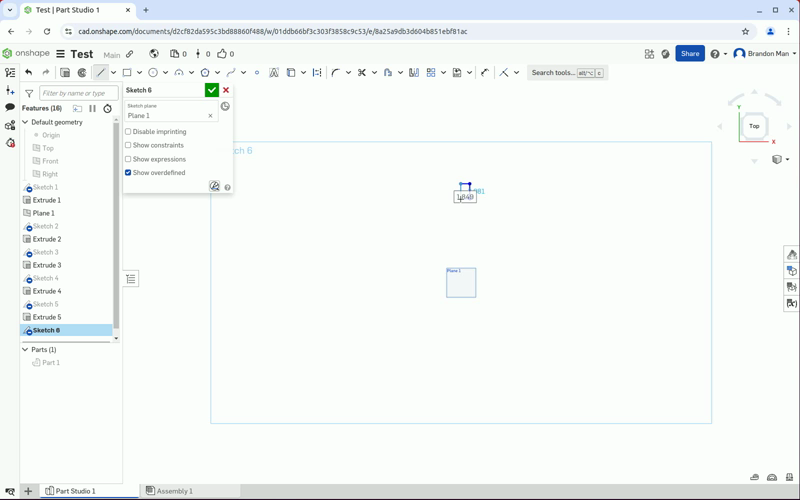
key(esc)
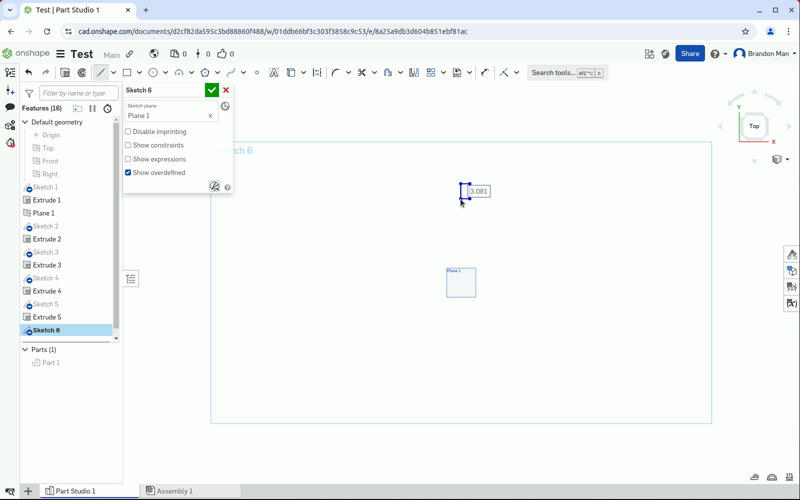
mouse_move(464, 187)
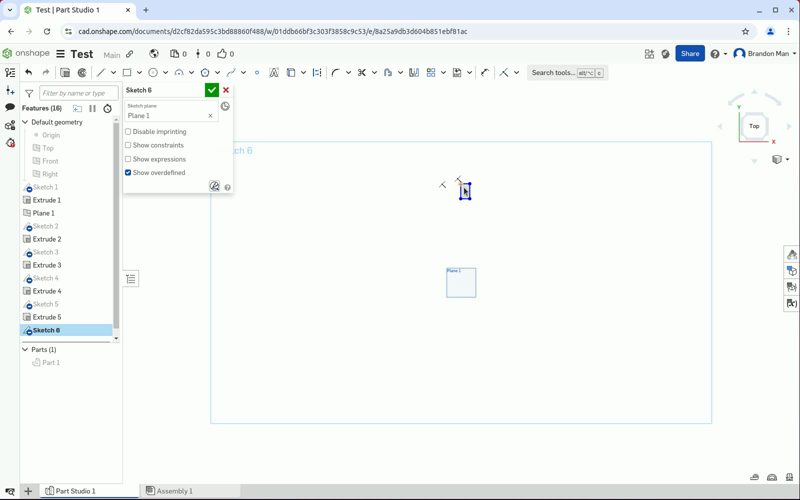
scroll(6)
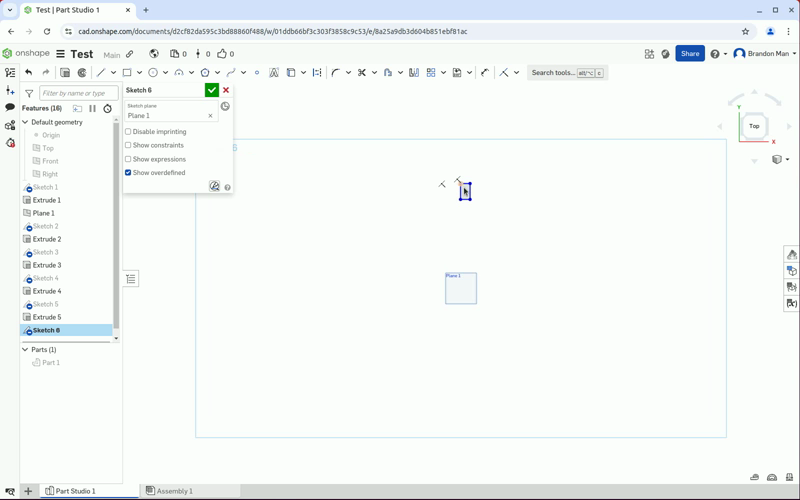
scroll(6)
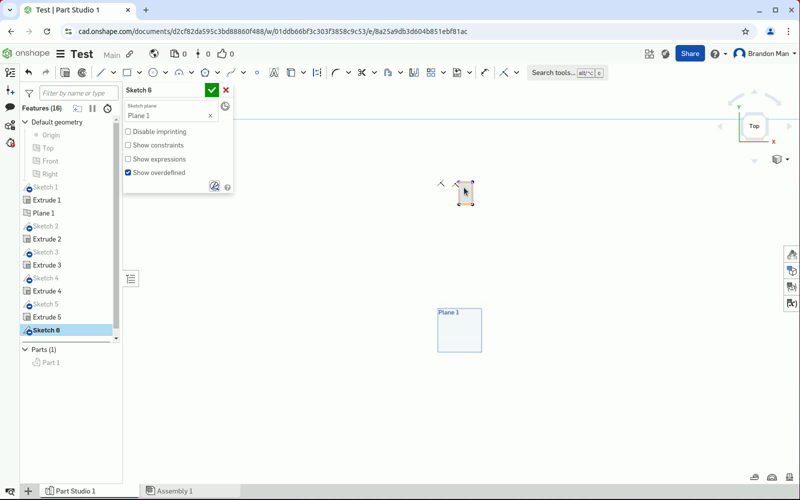
scroll(6)
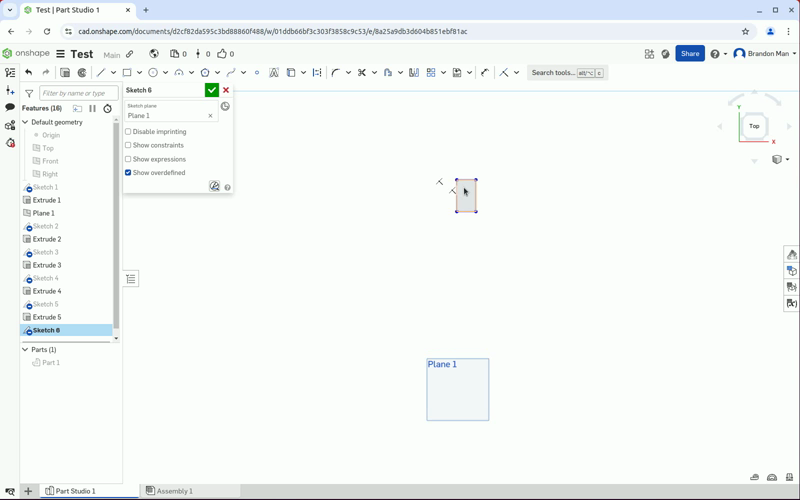
scroll(6)
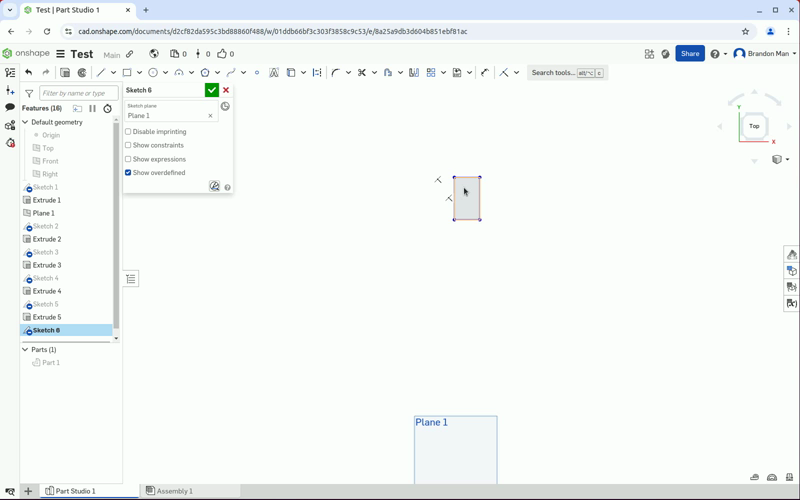
scroll(6)
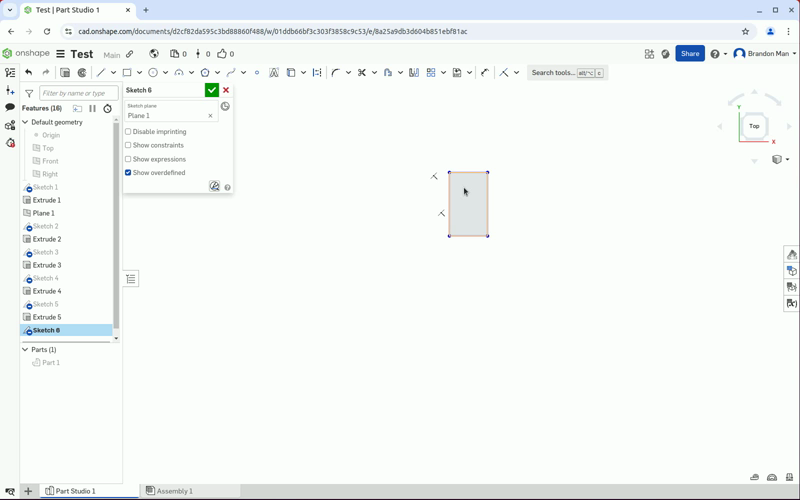
scroll(6)
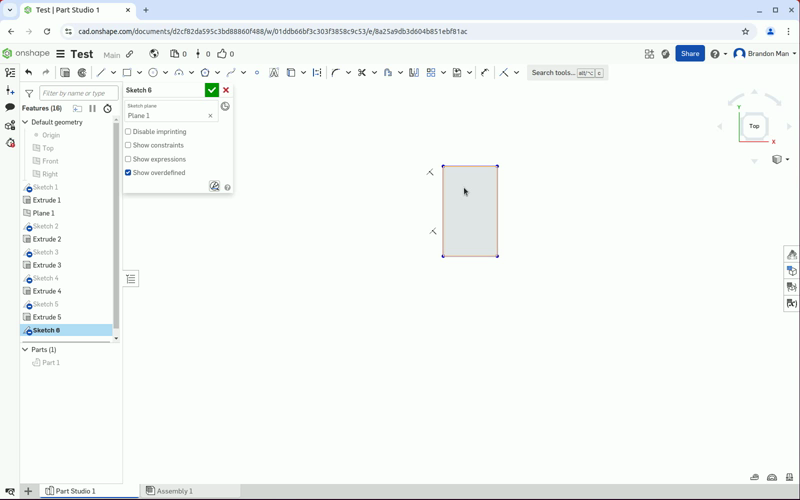
scroll(6)
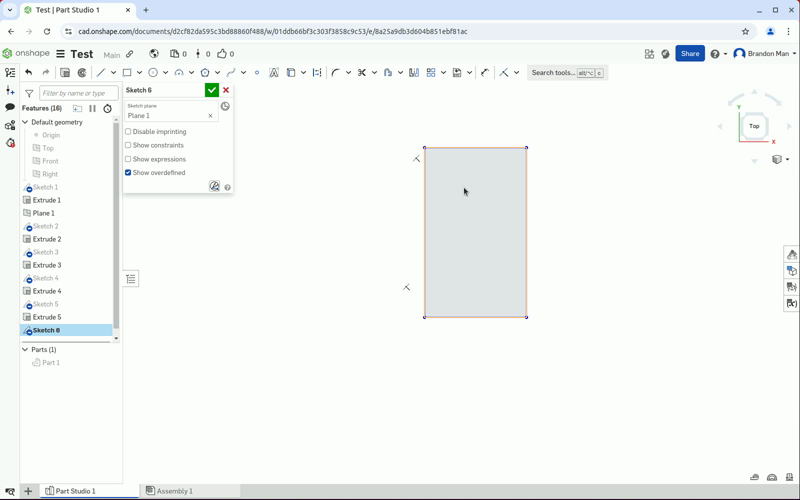
click(464, 187)
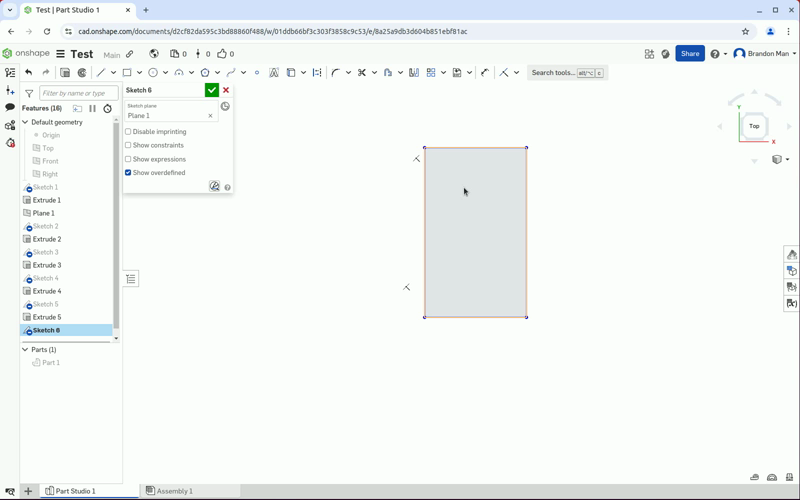
scroll(-6)
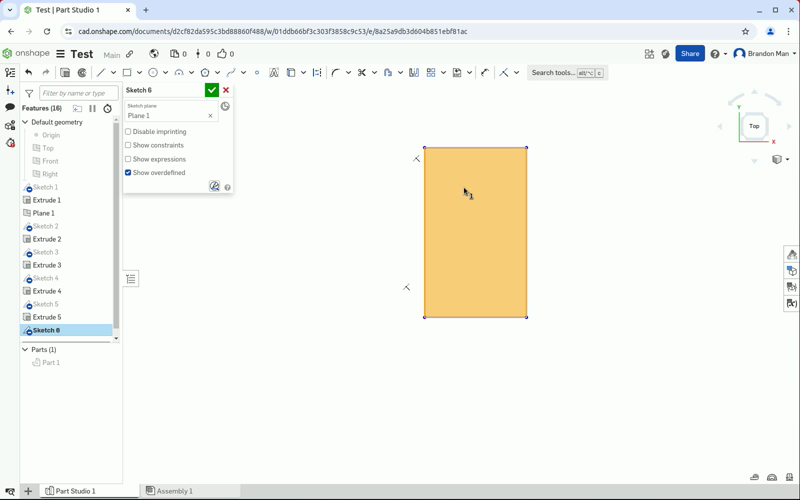
scroll(-6)
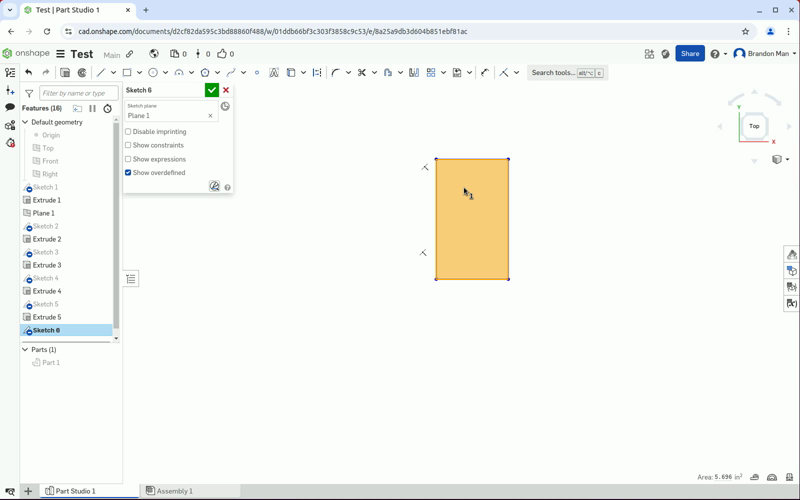
scroll(-6)
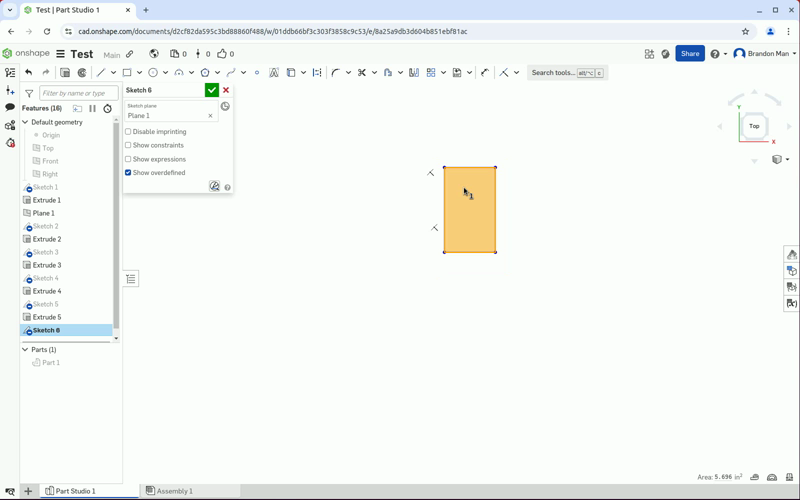
scroll(-6)
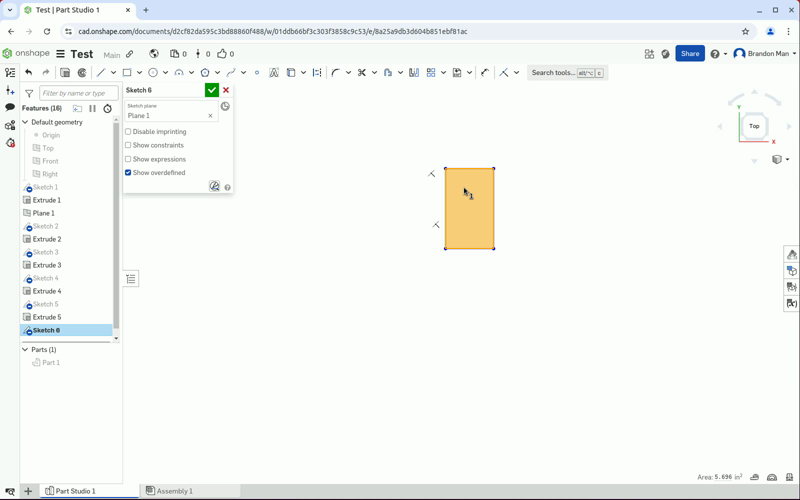
scroll(-6)
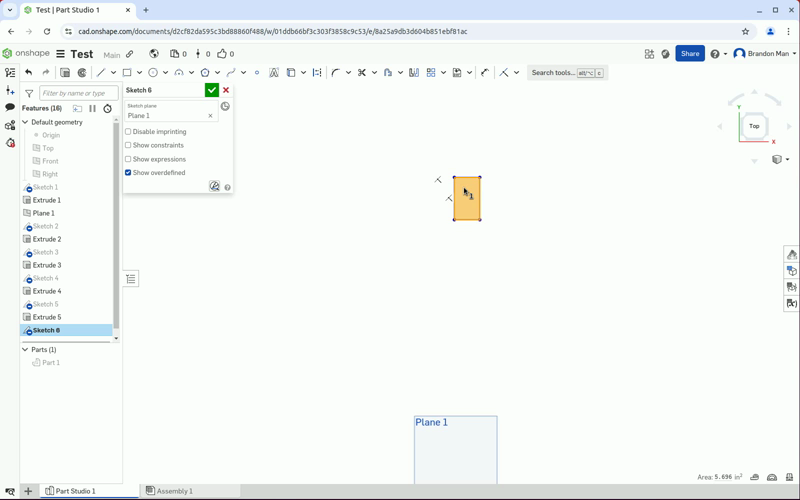
scroll(-6)
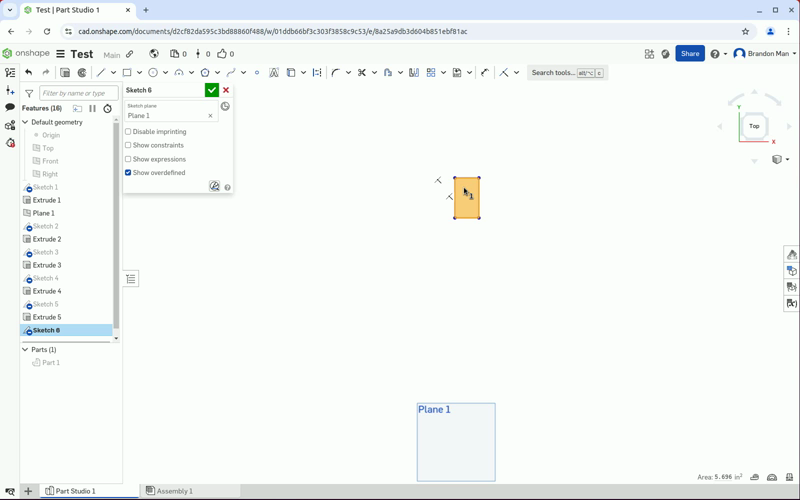
scroll(-6)
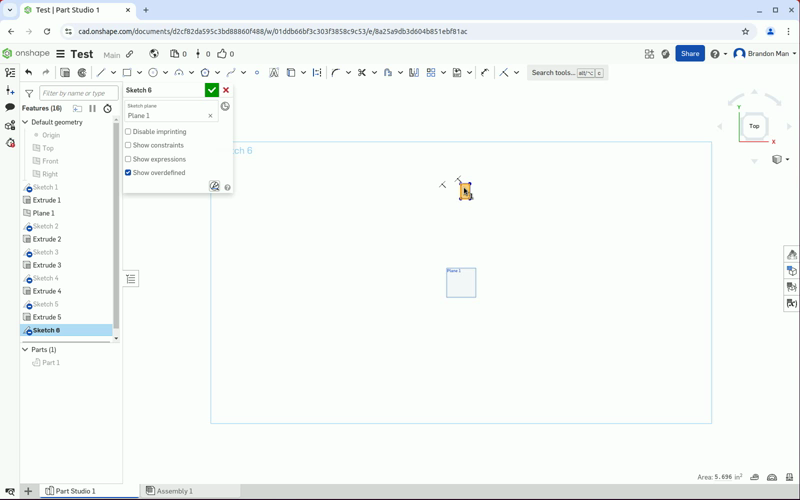
mouse_move(73, 352)
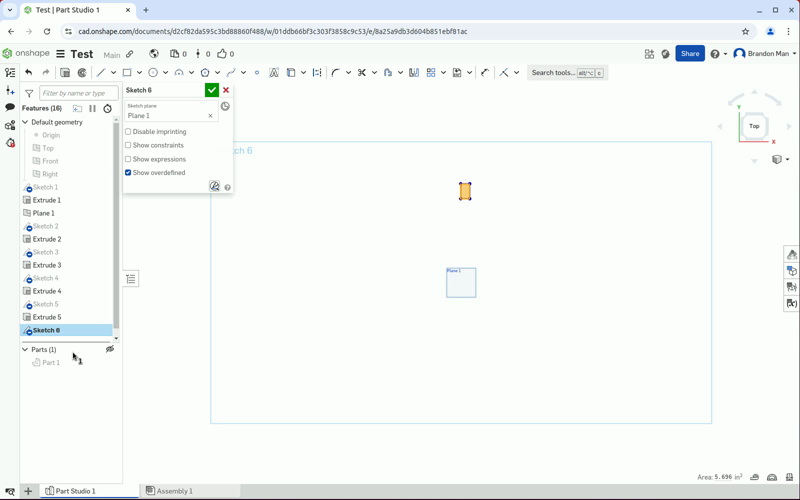
key(shift+y)
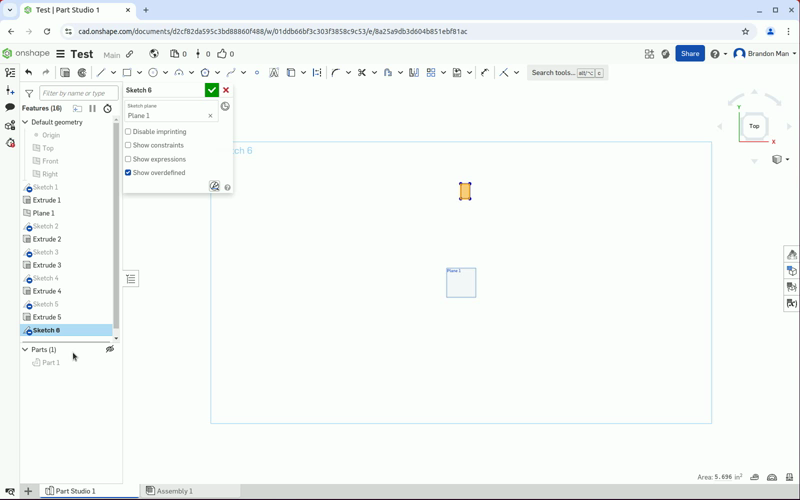
key(shift+e)
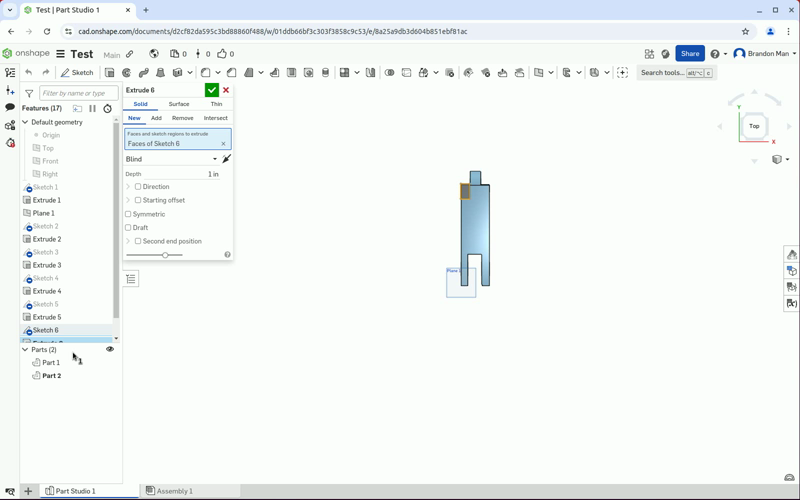
mouse_move(143, 106)
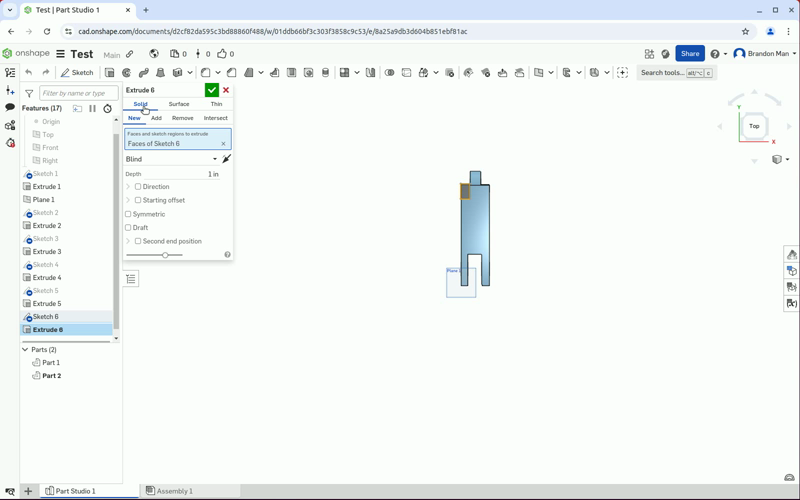
click(143, 106)
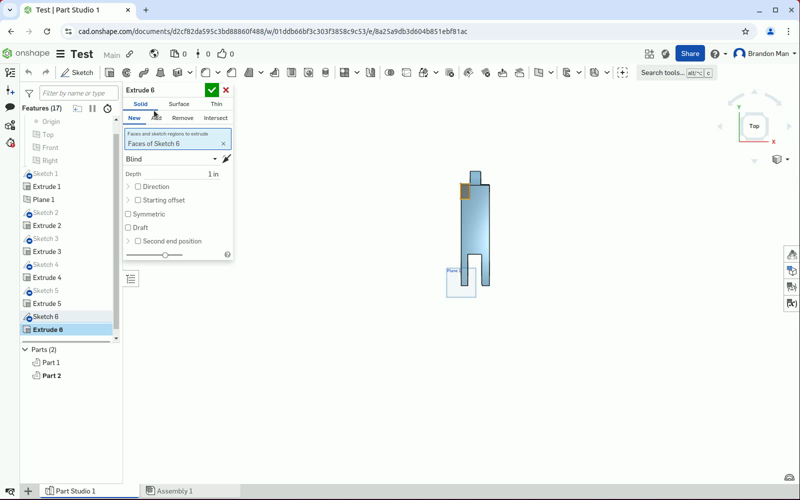
mouse_move(186, 120)
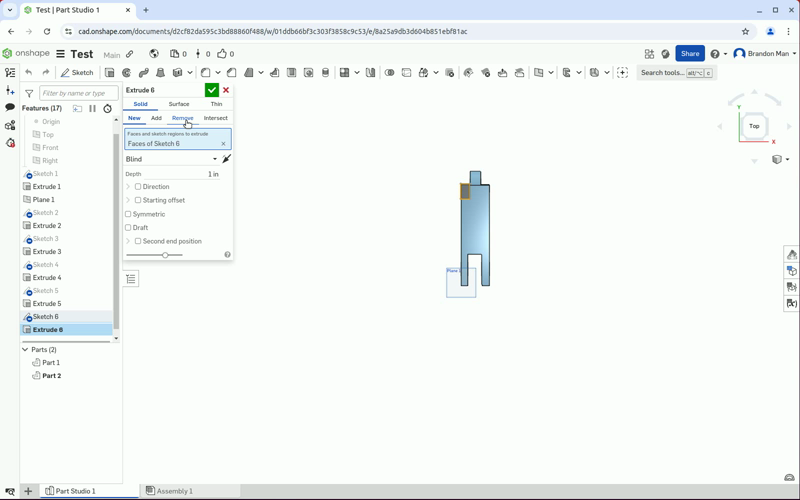
click(186, 120)
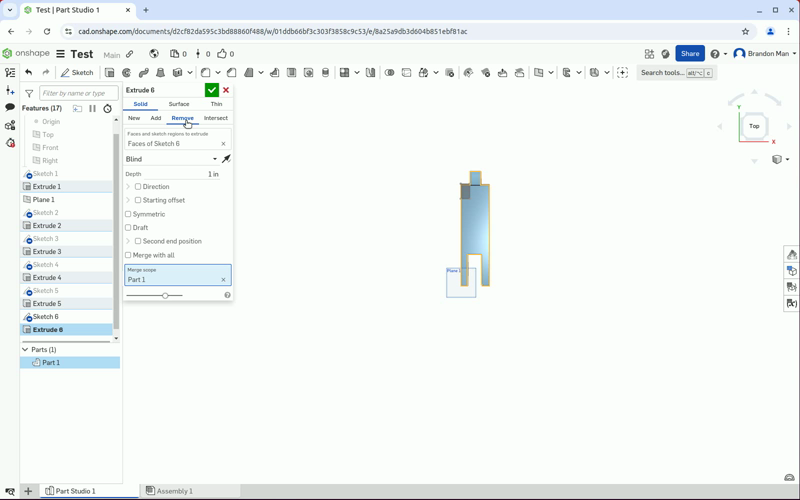
key(tab, 4)
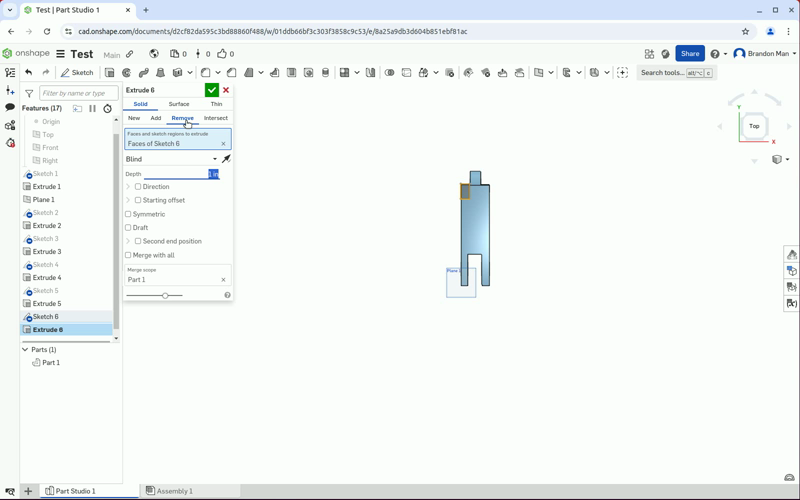
text(11.554)
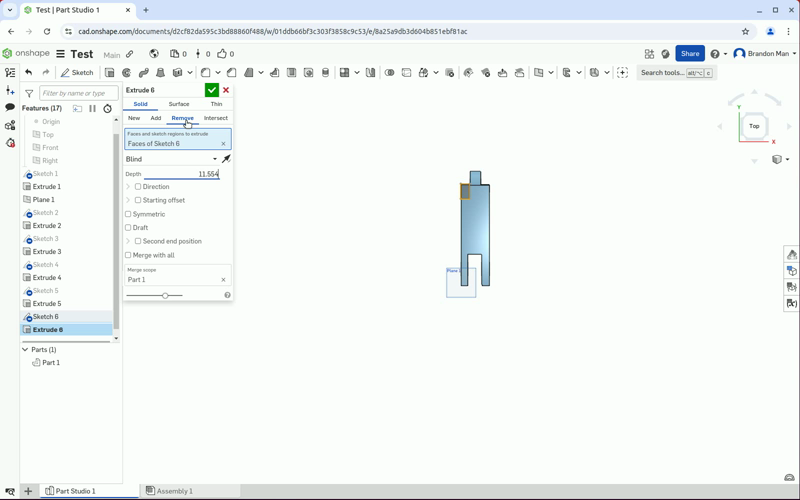
key(tab, 6)
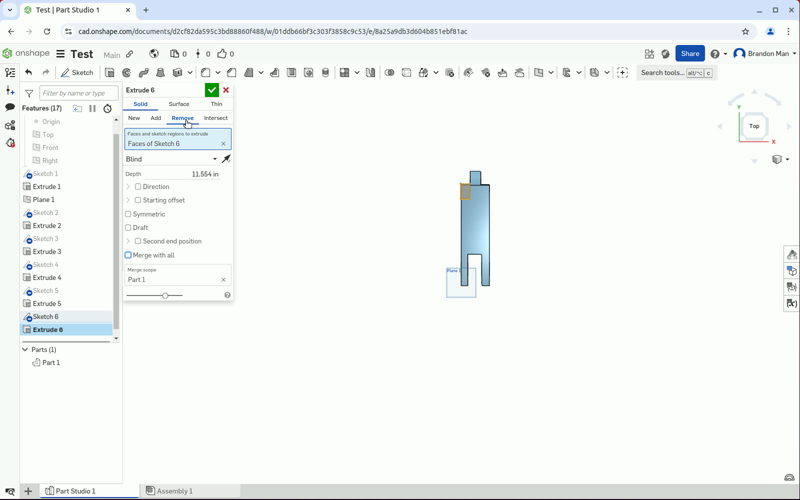
key(space)
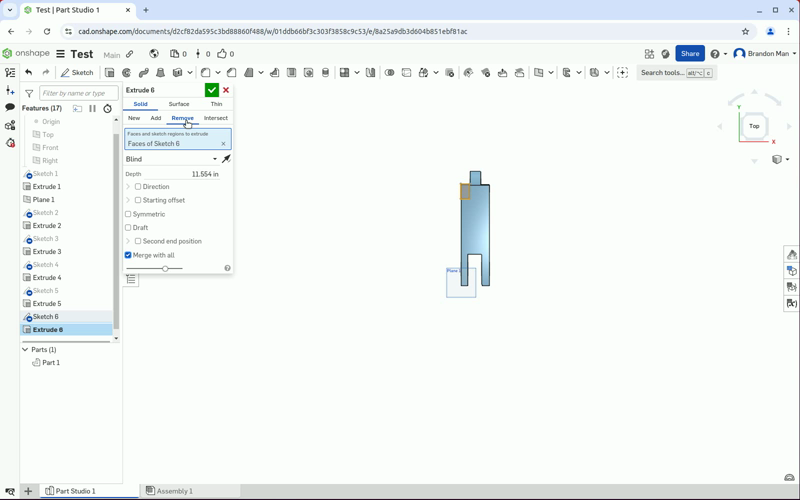
key(enter)
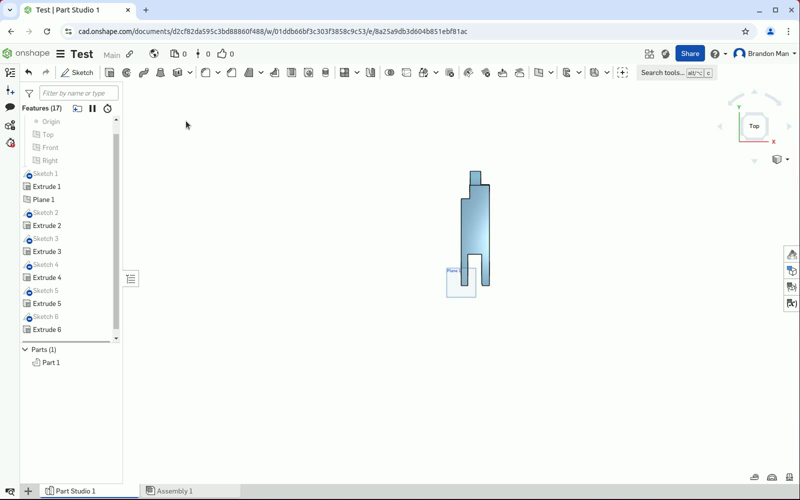
key(shift+h)
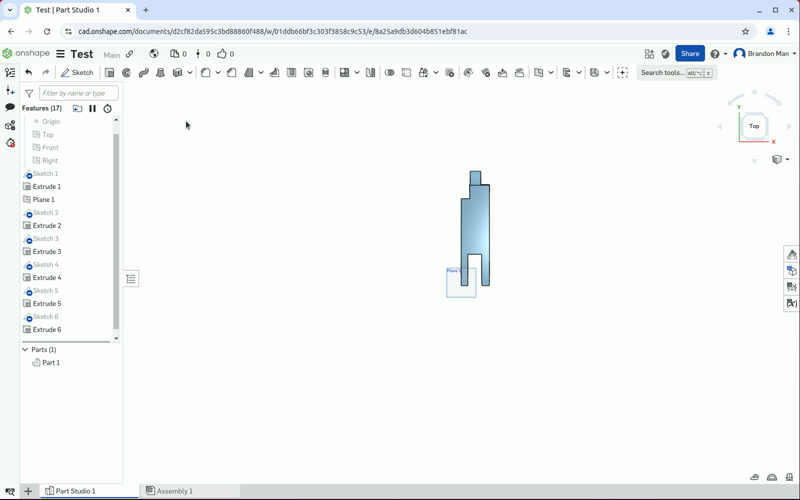
key(shift+h)
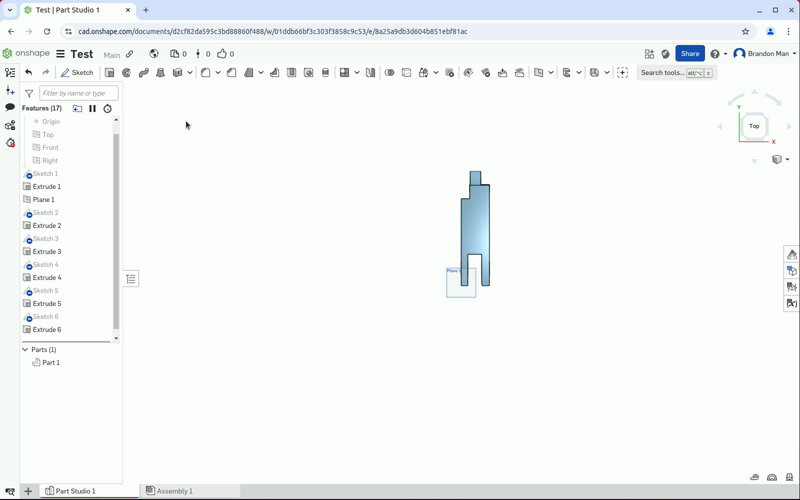
mouse_move(69, 176)
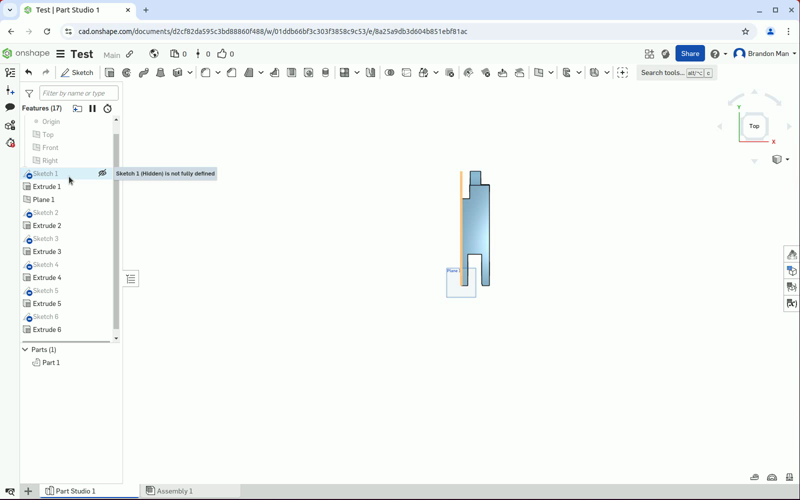
click(69, 176)
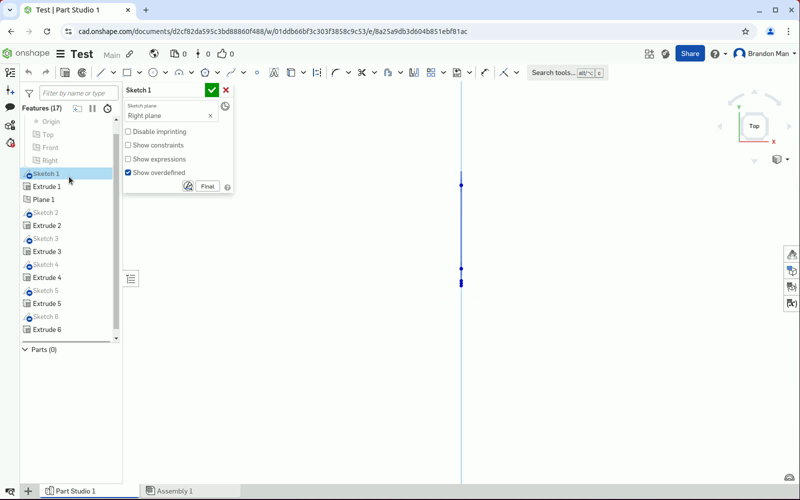
mouse_move(229, 92)
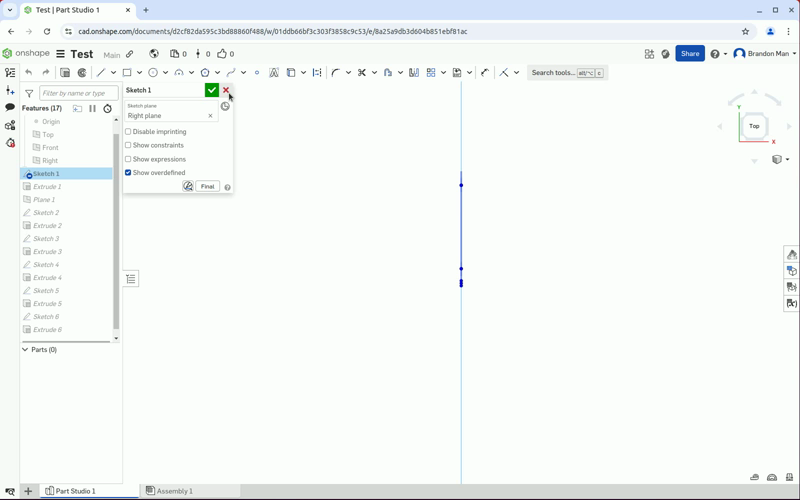
click(229, 92)
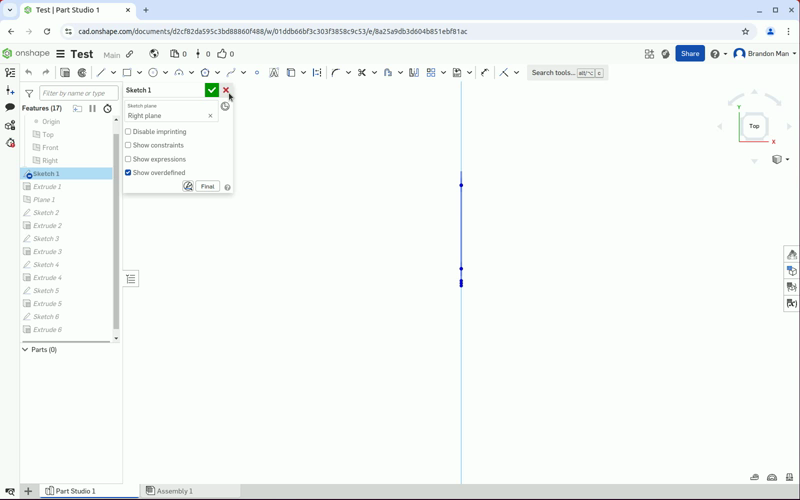
key(shift+s)
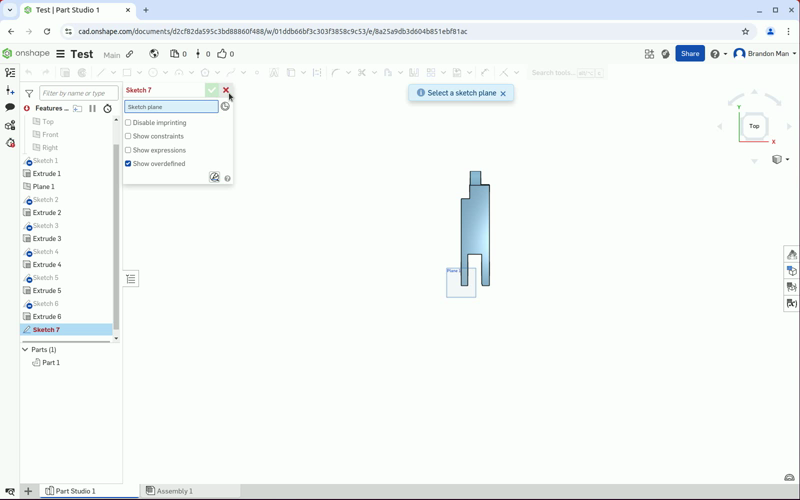
mouse_move(69, 189)
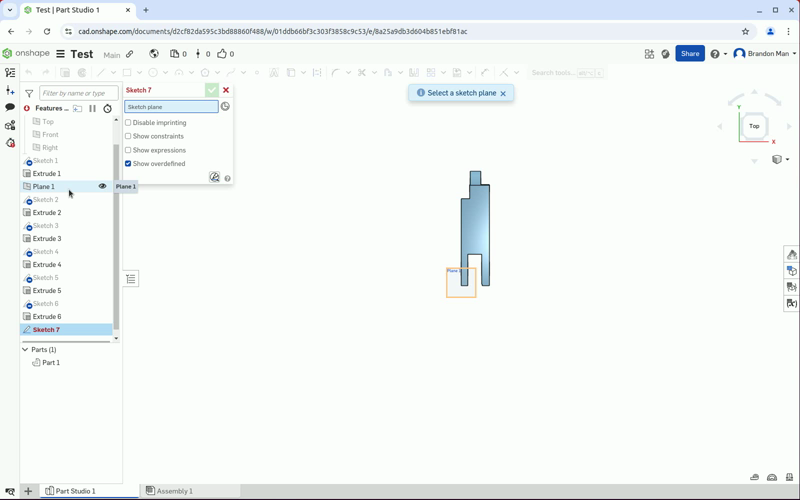
click(69, 189)
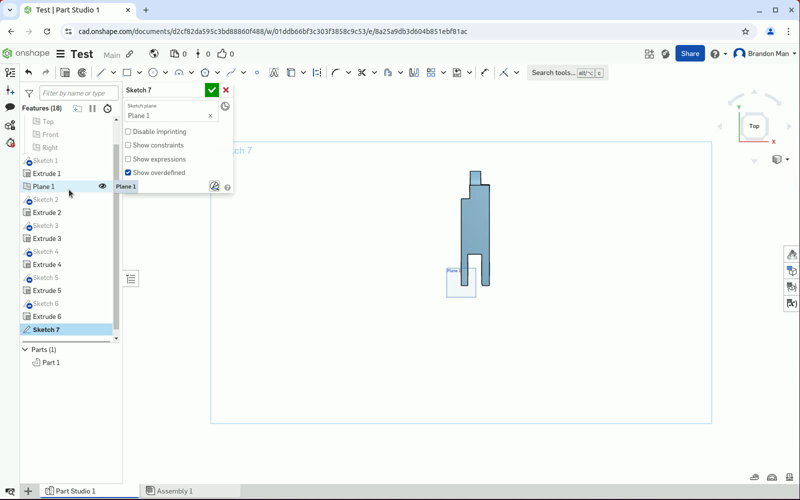
mouse_move(73, 352)
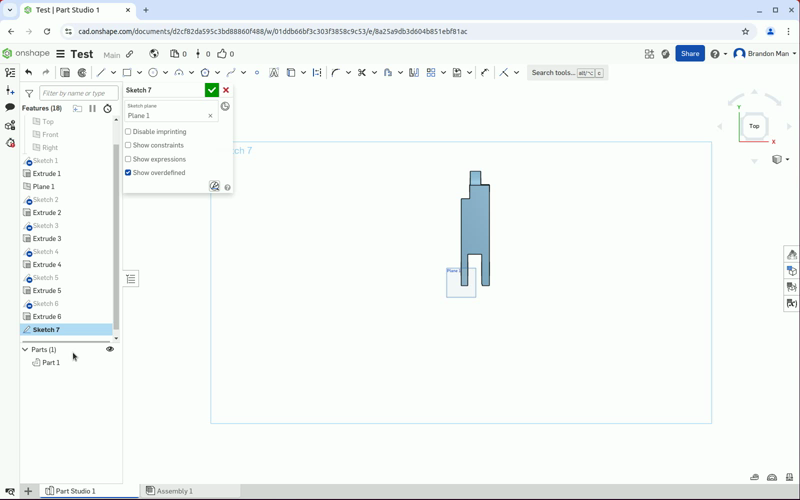
key(y)
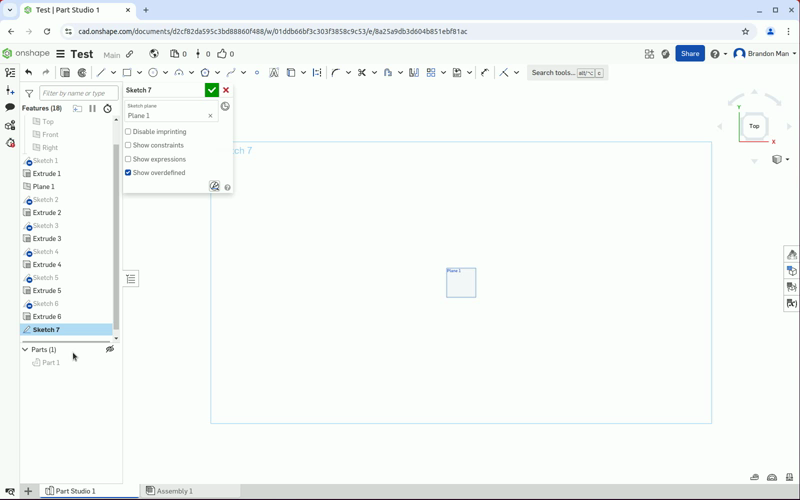
key(l)
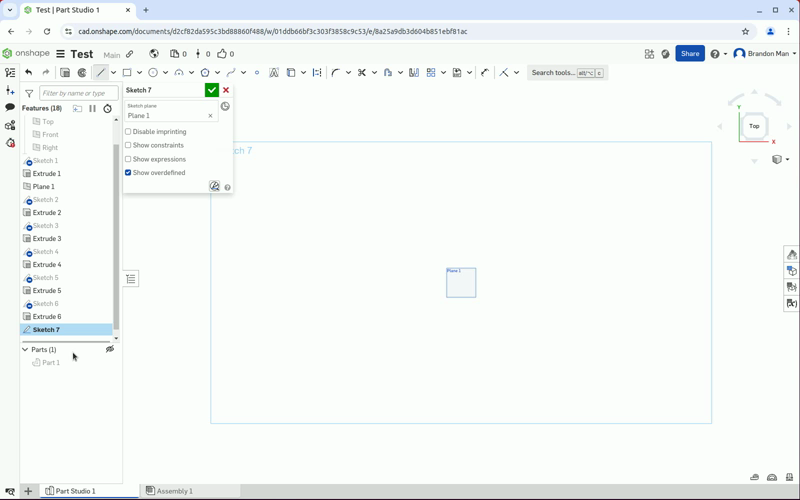
key_down(shift)
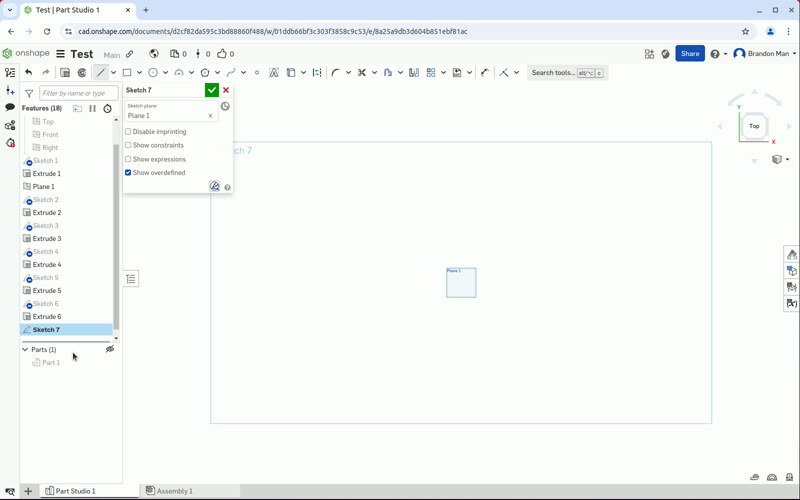
mouse_move(480, 198)
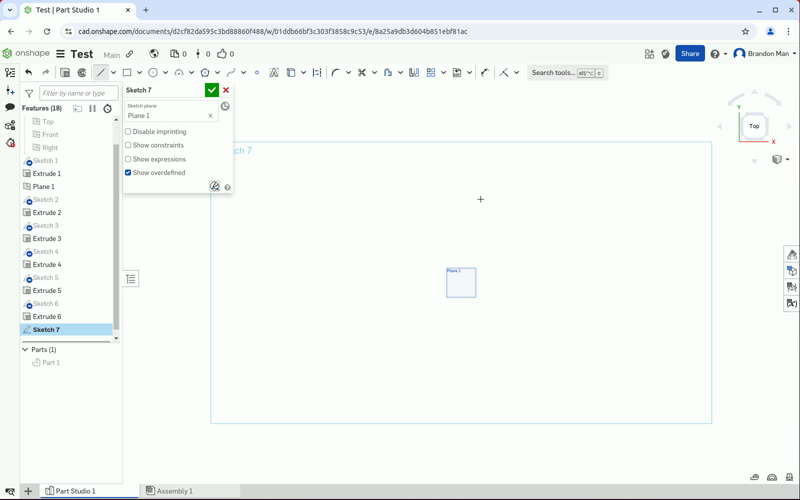
click(480, 198)
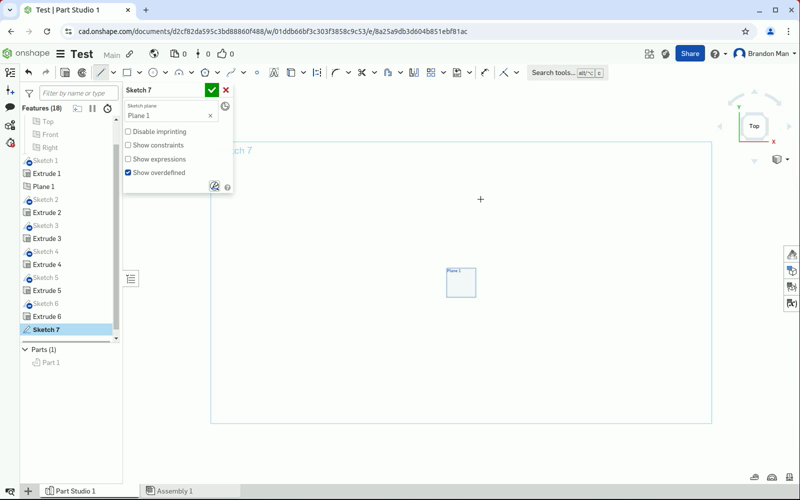
key_up(shift)
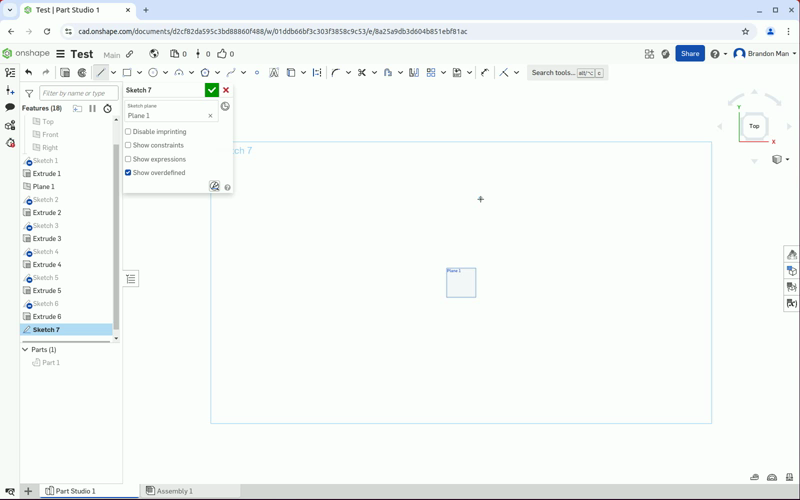
key_down(shift)
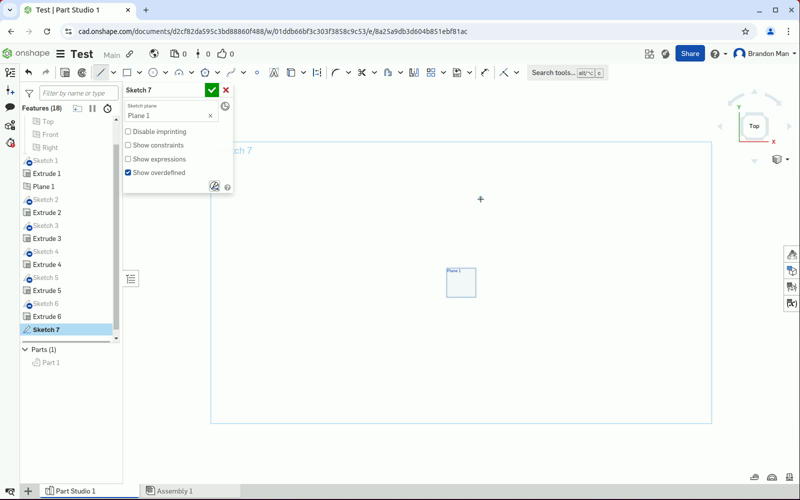
mouse_move(510, 198)
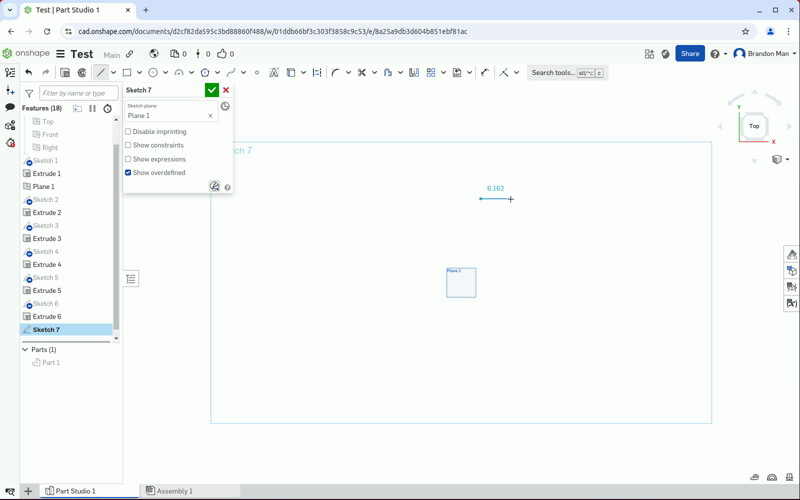
mouse_move(489, 198)
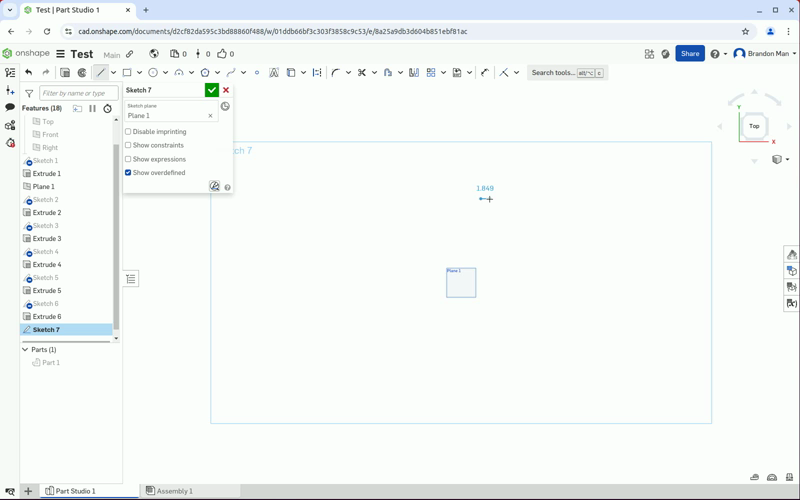
click(489, 198)
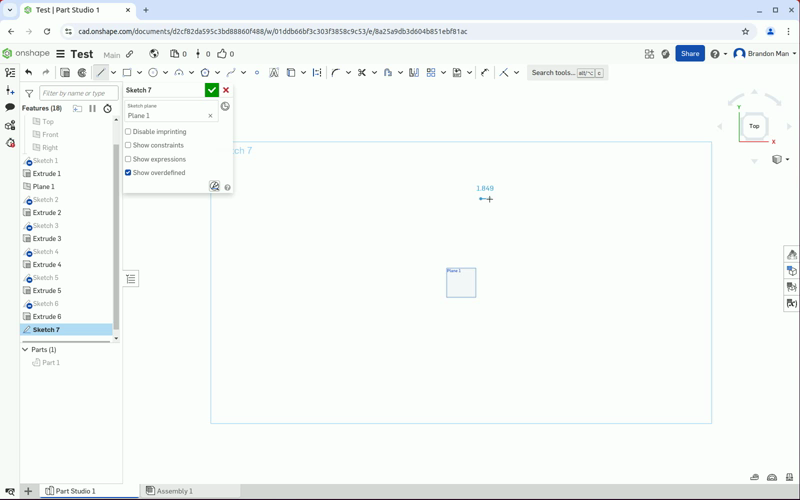
key_up(shift)
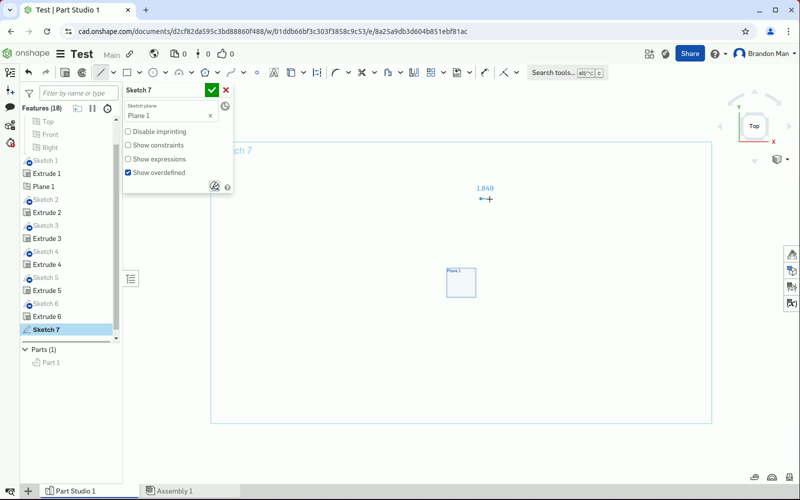
key_down(shift)
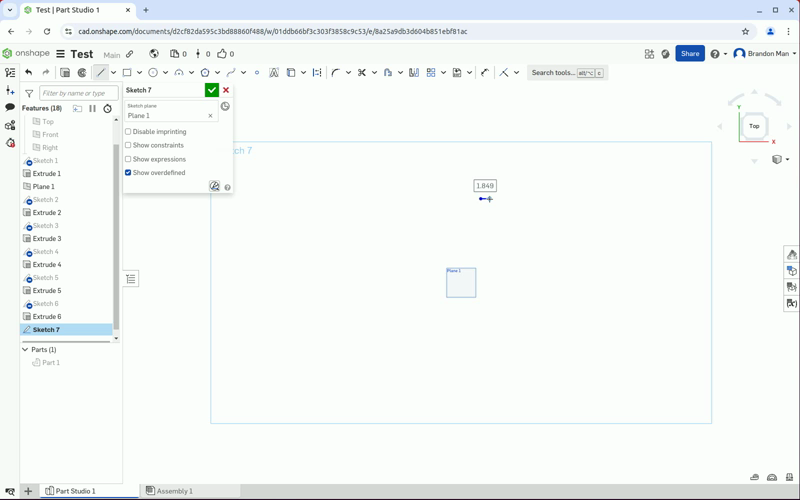
mouse_move(519, 198)
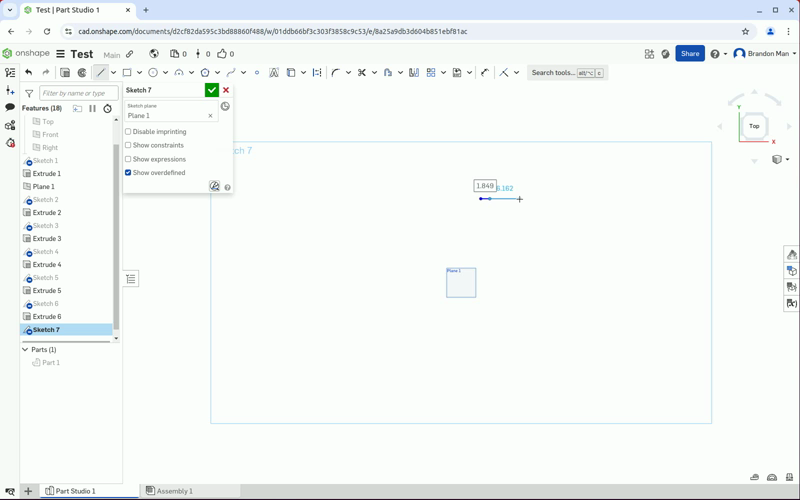
mouse_move(489, 183)
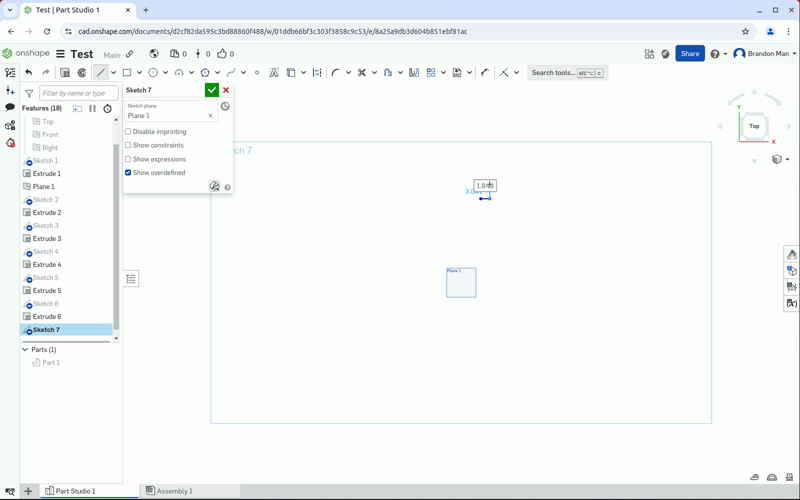
click(489, 183)
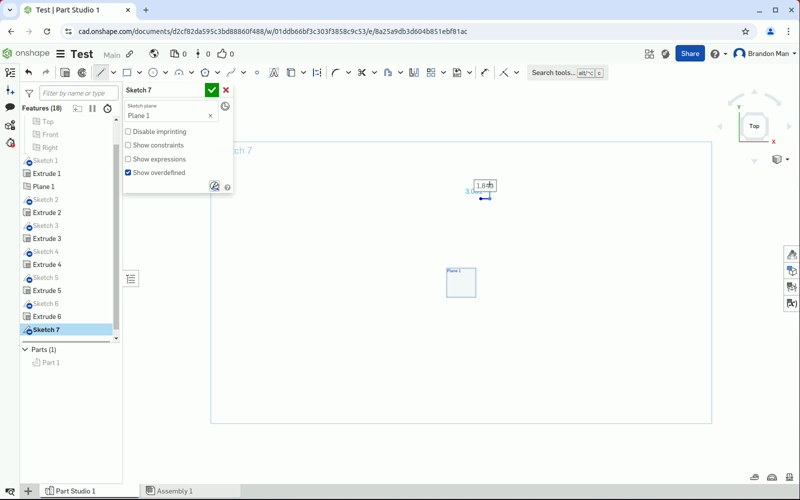
key_up(shift)
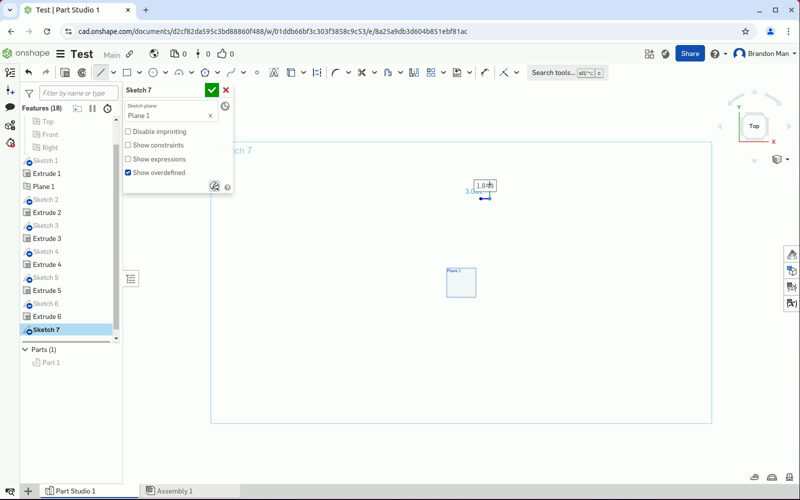
key_down(shift)
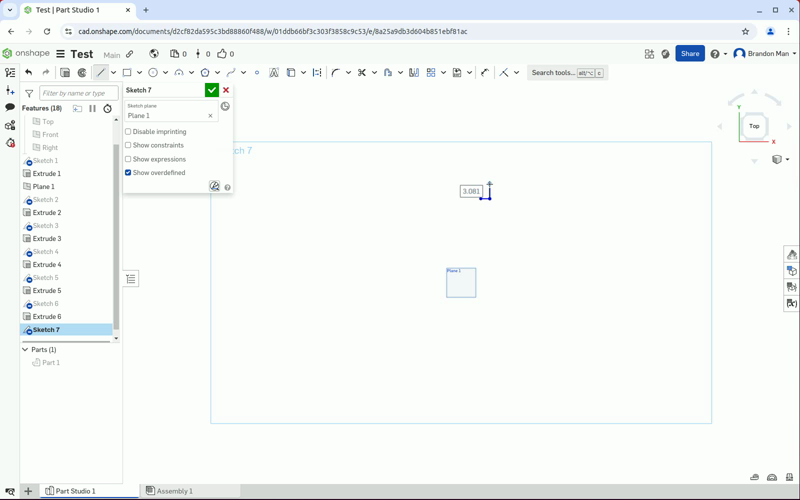
mouse_move(519, 183)
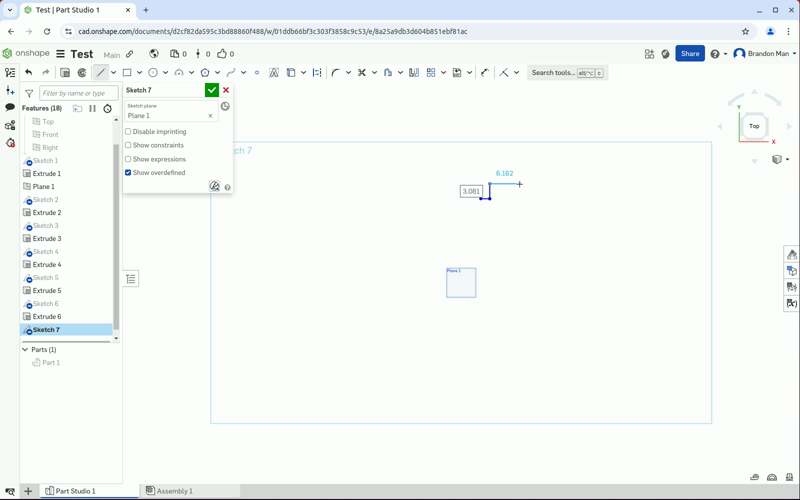
mouse_move(480, 183)
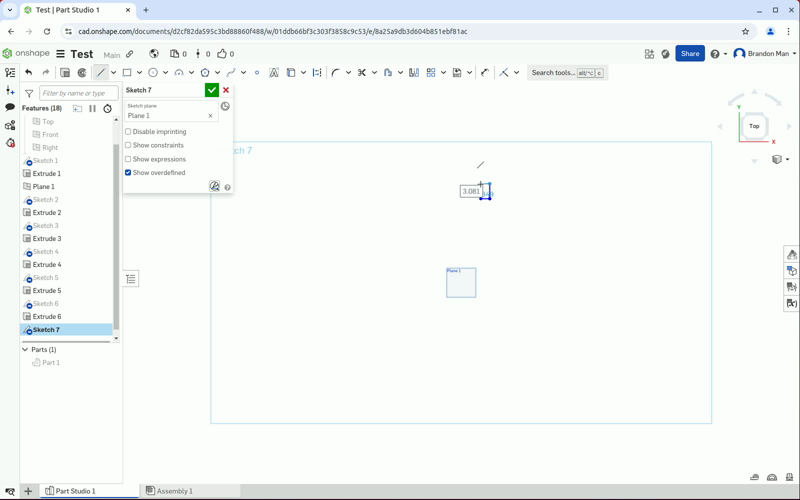
click(480, 183)
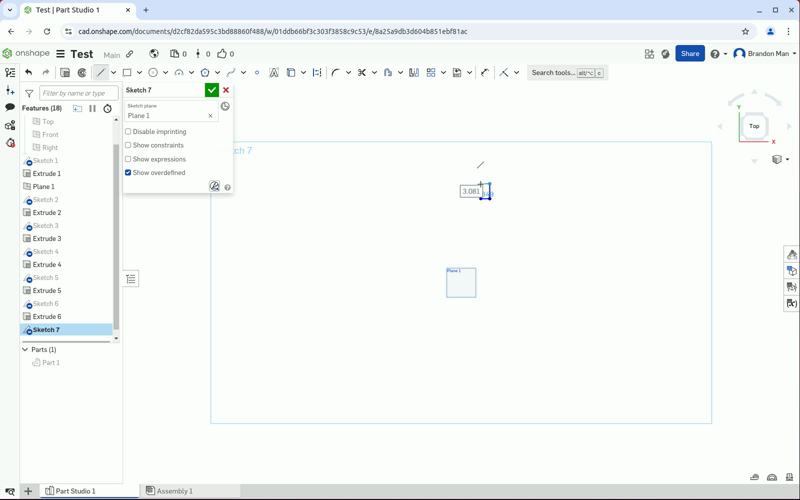
key_up(shift)
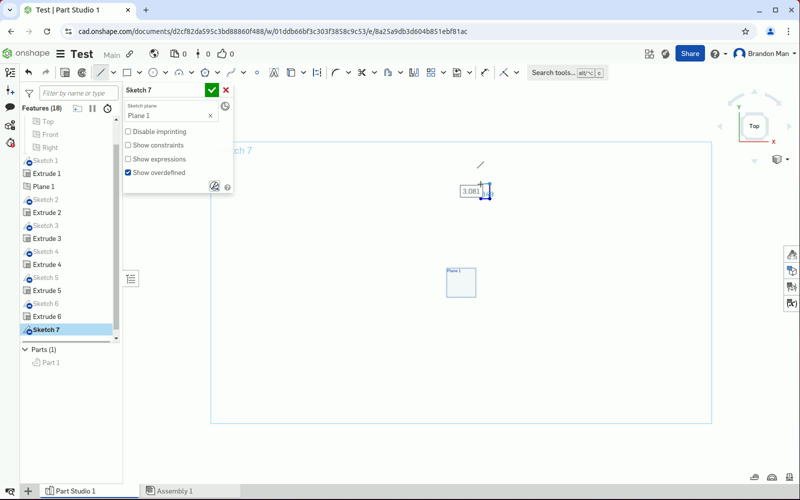
mouse_move(510, 183)
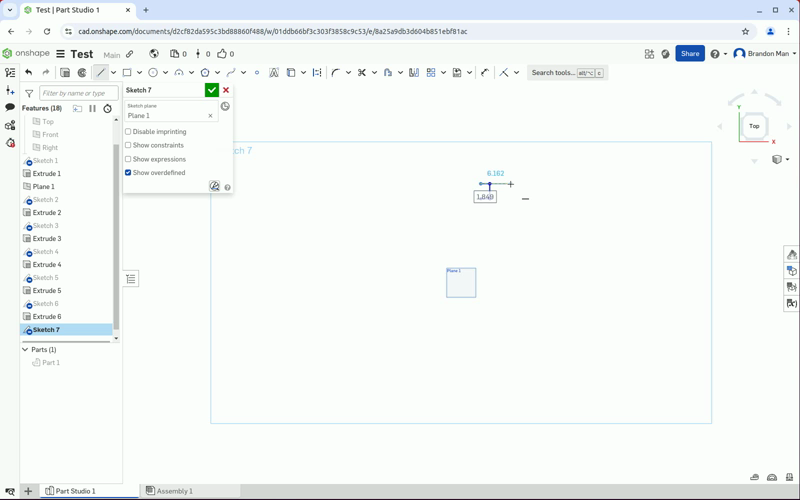
key_down(shift)
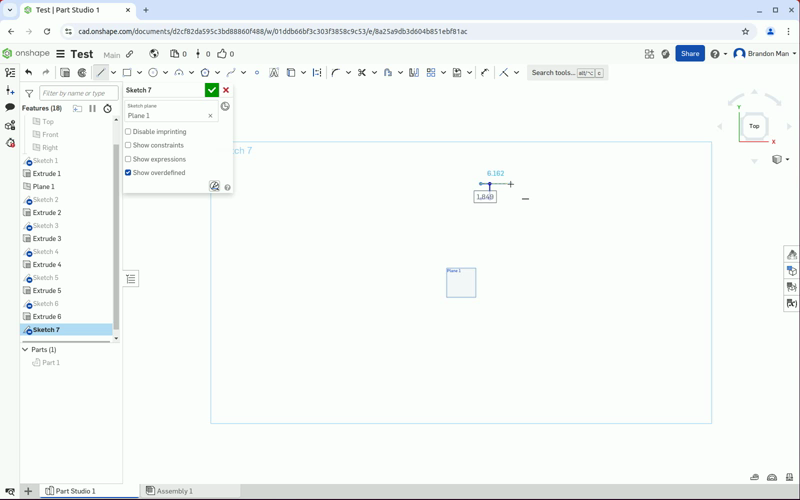
mouse_move(480, 198)
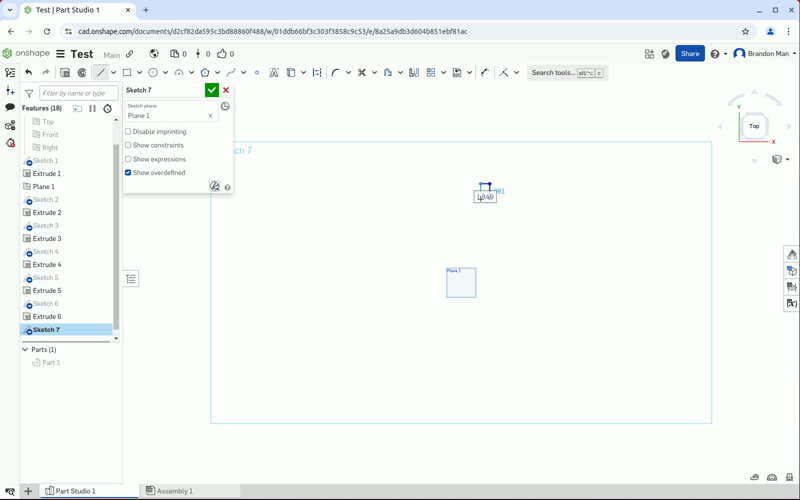
key_up(shift)
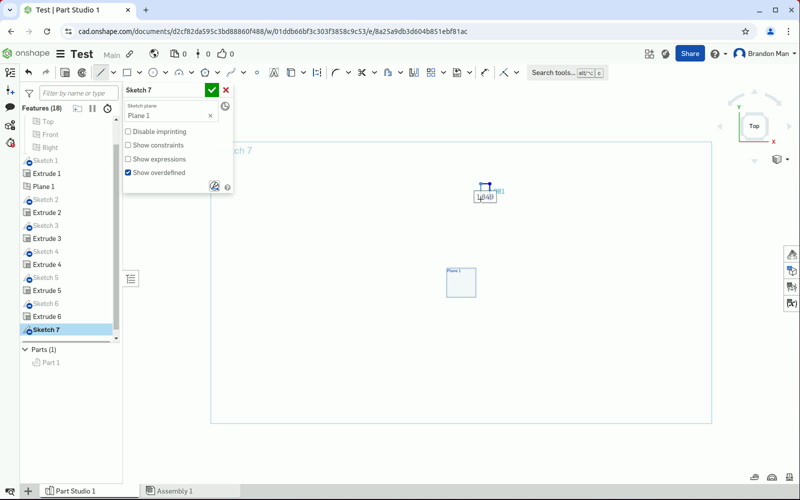
click(480, 198)
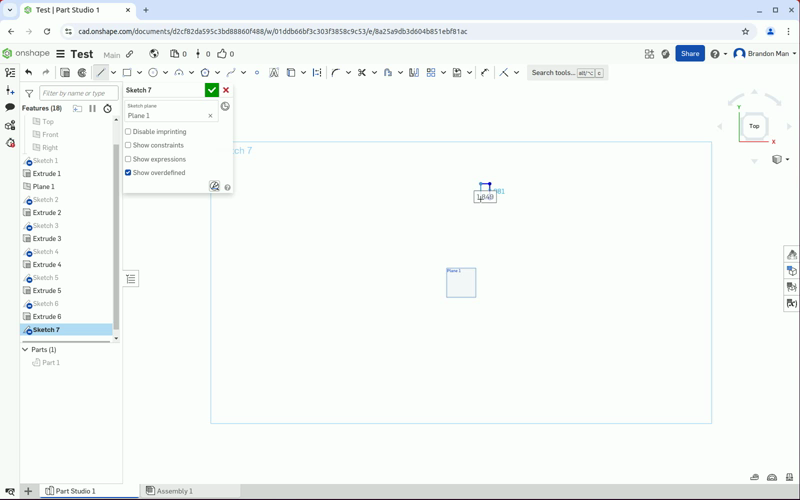
key(esc)
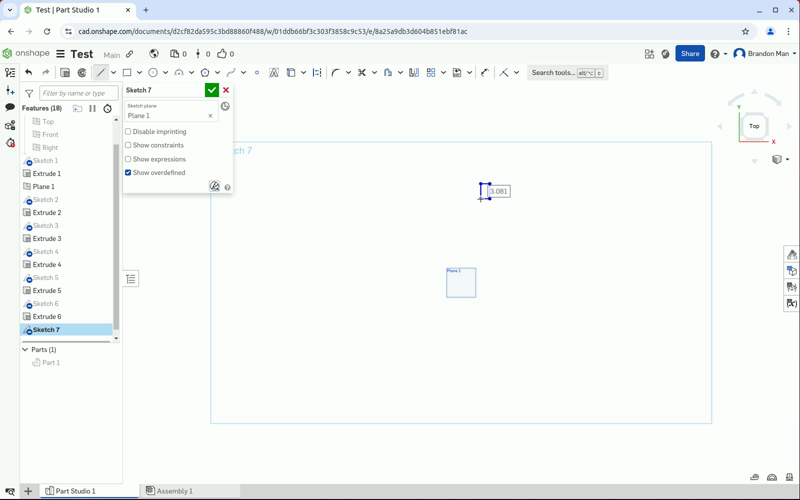
mouse_move(481, 195)
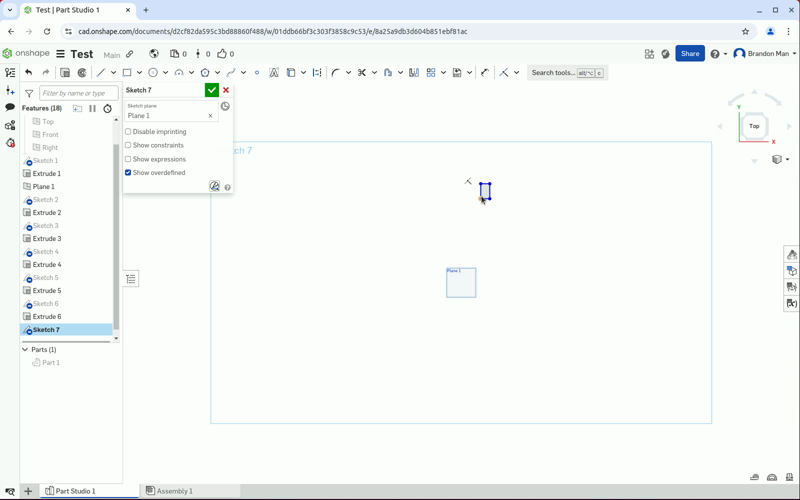
scroll(6)
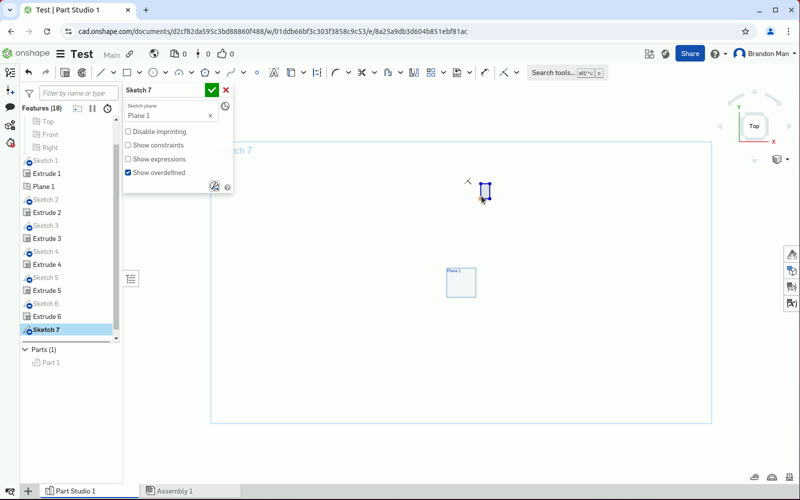
scroll(6)
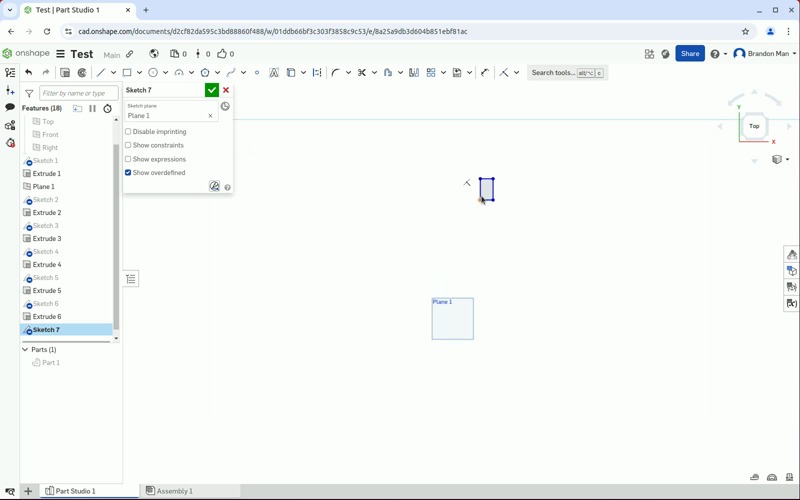
scroll(6)
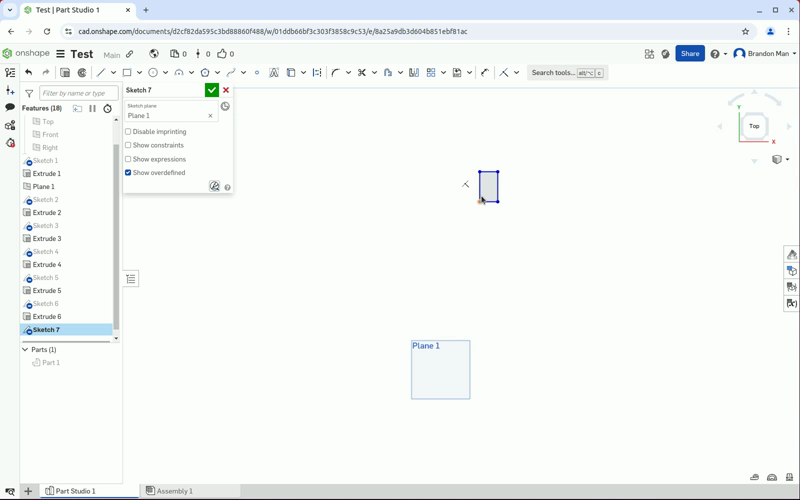
scroll(6)
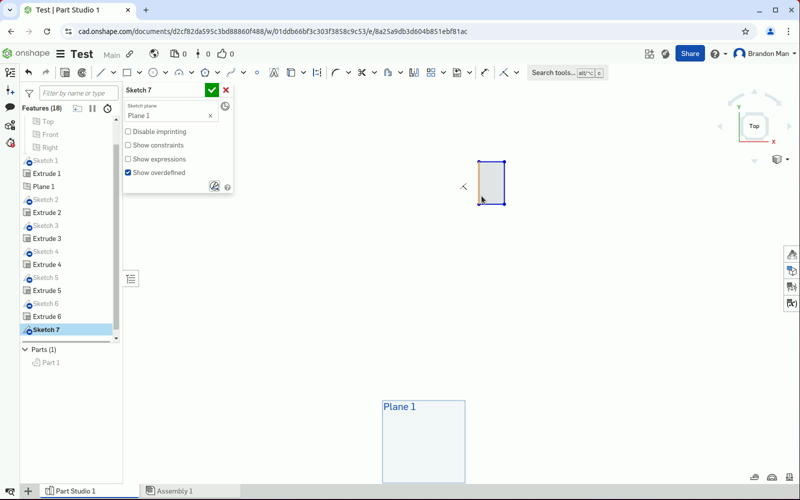
scroll(6)
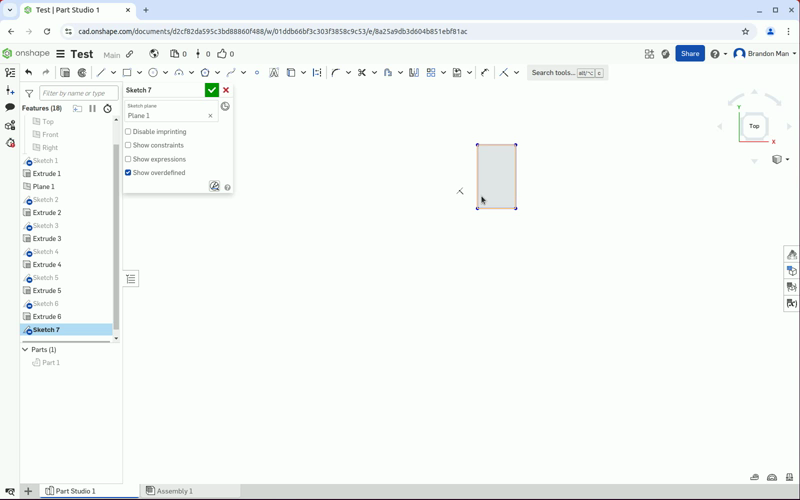
scroll(6)
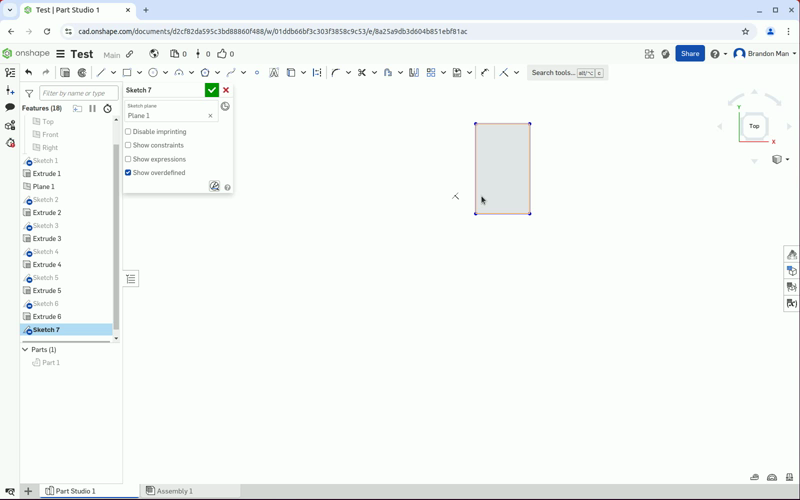
scroll(6)
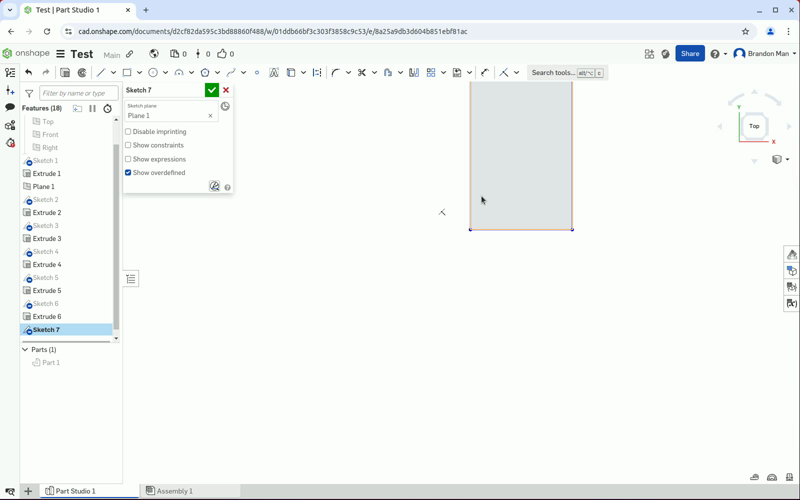
click(481, 195)
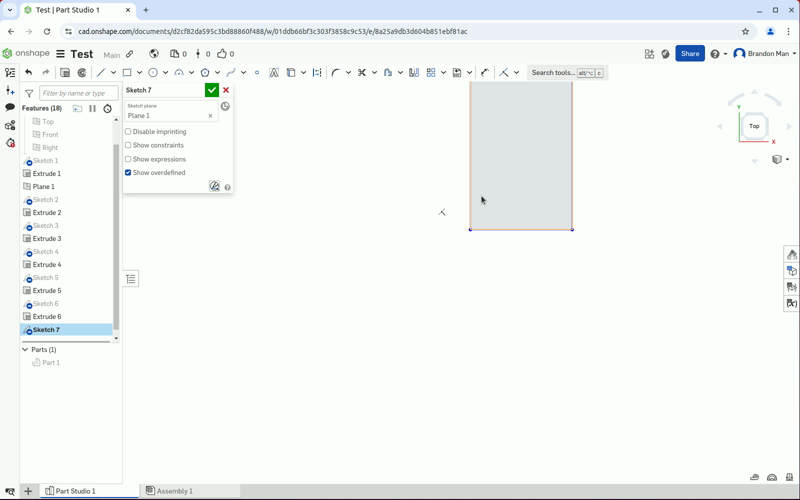
scroll(-6)
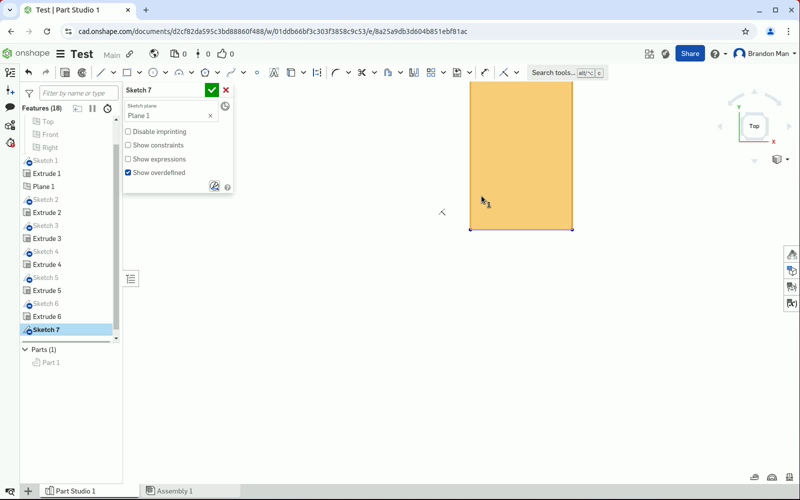
scroll(-6)
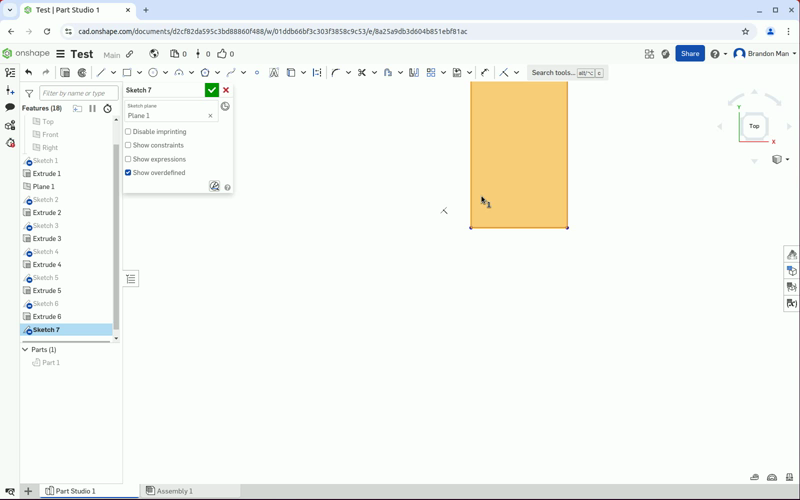
scroll(-6)
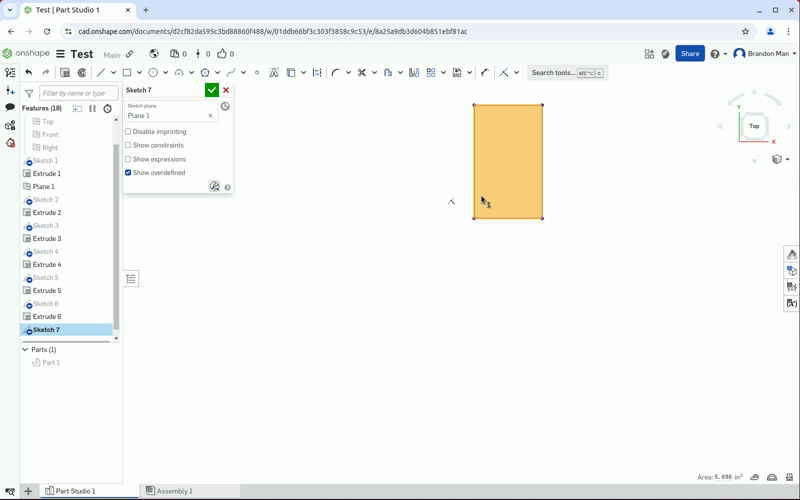
scroll(-6)
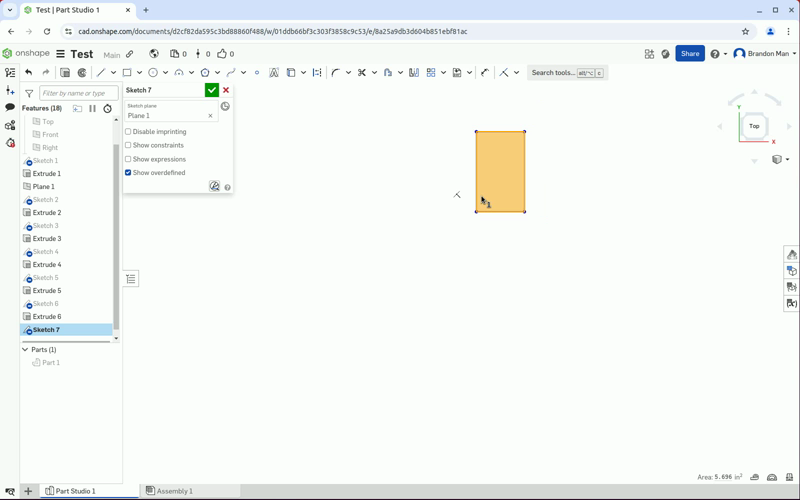
scroll(-6)
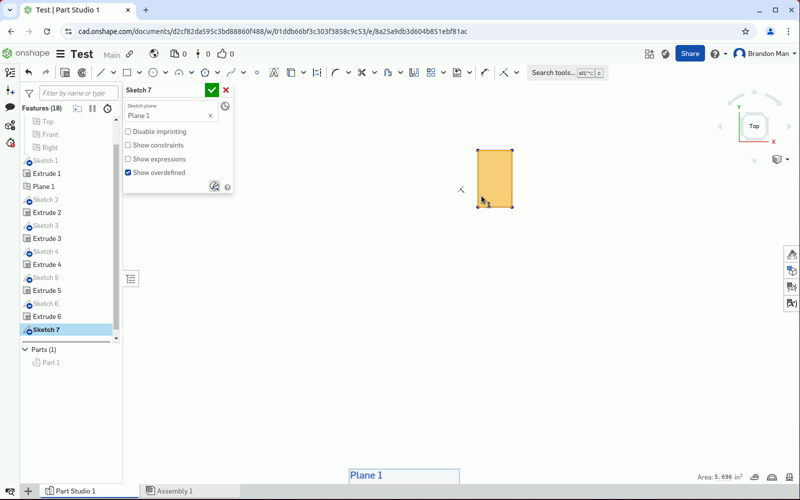
scroll(-6)
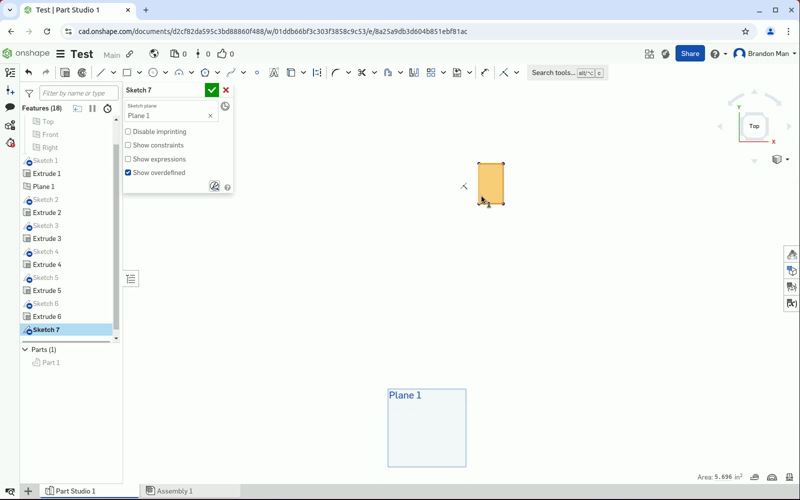
scroll(-6)
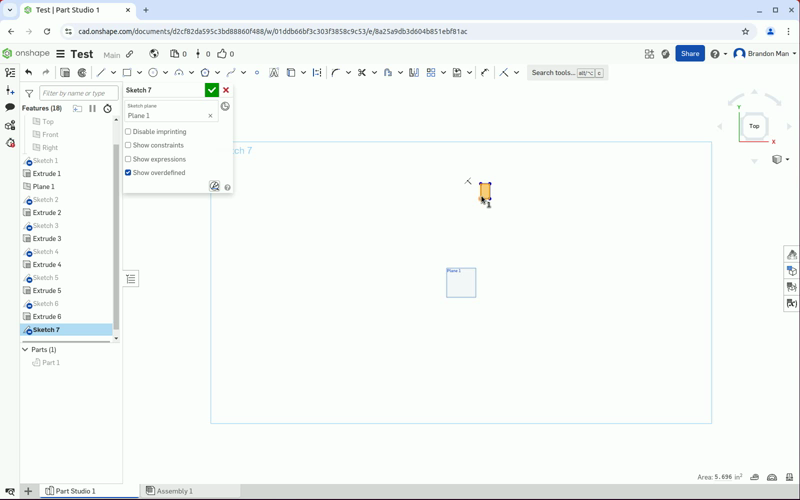
mouse_move(73, 352)
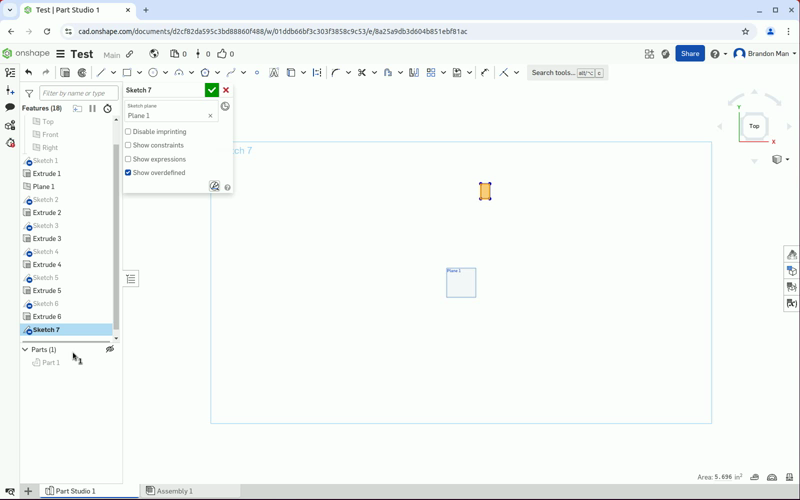
key(shift+y)
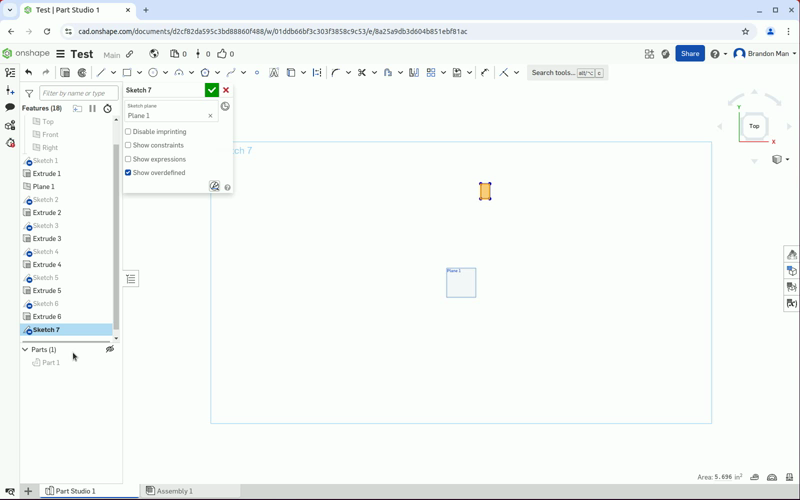
key(shift+e)
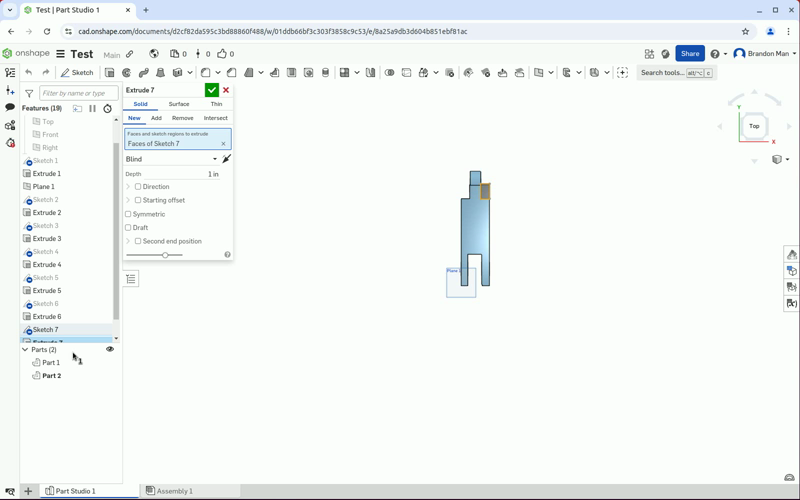
mouse_move(143, 106)
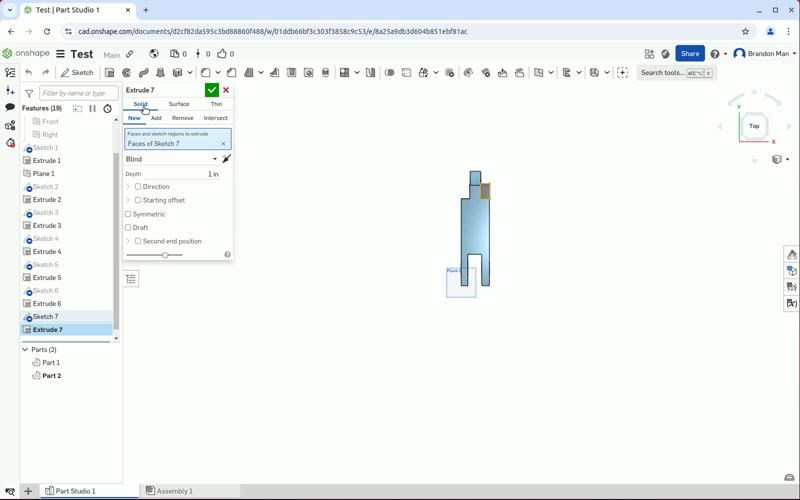
click(143, 106)
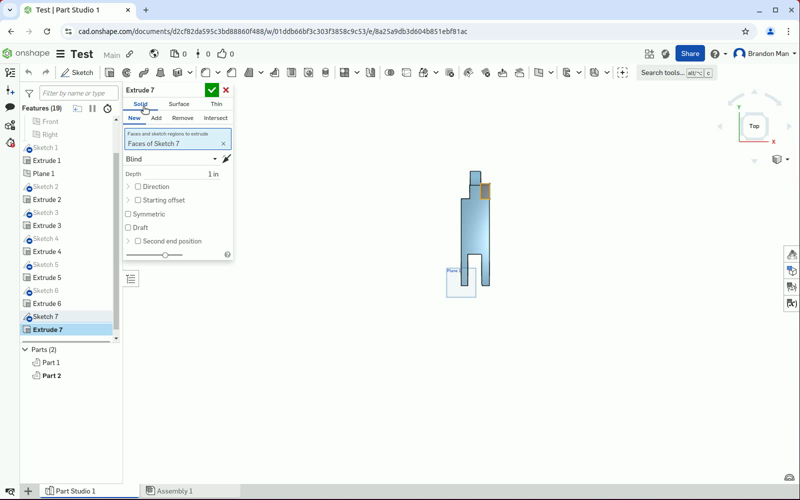
mouse_move(186, 120)
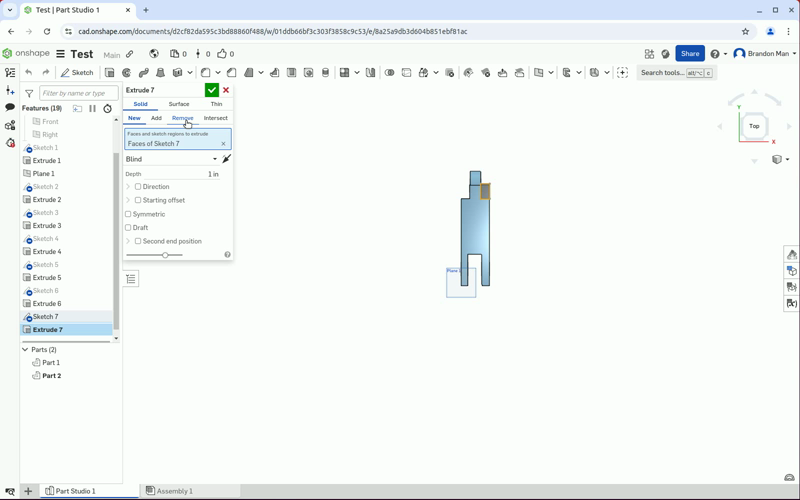
click(186, 120)
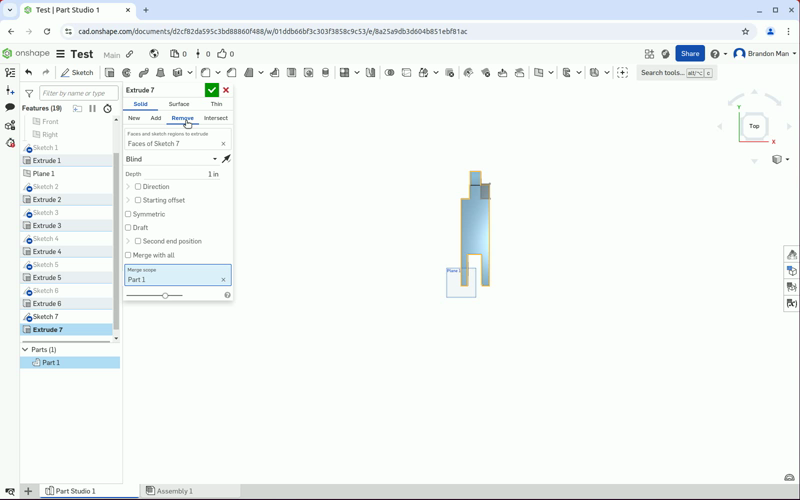
key(tab, 4)
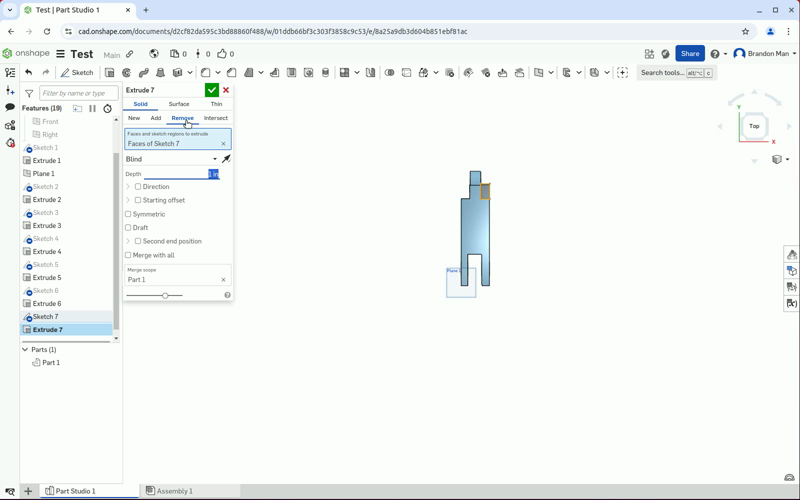
text(11.554)
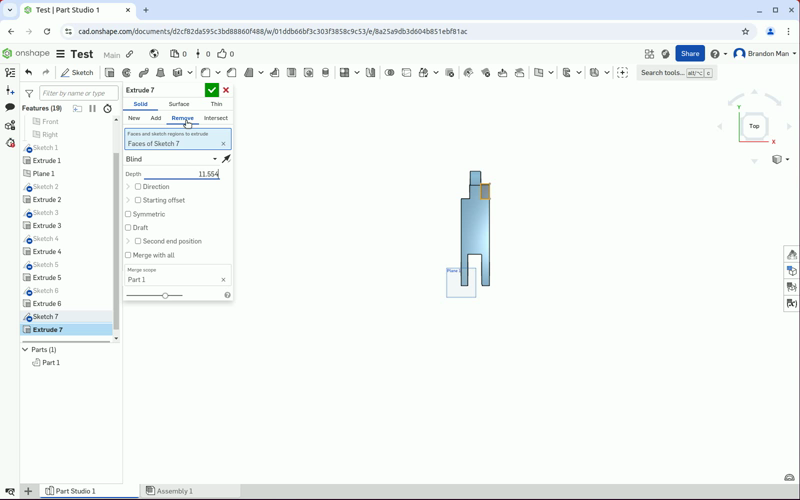
key(tab, 6)
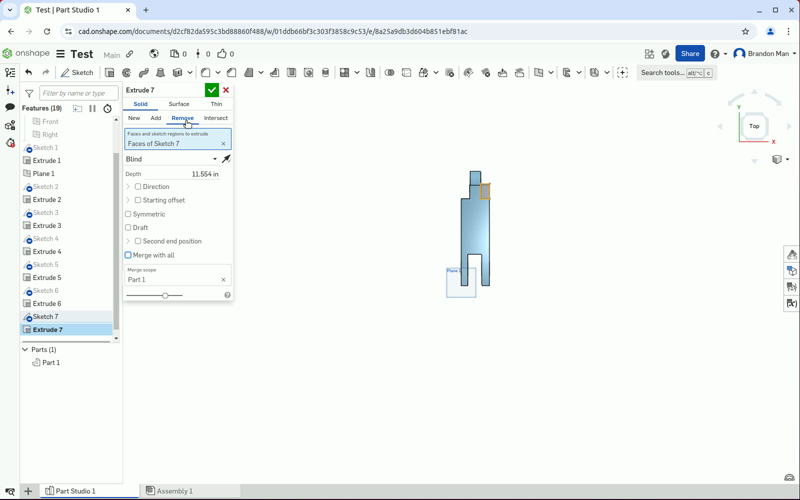
key(space)
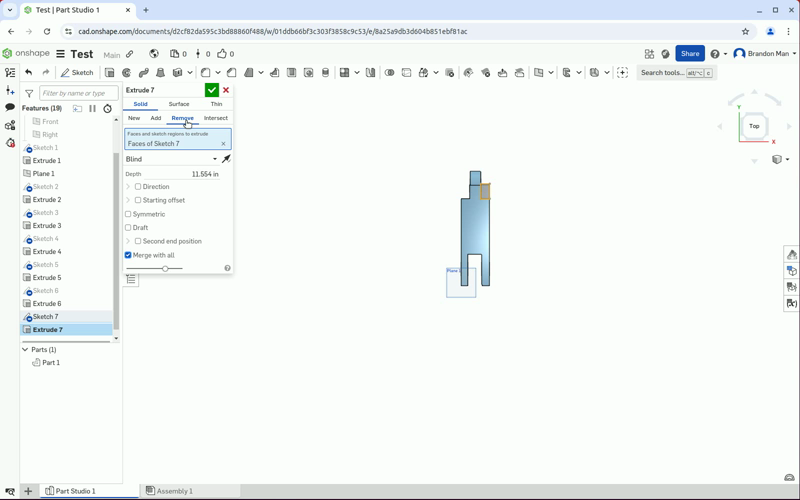
key(enter)
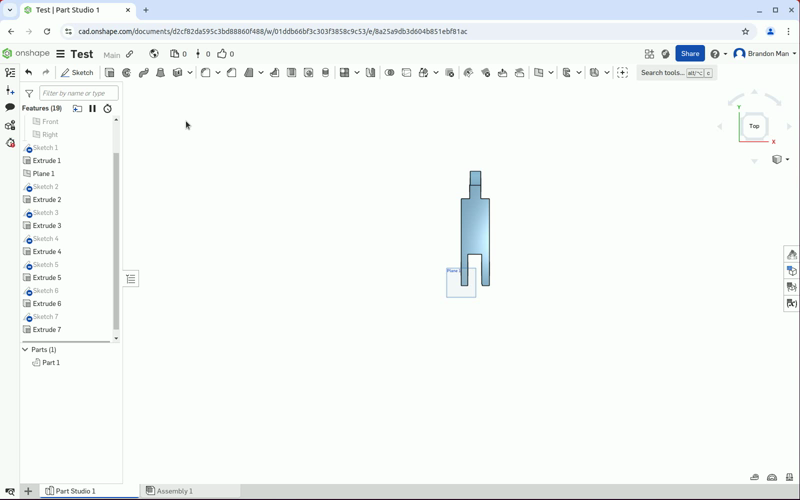
key(shift+h)
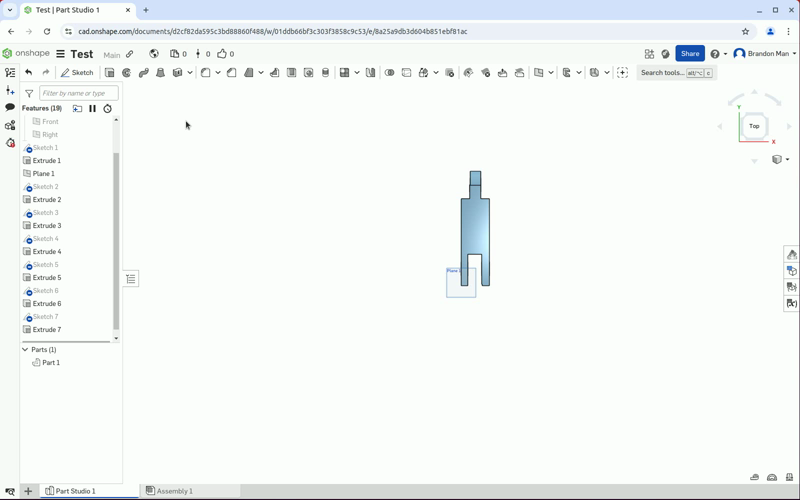
key(shift+h)
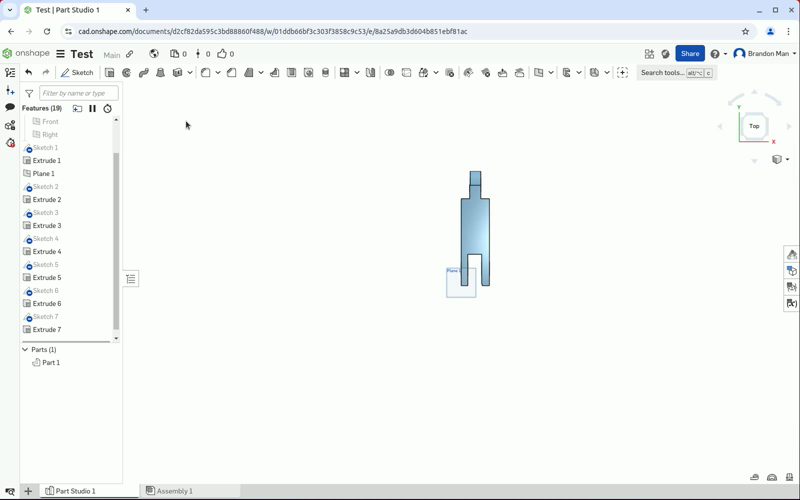
mouse_move(69, 150)
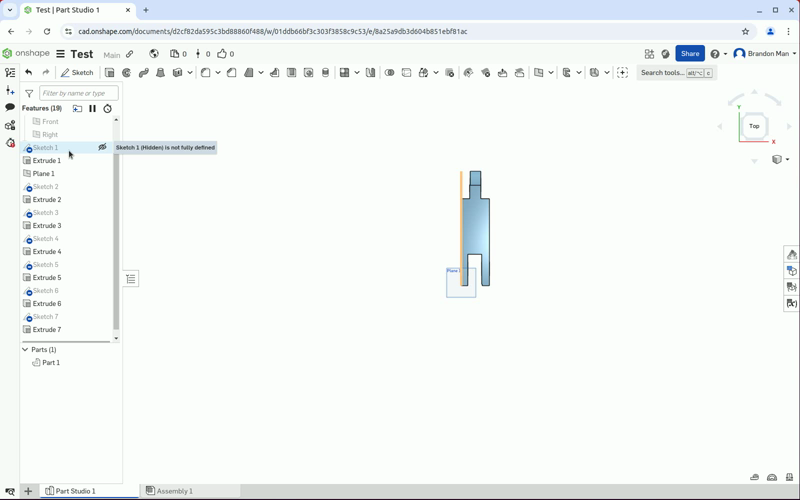
click(69, 150)
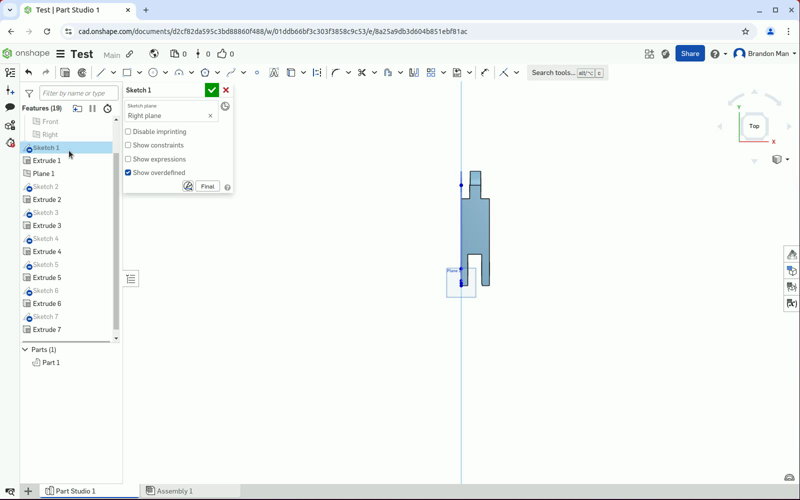
mouse_move(229, 92)
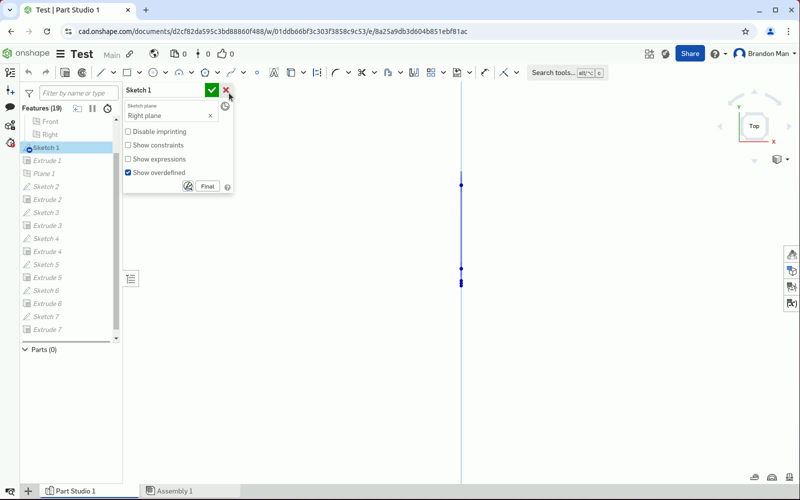
click(229, 92)
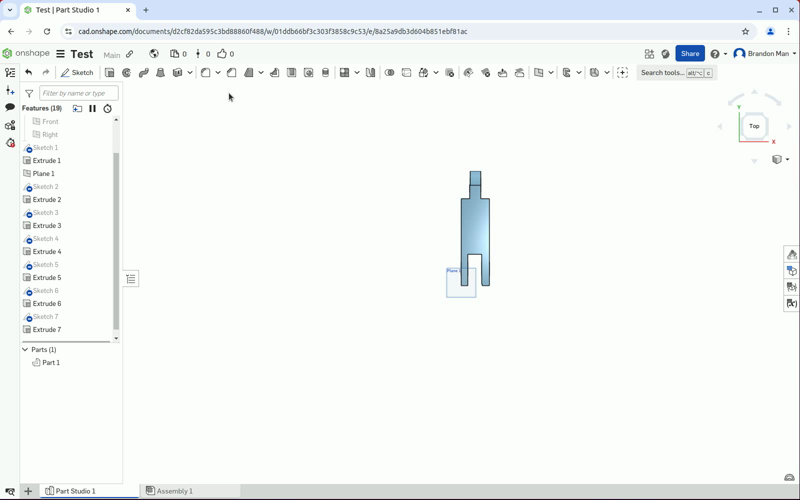
mouse_move(73, 352)
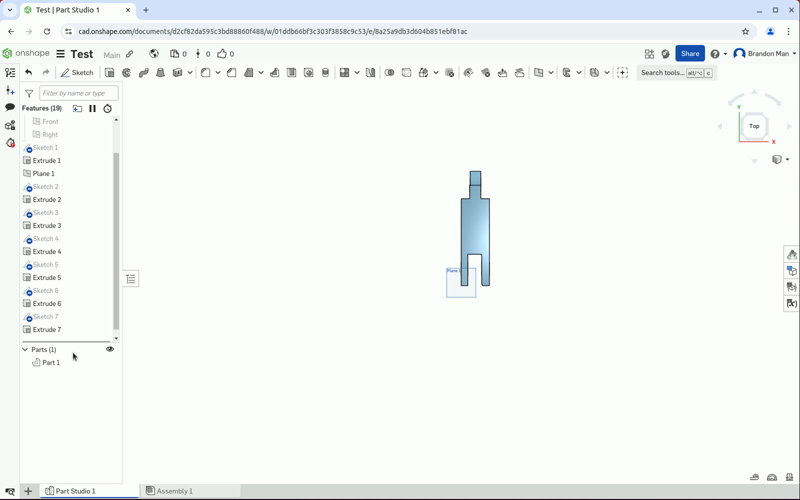
key(y)
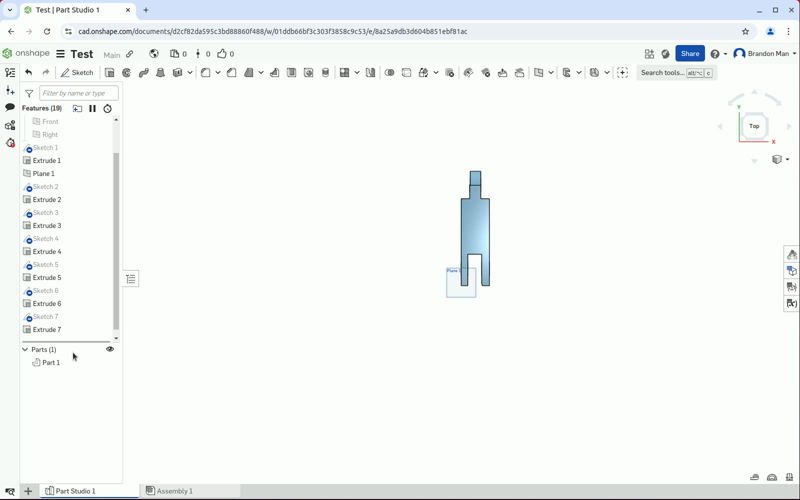
key(shift+p)
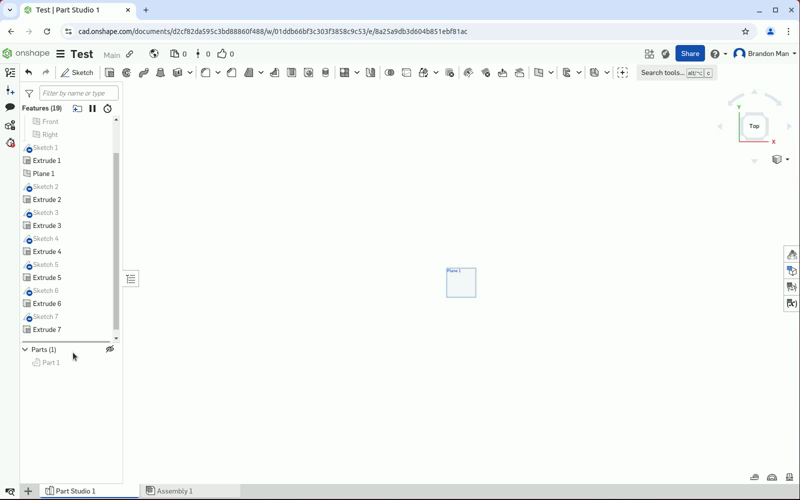
key(space)
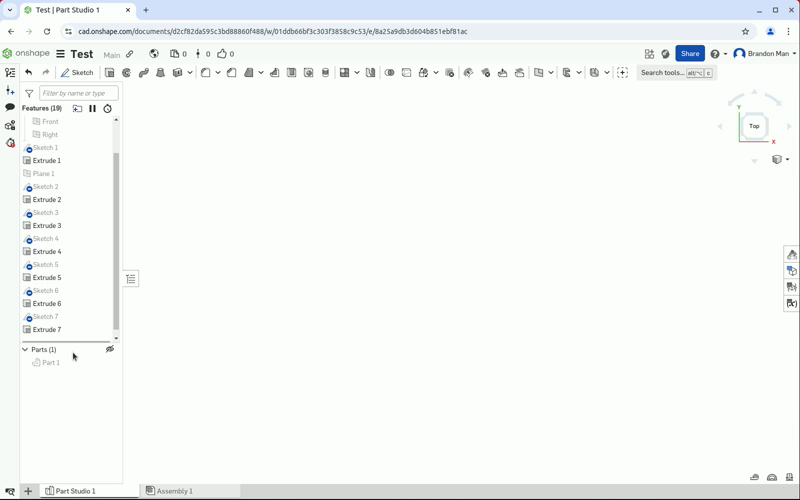
key_down(shift)
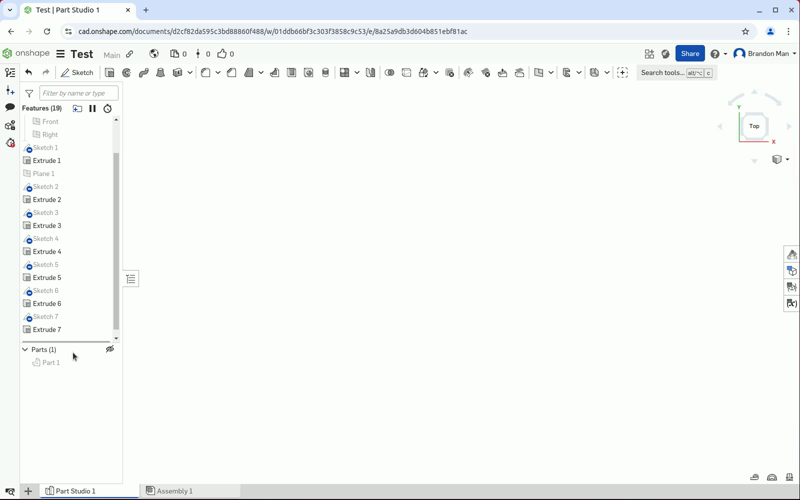
key(up)
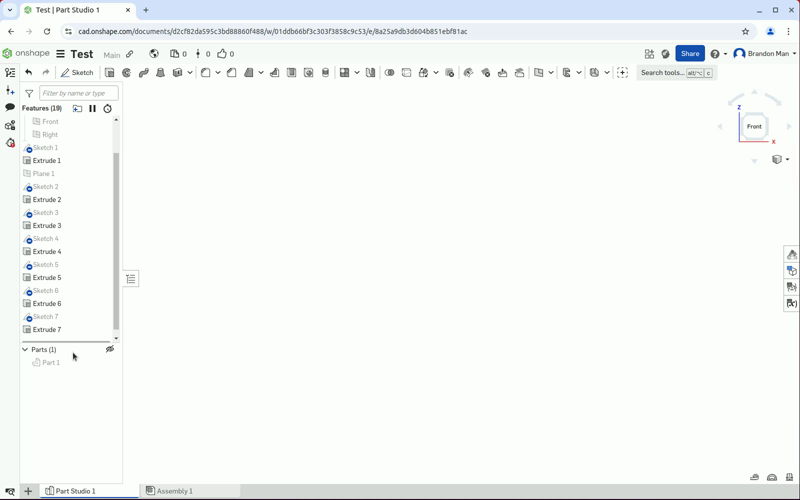
key_up(shift)
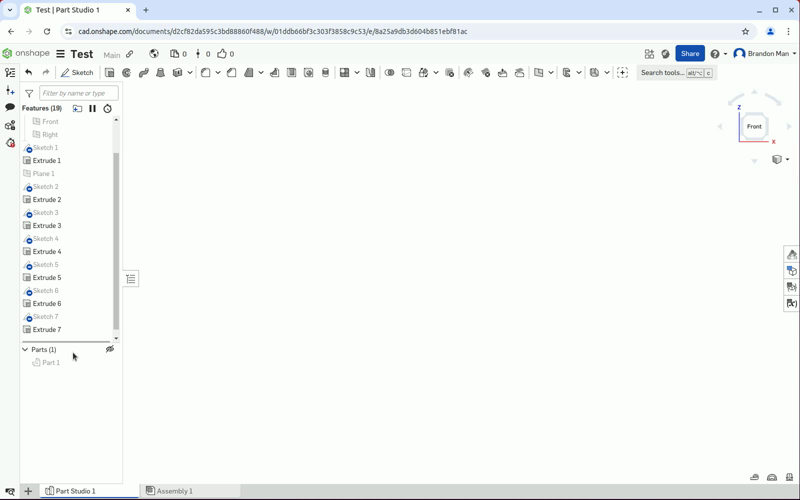
key(space)
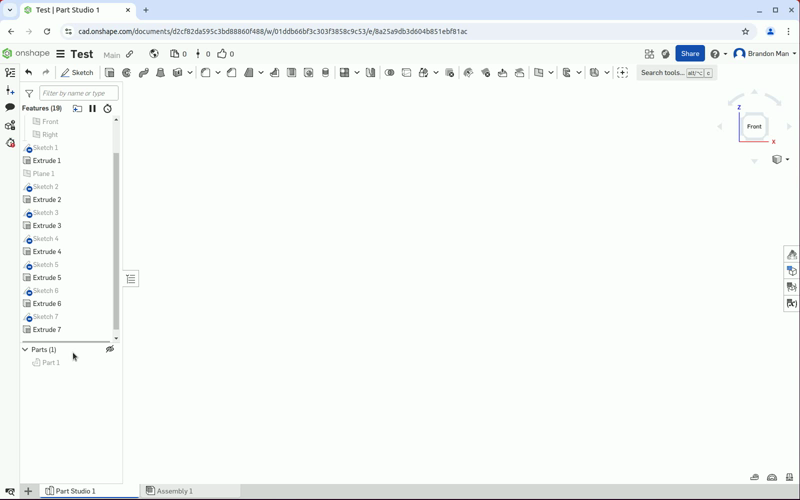
key_down(shift)
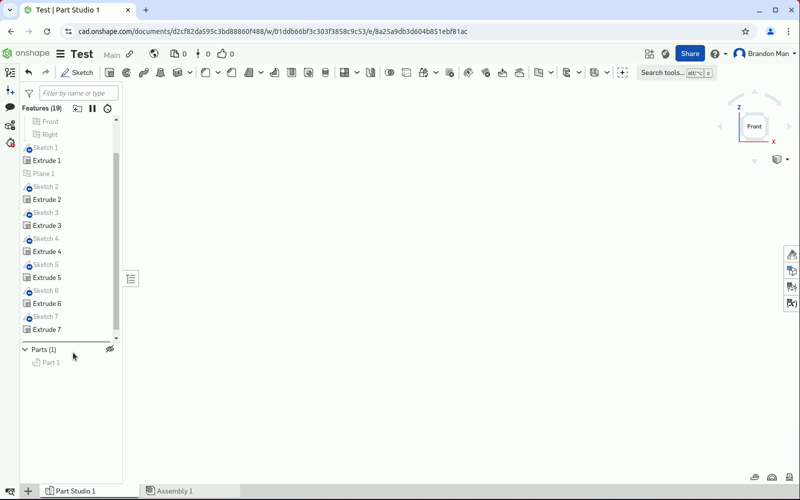
key(left)
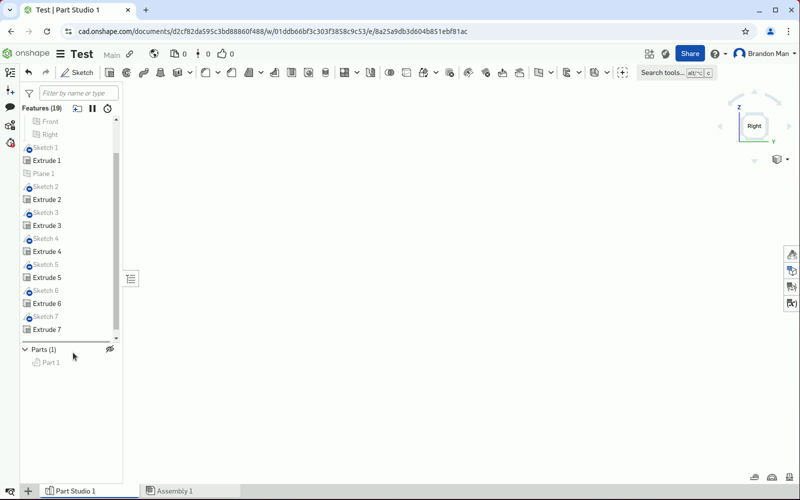
key_up(shift)
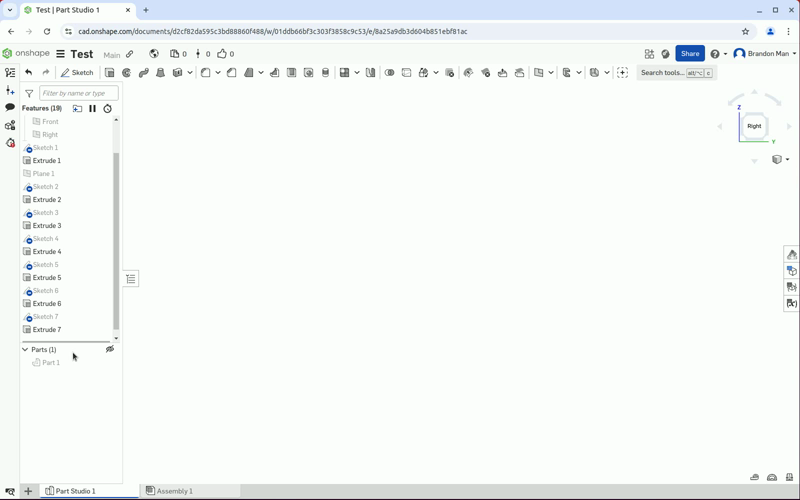
mouse_move(73, 352)
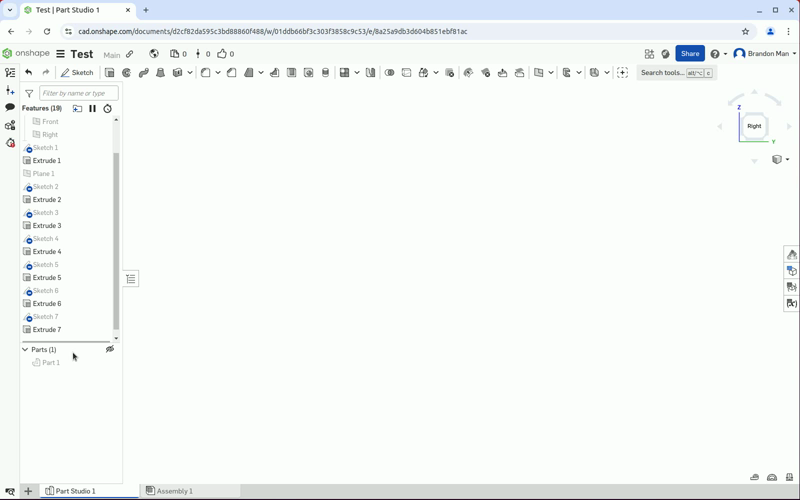
key(shift+y)
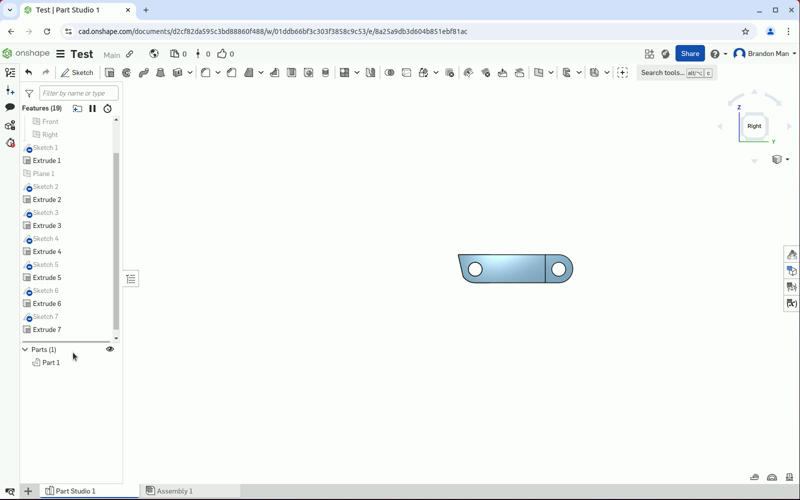
mouse_move(541, 75)
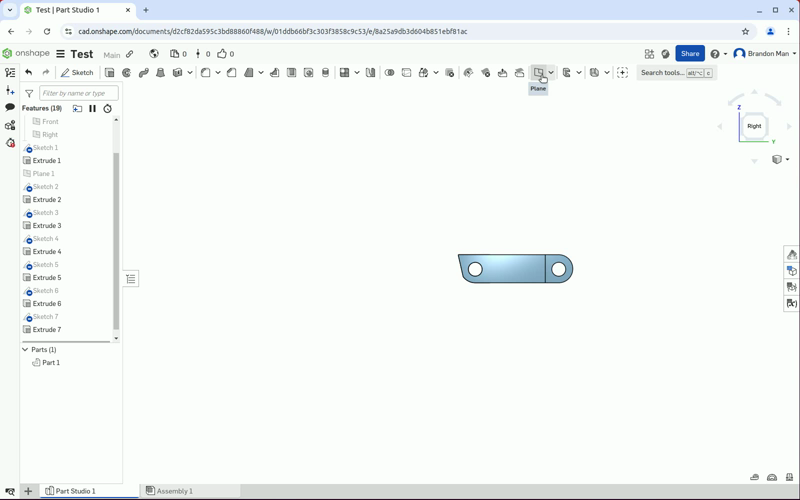
click(541, 75)
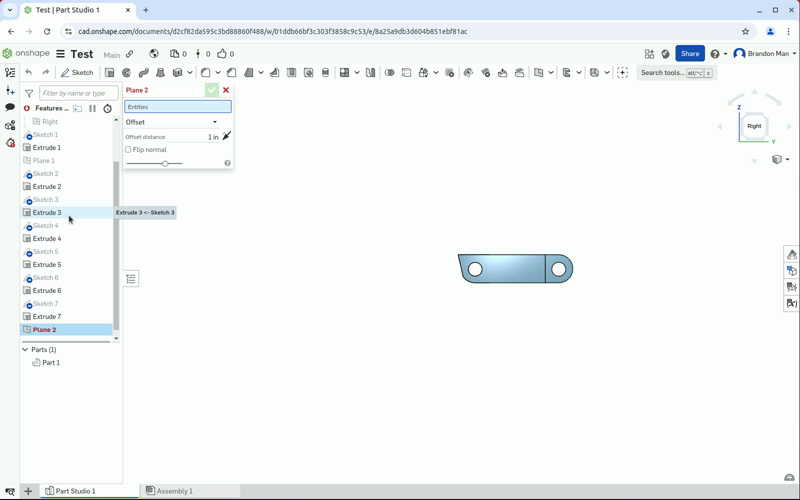
scroll(3)
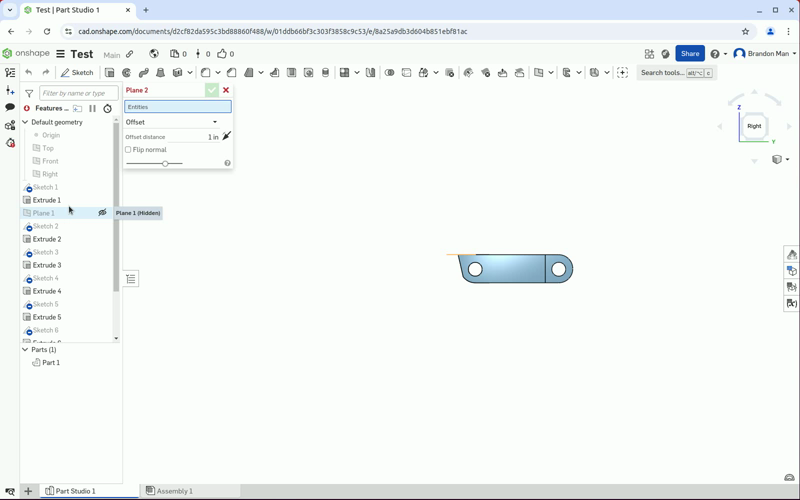
mouse_move(69, 176)
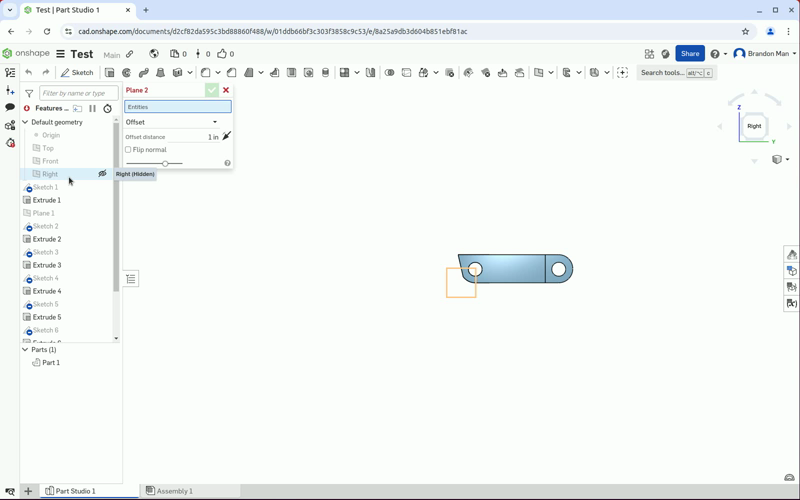
click(69, 176)
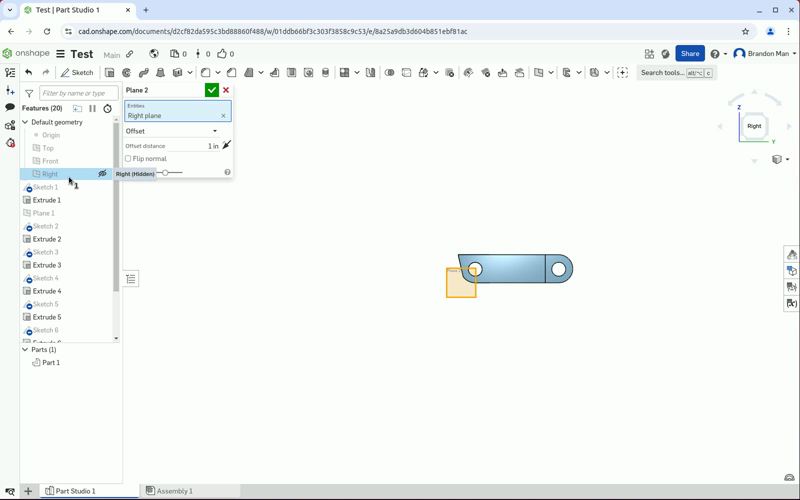
key(tab, 2)
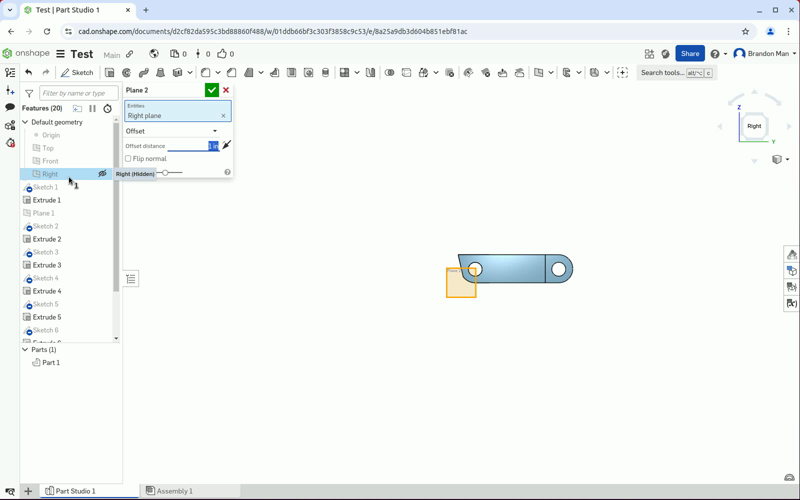
text(5.792)
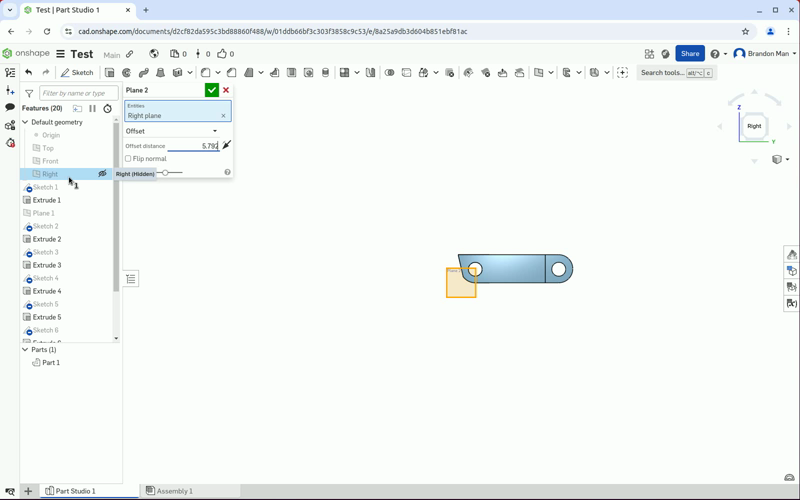
key(enter, 2)
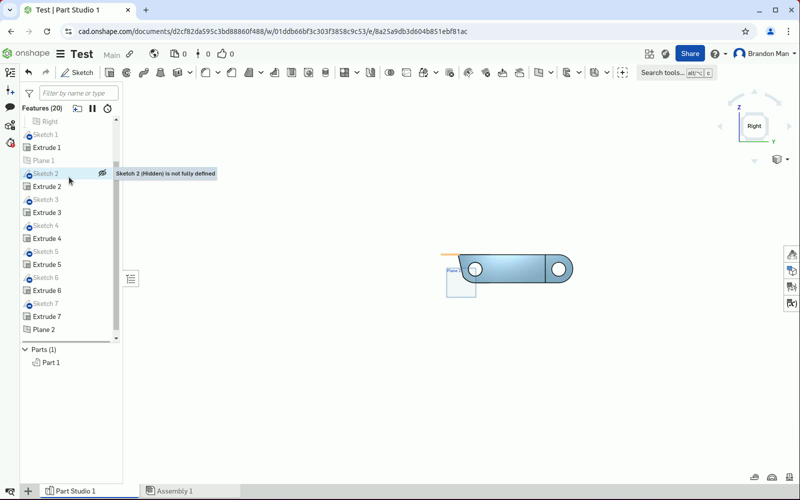
key(shift+s)
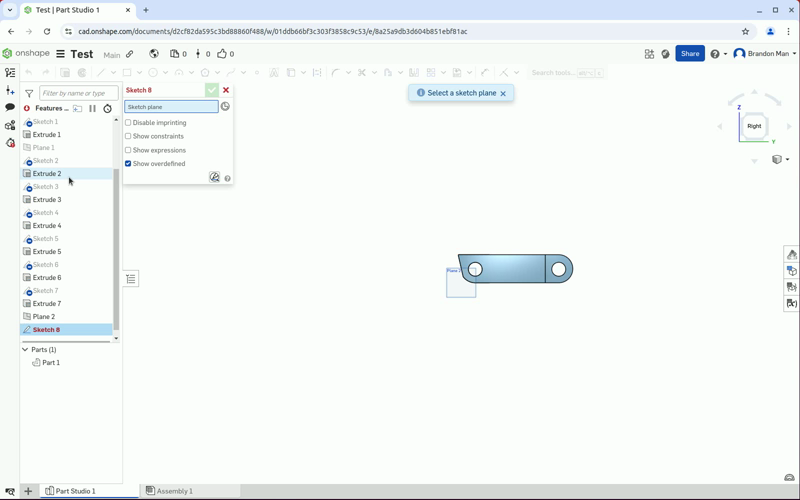
mouse_move(69, 319)
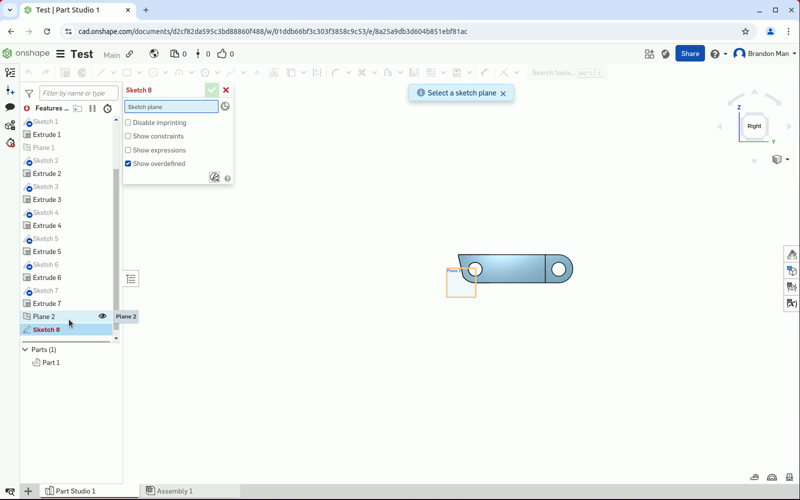
click(69, 319)
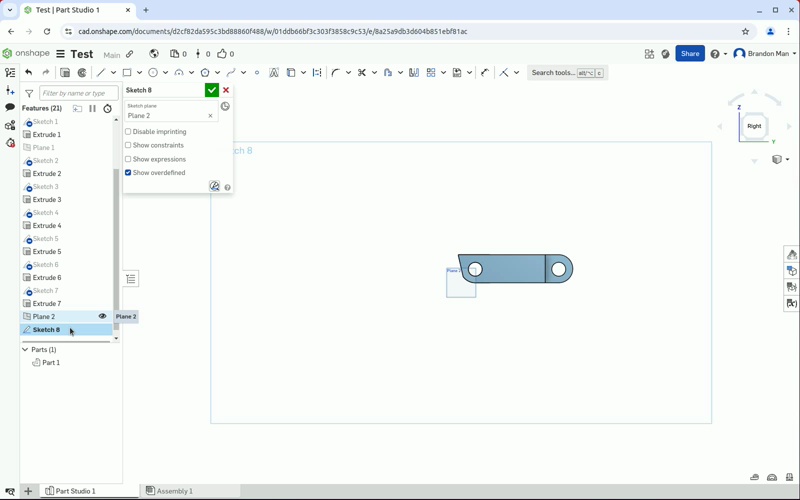
mouse_move(73, 352)
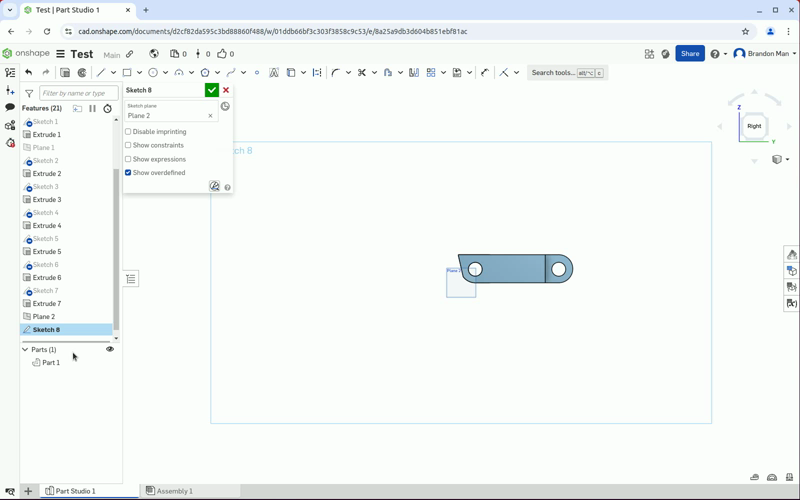
key(y)
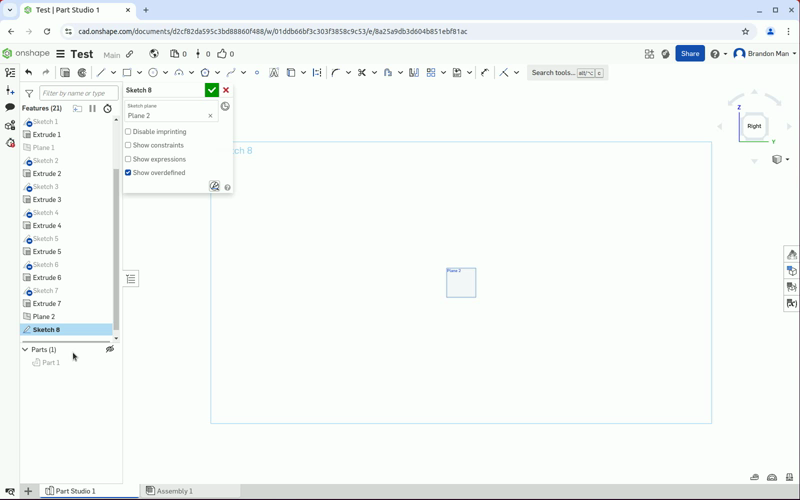
key(l)
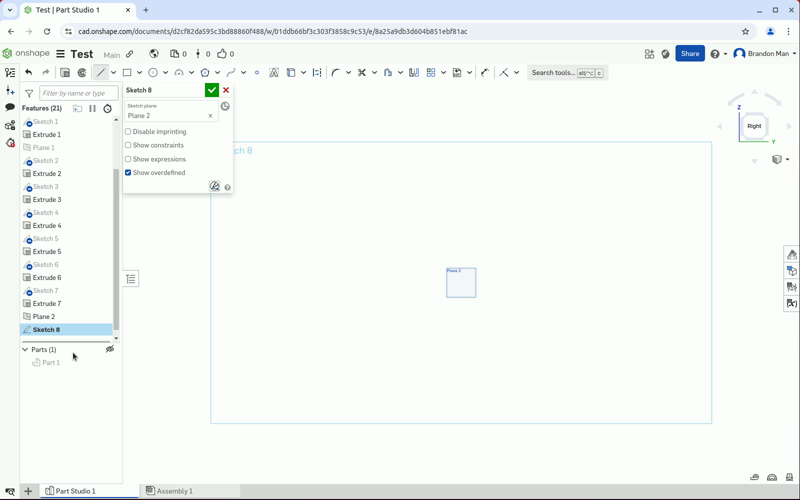
key_down(shift)
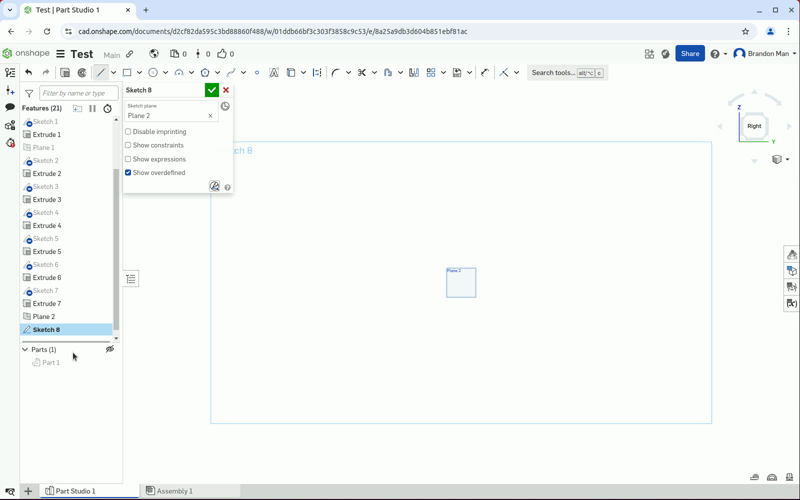
mouse_move(508, 282)
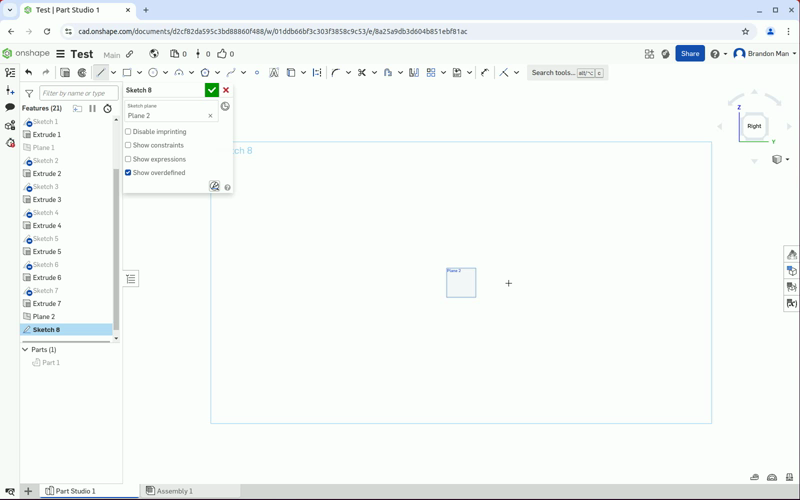
click(508, 282)
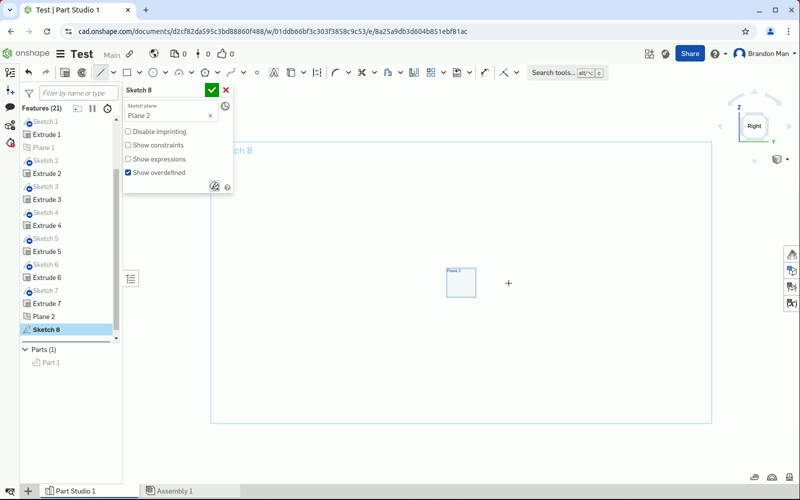
key_up(shift)
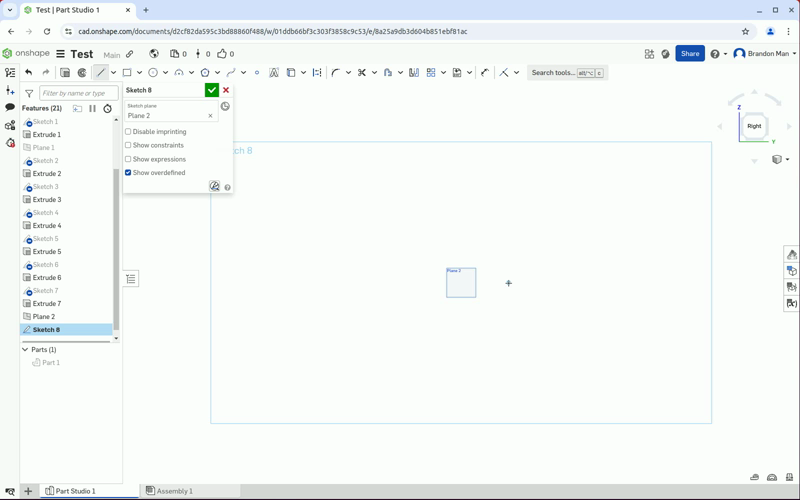
key_down(shift)
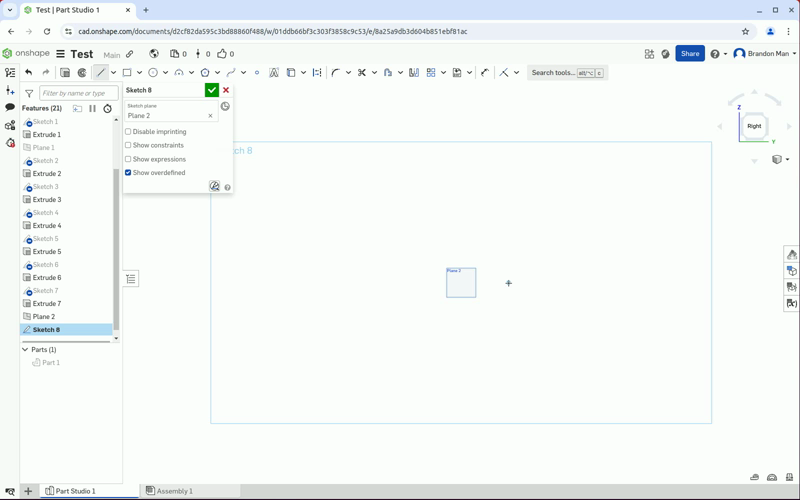
mouse_move(538, 282)
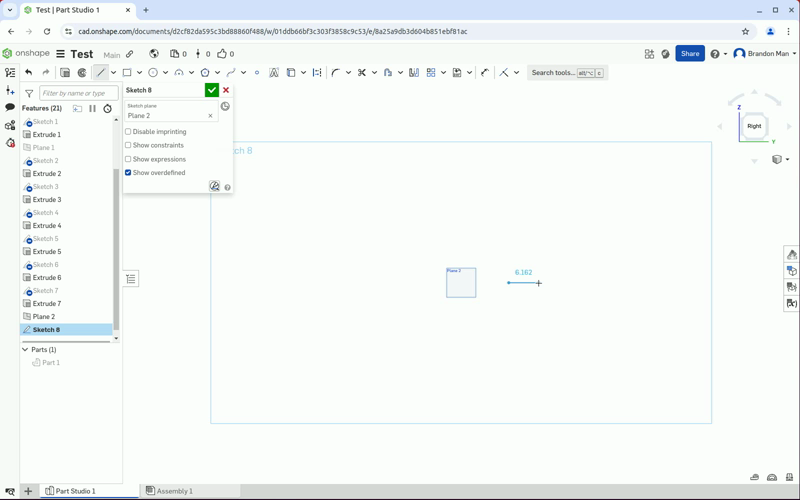
mouse_move(525, 282)
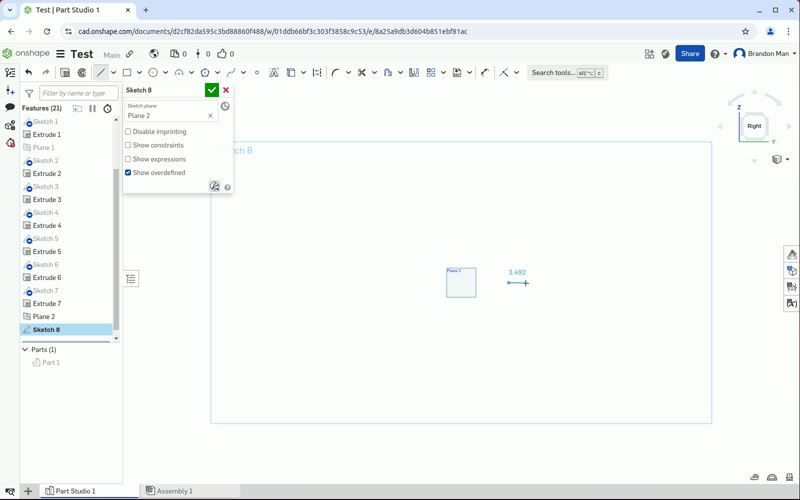
click(525, 282)
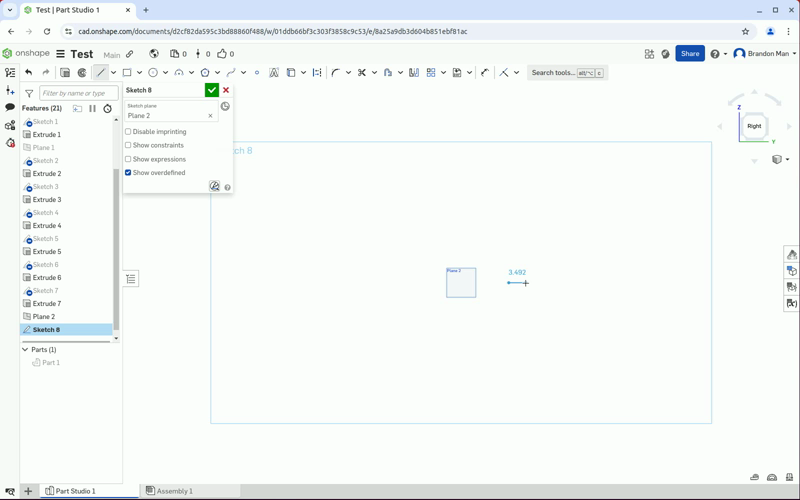
key_up(shift)
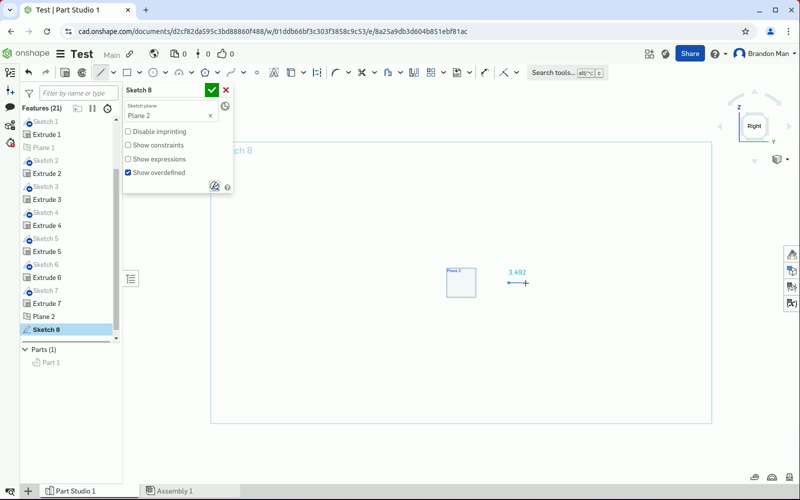
key_down(shift)
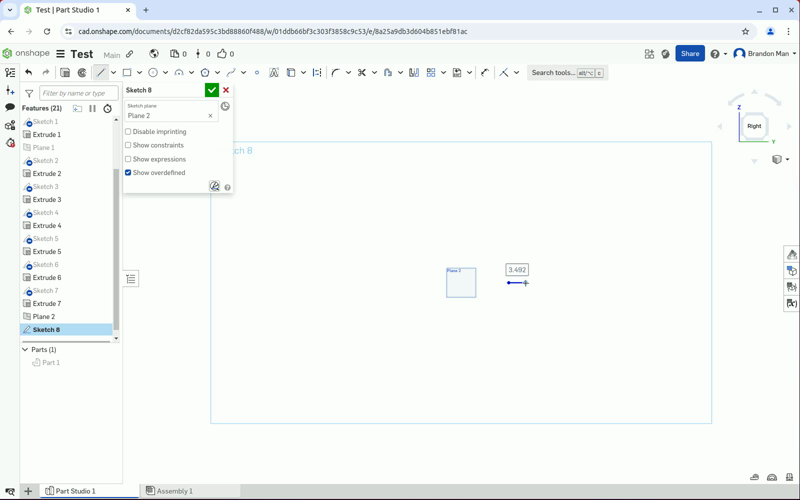
mouse_move(555, 282)
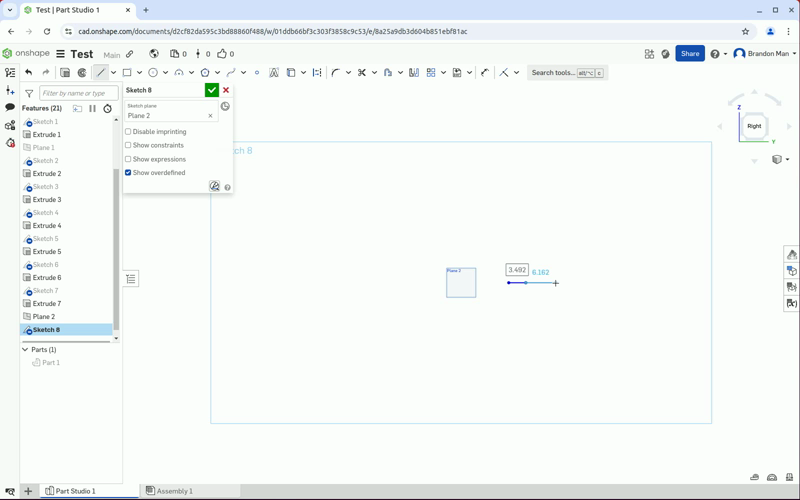
mouse_move(525, 253)
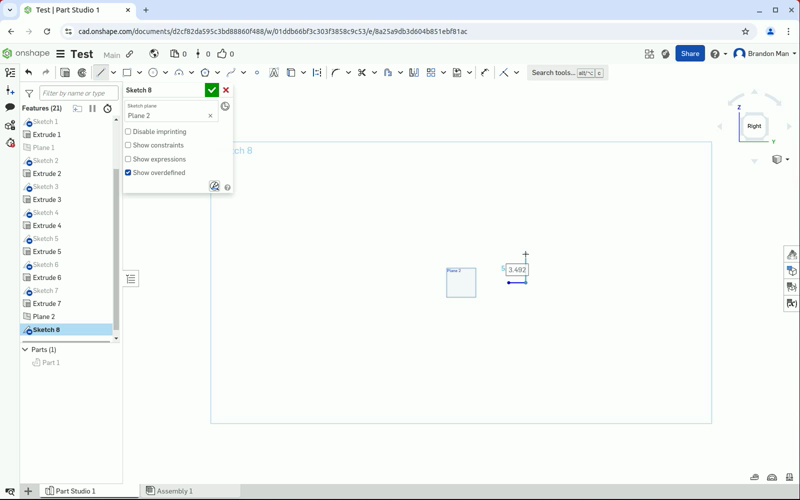
click(525, 253)
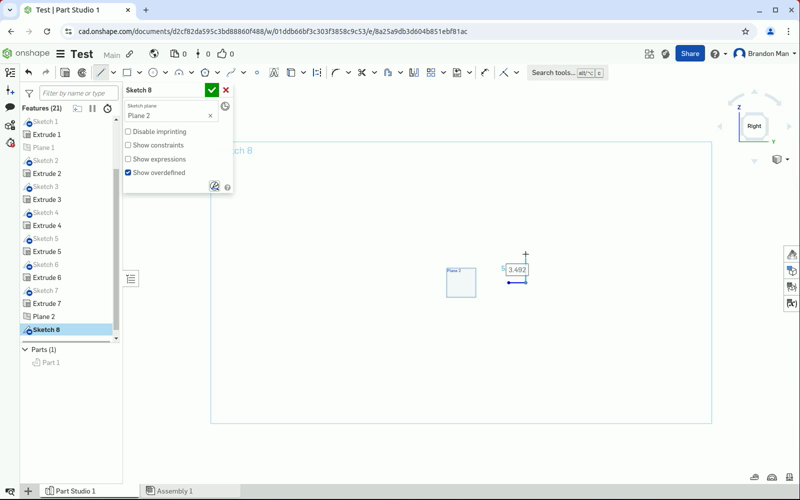
key_up(shift)
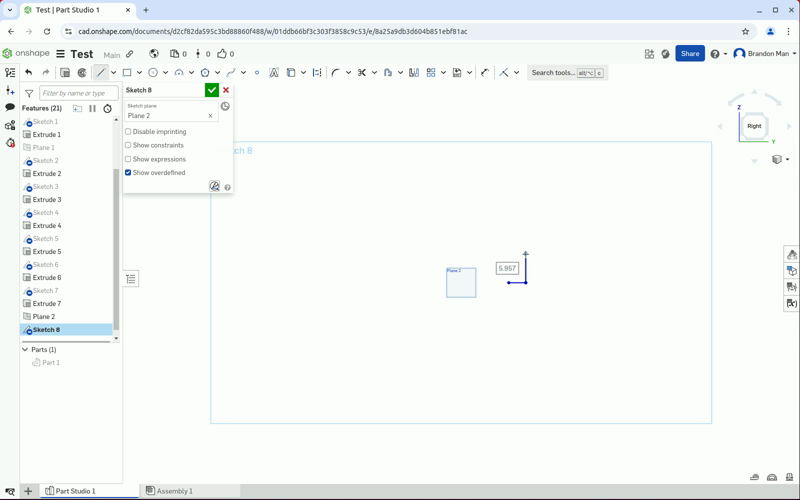
key_down(shift)
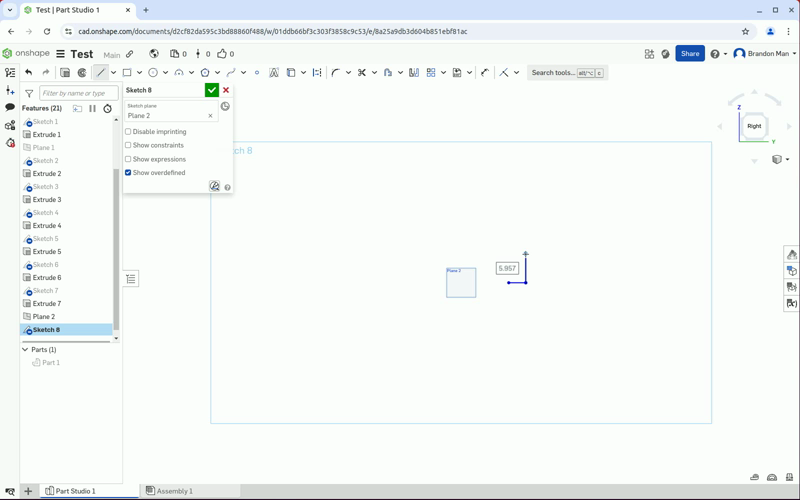
mouse_move(555, 253)
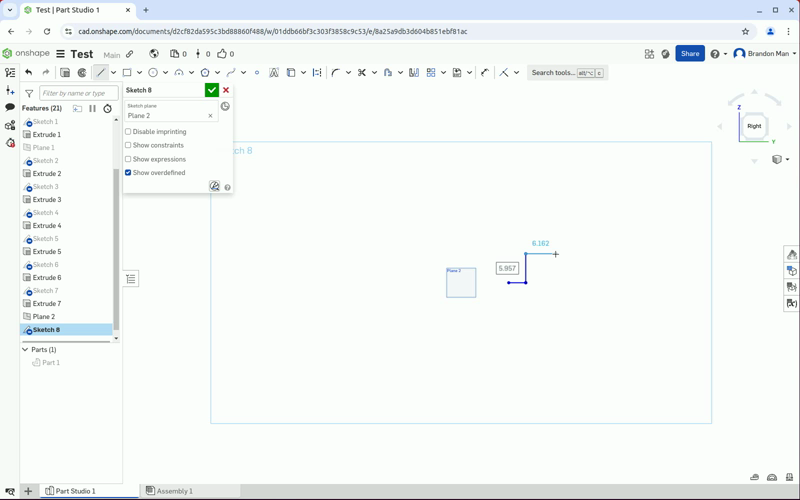
mouse_move(508, 253)
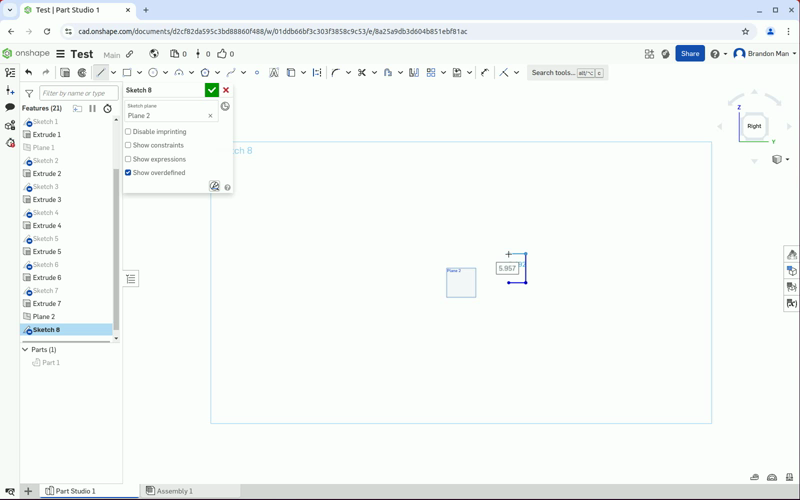
click(508, 253)
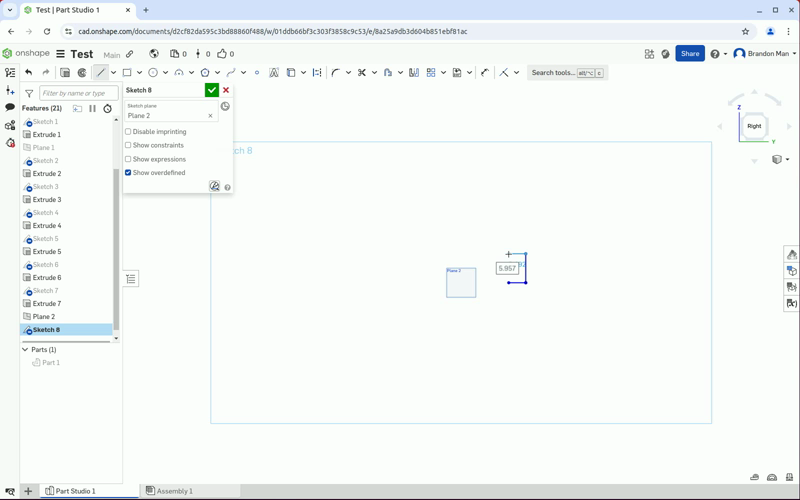
key_up(shift)
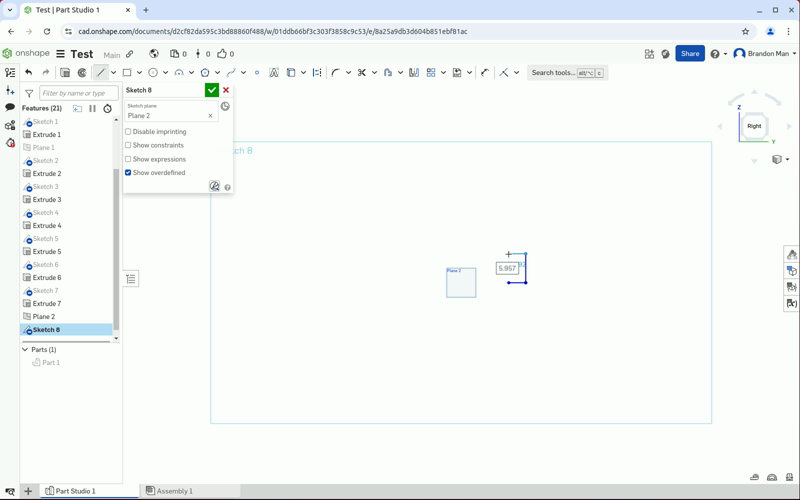
mouse_move(538, 253)
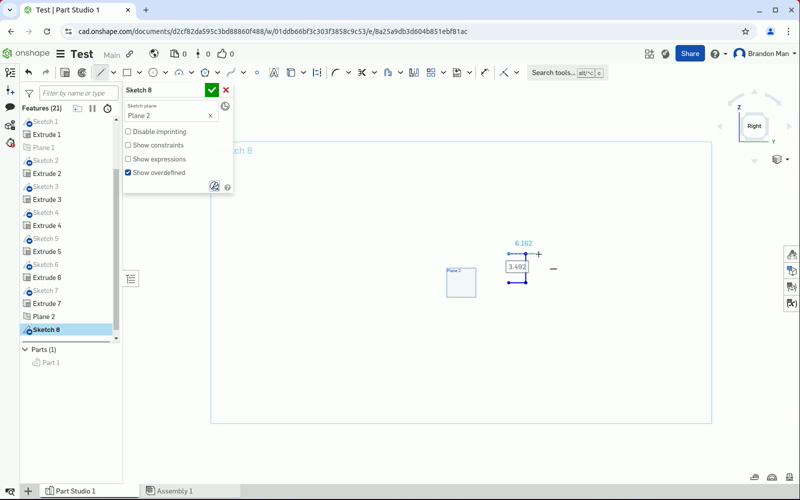
key_down(shift)
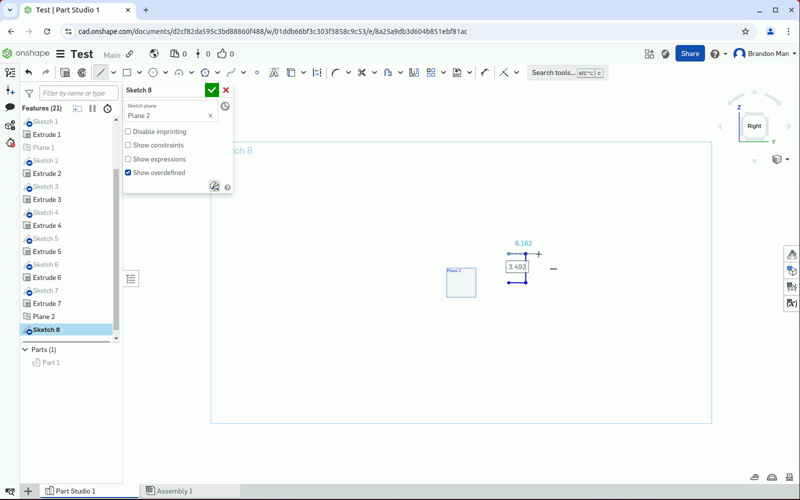
mouse_move(508, 282)
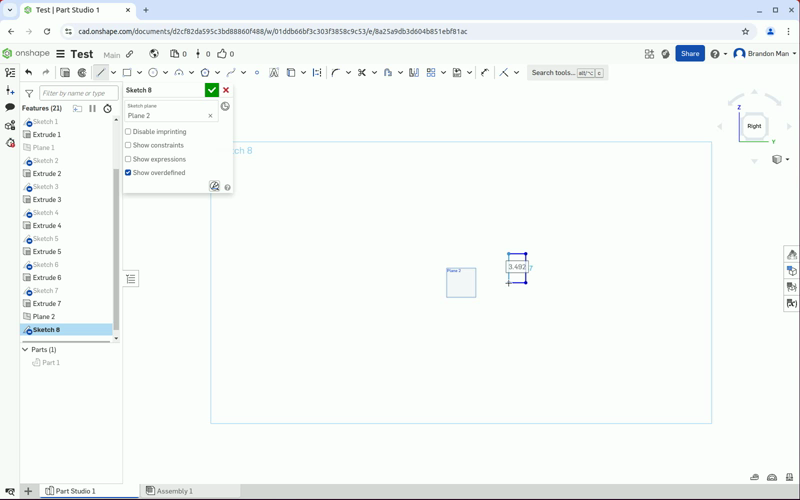
key_up(shift)
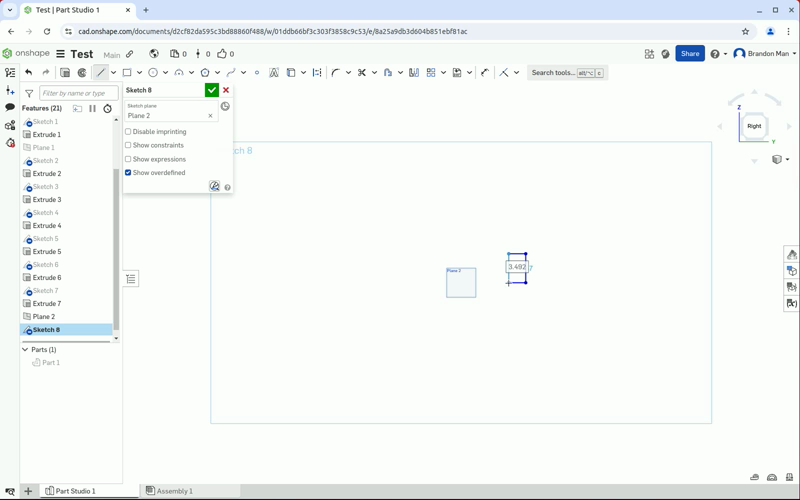
click(508, 282)
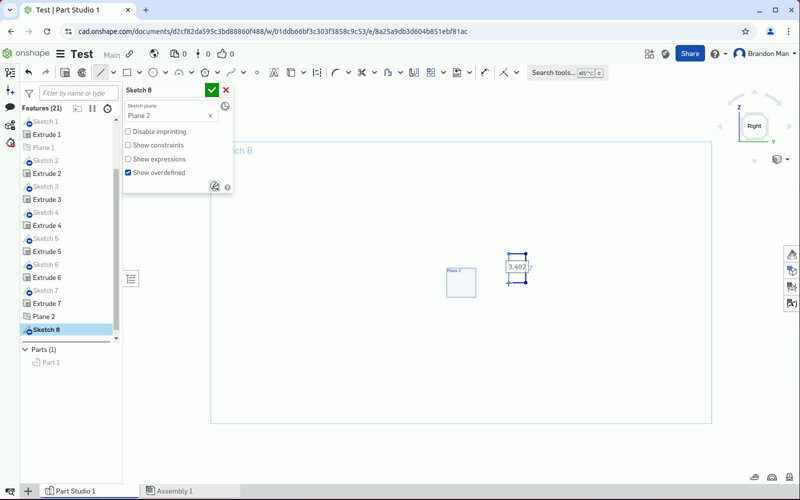
key(esc)
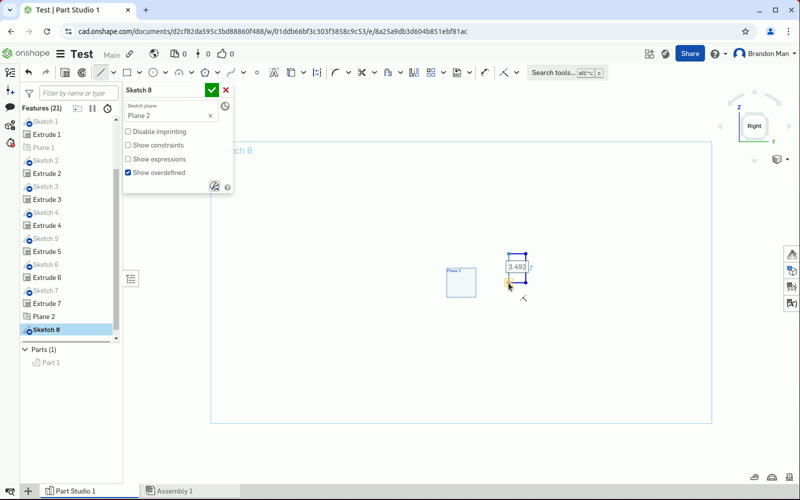
mouse_move(514, 278)
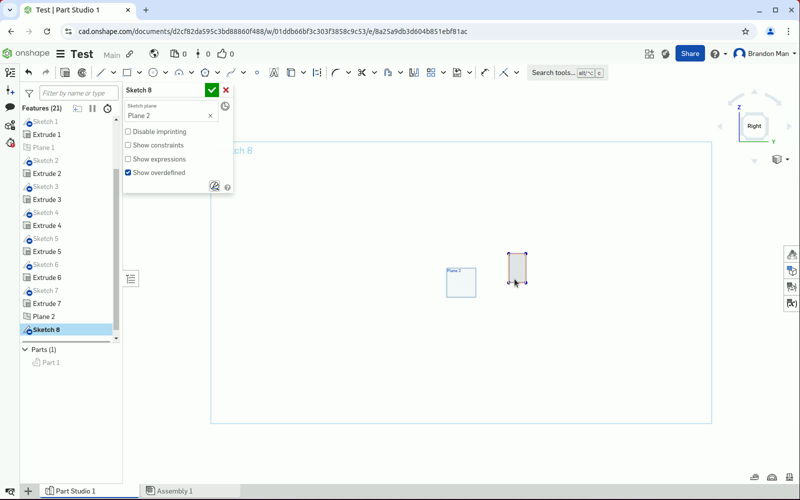
scroll(6)
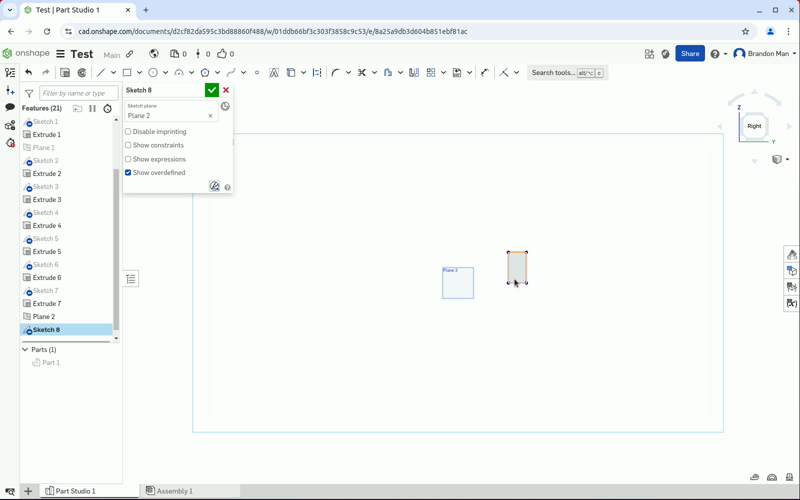
scroll(6)
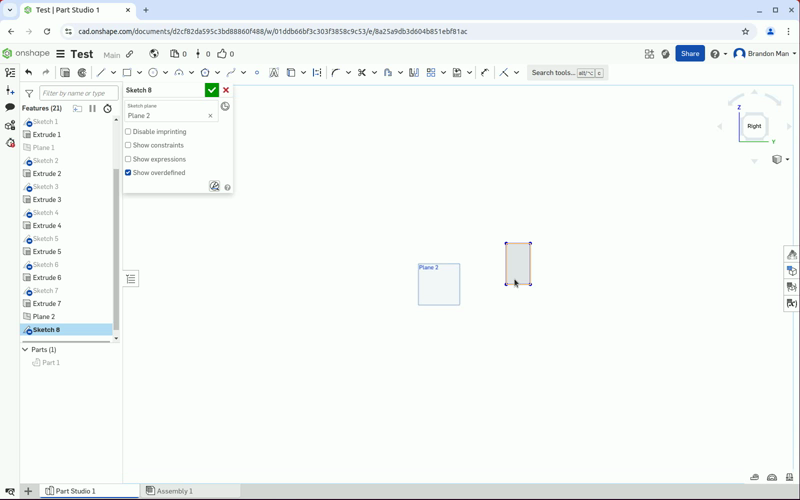
scroll(6)
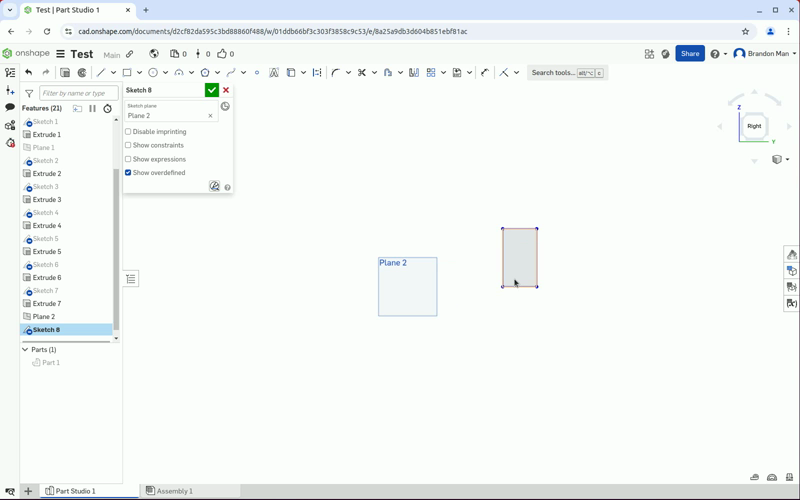
scroll(6)
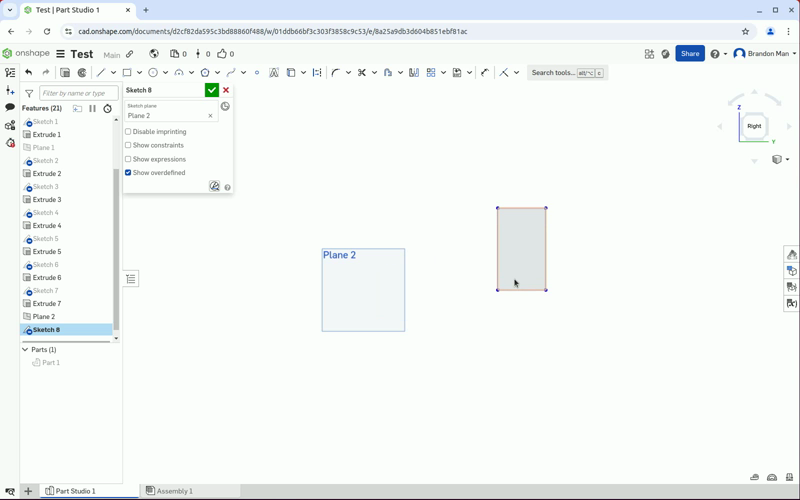
scroll(6)
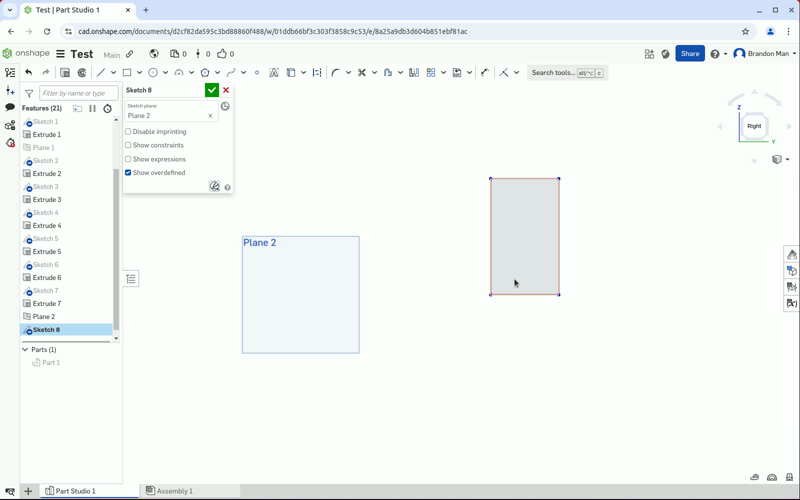
scroll(6)
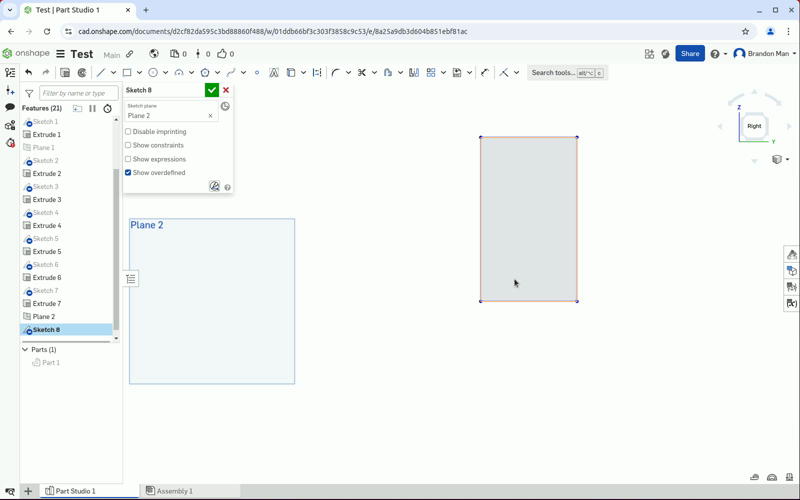
scroll(6)
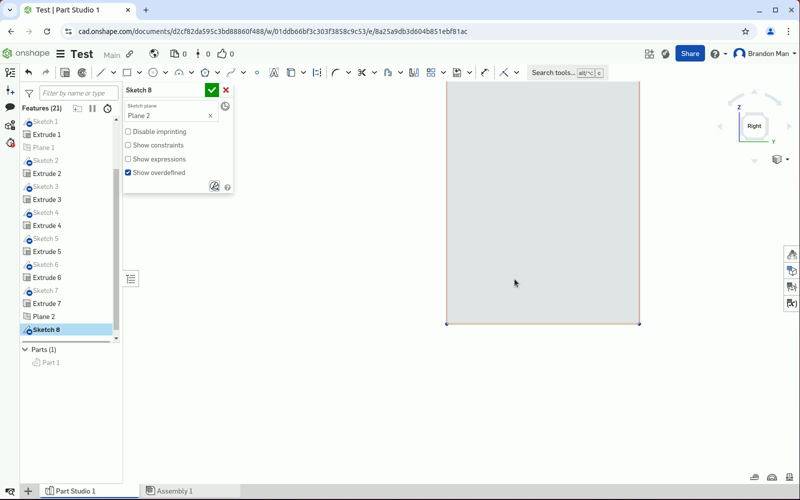
click(514, 278)
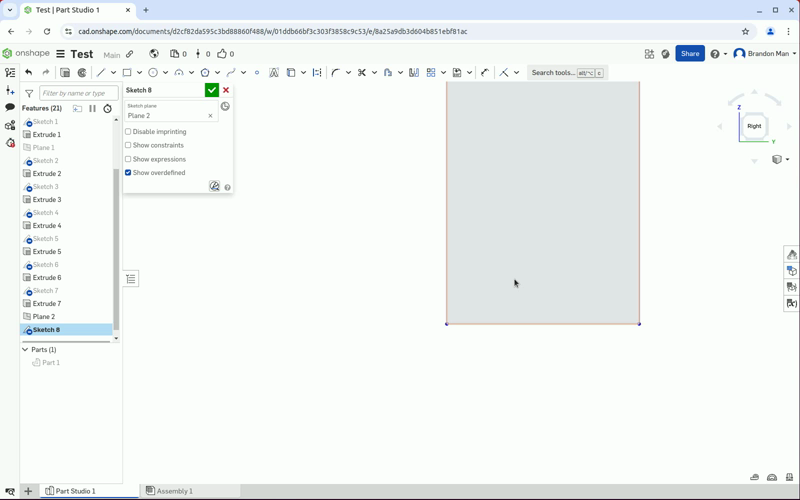
scroll(-6)
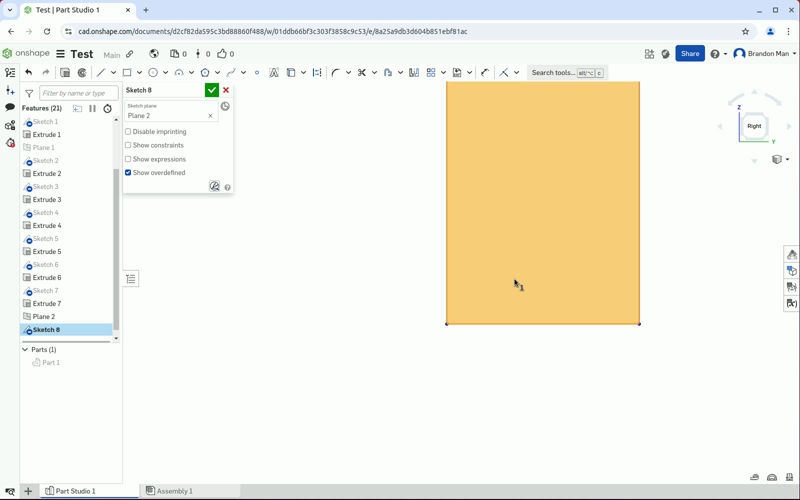
scroll(-6)
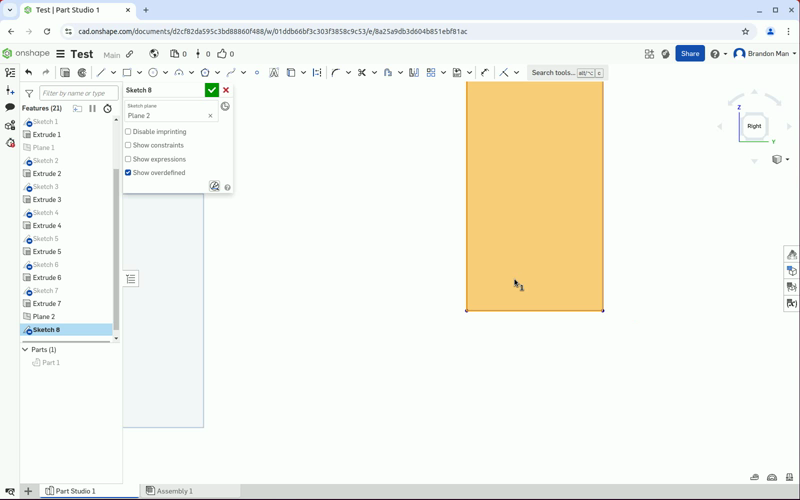
scroll(-6)
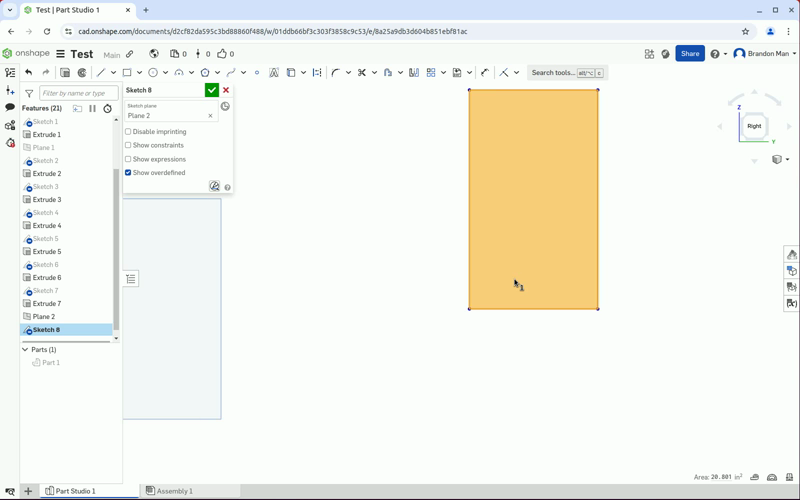
scroll(-6)
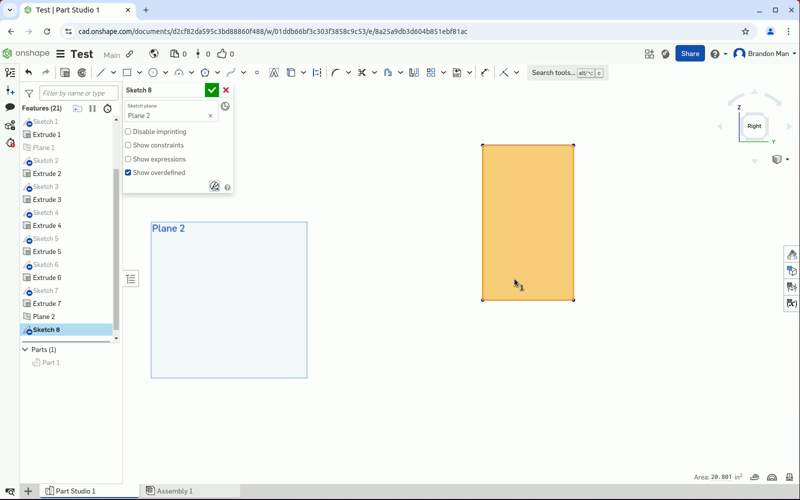
scroll(-6)
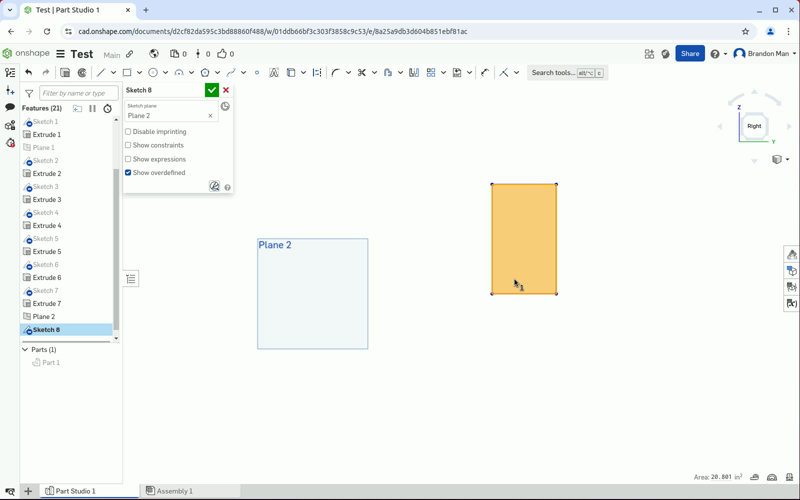
scroll(-6)
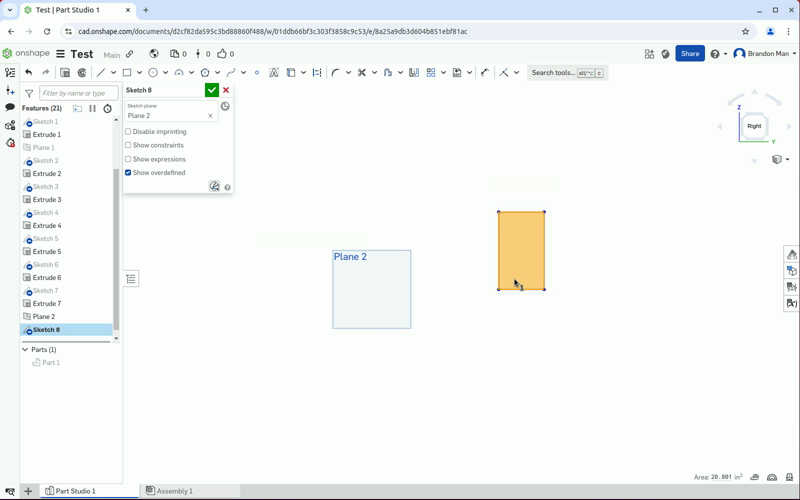
scroll(-6)
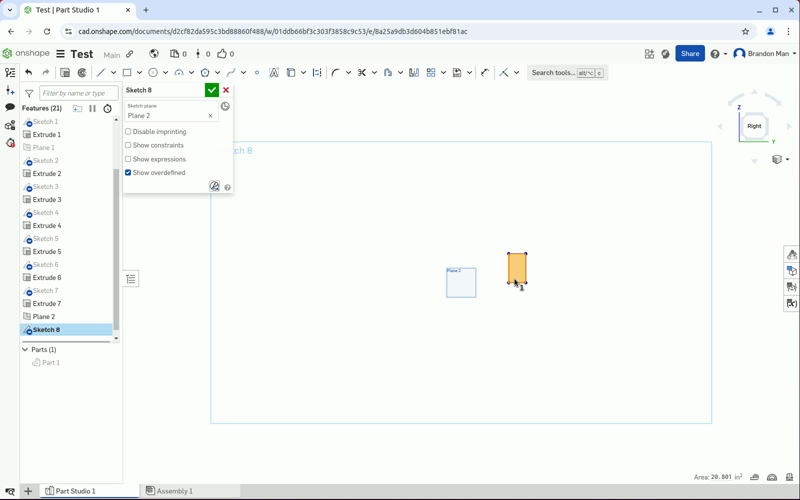
mouse_move(73, 352)
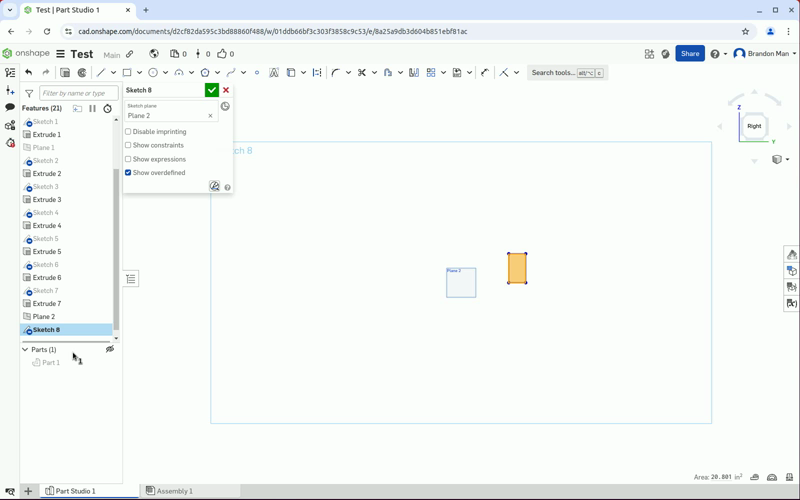
key(shift+y)
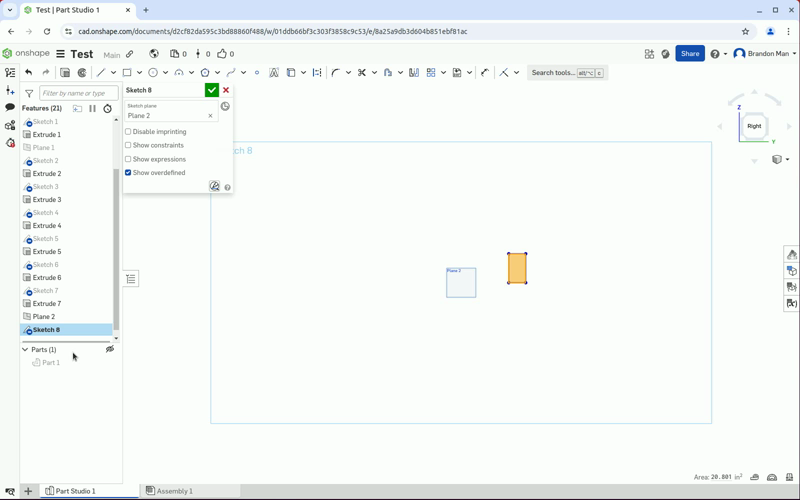
key(shift+e)
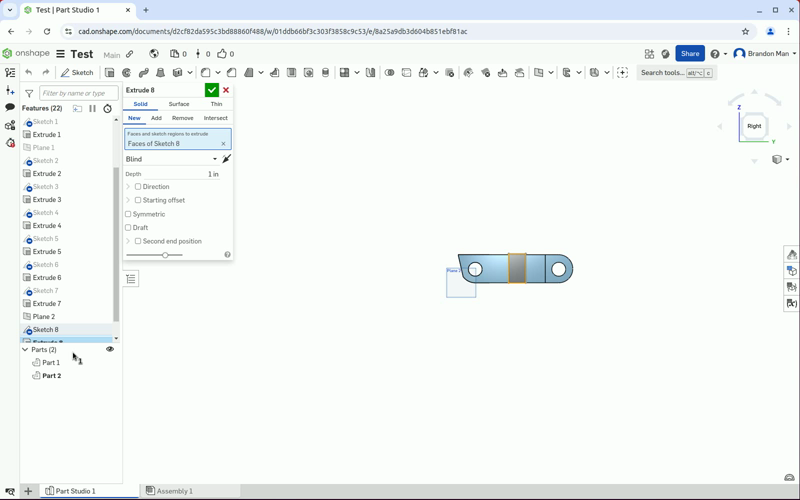
mouse_move(143, 106)
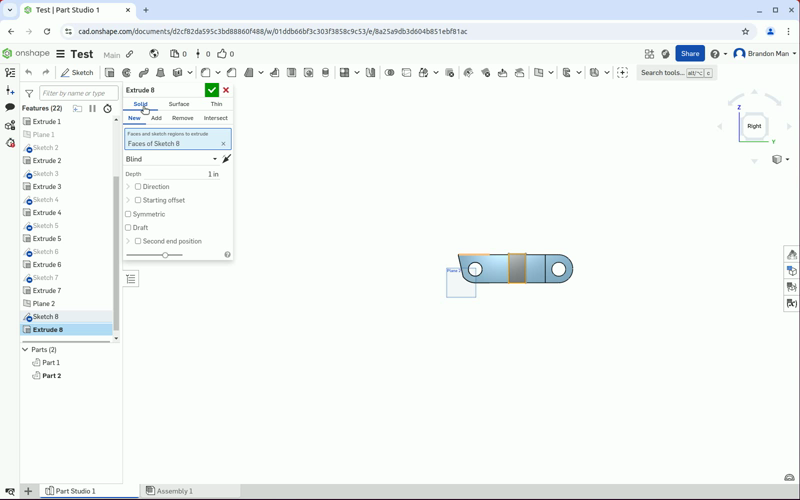
click(143, 106)
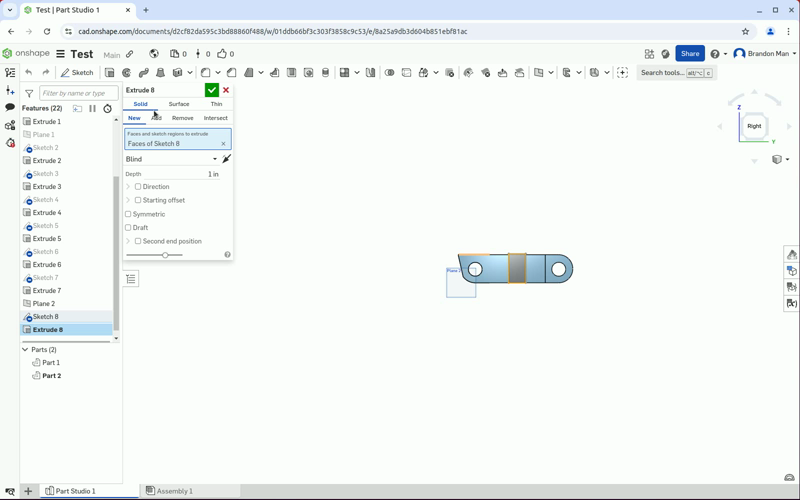
mouse_move(186, 120)
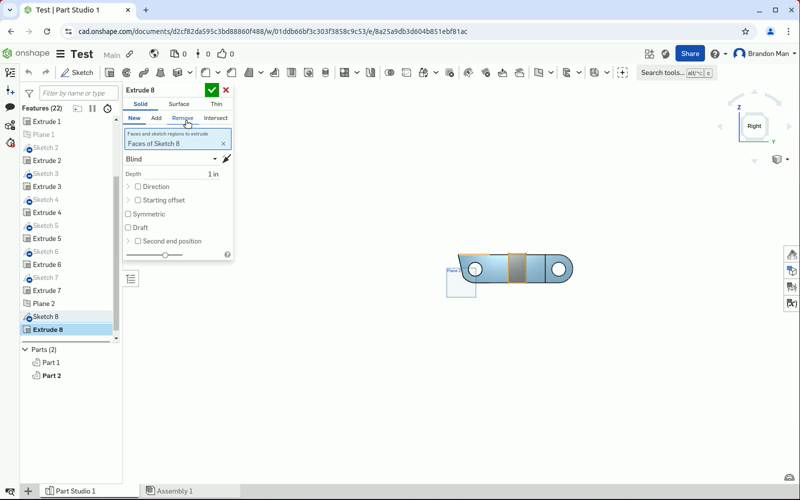
click(186, 120)
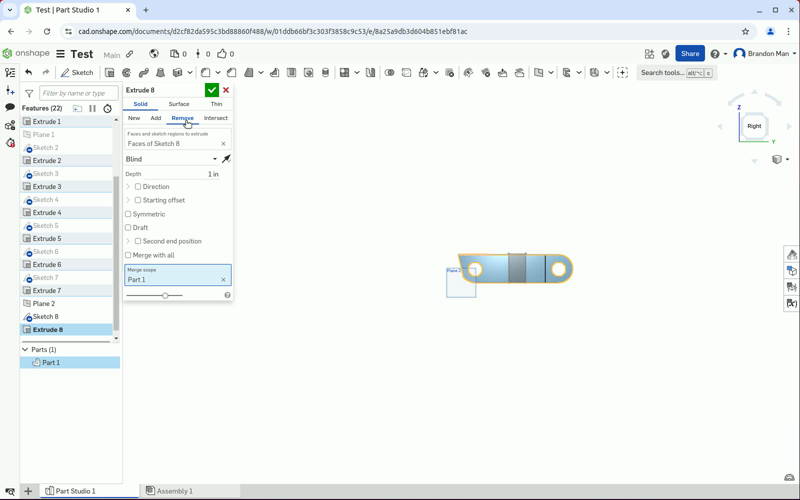
key(tab, 4)
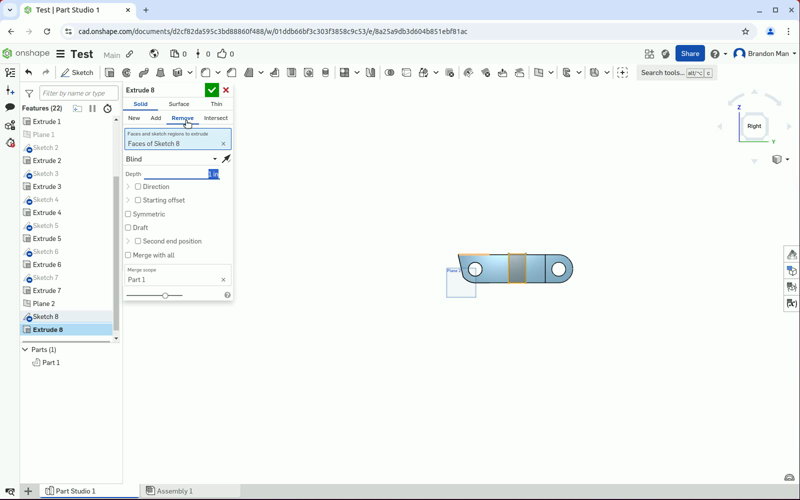
text(4.333)
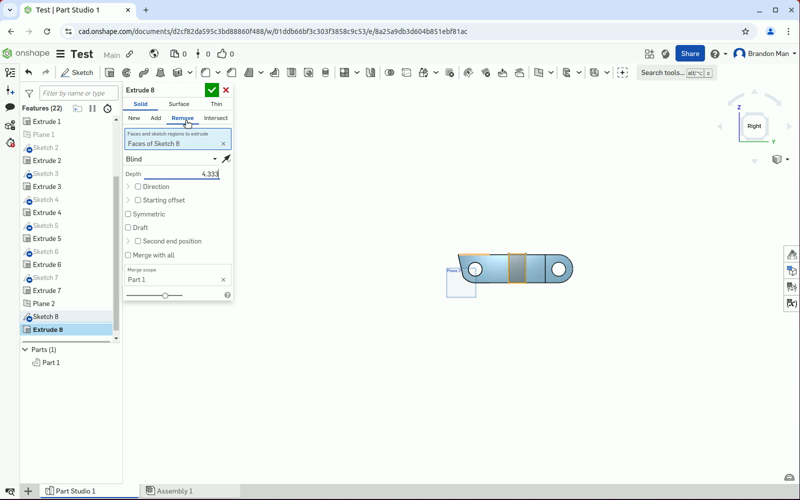
key(tab, 6)
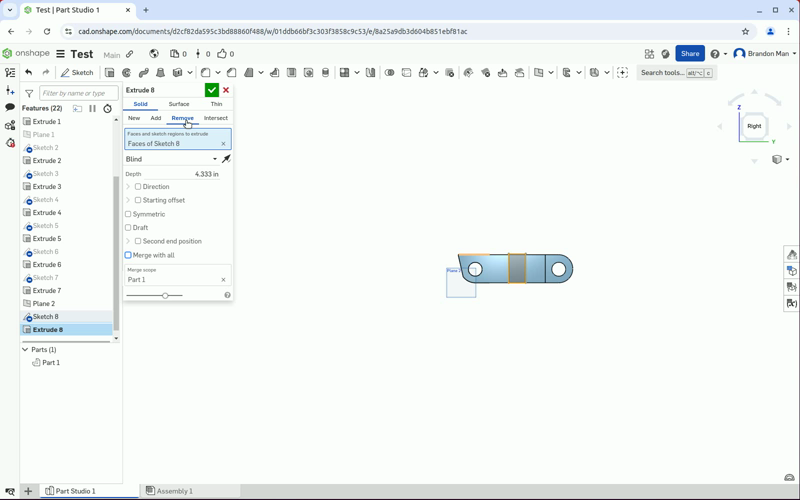
key(space)
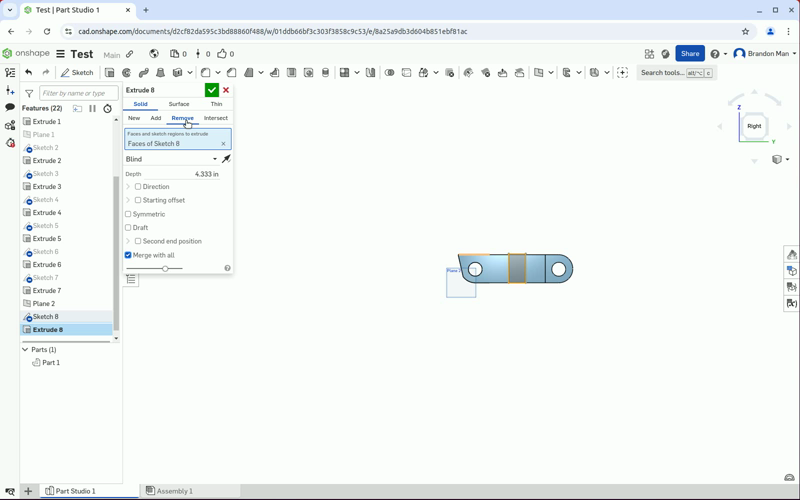
key(enter)
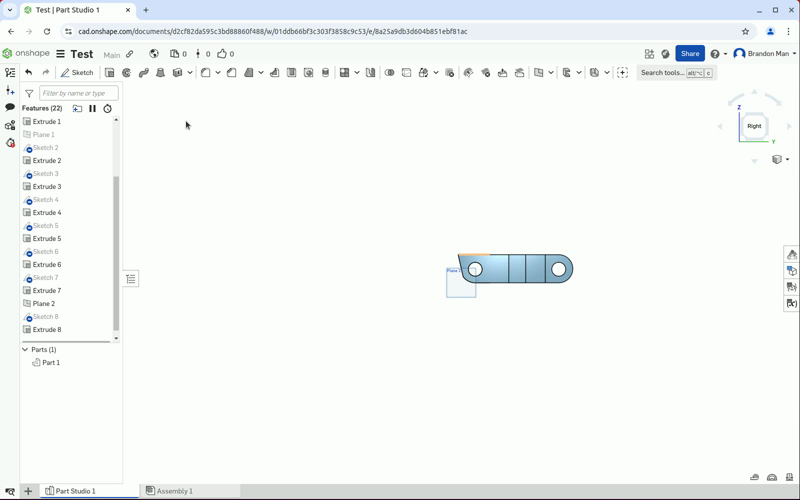
key(shift+h)
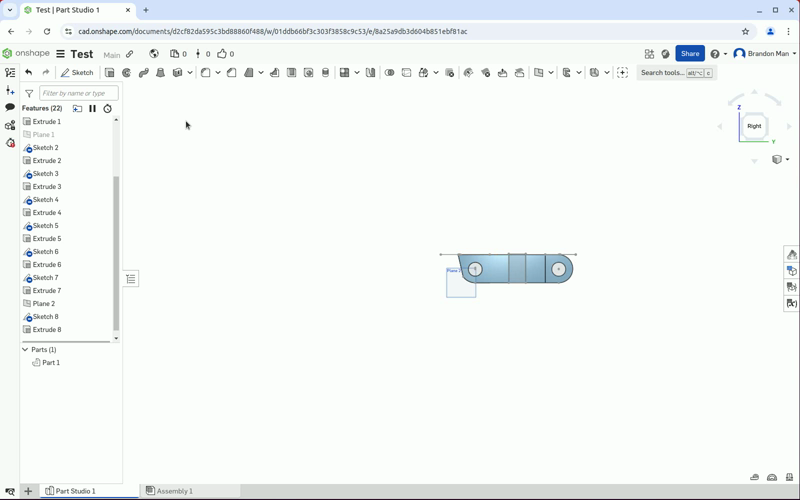
key(shift+h)
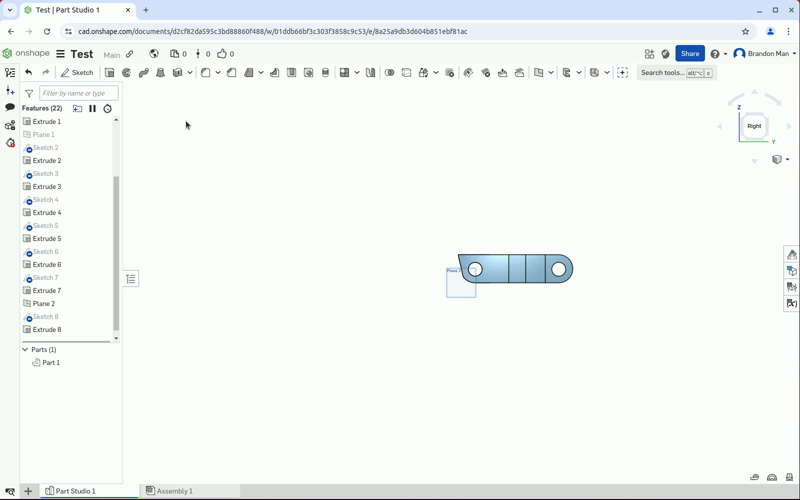
mouse_move(69, 111)
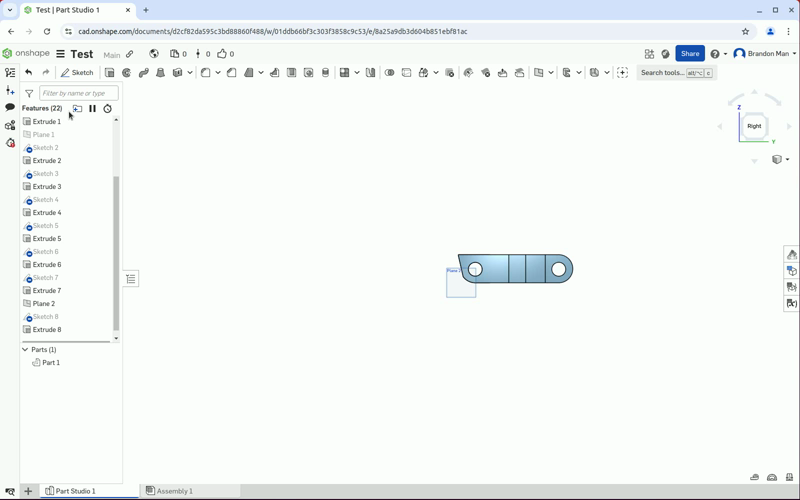
click(69, 111)
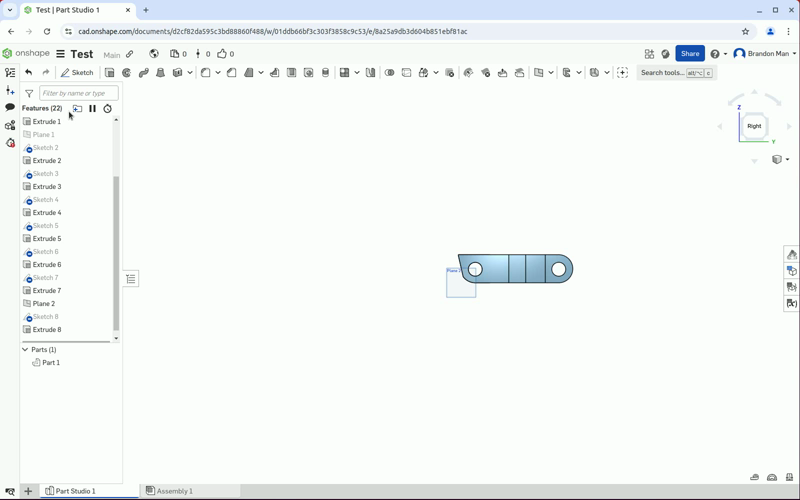
mouse_move(541, 75)
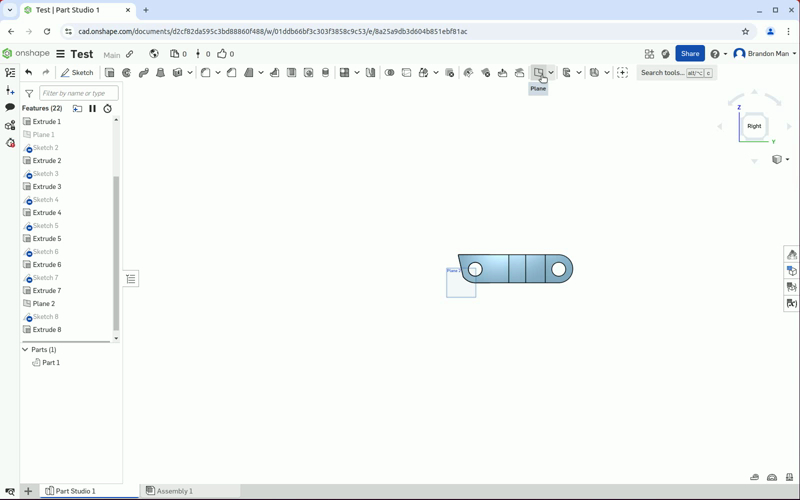
click(541, 75)
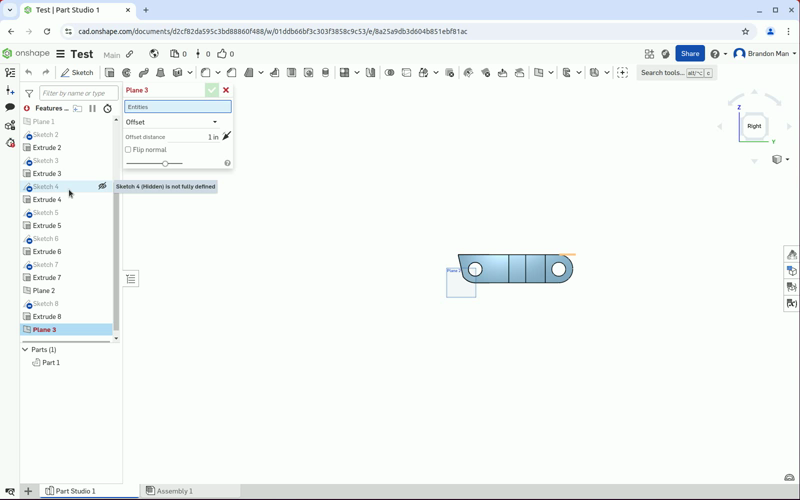
scroll(3)
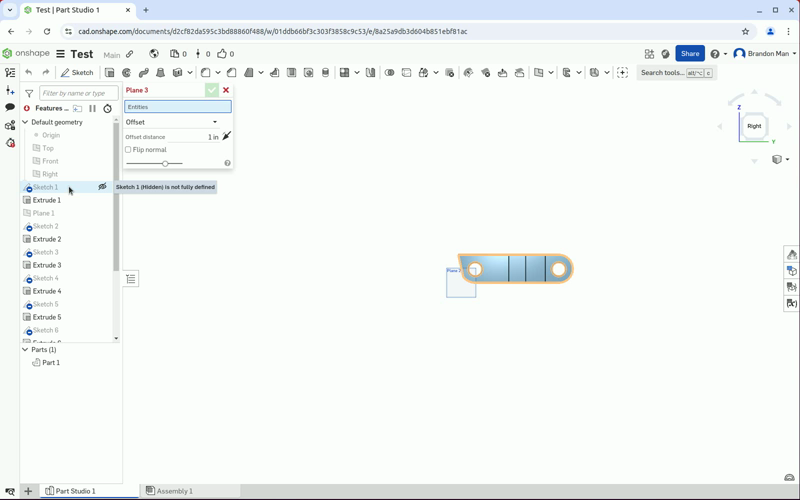
mouse_move(69, 176)
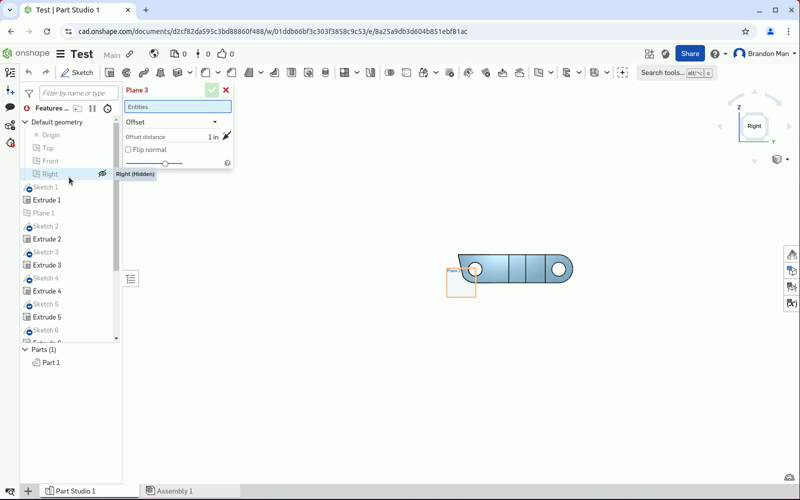
click(69, 176)
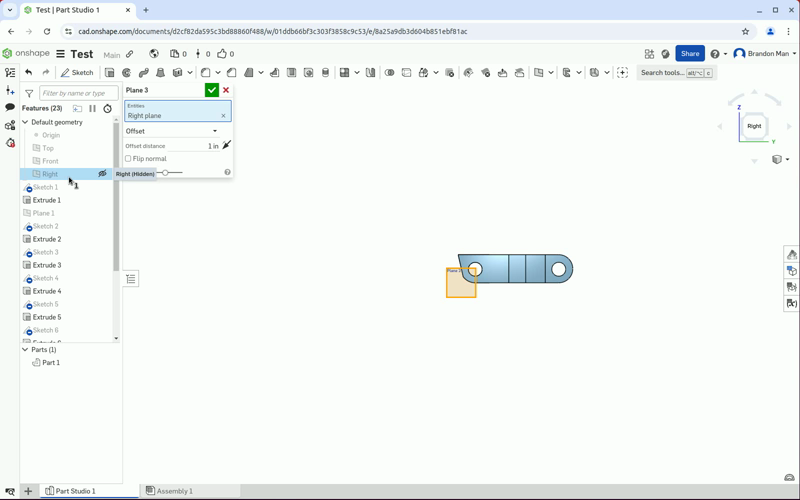
key(tab, 2)
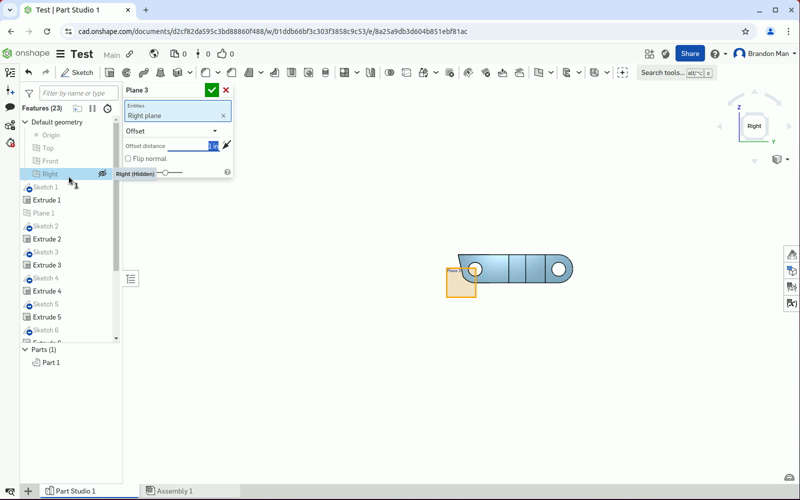
text(1.448)
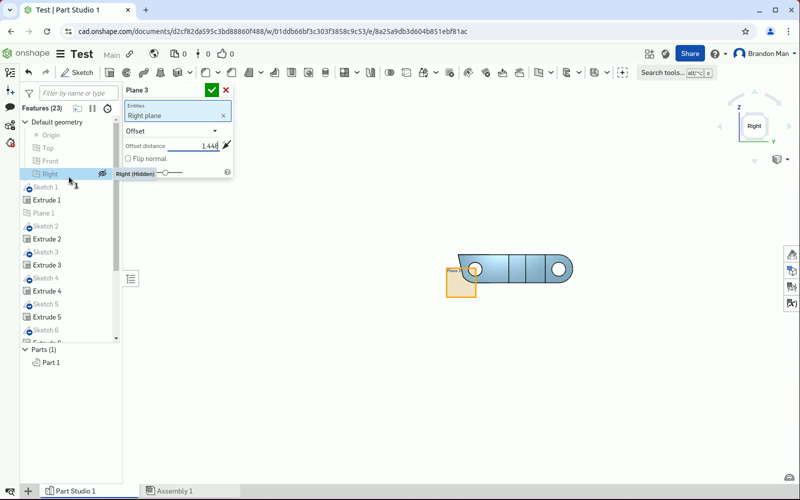
key(enter, 2)
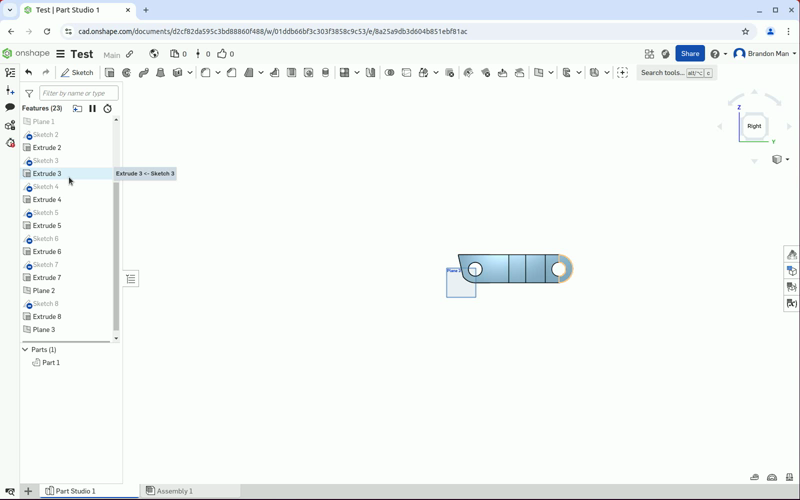
key(shift+s)
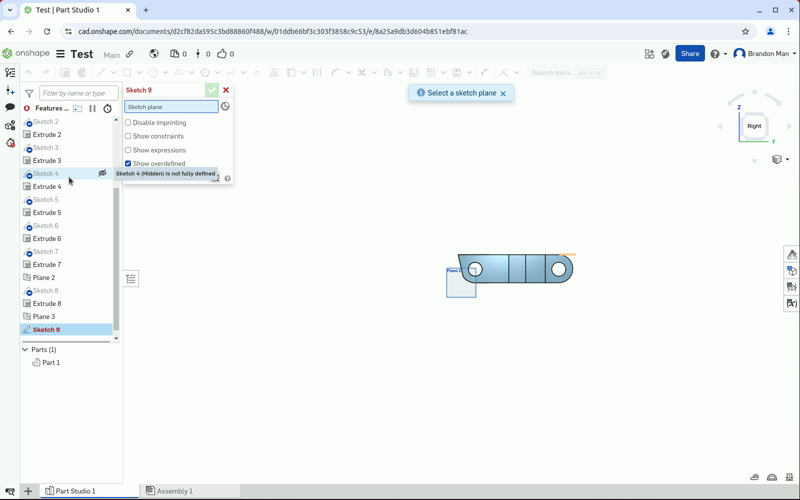
mouse_move(69, 319)
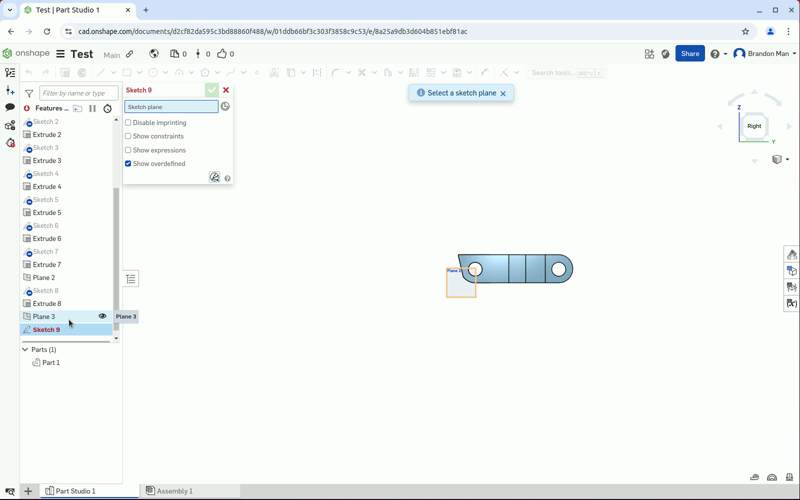
click(69, 319)
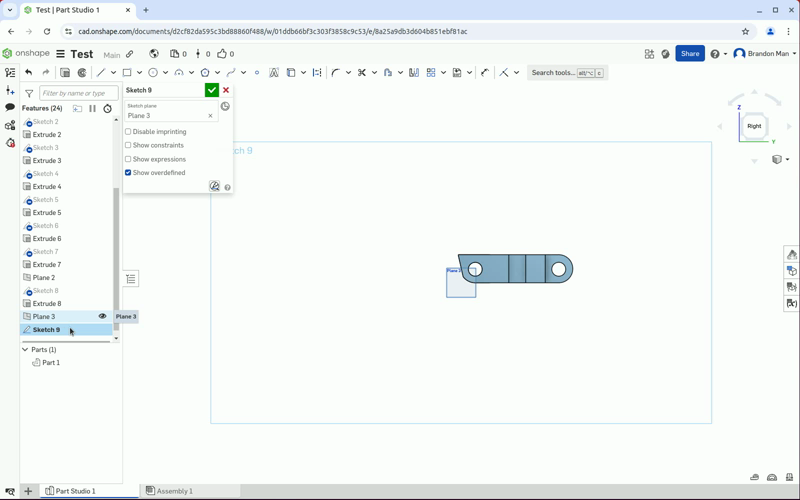
mouse_move(73, 352)
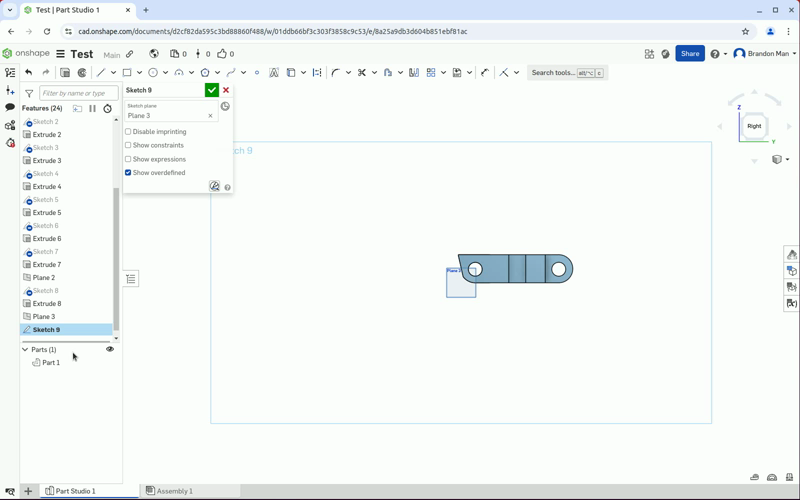
key(y)
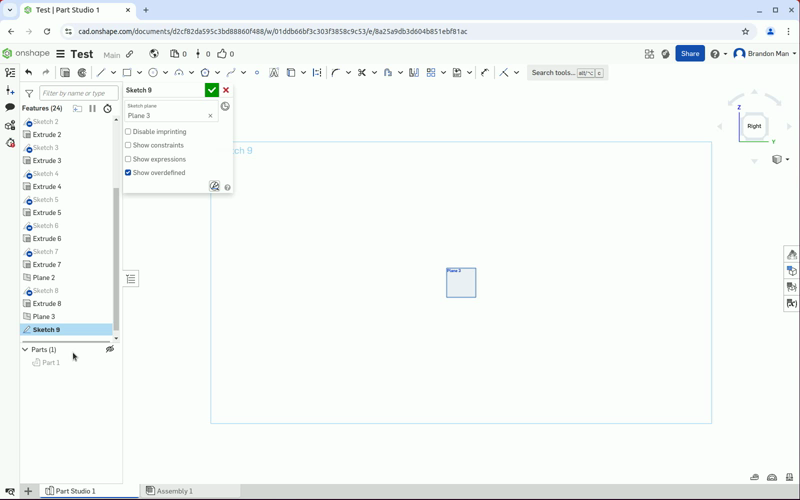
key(c)
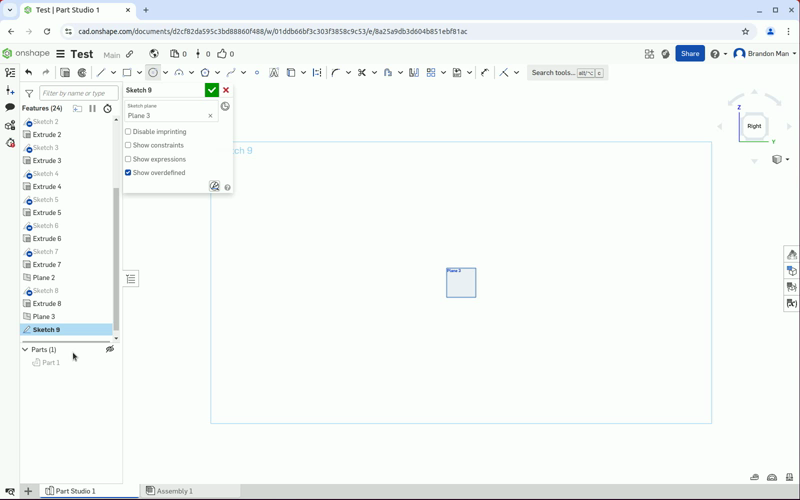
key_down(shift)
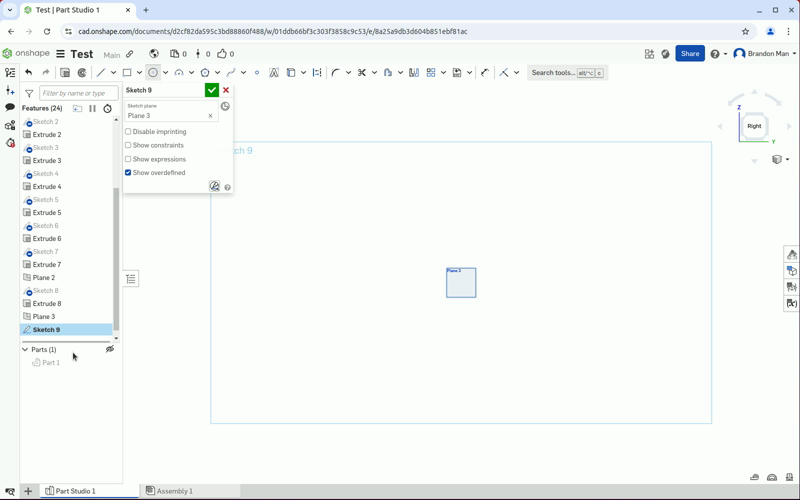
mouse_move(517, 268)
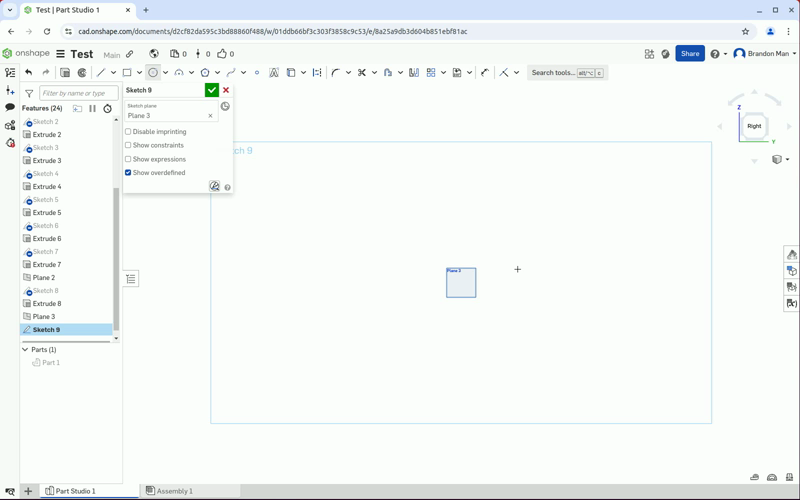
click(517, 268)
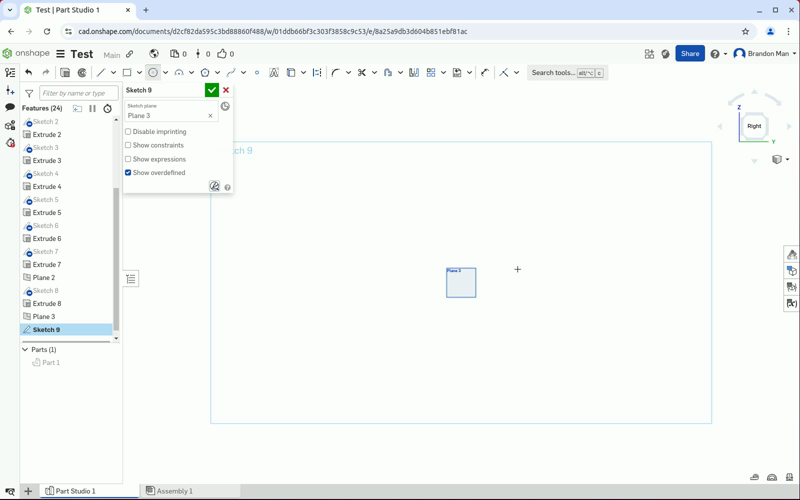
key_up(shift)
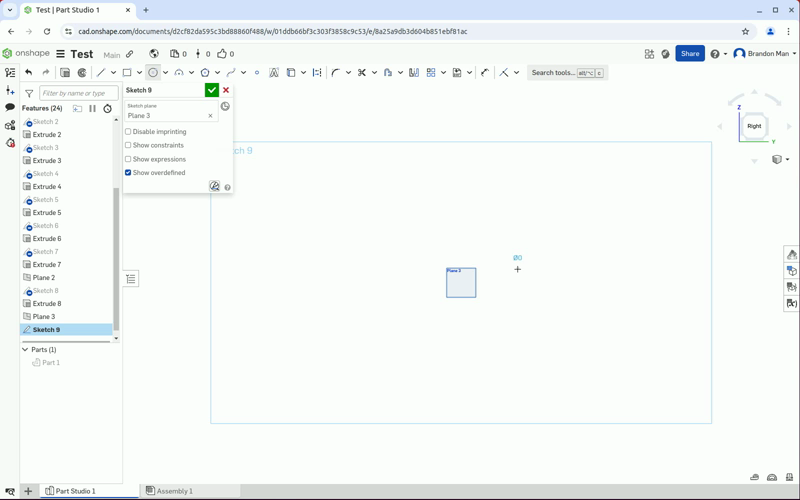
mouse_move(523, 268)
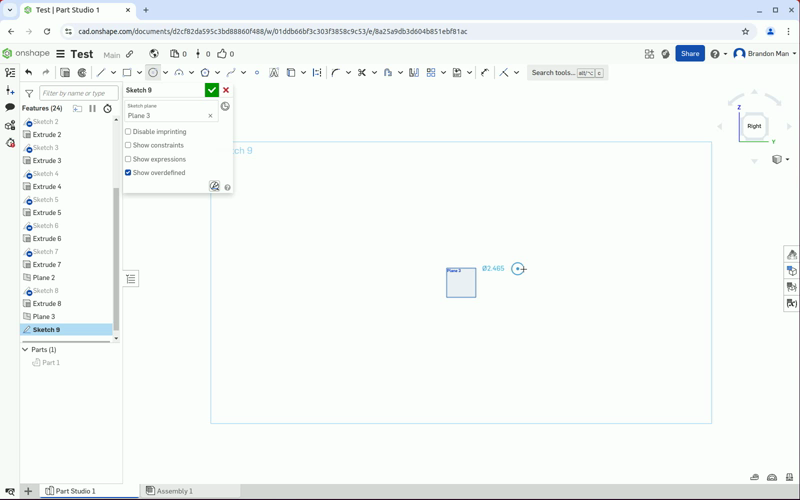
click(523, 268)
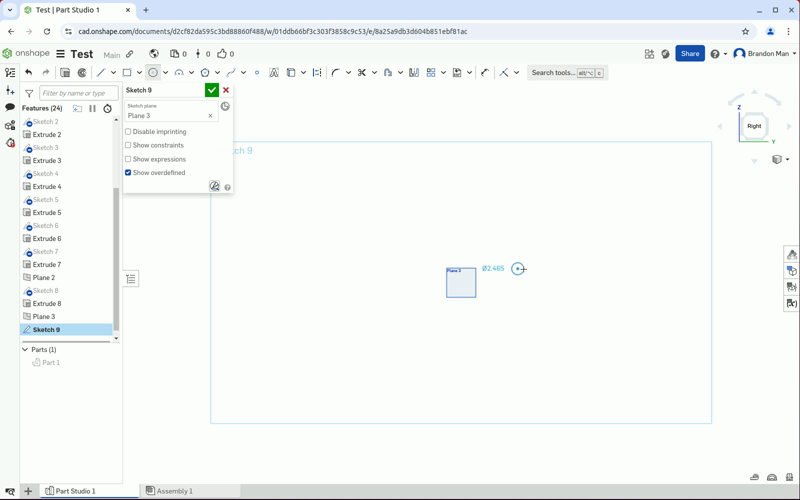
key(esc)
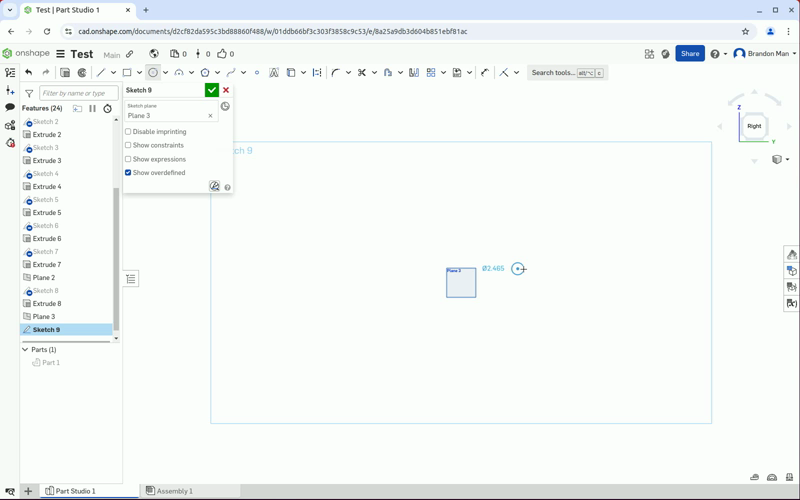
mouse_move(514, 264)
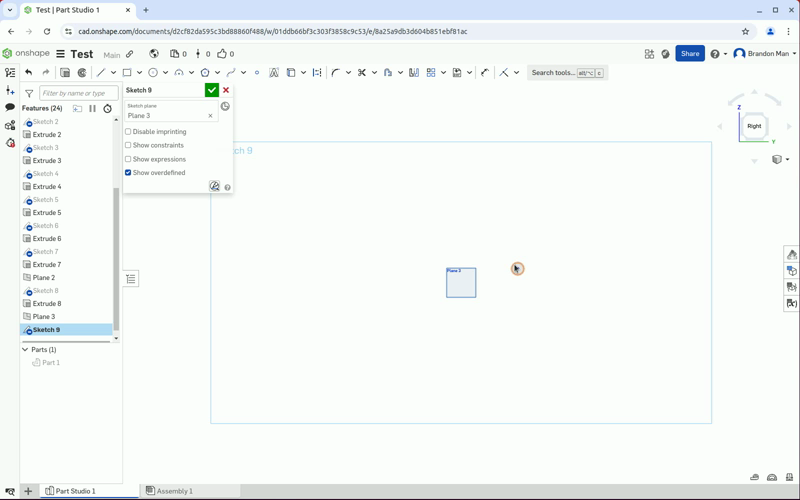
scroll(6)
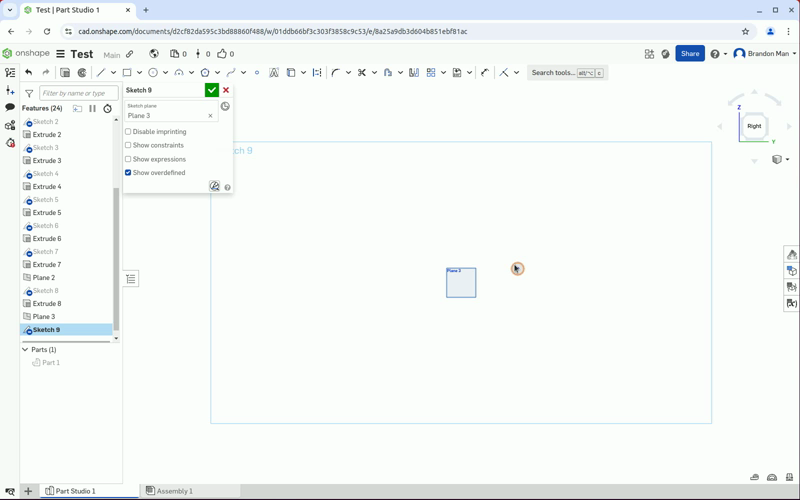
scroll(6)
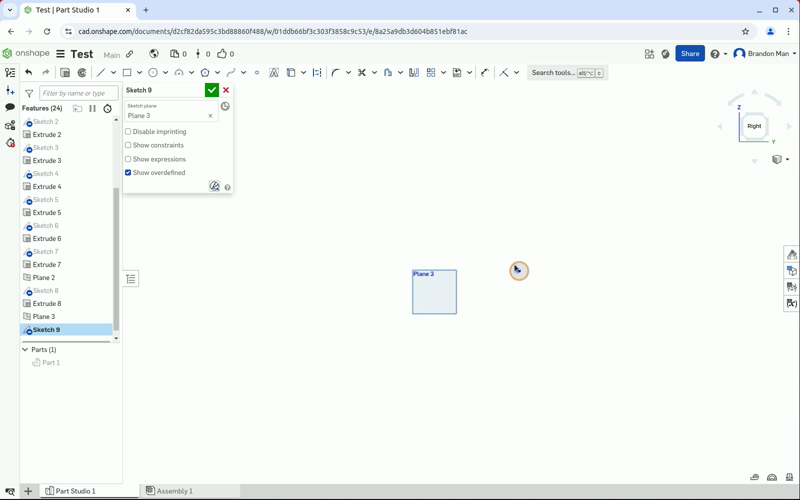
scroll(6)
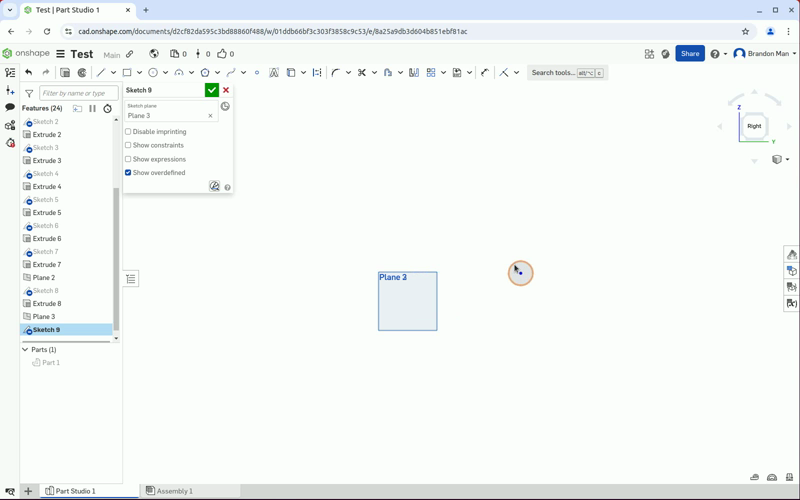
scroll(6)
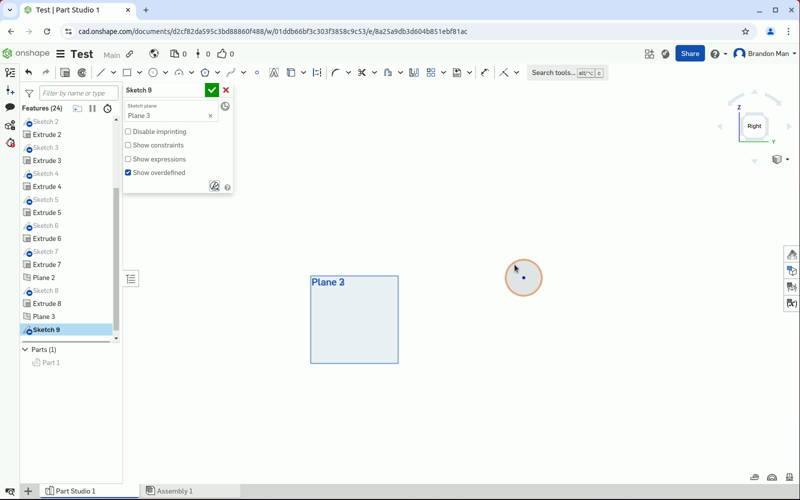
scroll(6)
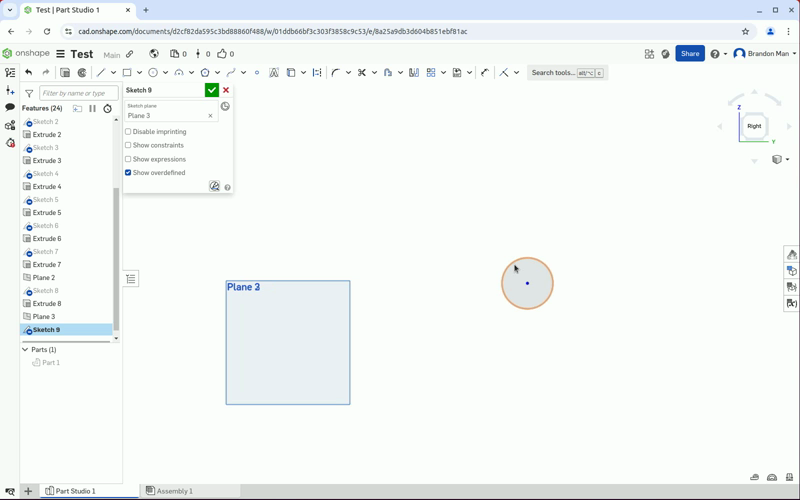
scroll(6)
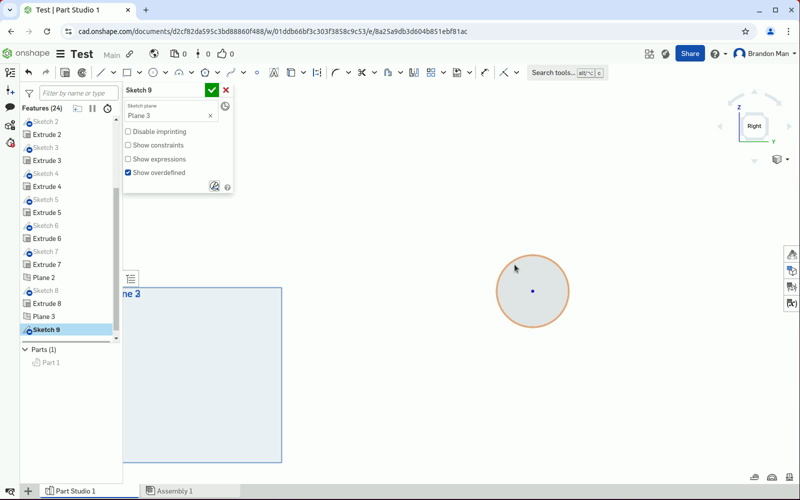
scroll(6)
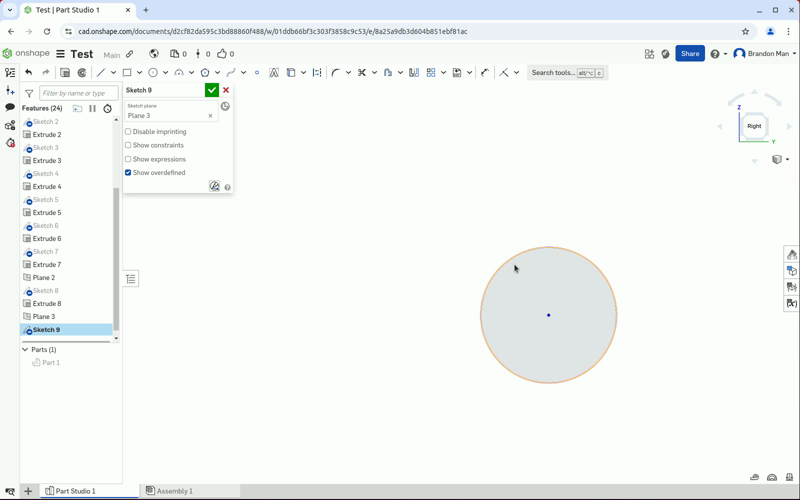
click(514, 264)
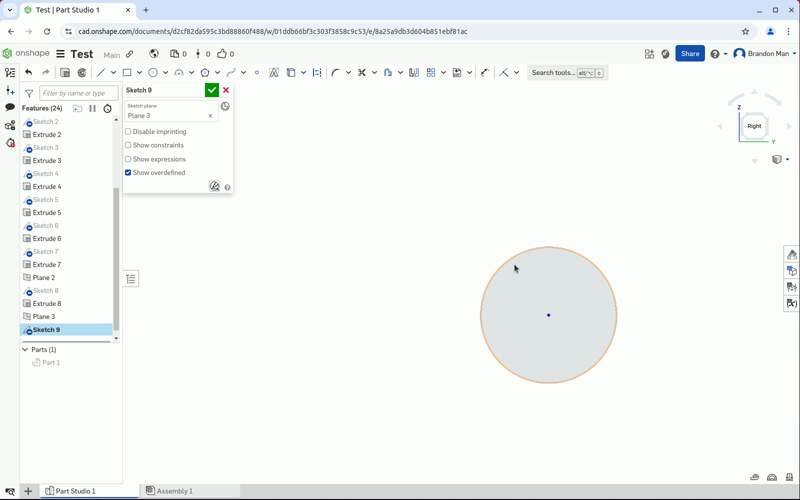
scroll(-6)
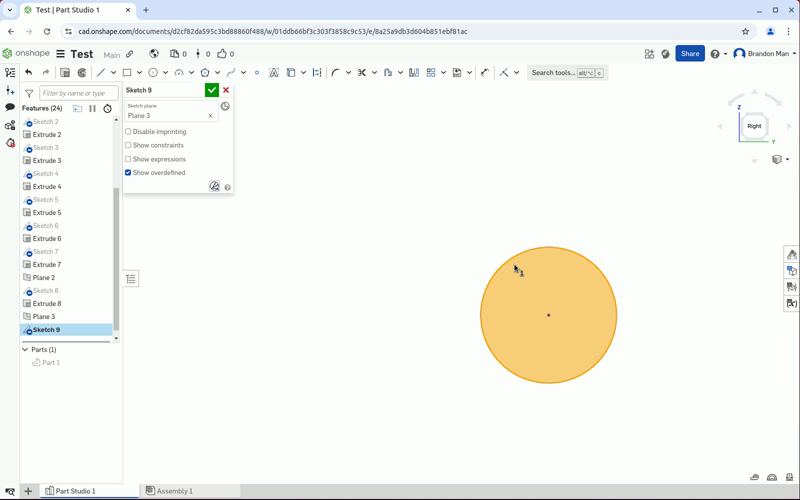
scroll(-6)
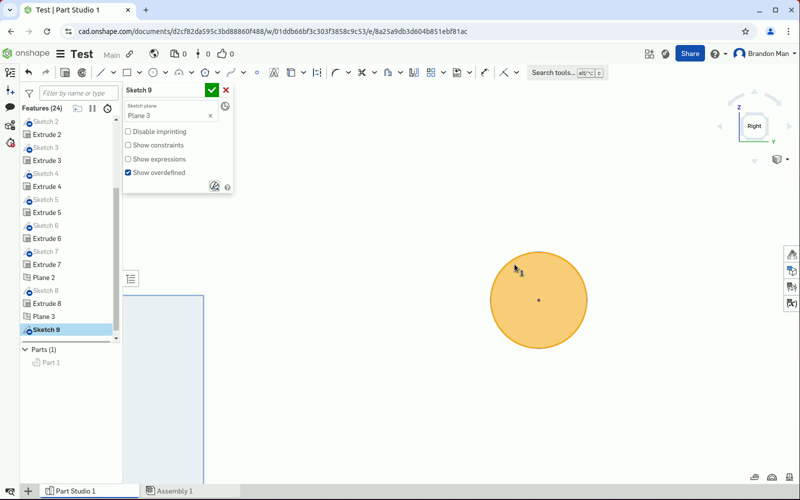
scroll(-6)
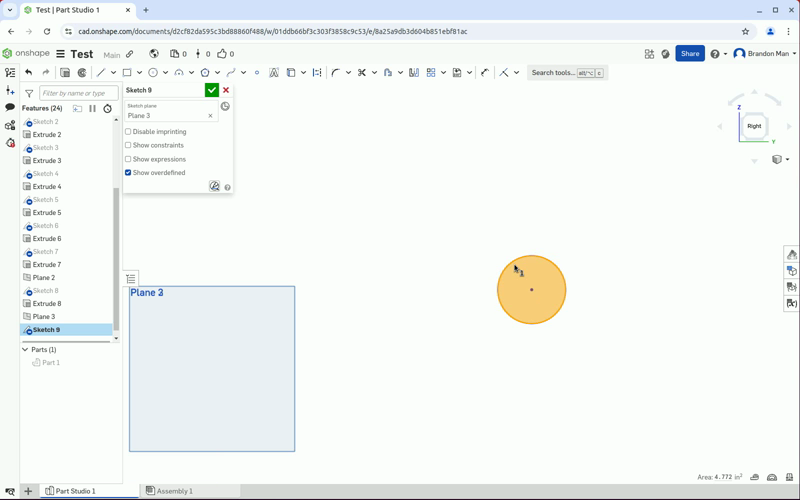
scroll(-6)
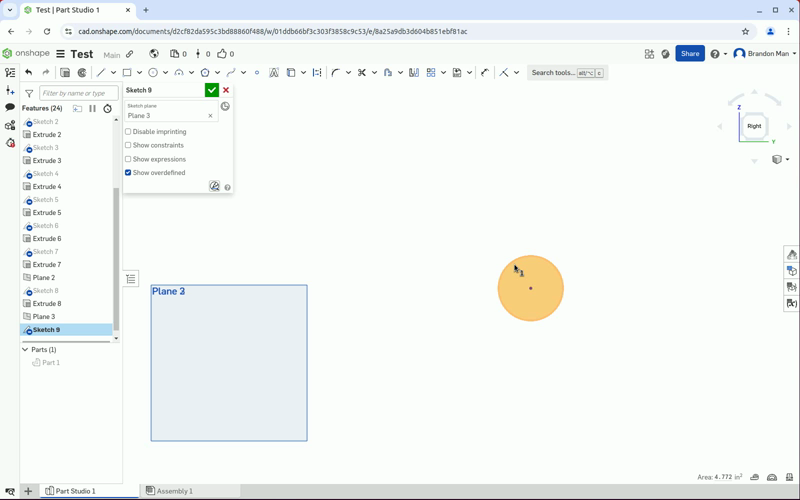
scroll(-6)
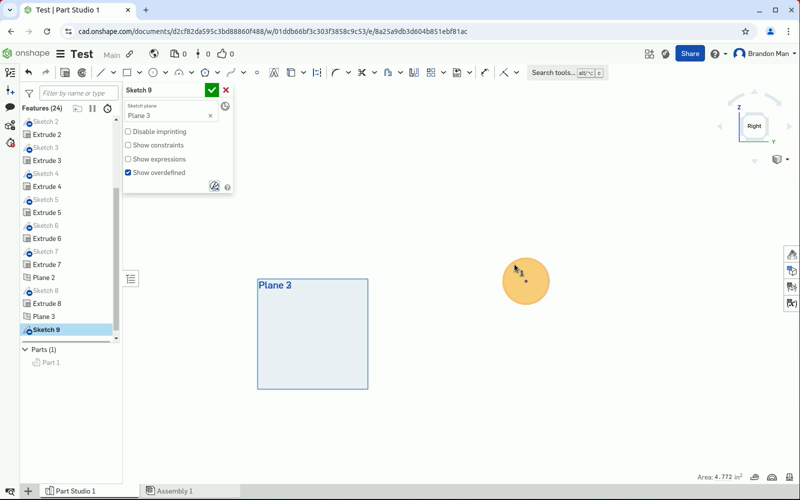
scroll(-6)
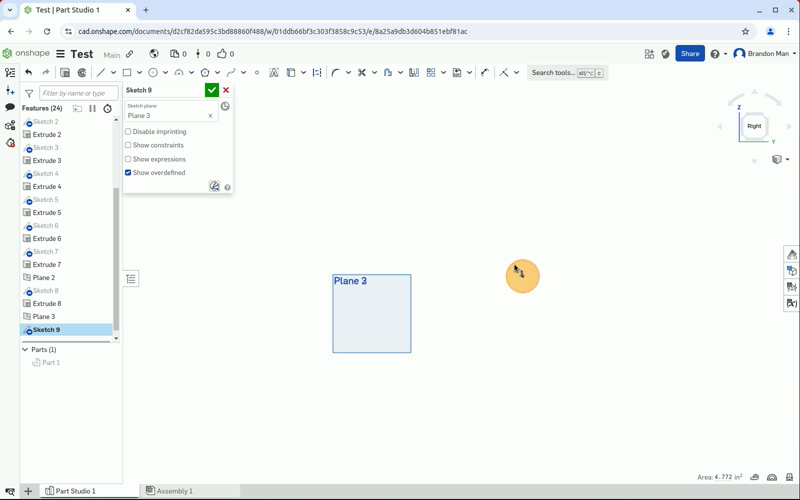
scroll(-6)
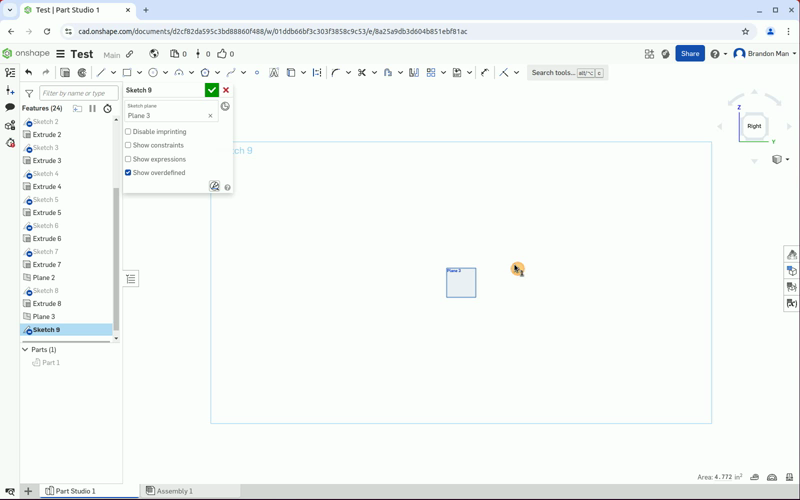
mouse_move(73, 352)
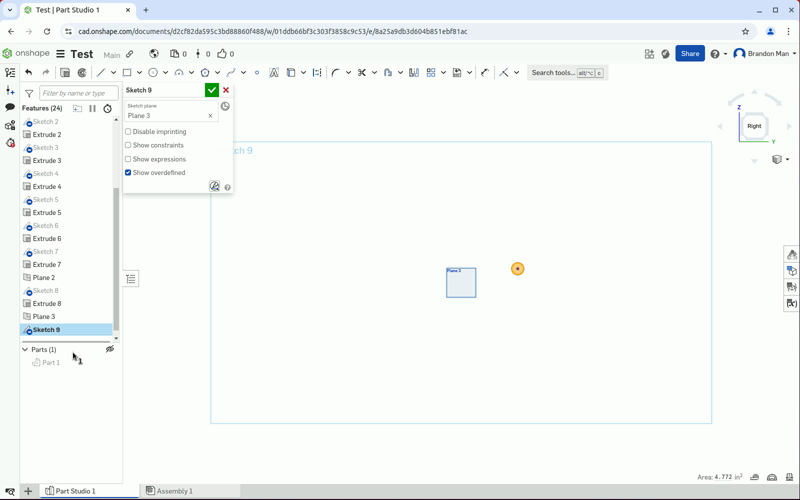
key(shift+y)
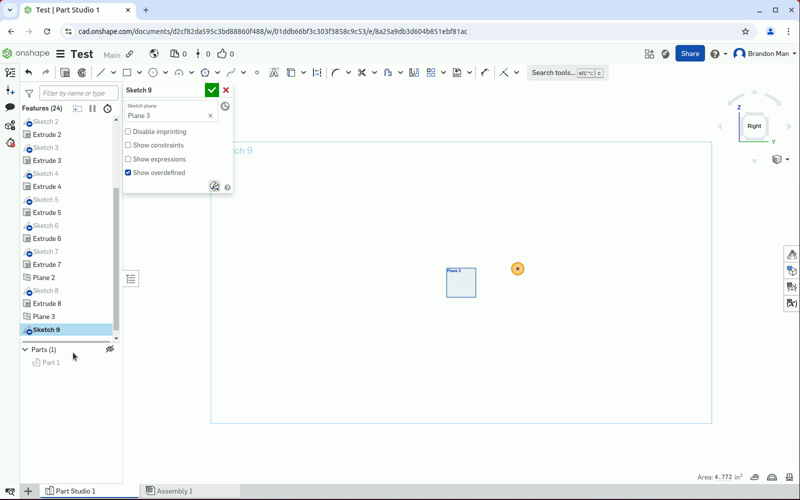
key(shift+e)
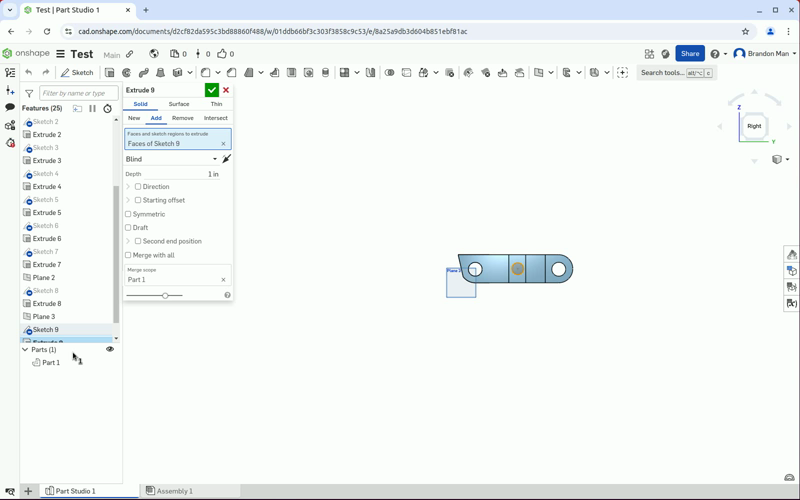
mouse_move(143, 106)
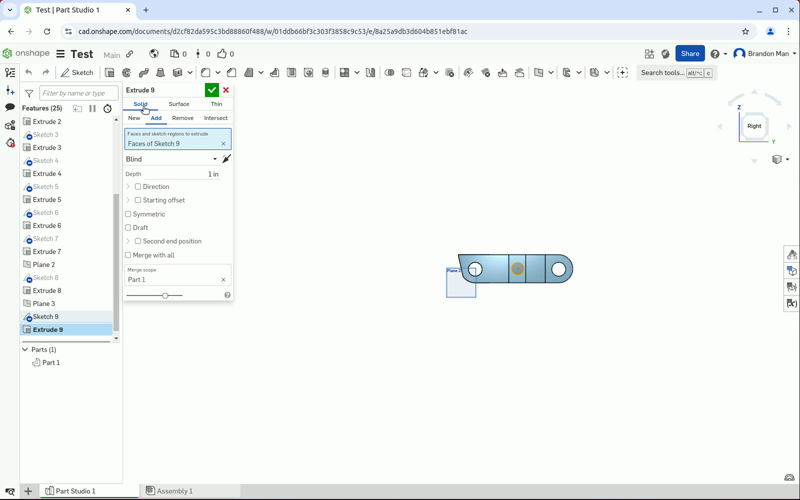
click(143, 106)
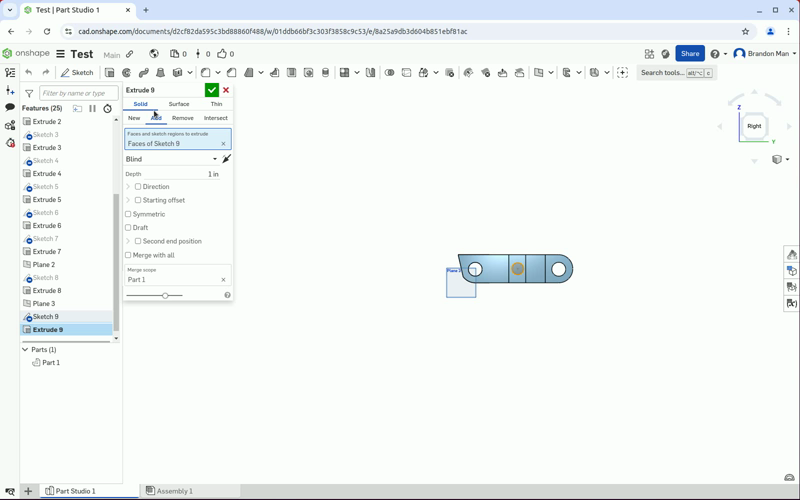
mouse_move(186, 120)
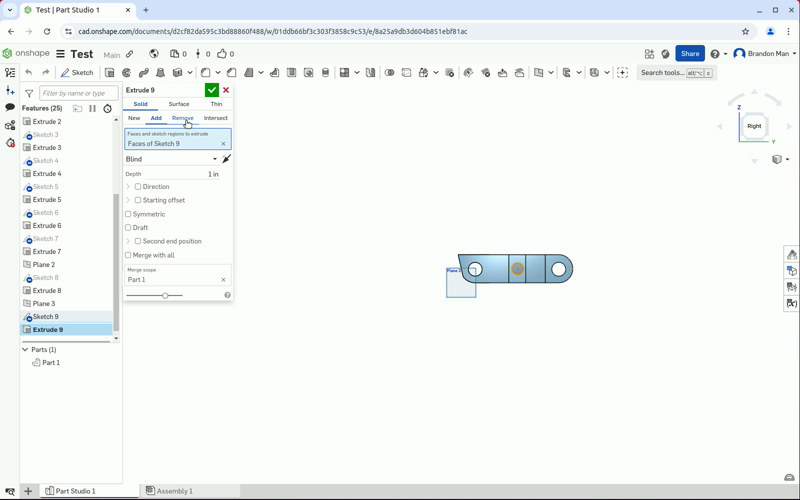
click(186, 120)
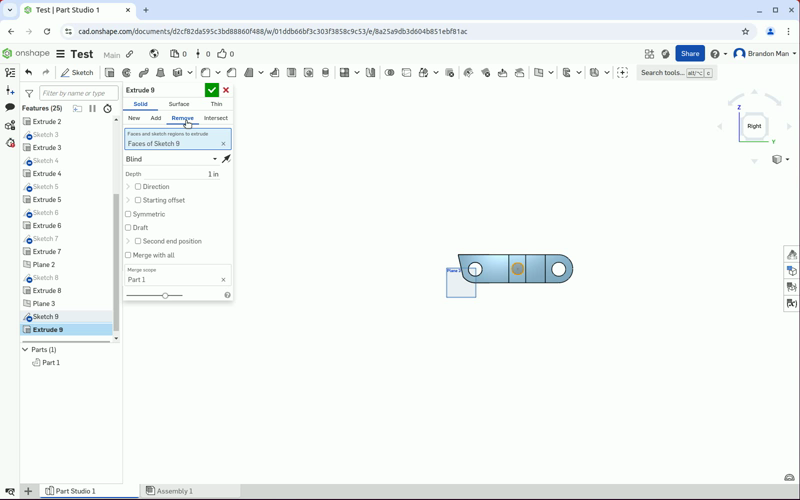
key(tab, 4)
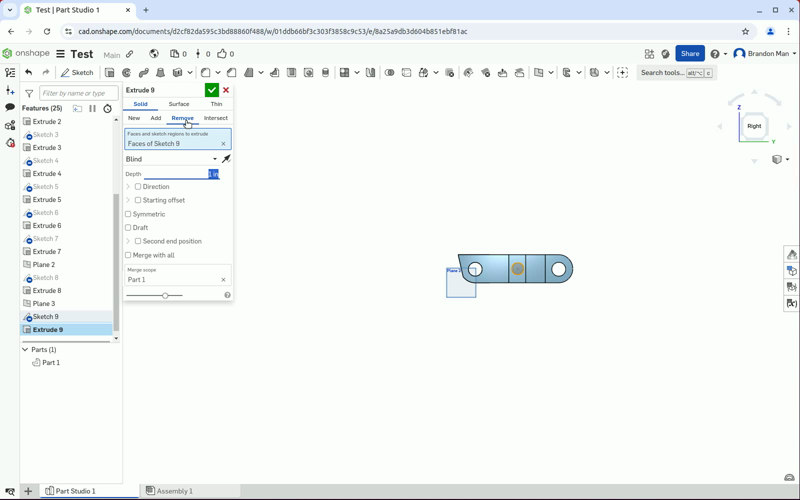
text(11.554)
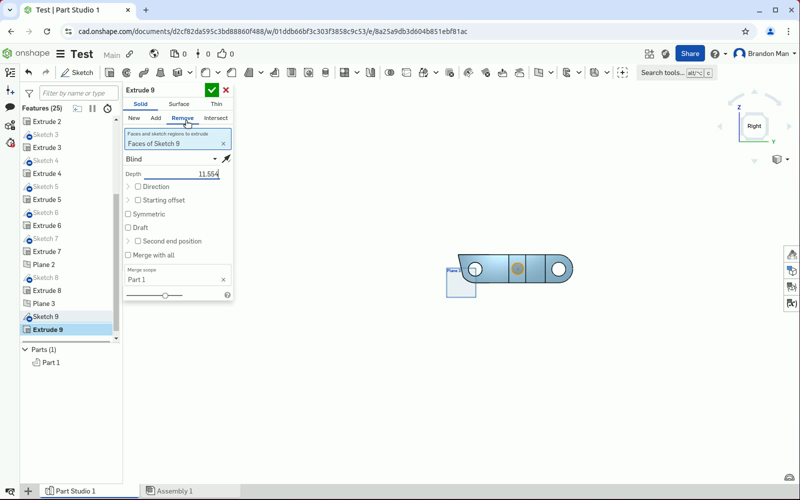
key(tab, 6)
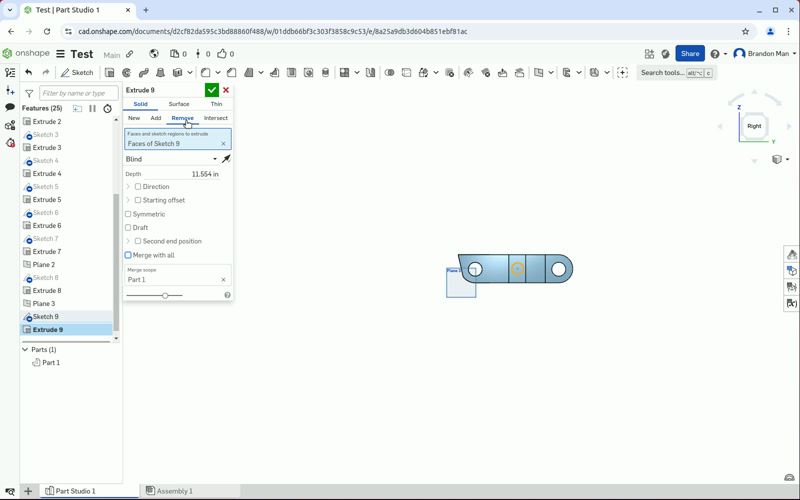
key(space)
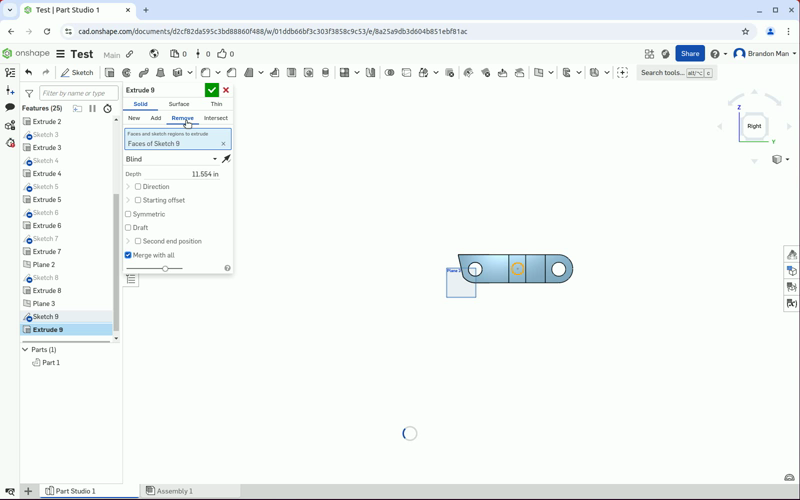
key(enter)
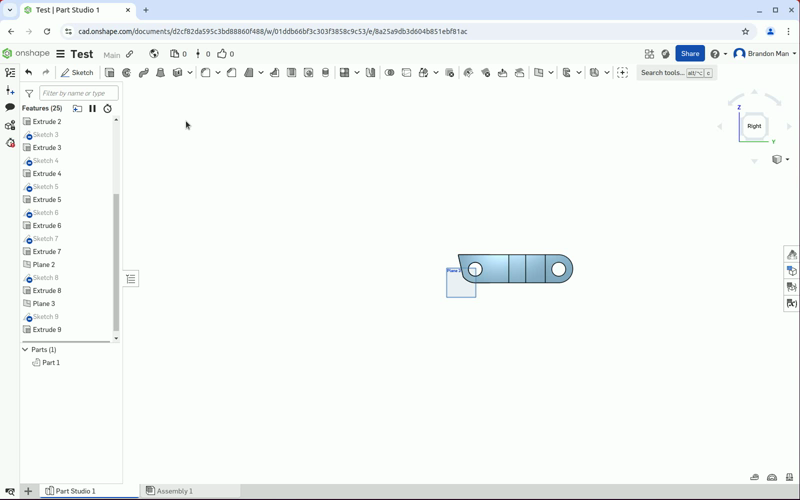
key(shift+h)
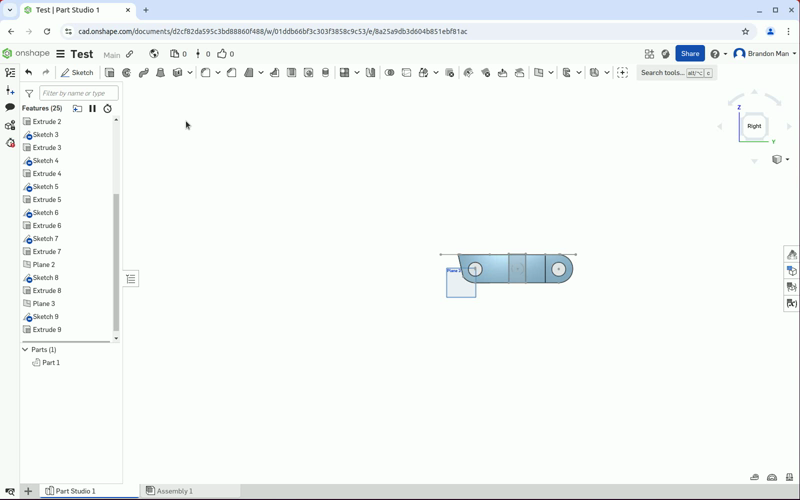
key(shift+h)
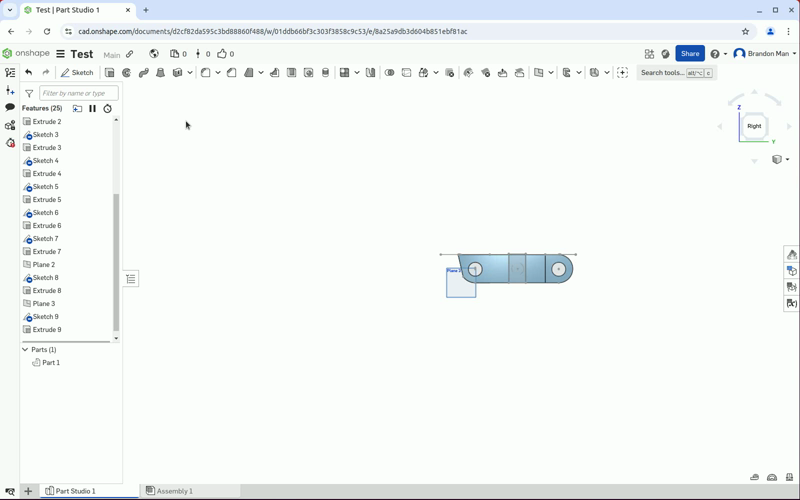
key(shift+7)
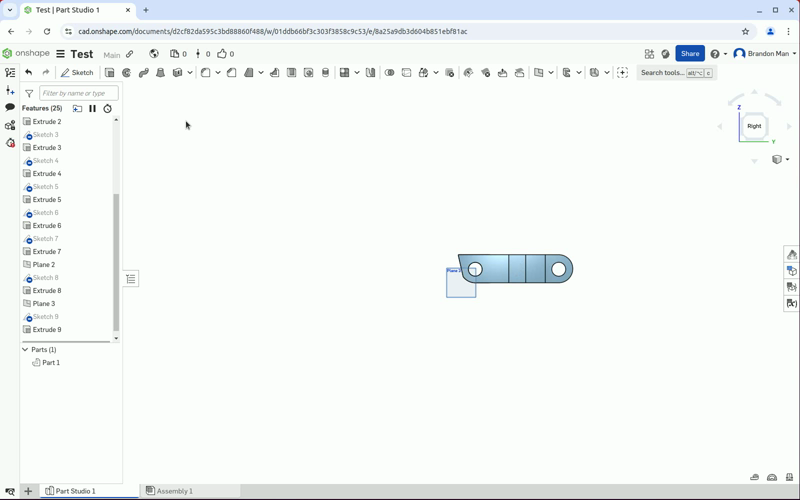
key(right, 2)
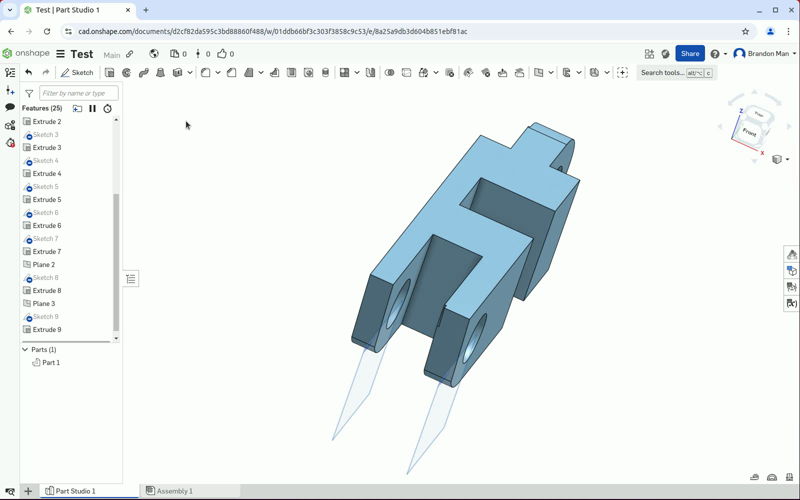
key(down, 2)
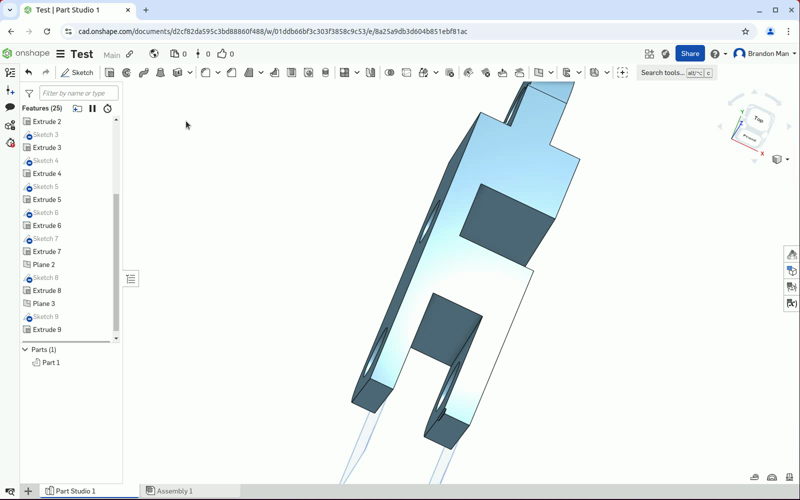
key(up, 2)
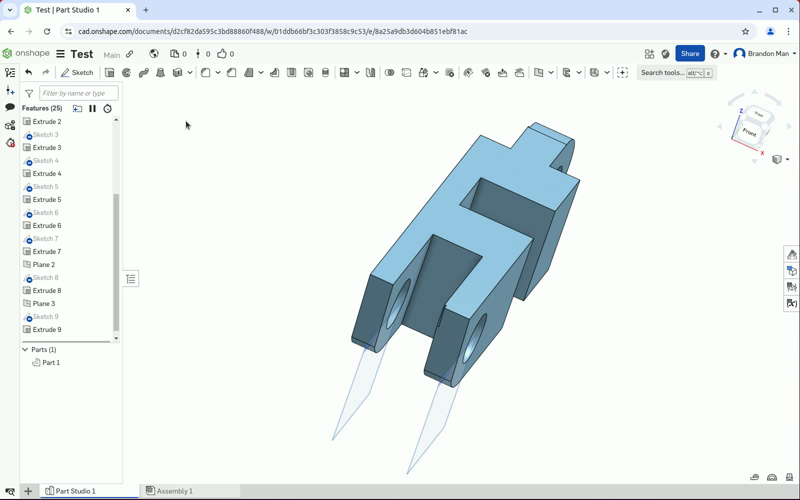
key(left, 2)
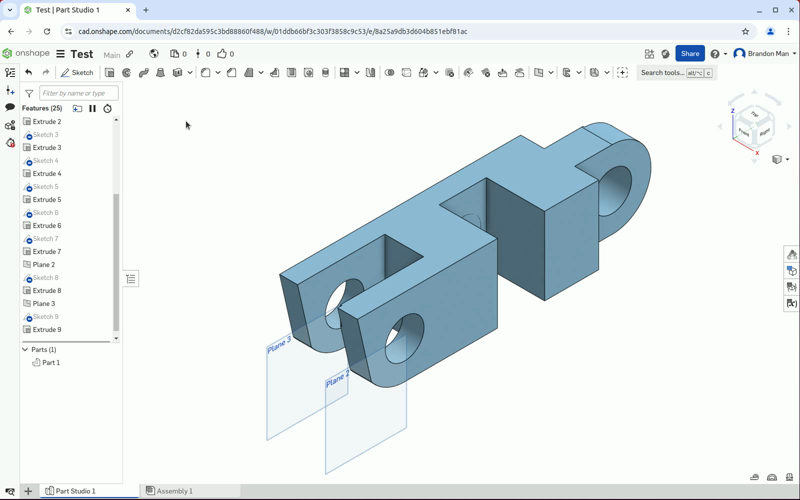
mouse_move(69, 72)
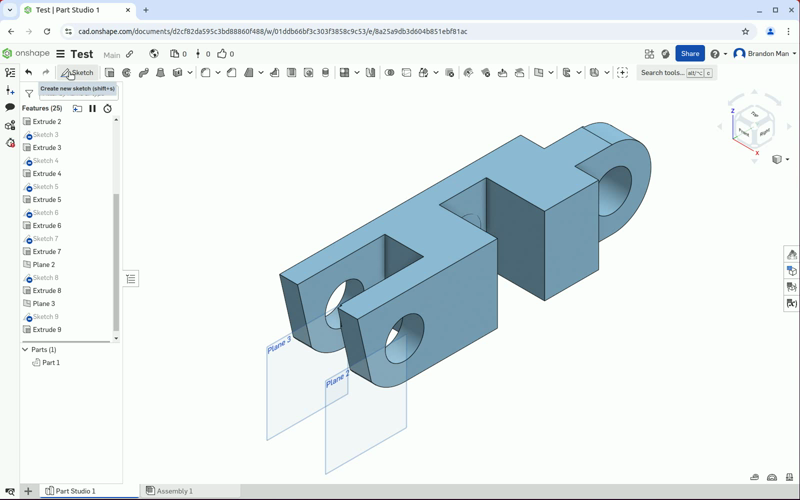
click(69, 72)